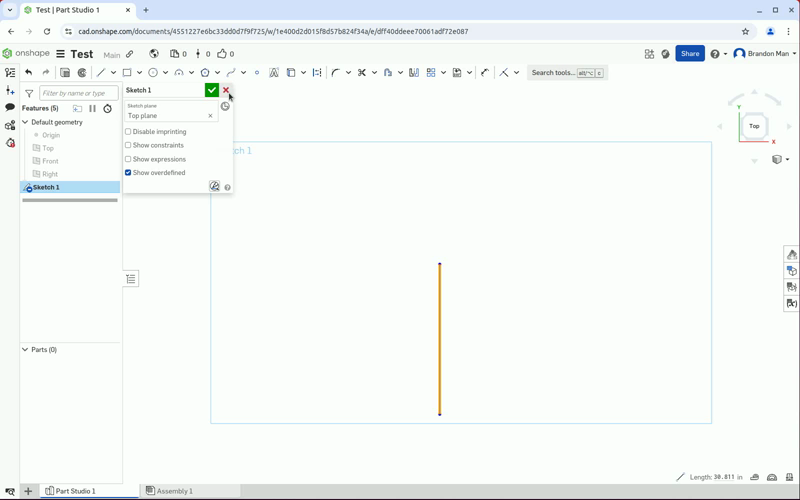
key(shift+h)
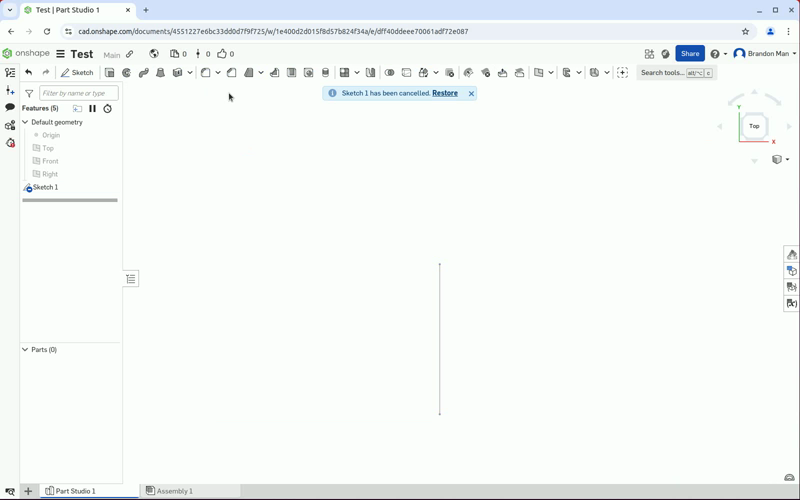
key(shift+s)
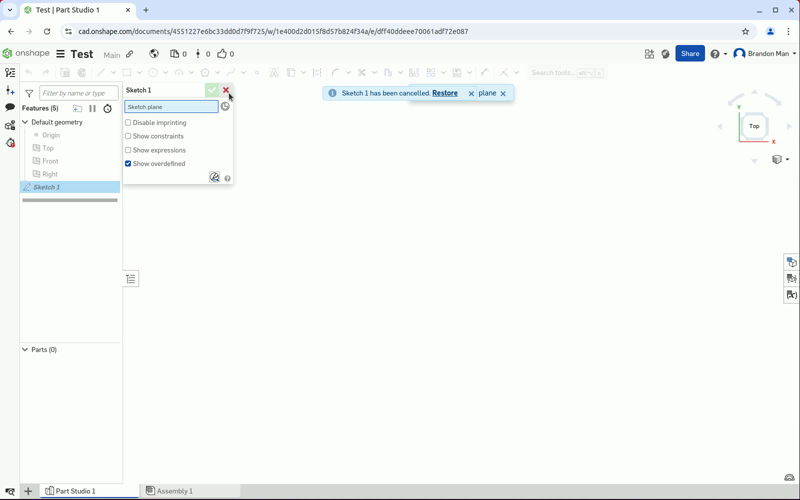
mouse_move(73, 150)
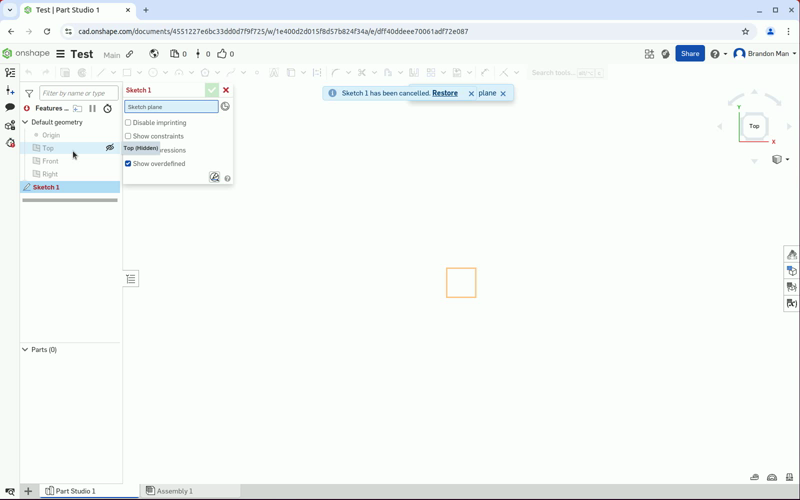
click(73, 150)
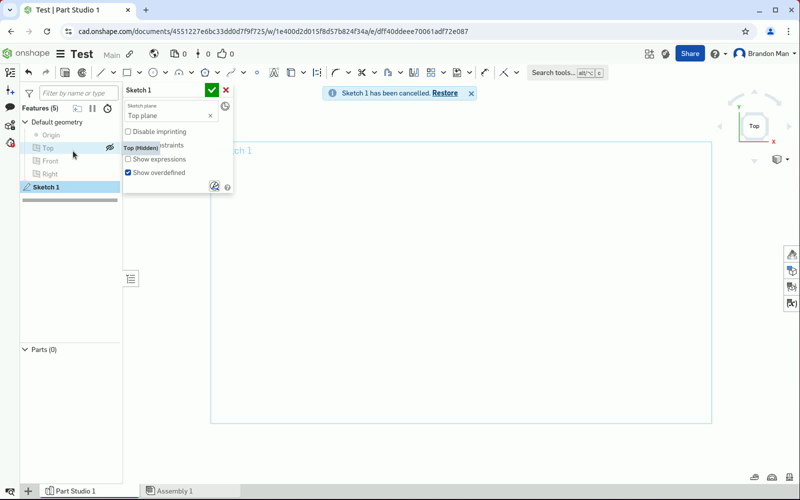
mouse_move(73, 352)
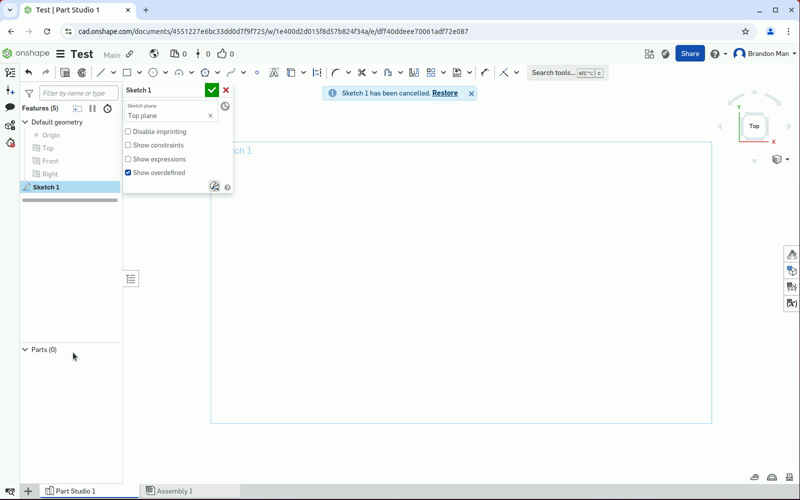
key(y)
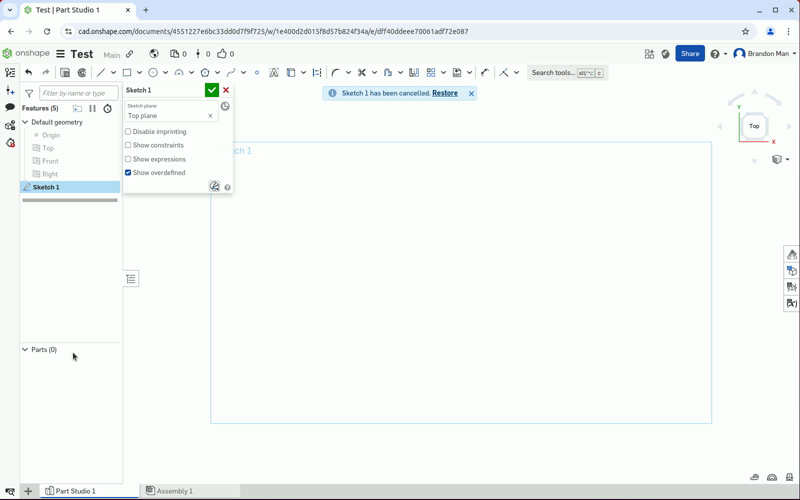
key(l)
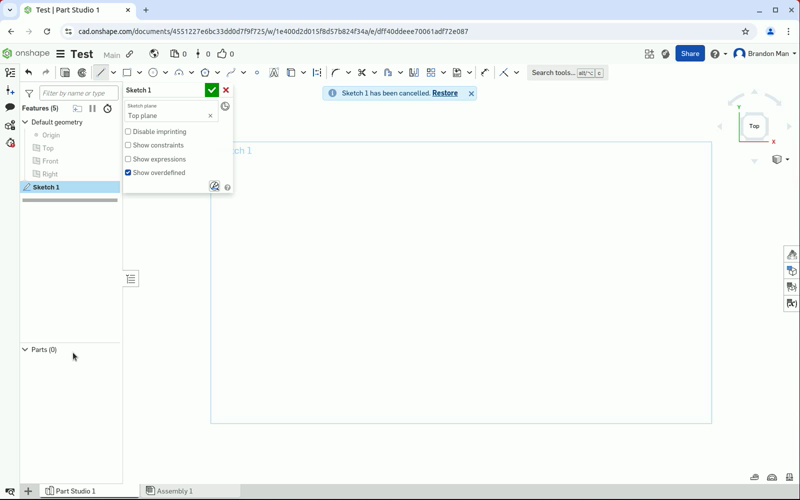
key_down(shift)
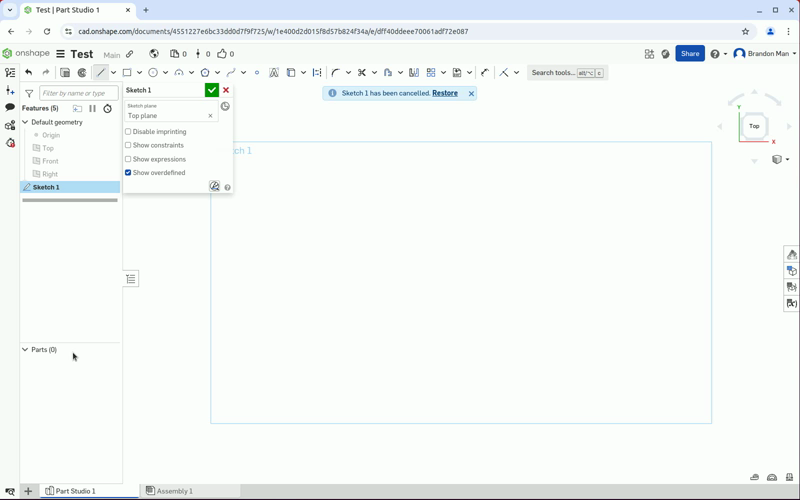
mouse_move(419, 262)
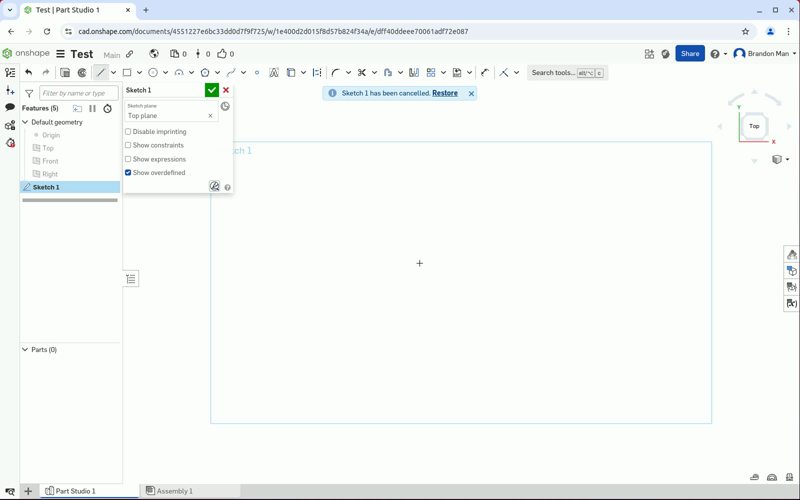
click(419, 262)
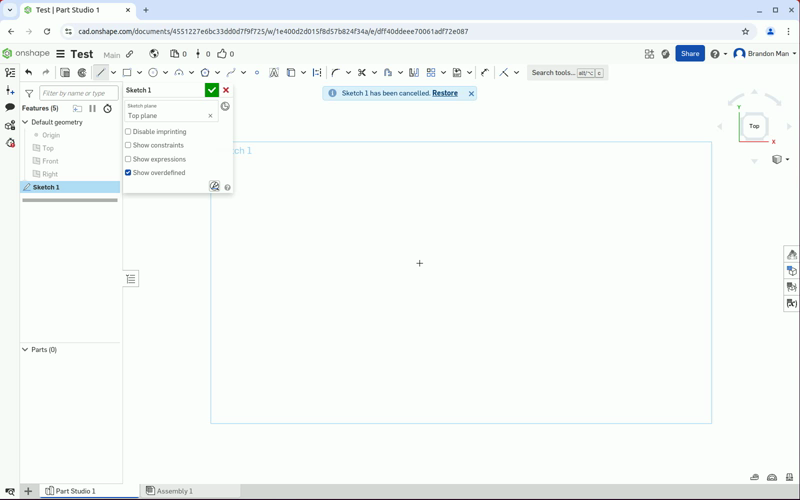
key_up(shift)
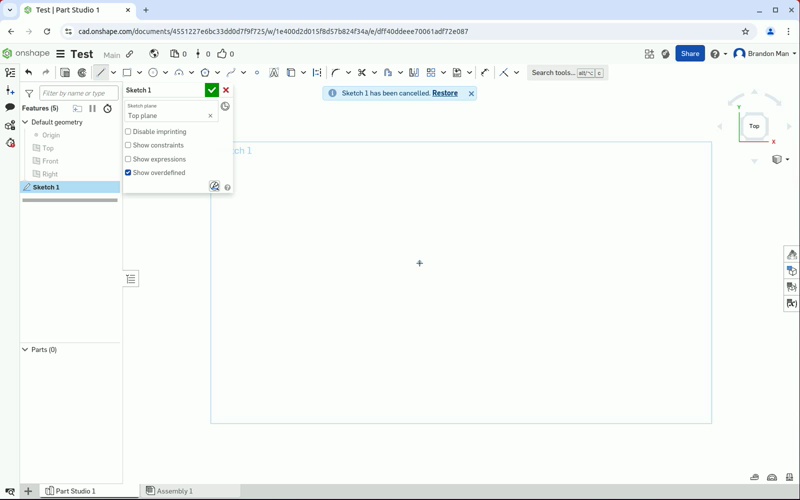
key_down(shift)
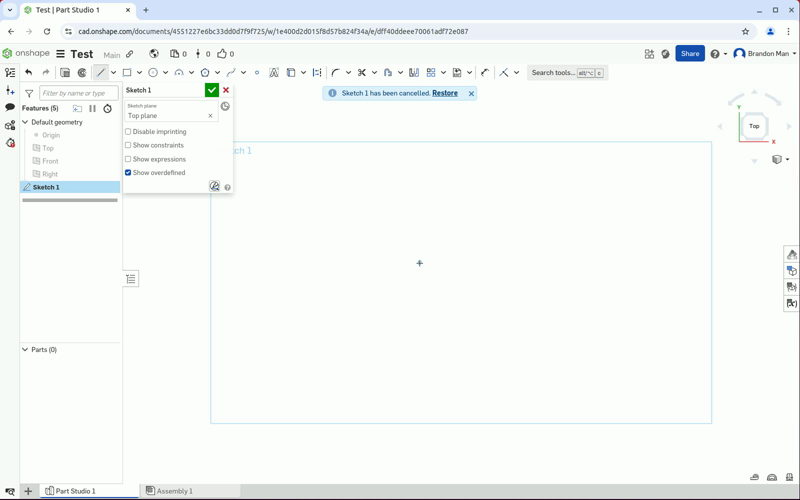
mouse_move(449, 262)
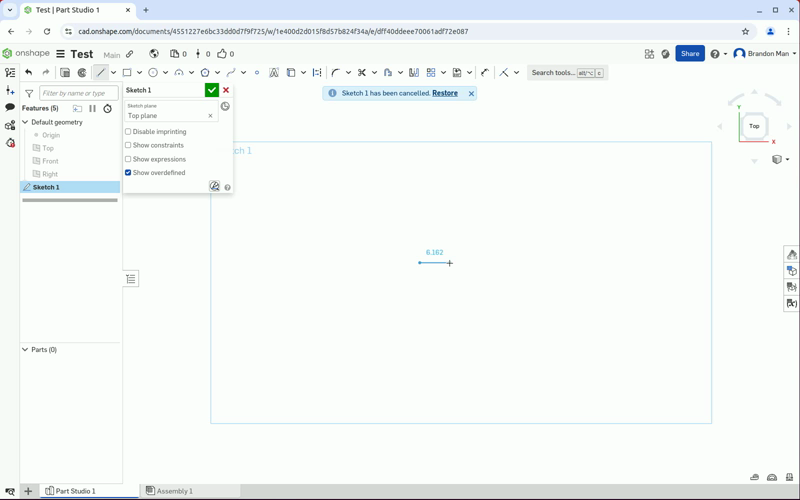
mouse_move(420, 263)
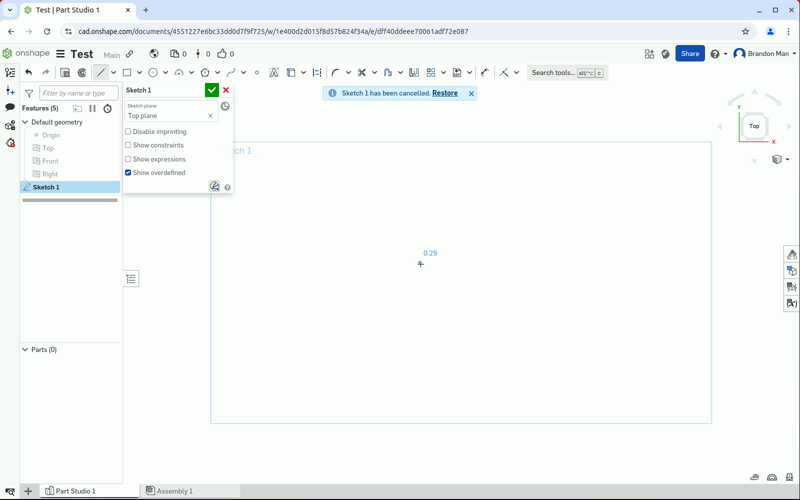
scroll(6)
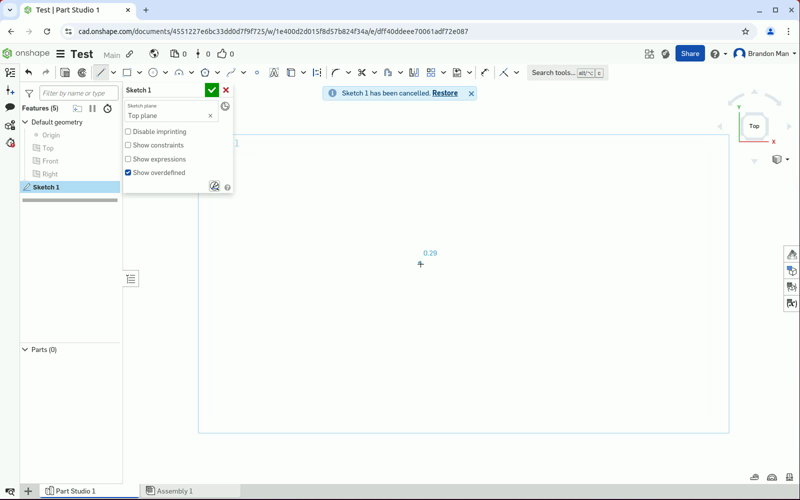
scroll(6)
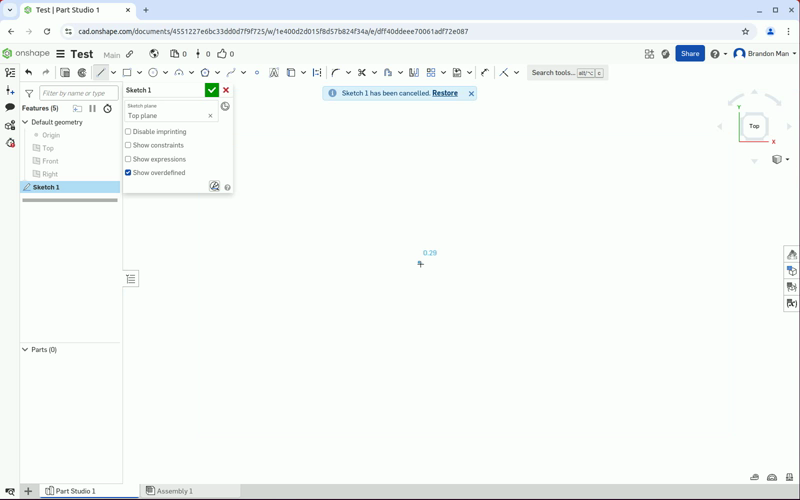
scroll(6)
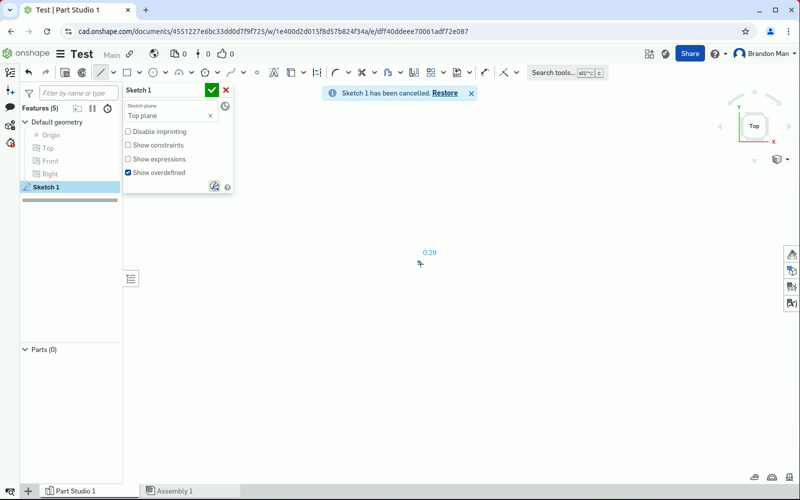
scroll(6)
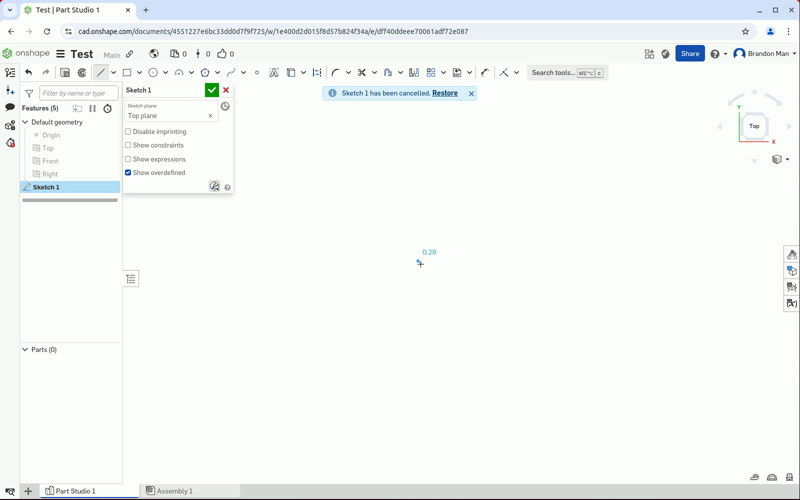
scroll(6)
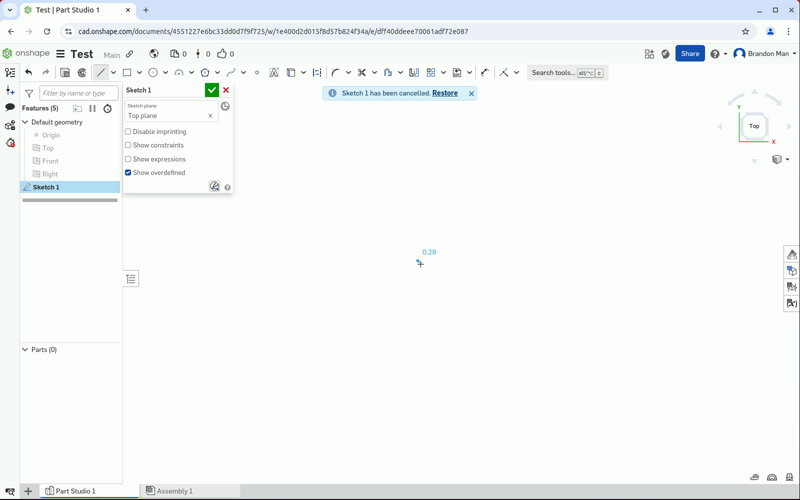
scroll(6)
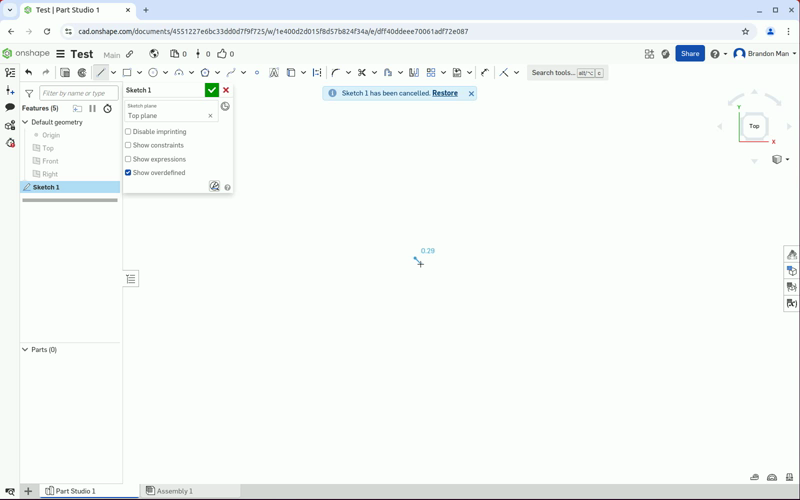
scroll(6)
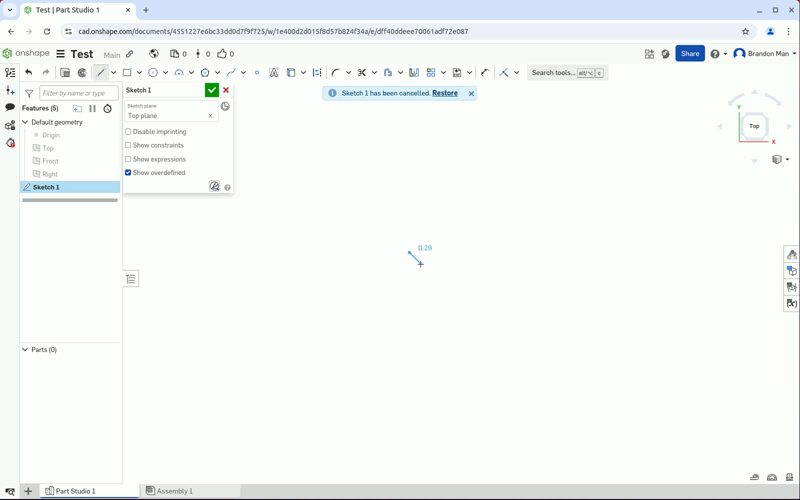
click(420, 263)
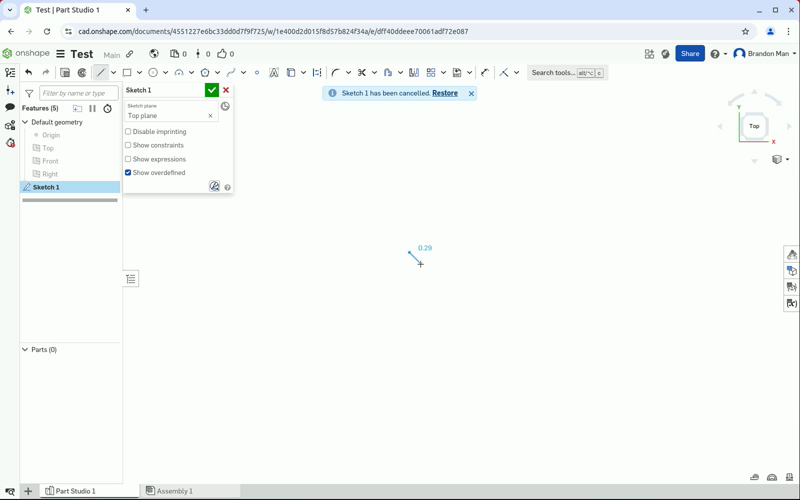
scroll(-6)
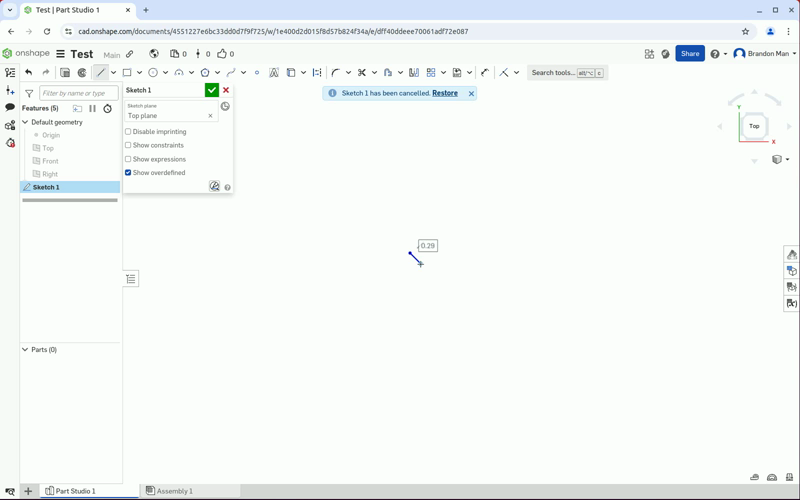
scroll(-6)
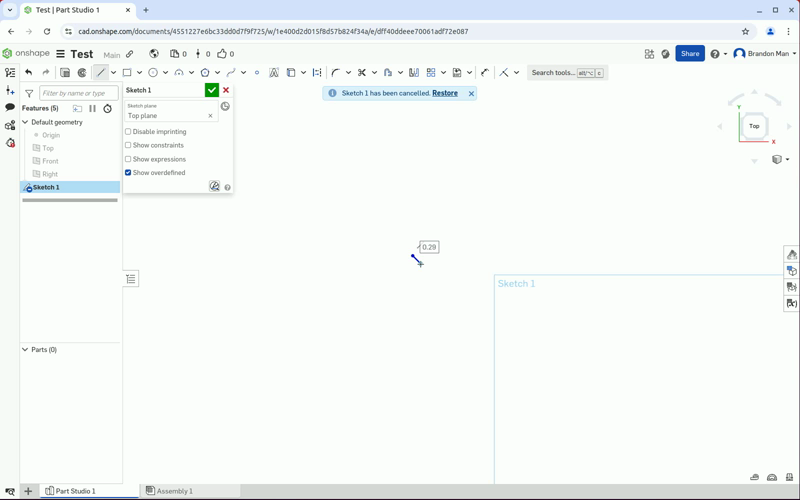
scroll(-6)
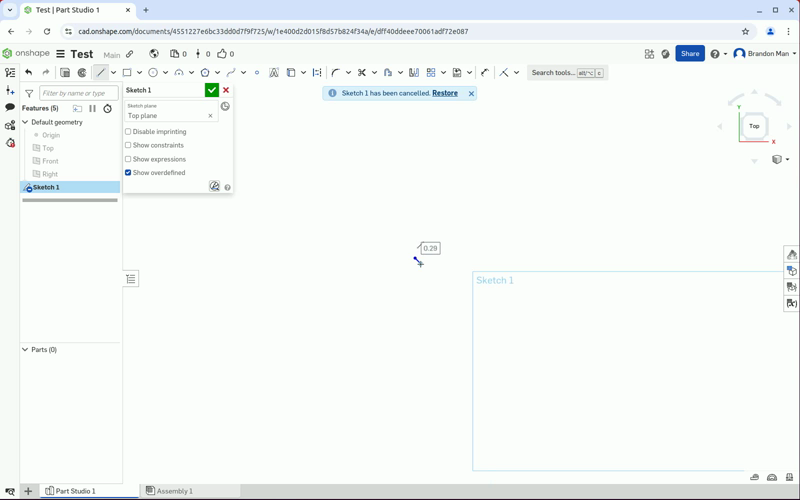
scroll(-6)
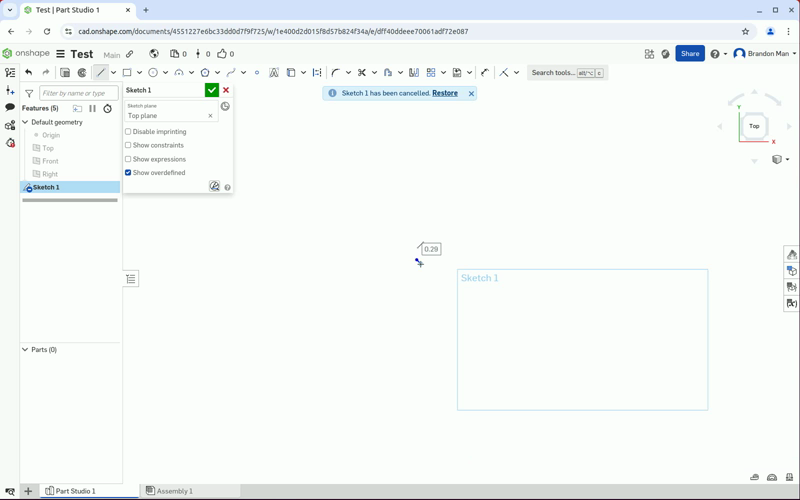
scroll(-6)
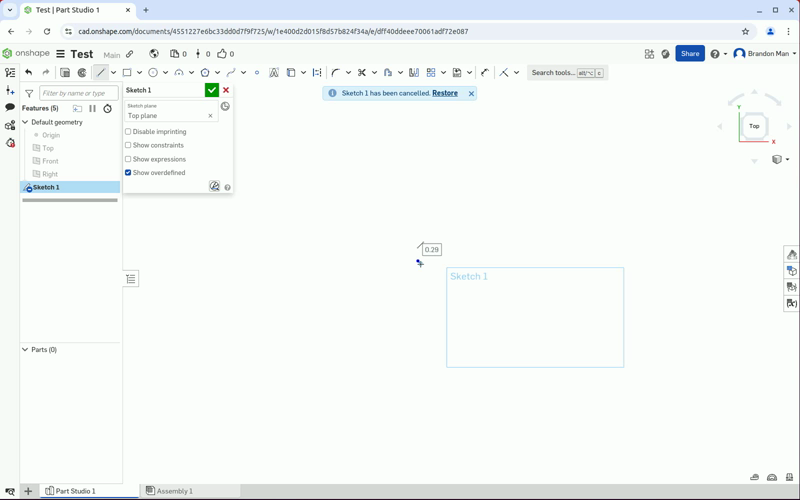
scroll(-6)
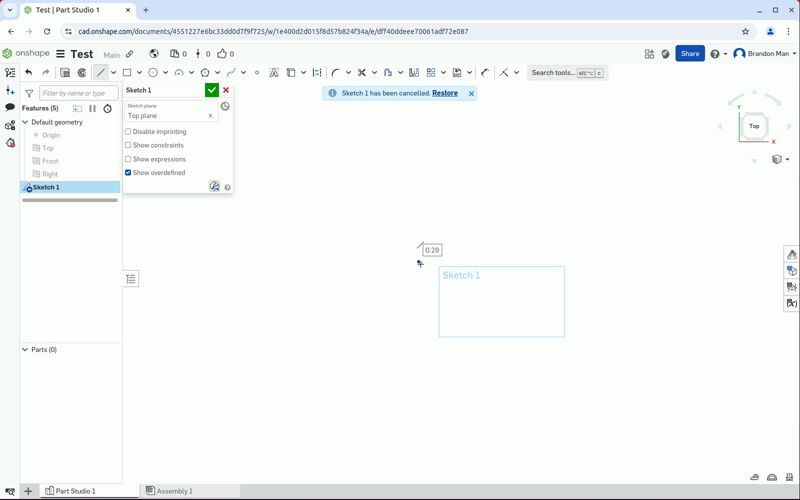
scroll(-6)
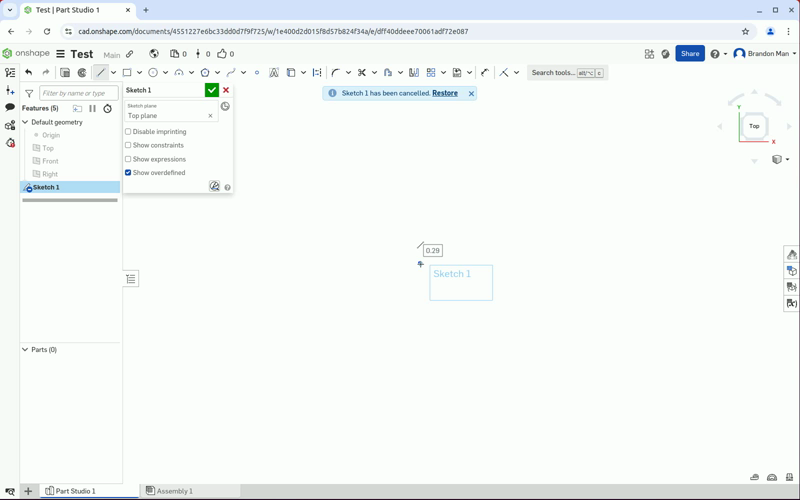
key_up(shift)
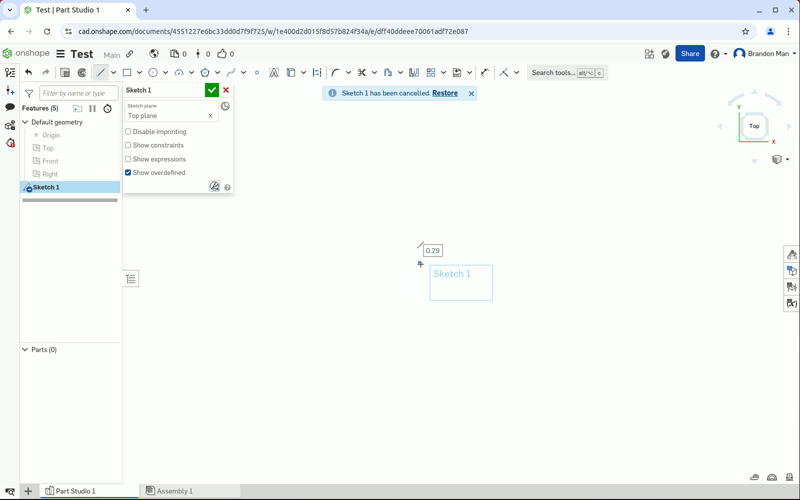
key_down(shift)
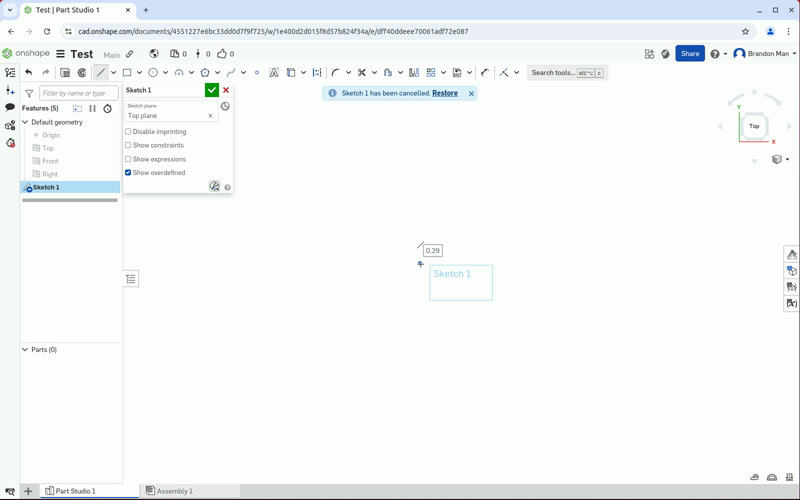
mouse_move(500, 263)
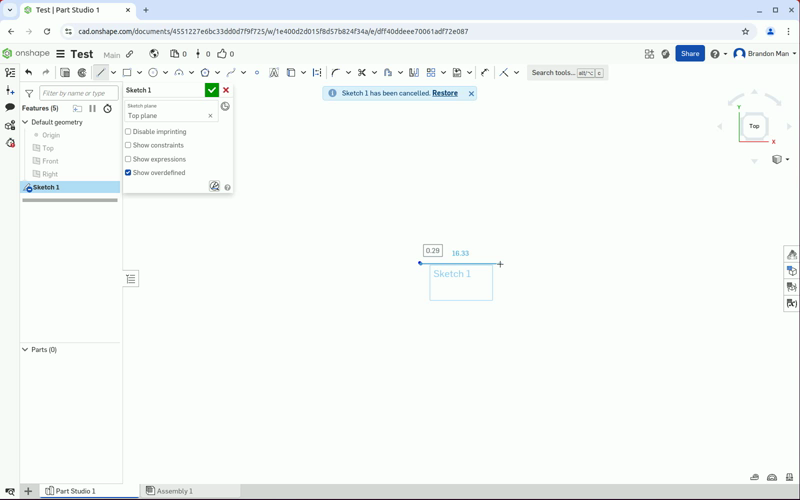
click(500, 263)
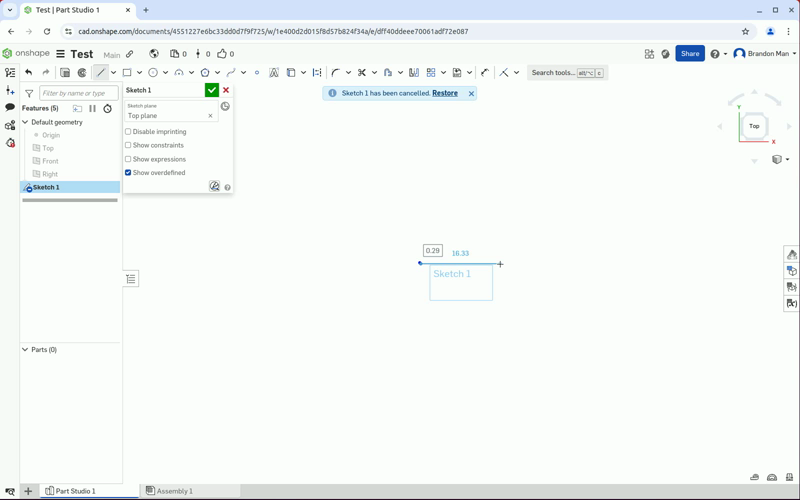
key_up(shift)
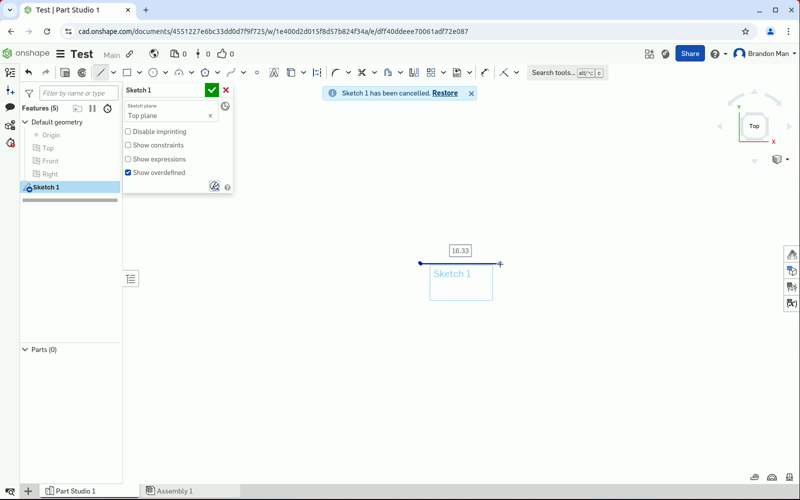
key_down(shift)
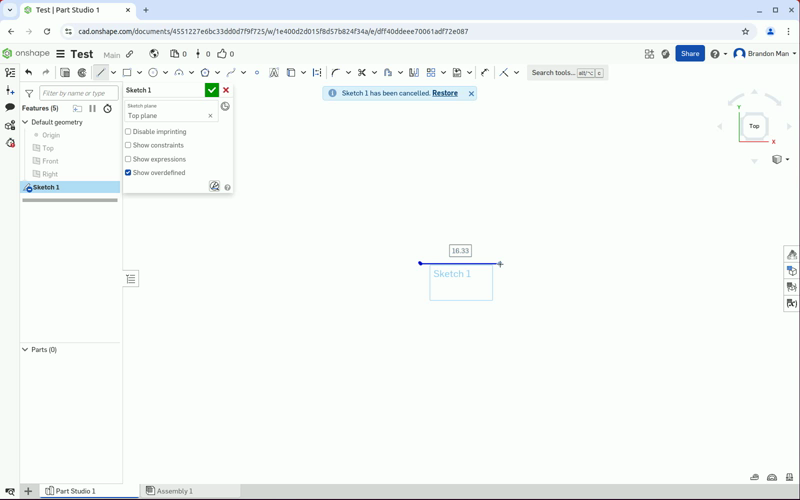
mouse_move(530, 263)
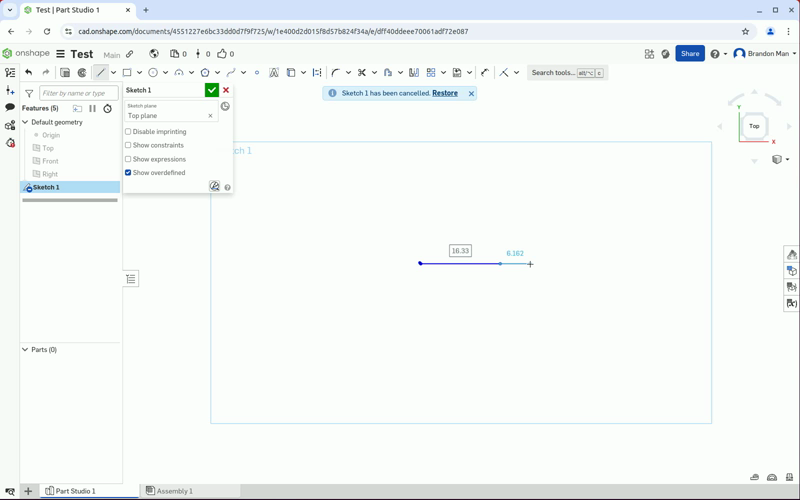
mouse_move(501, 262)
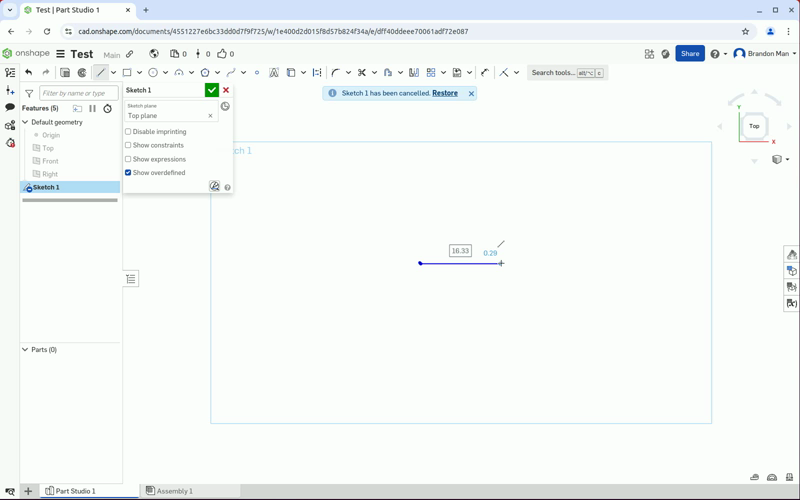
scroll(6)
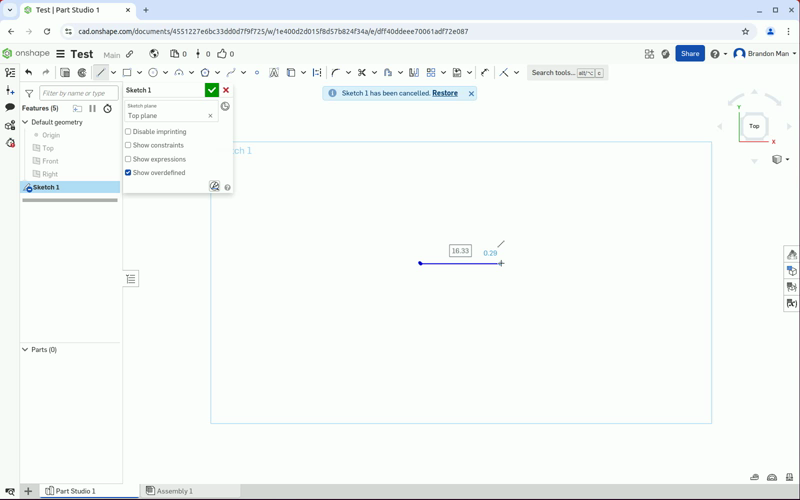
scroll(6)
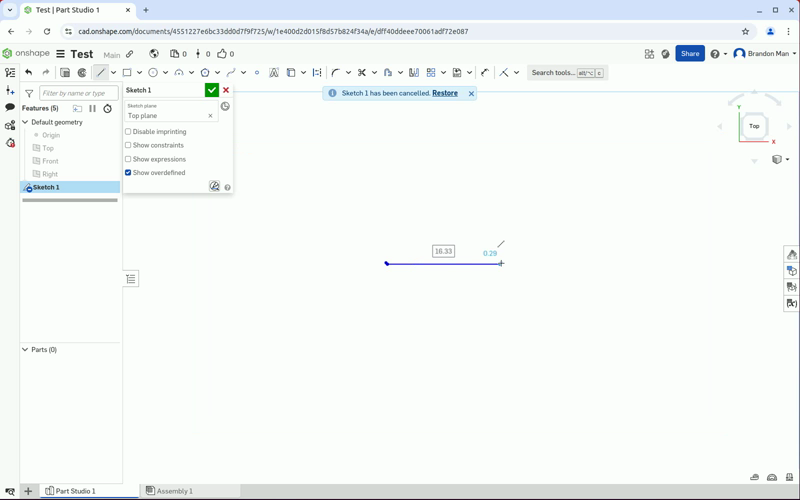
scroll(6)
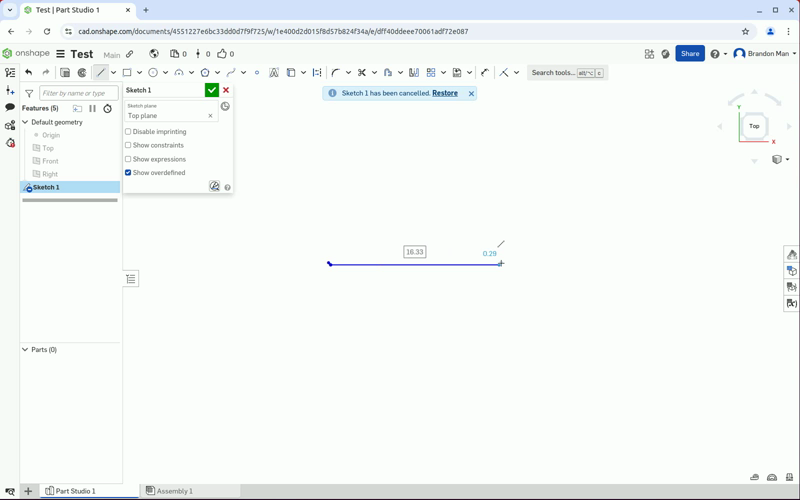
scroll(6)
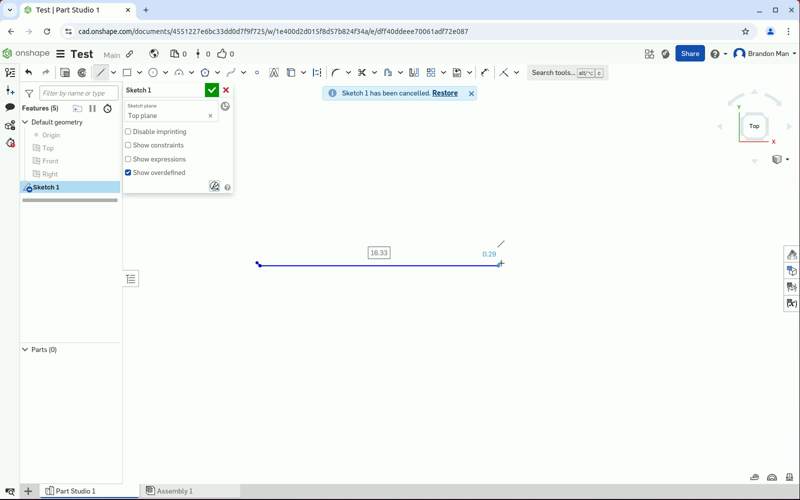
scroll(6)
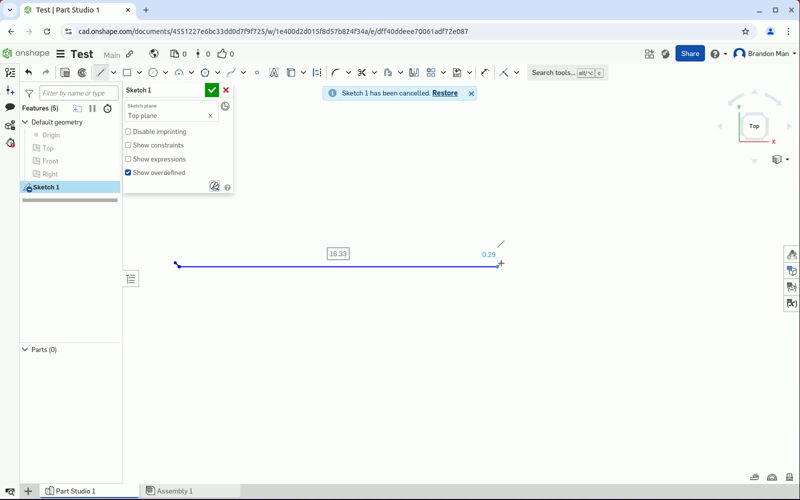
scroll(6)
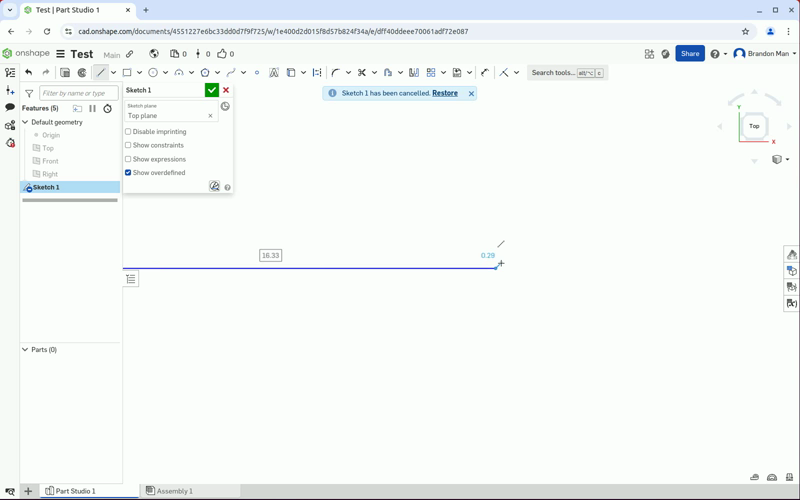
scroll(6)
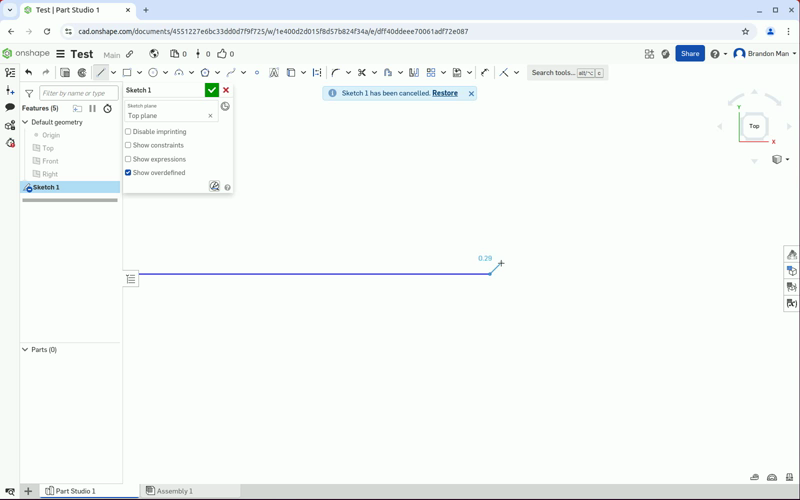
click(501, 262)
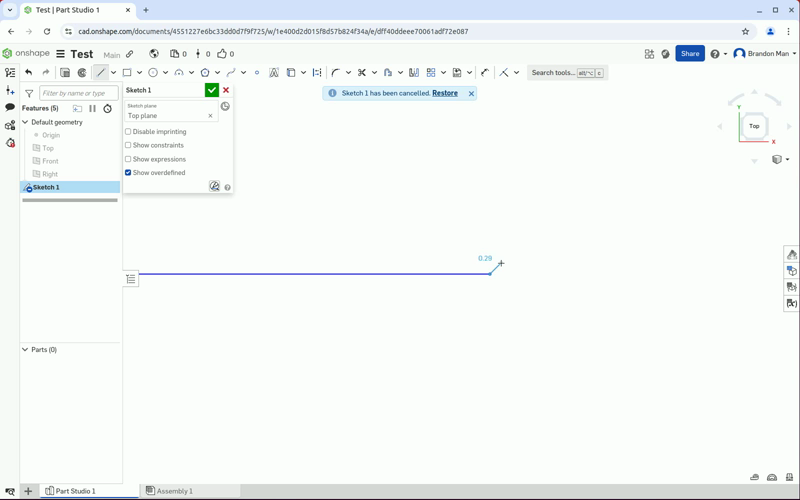
scroll(-6)
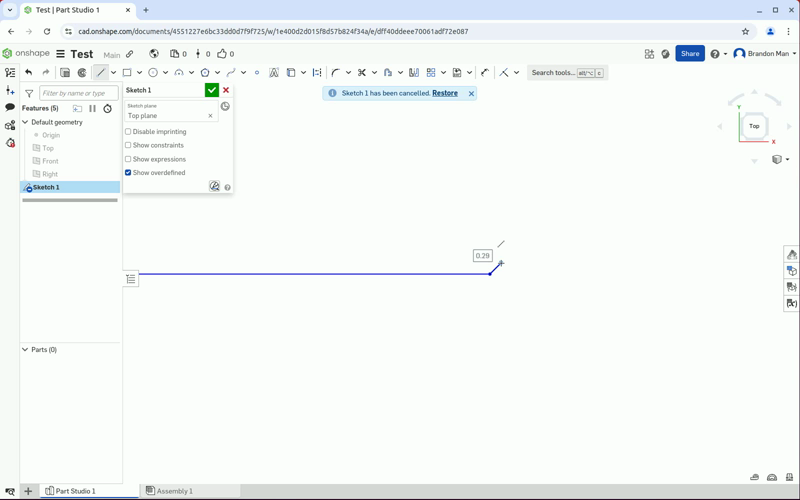
scroll(-6)
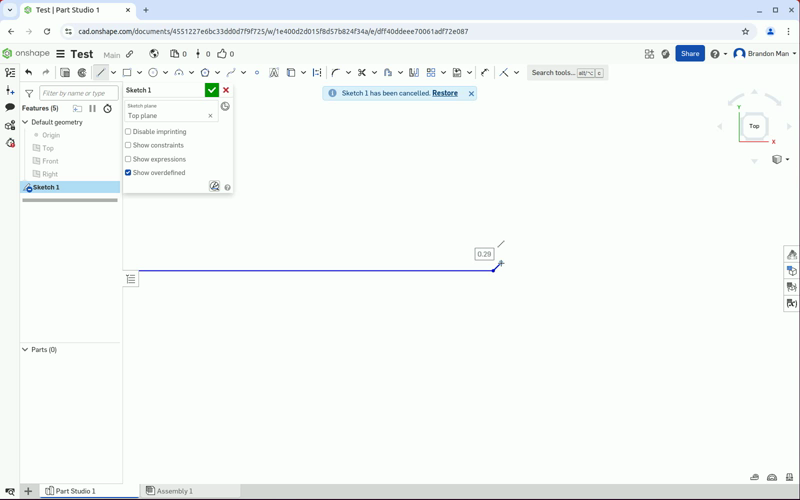
scroll(-6)
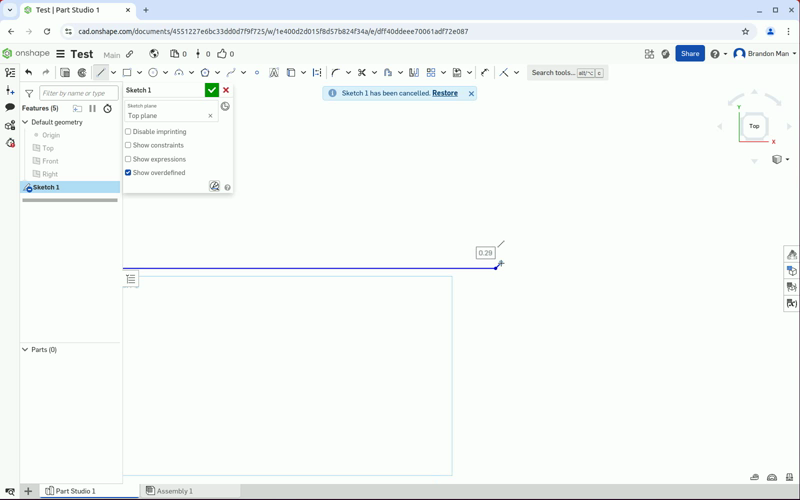
scroll(-6)
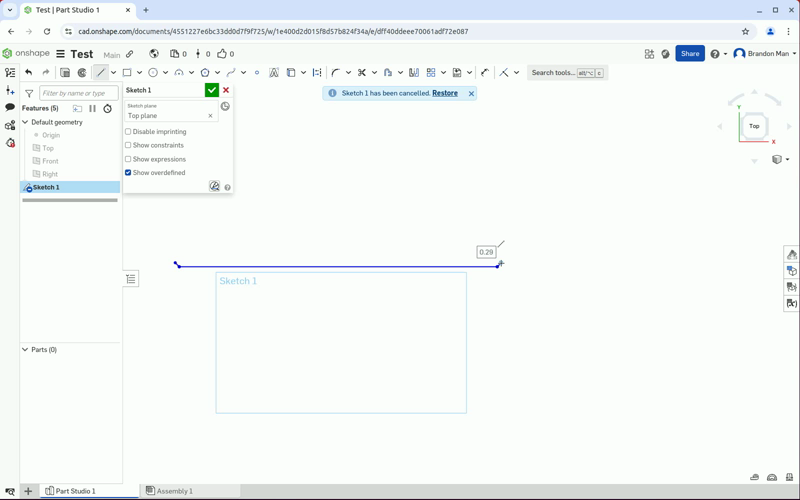
scroll(-6)
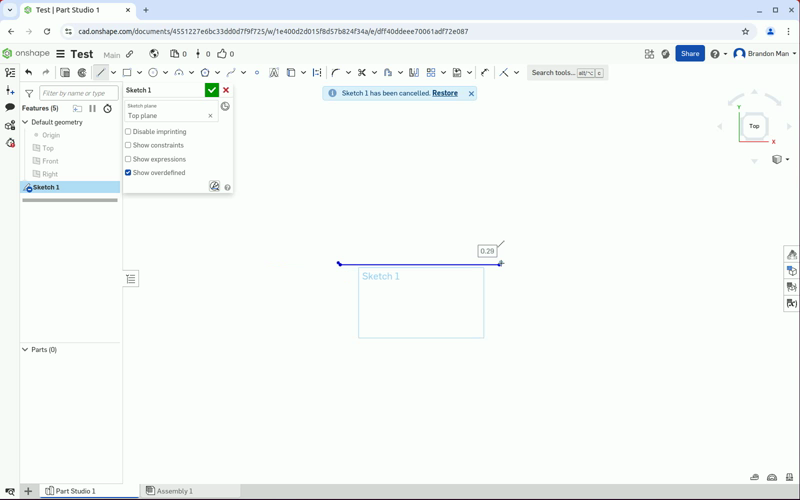
scroll(-6)
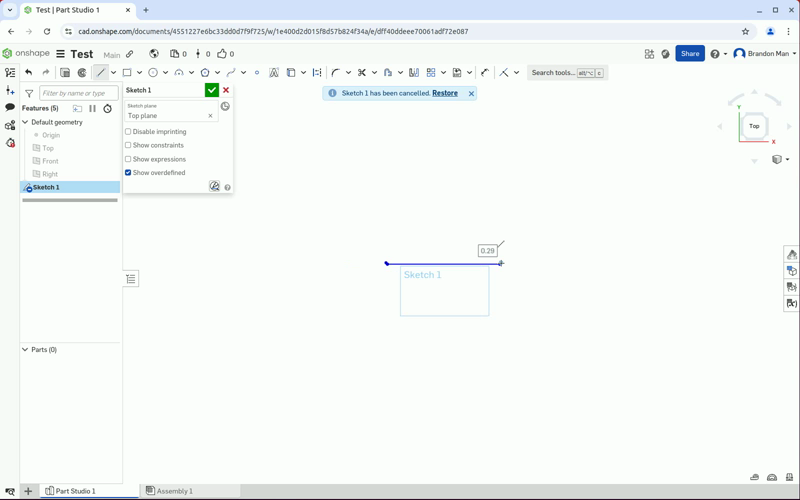
scroll(-6)
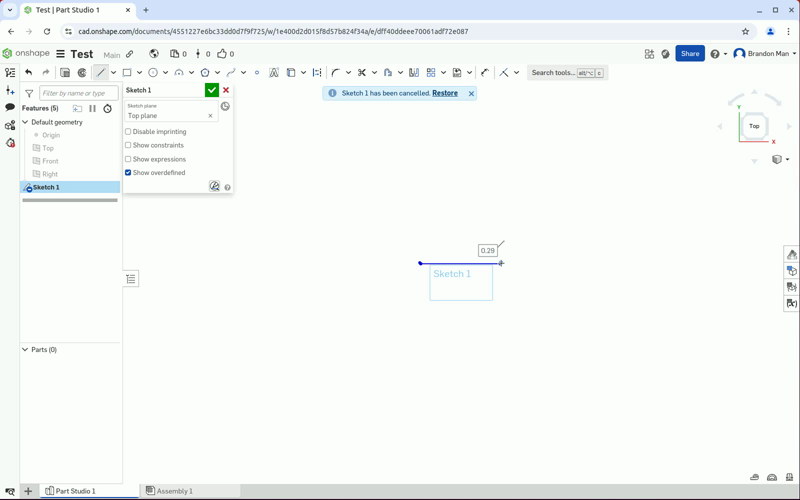
key_up(shift)
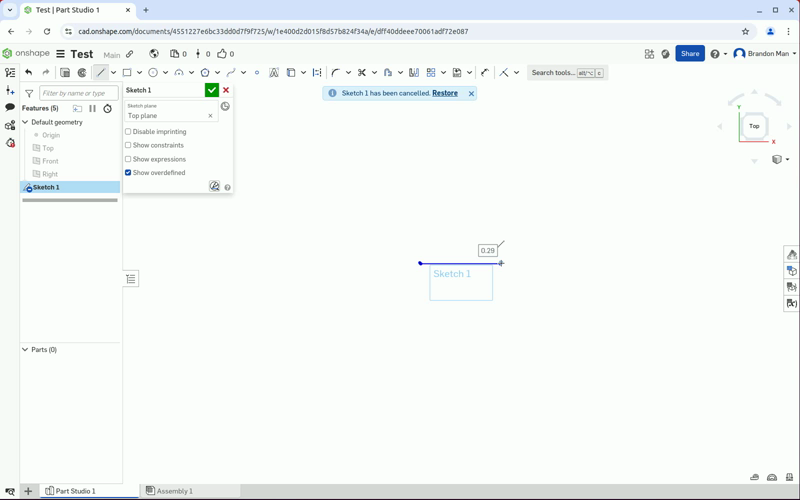
key_down(shift)
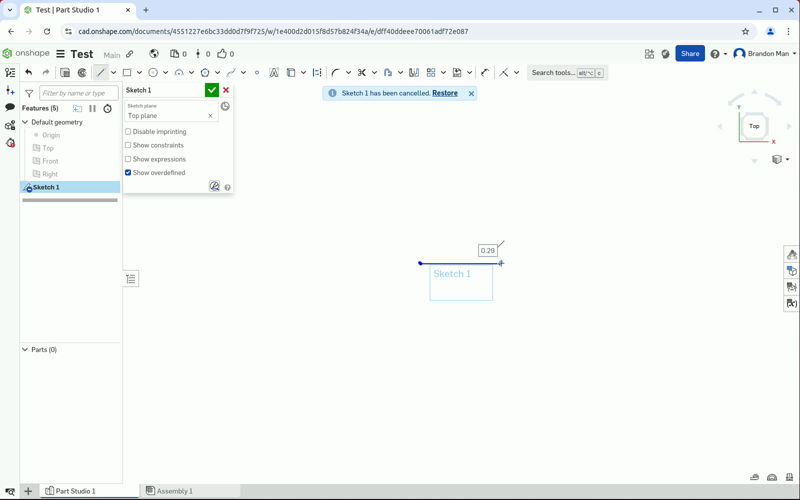
mouse_move(419, 262)
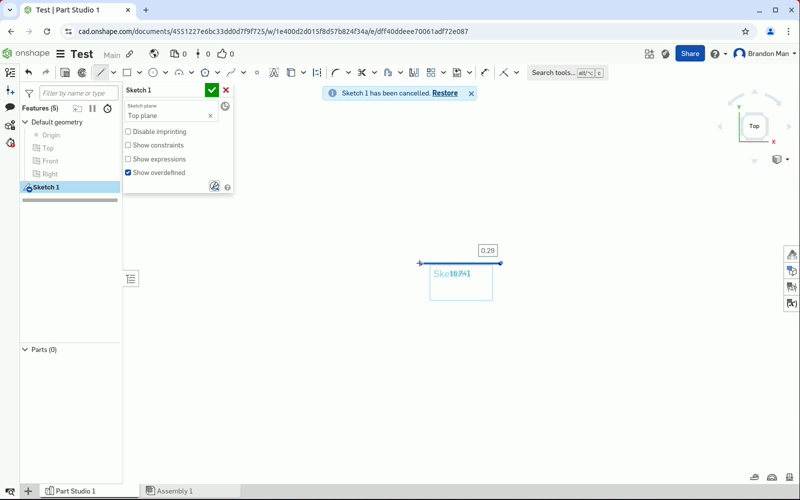
scroll(6)
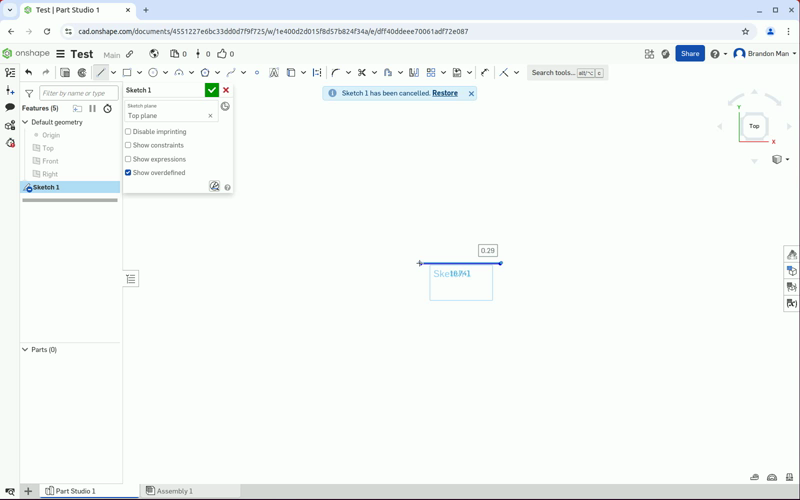
scroll(6)
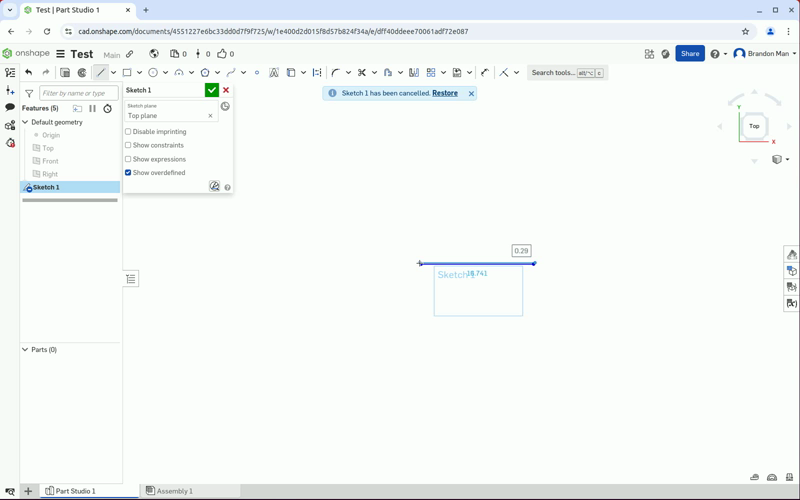
scroll(6)
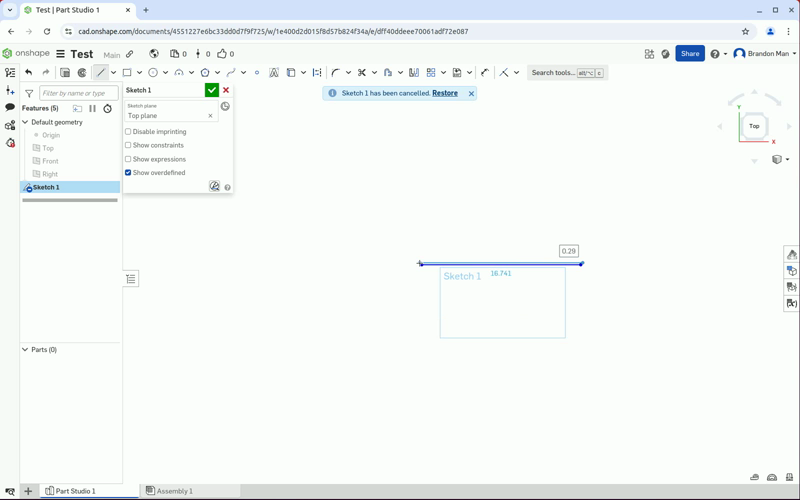
scroll(6)
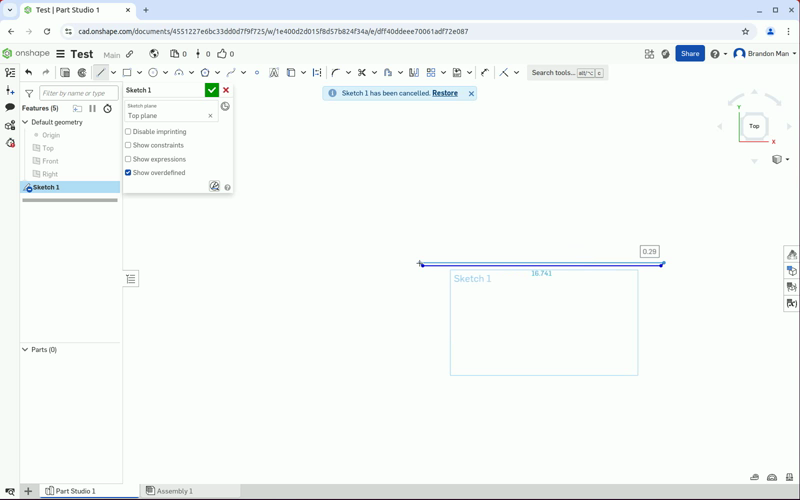
scroll(6)
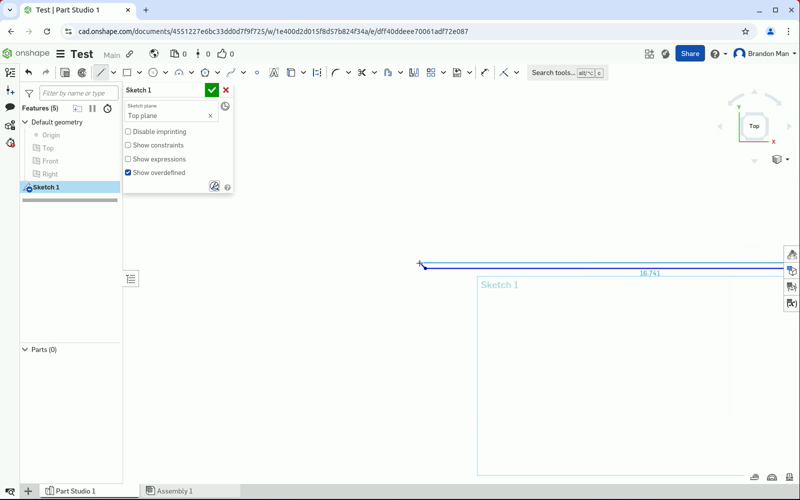
scroll(6)
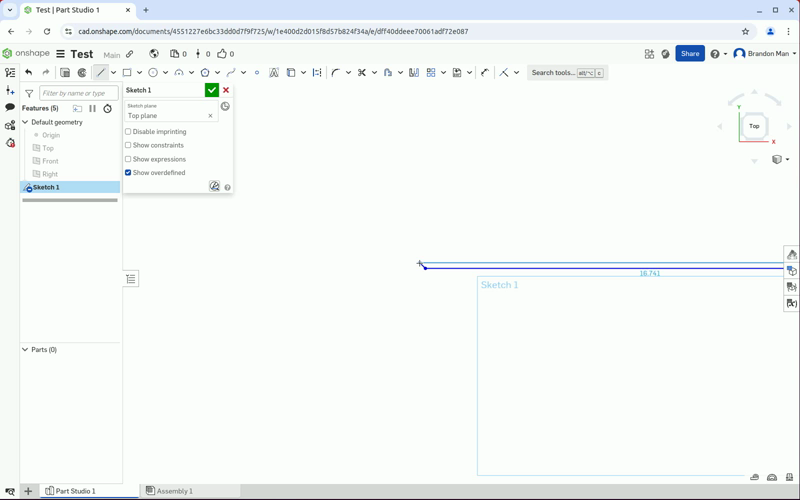
scroll(6)
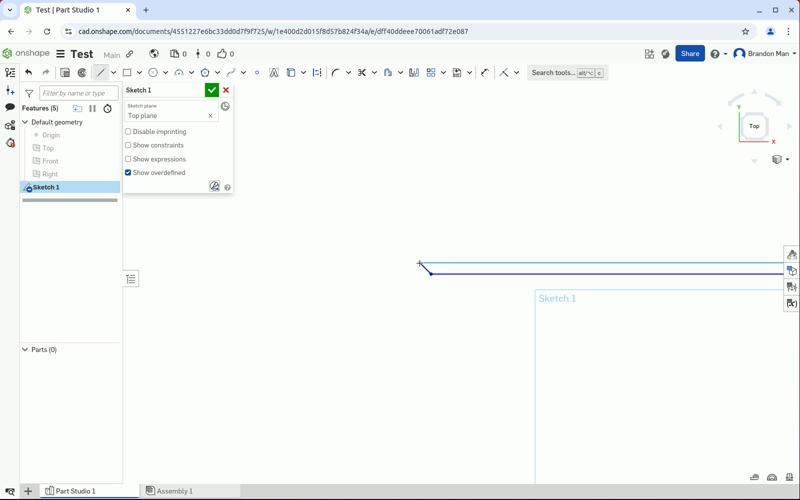
key_up(shift)
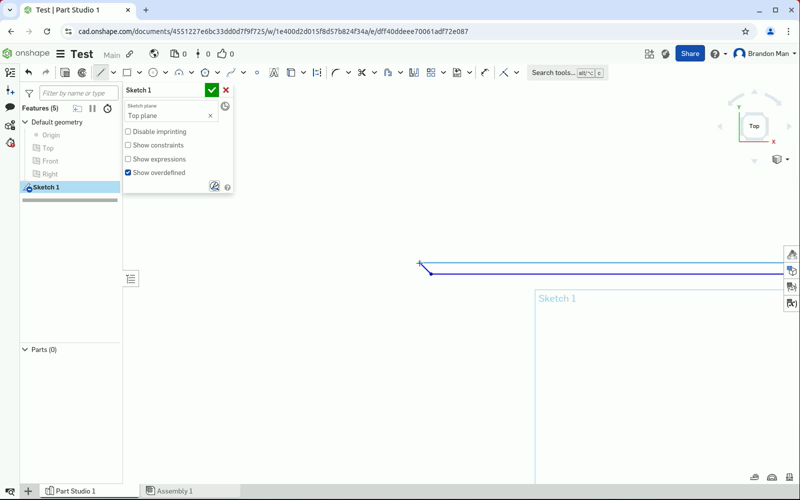
click(419, 262)
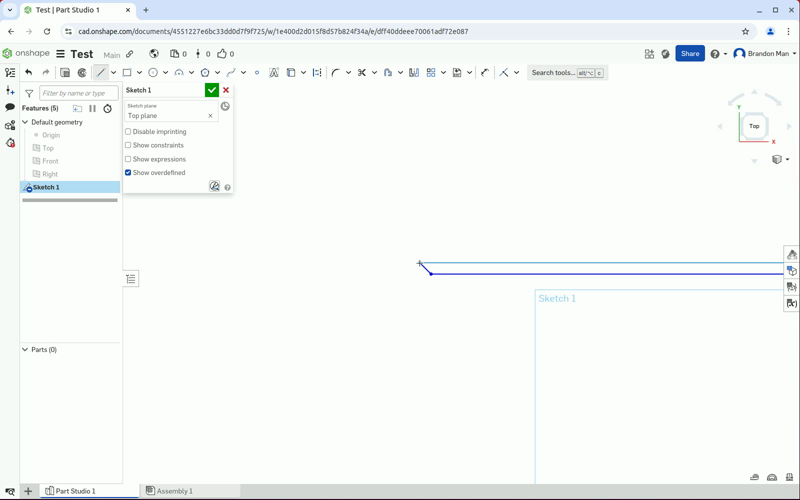
scroll(-6)
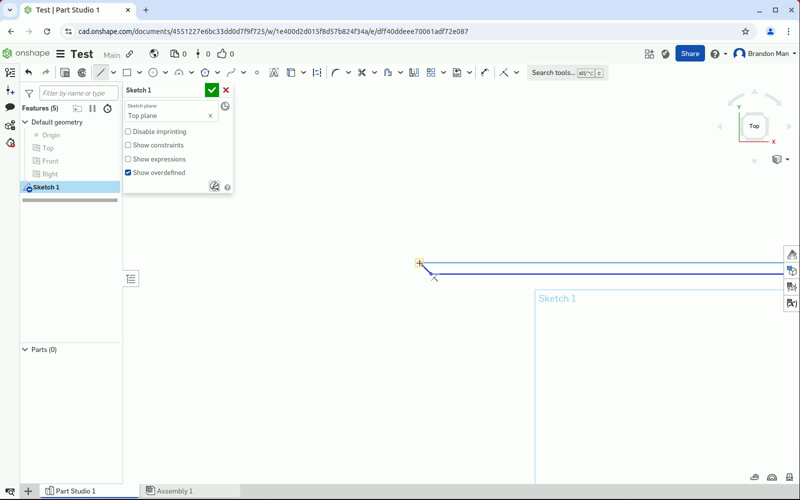
scroll(-6)
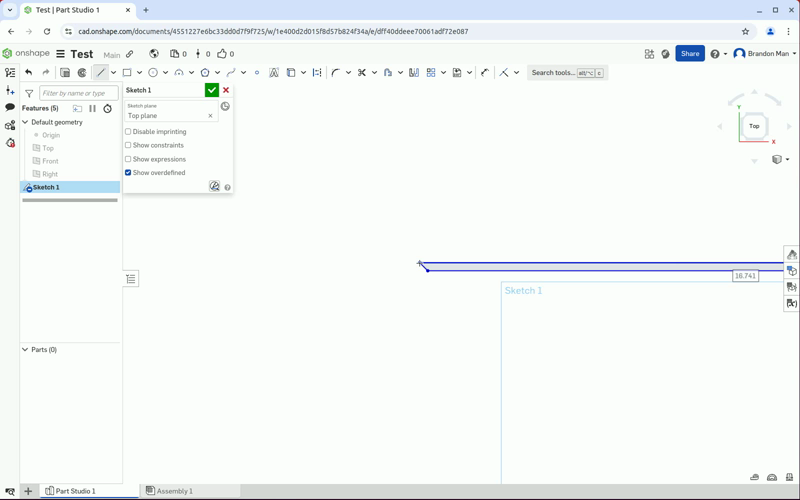
scroll(-6)
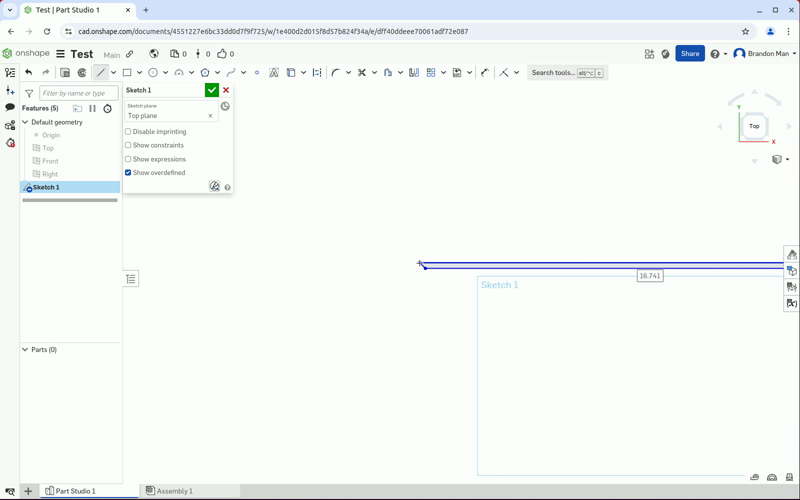
scroll(-6)
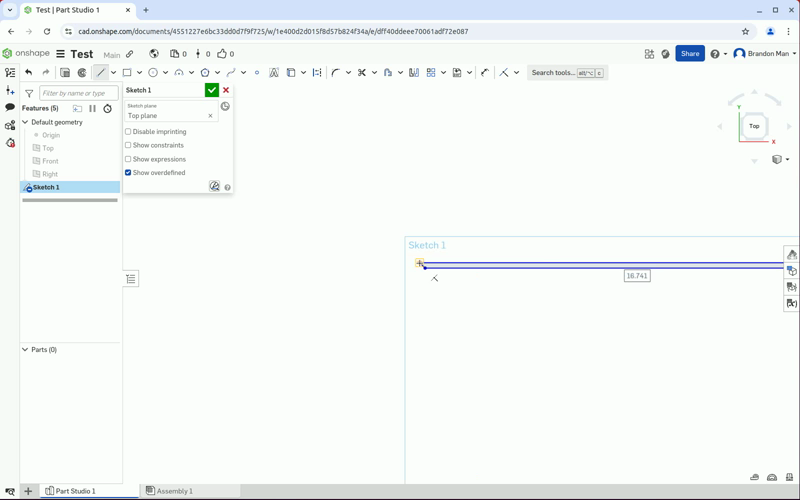
scroll(-6)
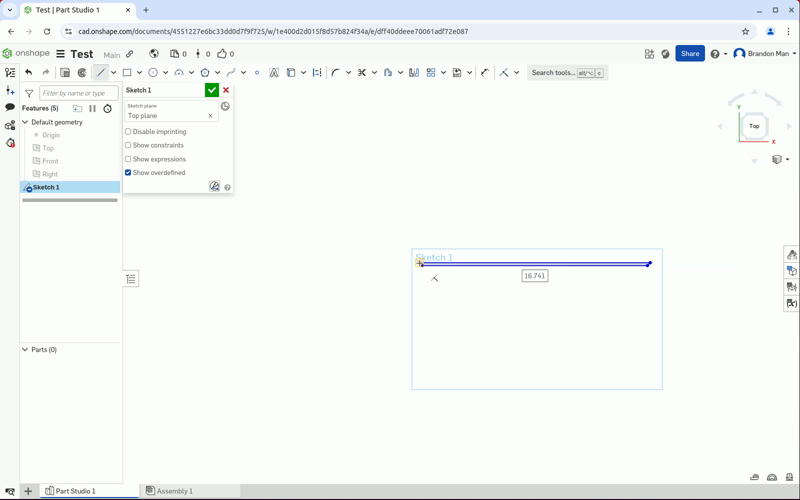
scroll(-6)
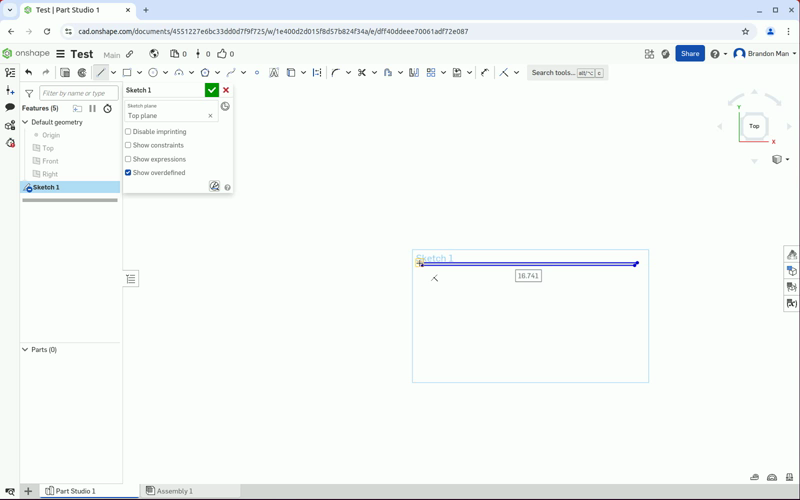
scroll(-6)
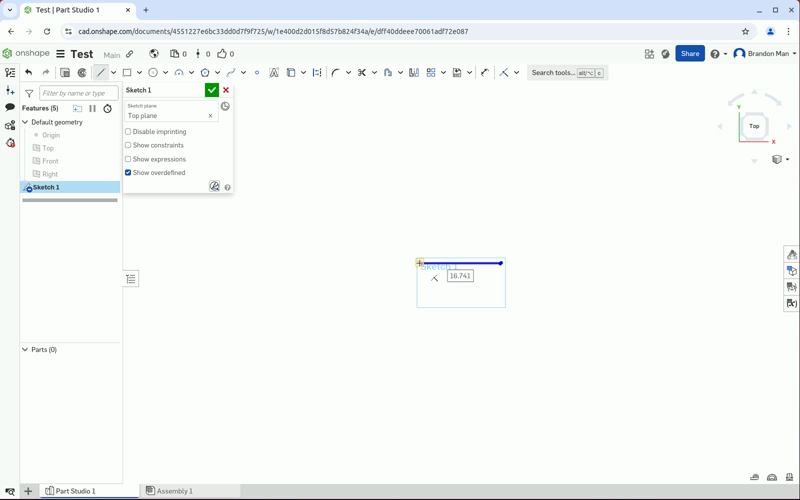
key(esc)
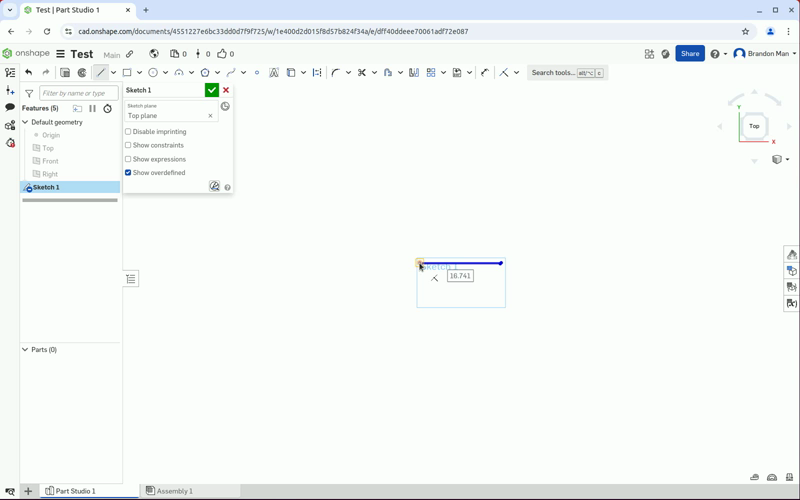
mouse_move(480, 262)
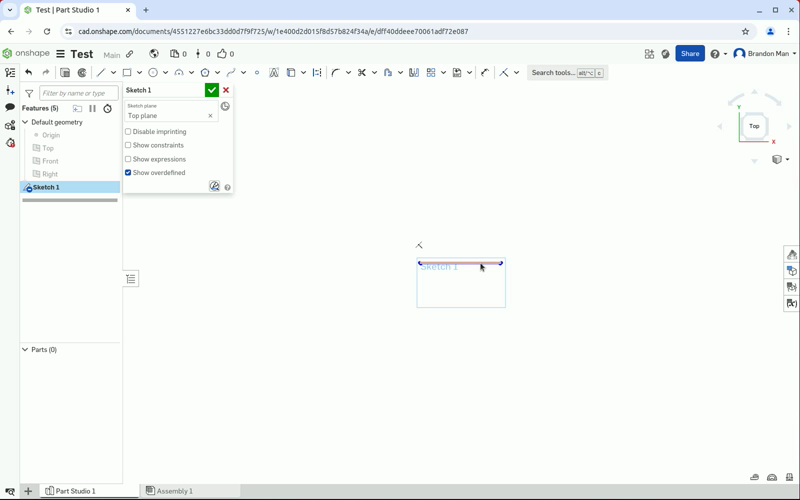
scroll(6)
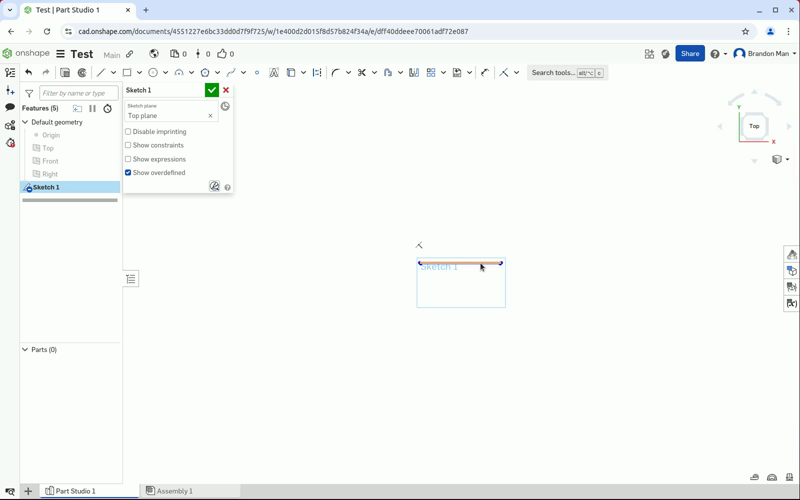
scroll(6)
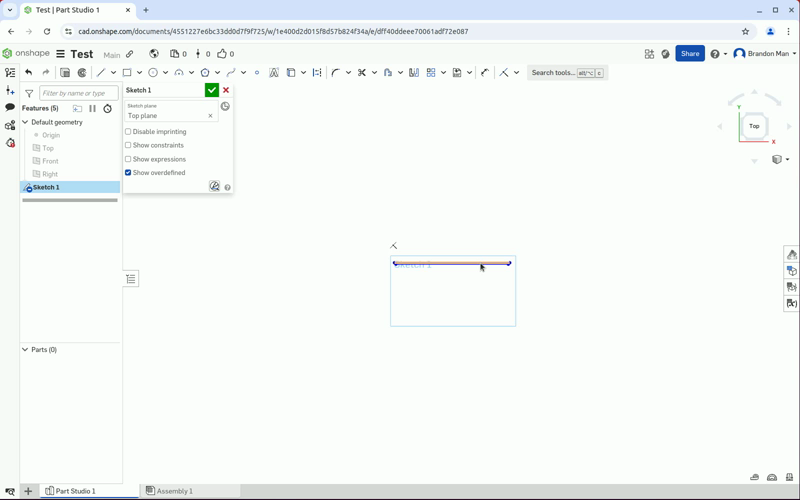
scroll(6)
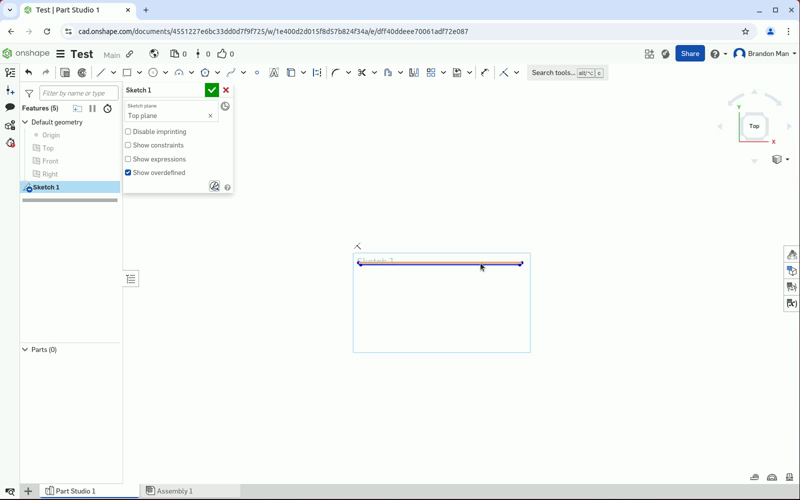
scroll(6)
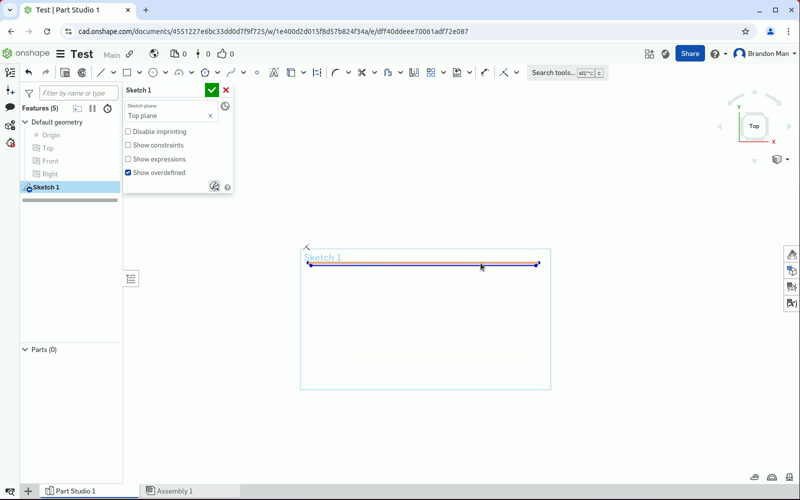
scroll(6)
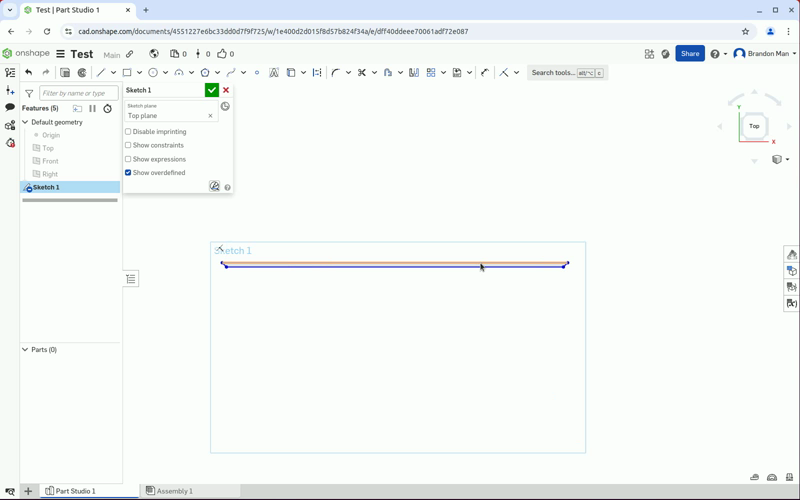
scroll(6)
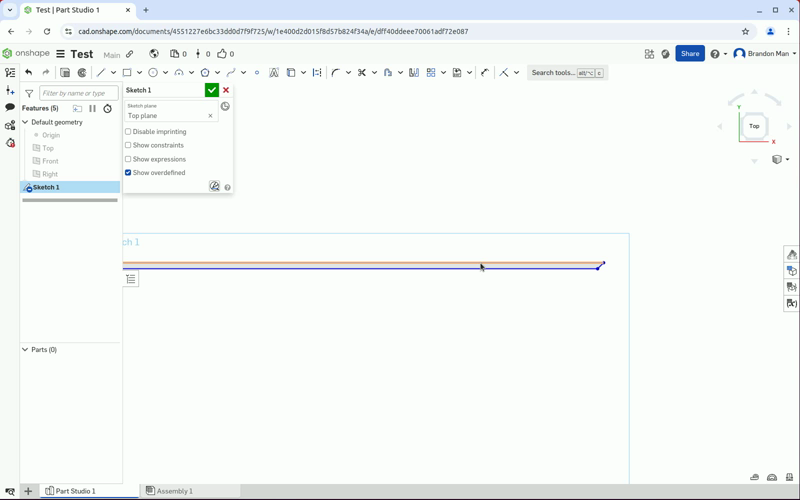
scroll(6)
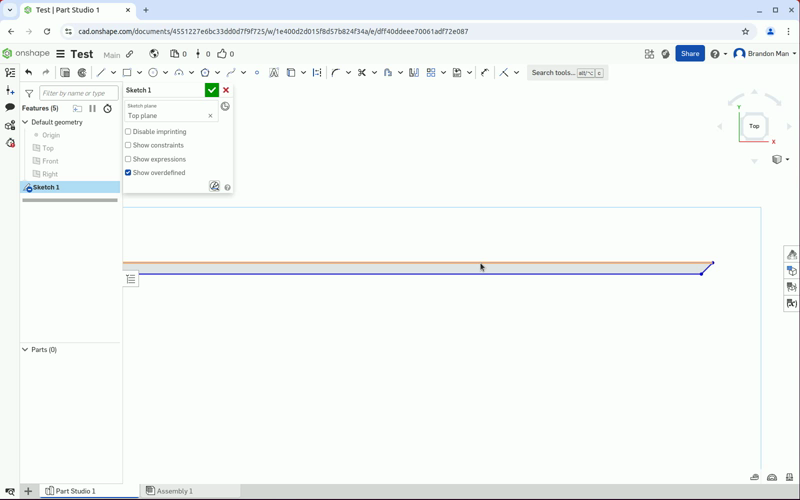
click(480, 262)
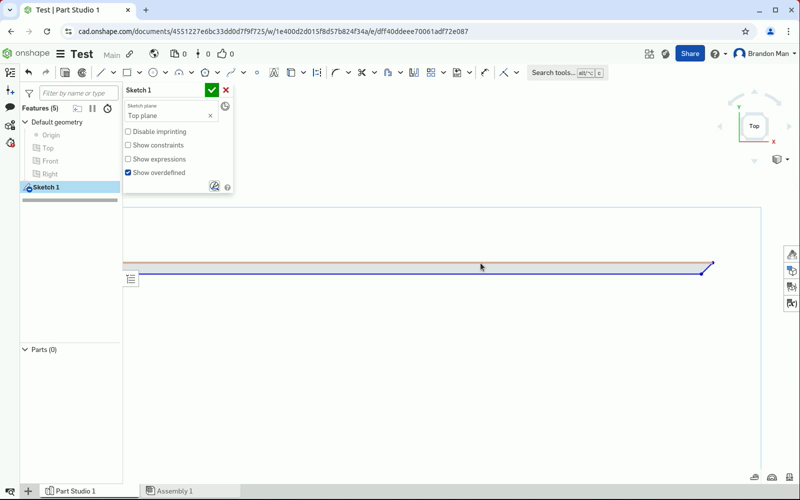
scroll(-6)
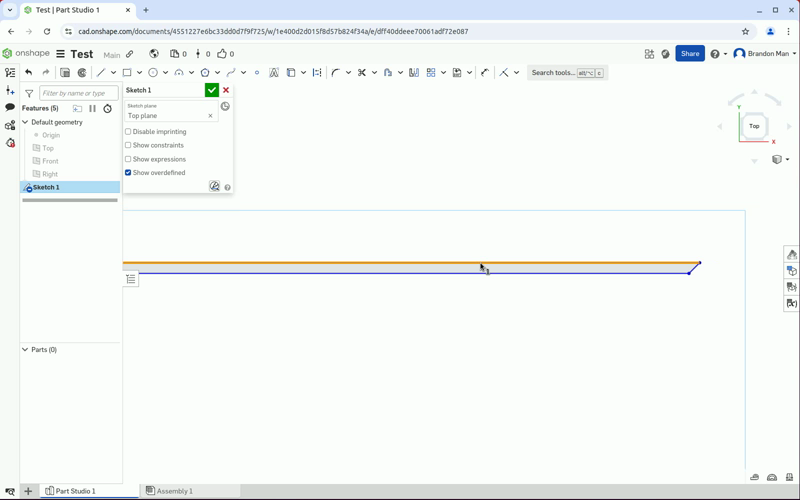
scroll(-6)
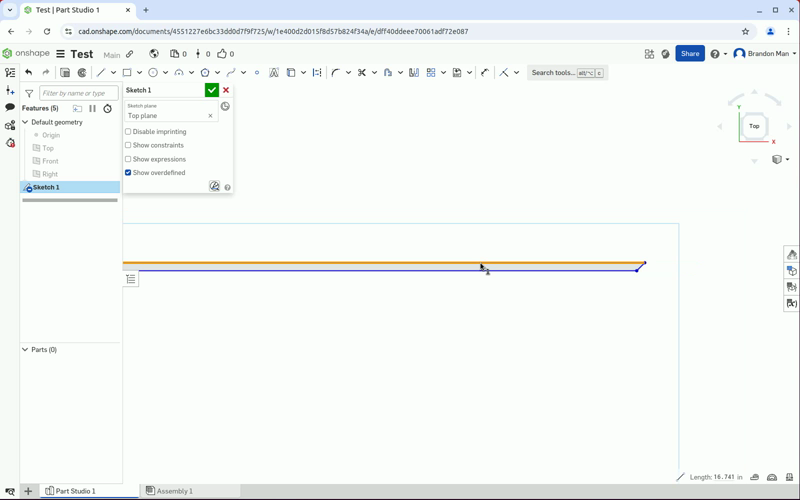
scroll(-6)
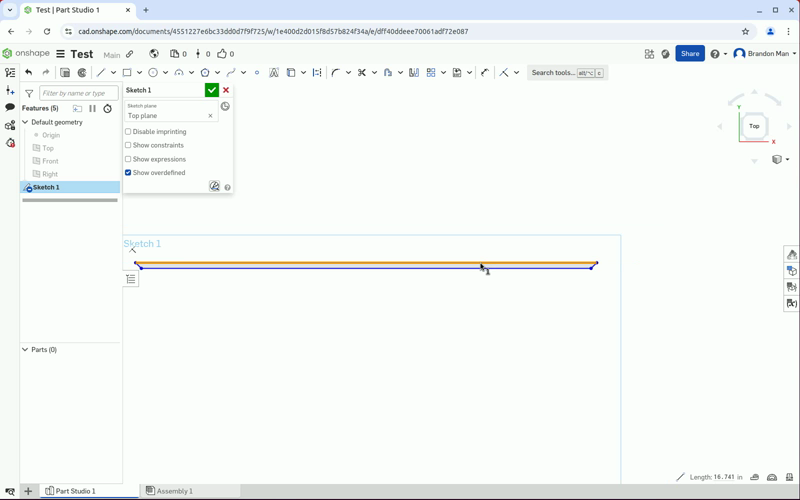
scroll(-6)
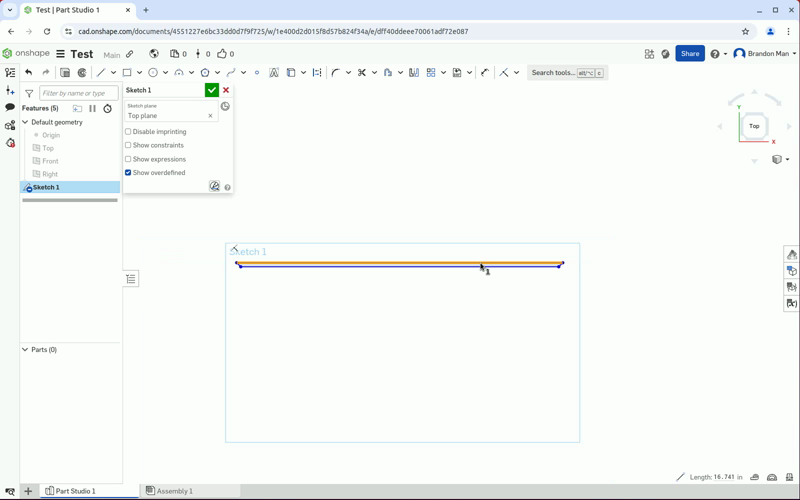
scroll(-6)
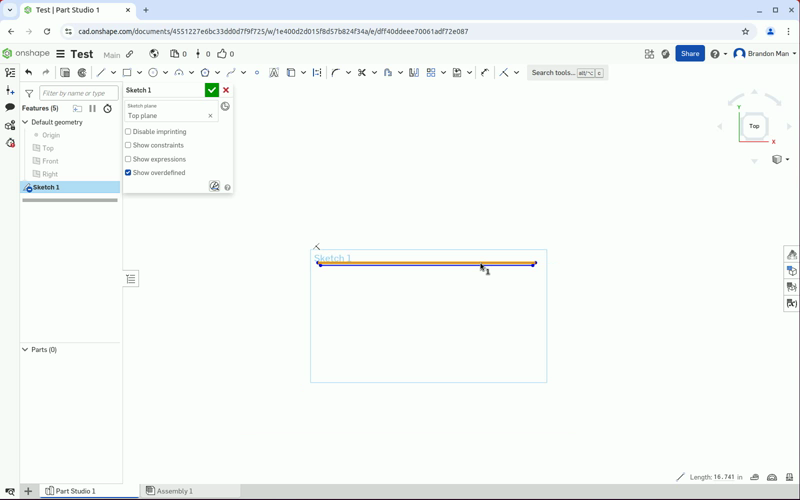
scroll(-6)
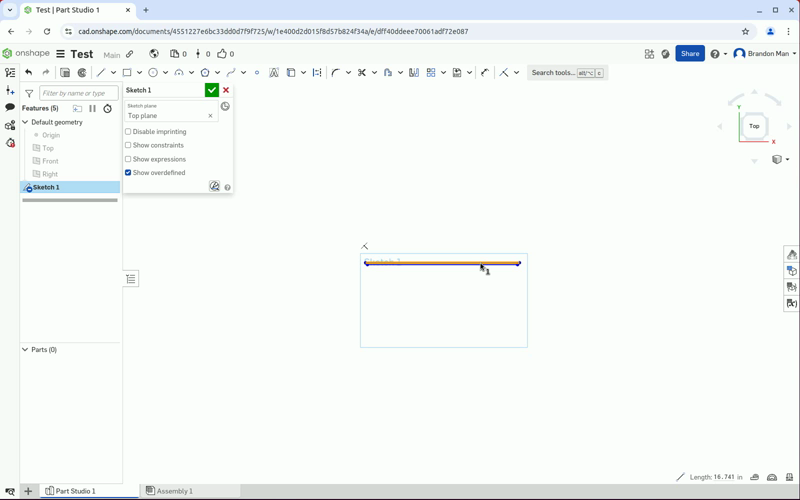
scroll(-6)
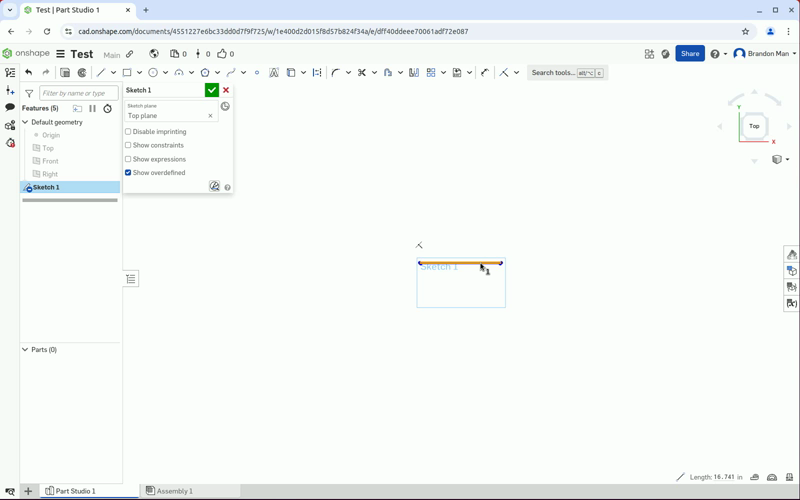
mouse_move(73, 352)
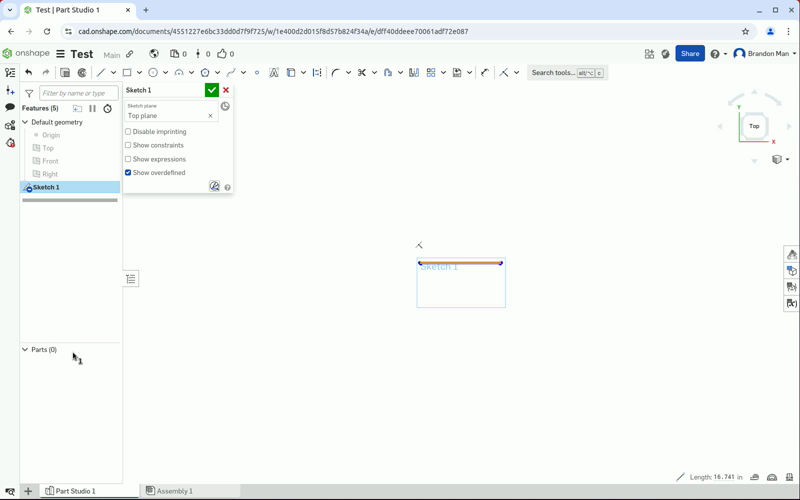
key(shift+y)
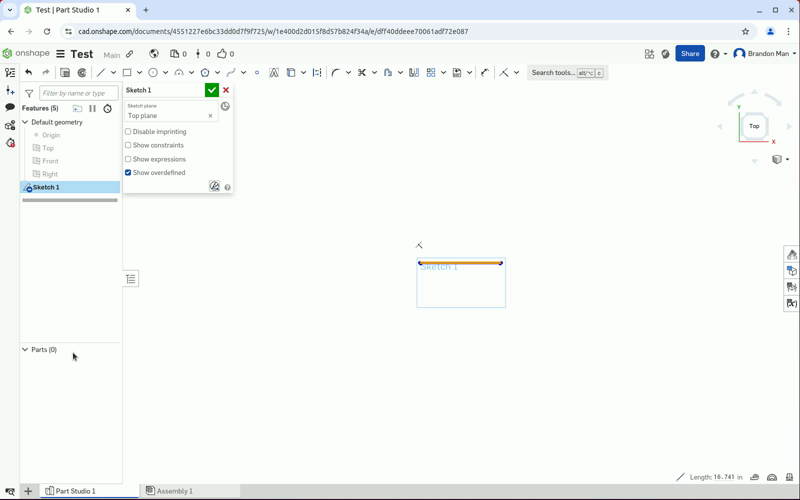
key(shift+e)
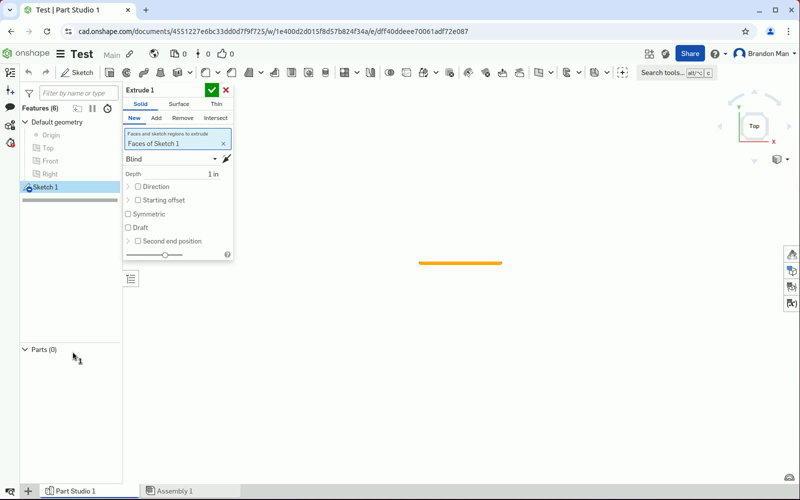
mouse_move(143, 106)
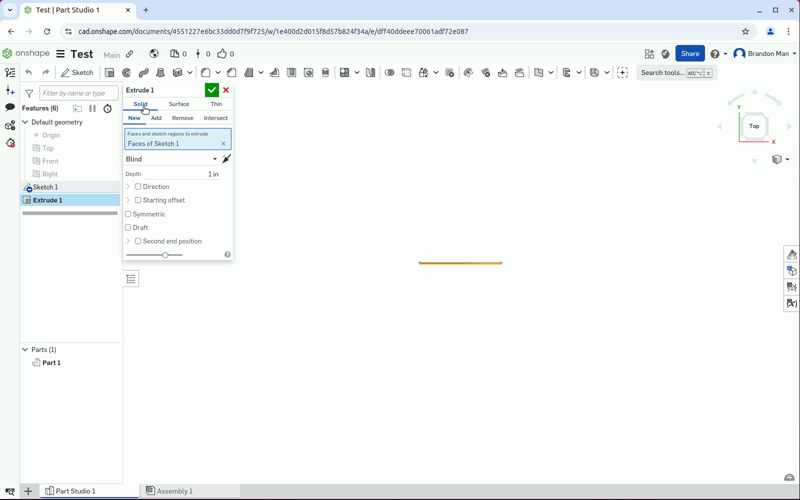
click(143, 106)
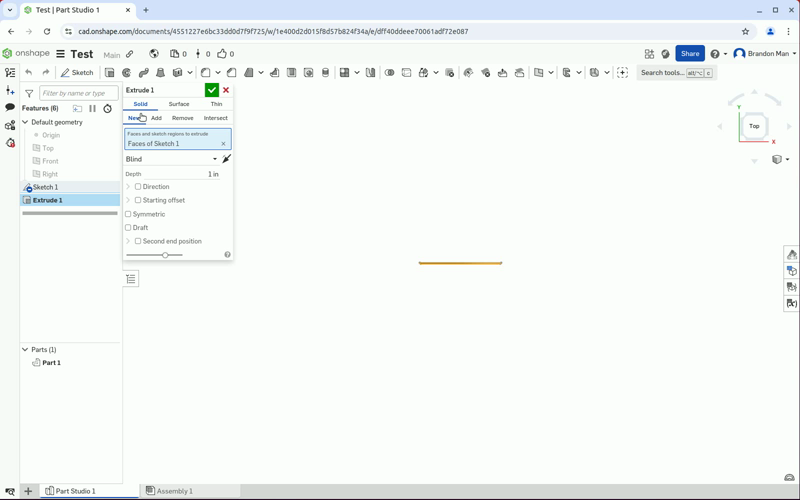
mouse_move(137, 120)
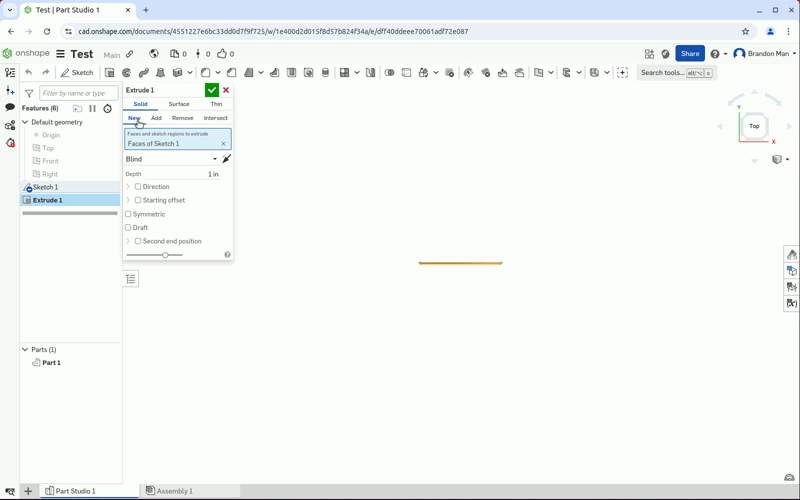
click(137, 120)
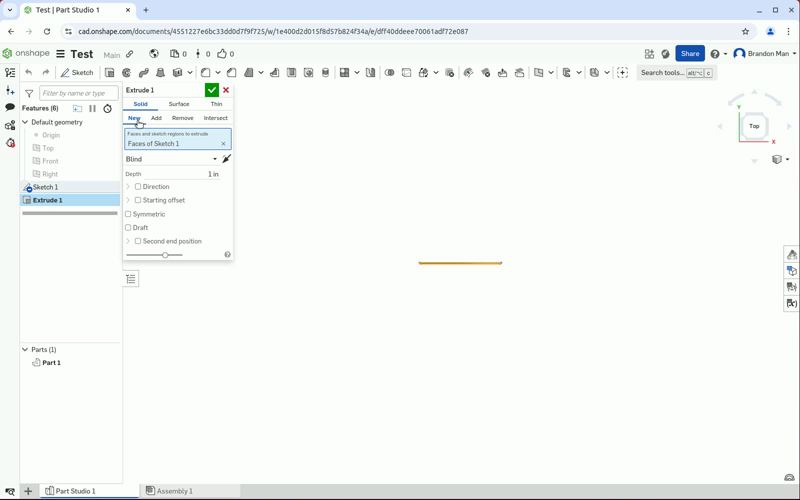
key(tab, 4)
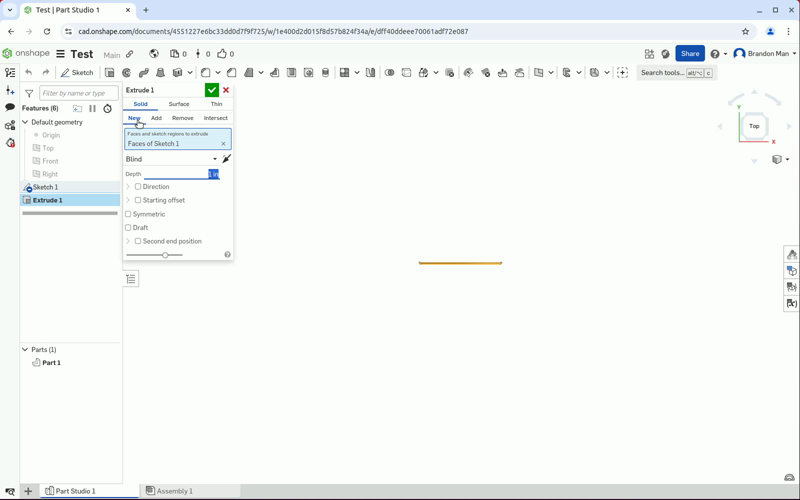
text(0.241)
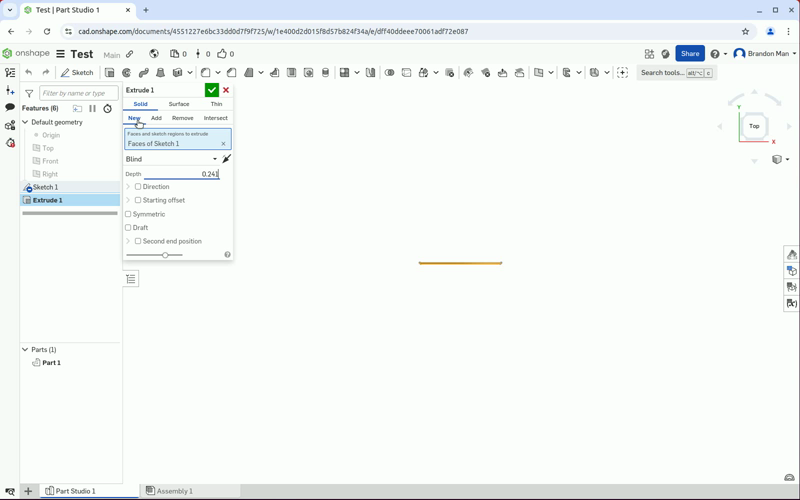
key(enter)
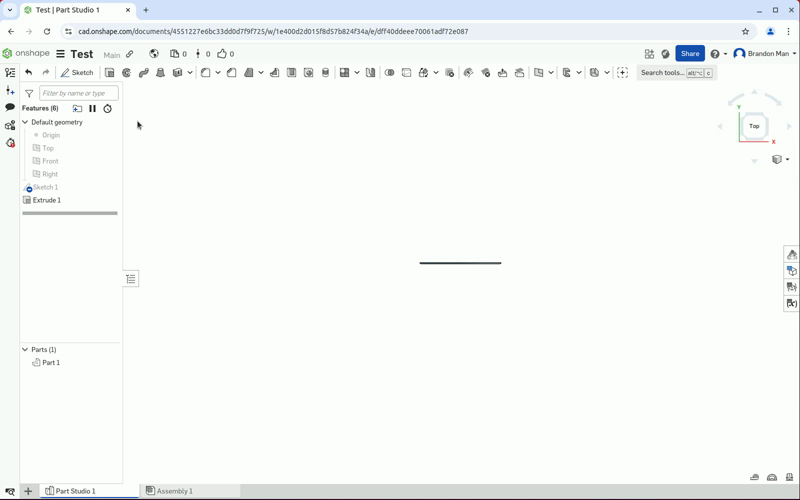
key(shift+h)
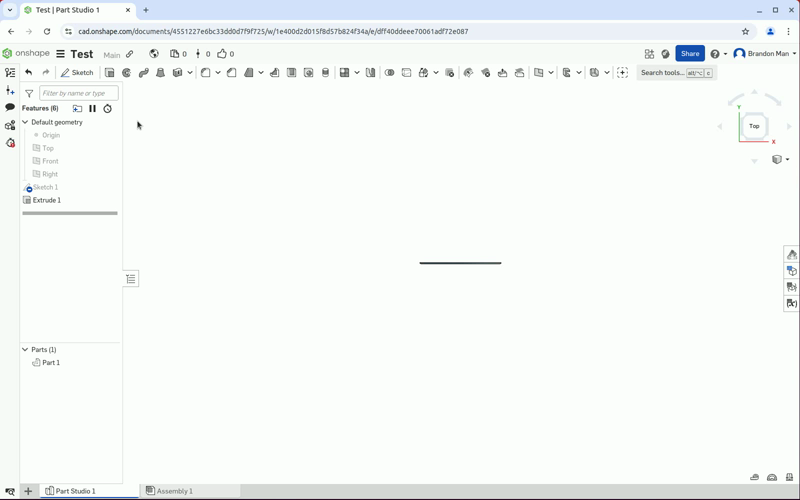
key(shift+h)
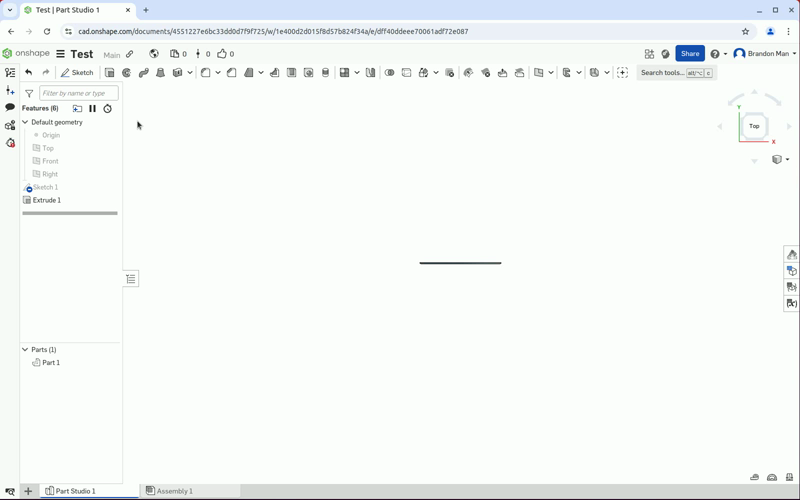
mouse_move(73, 189)
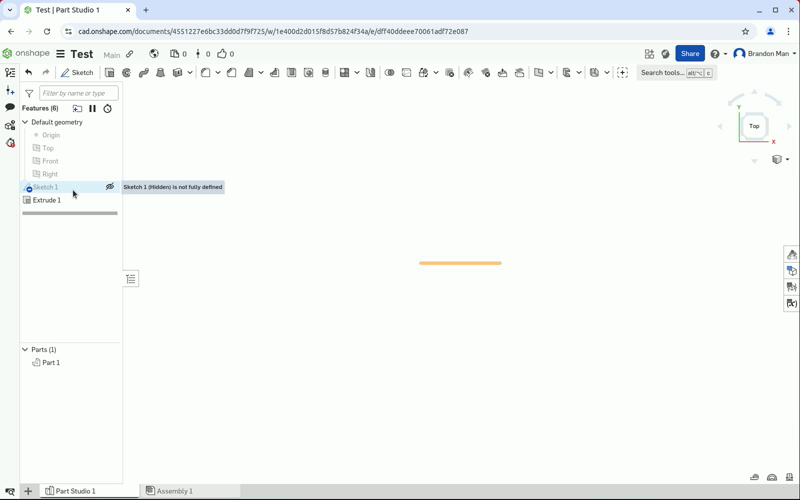
click(73, 189)
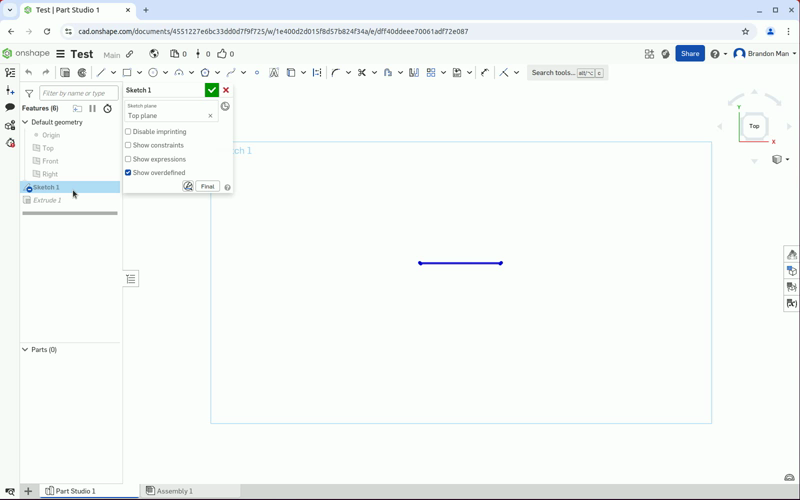
mouse_move(229, 92)
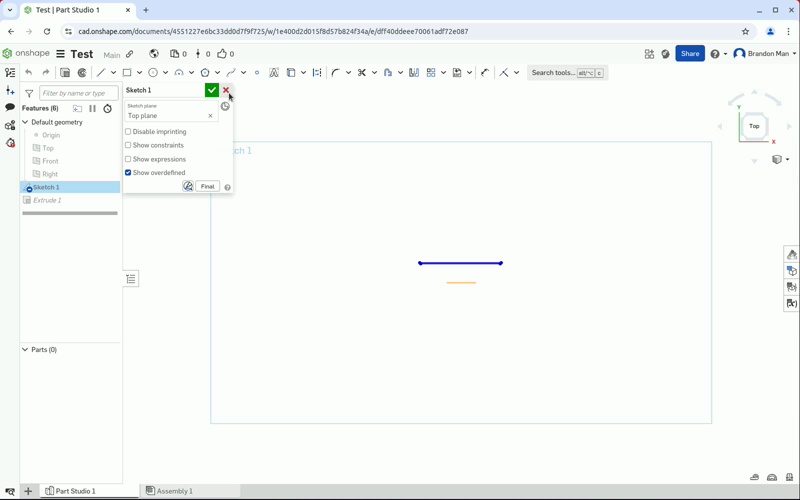
click(229, 92)
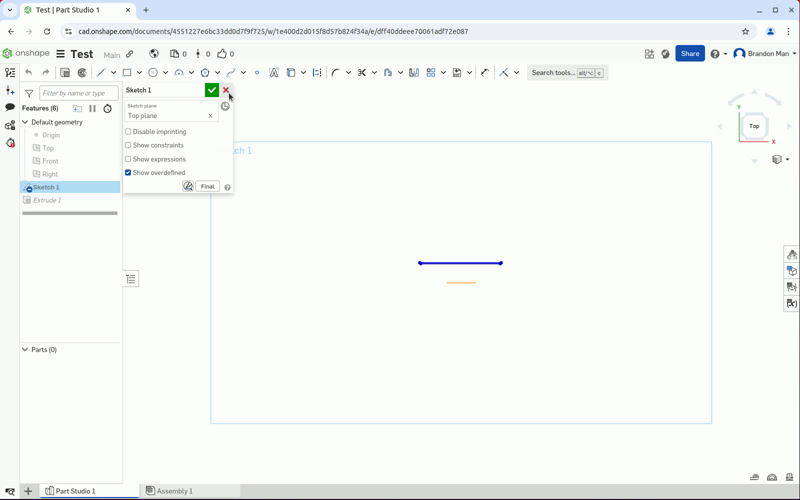
key(shift+s)
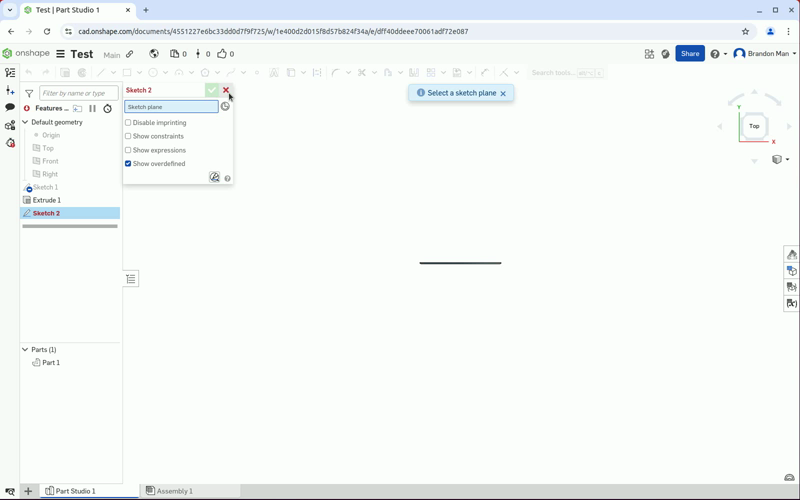
mouse_move(73, 150)
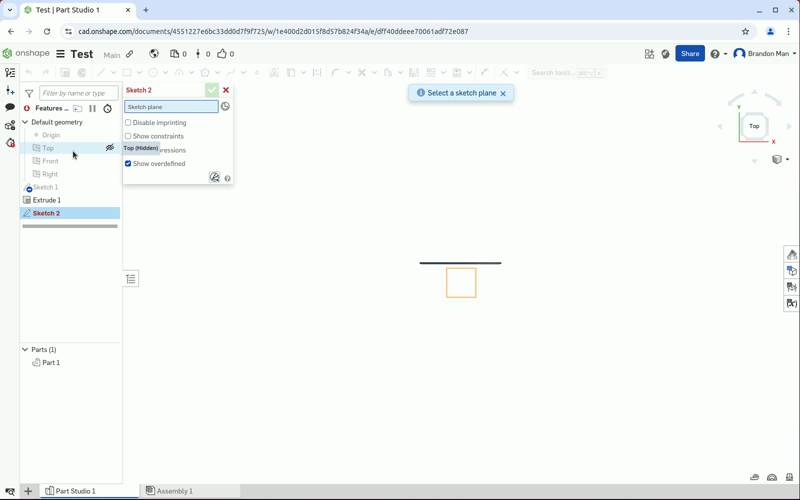
click(73, 150)
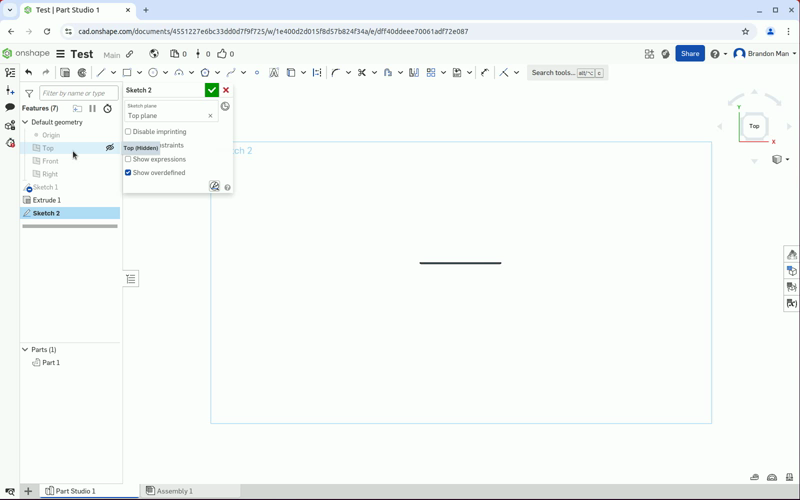
mouse_move(73, 352)
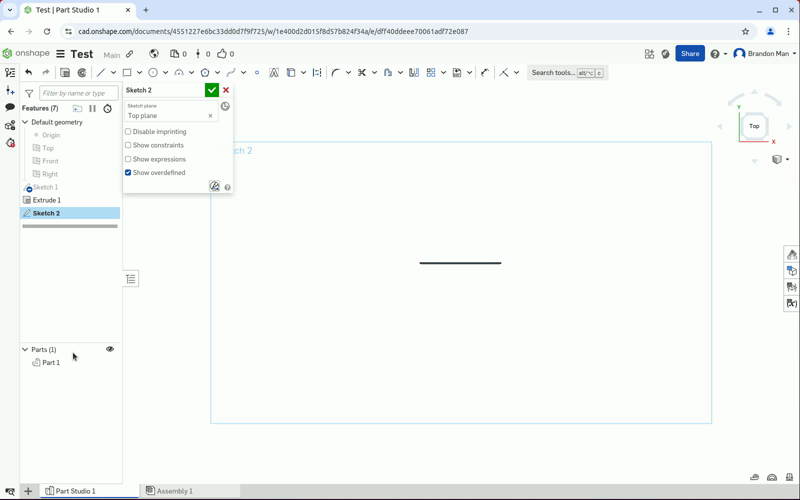
key(y)
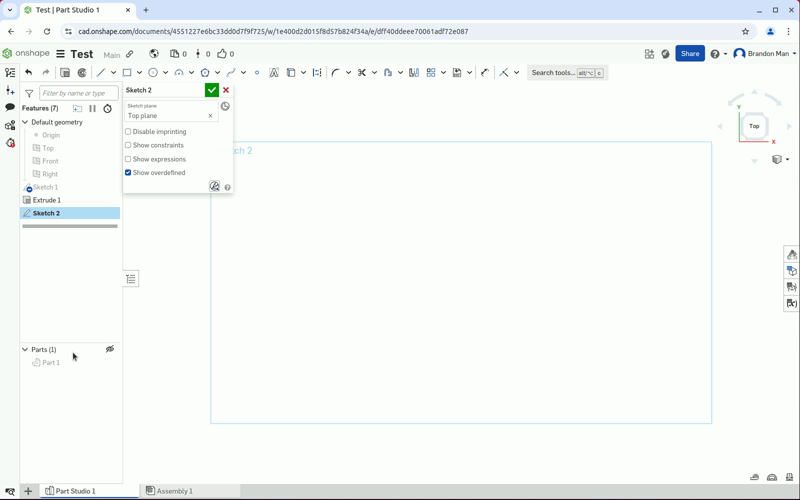
key(l)
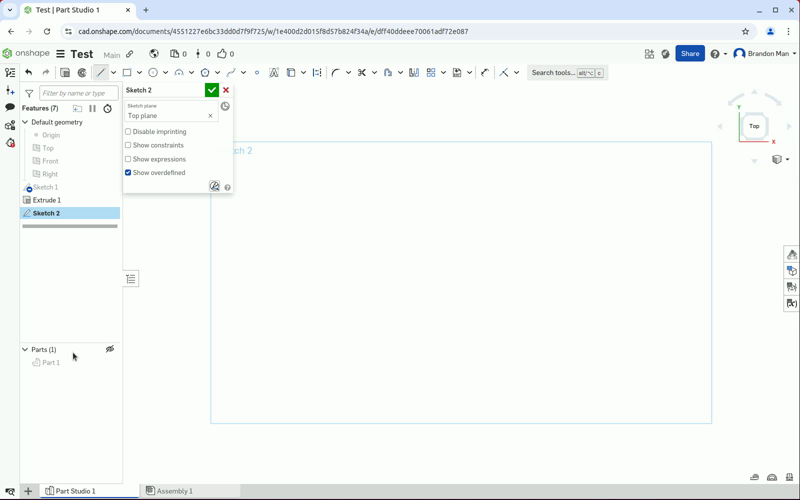
key_down(shift)
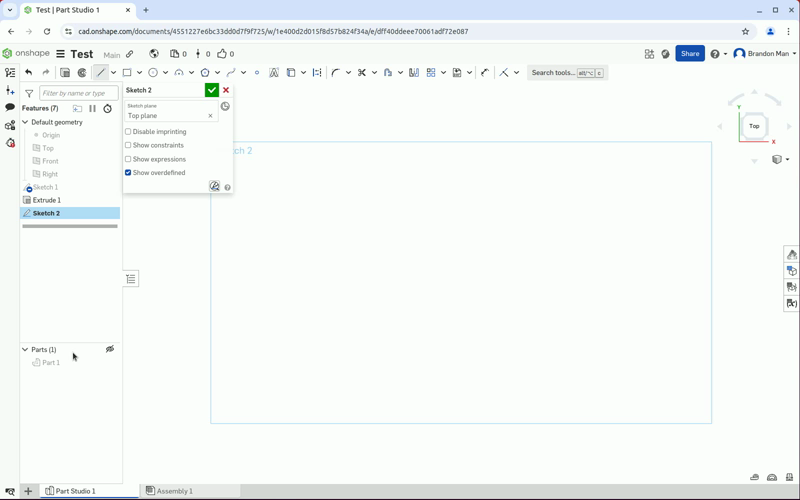
mouse_move(419, 303)
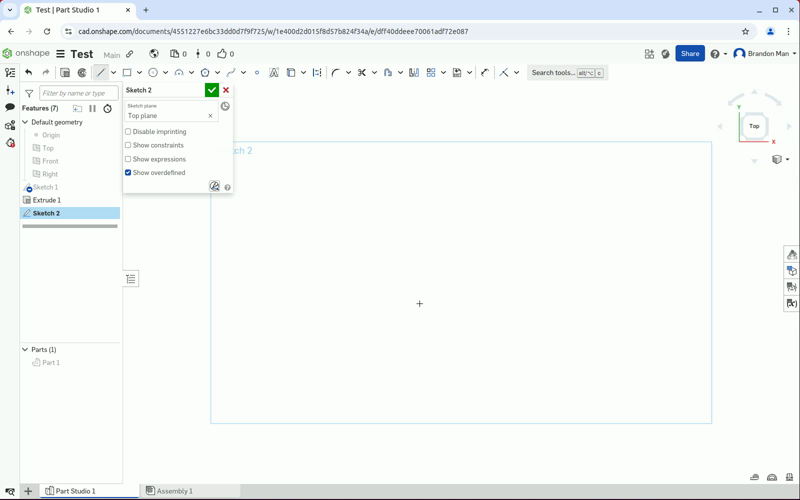
click(419, 303)
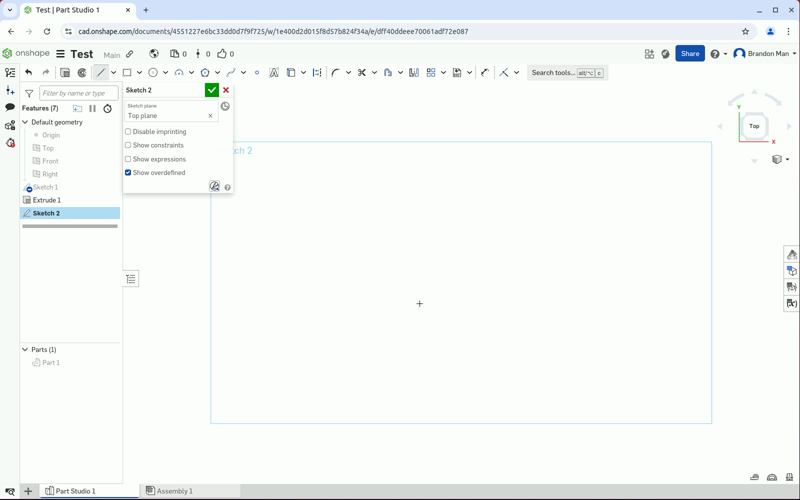
key_up(shift)
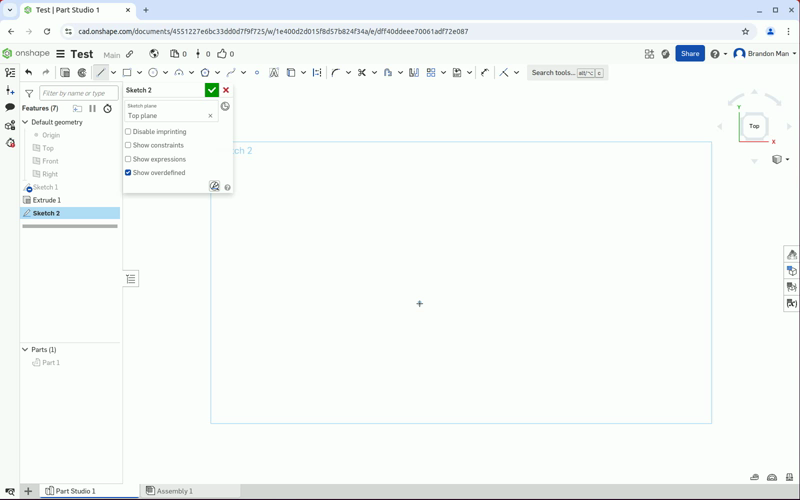
key_down(shift)
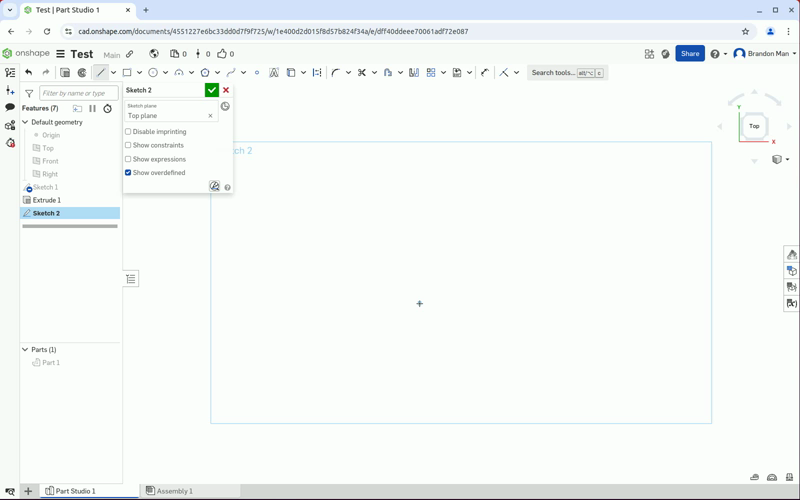
mouse_move(449, 303)
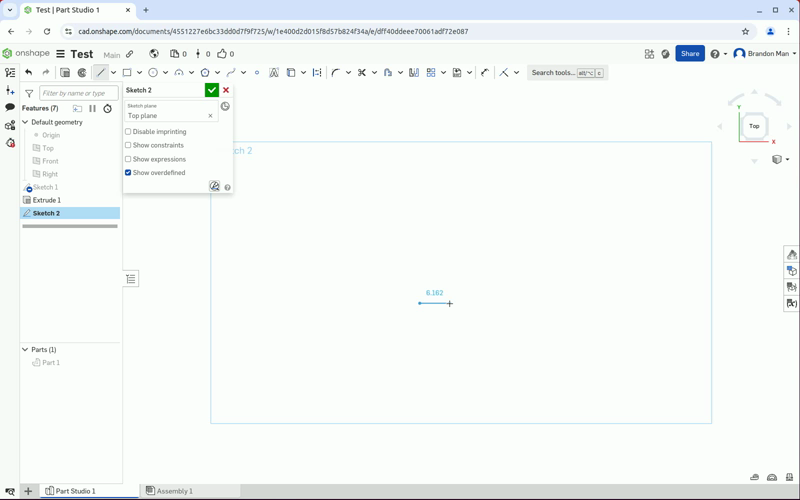
mouse_move(420, 302)
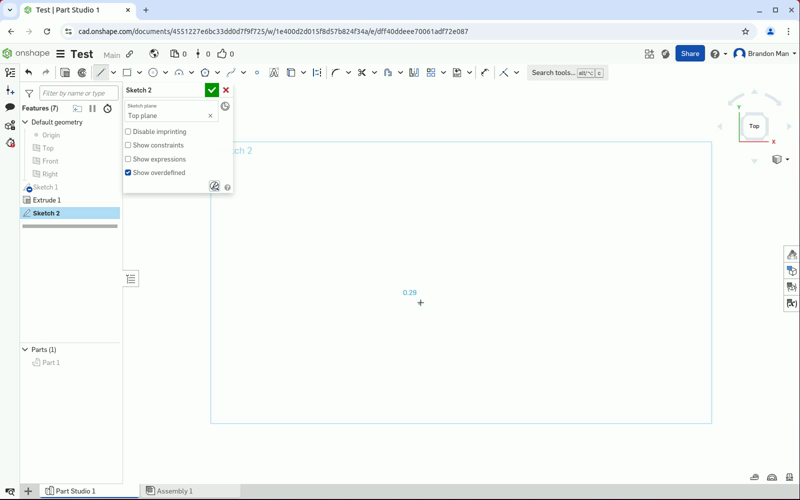
scroll(6)
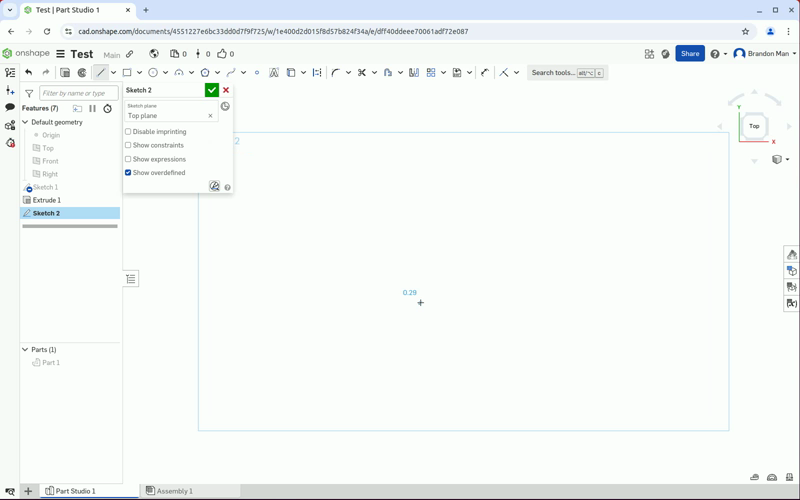
scroll(6)
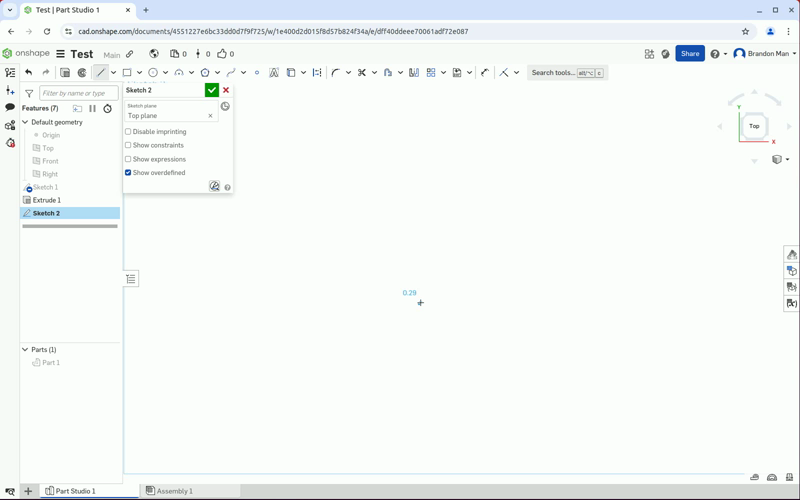
scroll(6)
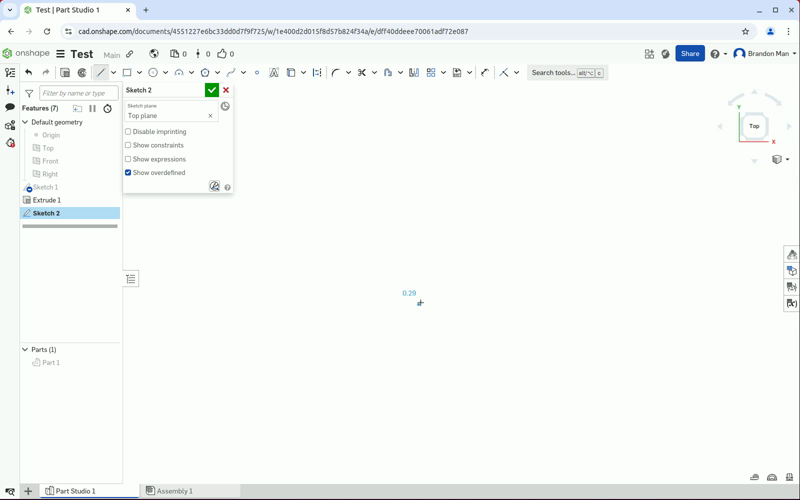
scroll(6)
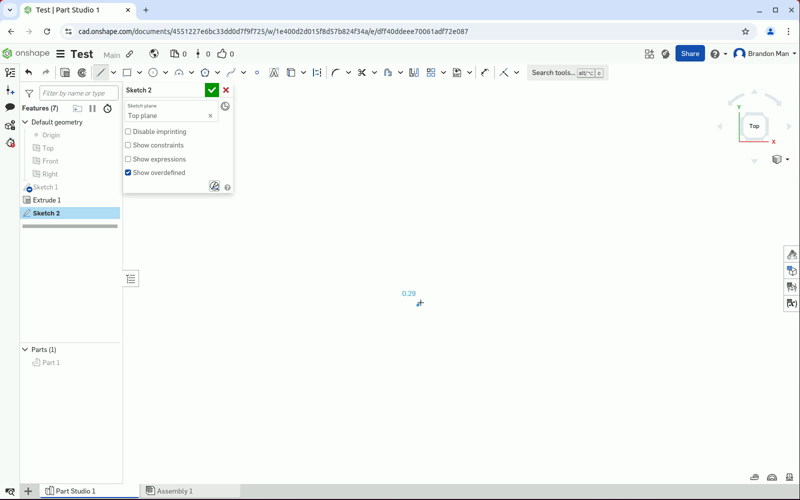
scroll(6)
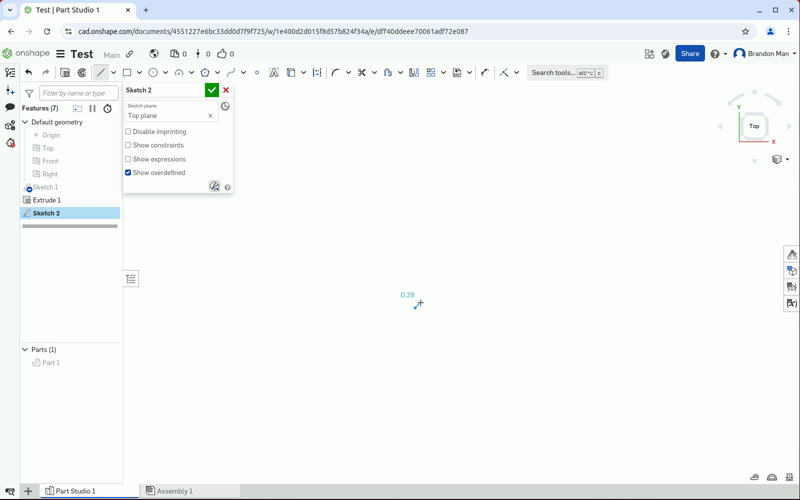
scroll(6)
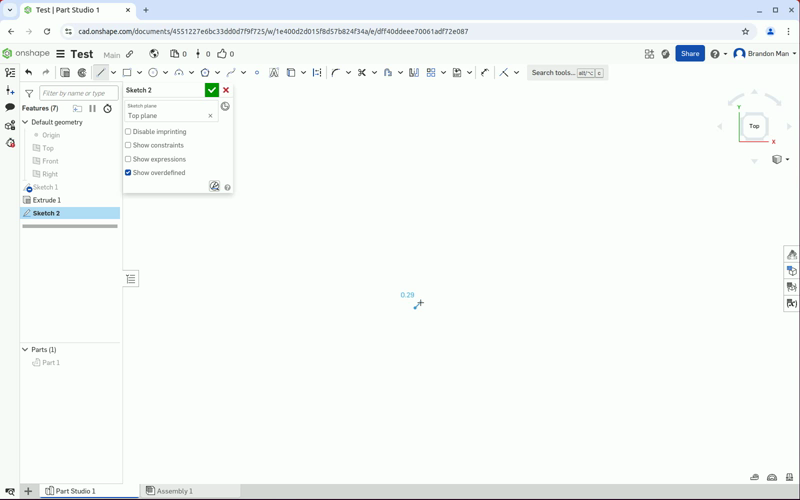
scroll(6)
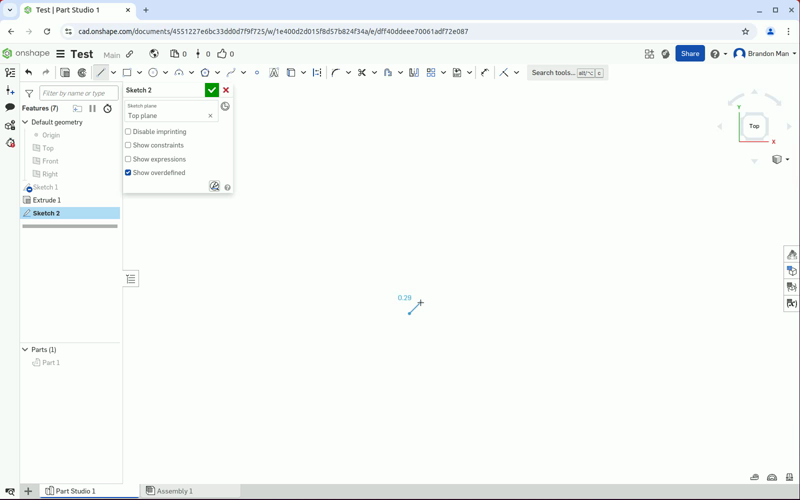
click(420, 302)
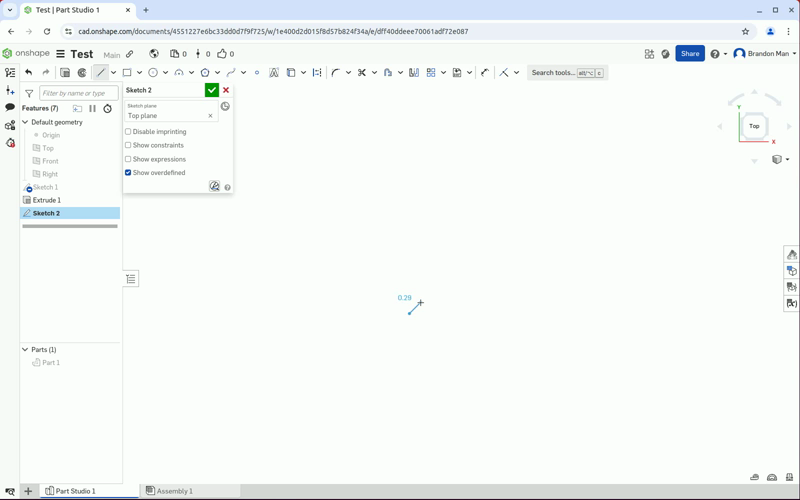
scroll(-6)
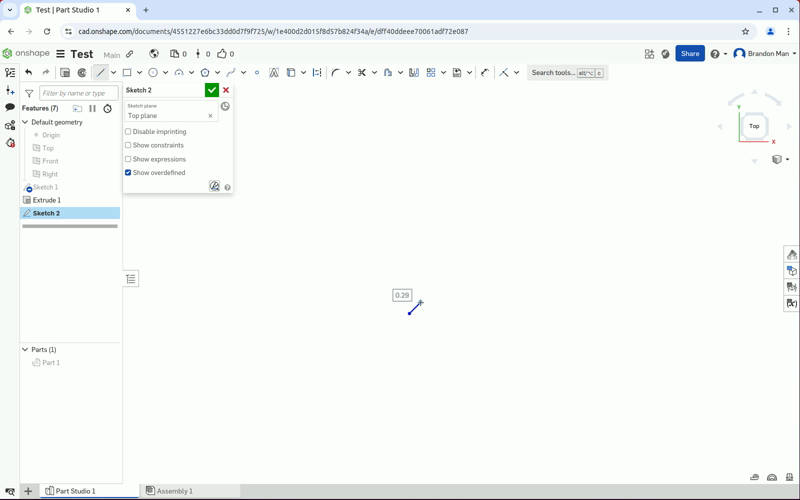
scroll(-6)
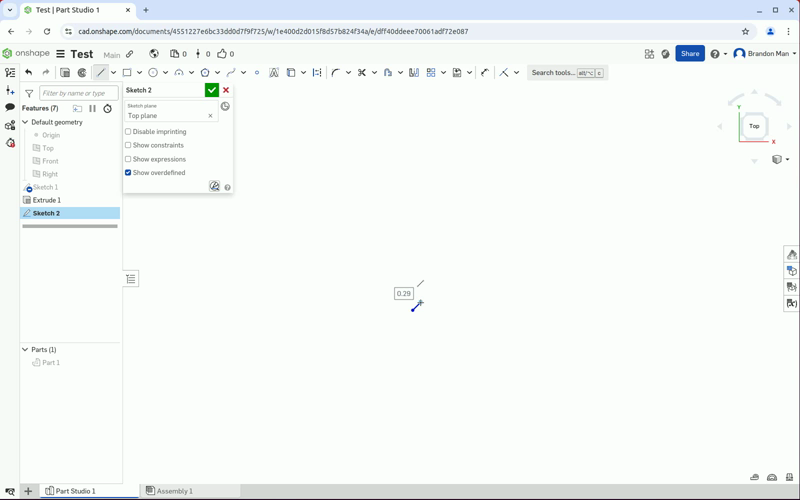
scroll(-6)
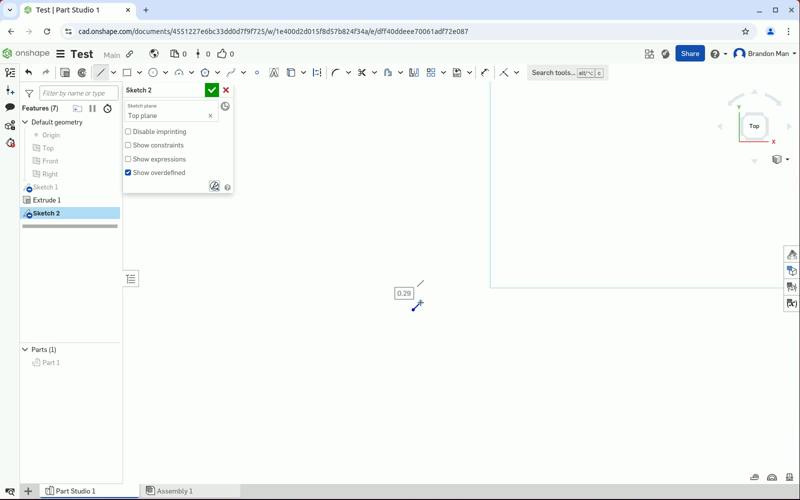
scroll(-6)
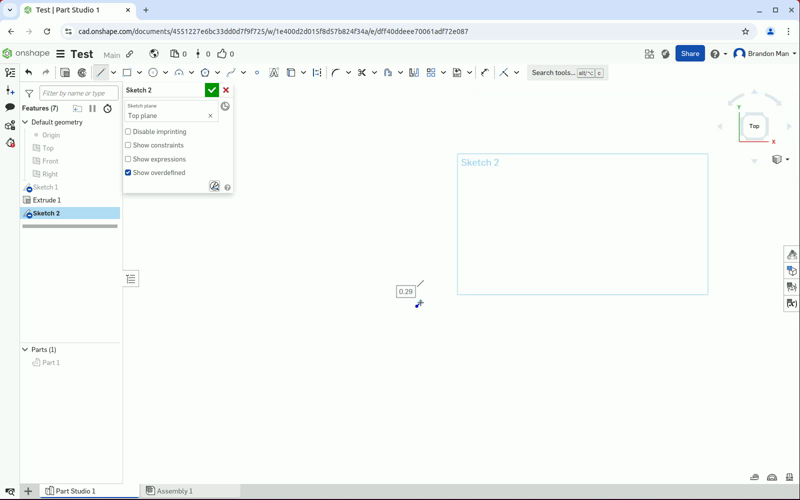
scroll(-6)
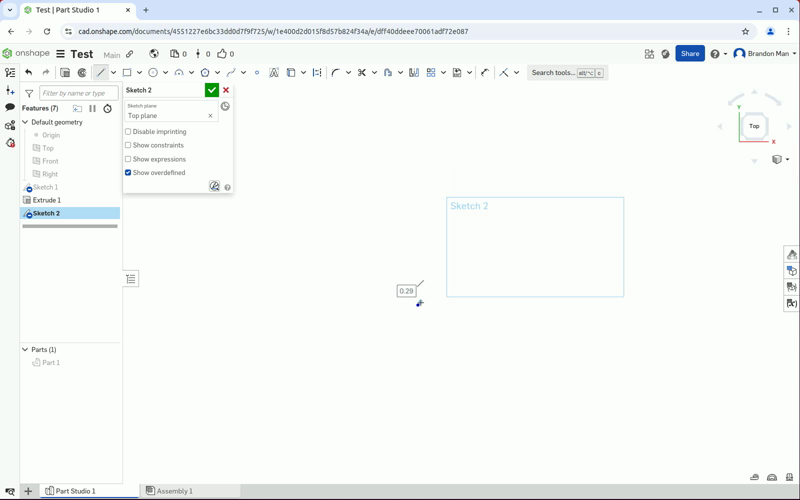
scroll(-6)
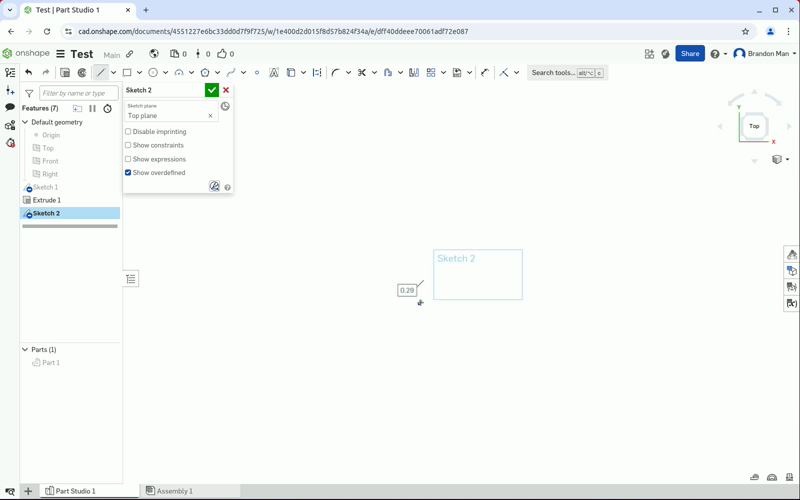
scroll(-6)
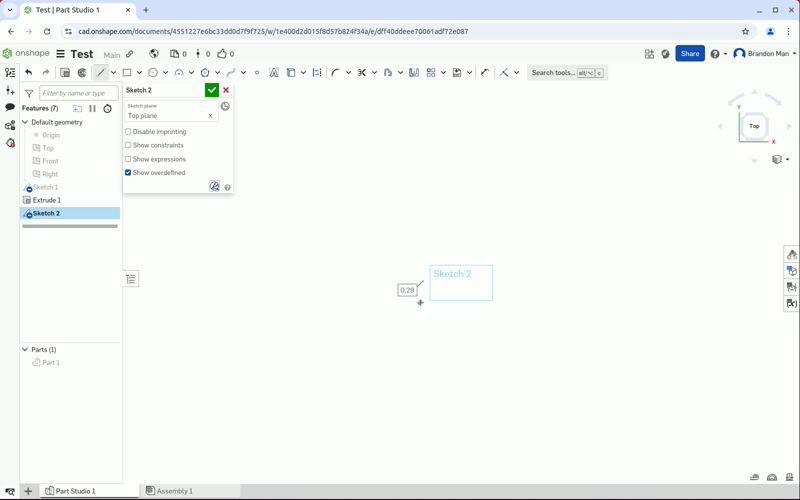
key_up(shift)
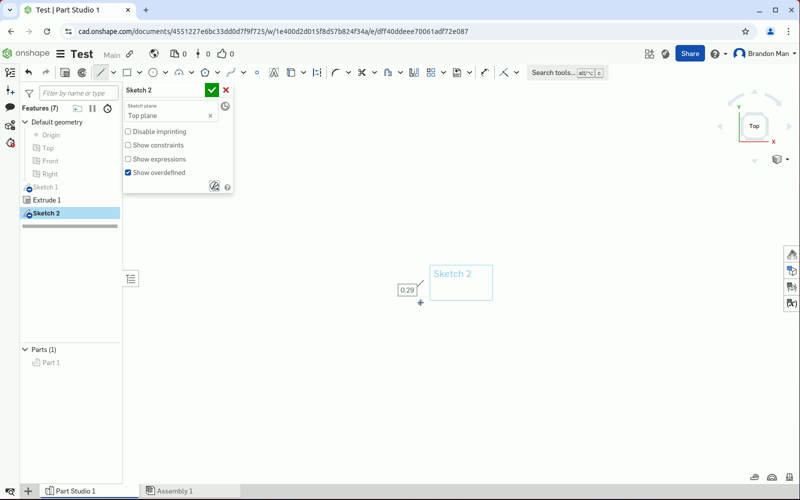
key_down(shift)
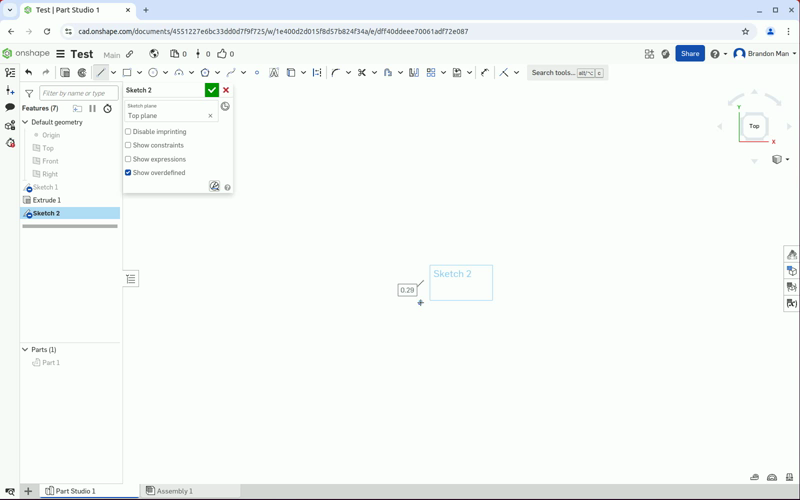
mouse_move(450, 302)
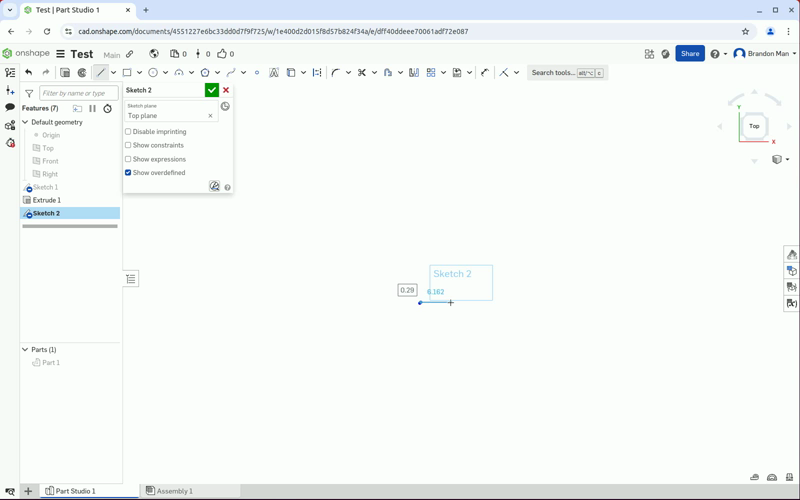
mouse_move(420, 262)
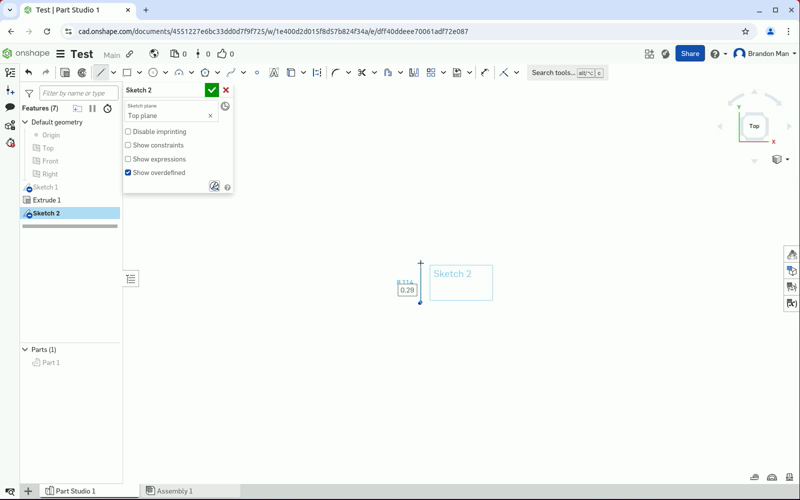
click(420, 262)
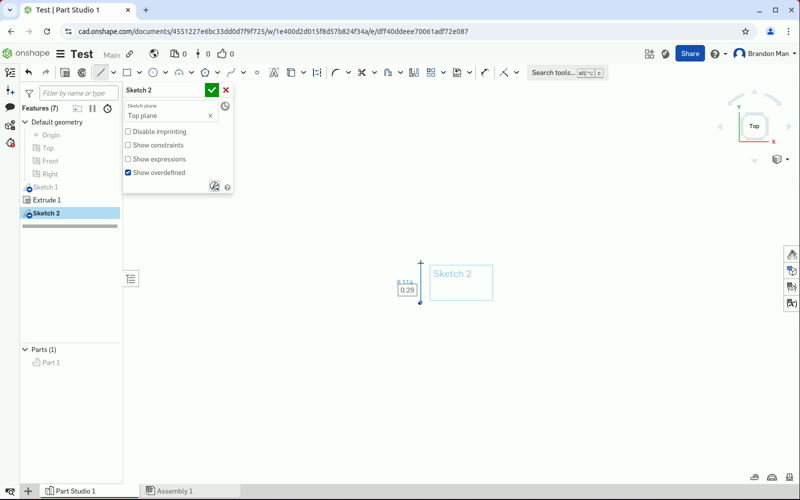
key_up(shift)
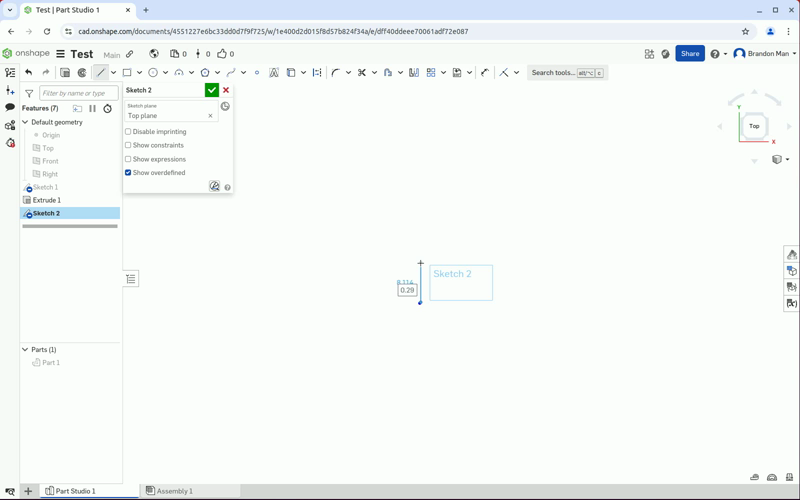
key_down(shift)
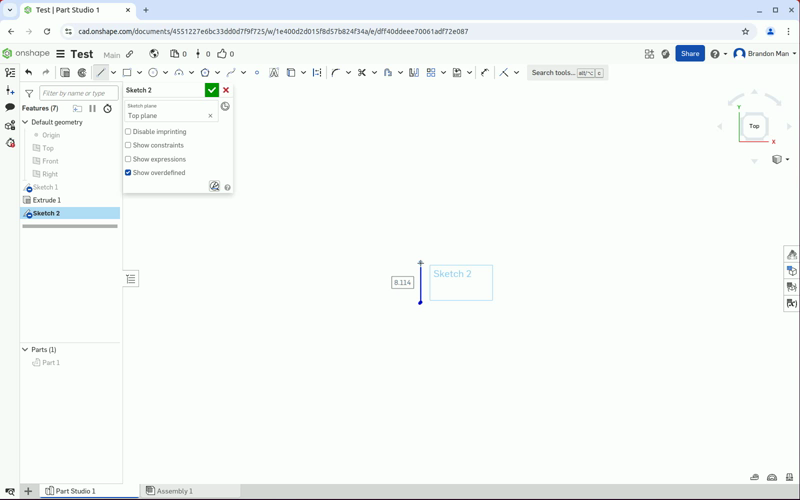
mouse_move(450, 262)
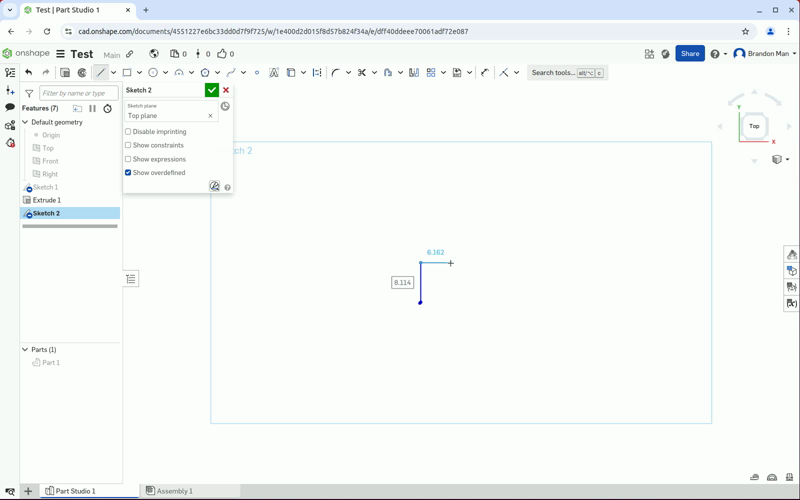
mouse_move(419, 261)
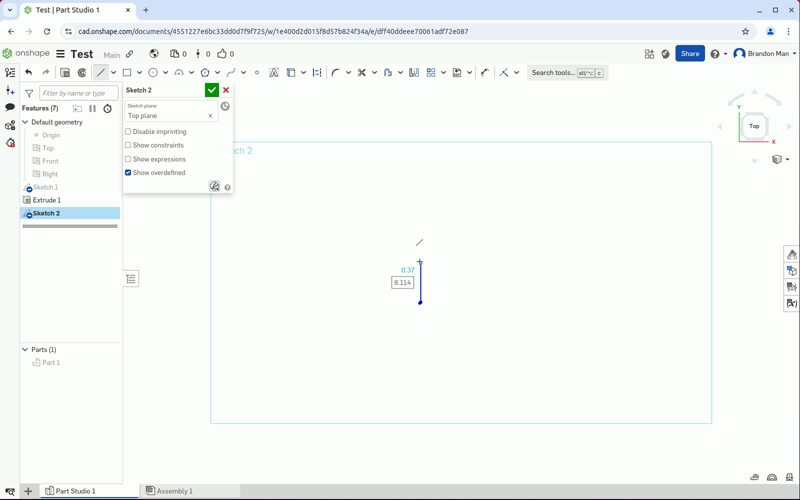
scroll(6)
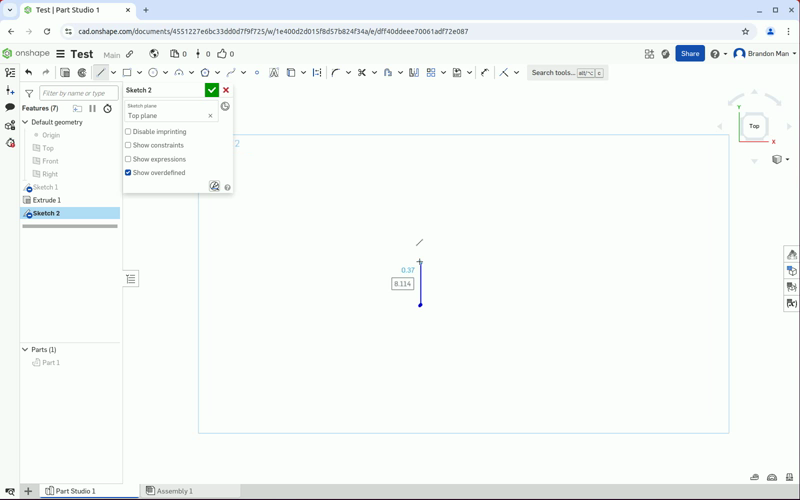
scroll(6)
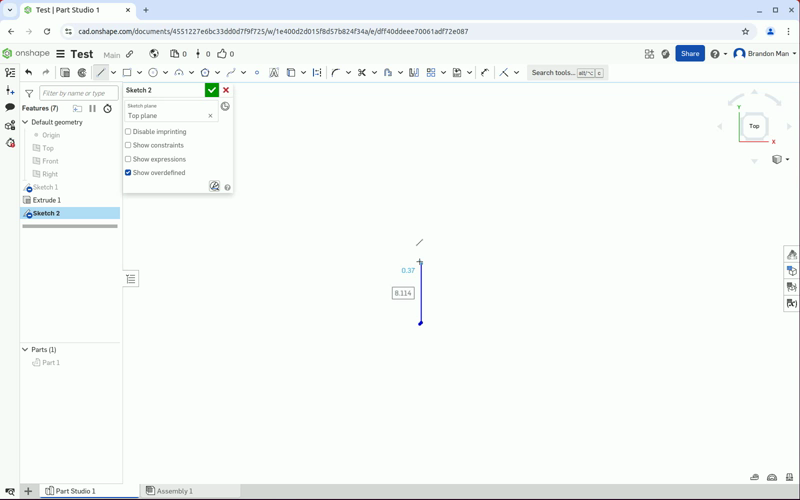
scroll(6)
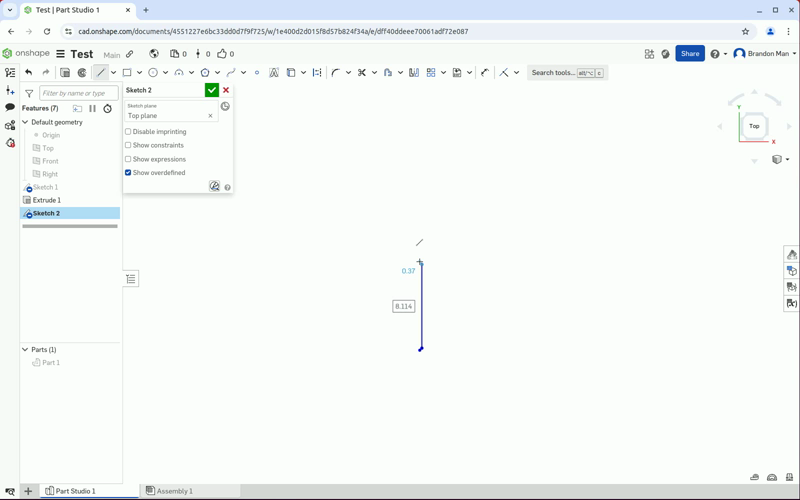
scroll(6)
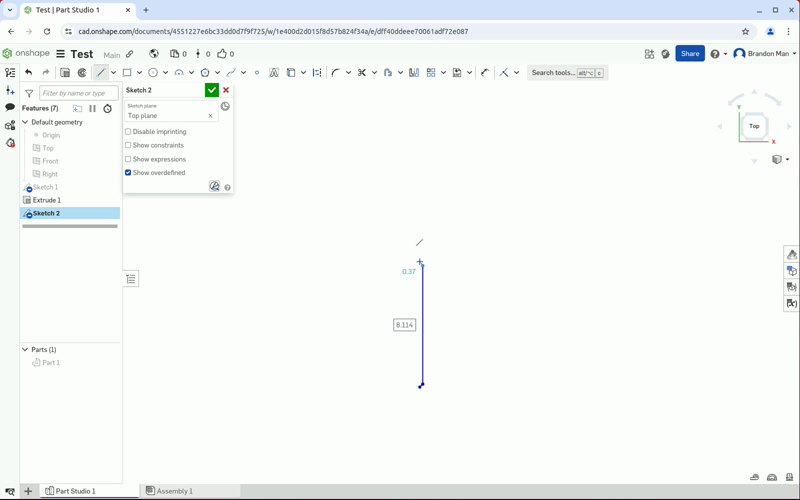
scroll(6)
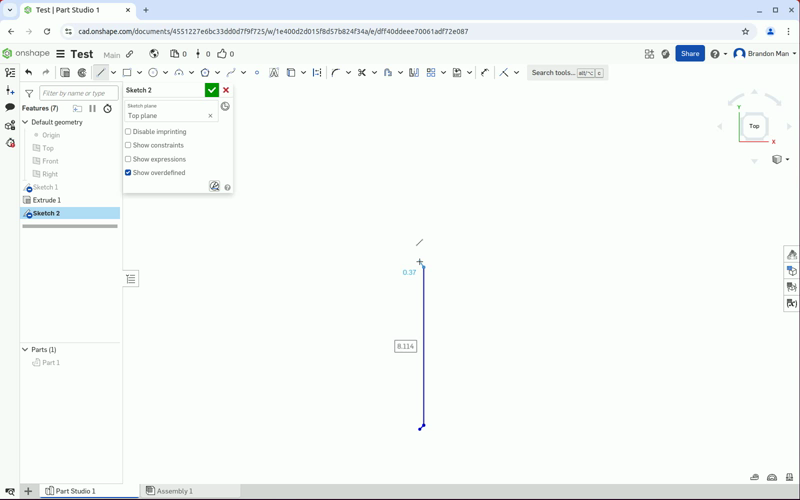
scroll(6)
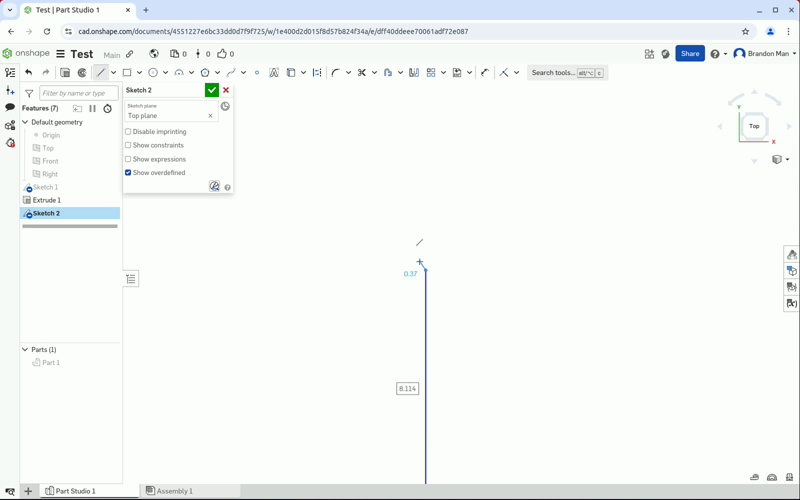
scroll(6)
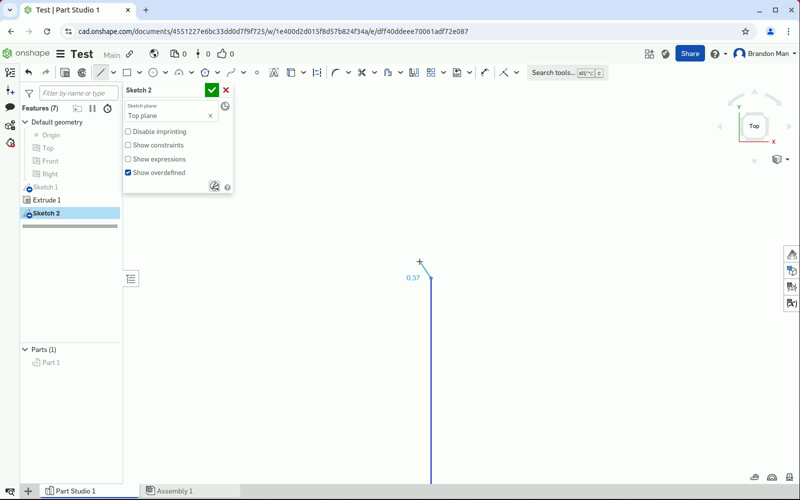
click(419, 261)
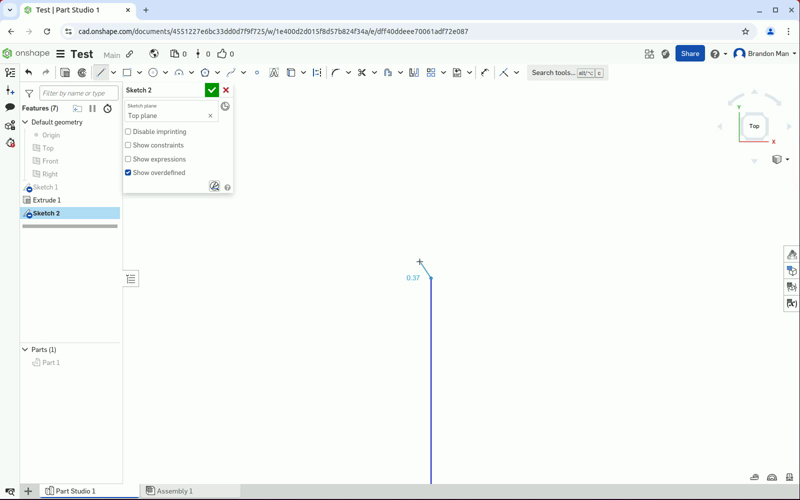
scroll(-6)
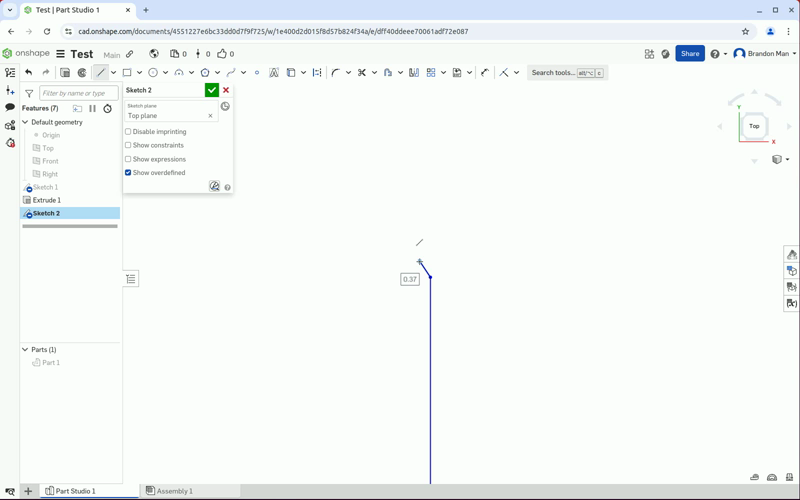
scroll(-6)
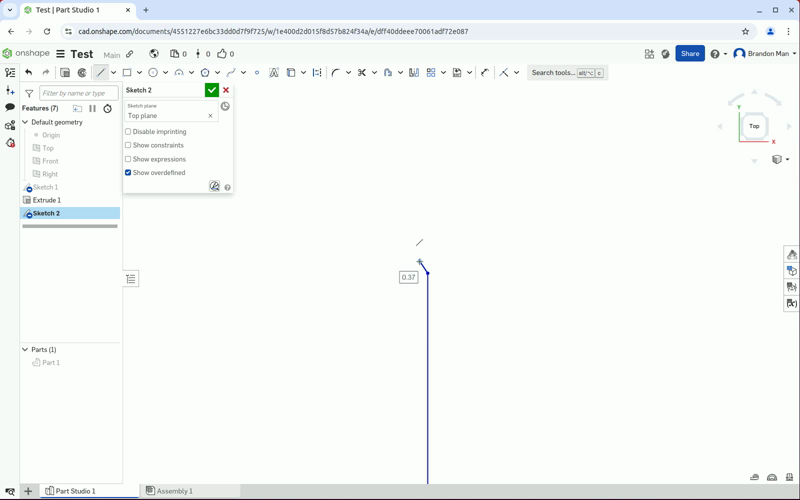
scroll(-6)
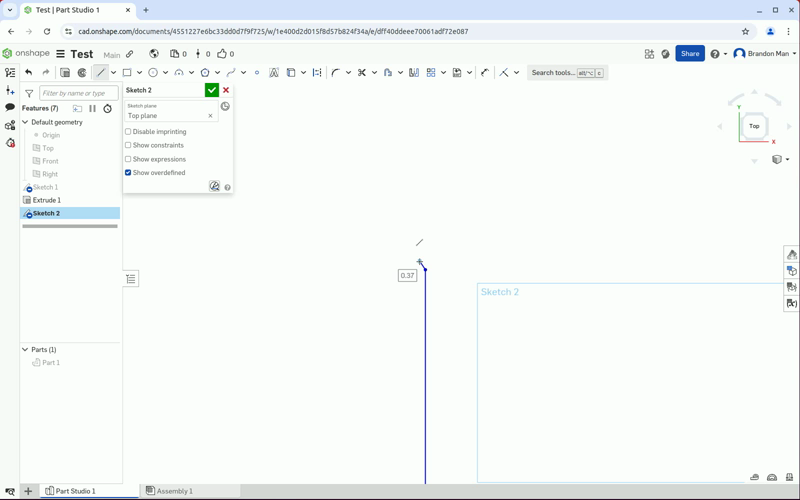
scroll(-6)
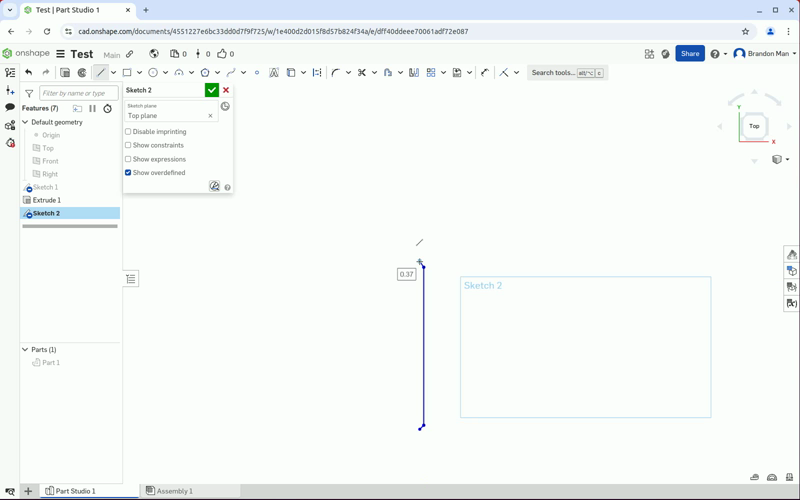
scroll(-6)
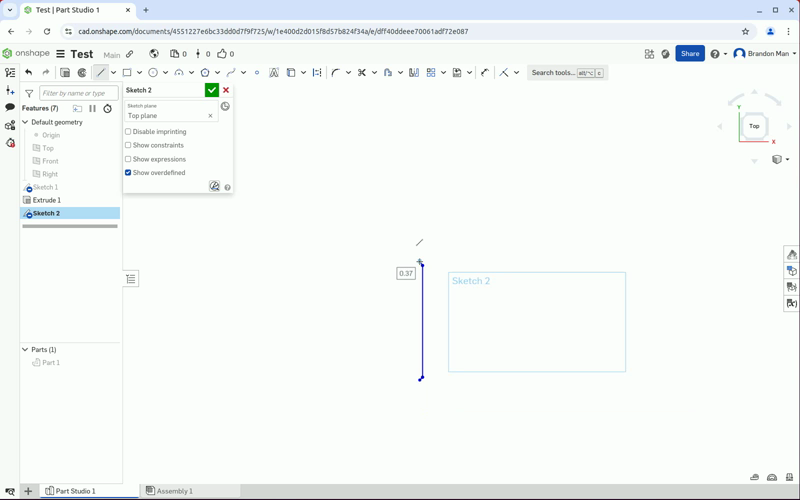
scroll(-6)
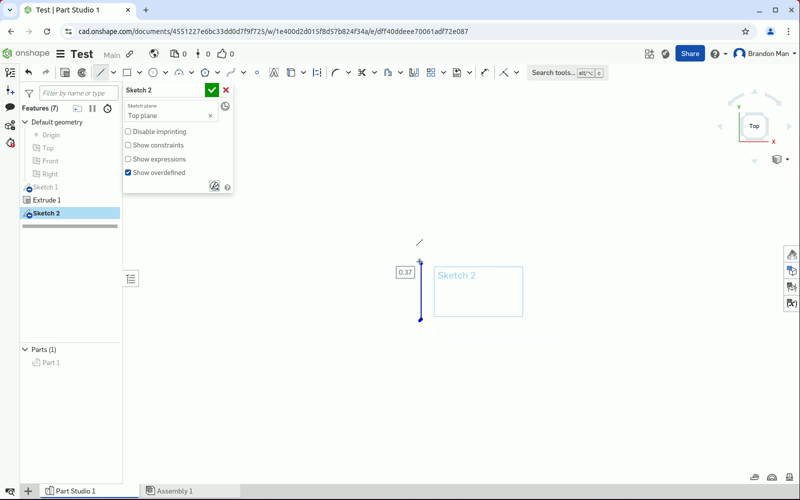
scroll(-6)
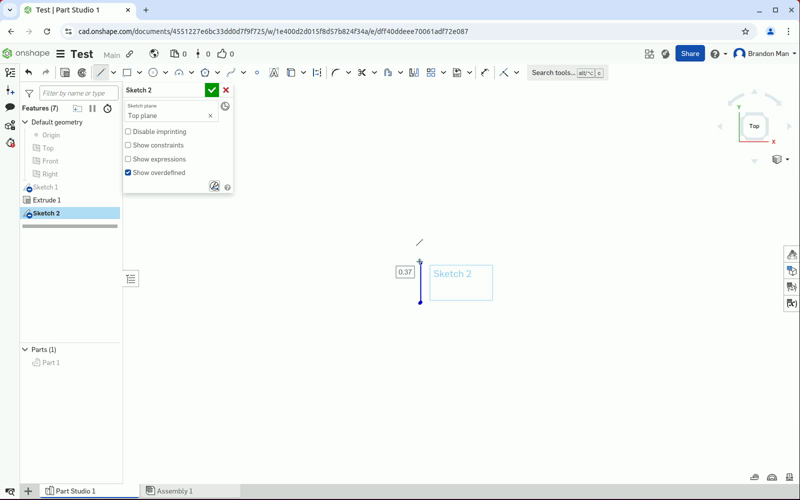
key_up(shift)
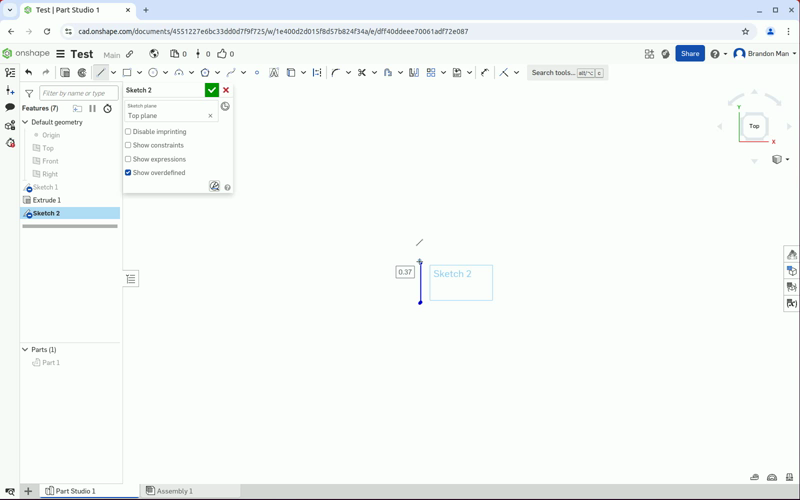
mouse_move(449, 261)
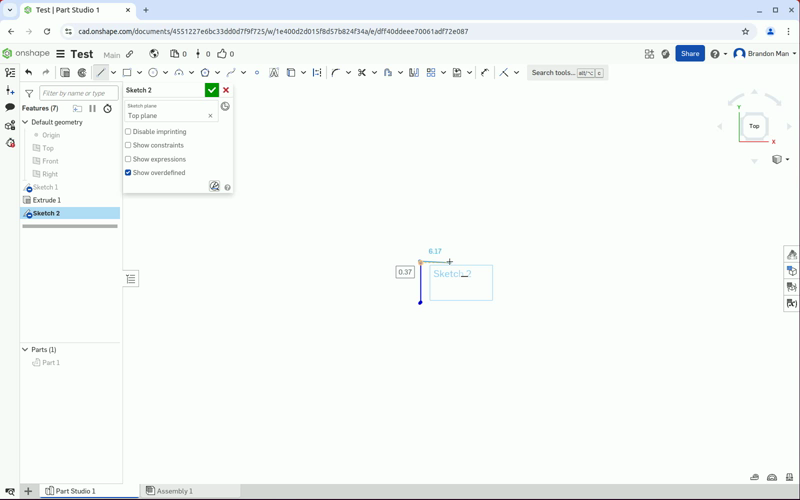
key_down(shift)
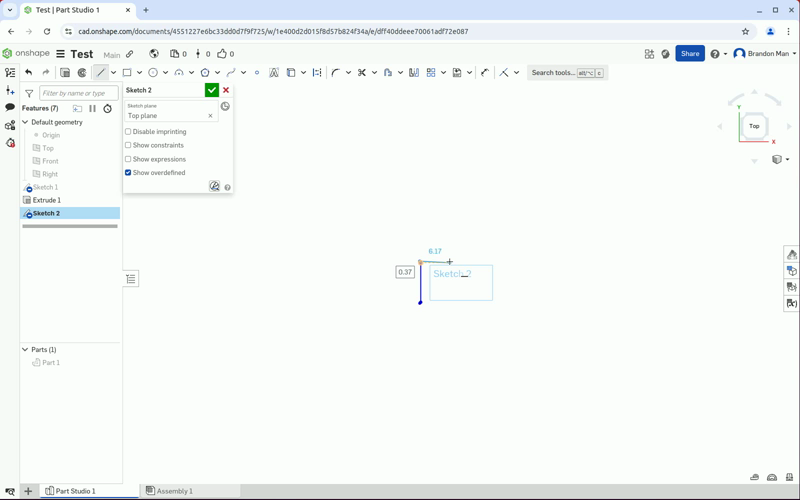
mouse_move(419, 303)
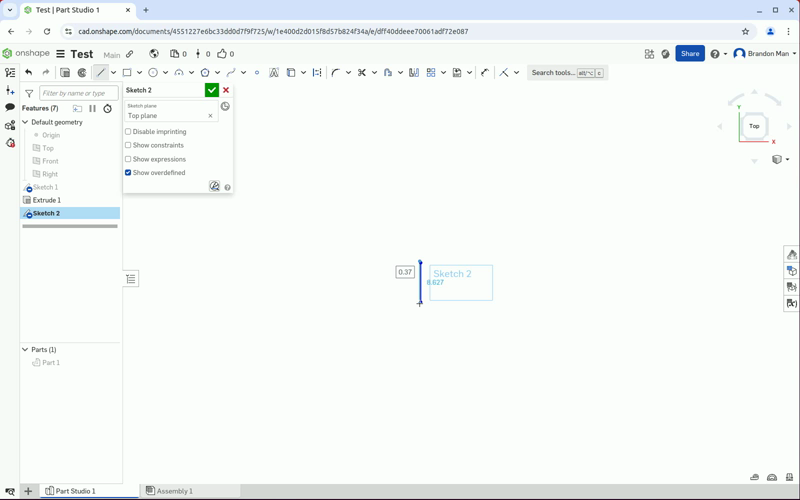
scroll(6)
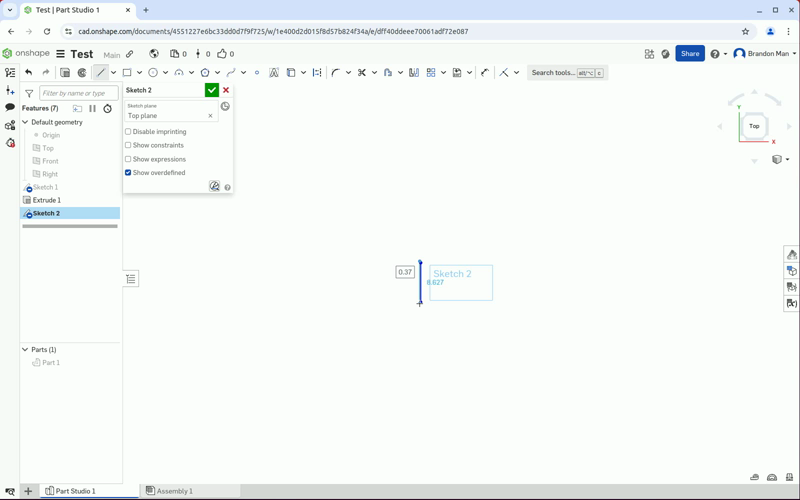
scroll(6)
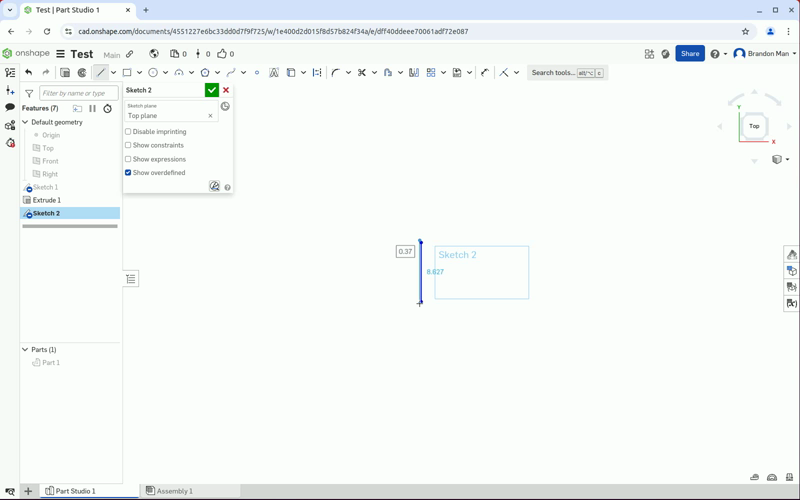
scroll(6)
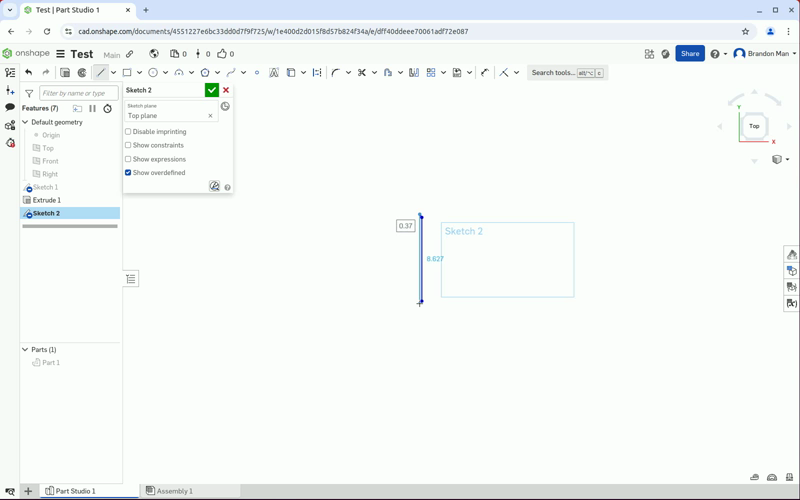
scroll(6)
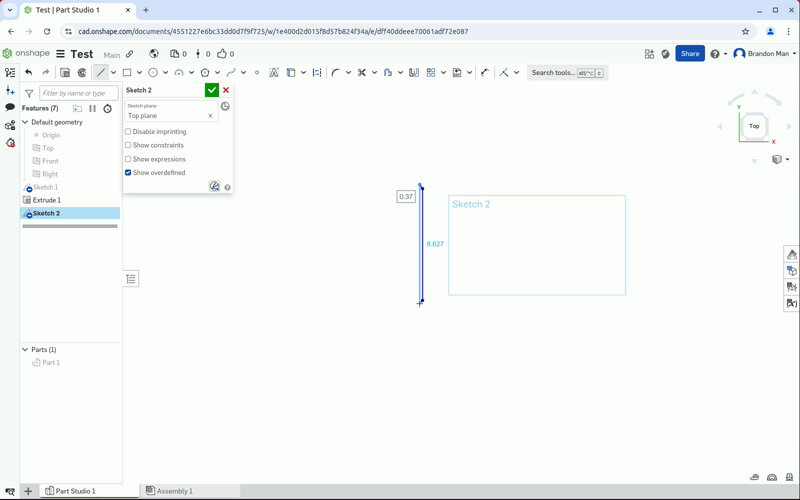
scroll(6)
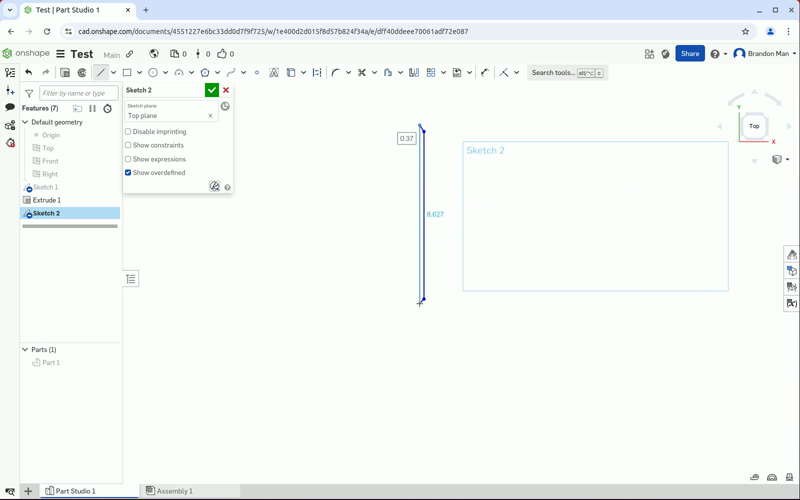
scroll(6)
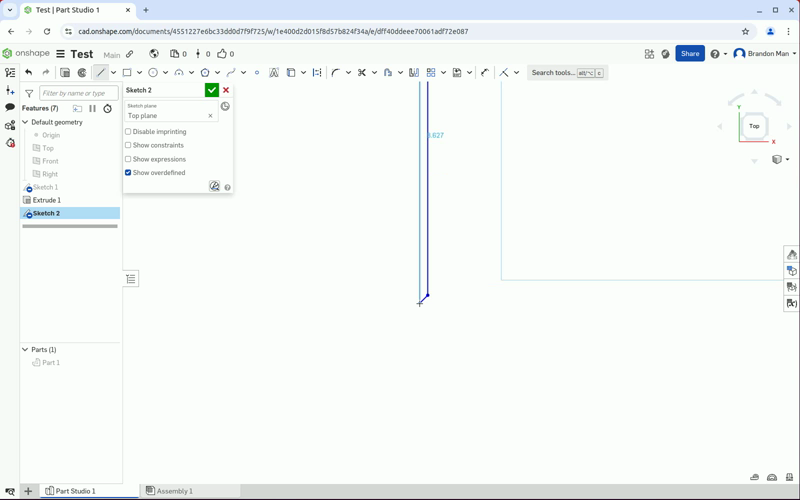
scroll(6)
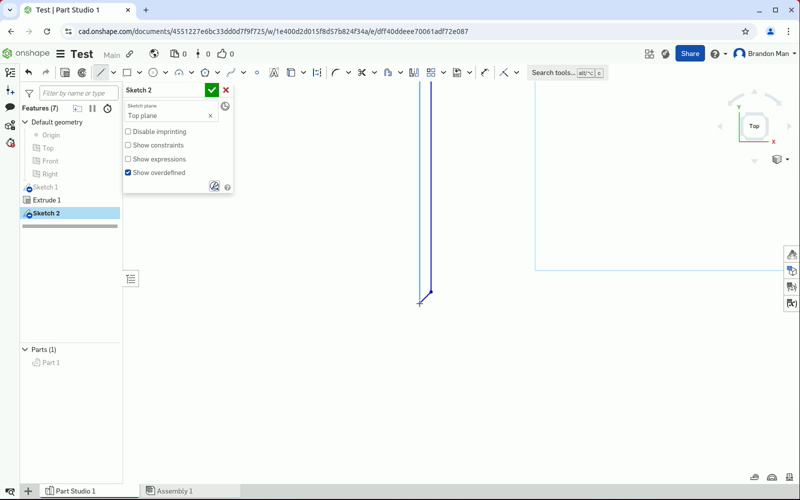
key_up(shift)
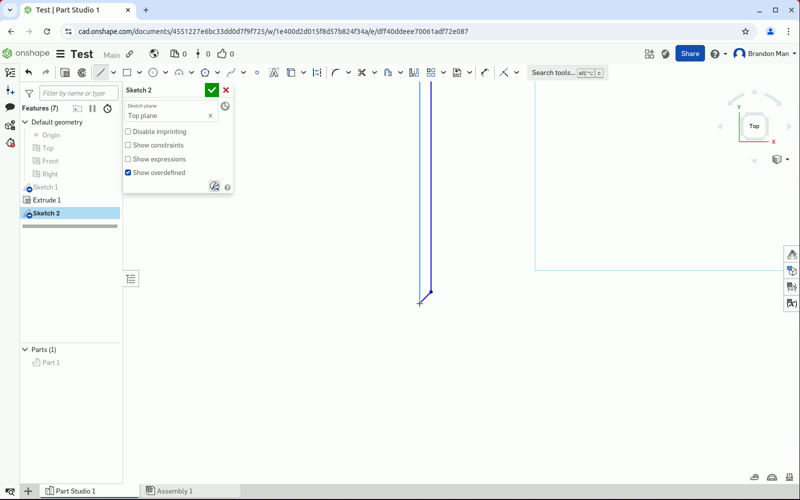
click(419, 303)
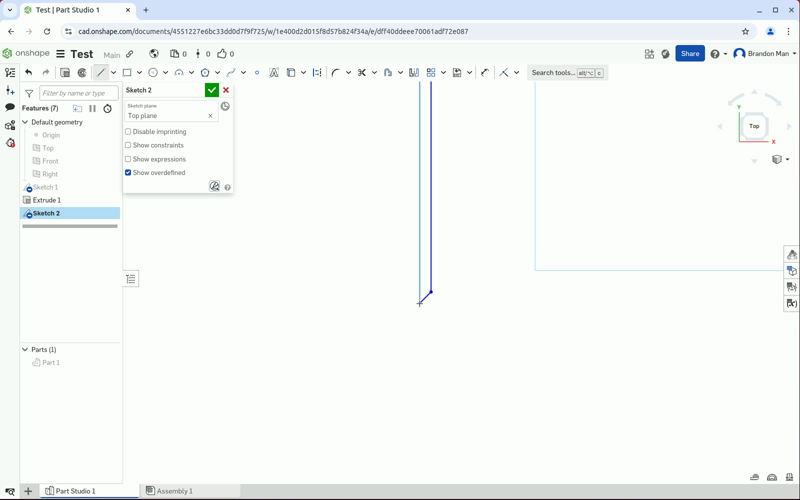
scroll(-6)
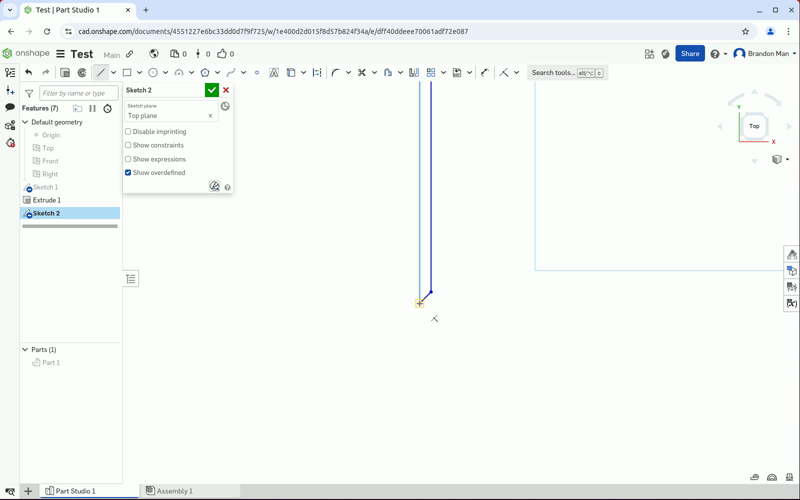
scroll(-6)
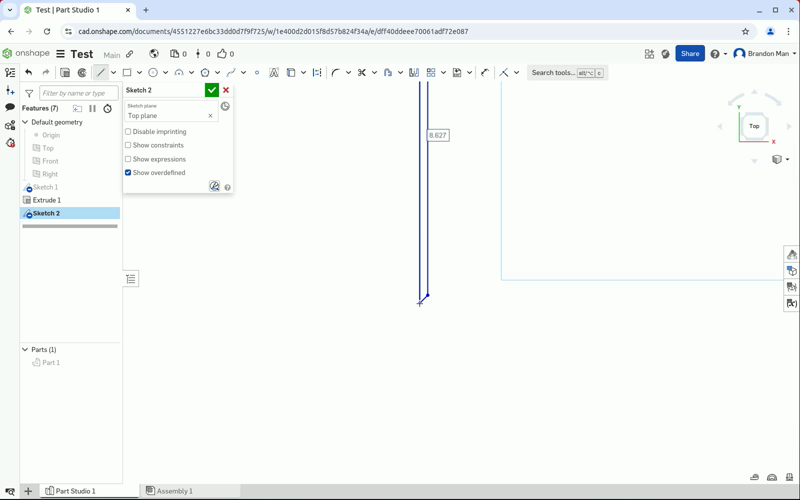
scroll(-6)
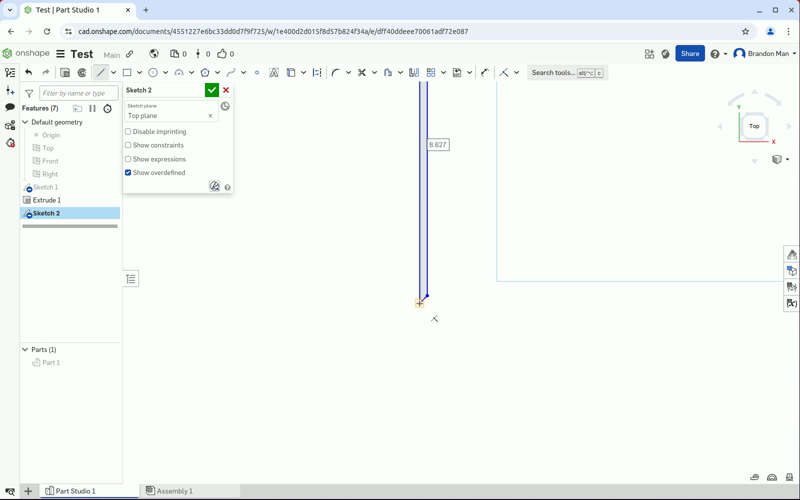
scroll(-6)
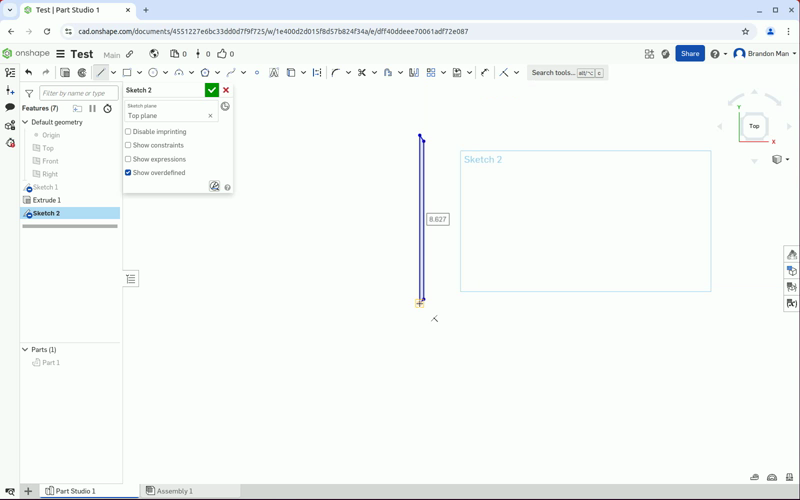
scroll(-6)
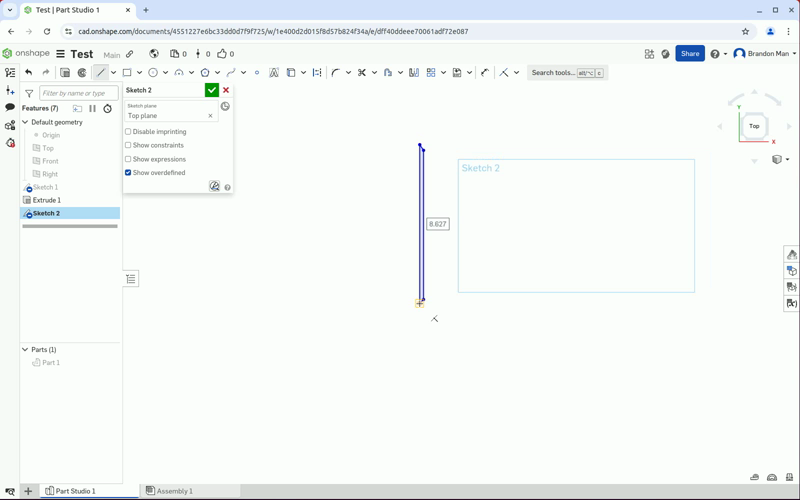
scroll(-6)
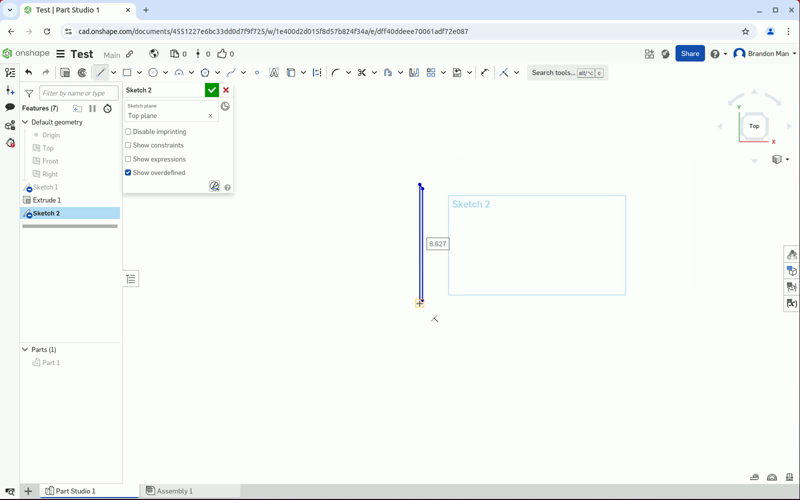
scroll(-6)
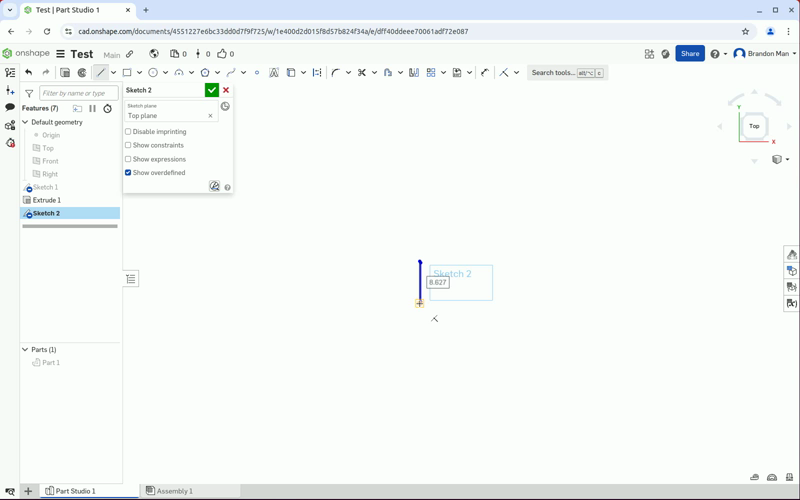
key(esc)
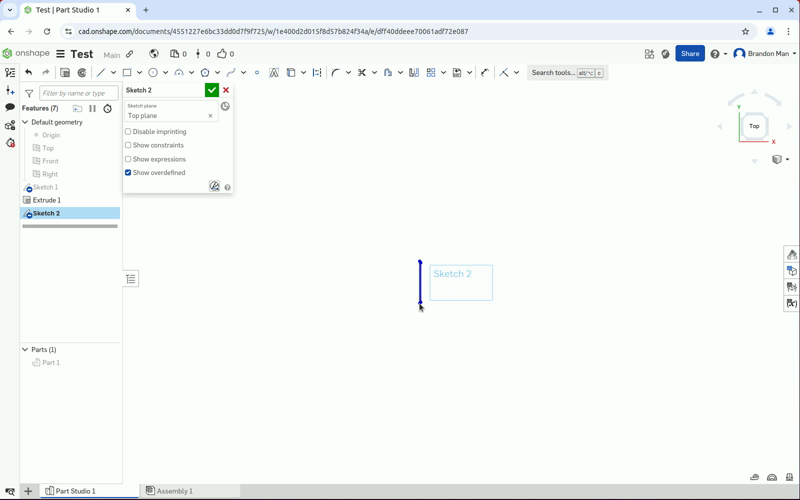
mouse_move(420, 276)
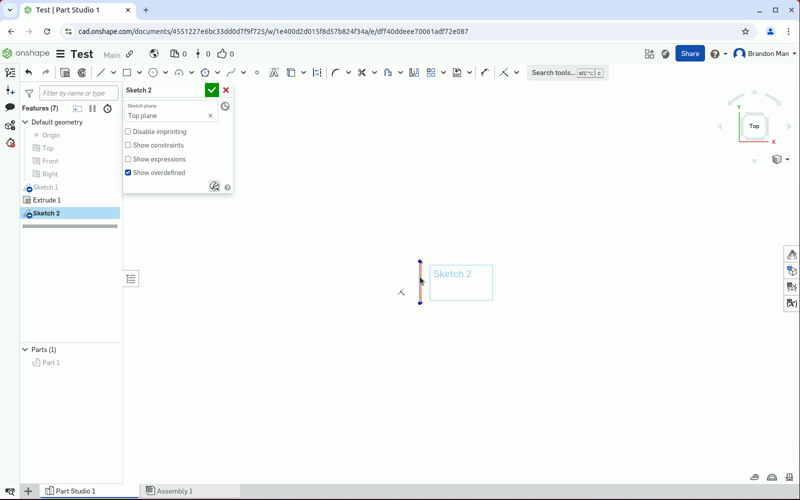
scroll(6)
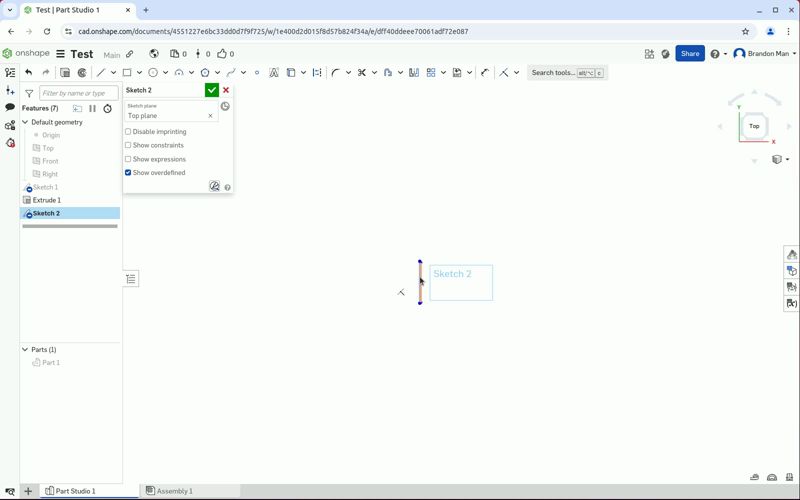
scroll(6)
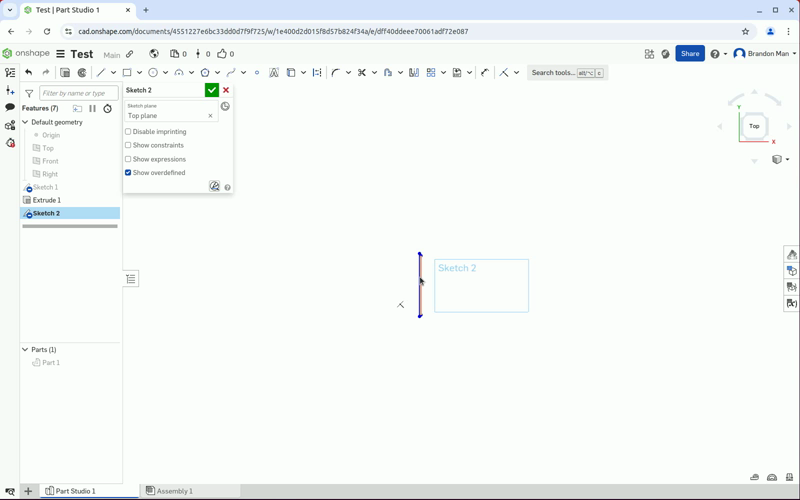
scroll(6)
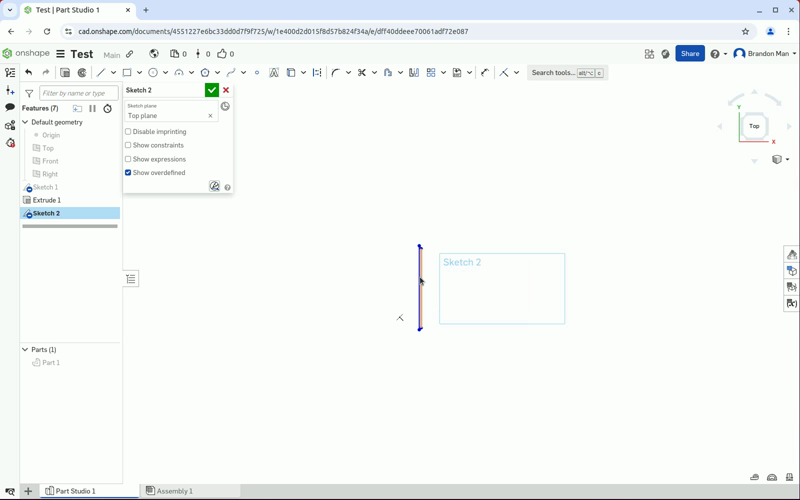
scroll(6)
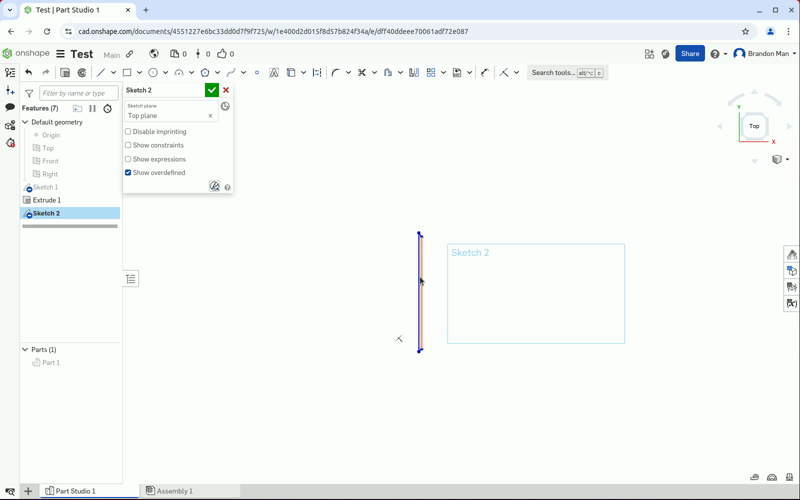
scroll(6)
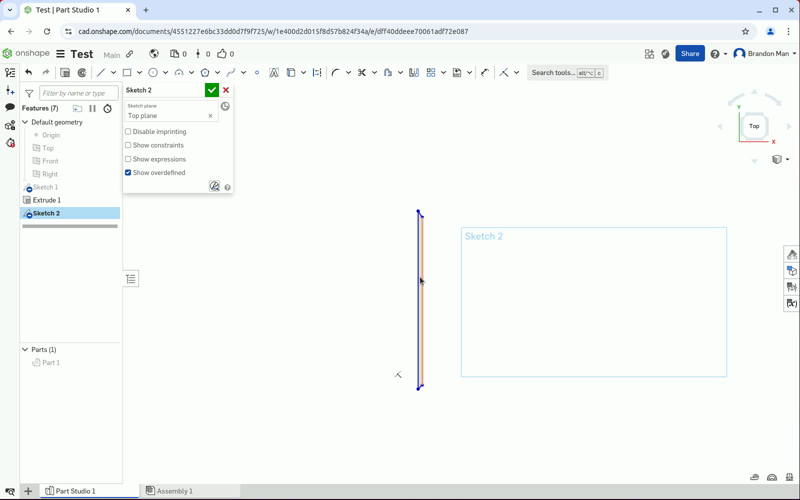
scroll(6)
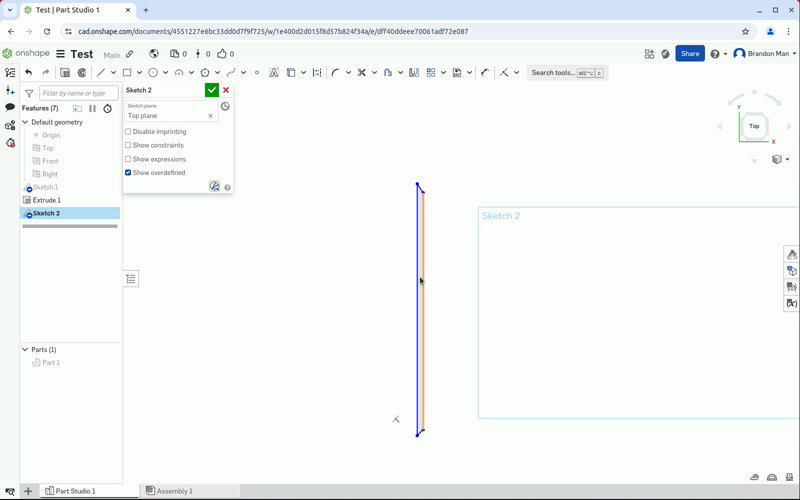
scroll(6)
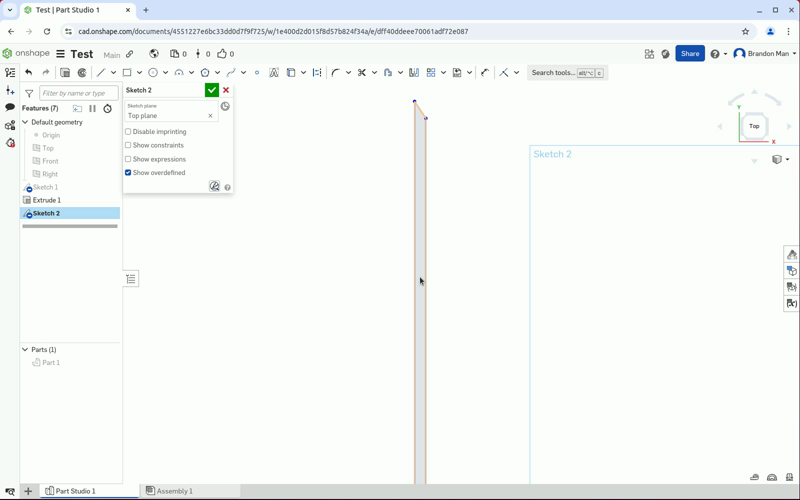
click(420, 276)
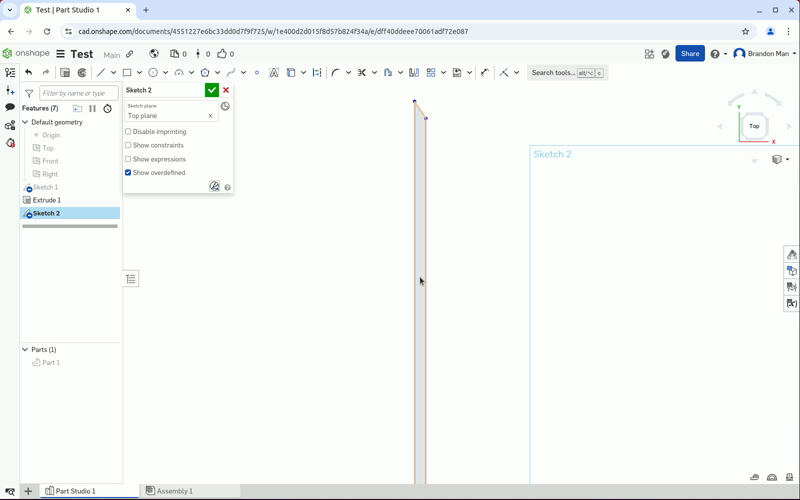
scroll(-6)
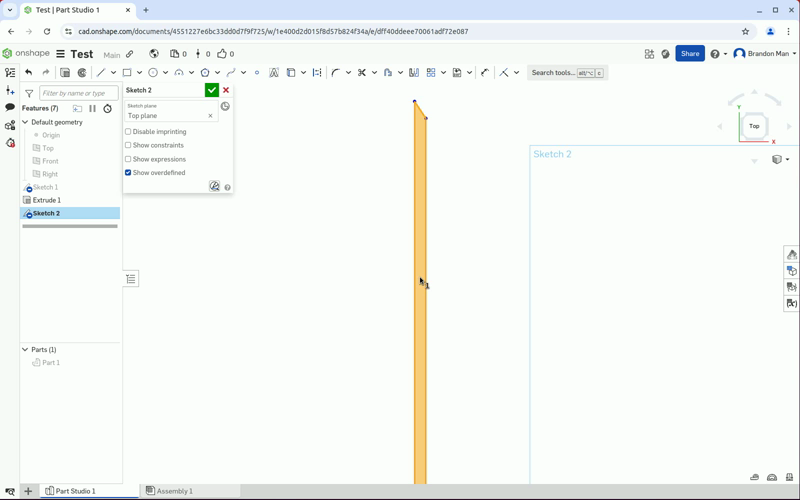
scroll(-6)
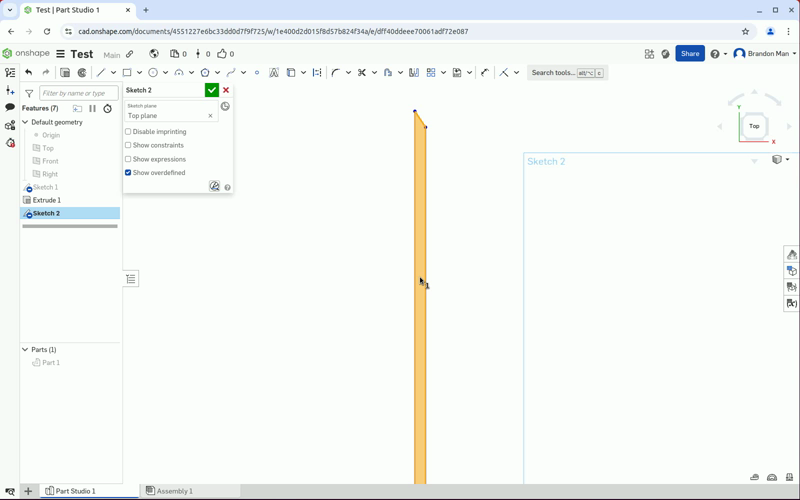
scroll(-6)
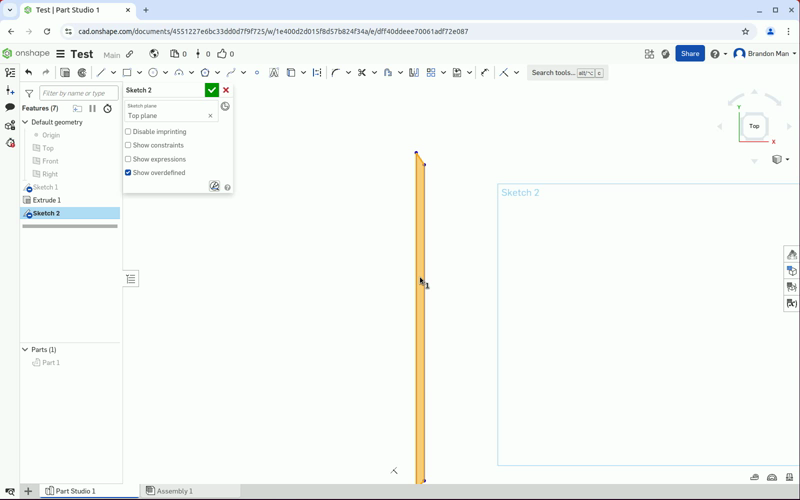
scroll(-6)
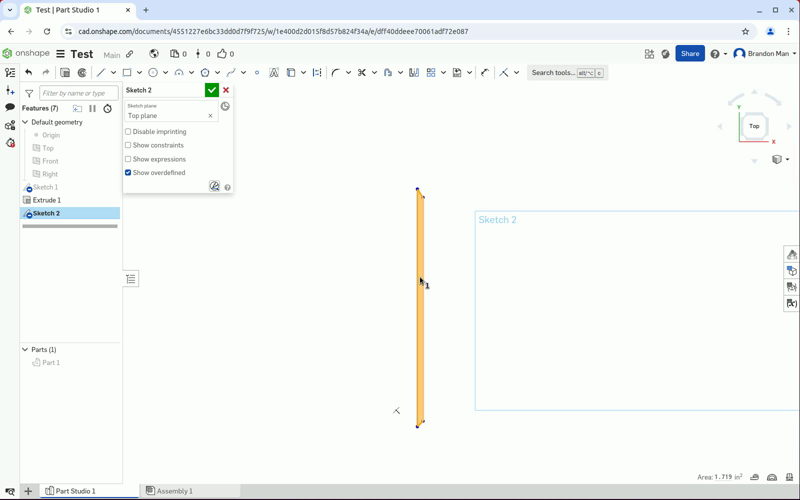
scroll(-6)
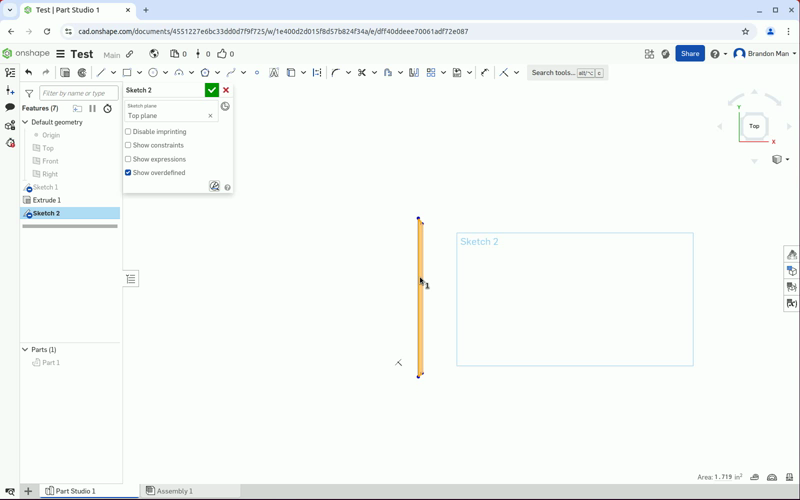
scroll(-6)
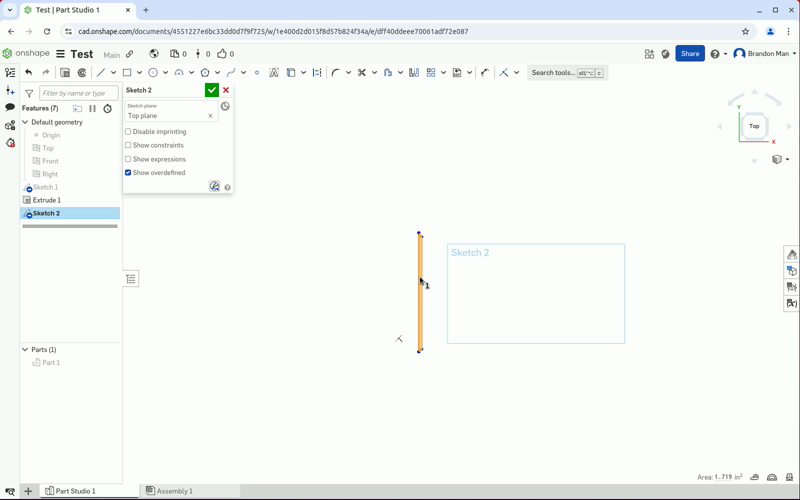
scroll(-6)
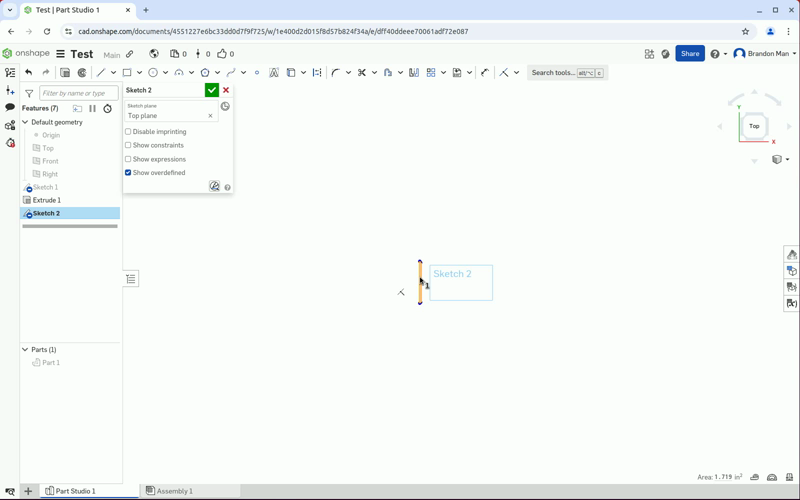
mouse_move(73, 352)
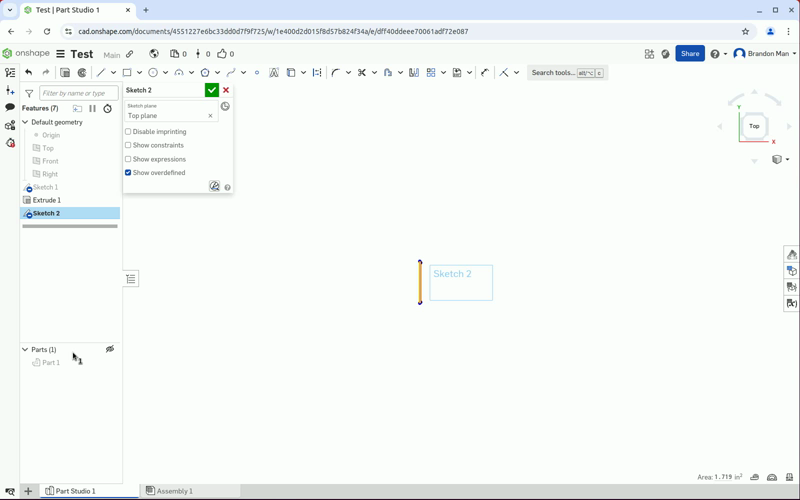
key(shift+y)
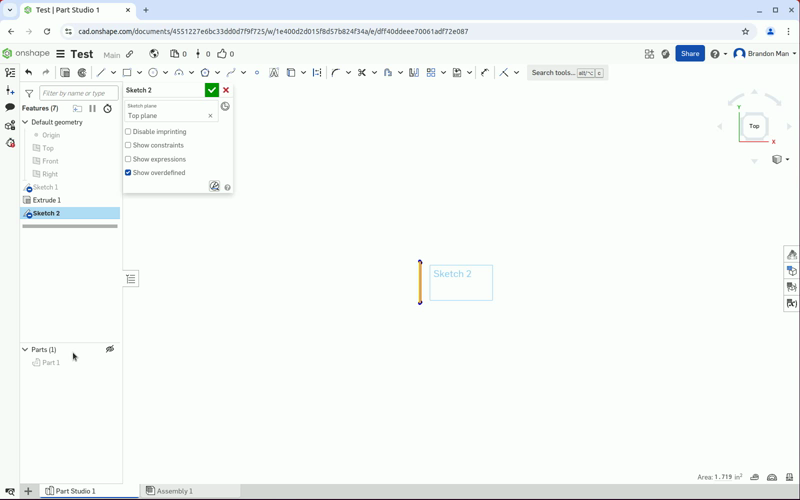
key(shift+e)
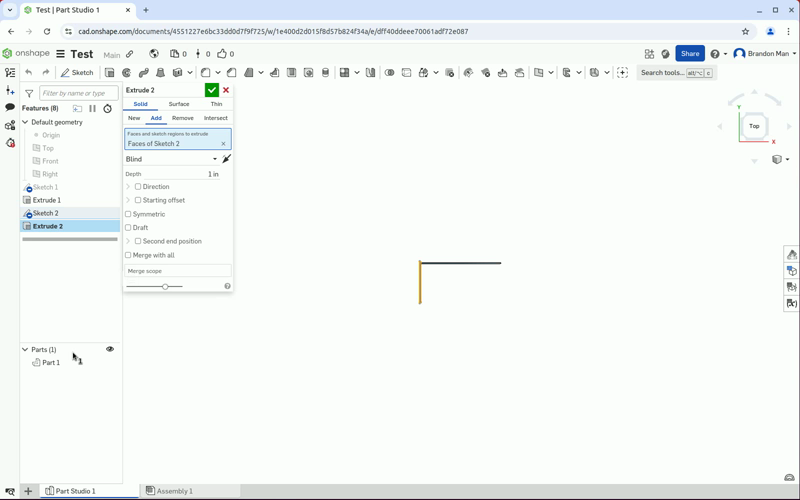
mouse_move(143, 106)
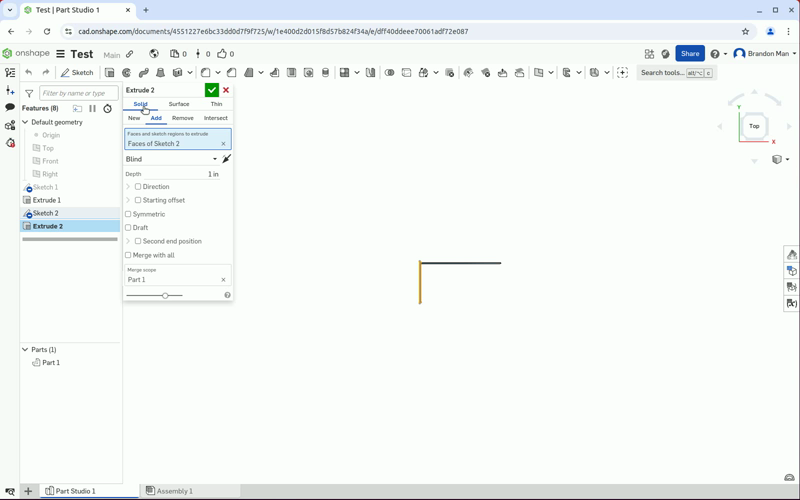
click(143, 106)
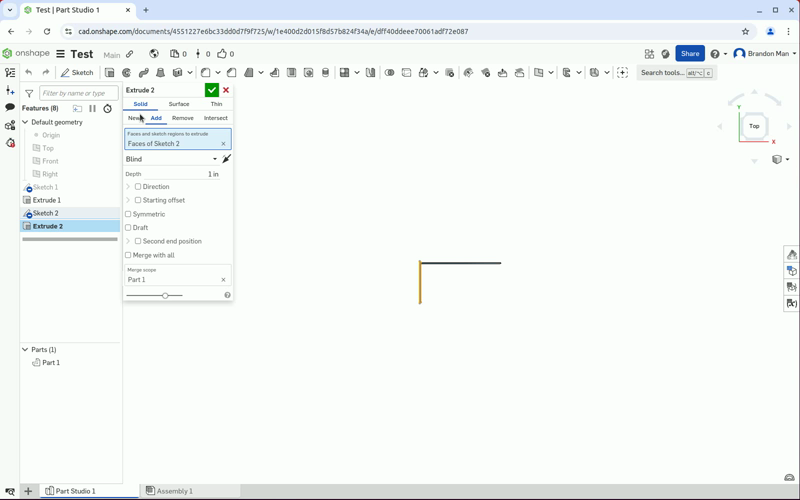
mouse_move(137, 120)
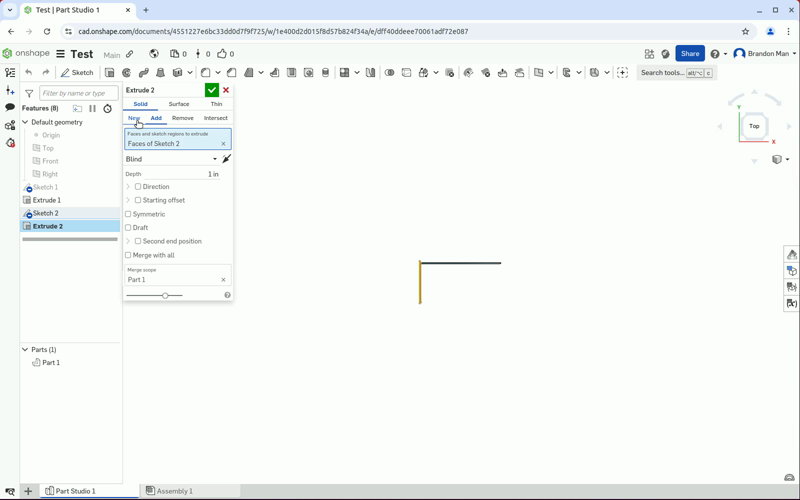
click(137, 120)
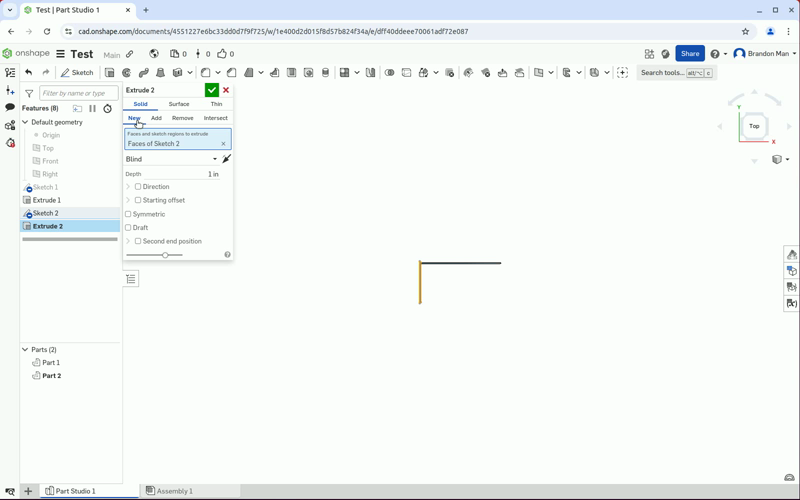
key(tab, 4)
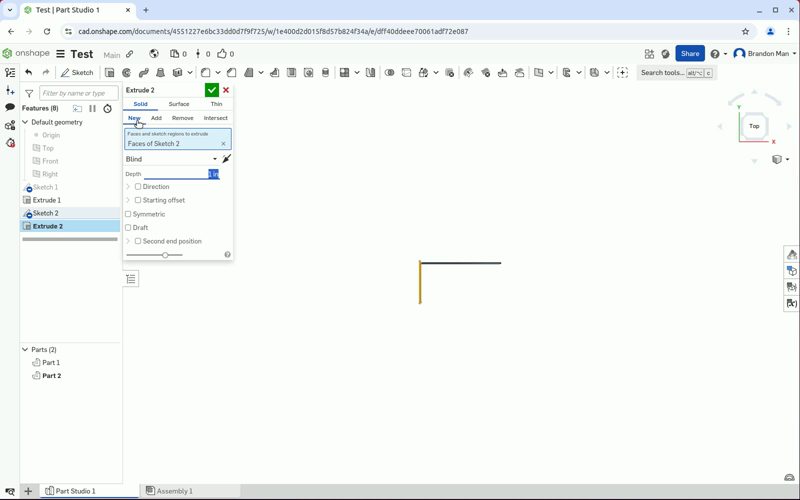
text(0.241)
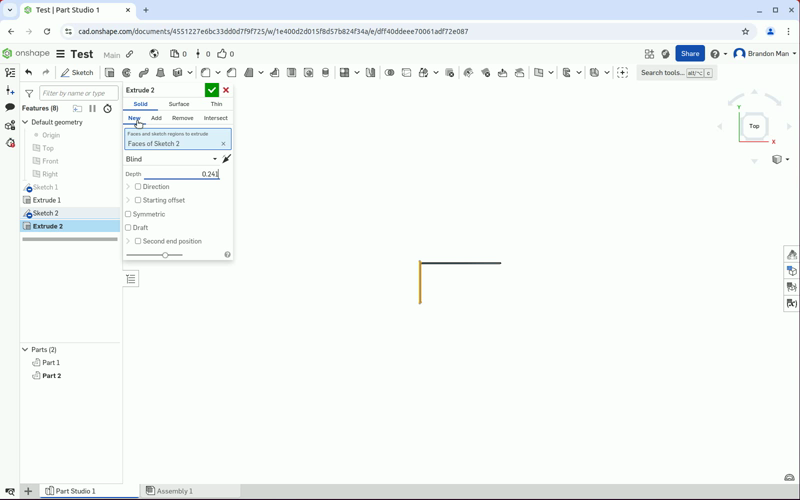
key(enter)
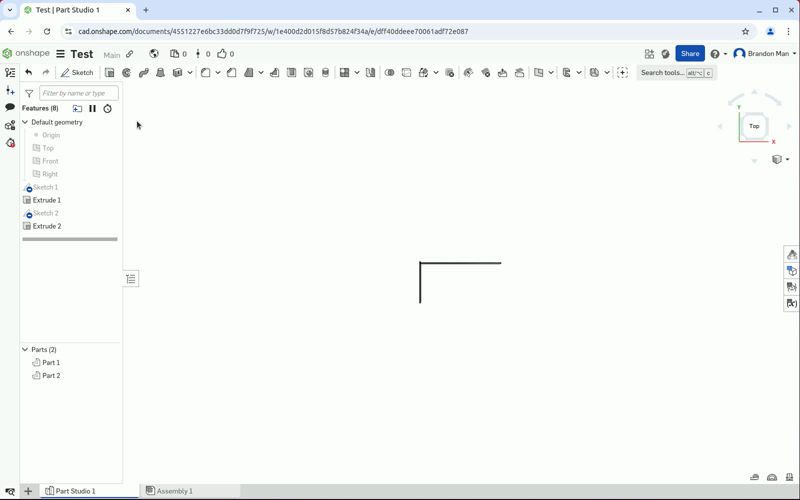
key(shift+h)
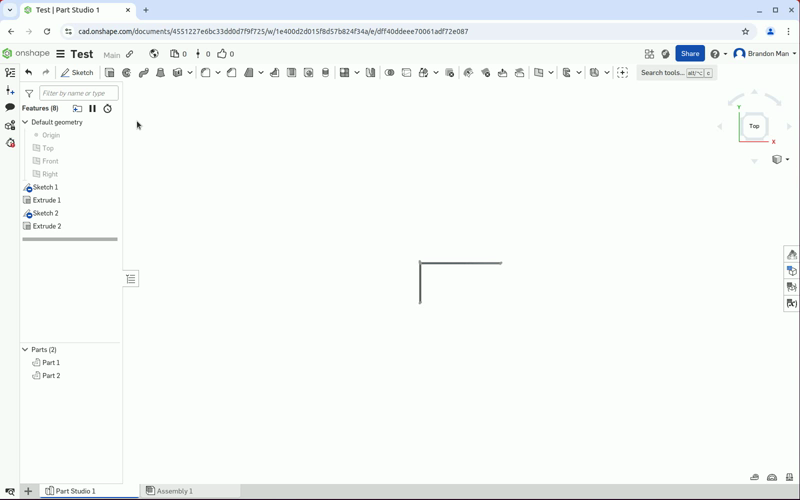
key(shift+h)
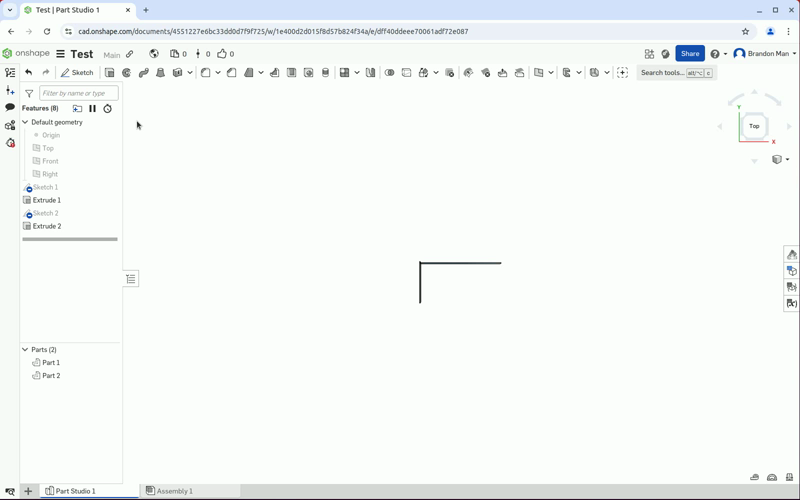
mouse_move(73, 189)
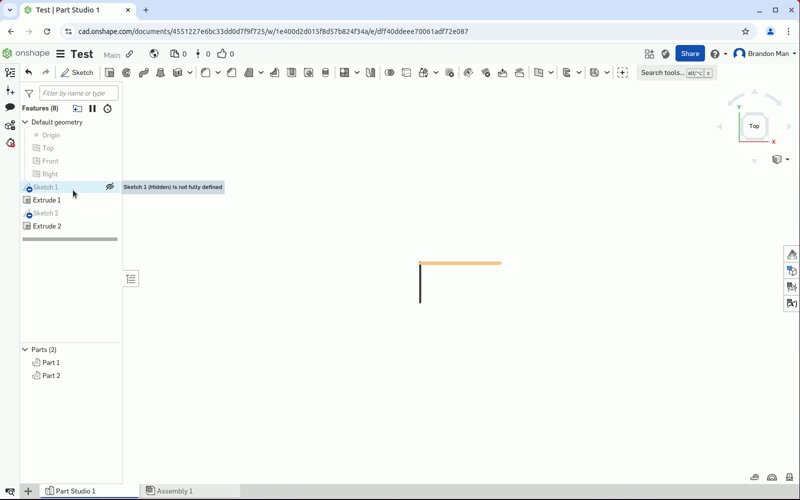
click(73, 189)
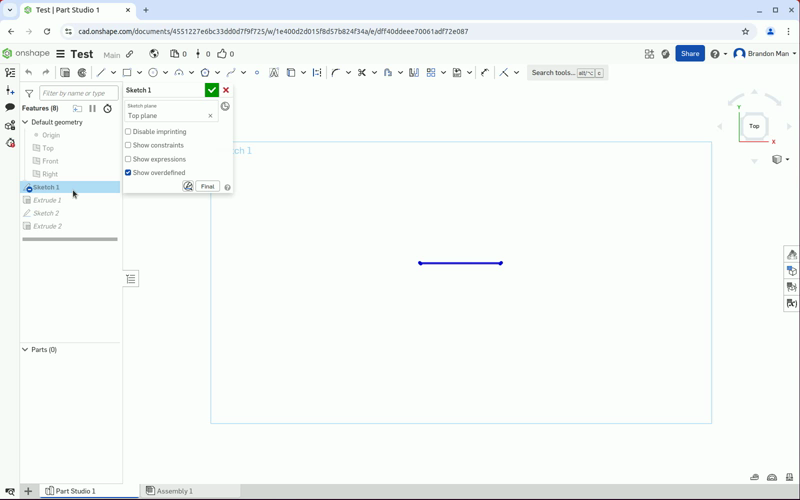
mouse_move(229, 92)
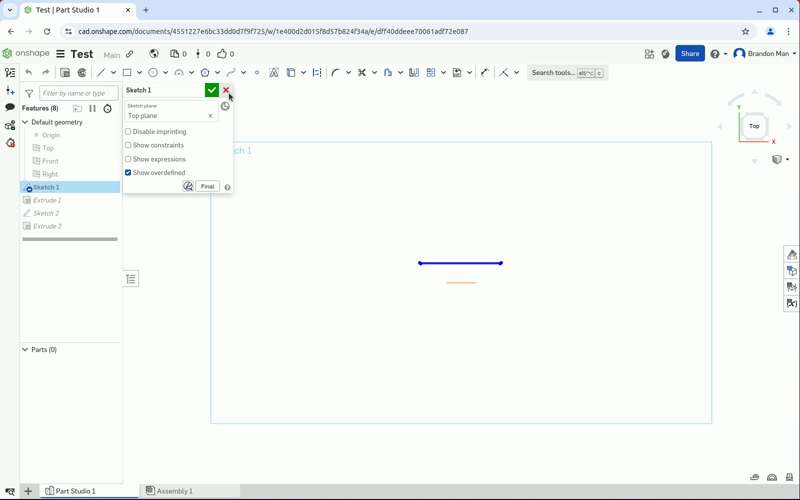
click(229, 92)
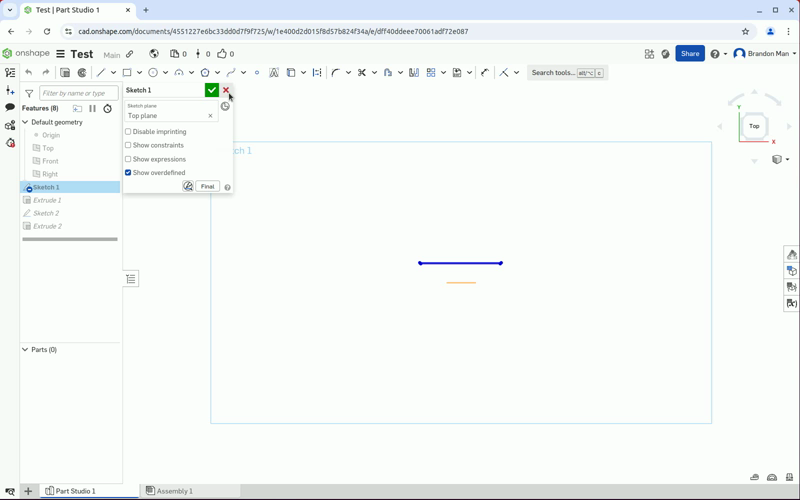
key(shift+s)
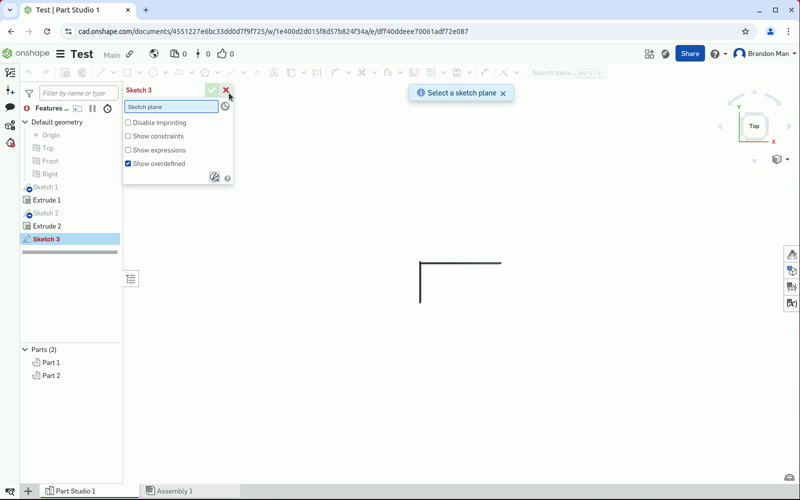
mouse_move(73, 150)
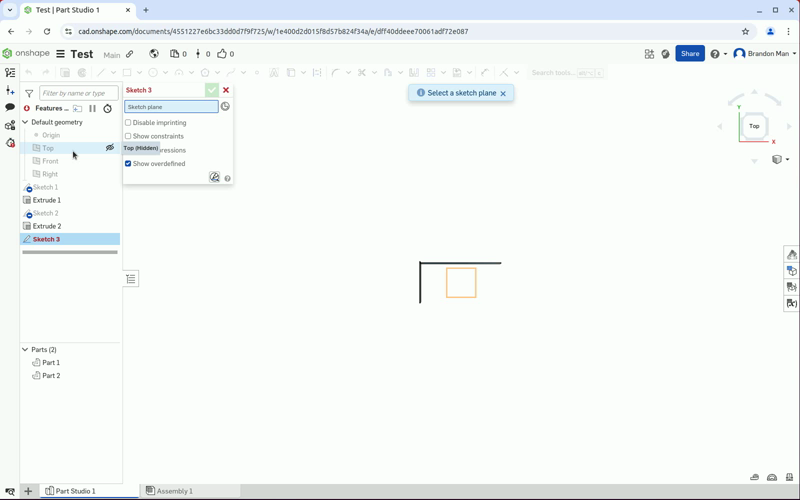
click(73, 150)
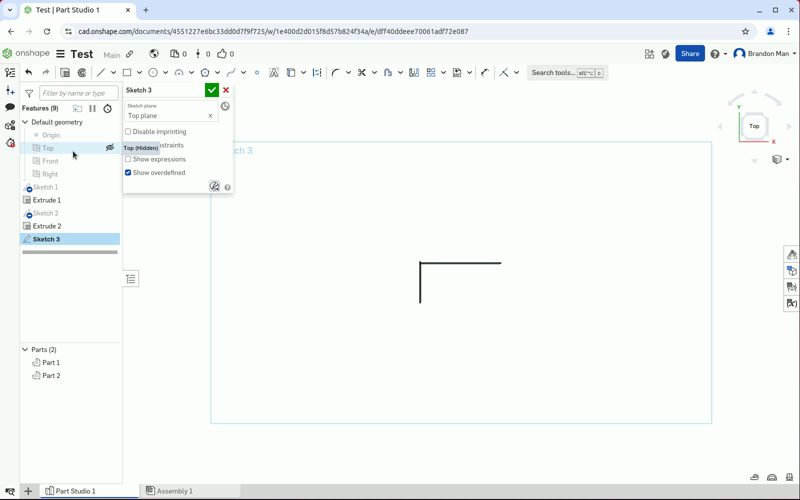
mouse_move(73, 352)
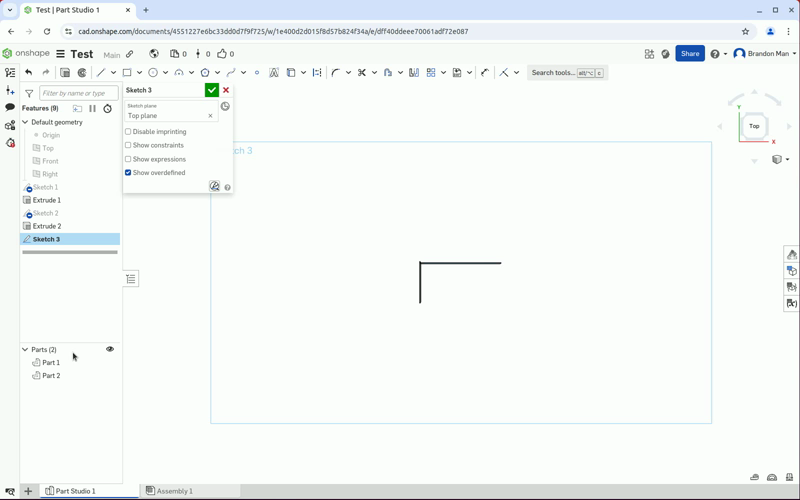
key(y)
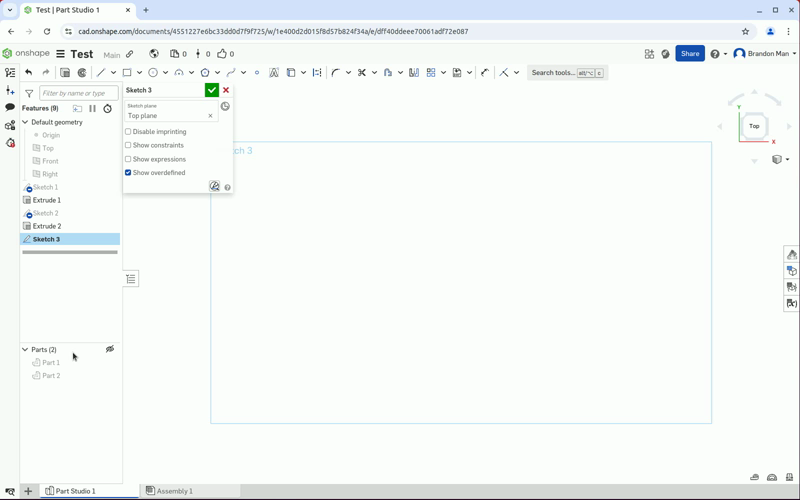
key(l)
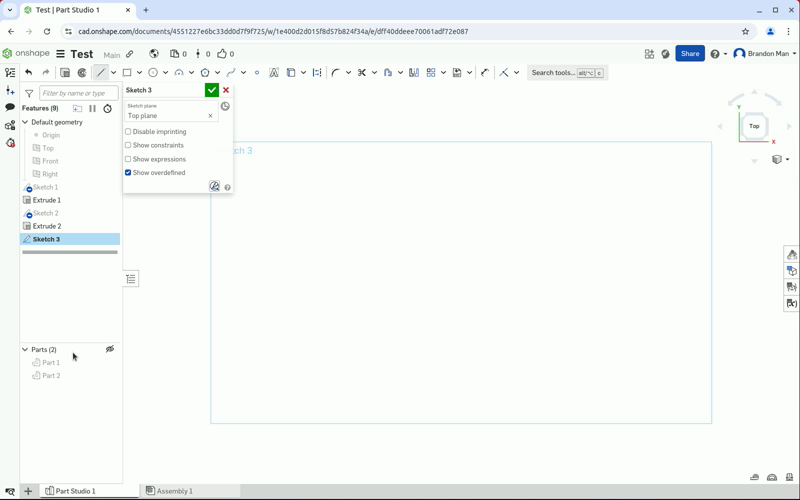
key_down(shift)
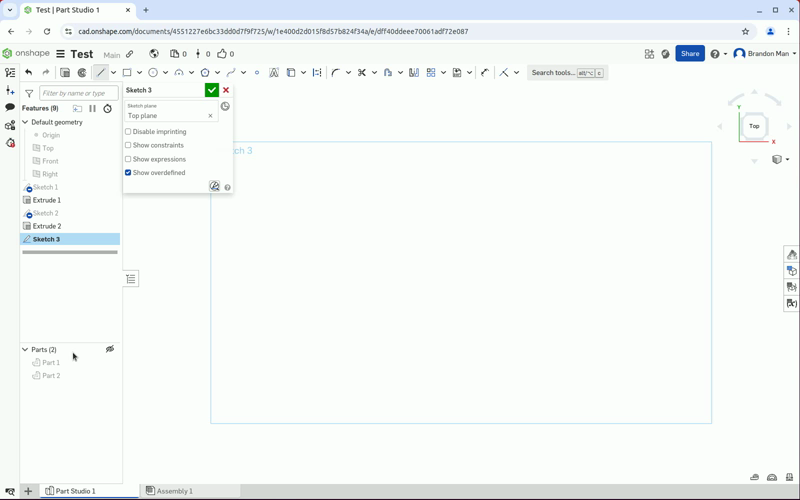
mouse_move(419, 303)
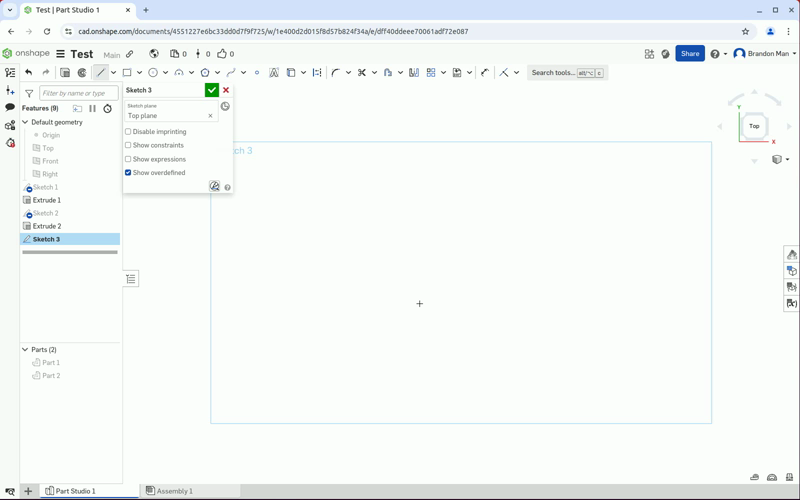
click(419, 303)
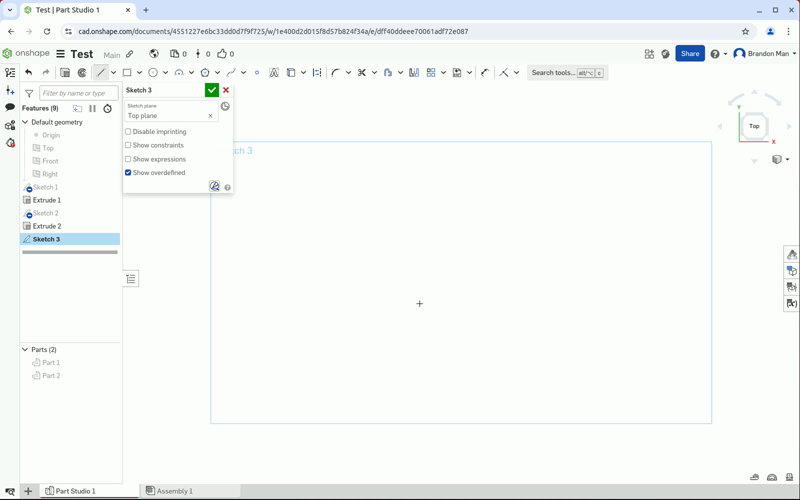
key_up(shift)
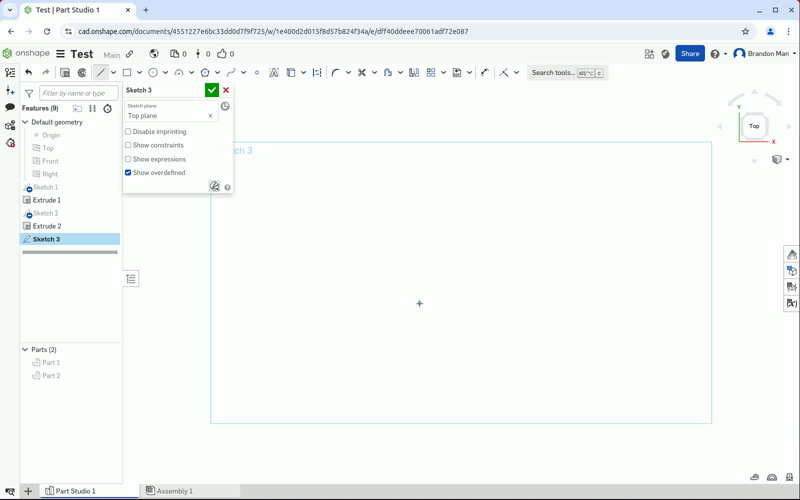
key_down(shift)
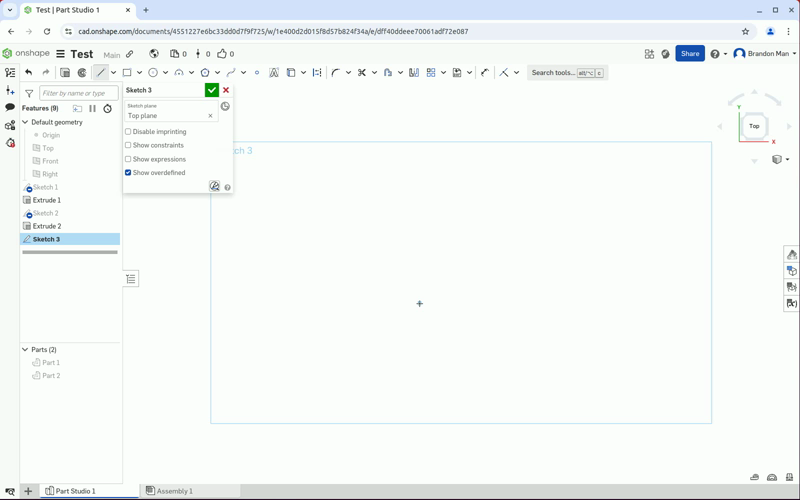
mouse_move(501, 303)
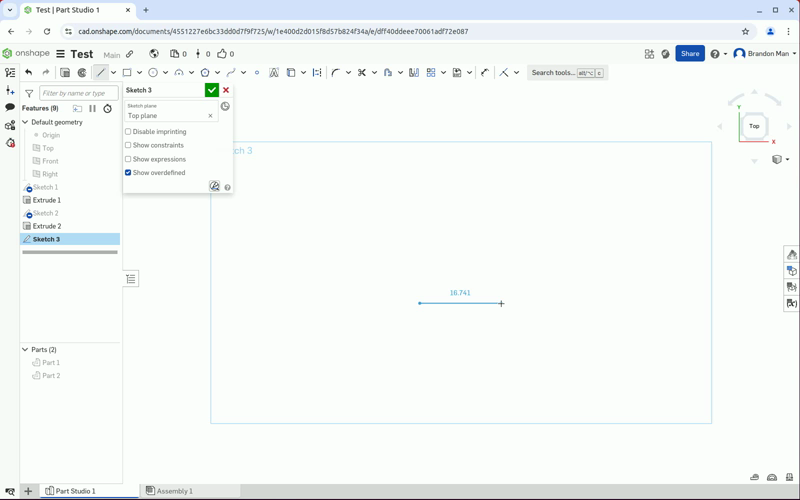
click(501, 303)
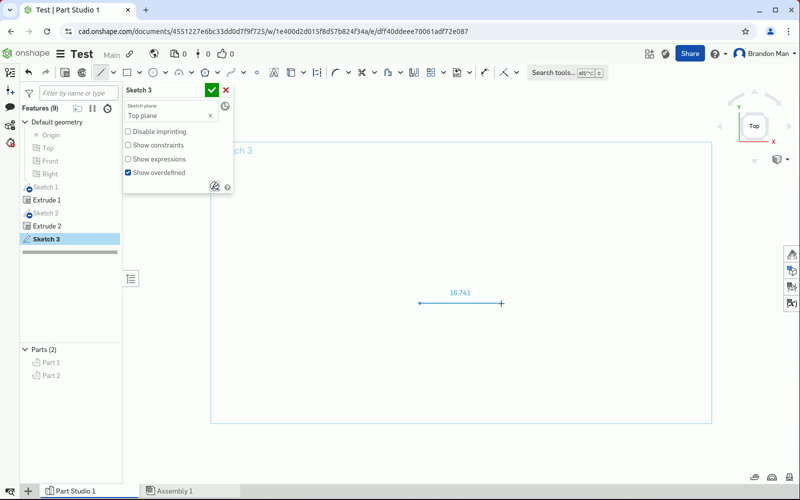
key_up(shift)
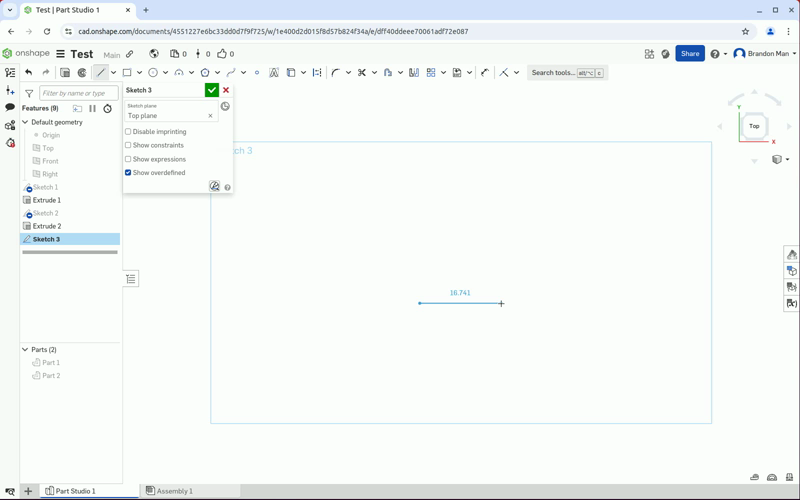
key_down(shift)
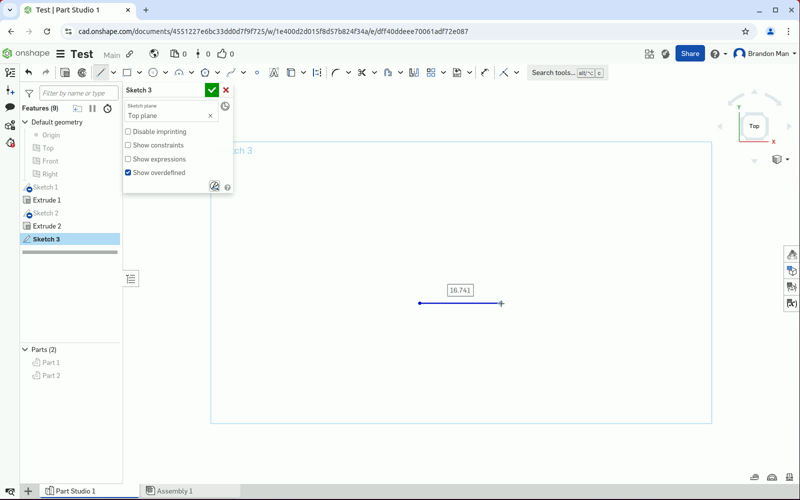
mouse_move(531, 303)
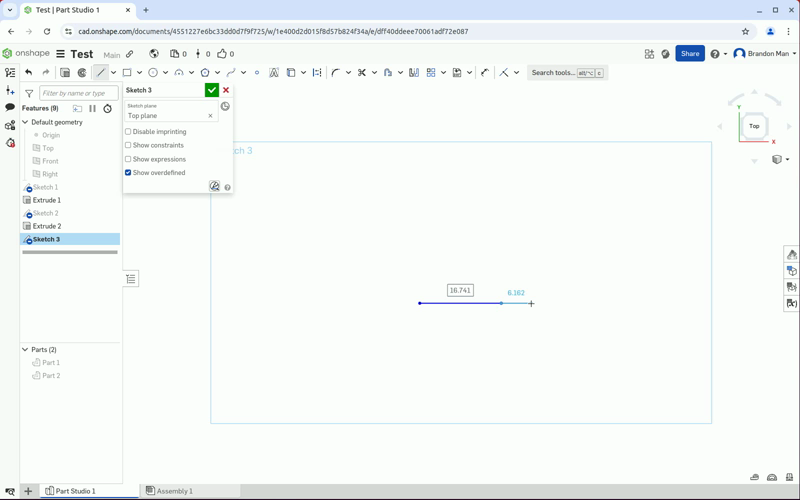
mouse_move(500, 302)
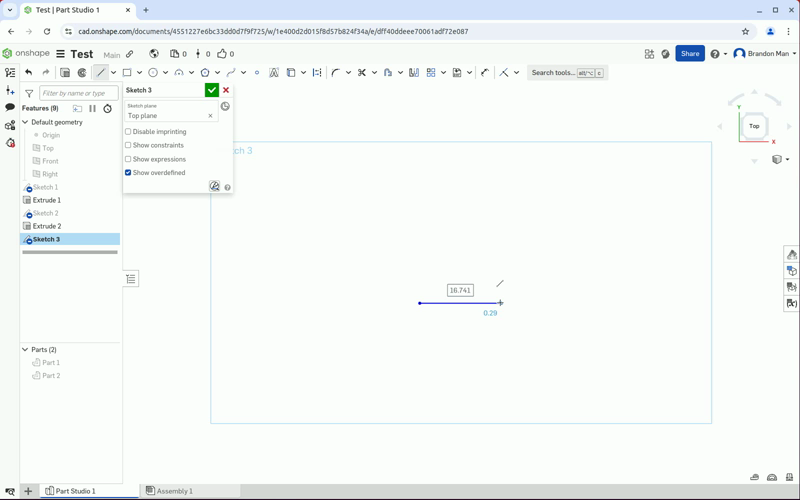
scroll(6)
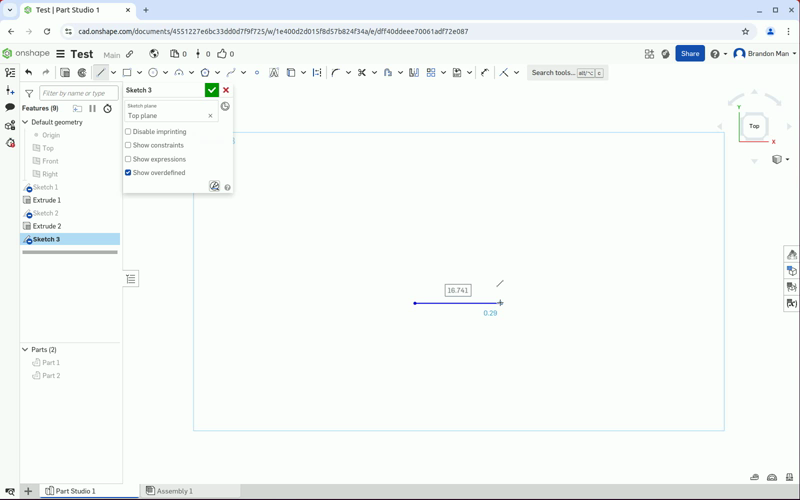
scroll(6)
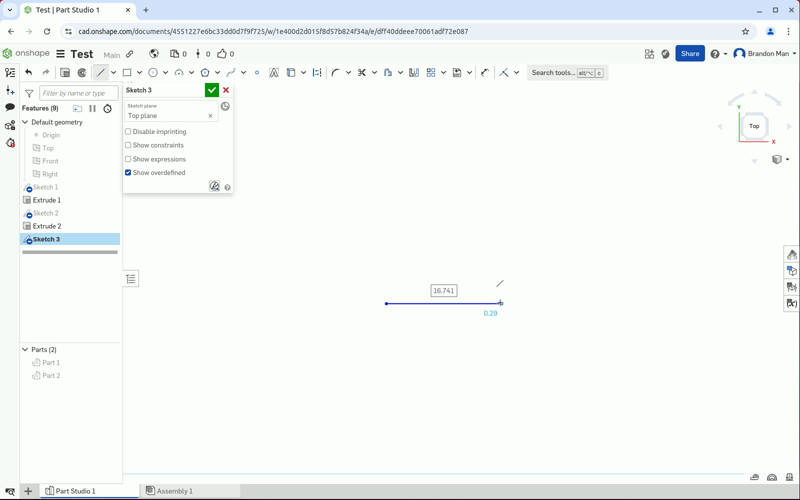
scroll(6)
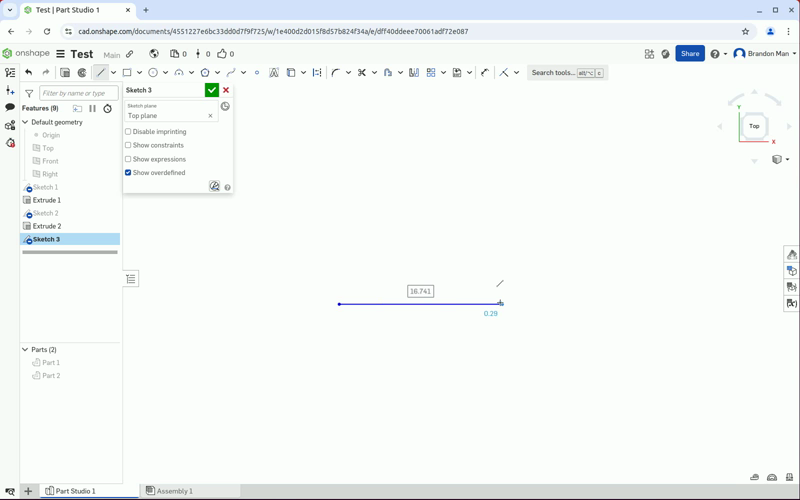
scroll(6)
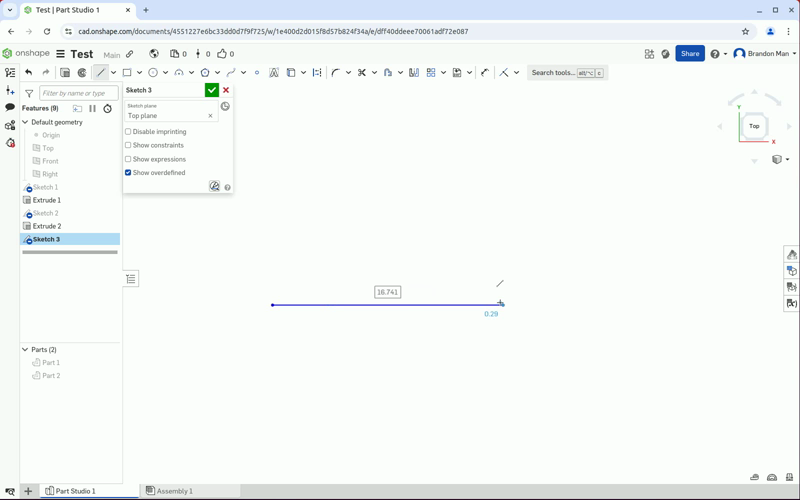
scroll(6)
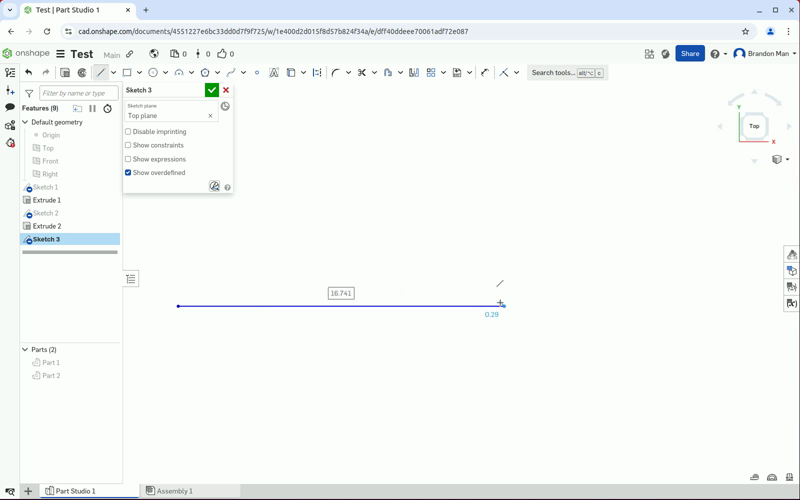
scroll(6)
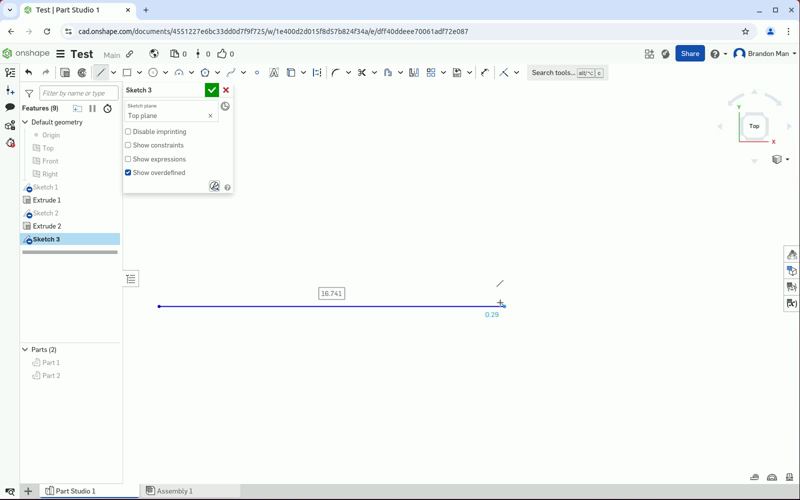
scroll(6)
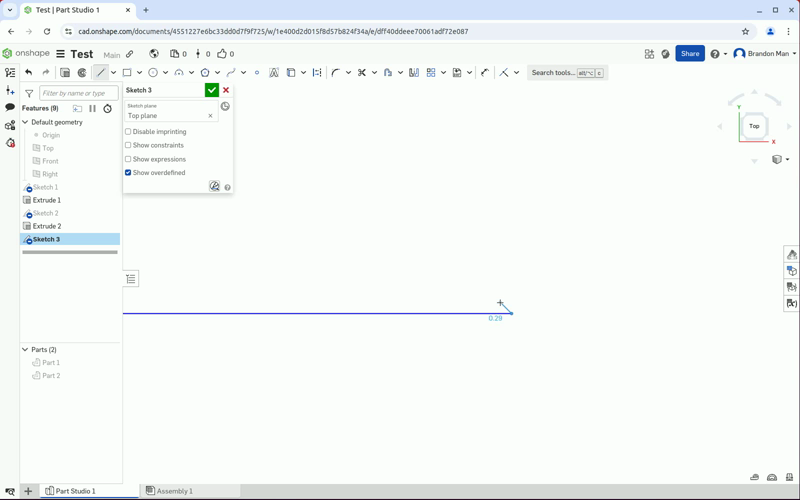
click(500, 302)
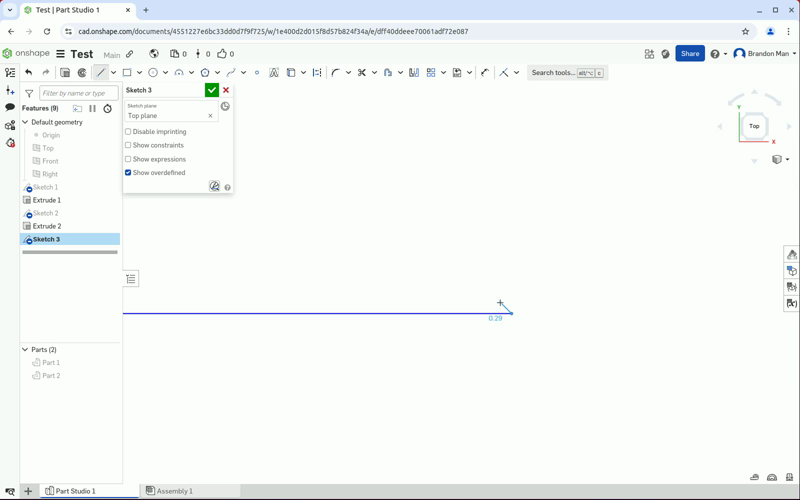
scroll(-6)
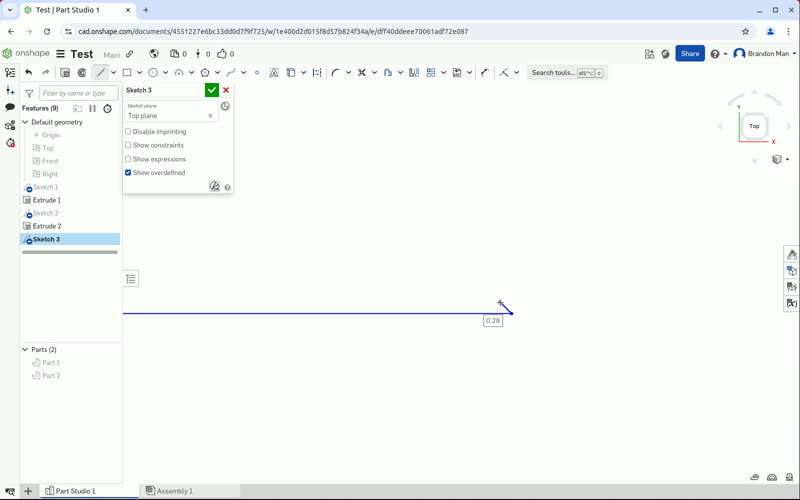
scroll(-6)
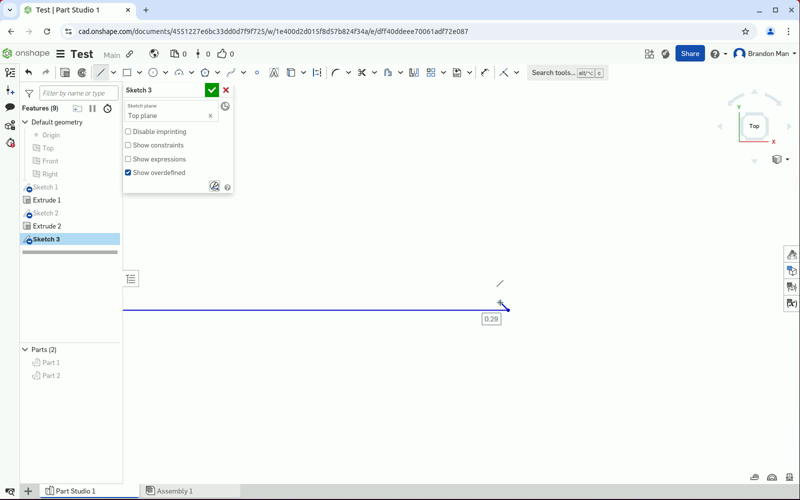
scroll(-6)
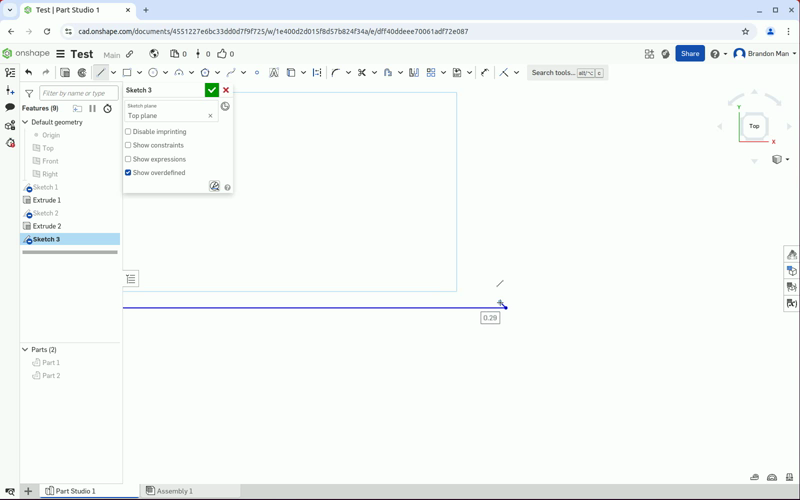
scroll(-6)
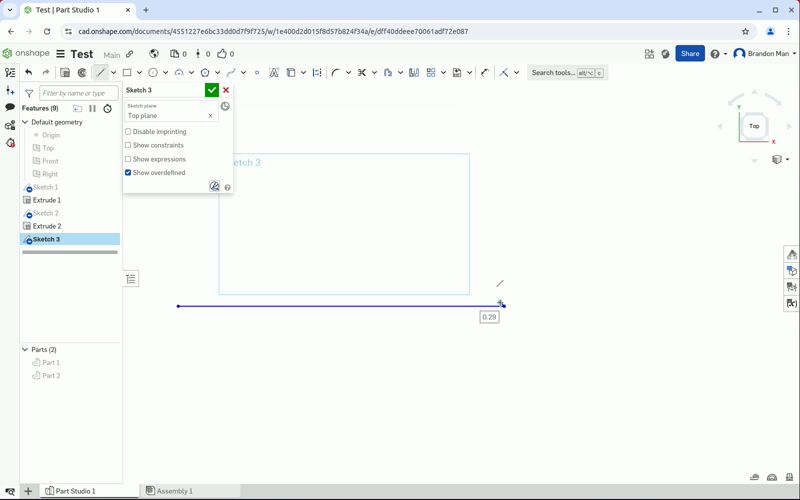
scroll(-6)
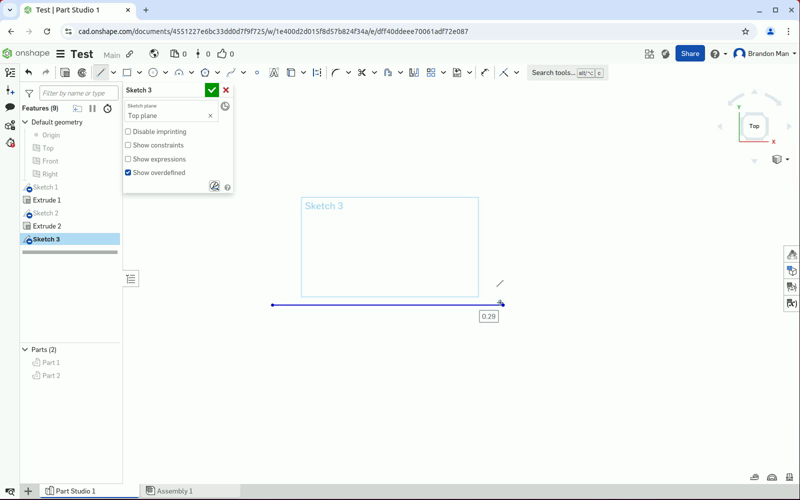
scroll(-6)
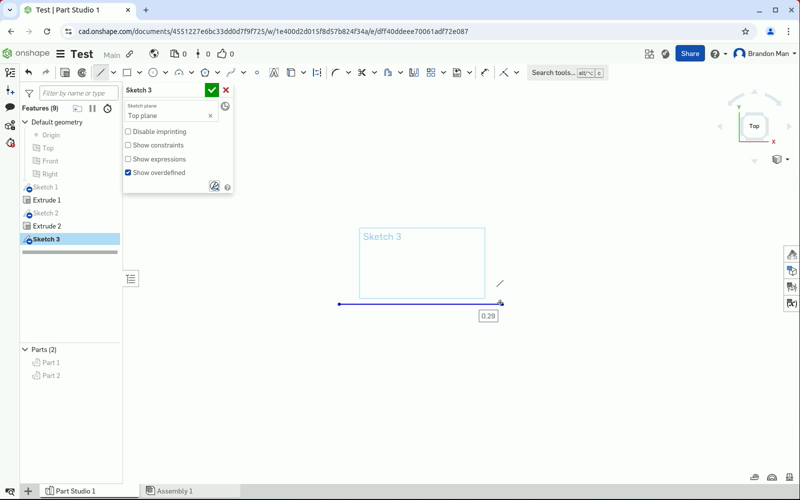
scroll(-6)
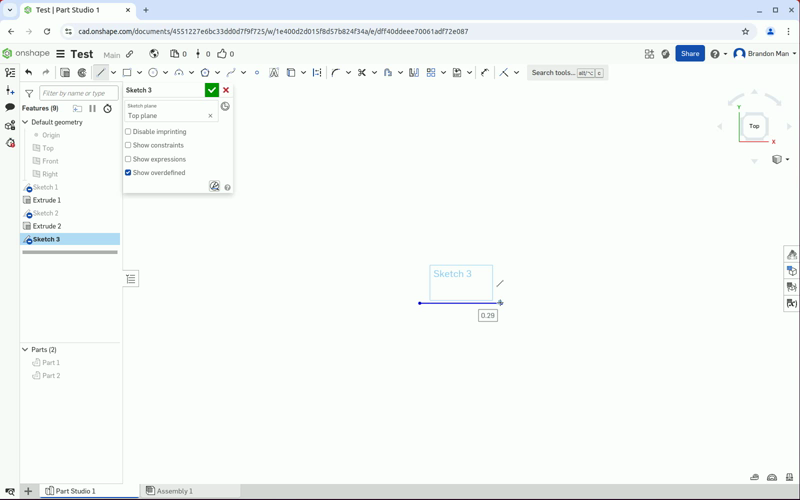
key_up(shift)
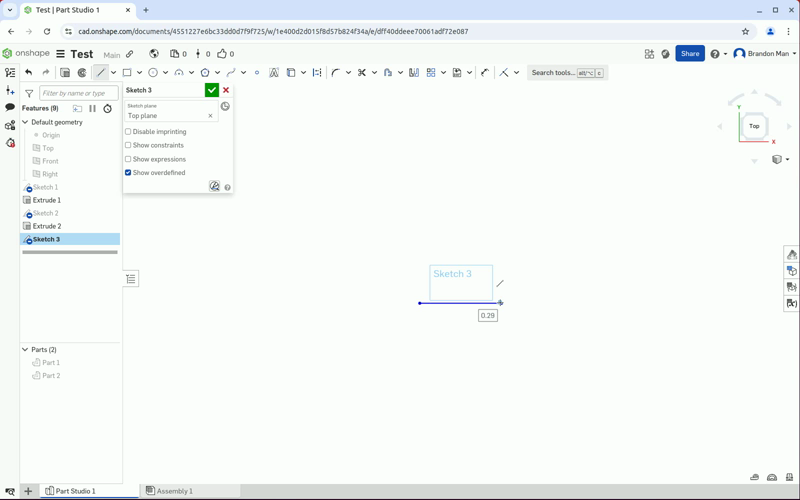
key_down(shift)
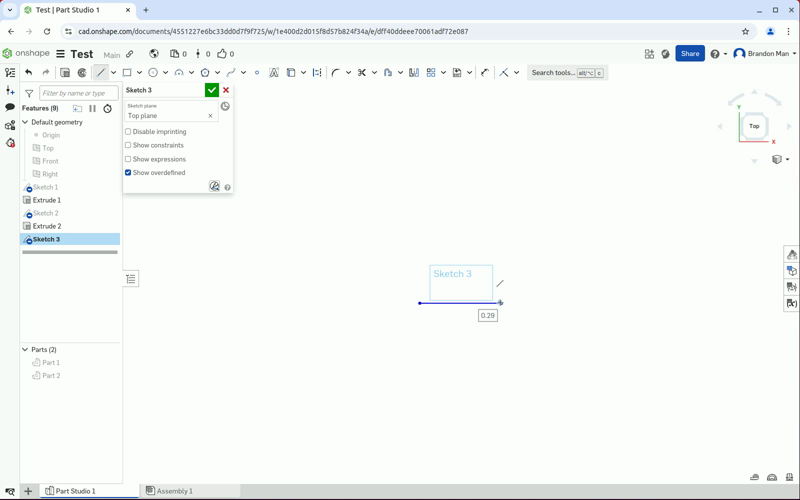
mouse_move(420, 302)
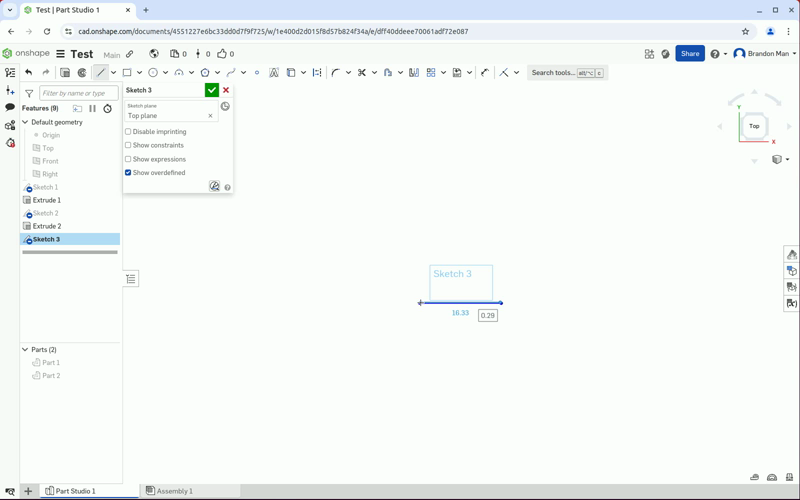
scroll(6)
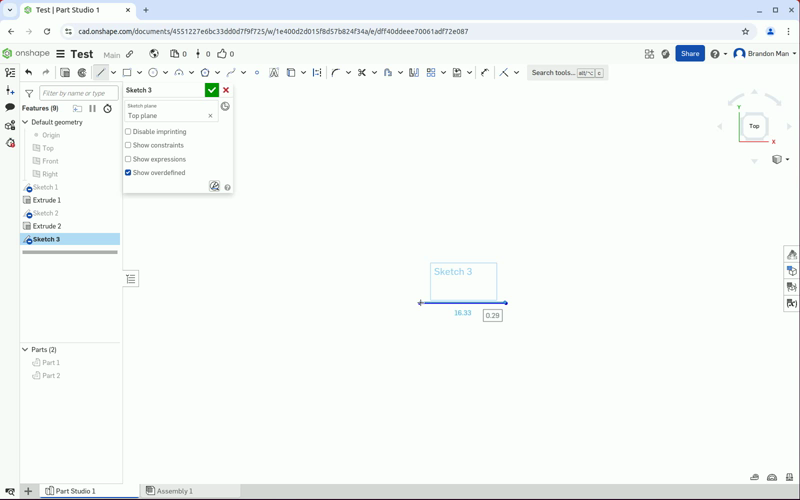
scroll(6)
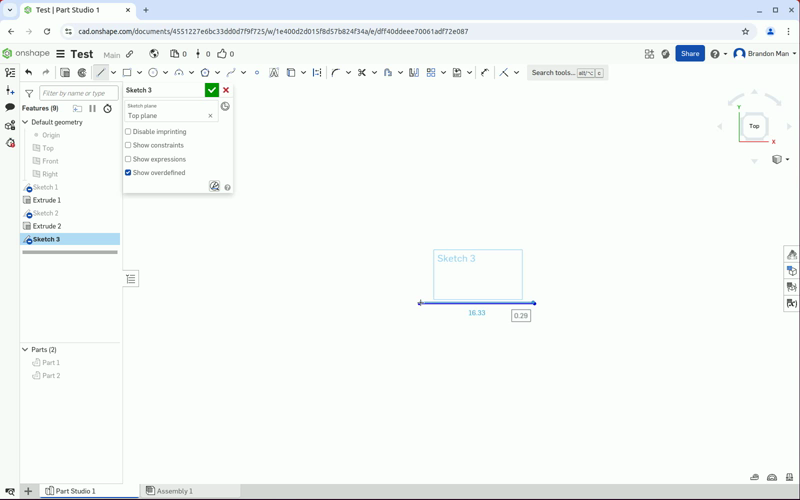
scroll(6)
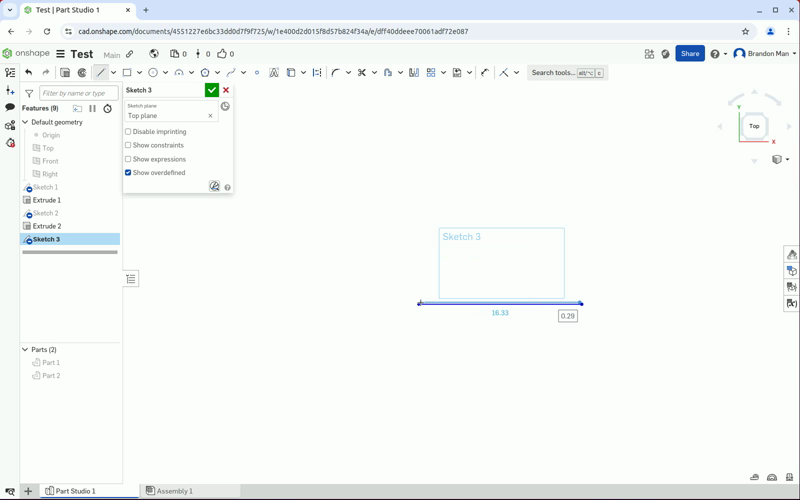
scroll(6)
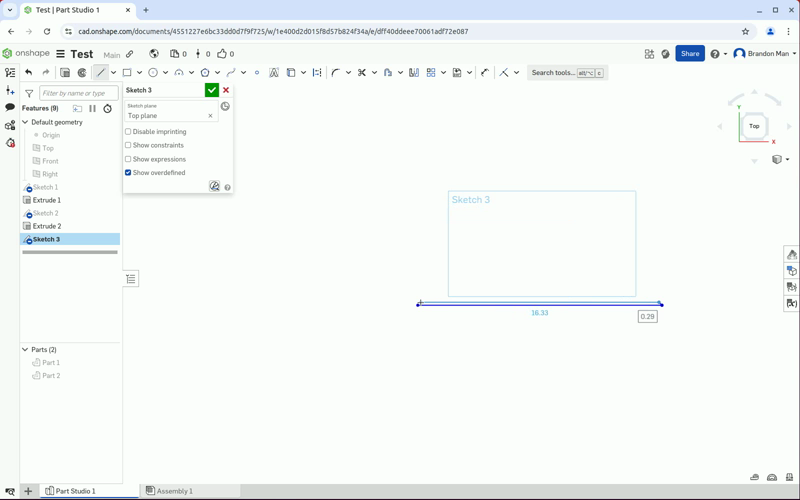
scroll(6)
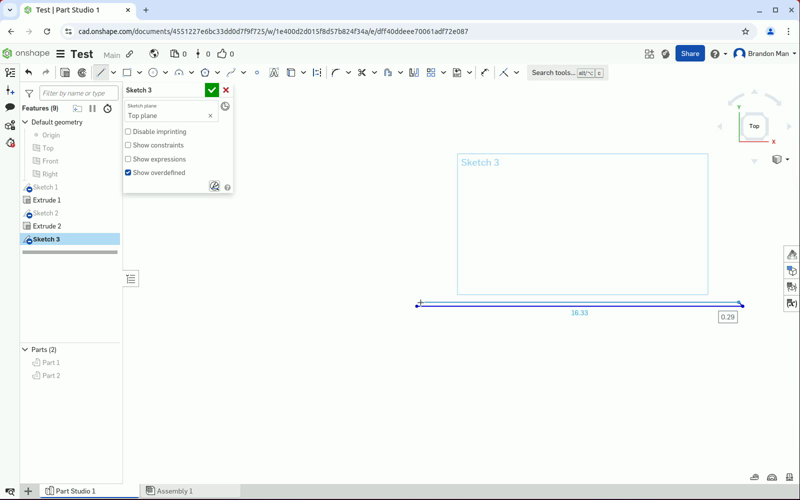
scroll(6)
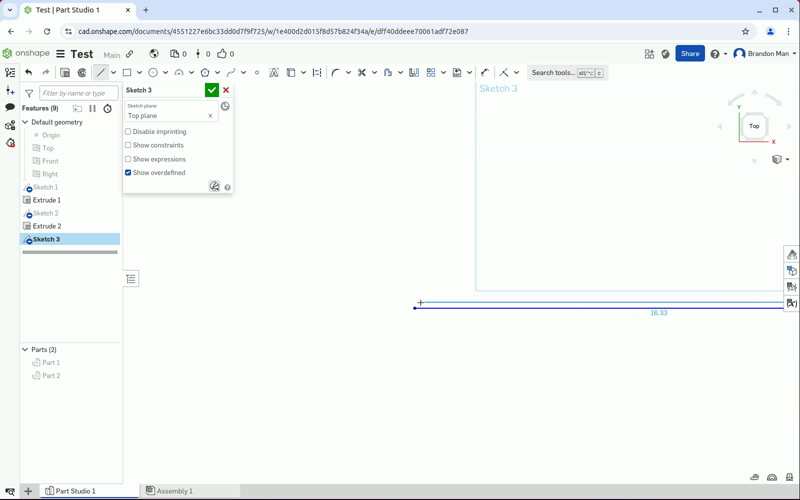
scroll(6)
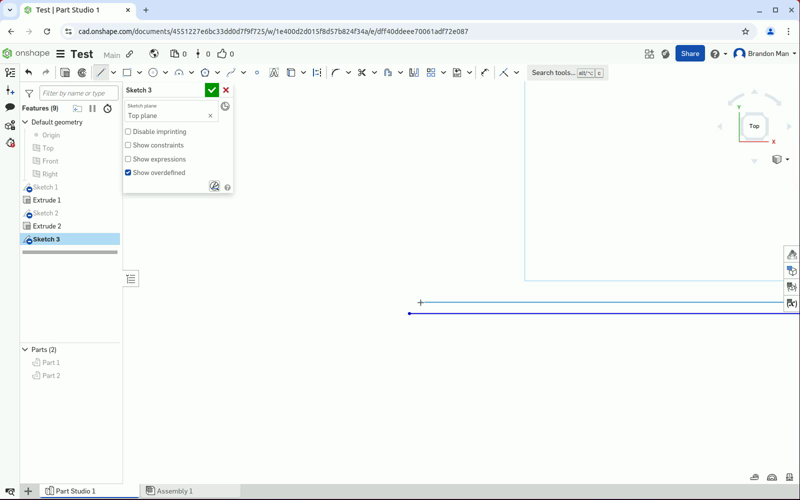
click(420, 302)
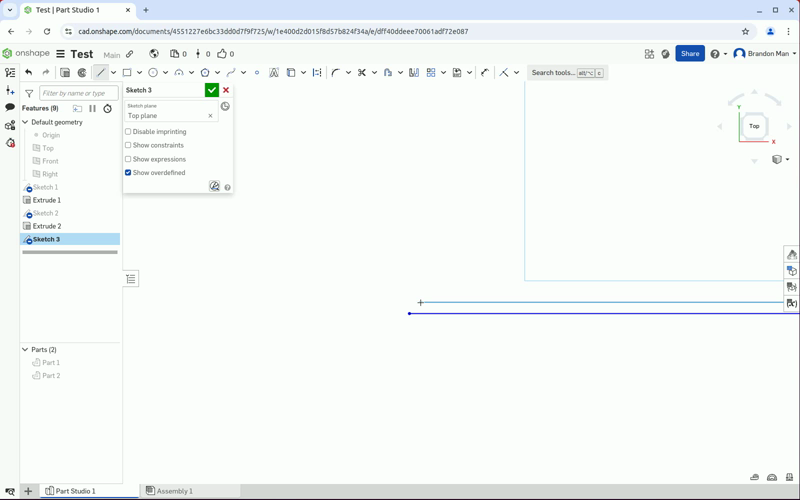
scroll(-6)
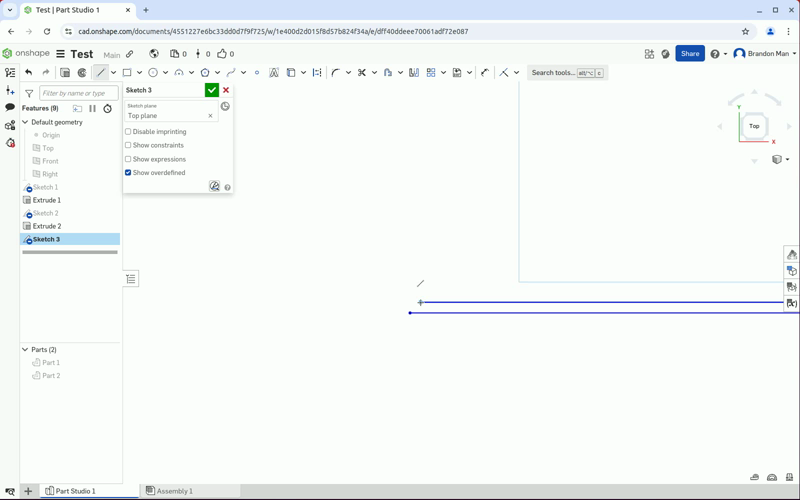
scroll(-6)
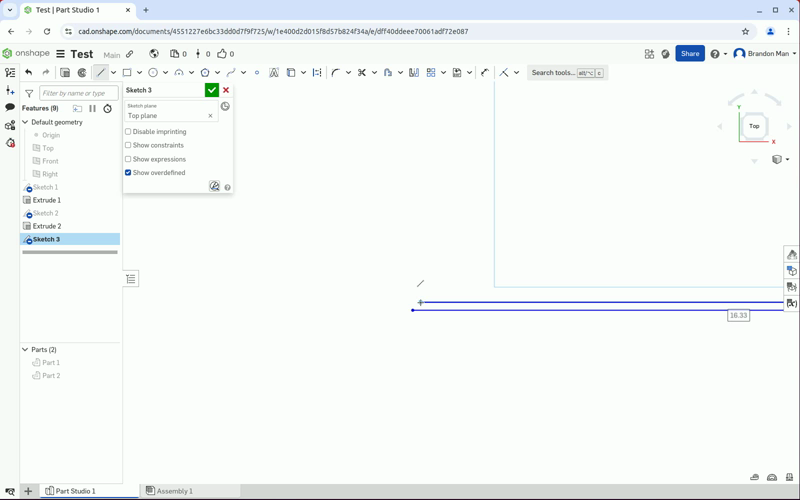
scroll(-6)
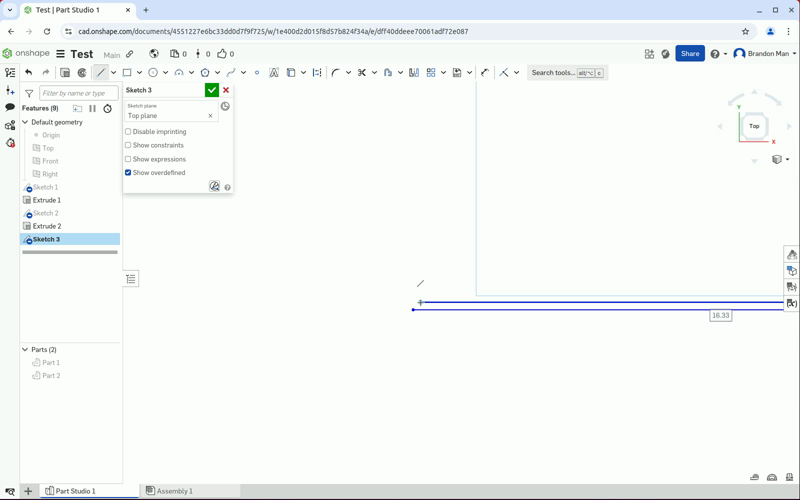
scroll(-6)
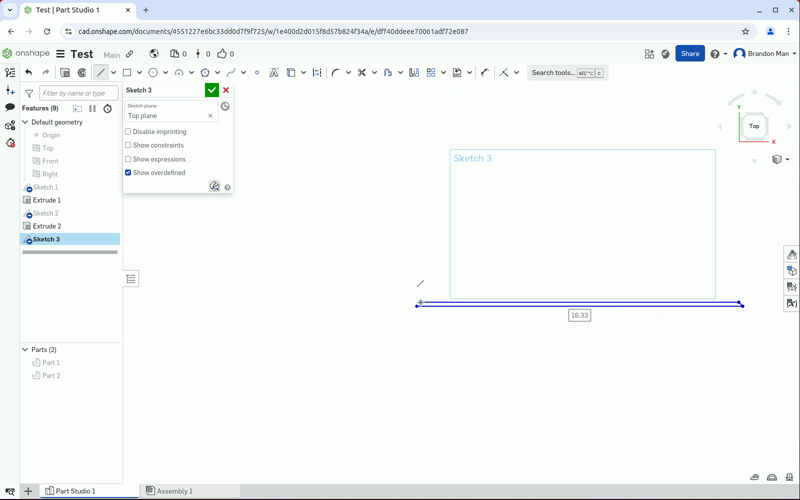
scroll(-6)
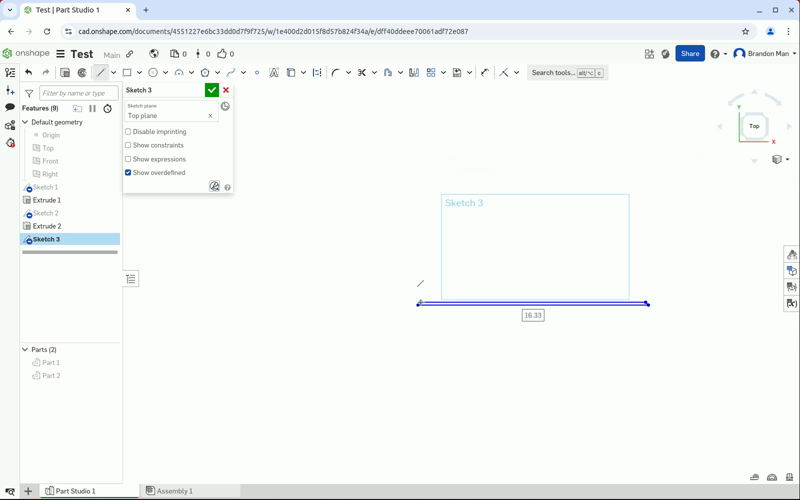
scroll(-6)
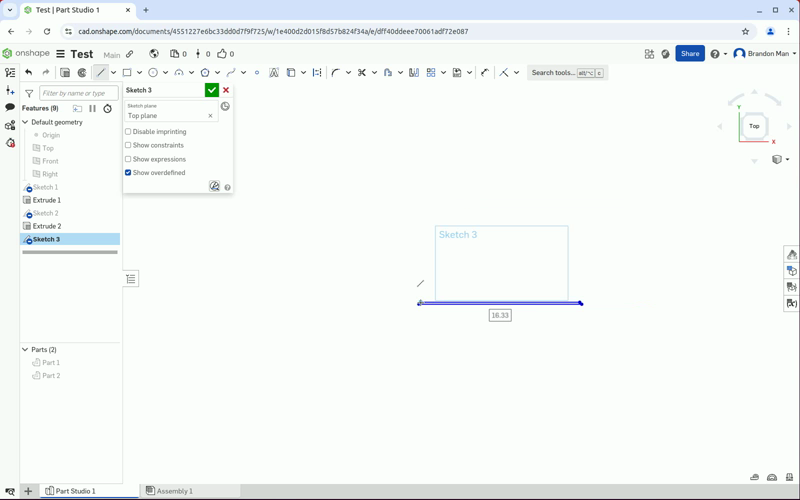
scroll(-6)
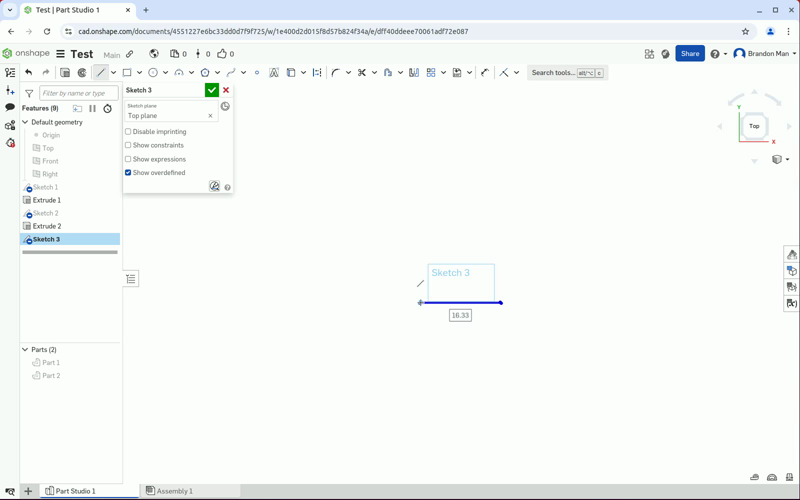
key_up(shift)
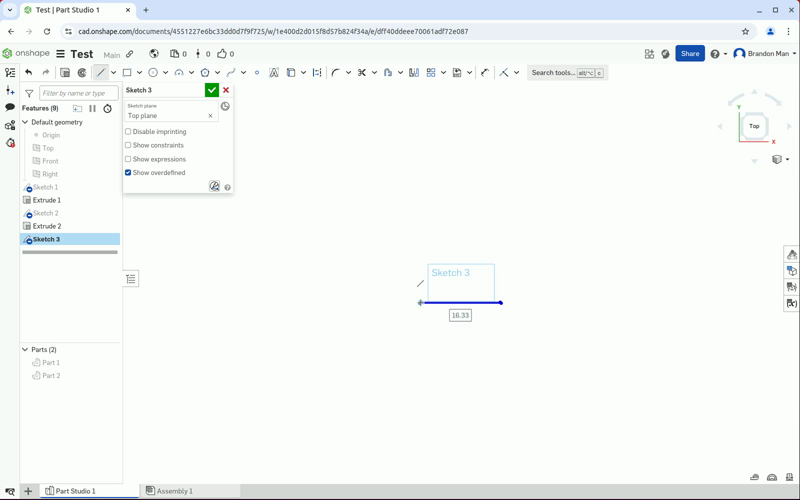
mouse_move(450, 302)
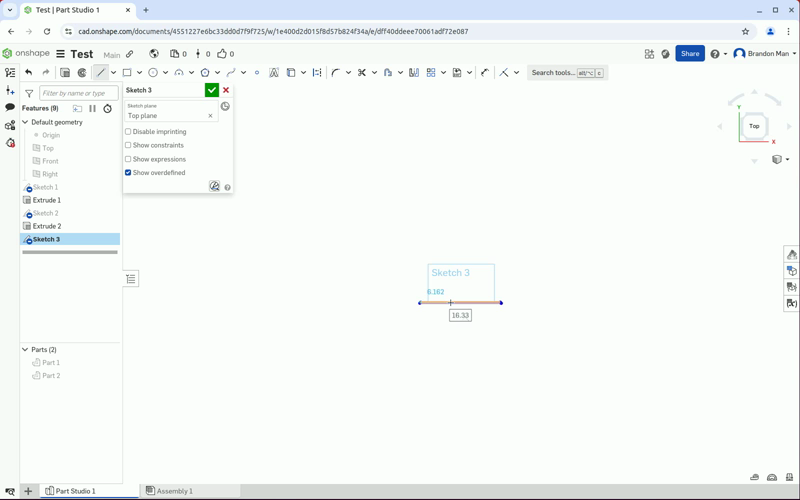
key_down(shift)
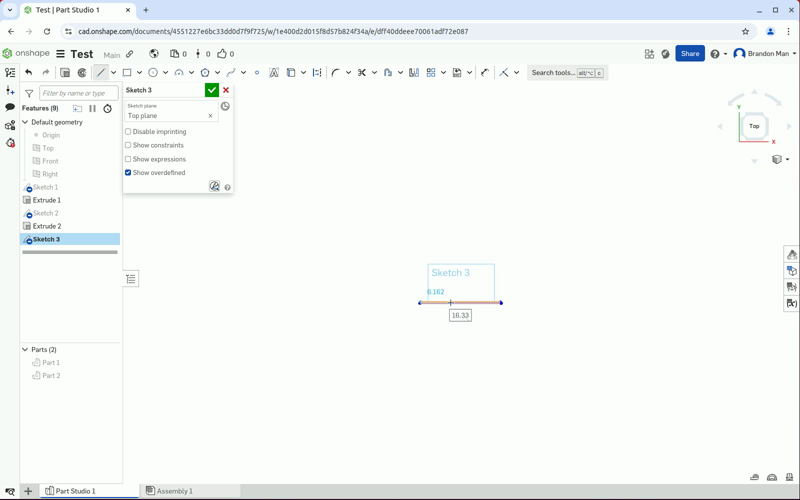
mouse_move(419, 303)
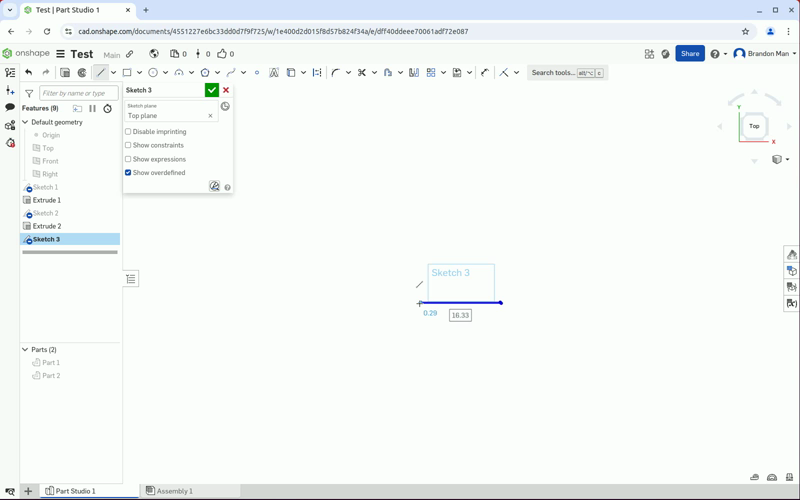
scroll(6)
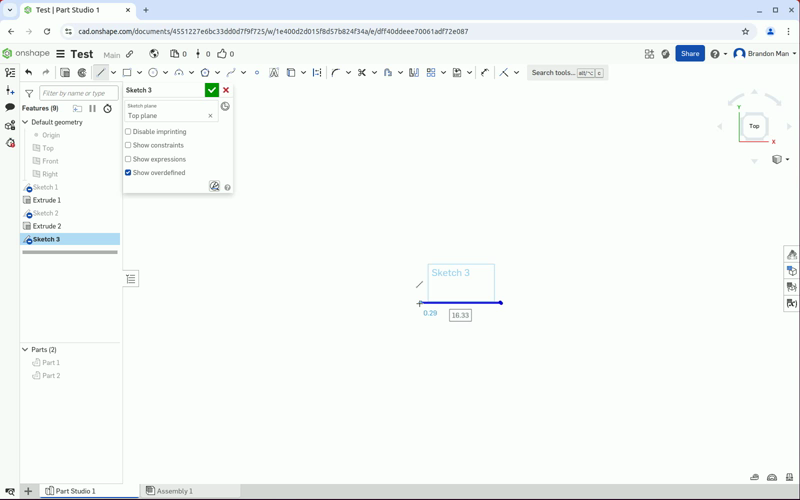
scroll(6)
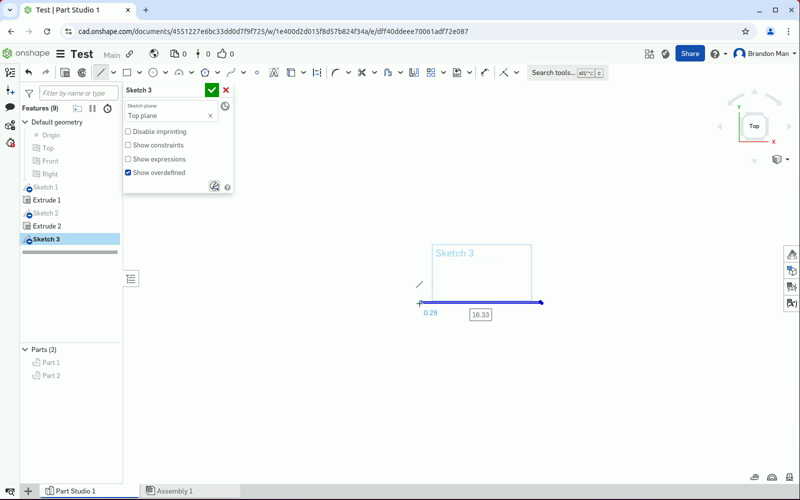
scroll(6)
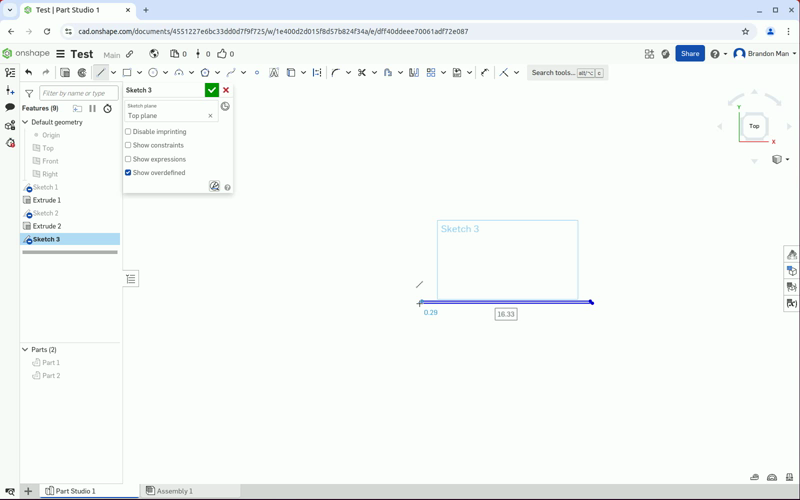
scroll(6)
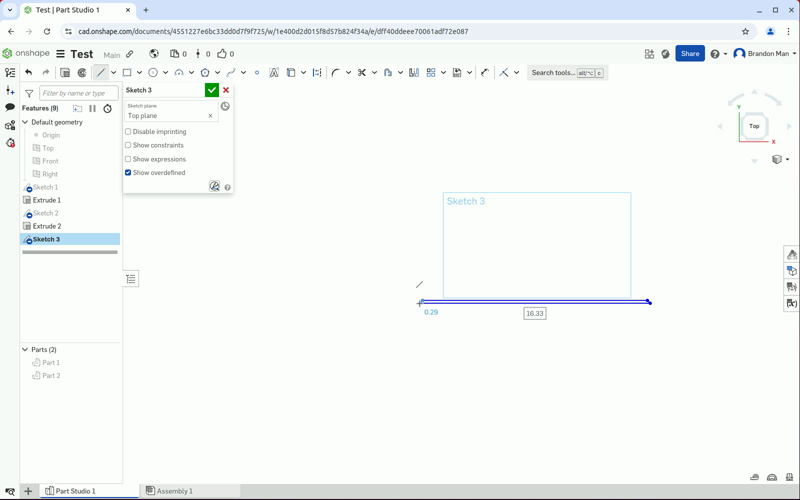
scroll(6)
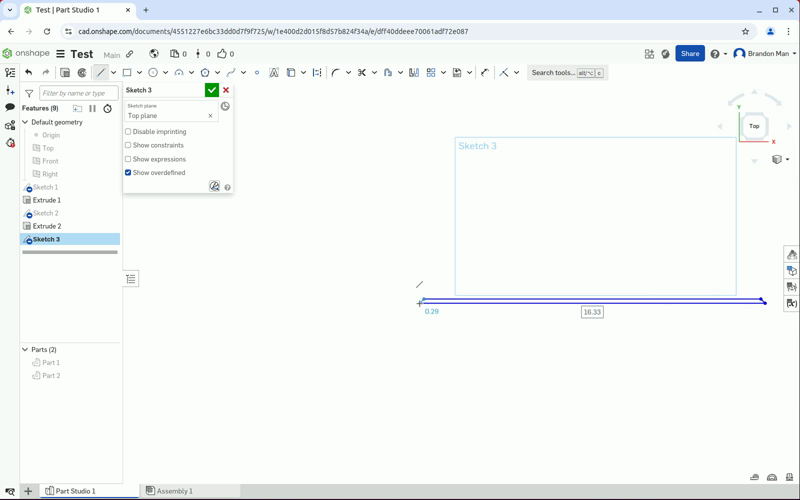
scroll(6)
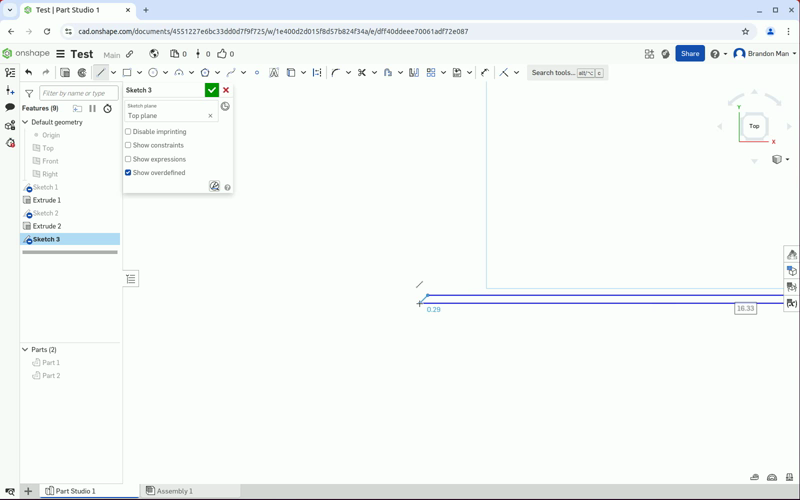
scroll(6)
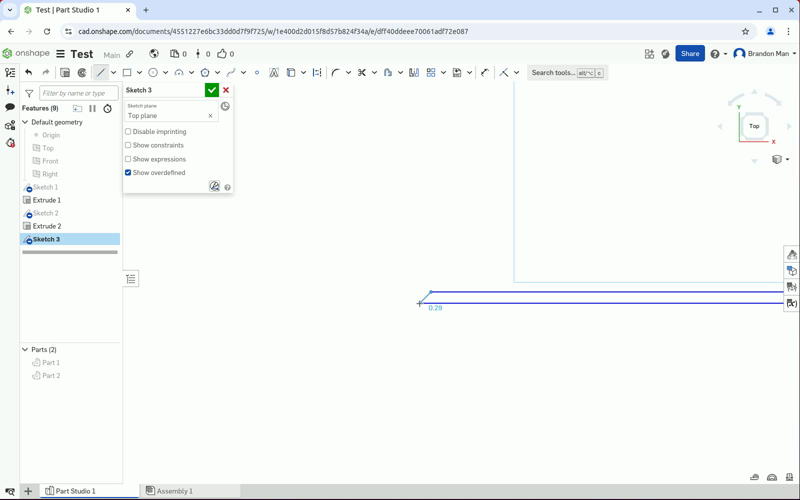
key_up(shift)
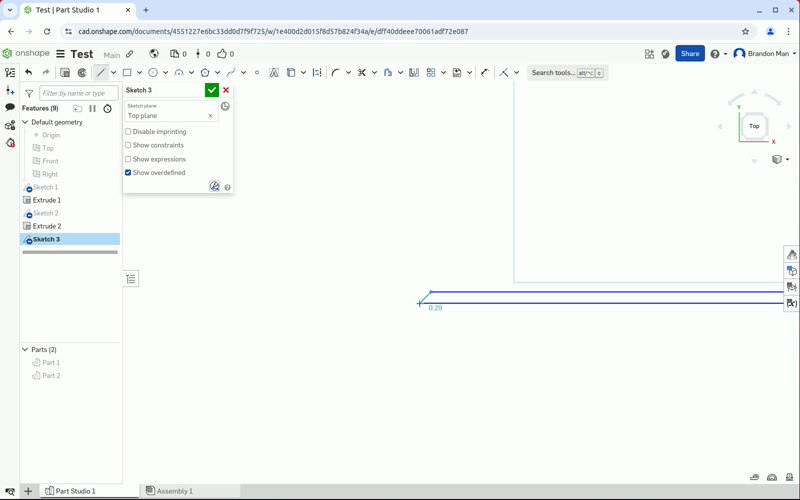
click(419, 303)
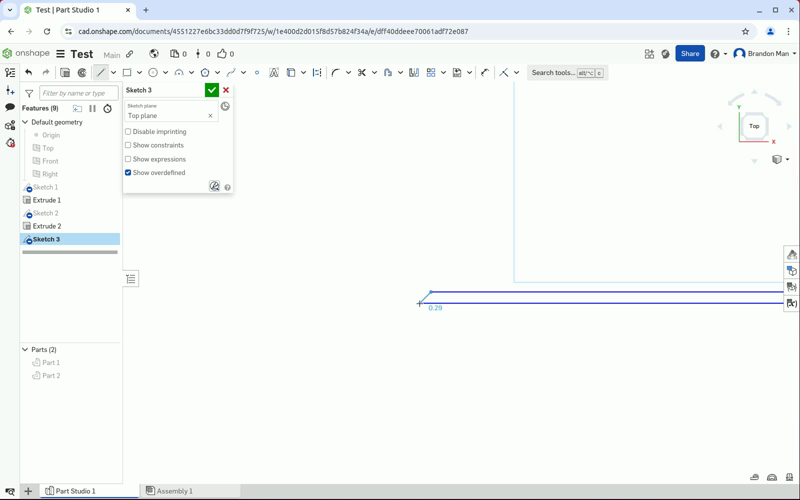
scroll(-6)
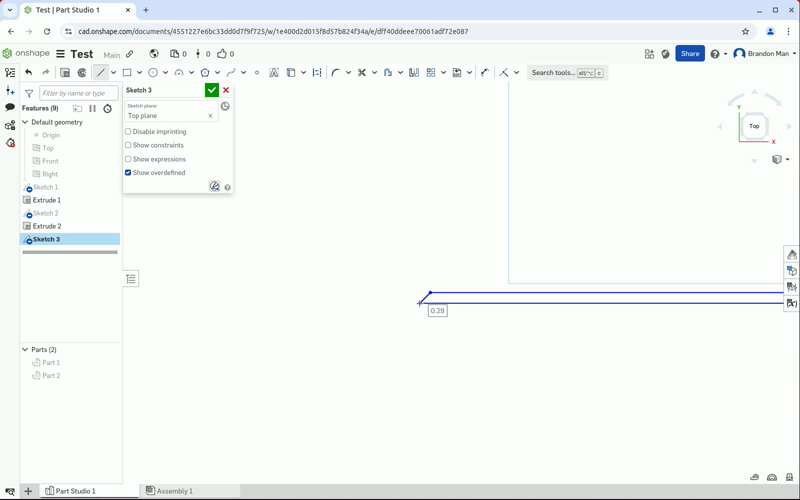
scroll(-6)
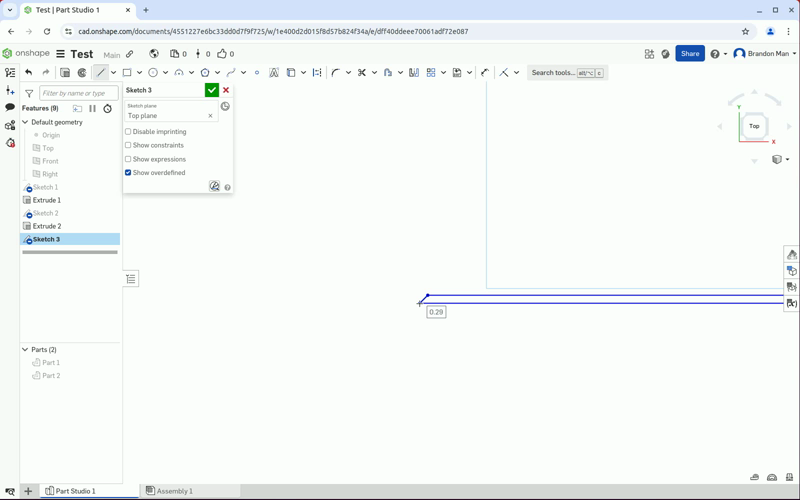
scroll(-6)
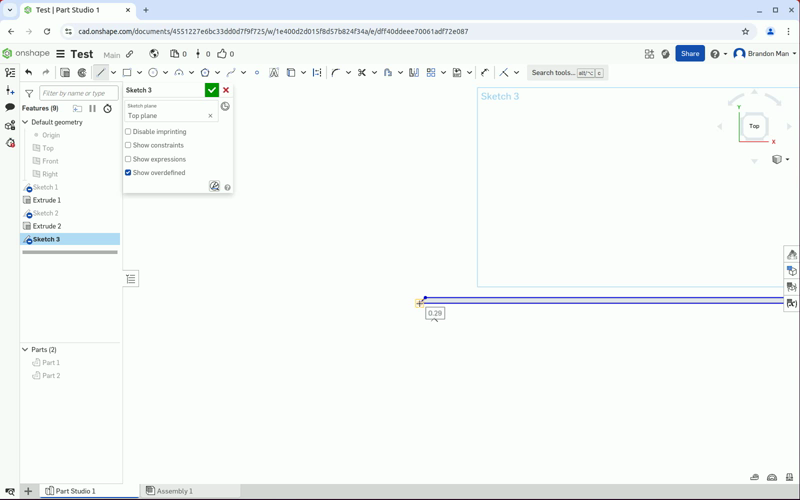
scroll(-6)
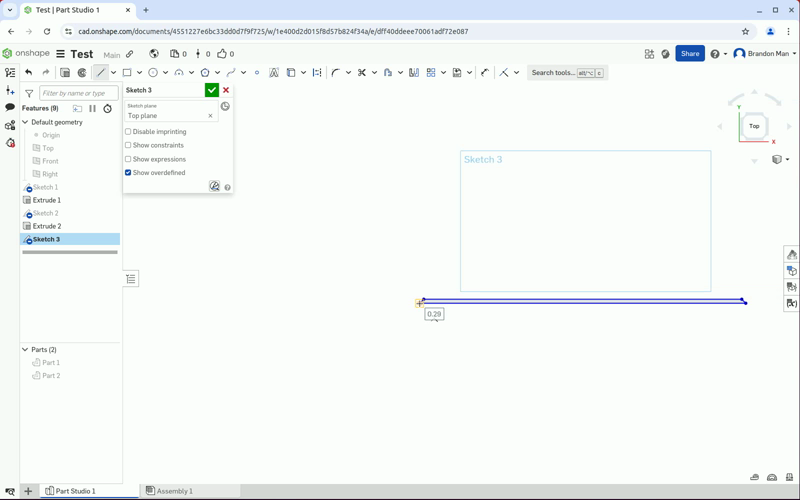
scroll(-6)
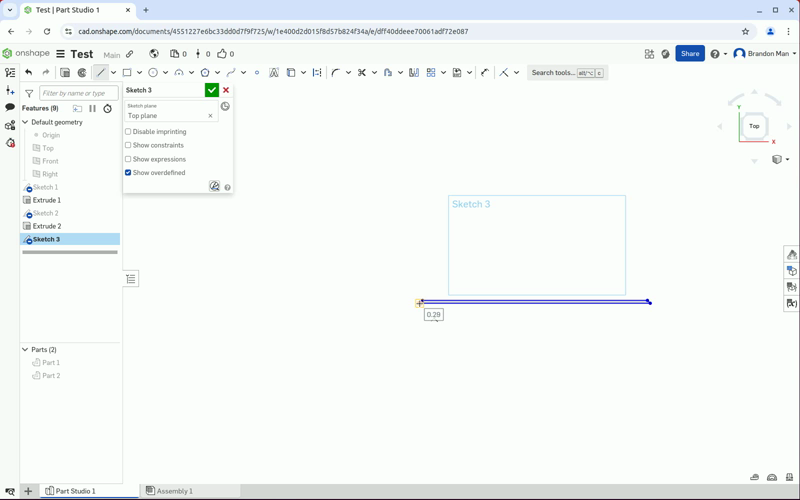
scroll(-6)
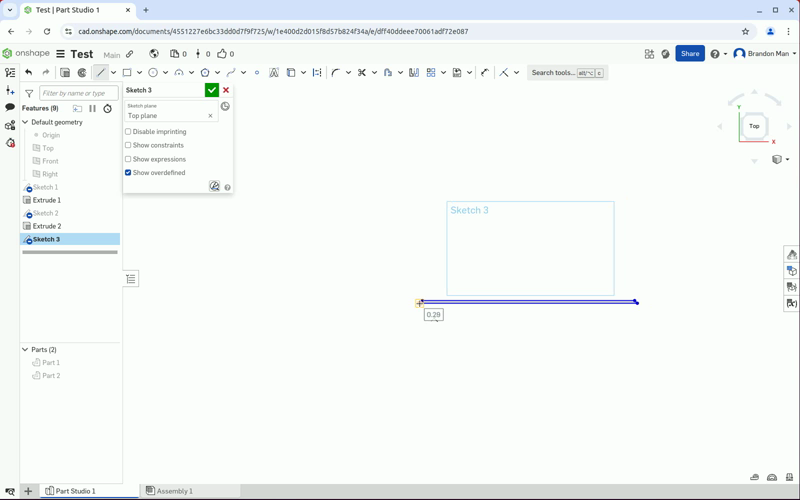
scroll(-6)
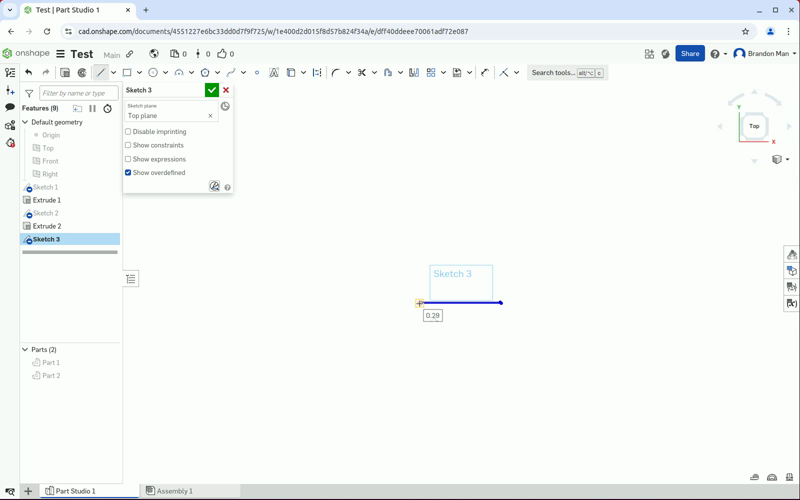
key(esc)
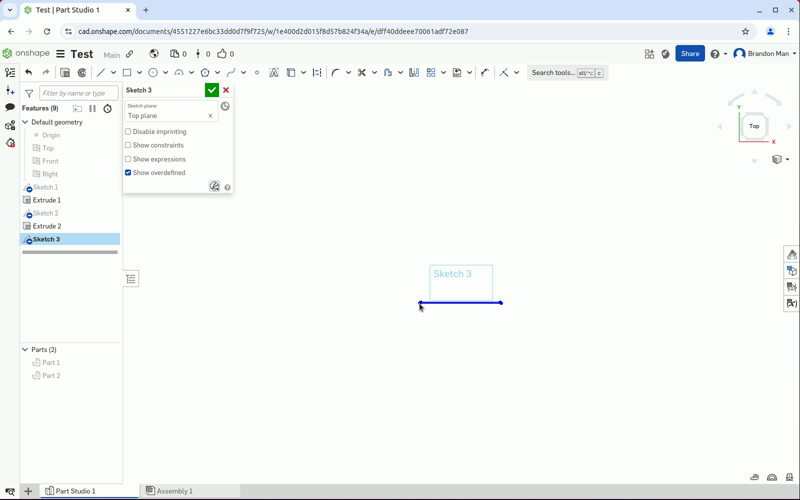
mouse_move(448, 302)
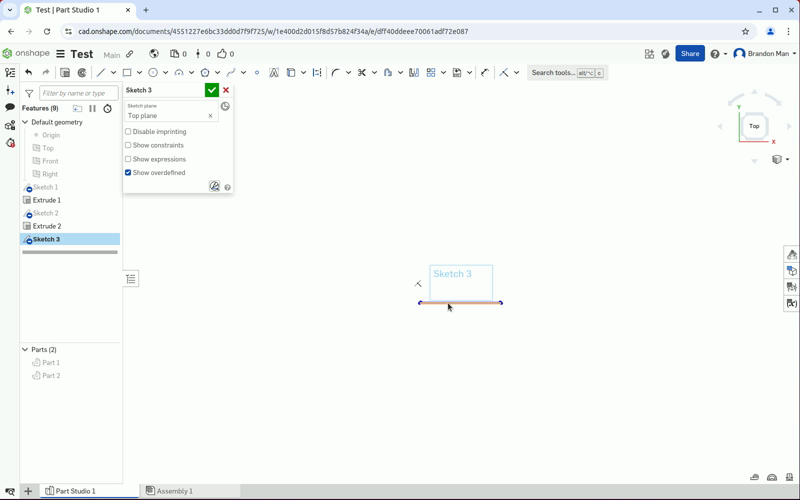
scroll(6)
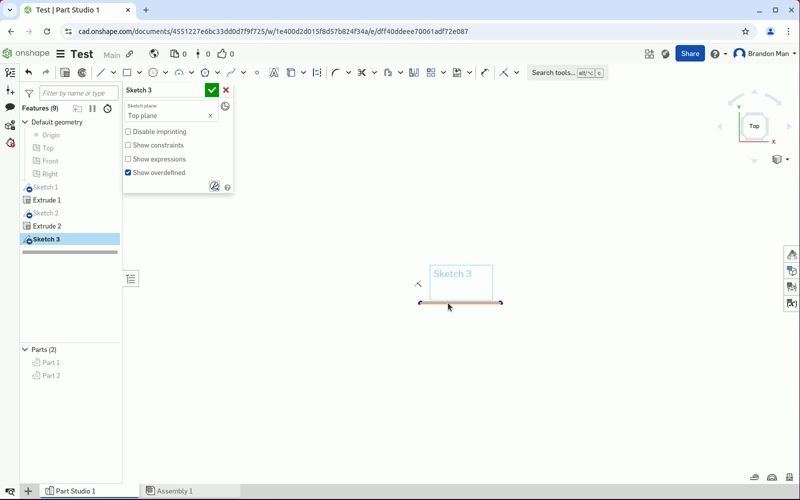
scroll(6)
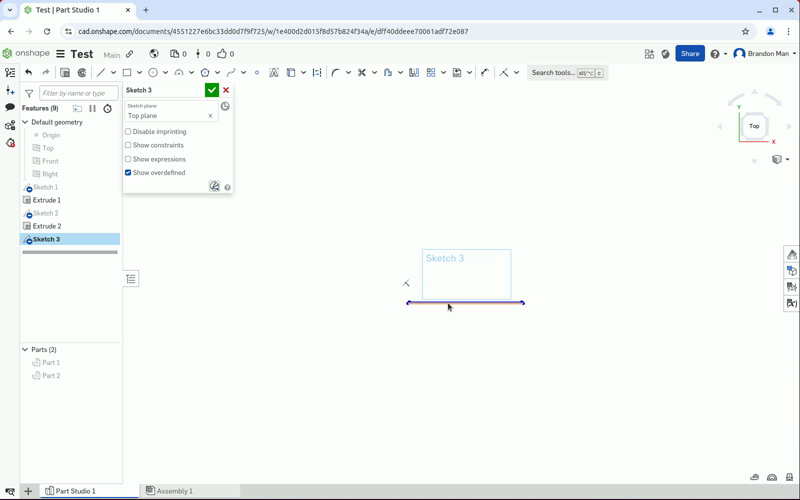
scroll(6)
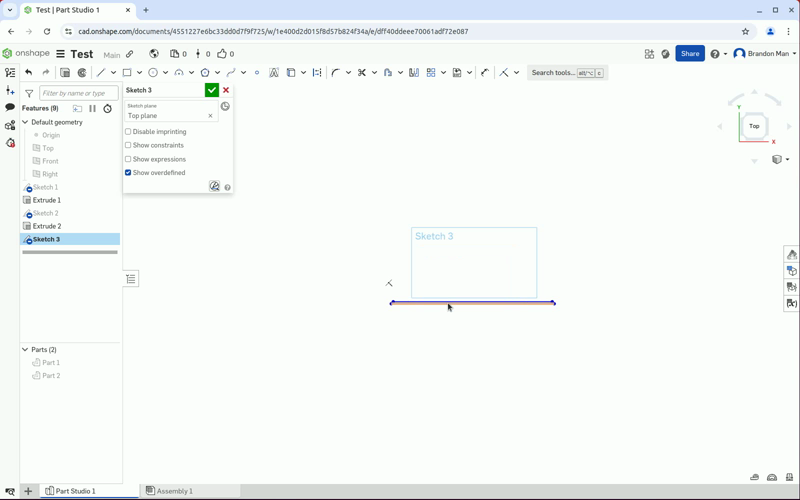
scroll(6)
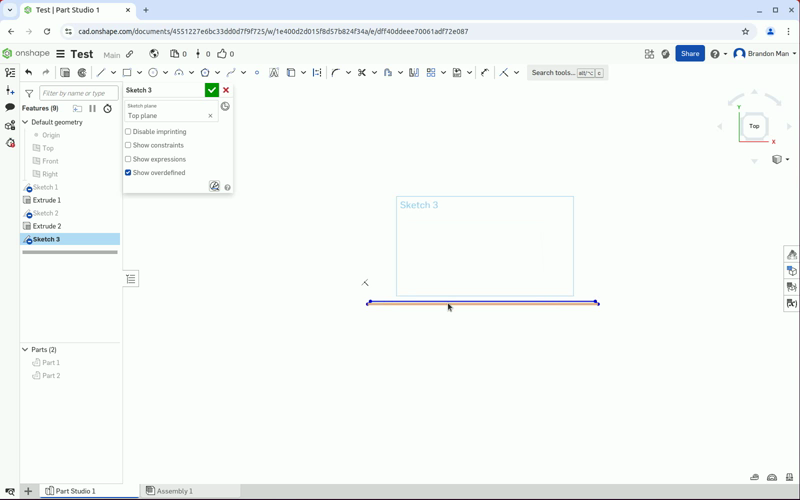
scroll(6)
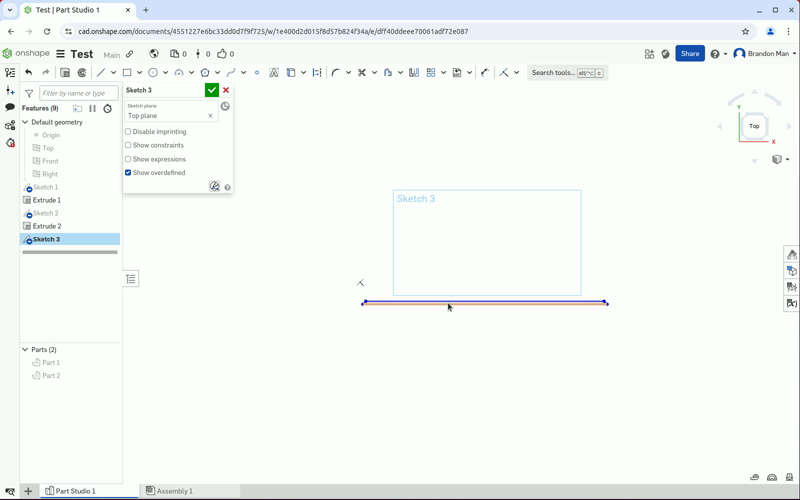
scroll(6)
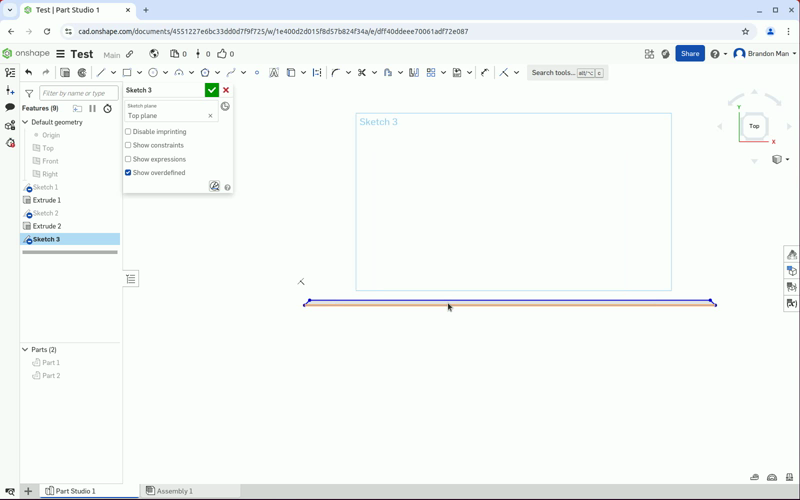
scroll(6)
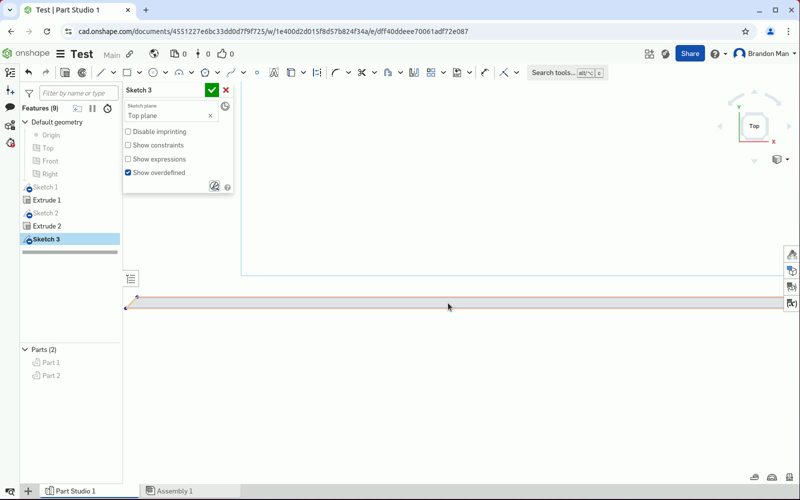
click(448, 302)
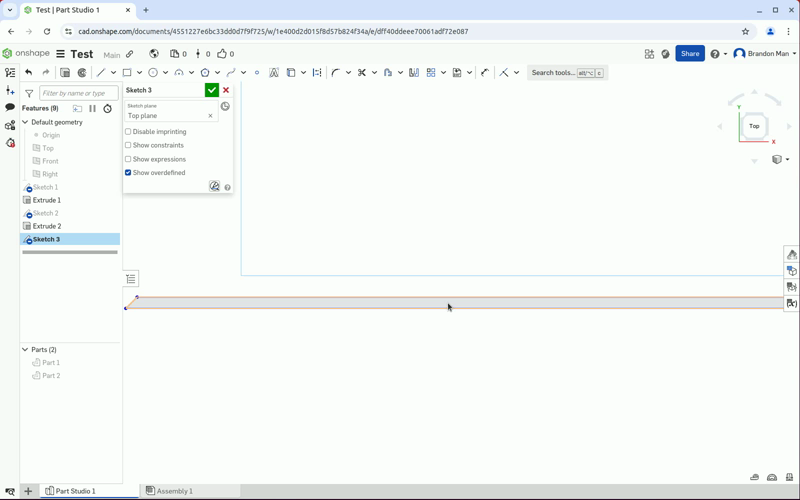
scroll(-6)
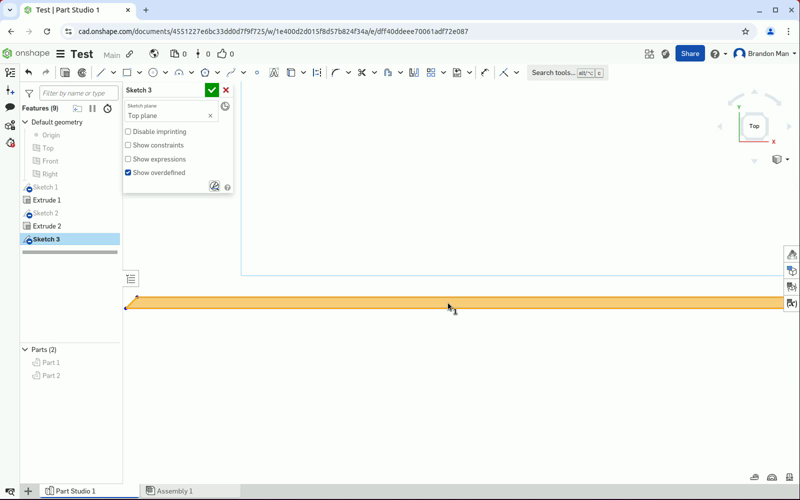
scroll(-6)
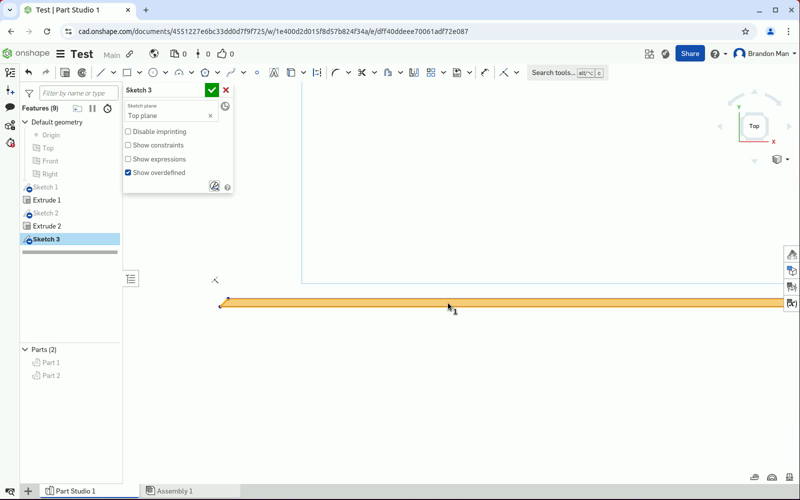
scroll(-6)
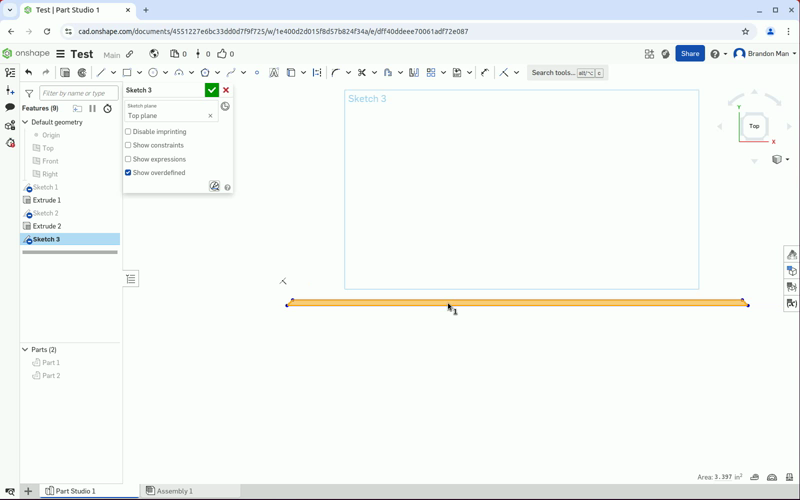
scroll(-6)
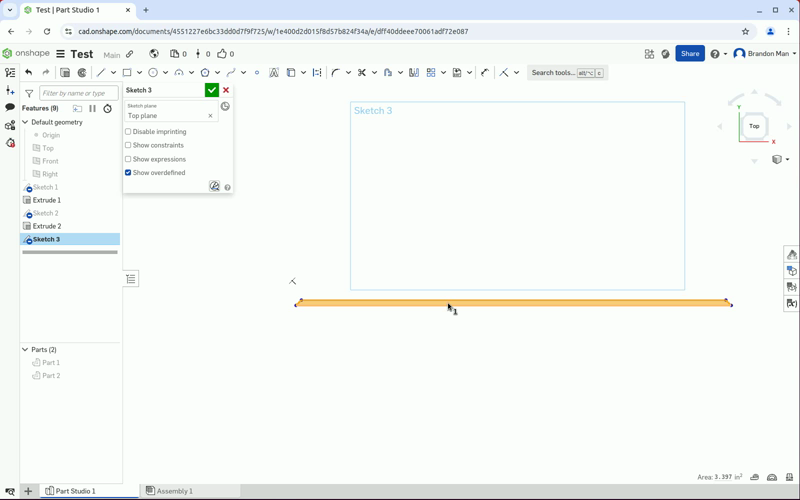
scroll(-6)
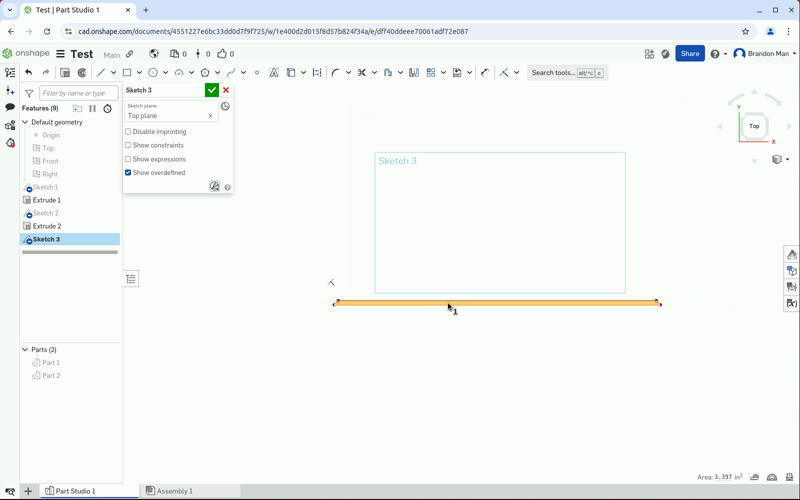
scroll(-6)
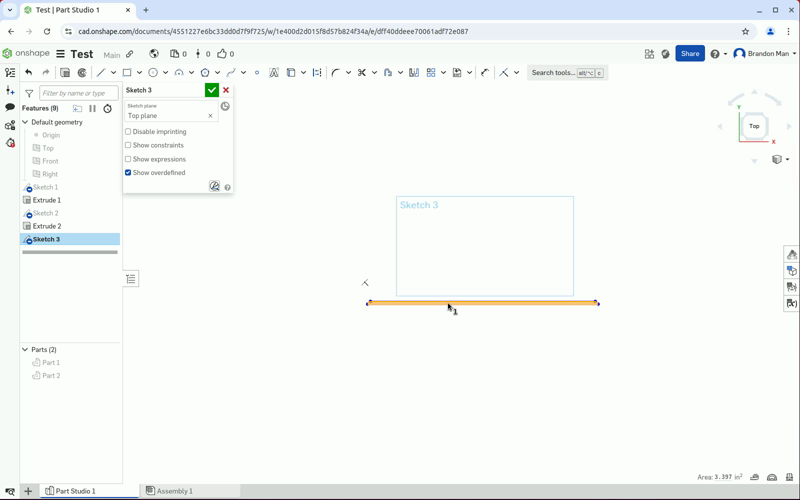
scroll(-6)
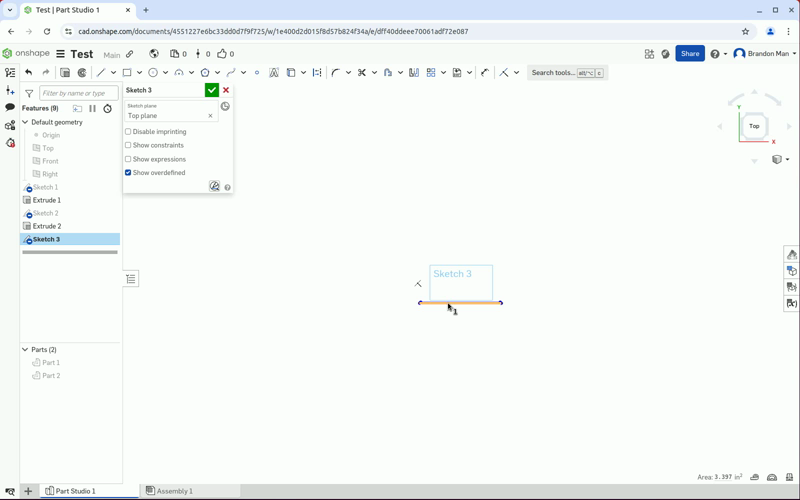
mouse_move(73, 352)
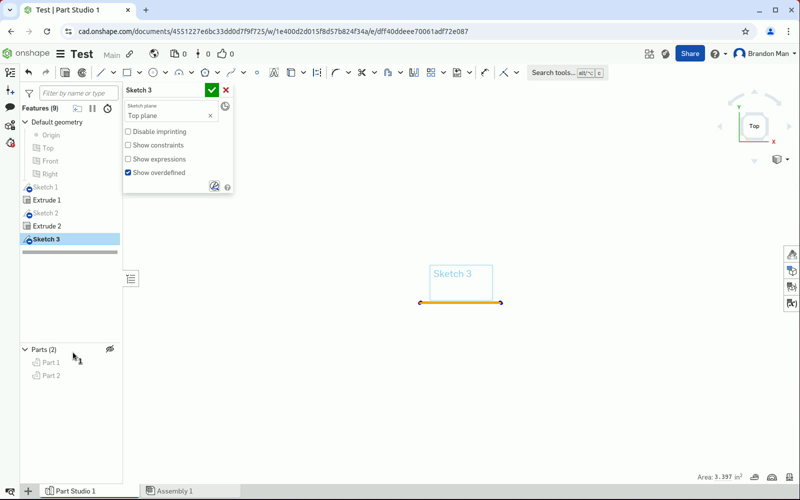
key(shift+y)
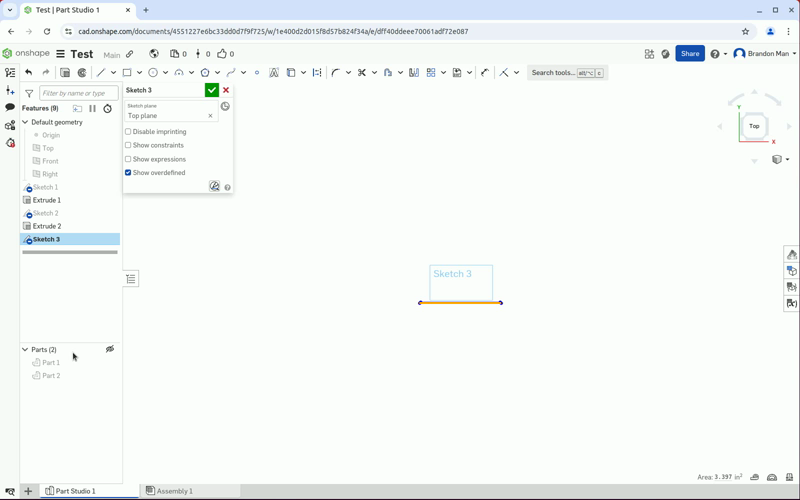
key(shift+e)
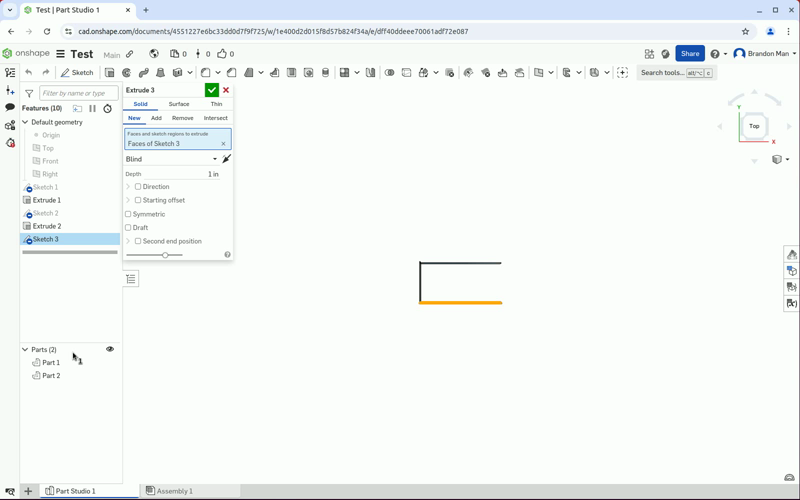
mouse_move(143, 106)
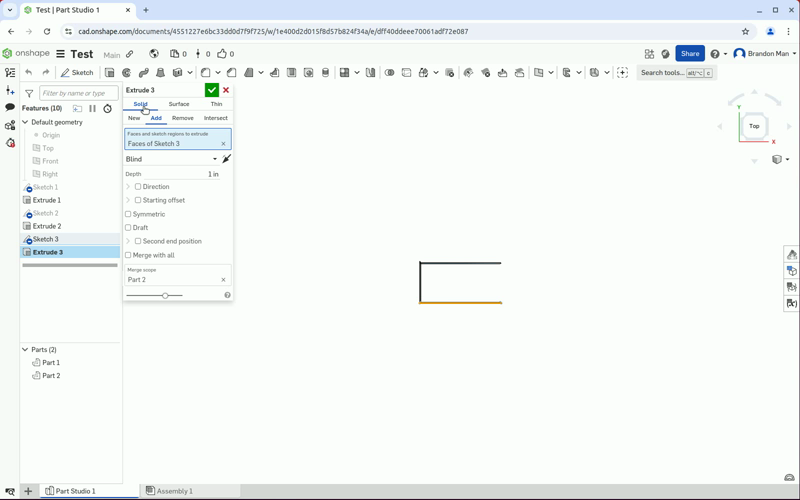
click(143, 106)
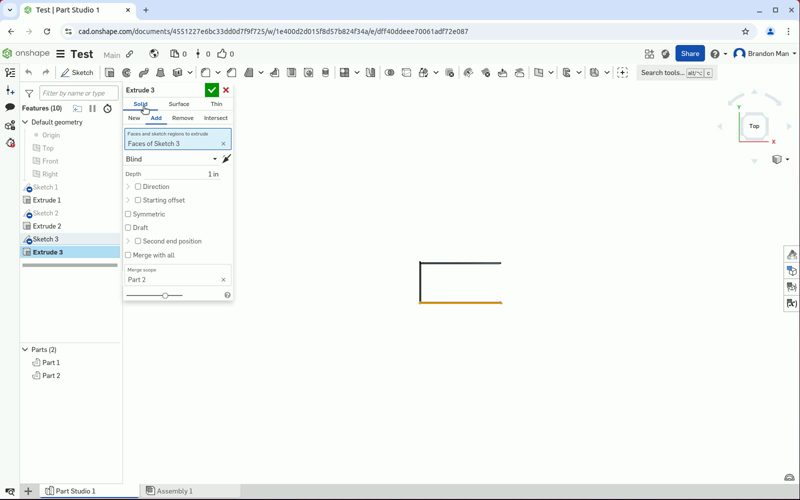
mouse_move(137, 120)
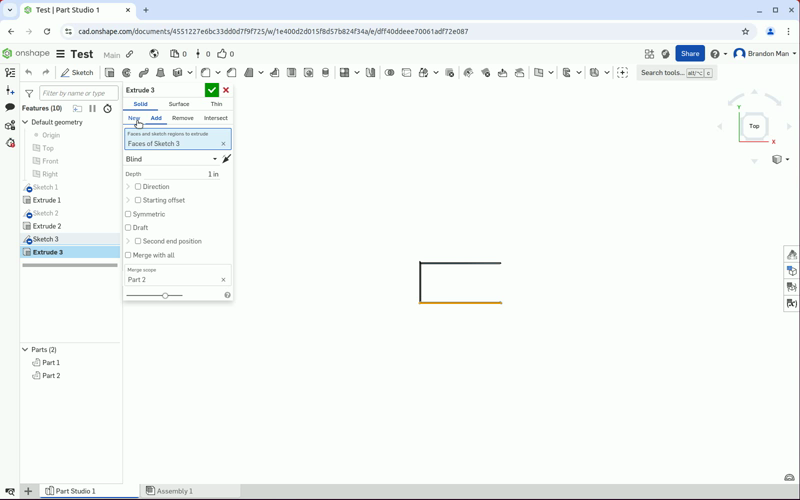
click(137, 120)
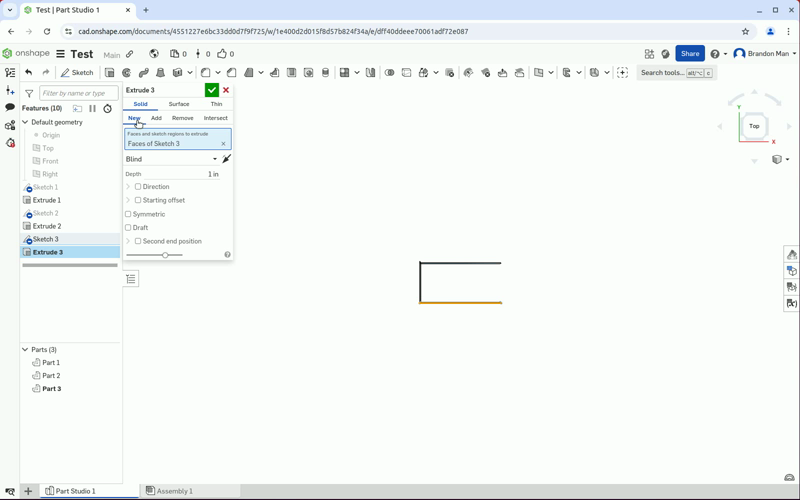
key(tab, 4)
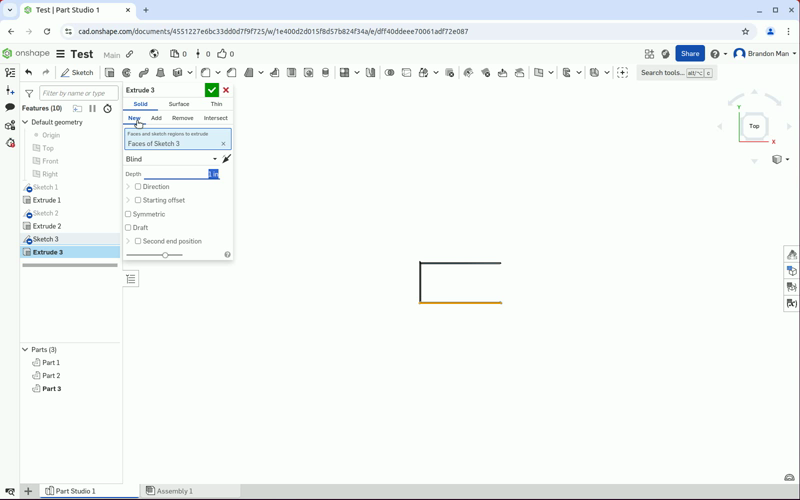
text(0.241)
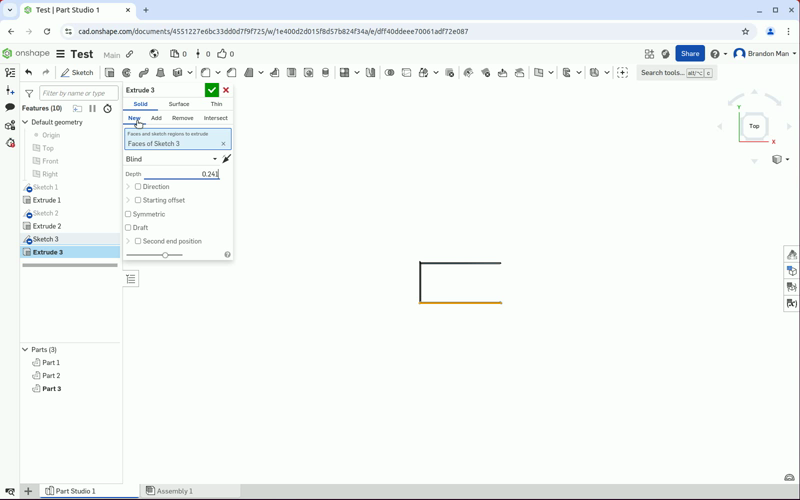
key(enter)
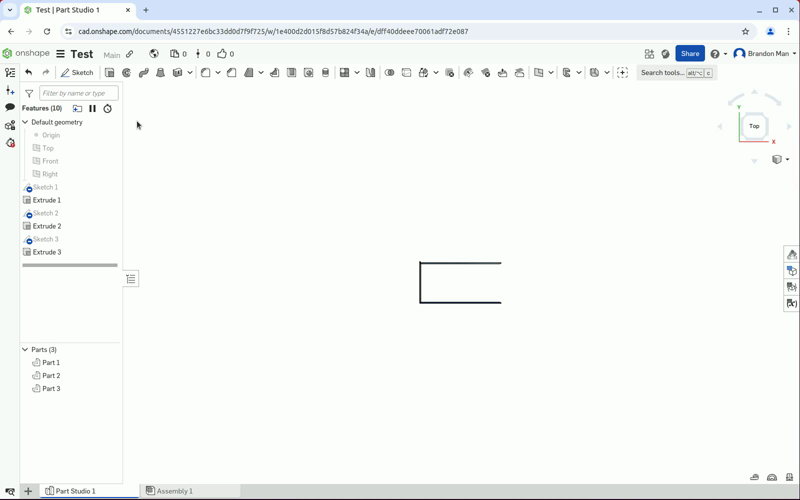
key(shift+h)
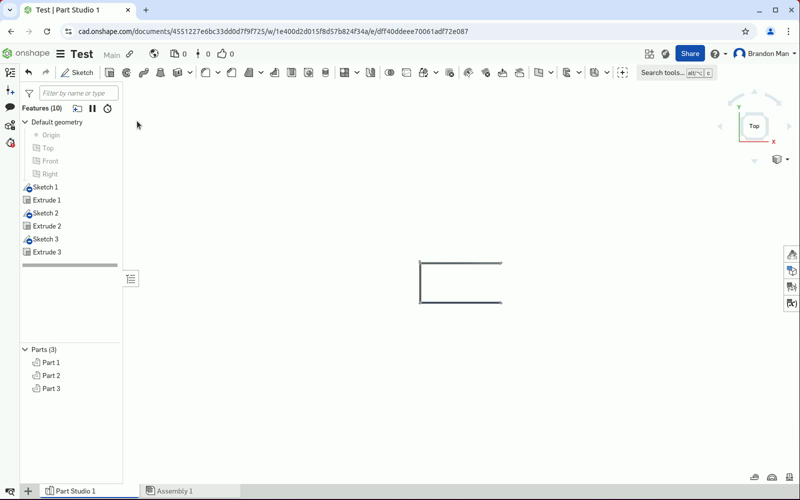
key(shift+h)
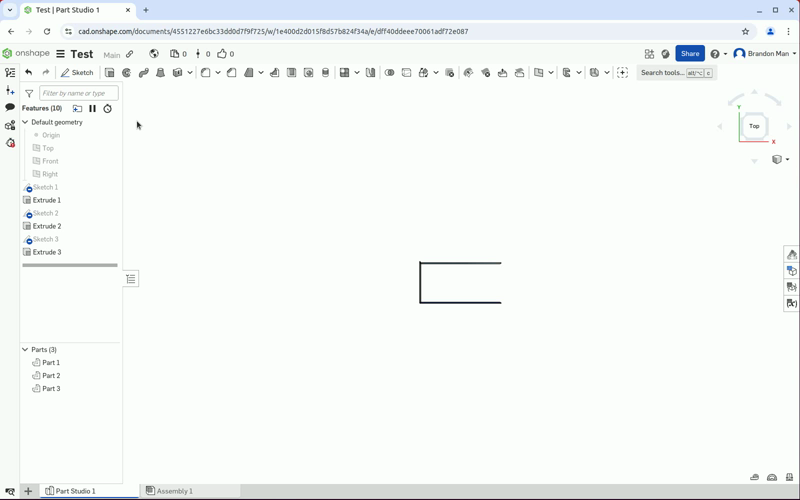
mouse_move(73, 189)
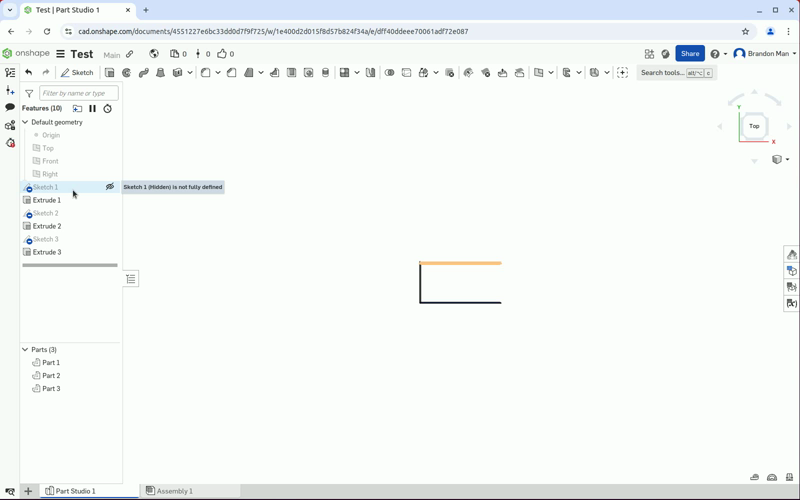
click(73, 189)
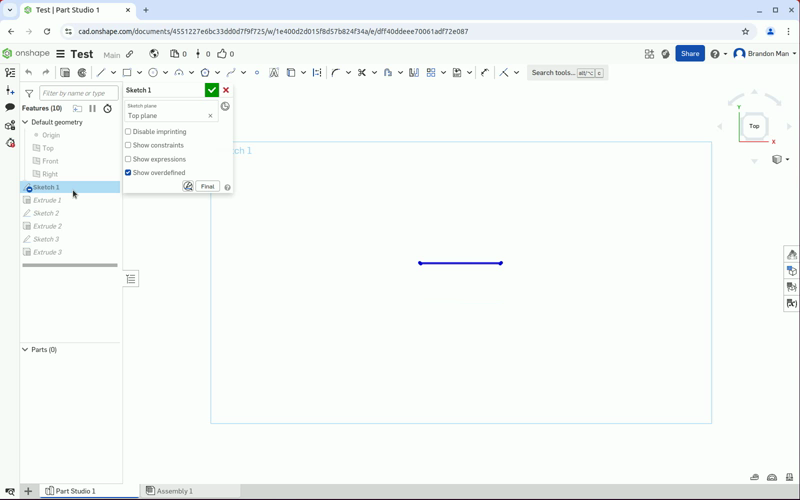
mouse_move(229, 92)
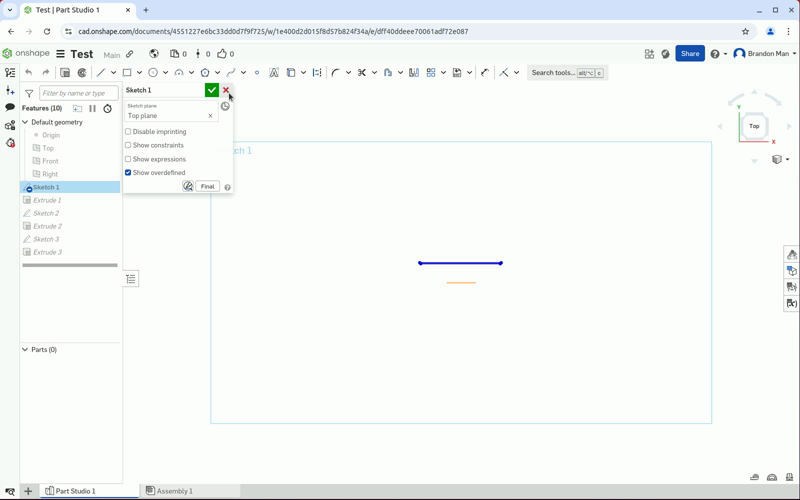
click(229, 92)
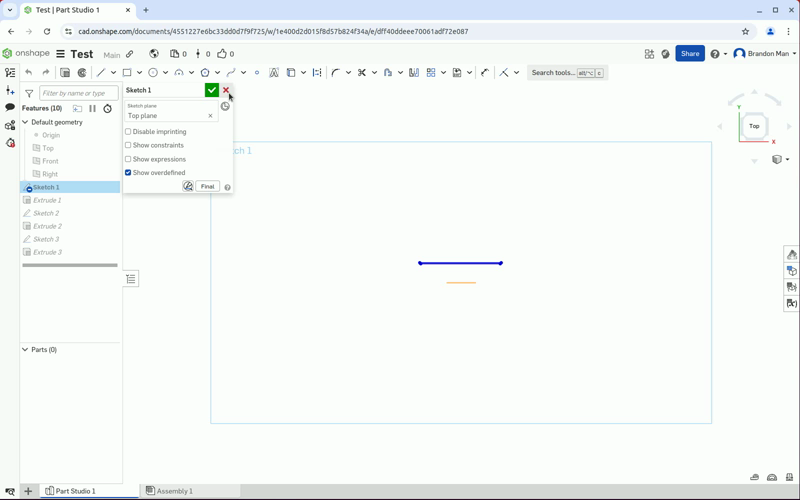
key(shift+s)
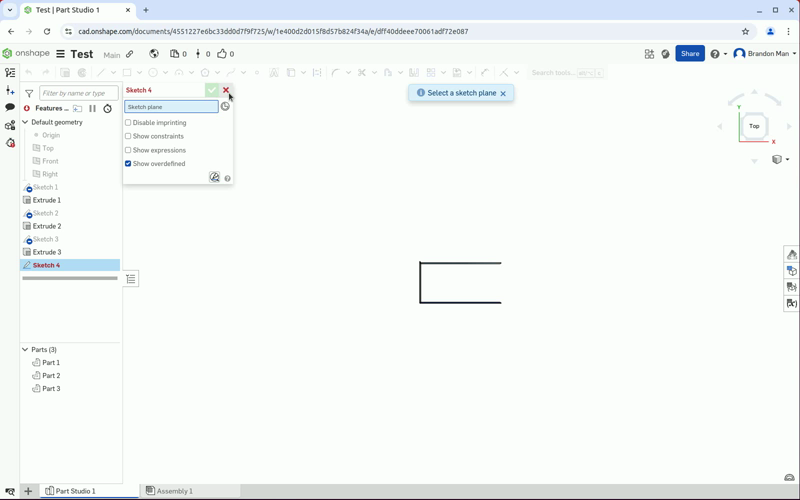
mouse_move(73, 150)
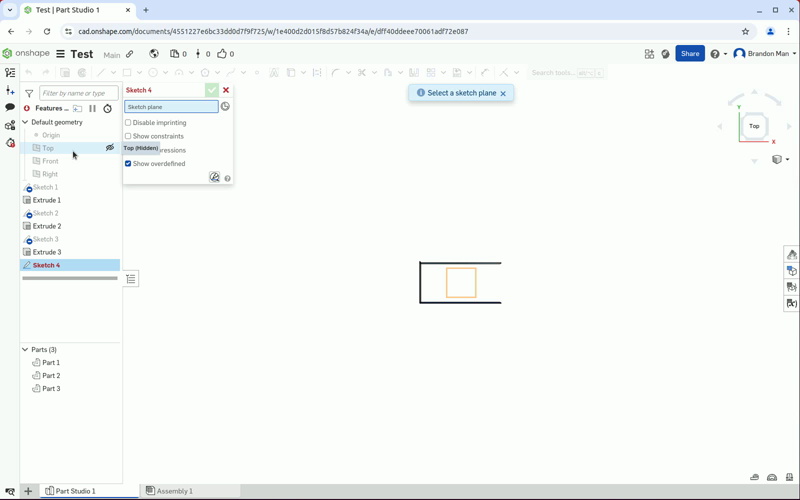
click(73, 150)
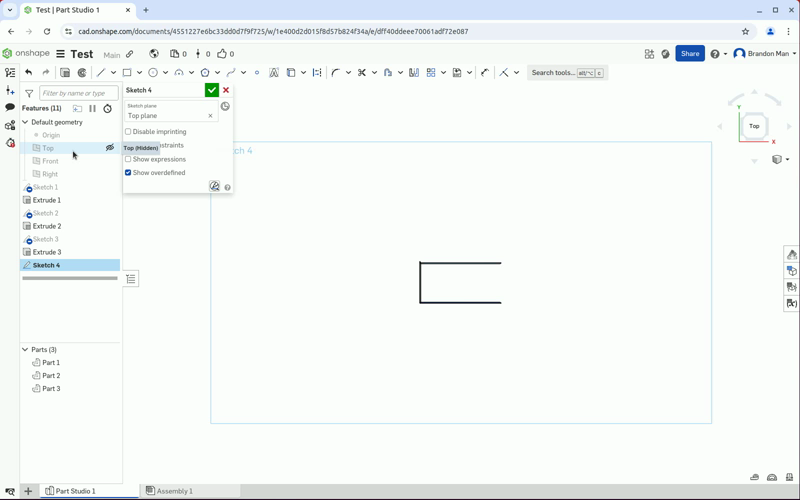
mouse_move(73, 352)
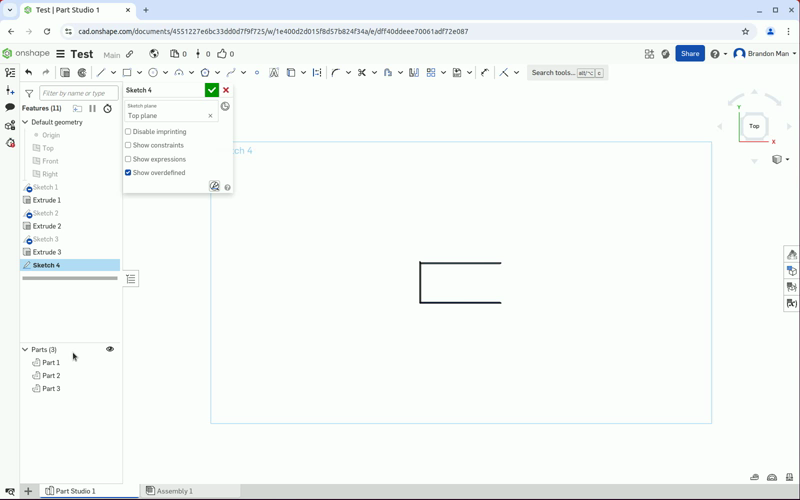
key(y)
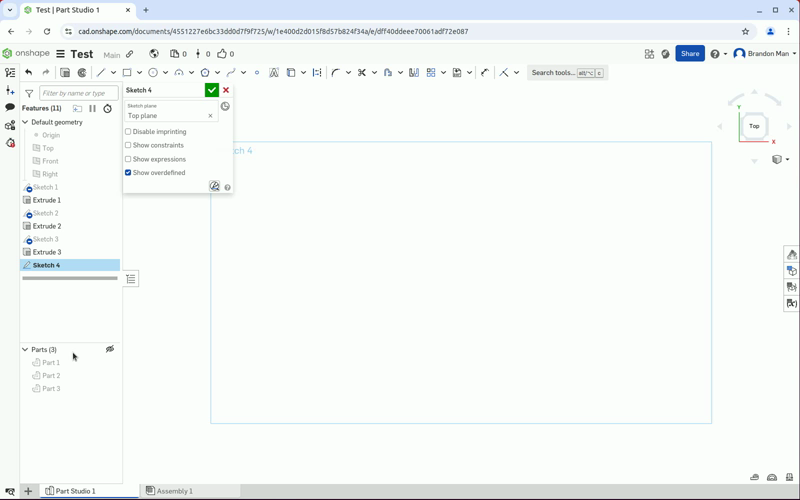
key(l)
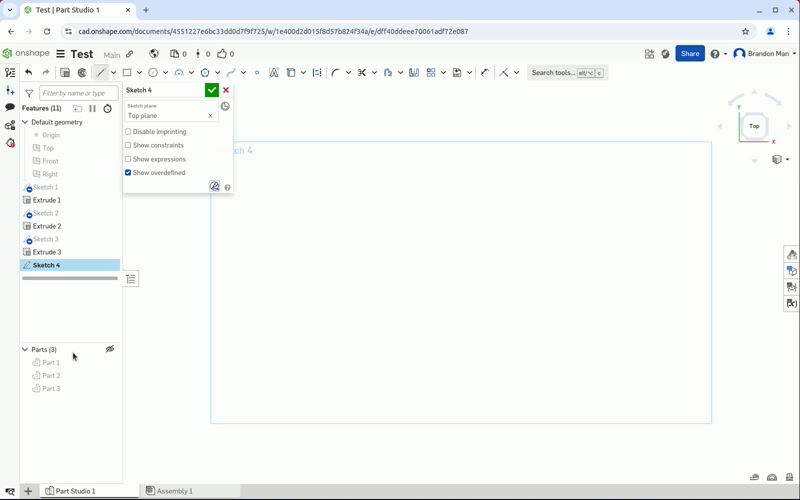
key_down(shift)
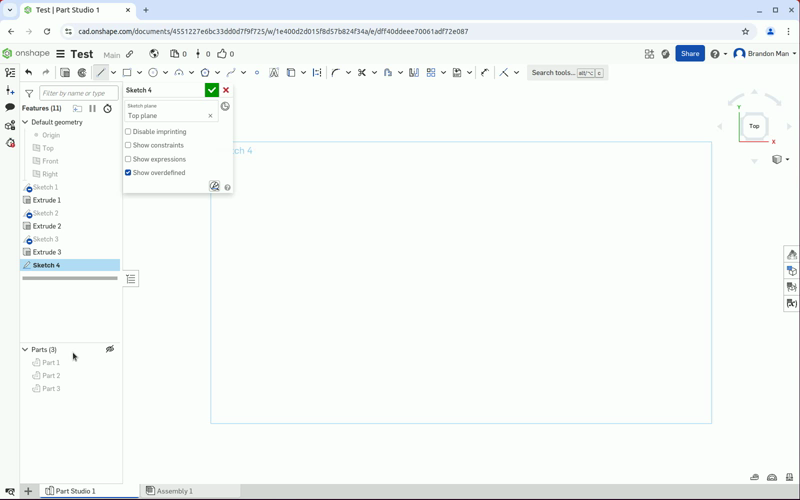
mouse_move(500, 301)
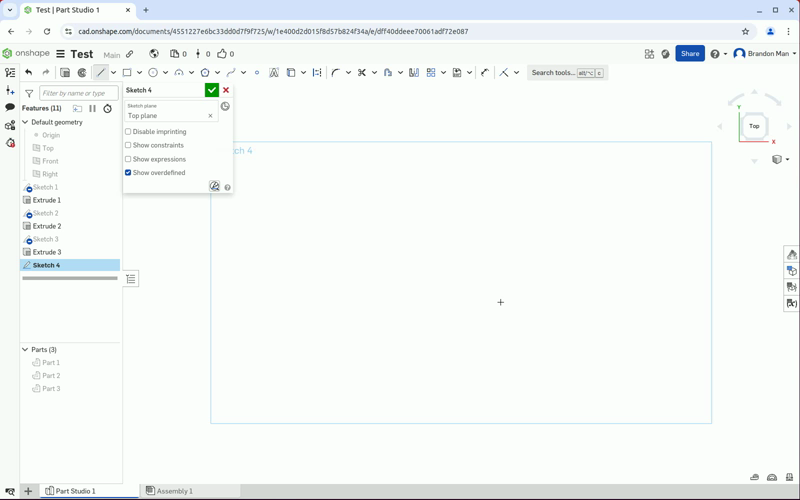
click(500, 301)
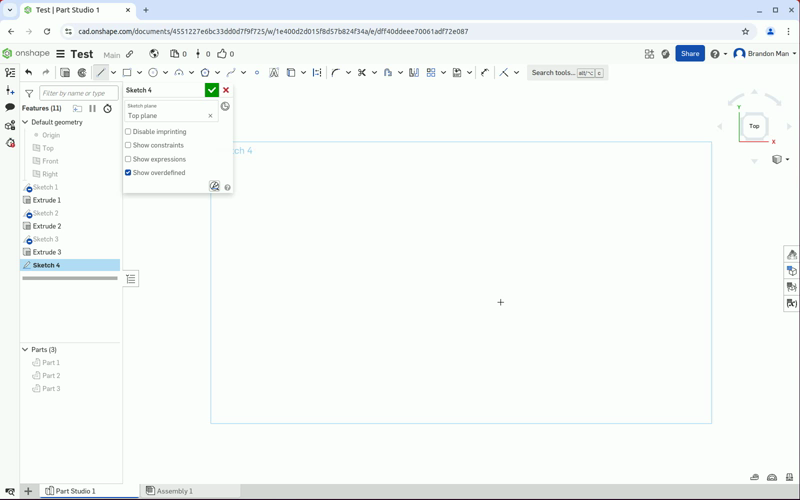
key_up(shift)
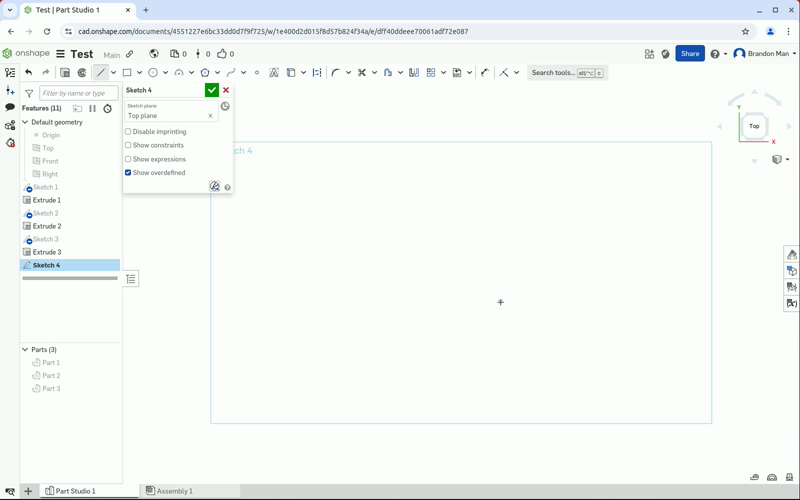
key_down(shift)
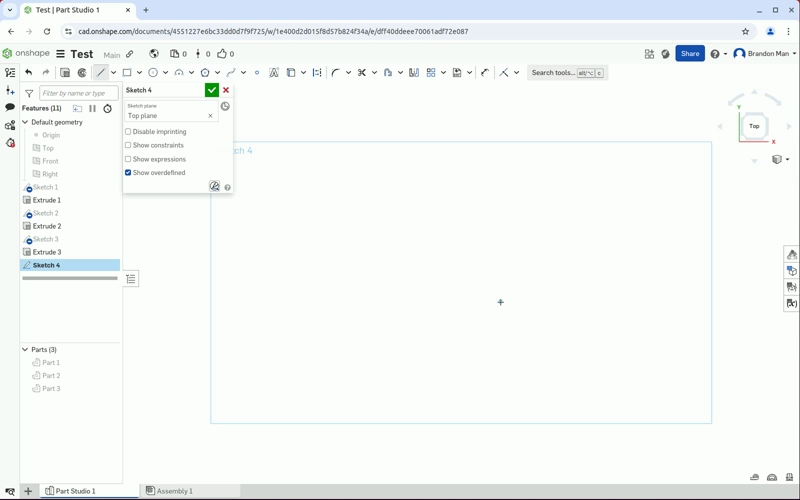
mouse_move(530, 301)
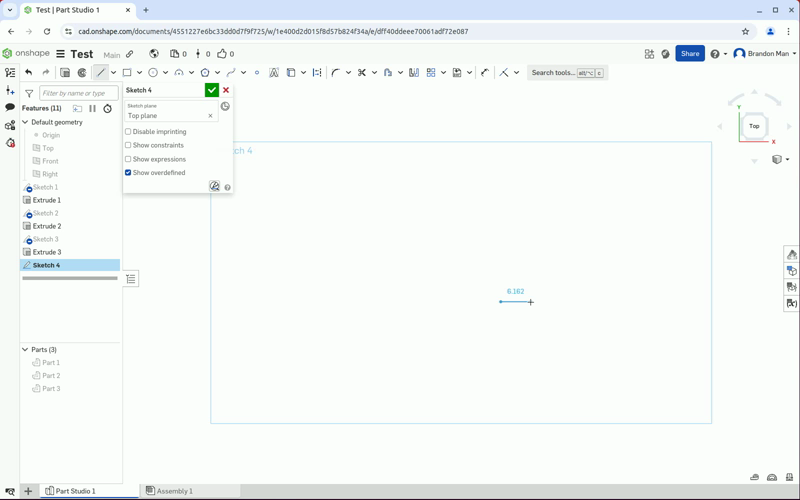
mouse_move(501, 303)
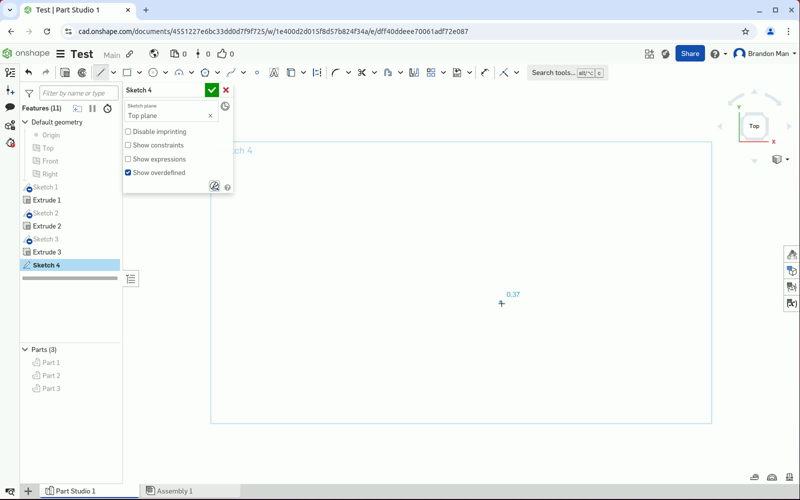
scroll(6)
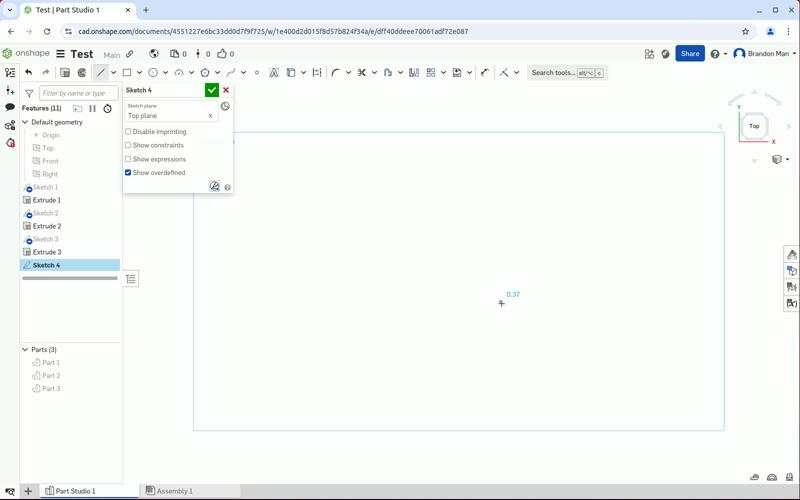
scroll(6)
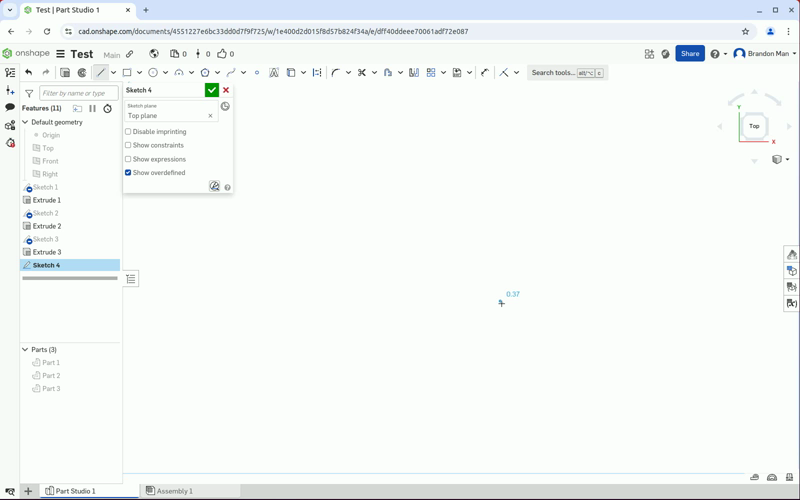
scroll(6)
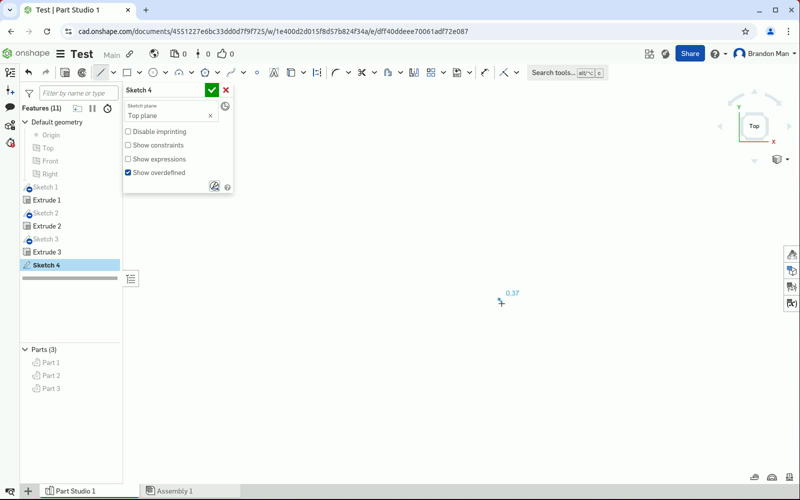
scroll(6)
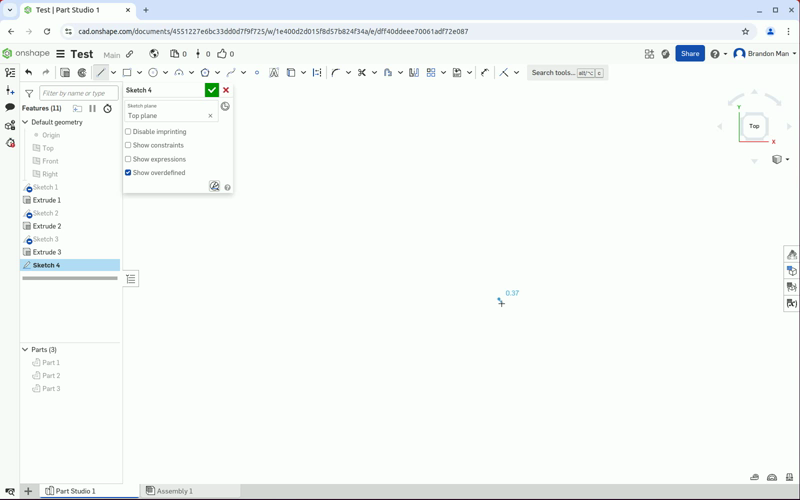
scroll(6)
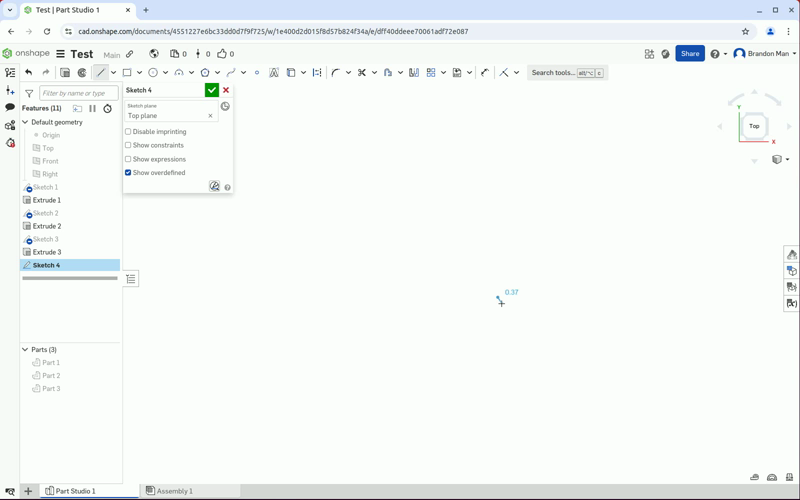
scroll(6)
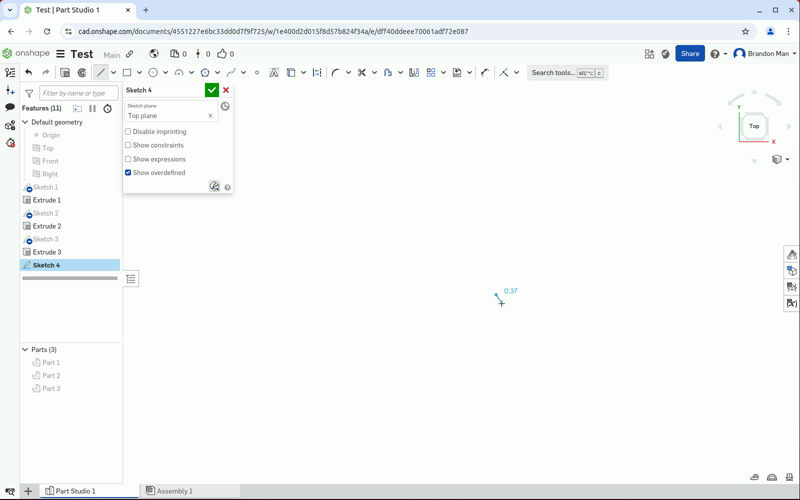
scroll(6)
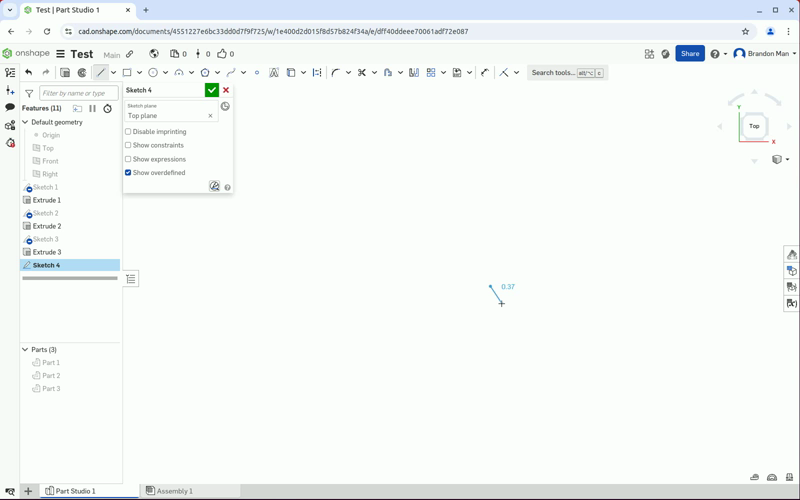
click(501, 303)
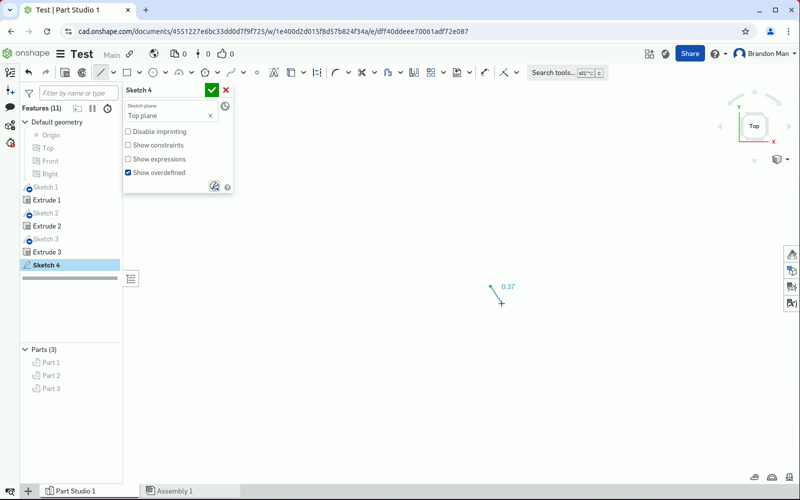
scroll(-6)
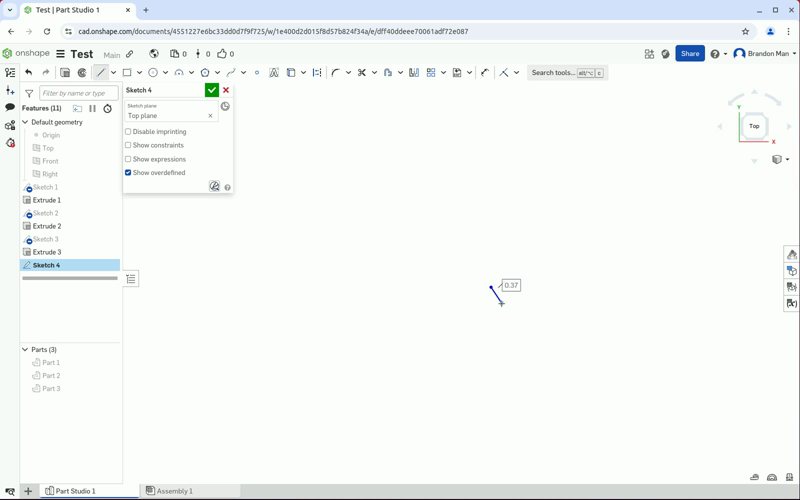
scroll(-6)
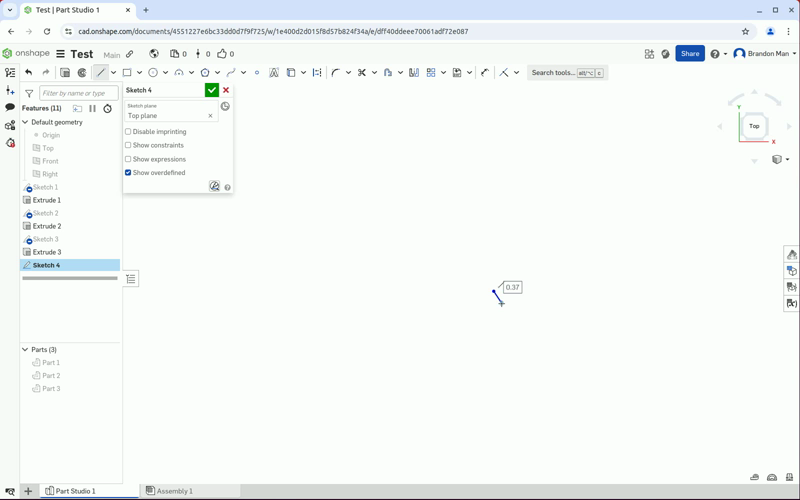
scroll(-6)
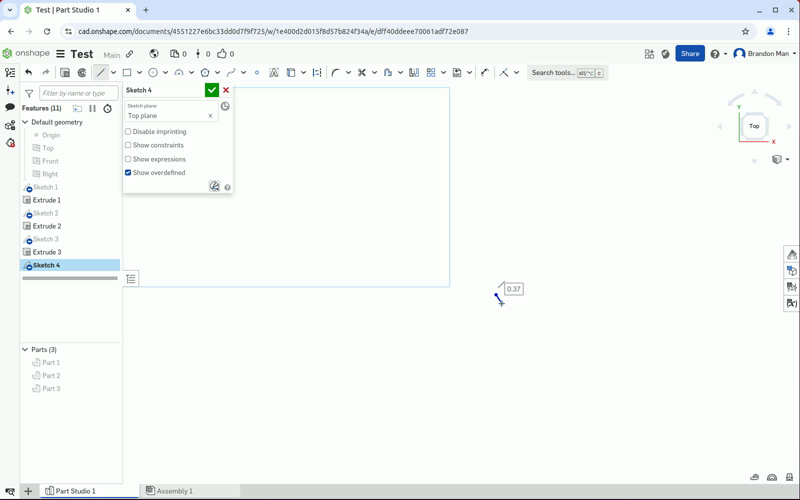
scroll(-6)
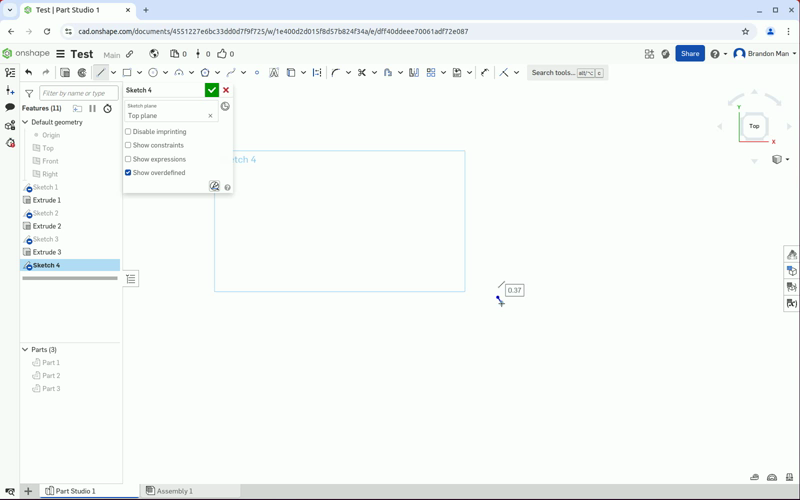
scroll(-6)
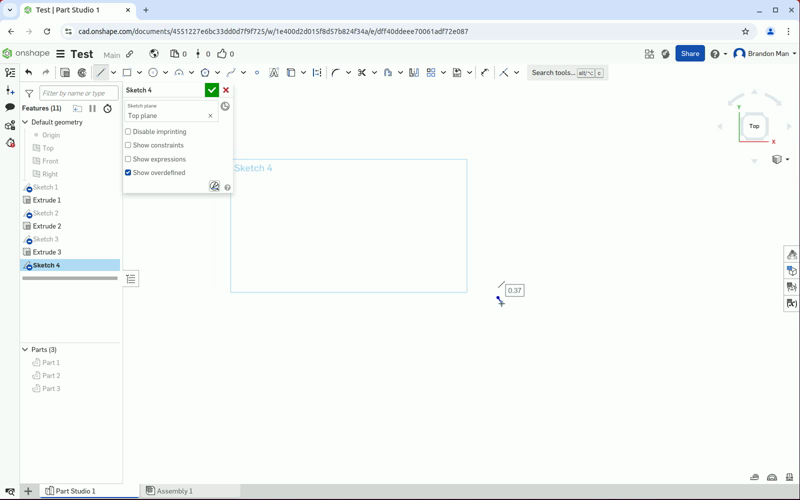
scroll(-6)
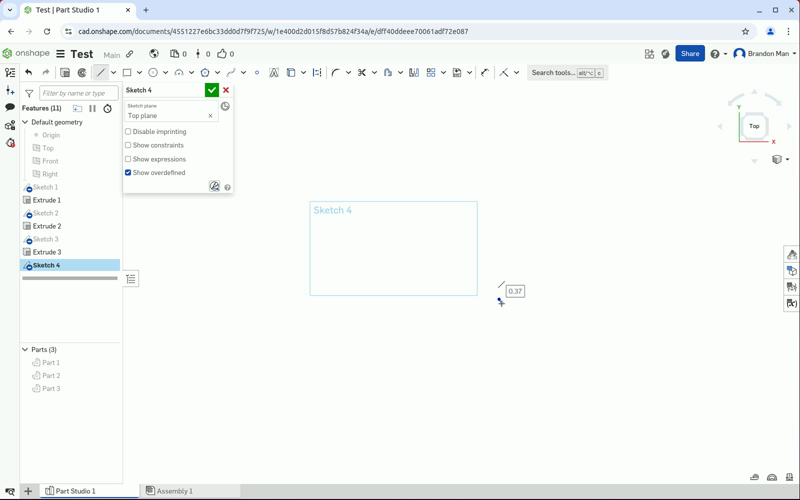
scroll(-6)
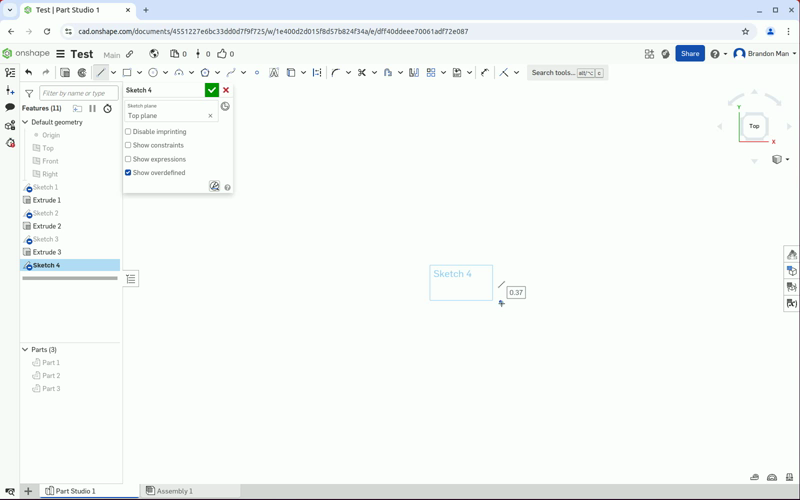
key_up(shift)
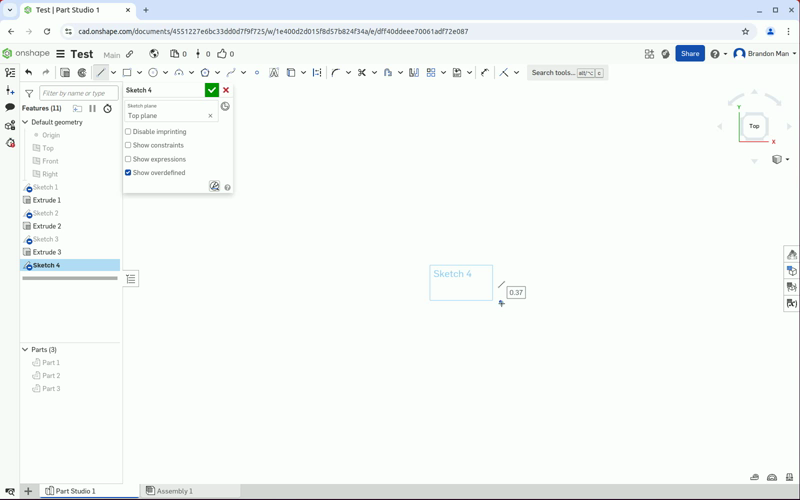
key_down(shift)
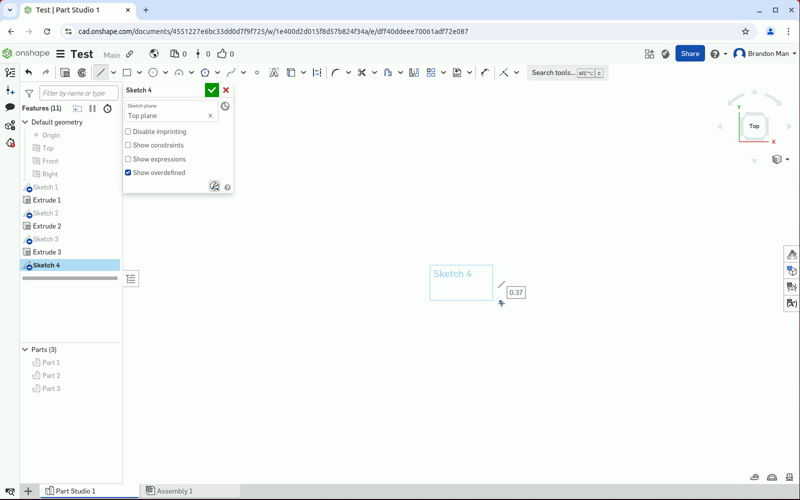
mouse_move(531, 303)
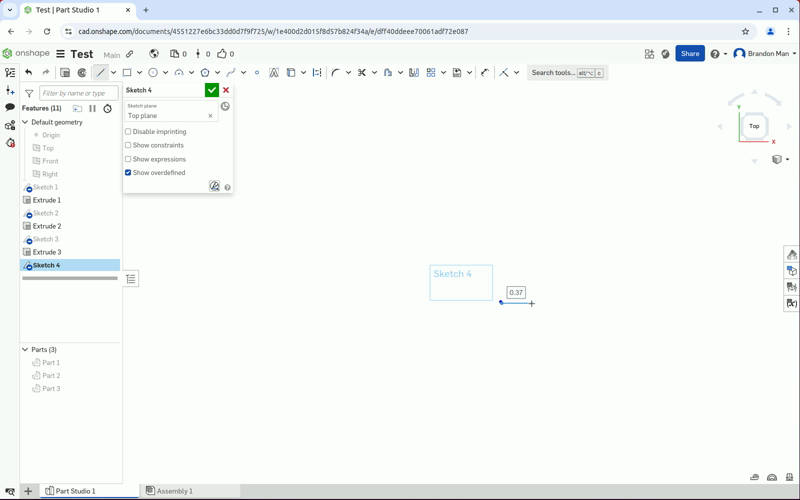
mouse_move(501, 261)
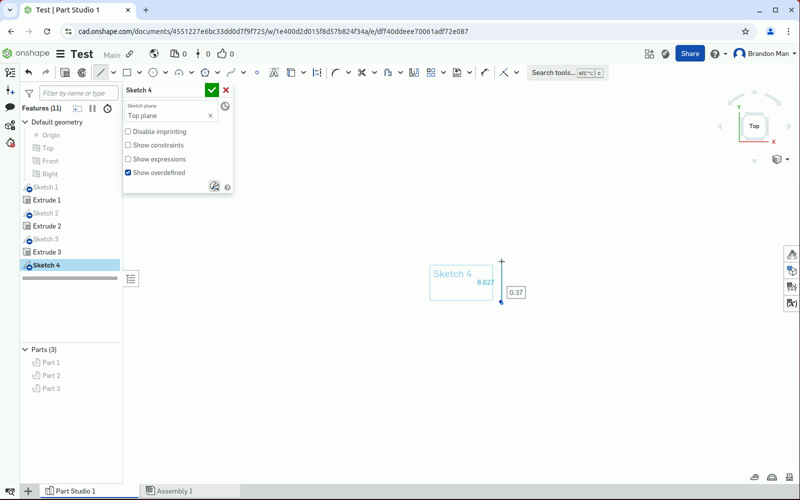
click(501, 261)
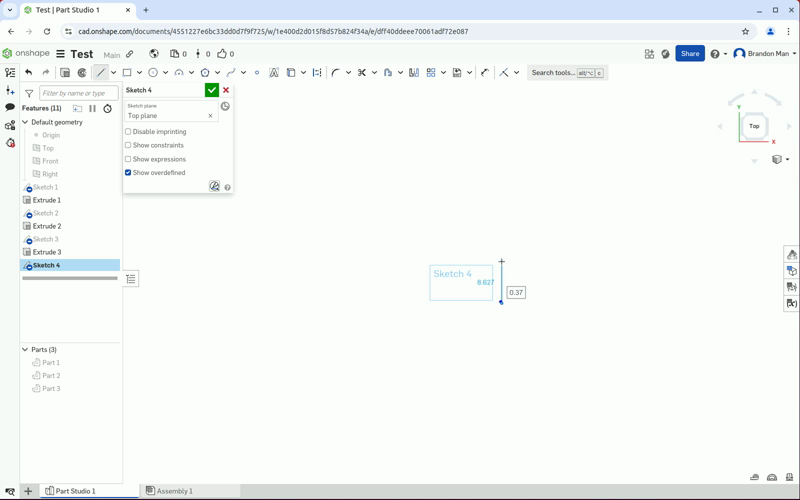
key_up(shift)
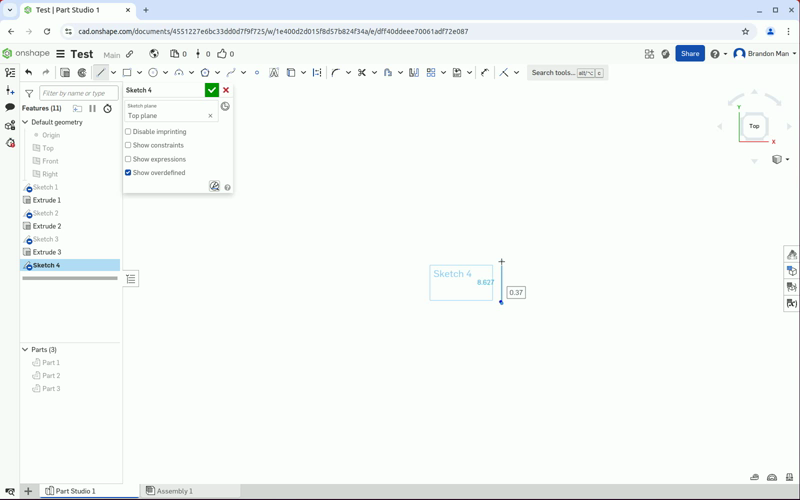
key_down(shift)
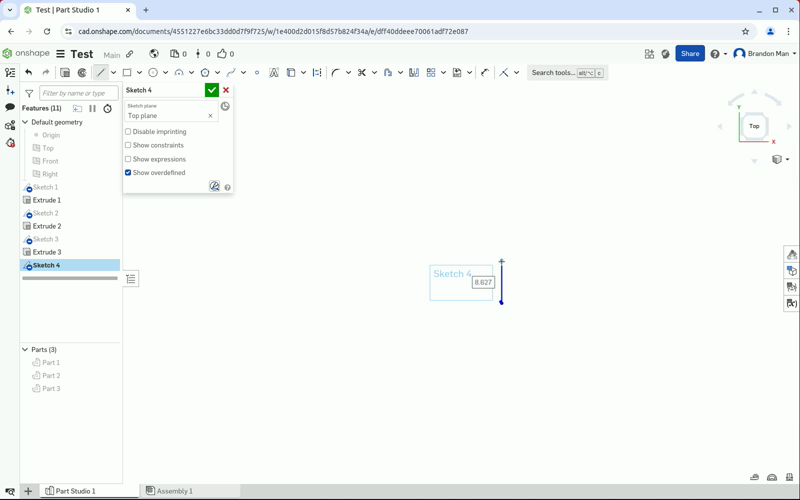
mouse_move(531, 261)
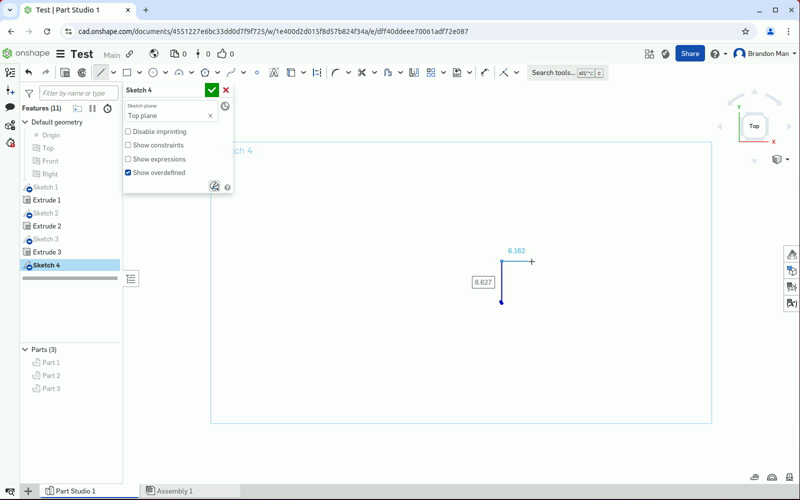
mouse_move(500, 262)
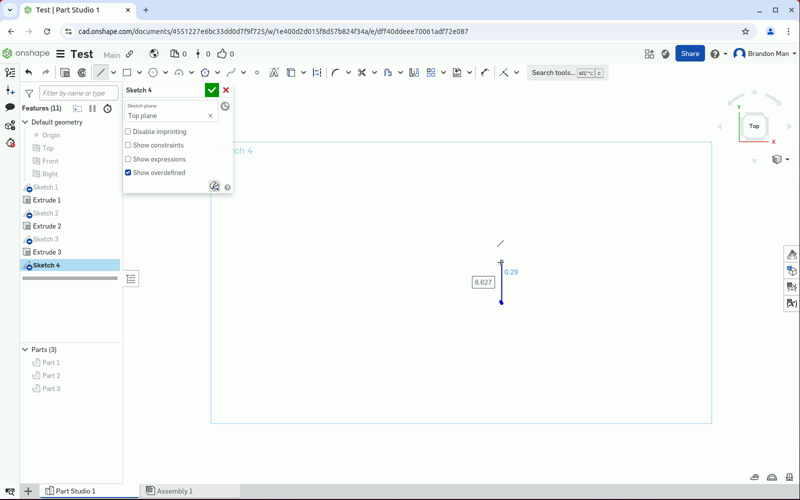
scroll(6)
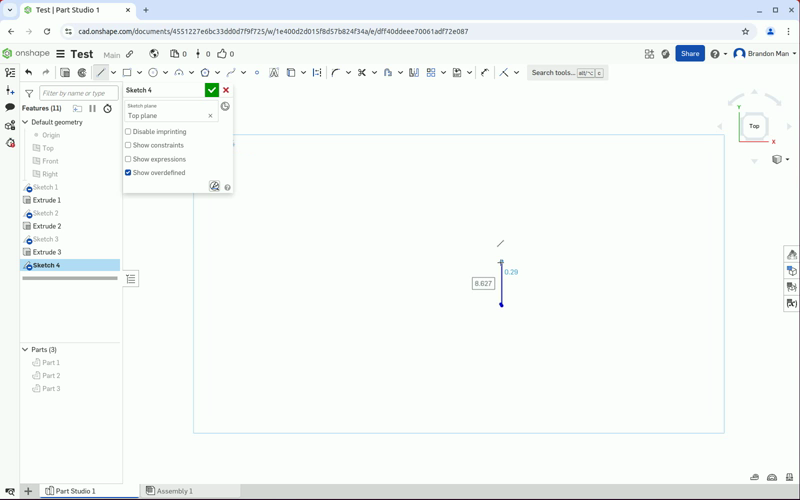
scroll(6)
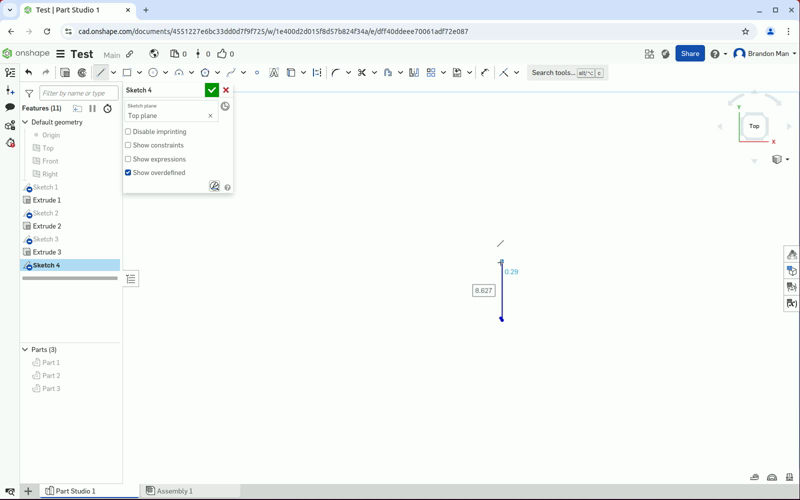
scroll(6)
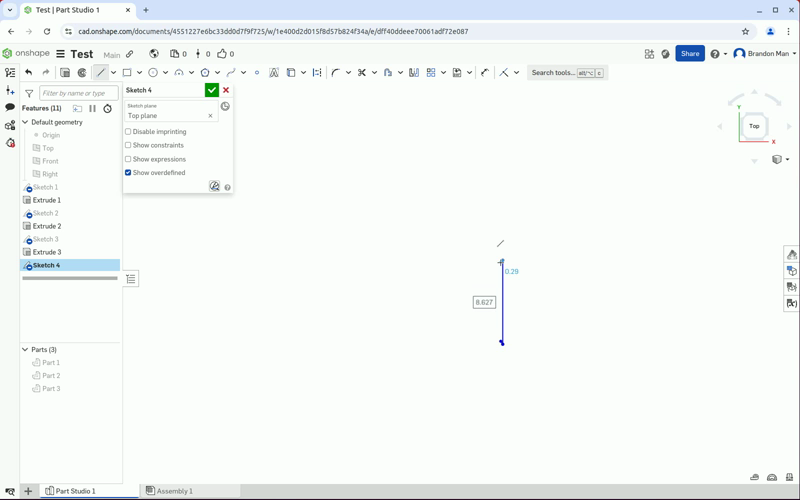
scroll(6)
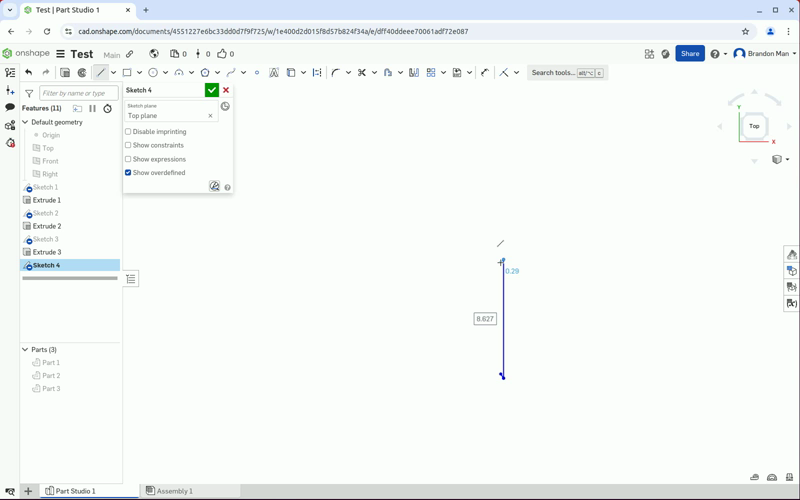
scroll(6)
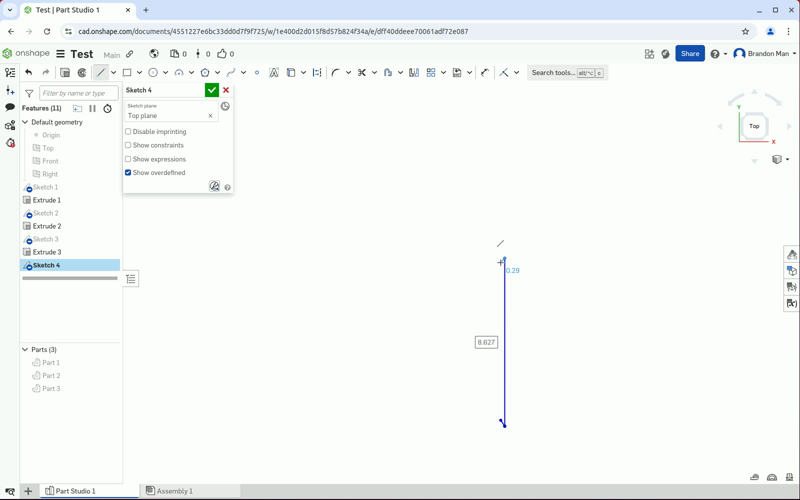
scroll(6)
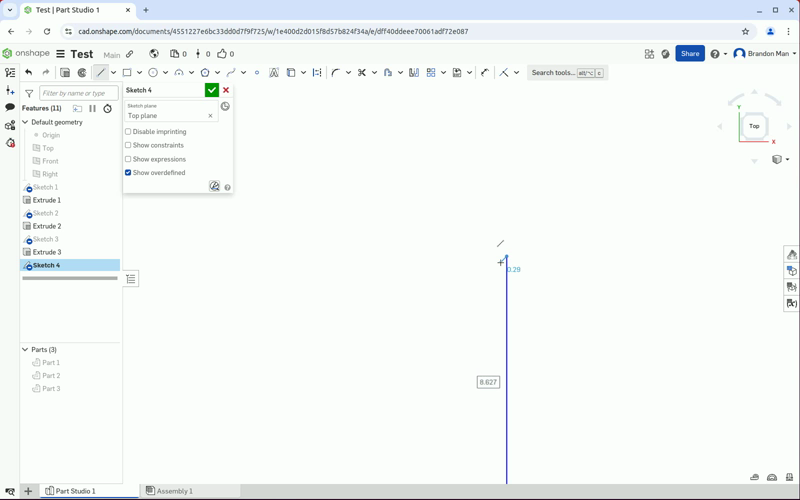
scroll(6)
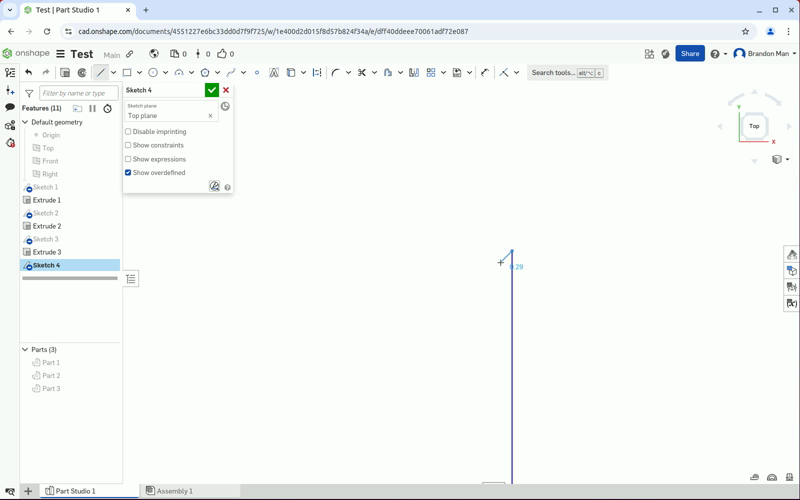
click(500, 262)
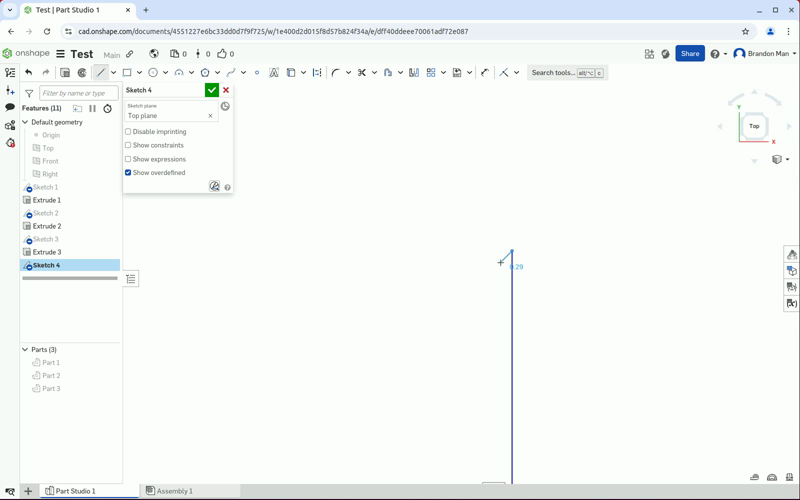
scroll(-6)
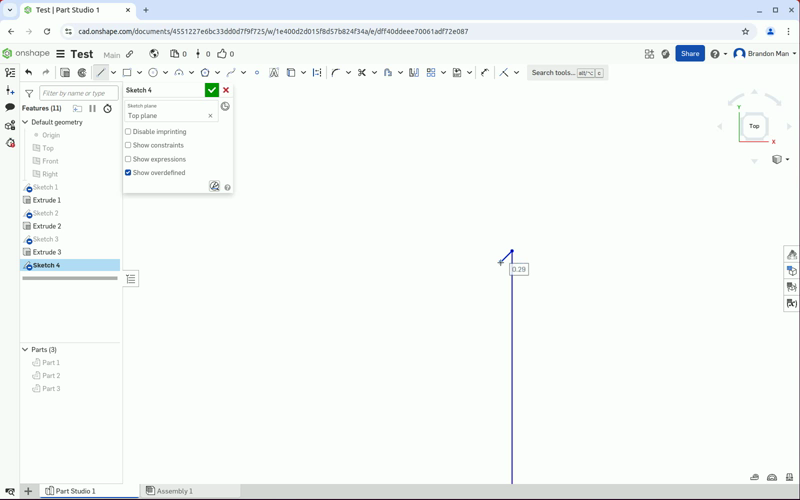
scroll(-6)
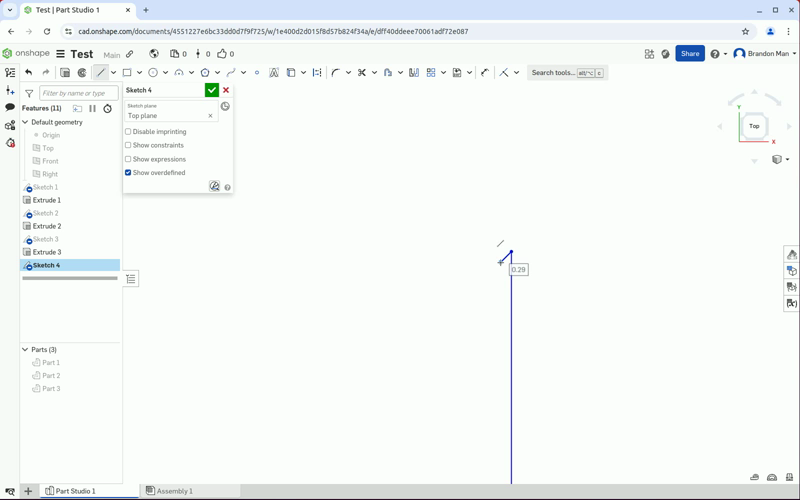
scroll(-6)
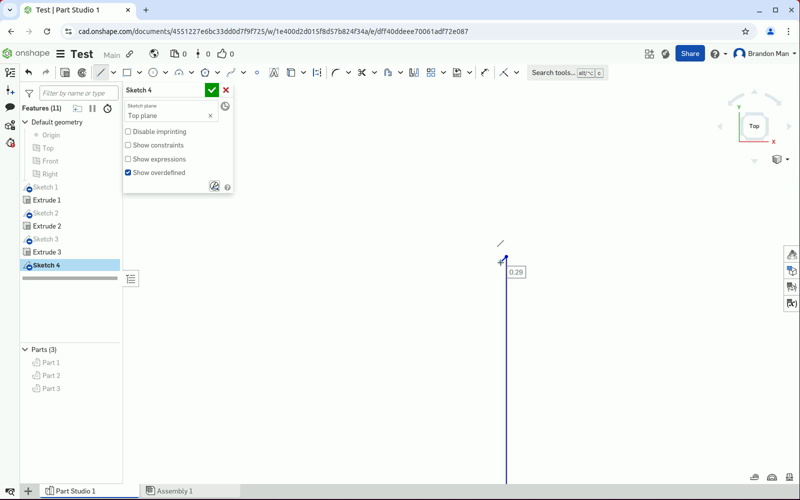
scroll(-6)
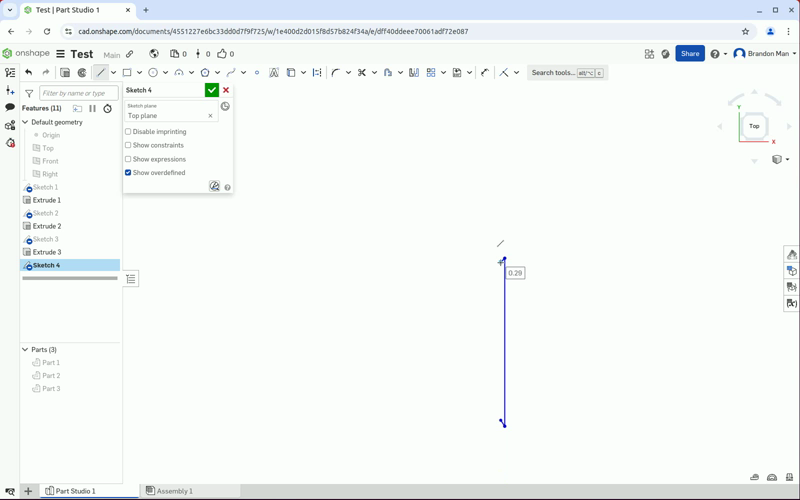
scroll(-6)
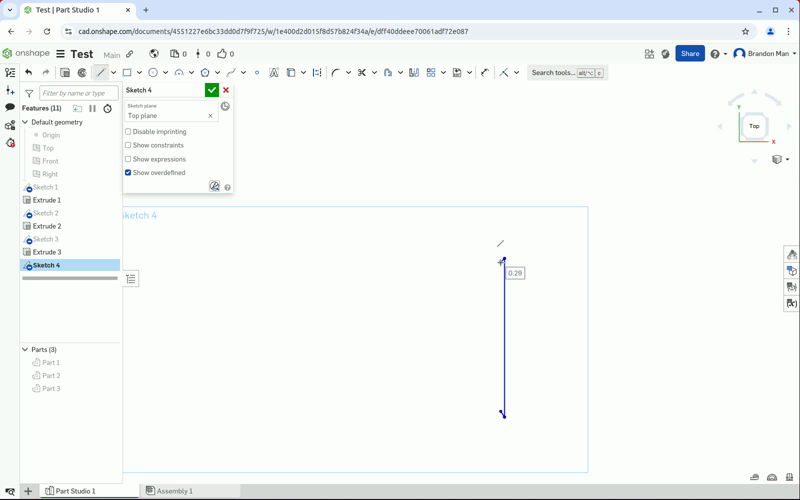
scroll(-6)
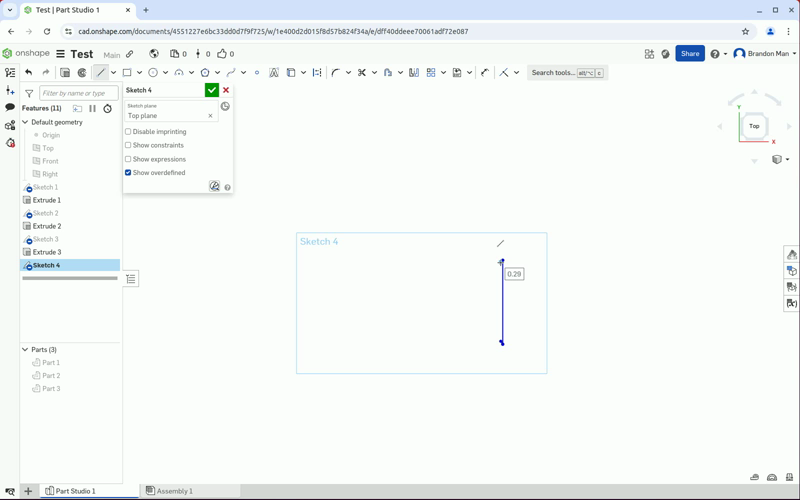
scroll(-6)
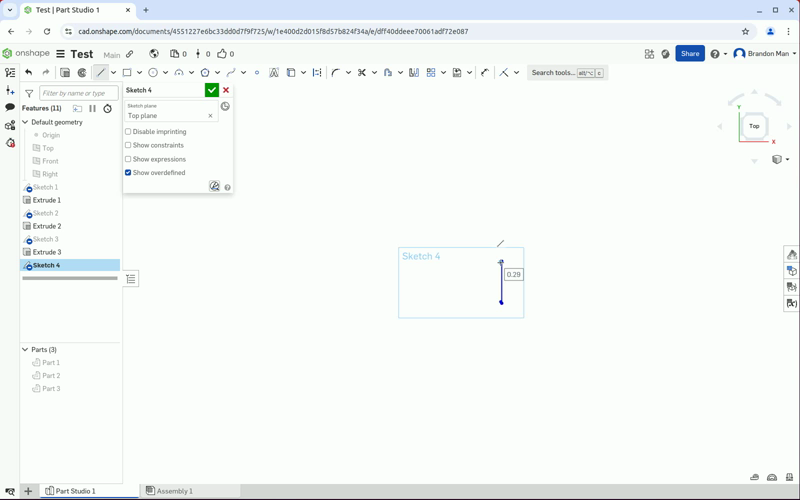
key_up(shift)
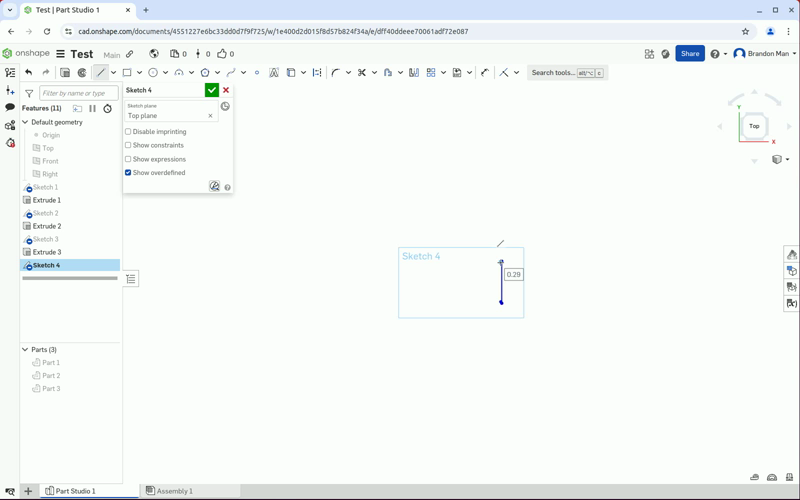
mouse_move(530, 262)
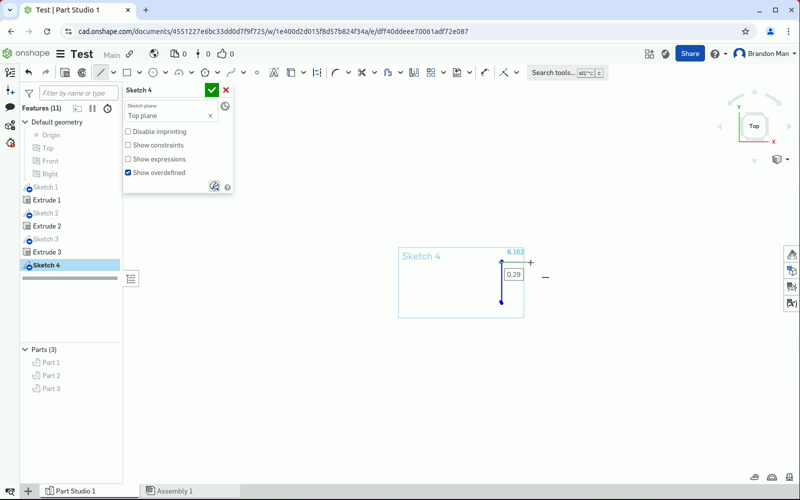
key_down(shift)
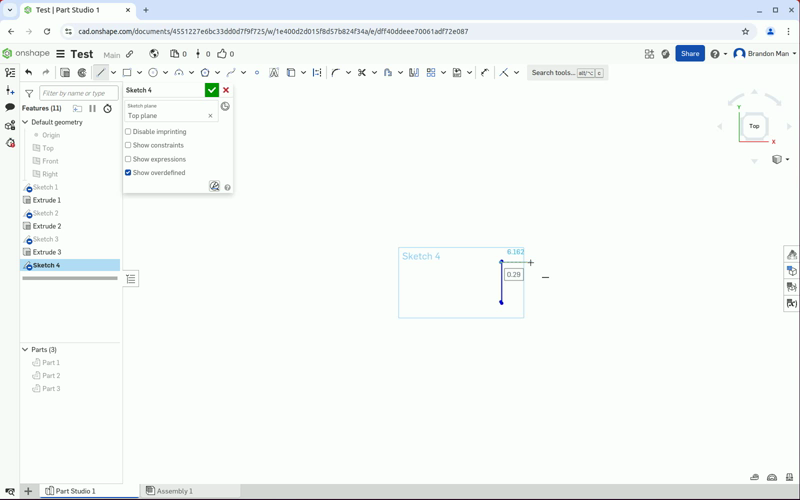
mouse_move(500, 301)
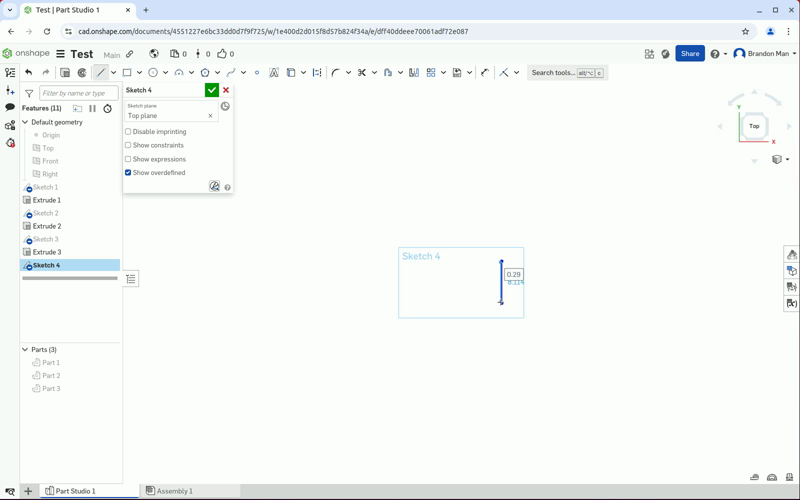
scroll(6)
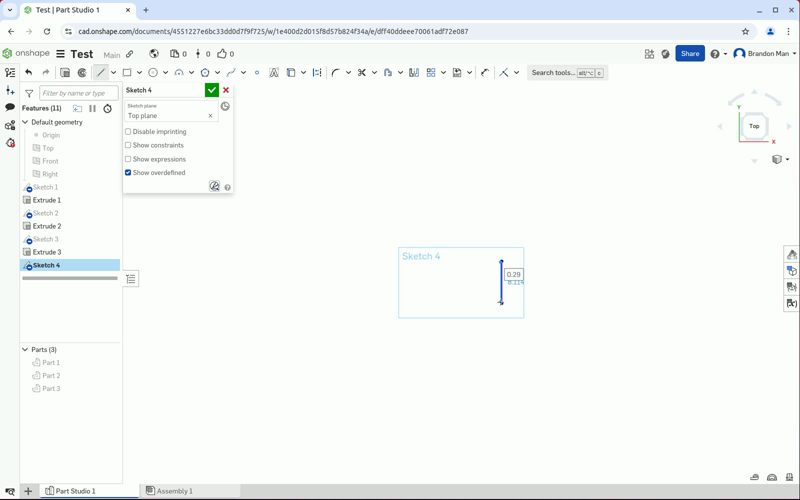
scroll(6)
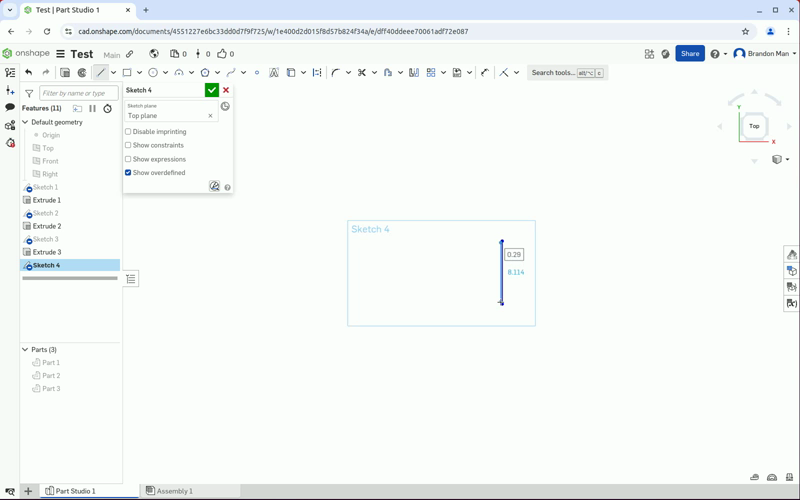
scroll(6)
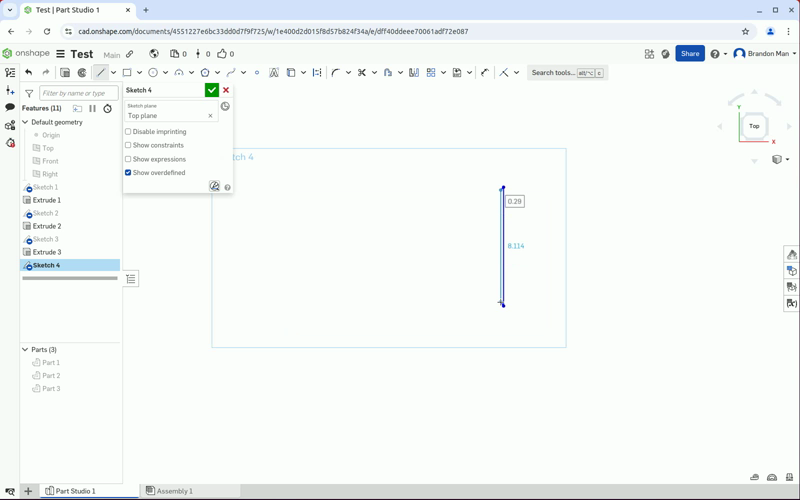
scroll(6)
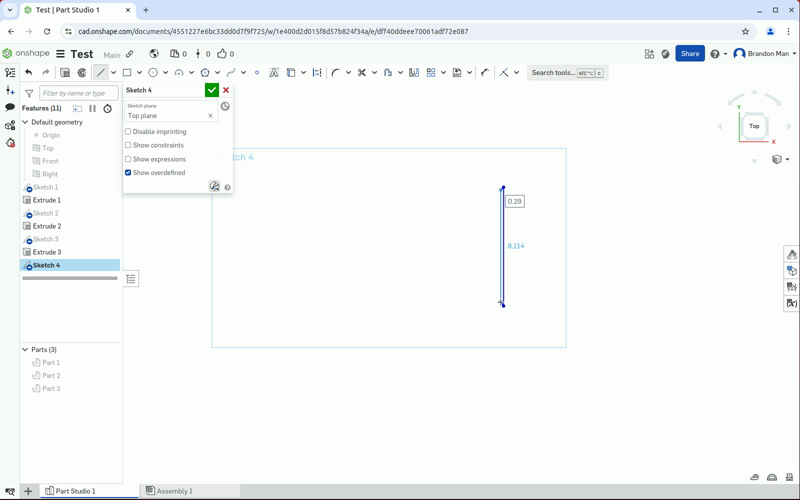
scroll(6)
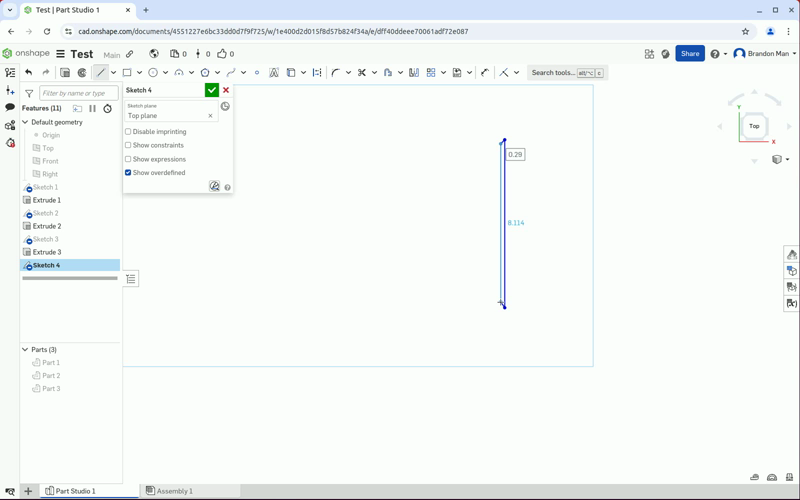
scroll(6)
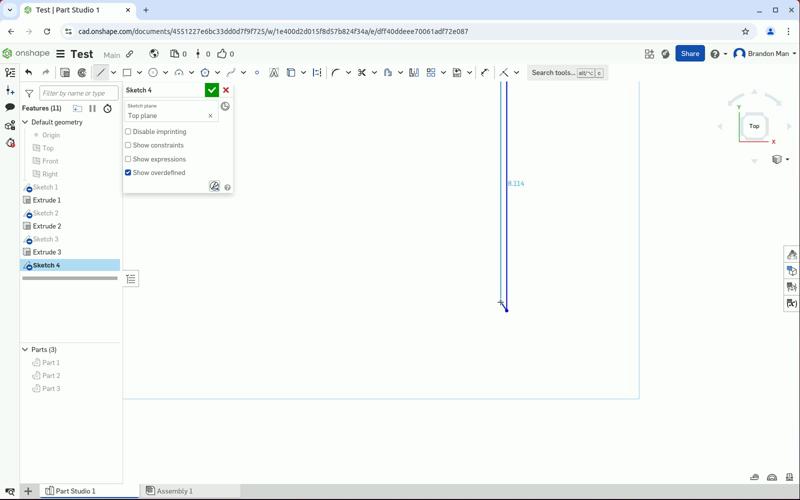
scroll(6)
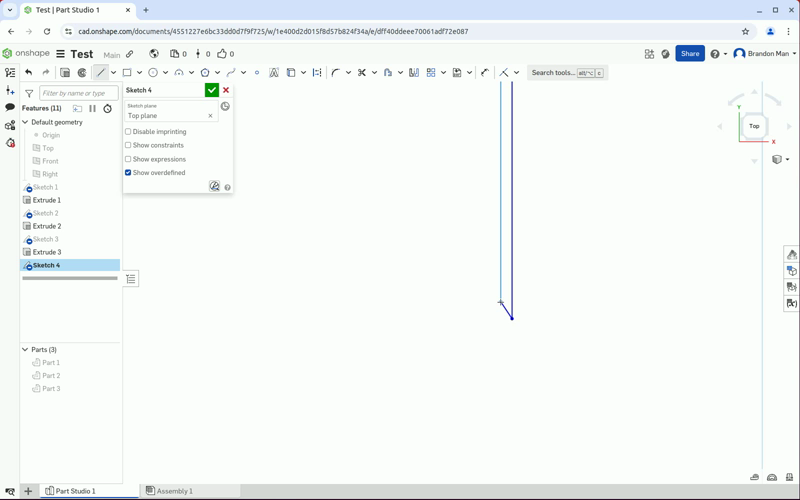
key_up(shift)
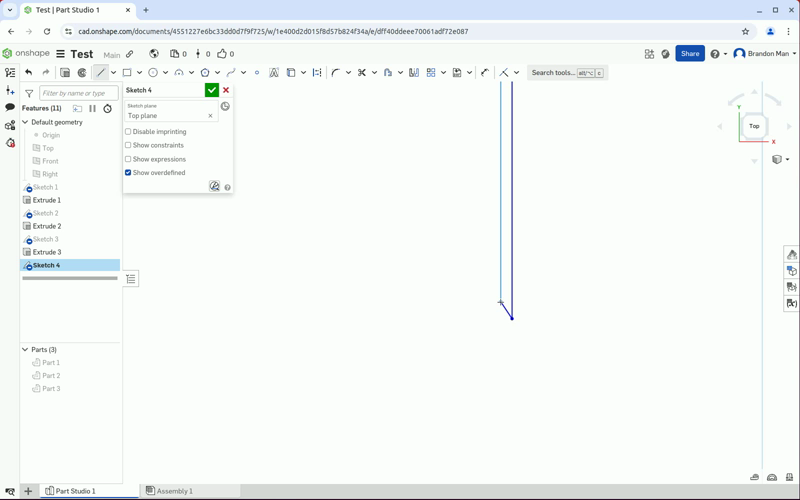
click(500, 301)
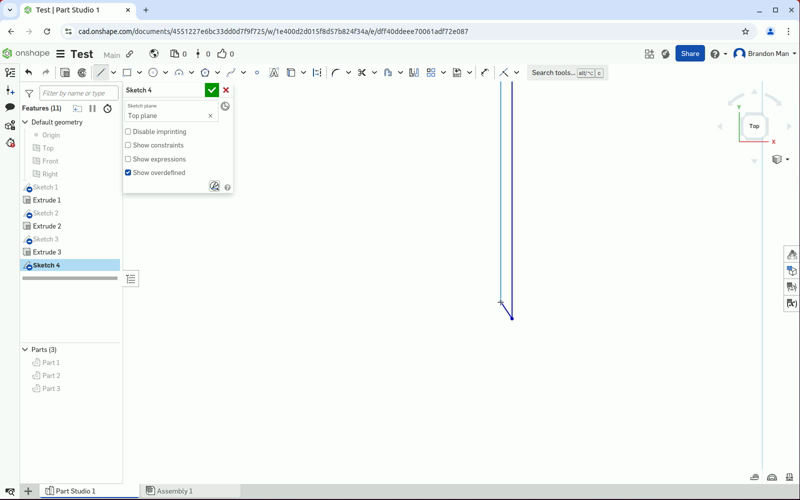
scroll(-6)
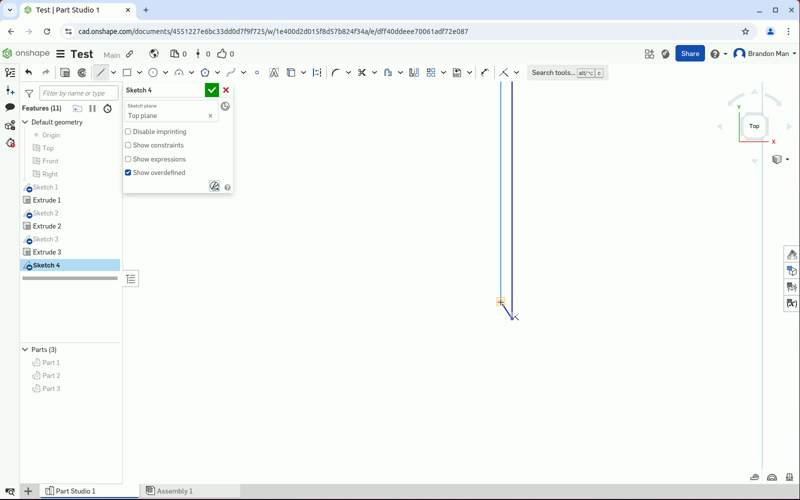
scroll(-6)
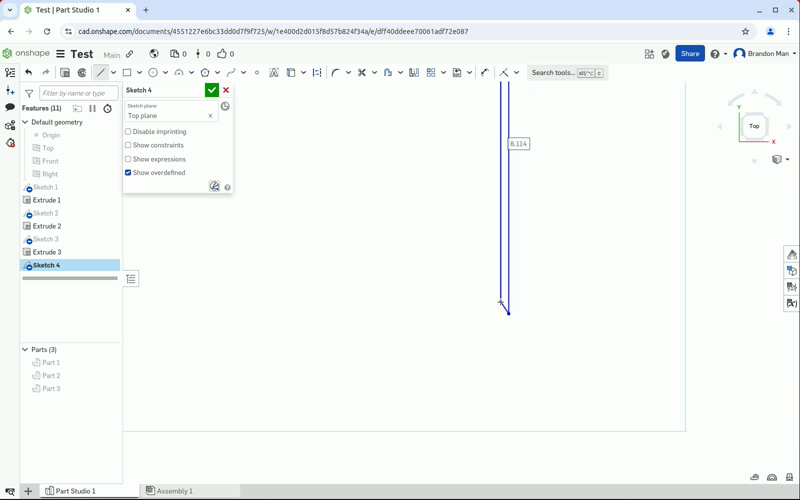
scroll(-6)
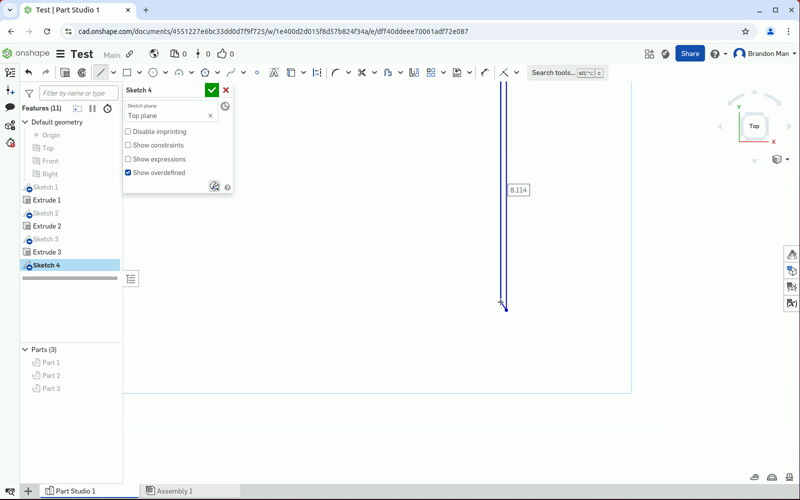
scroll(-6)
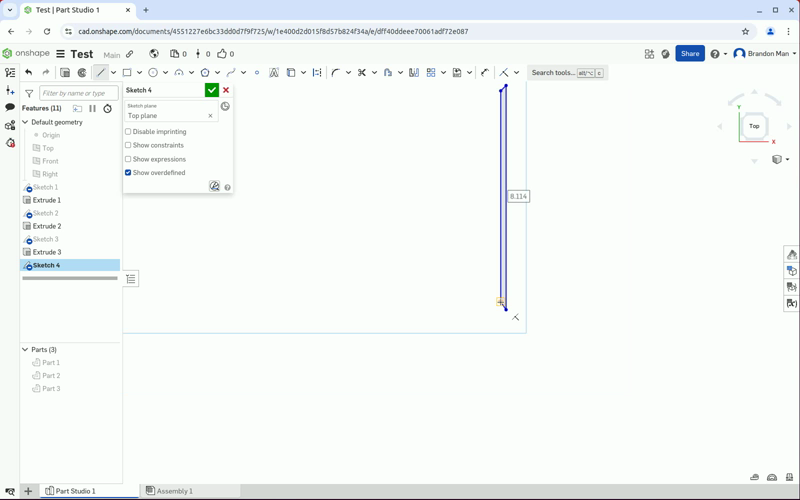
scroll(-6)
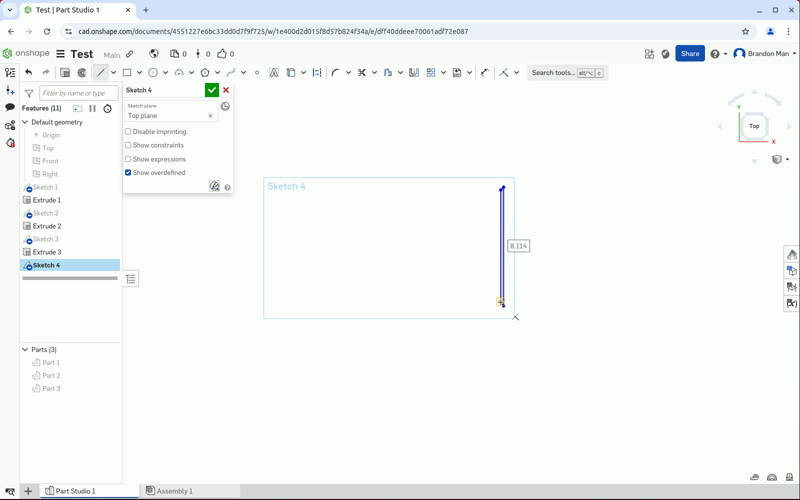
scroll(-6)
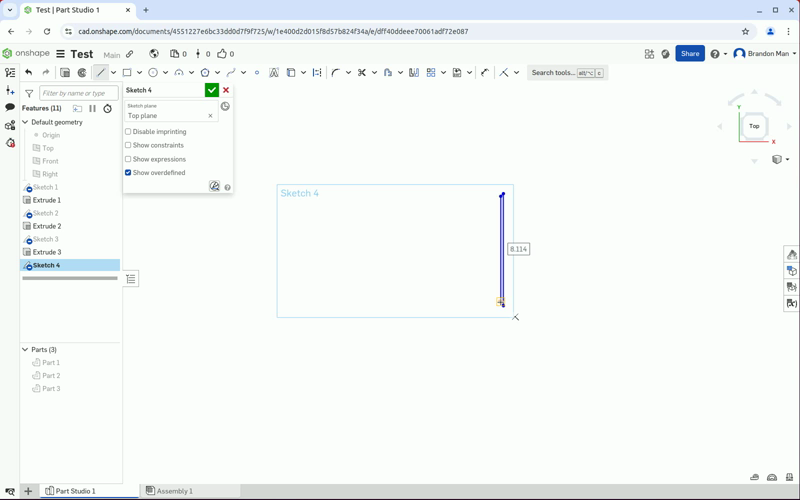
scroll(-6)
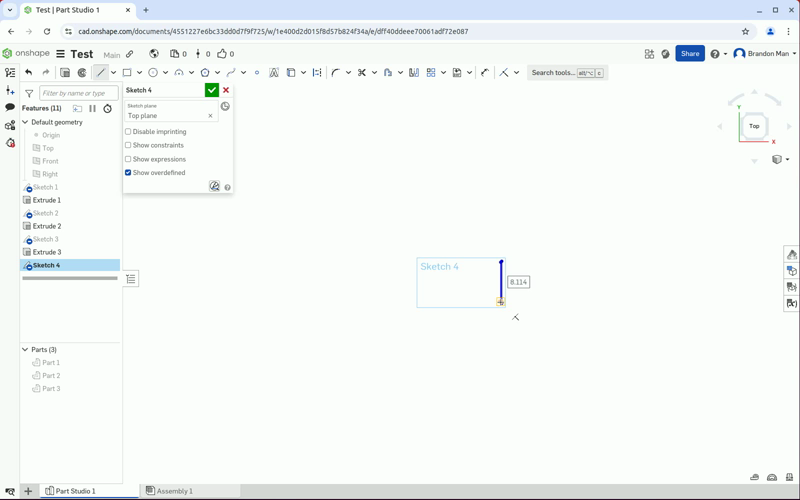
key(esc)
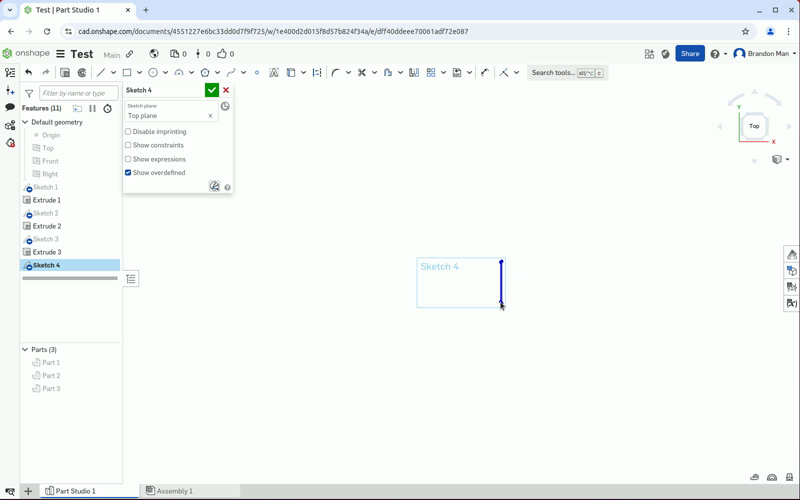
mouse_move(501, 294)
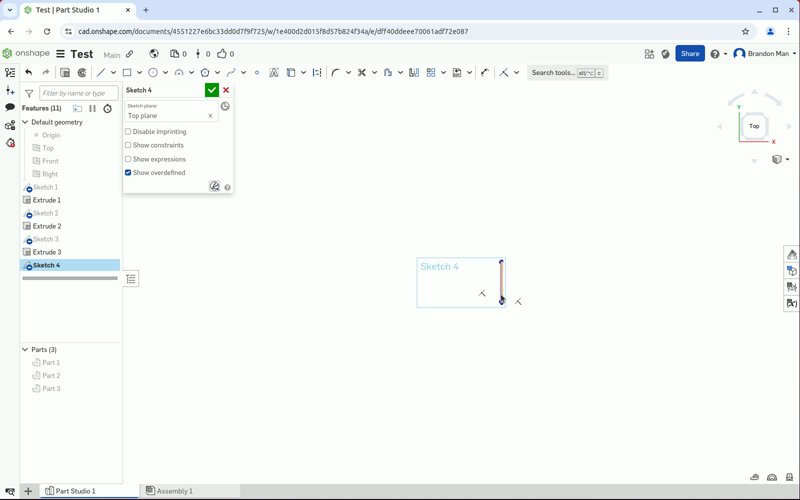
scroll(6)
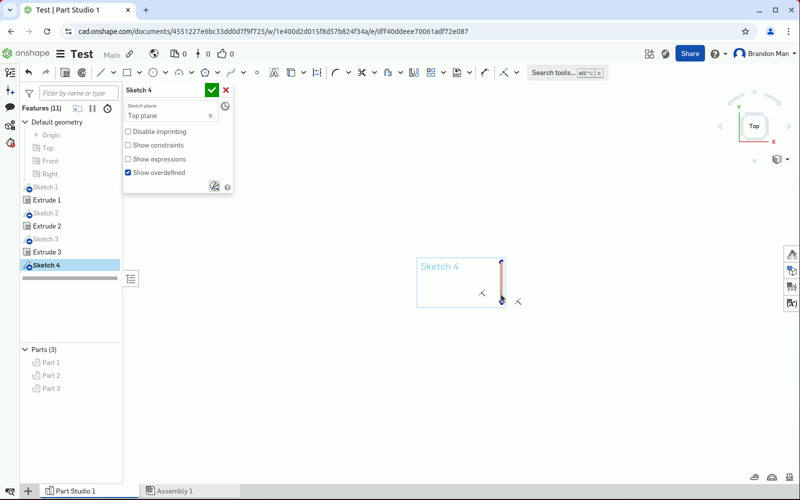
scroll(6)
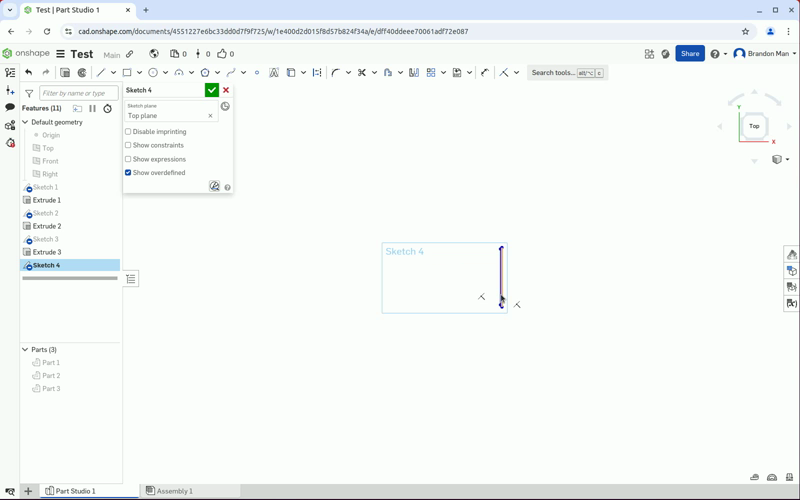
scroll(6)
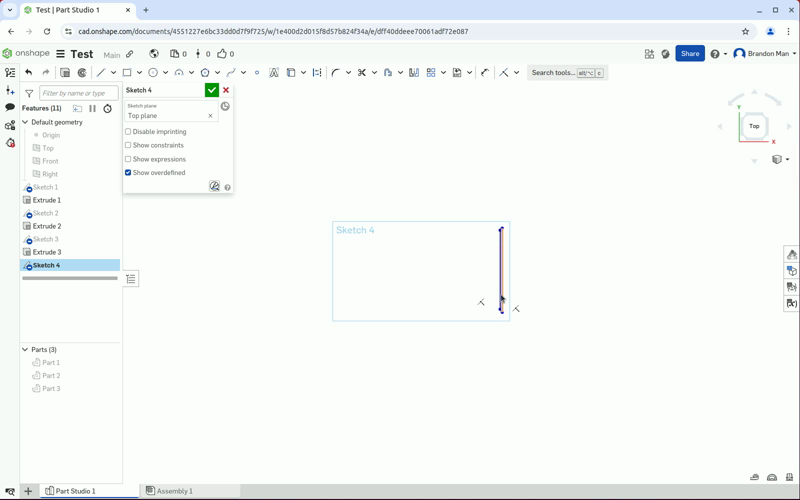
scroll(6)
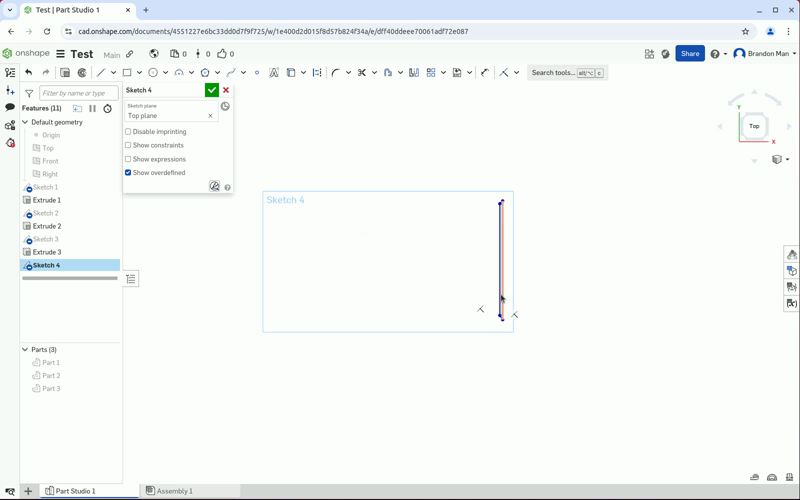
scroll(6)
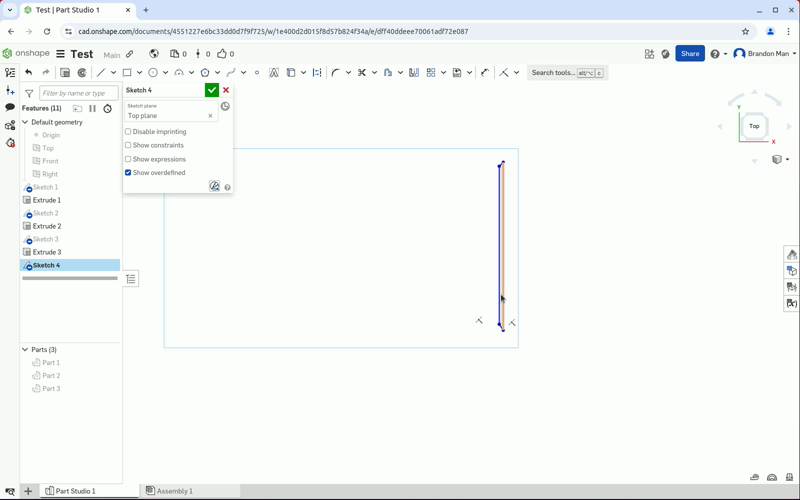
scroll(6)
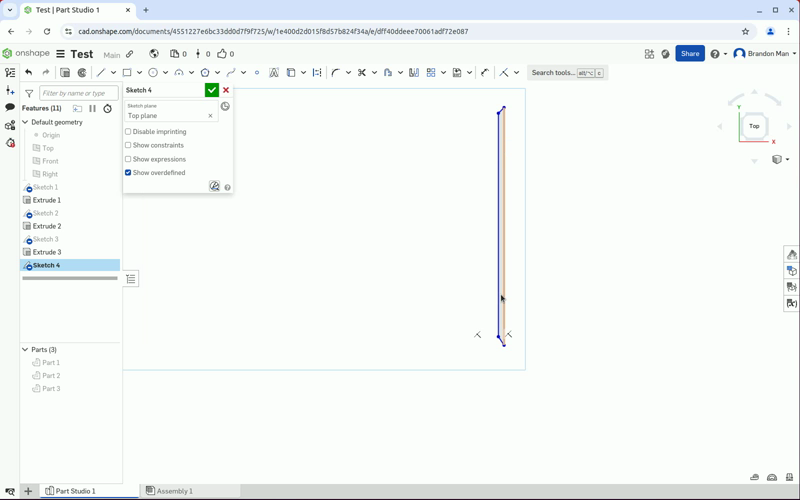
scroll(6)
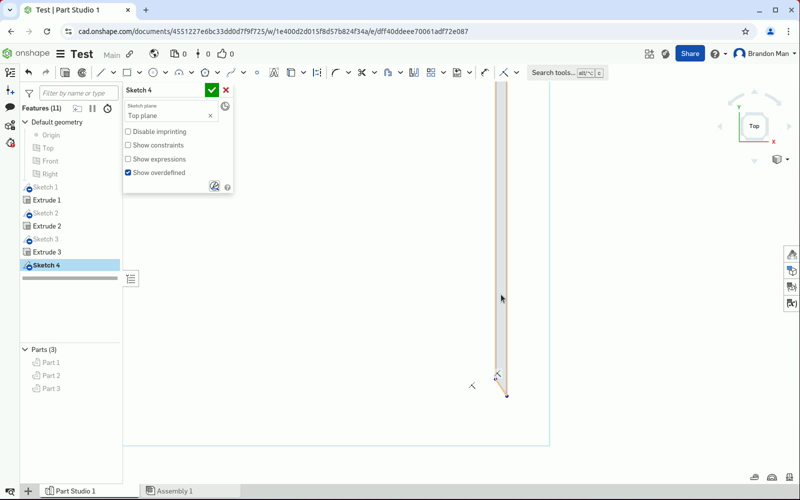
click(501, 294)
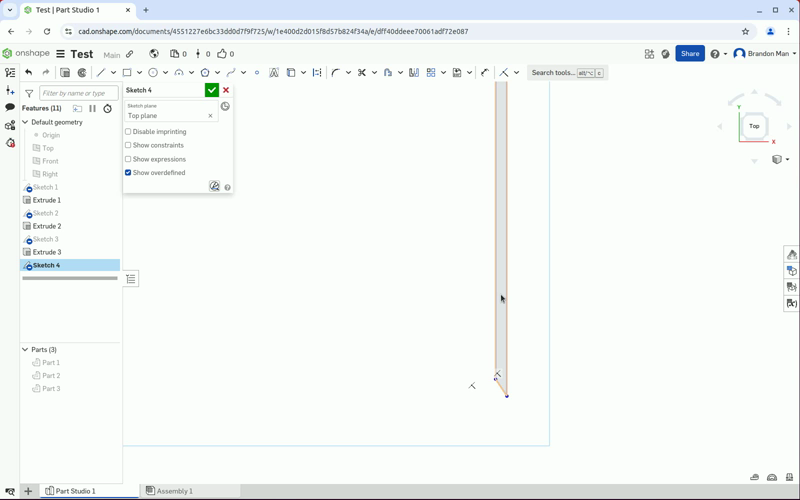
scroll(-6)
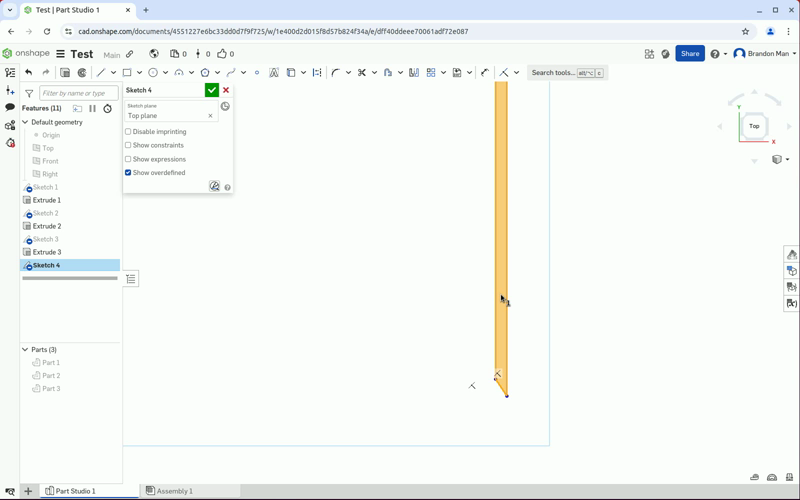
scroll(-6)
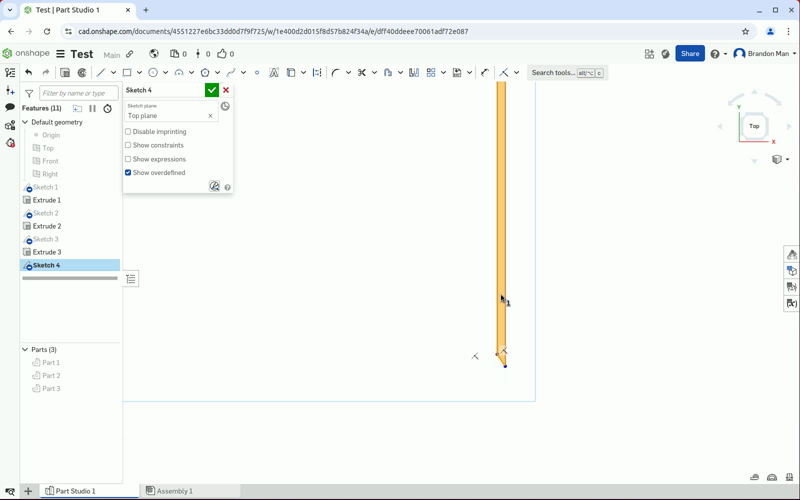
scroll(-6)
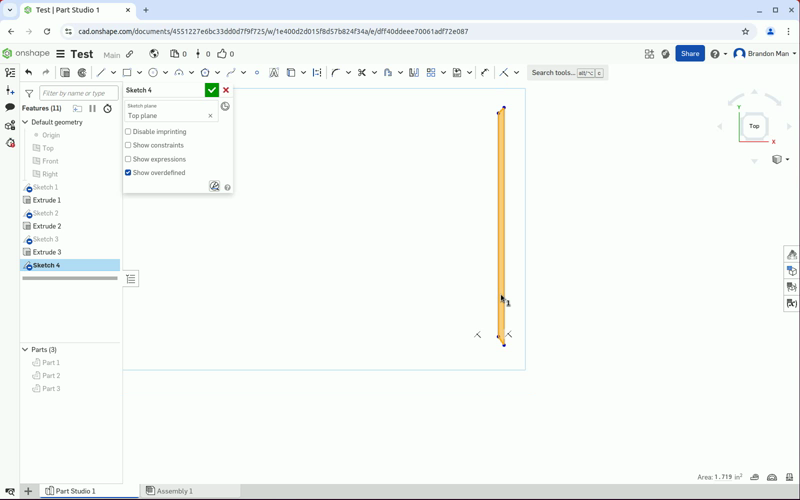
scroll(-6)
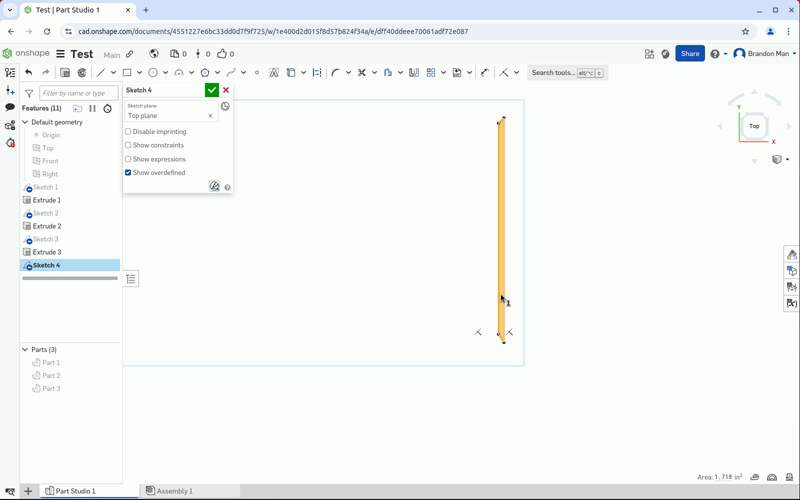
scroll(-6)
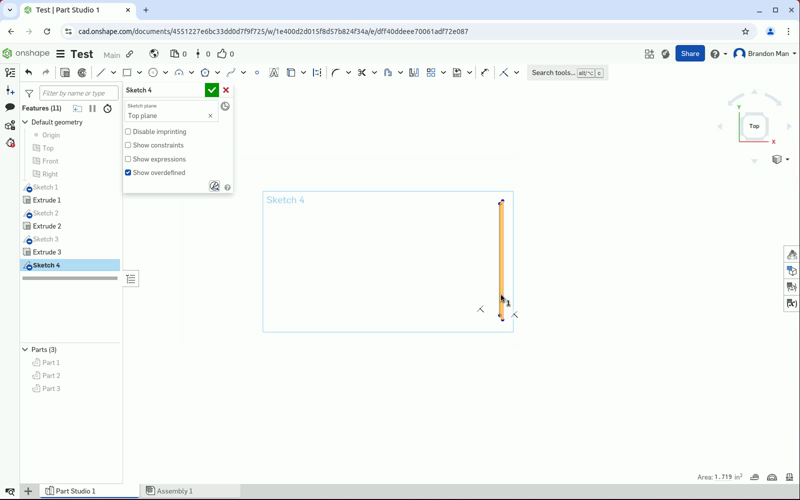
scroll(-6)
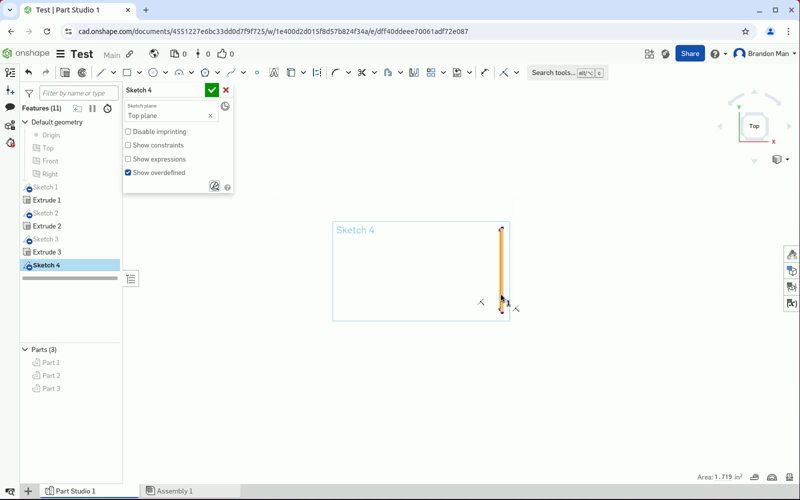
scroll(-6)
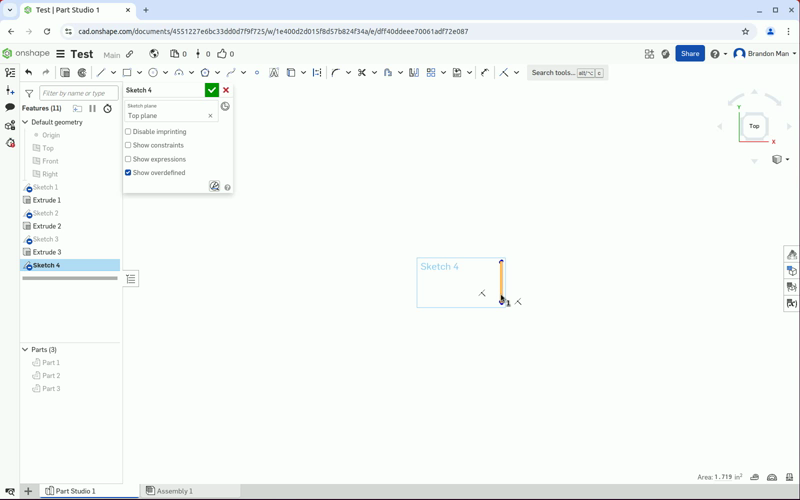
mouse_move(73, 352)
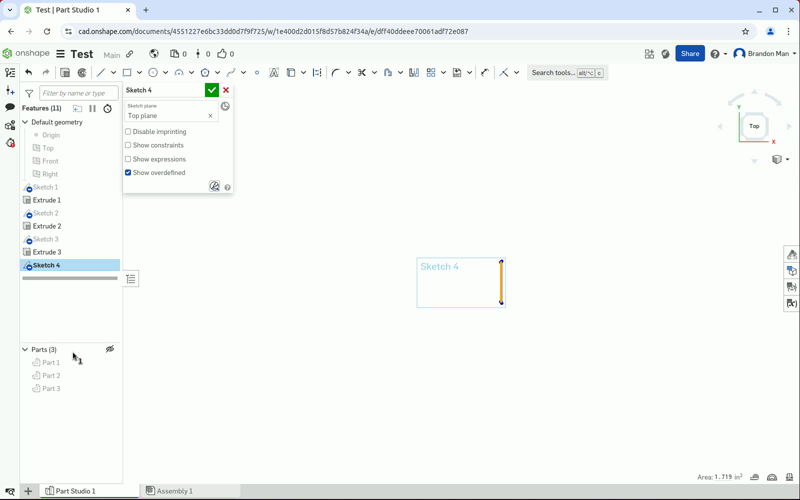
key(shift+y)
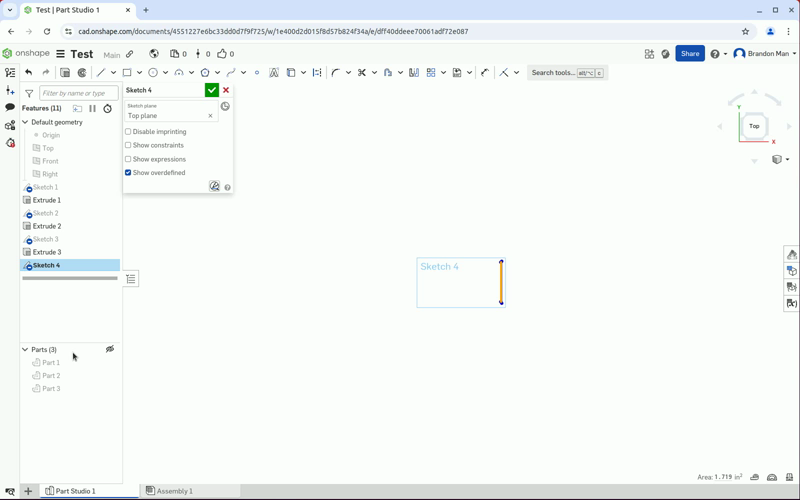
key(shift+e)
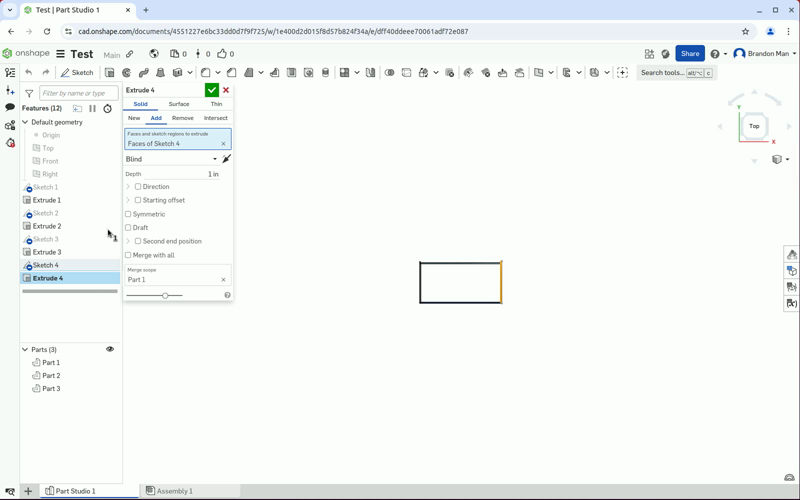
mouse_move(143, 106)
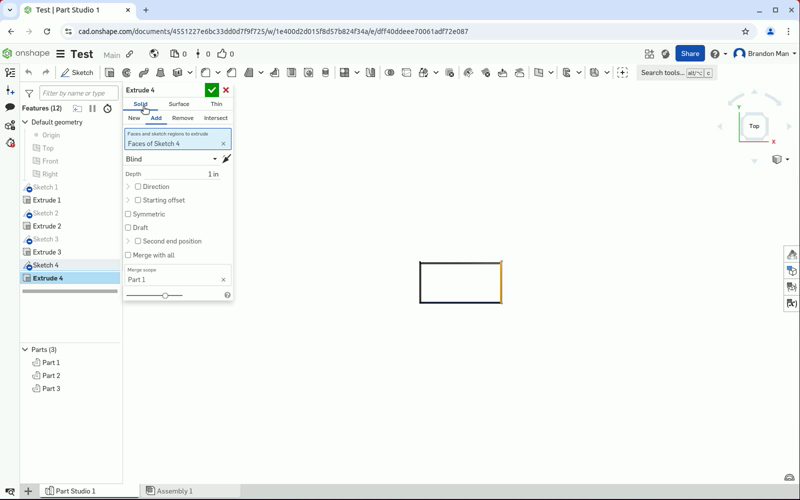
click(143, 106)
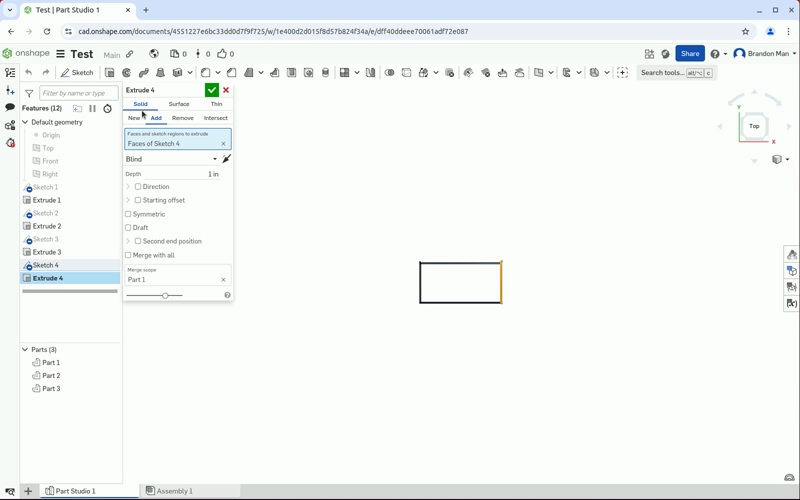
mouse_move(137, 120)
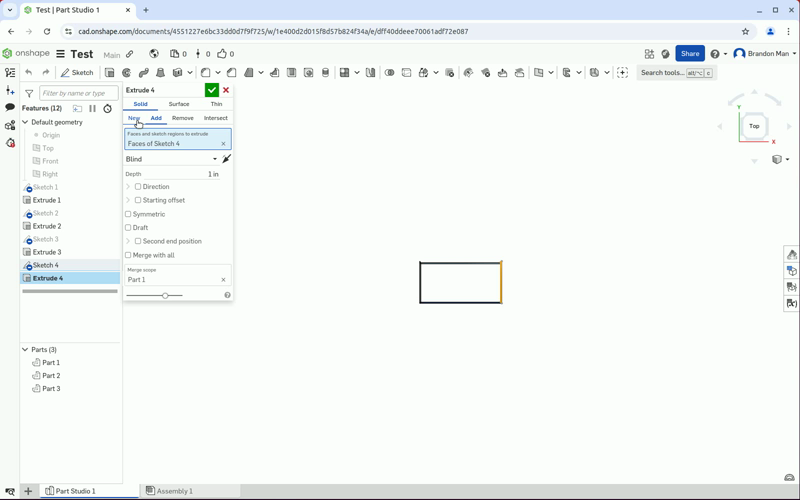
click(137, 120)
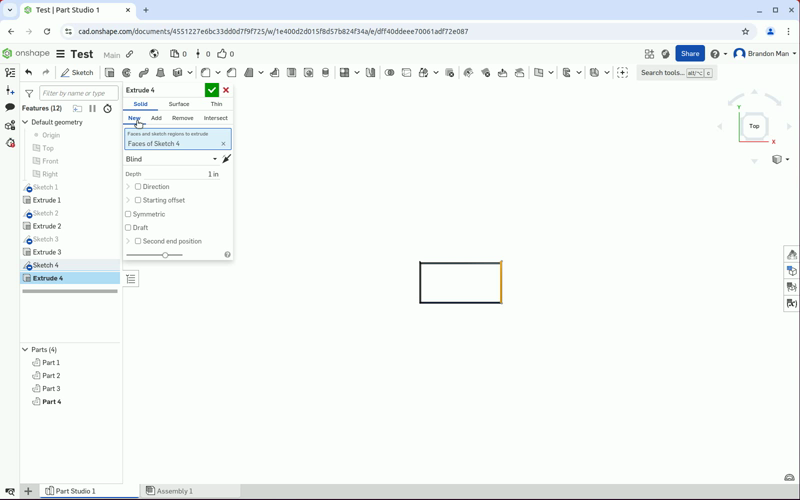
key(tab, 4)
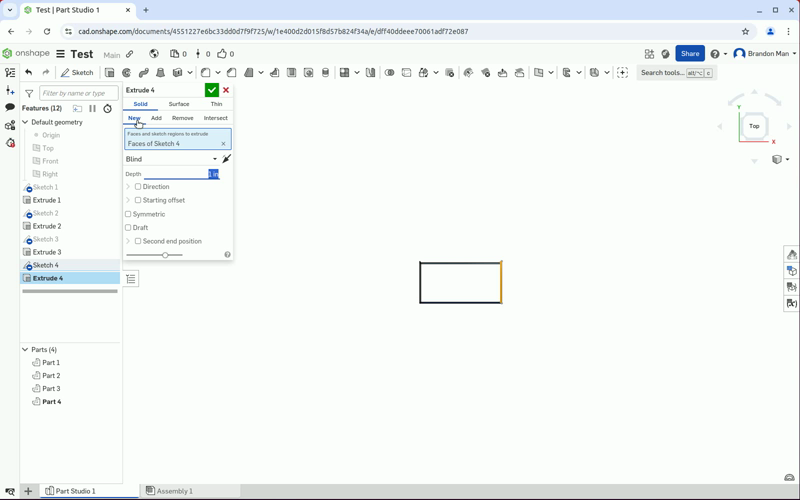
text(0.241)
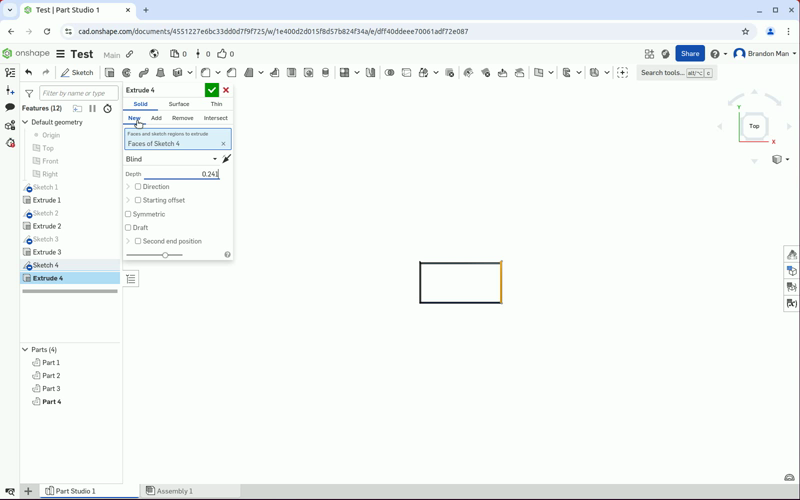
key(enter)
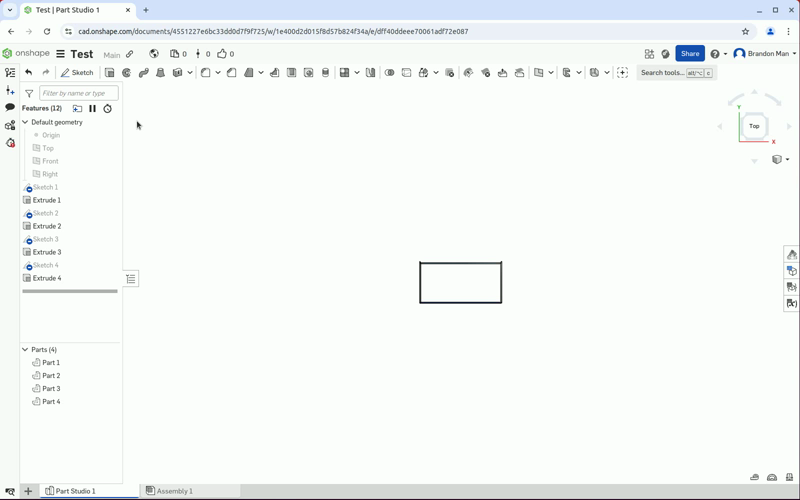
key(shift+h)
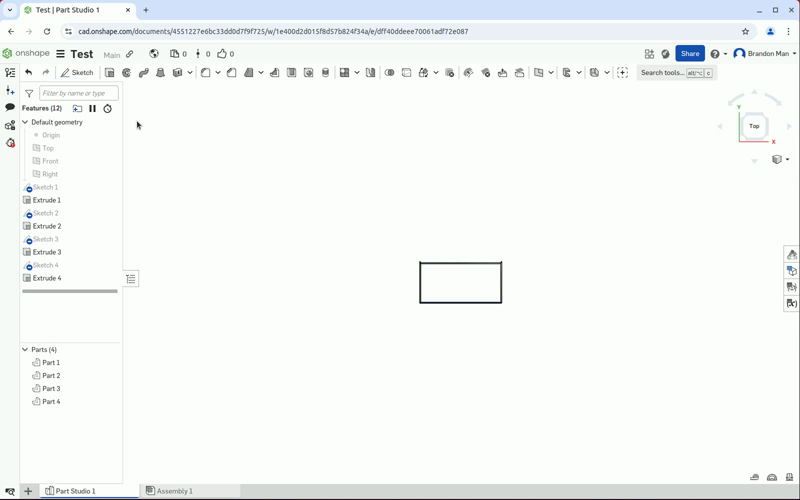
key(shift+h)
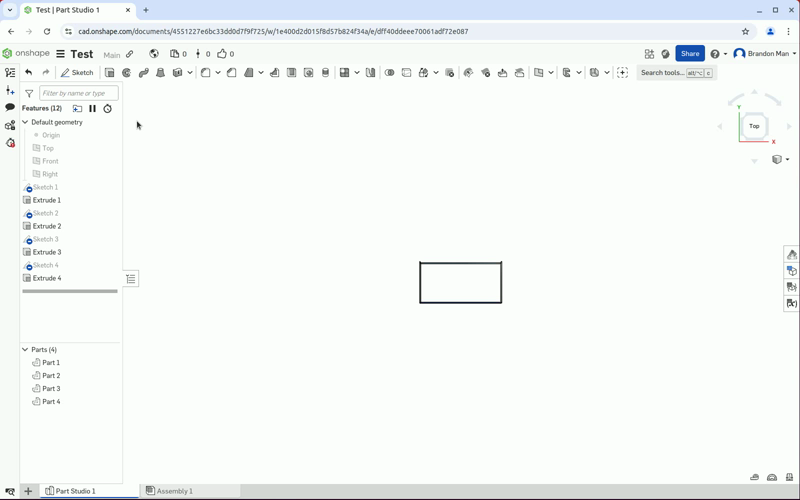
mouse_move(73, 189)
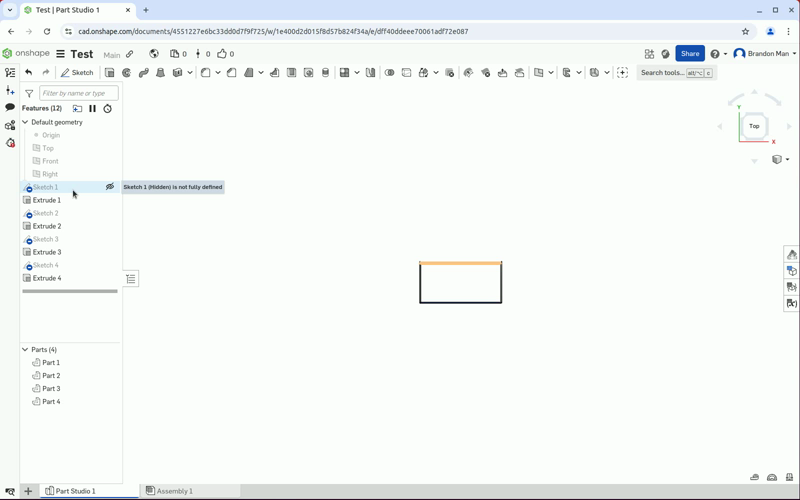
click(73, 189)
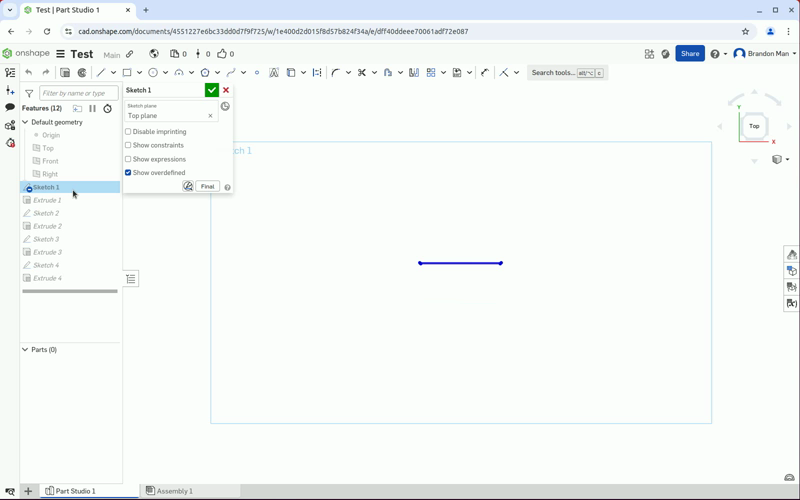
mouse_move(229, 92)
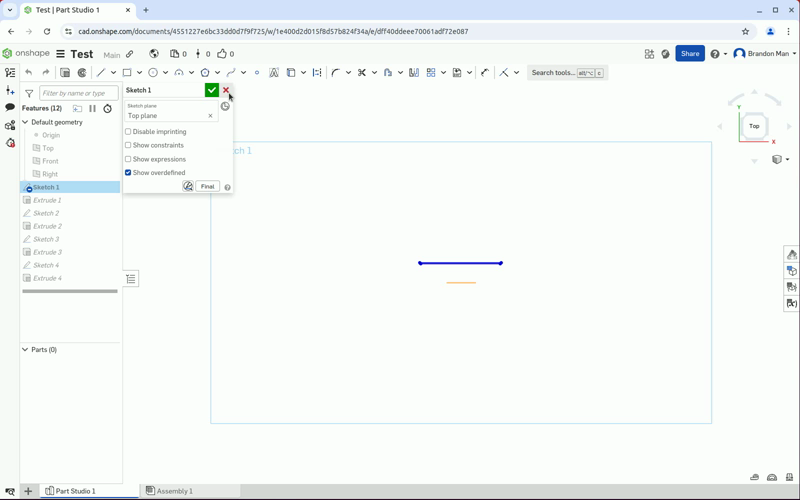
click(229, 92)
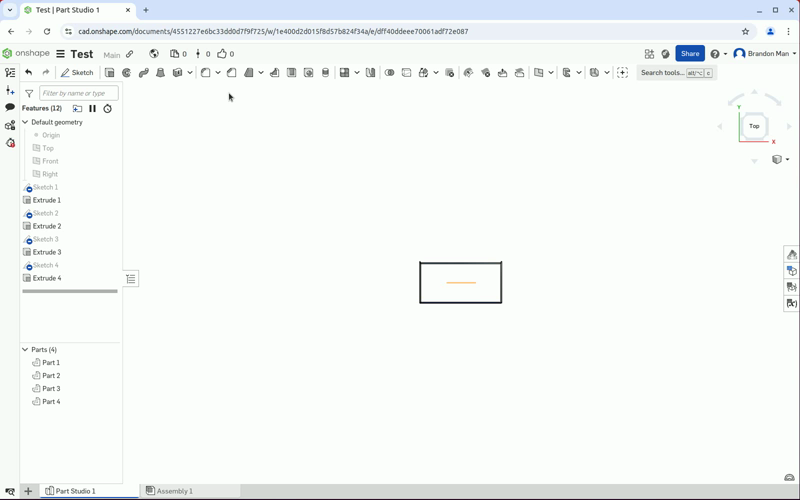
mouse_move(73, 352)
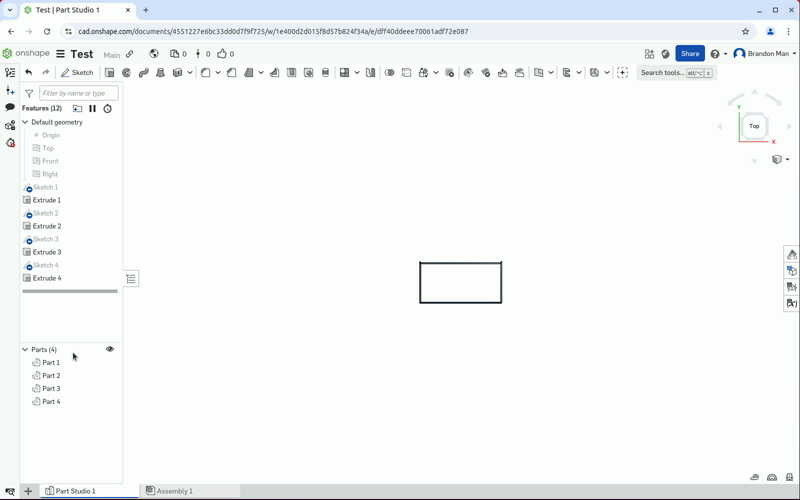
key(y)
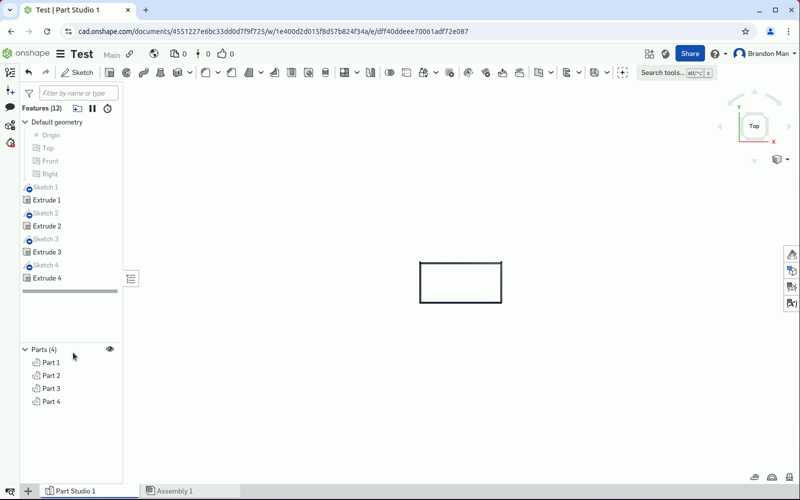
key(shift+p)
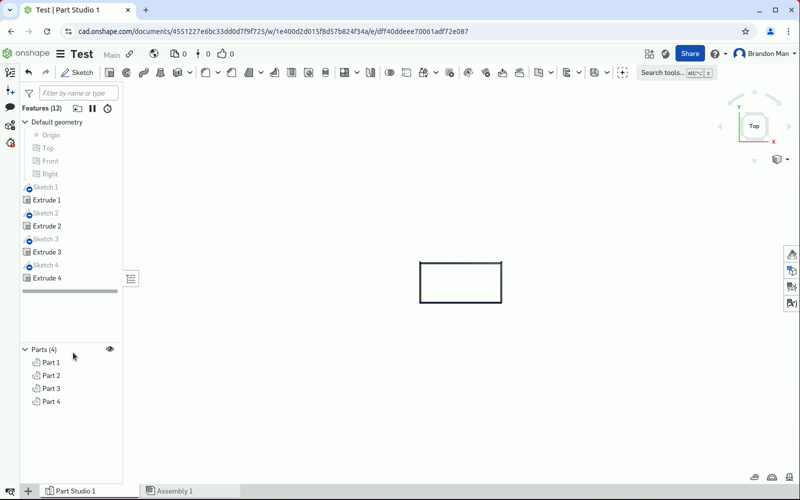
key(space)
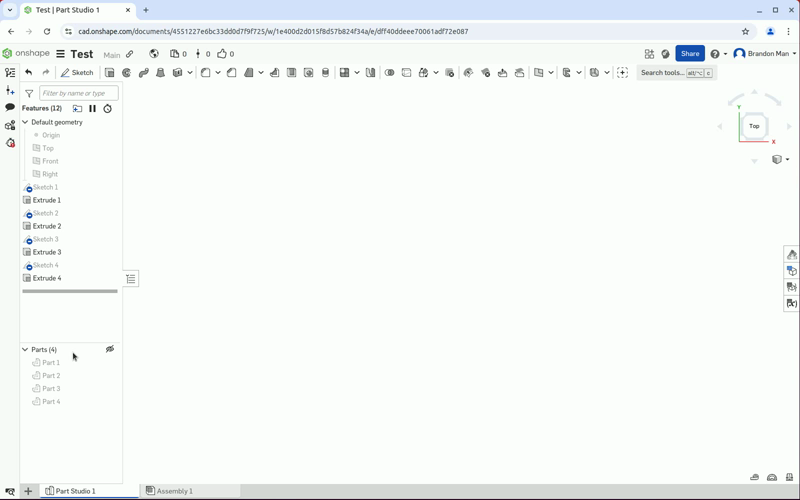
key_down(shift)
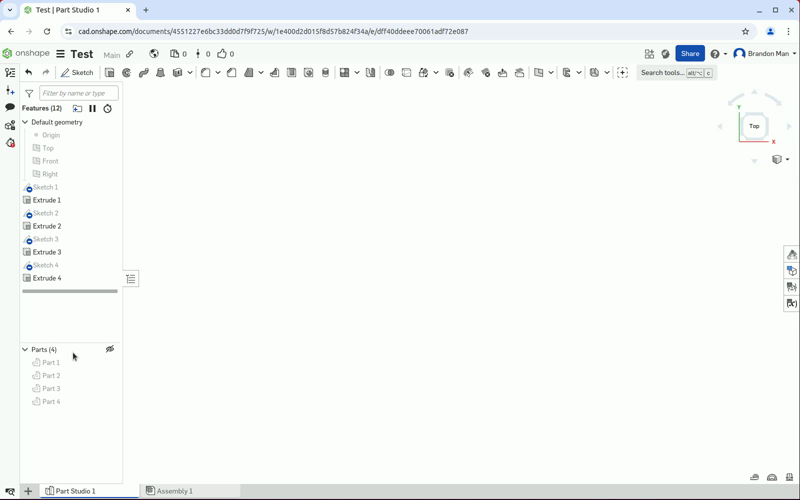
key(up)
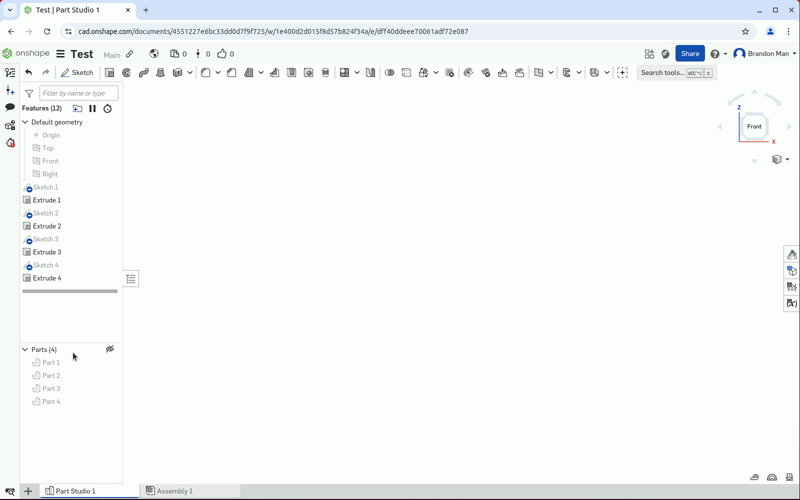
key_up(shift)
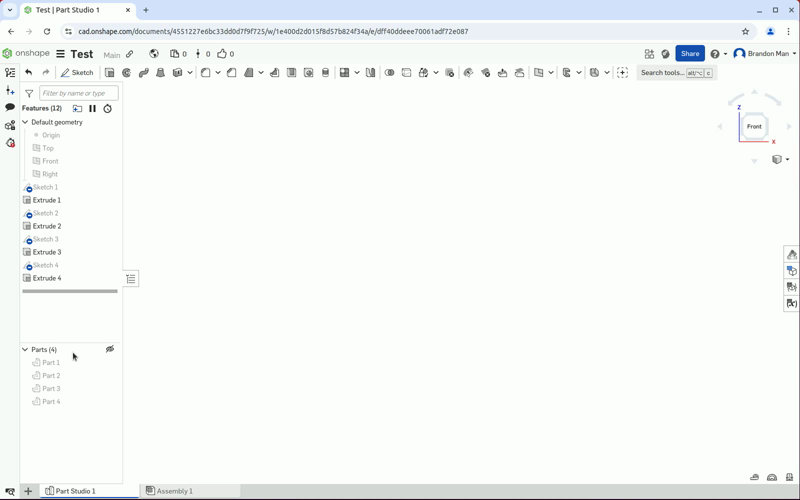
mouse_move(73, 352)
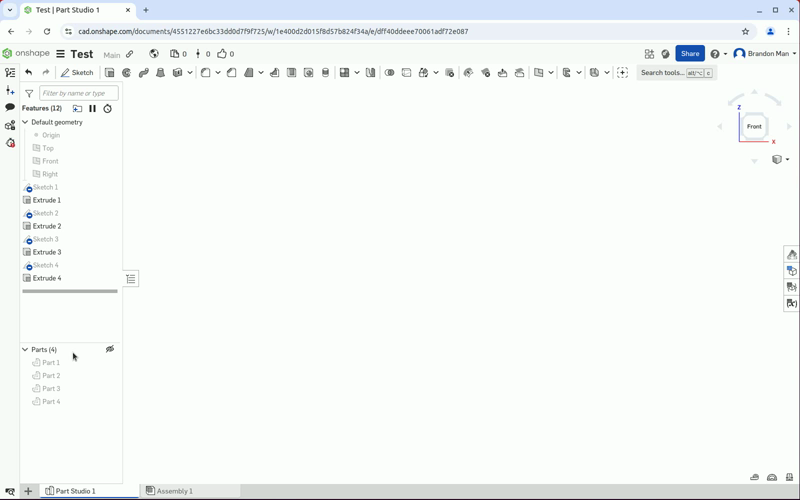
key(shift+y)
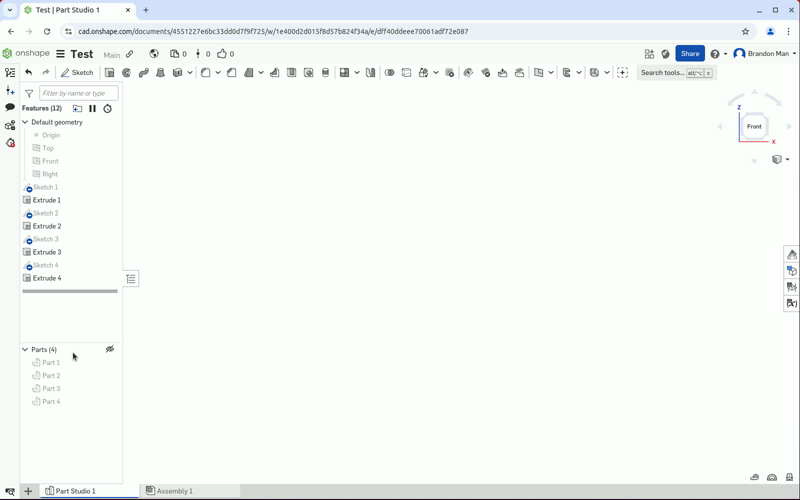
key(shift+s)
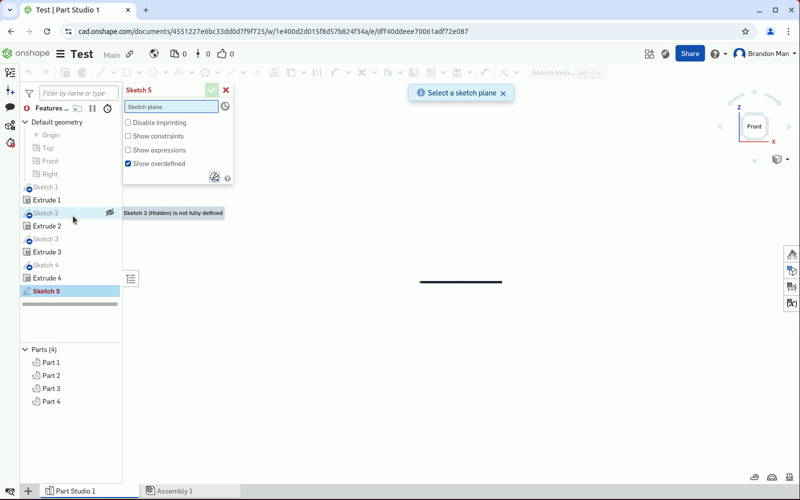
scroll(3)
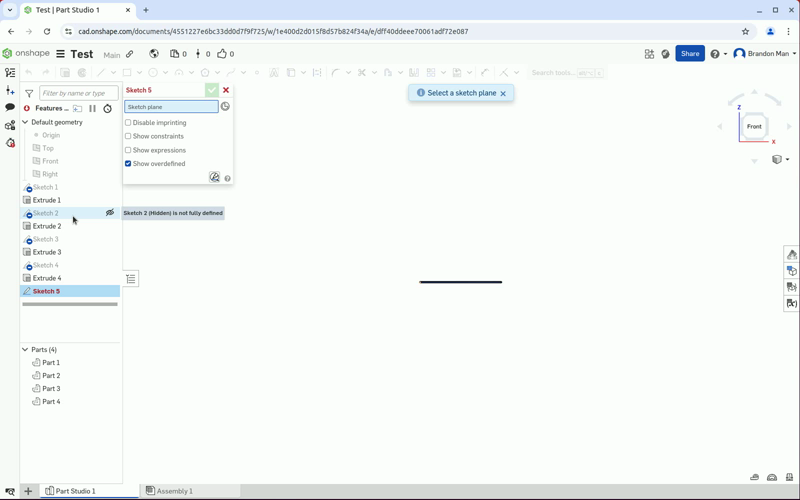
mouse_move(73, 163)
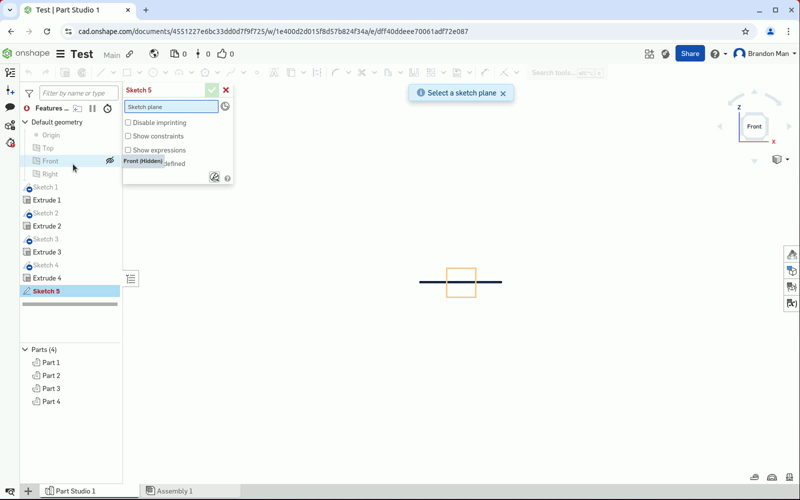
click(73, 163)
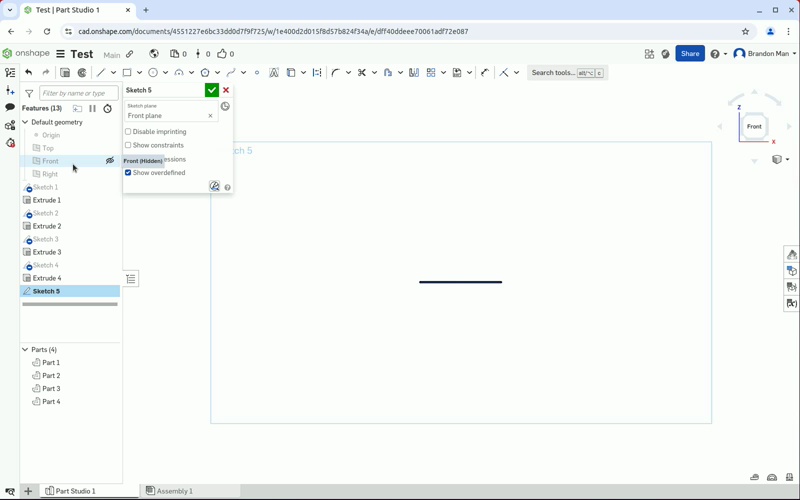
mouse_move(73, 352)
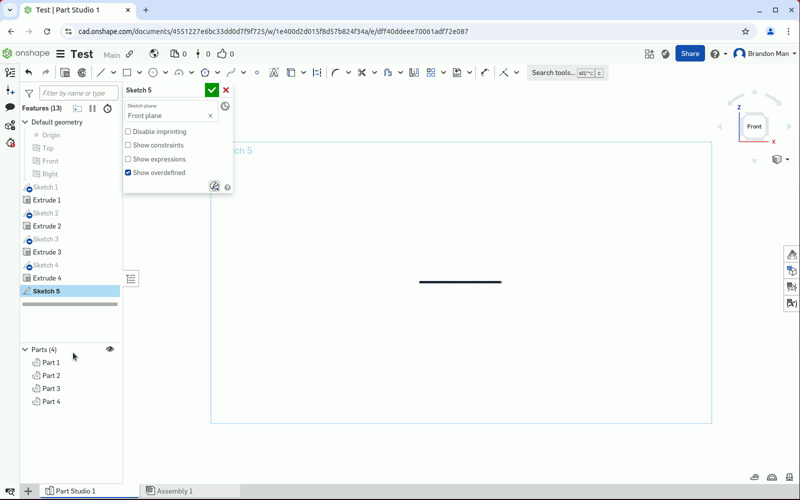
key(y)
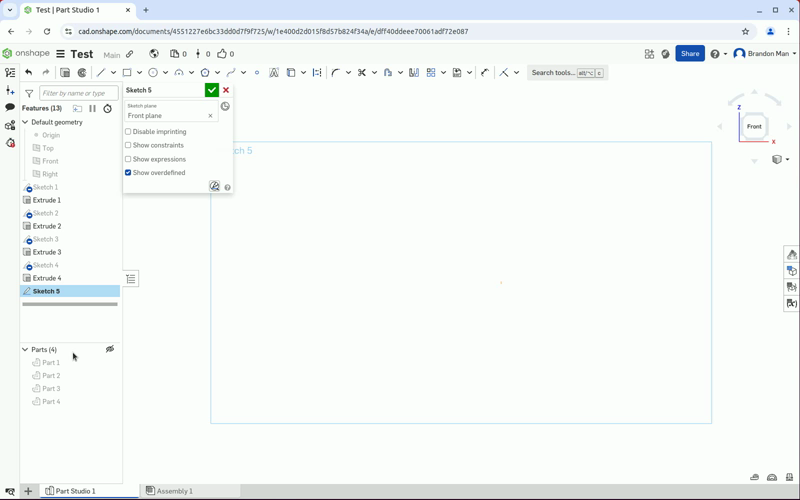
key(l)
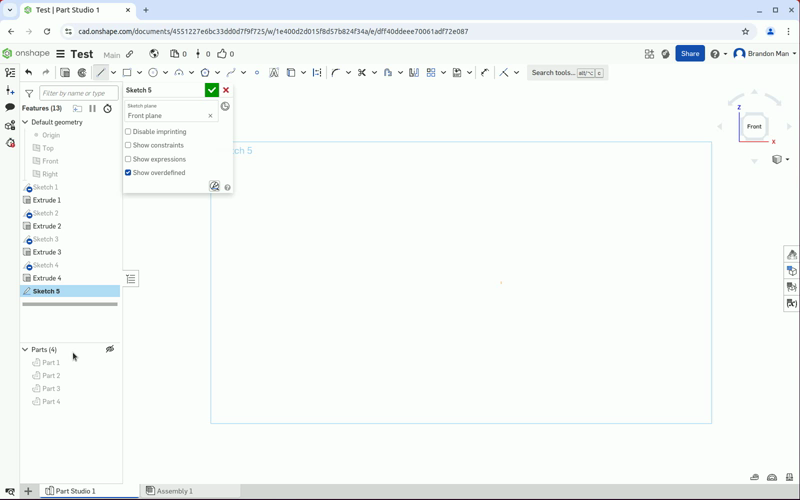
key_down(shift)
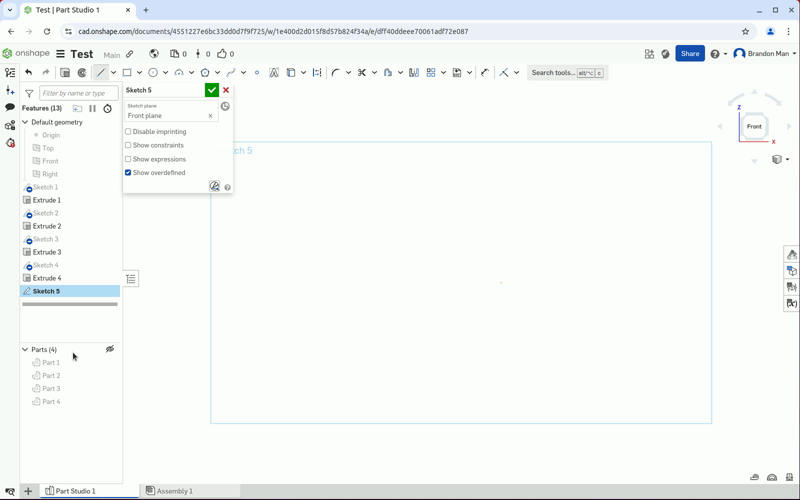
mouse_move(419, 281)
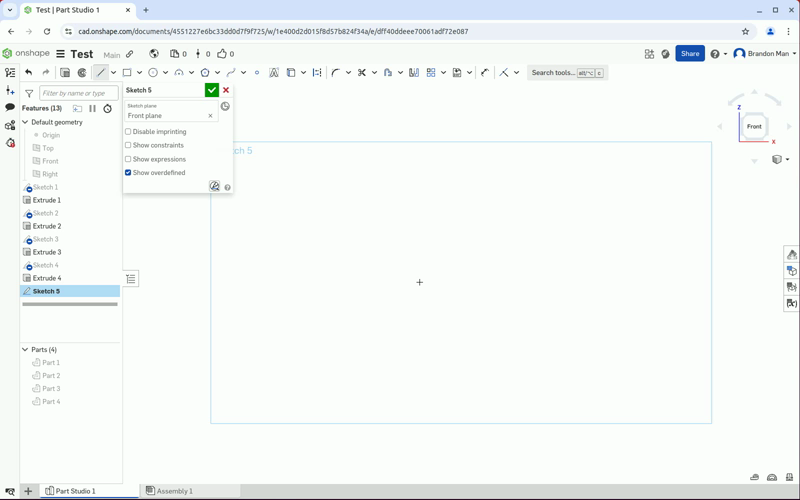
click(419, 281)
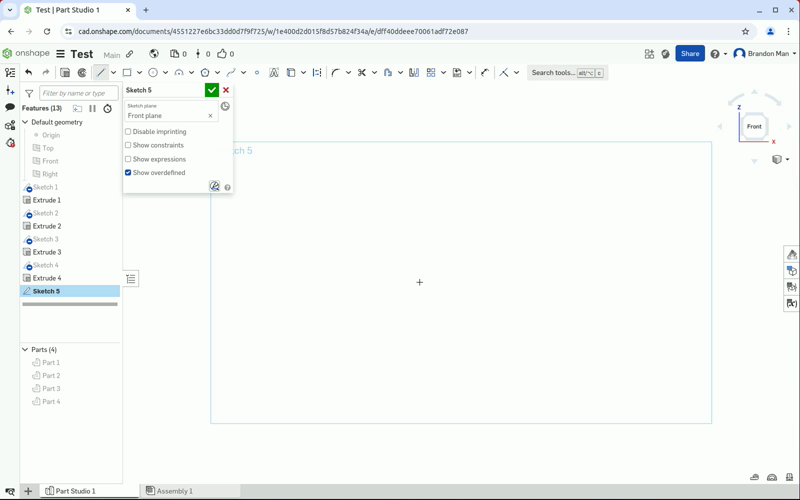
key_up(shift)
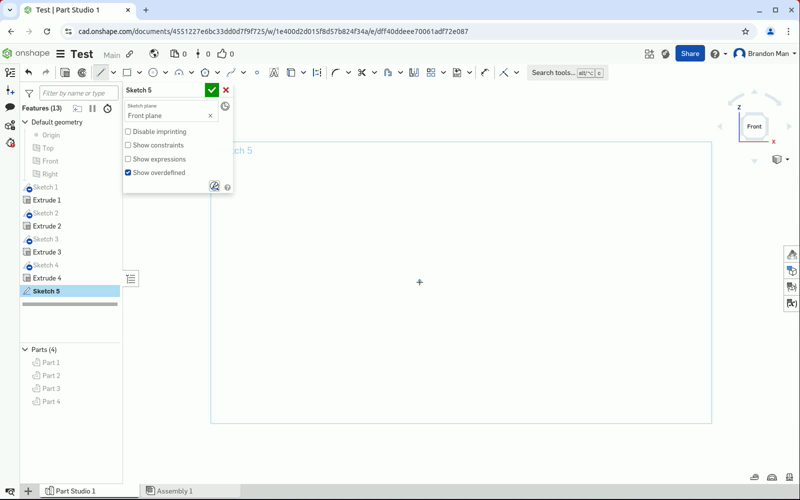
key_down(shift)
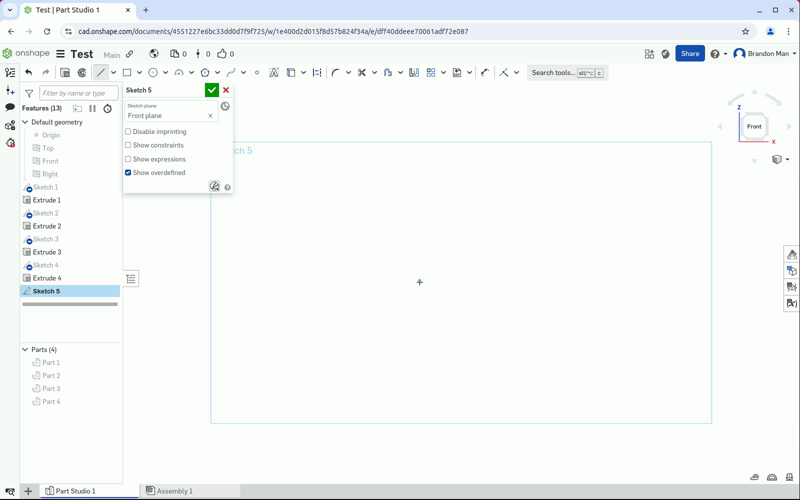
mouse_move(449, 281)
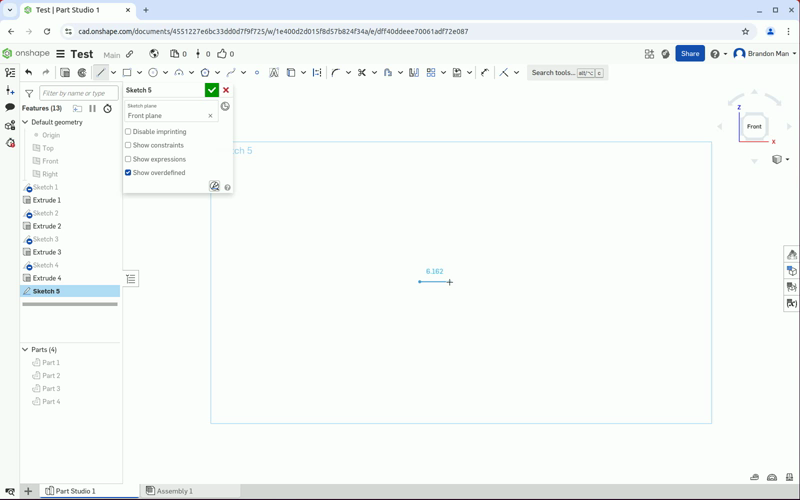
mouse_move(420, 281)
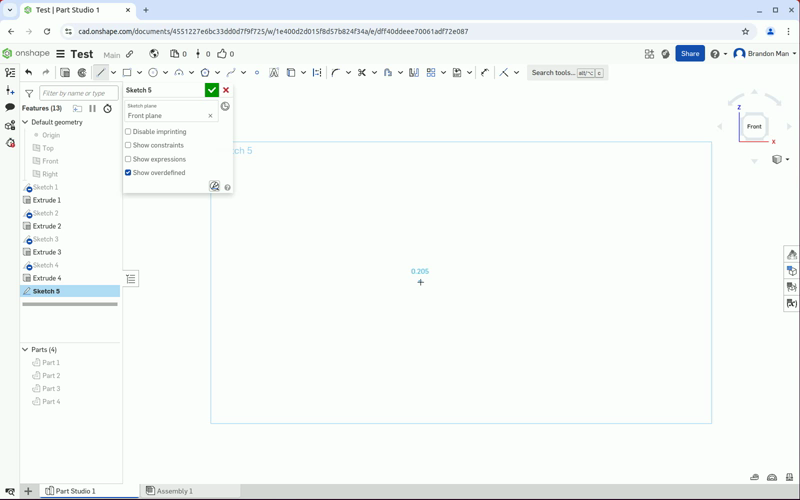
scroll(6)
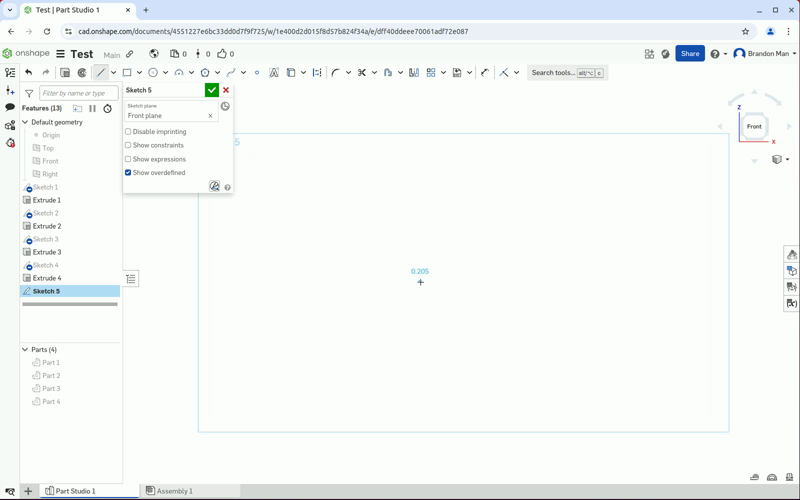
scroll(6)
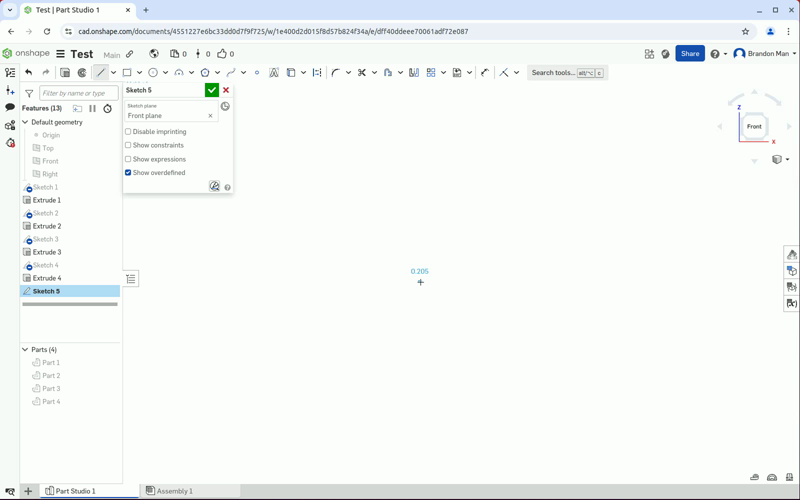
scroll(6)
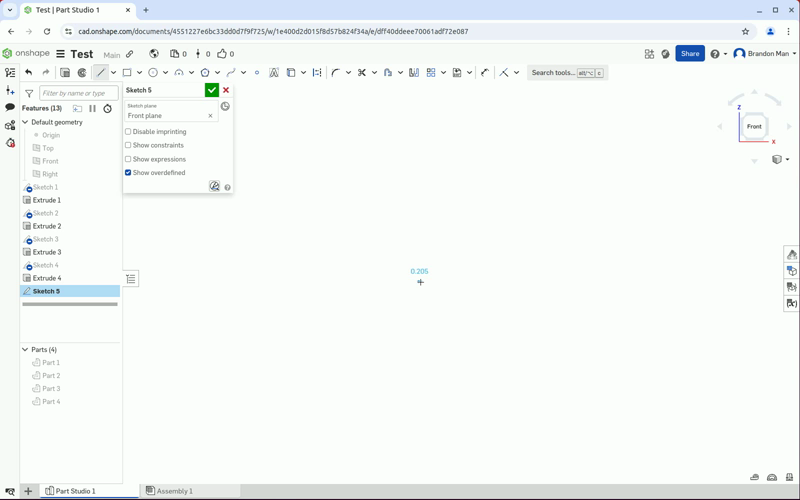
scroll(6)
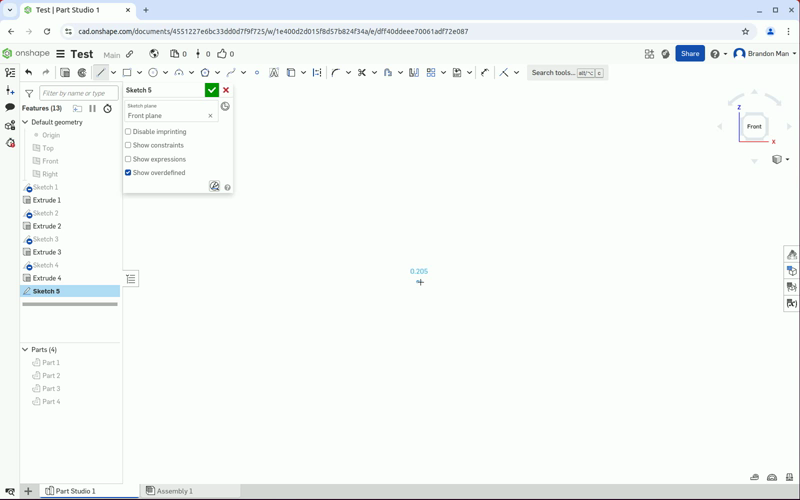
scroll(6)
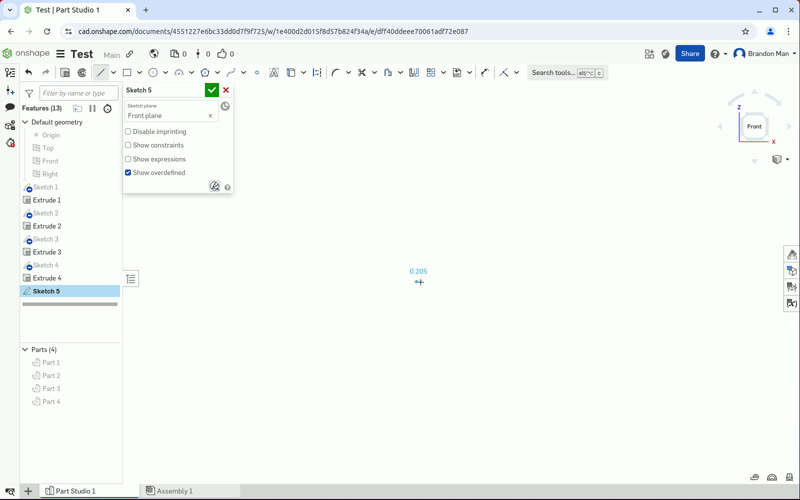
scroll(6)
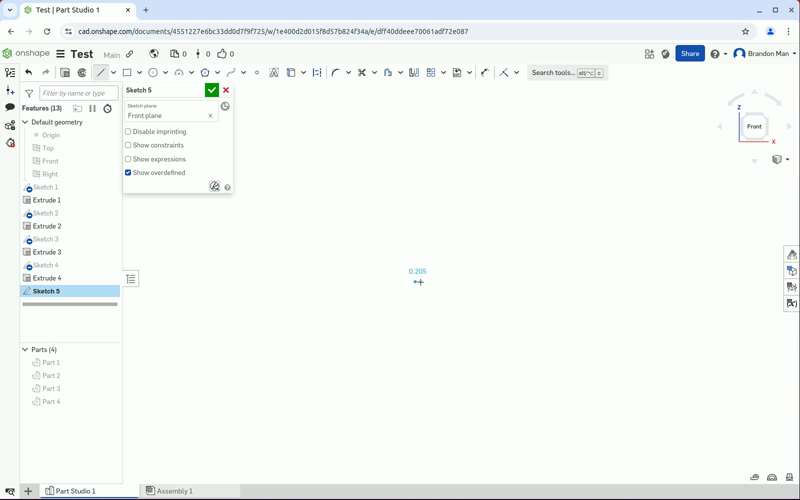
scroll(6)
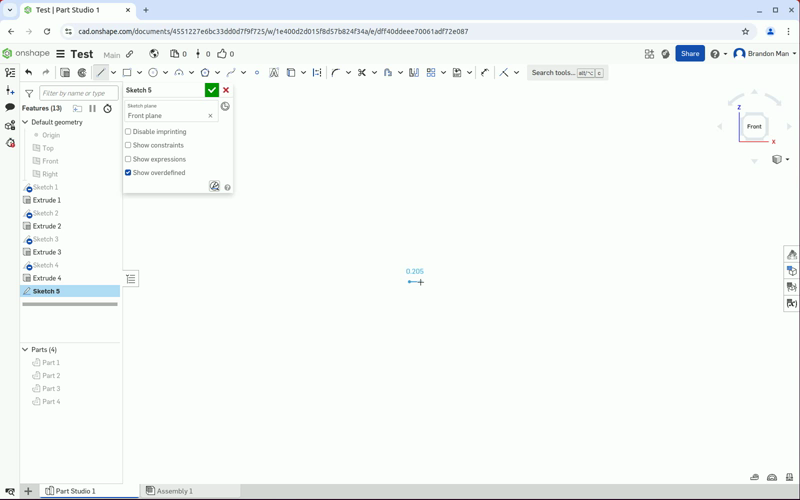
click(420, 281)
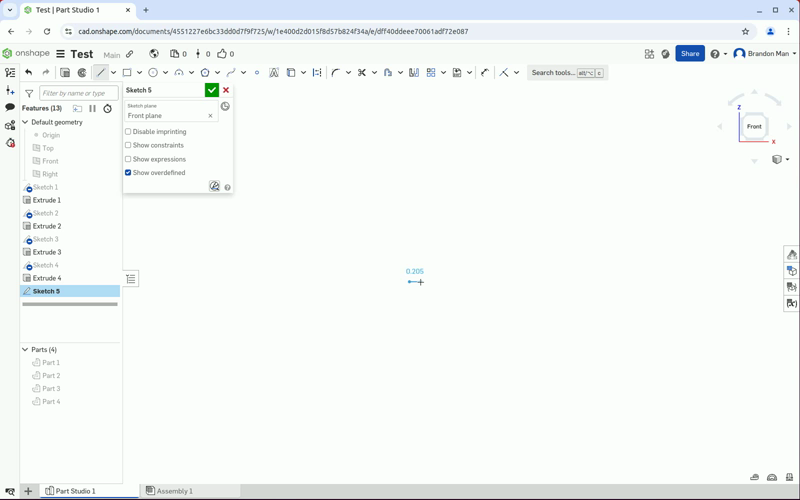
scroll(-6)
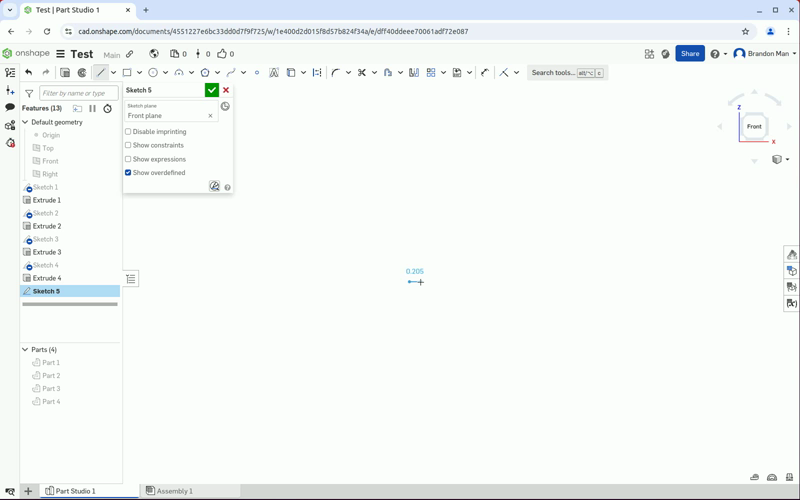
scroll(-6)
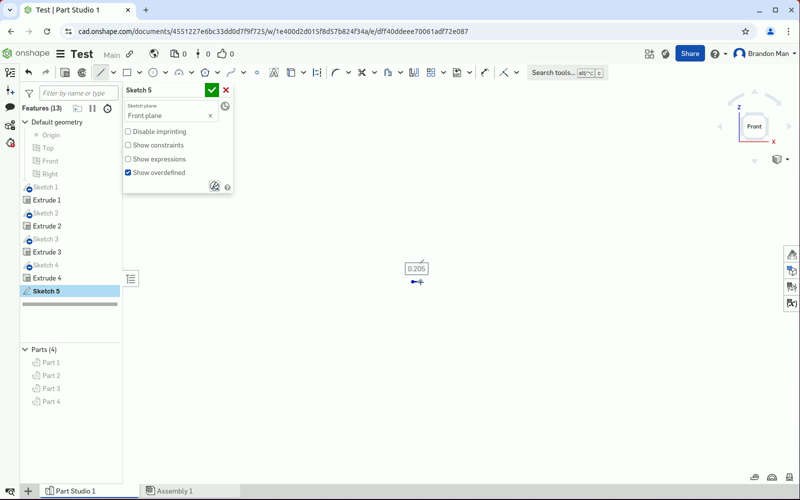
scroll(-6)
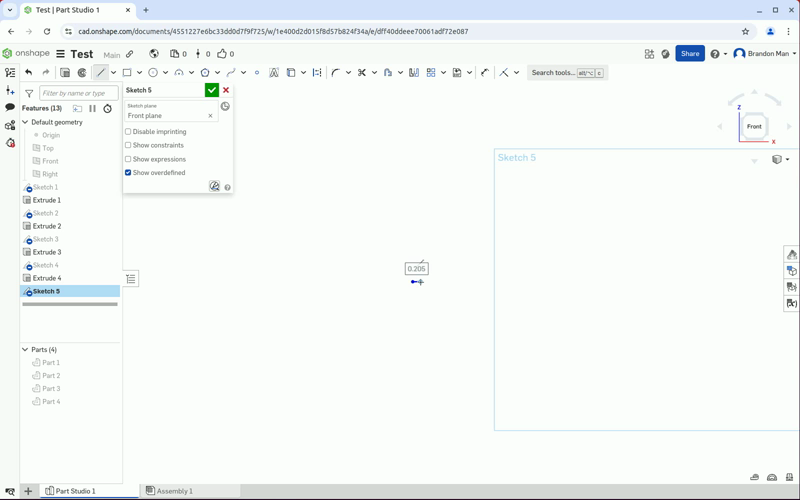
scroll(-6)
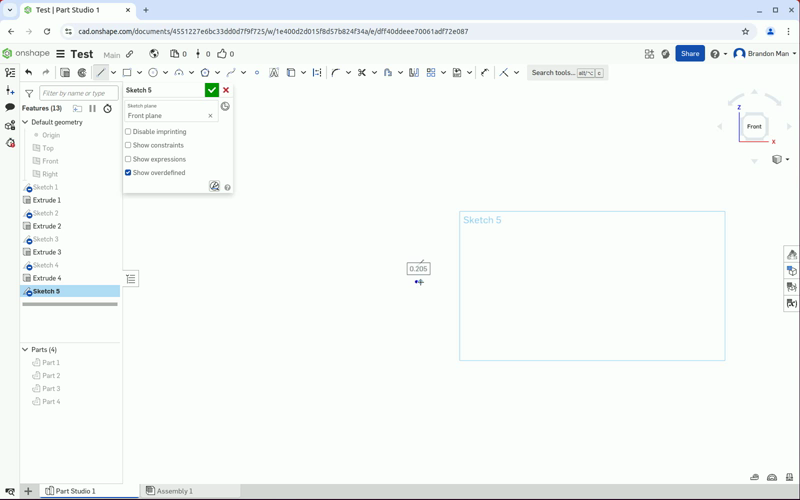
scroll(-6)
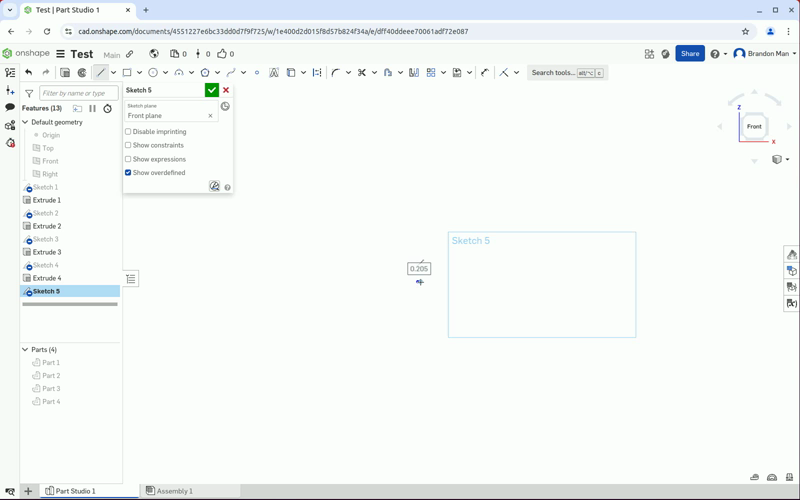
scroll(-6)
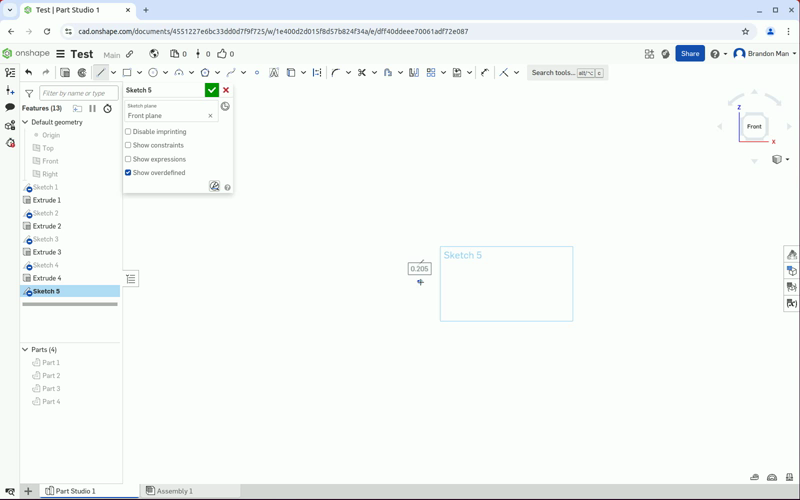
scroll(-6)
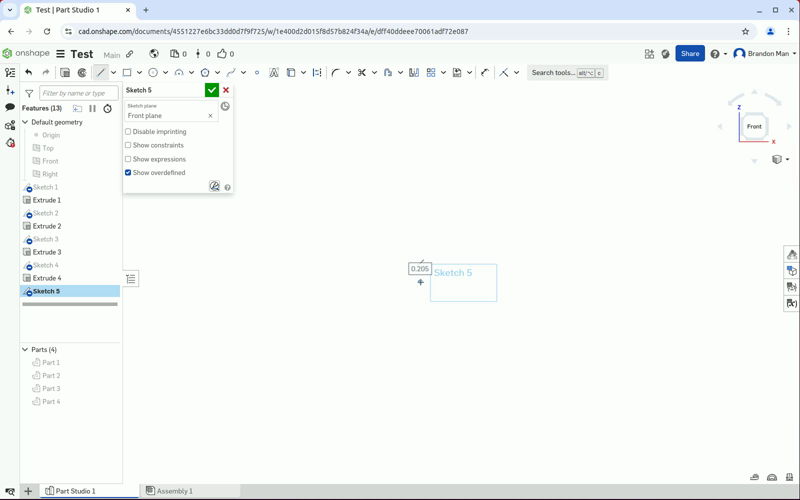
key_up(shift)
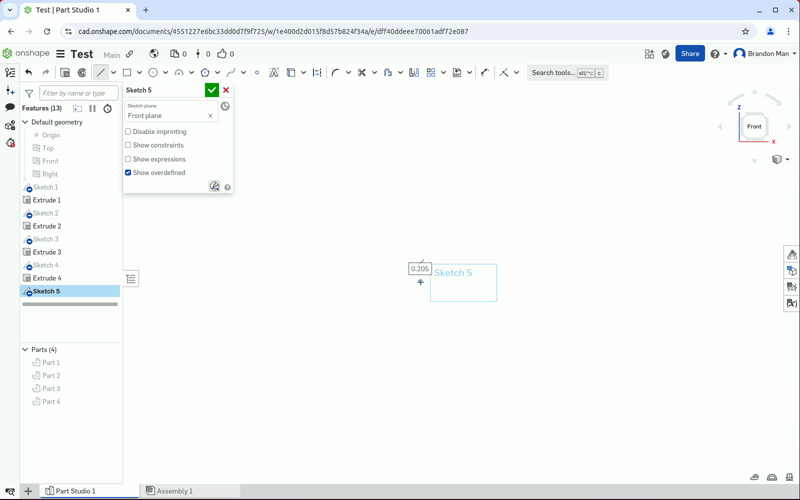
key_down(shift)
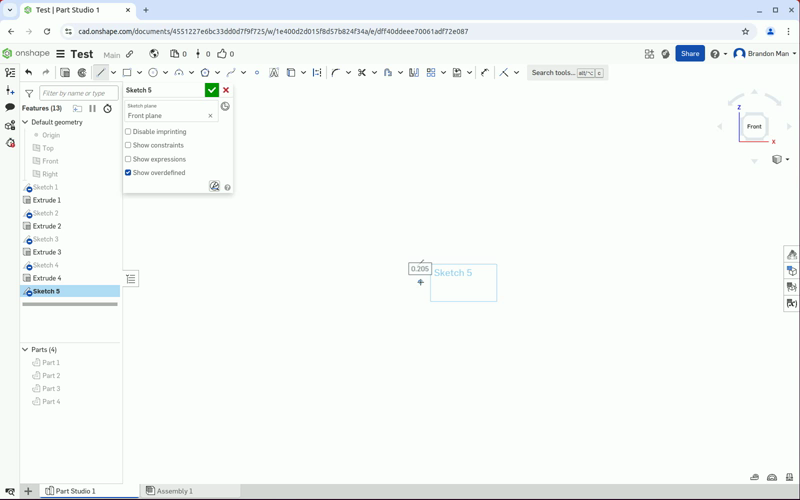
mouse_move(450, 281)
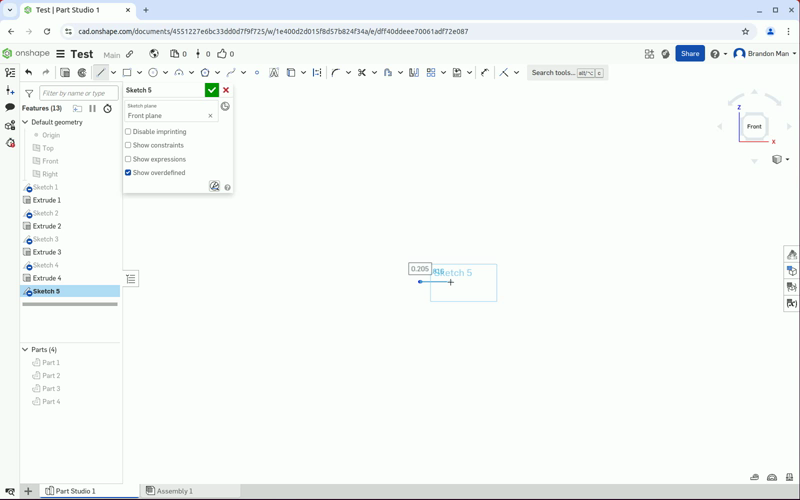
mouse_move(420, 238)
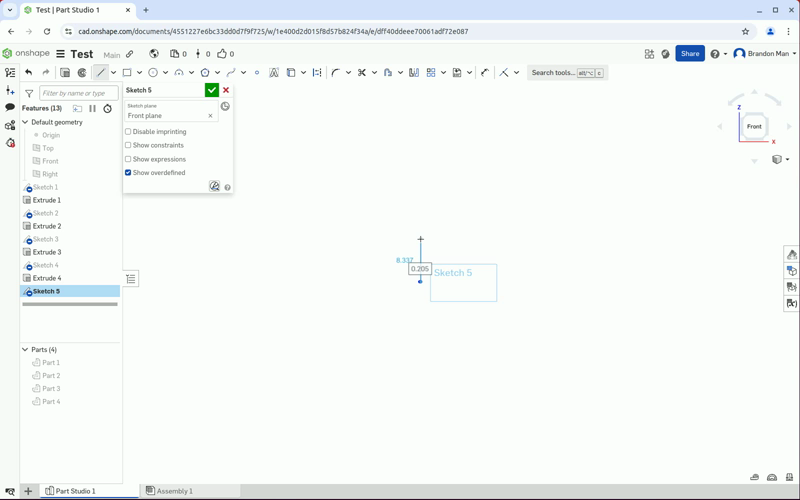
click(420, 238)
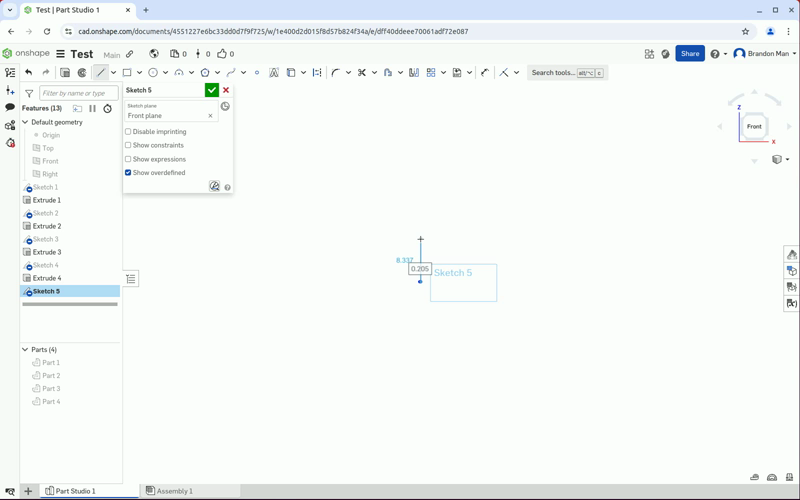
key_up(shift)
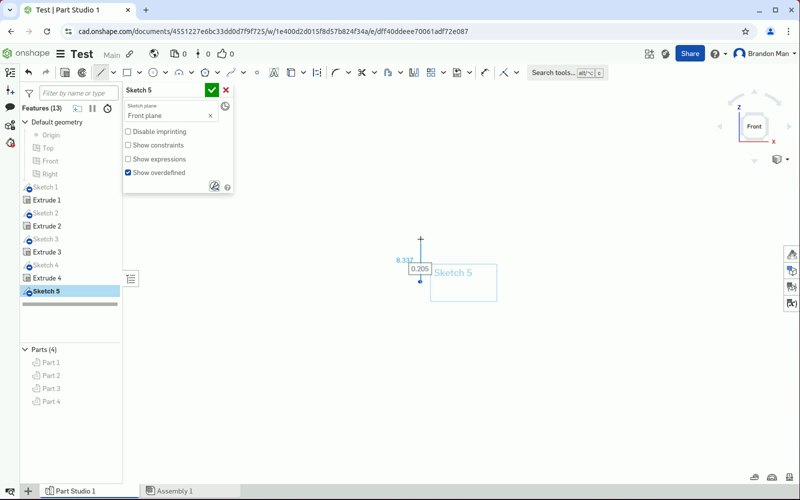
key_down(shift)
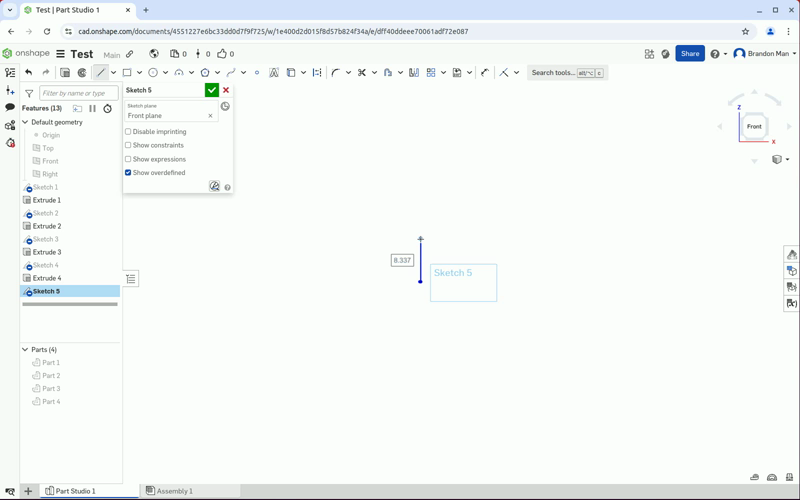
mouse_move(450, 238)
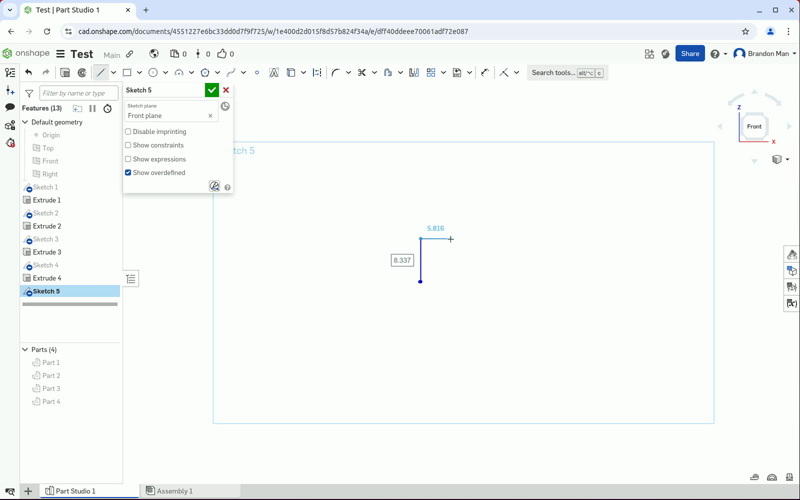
mouse_move(419, 238)
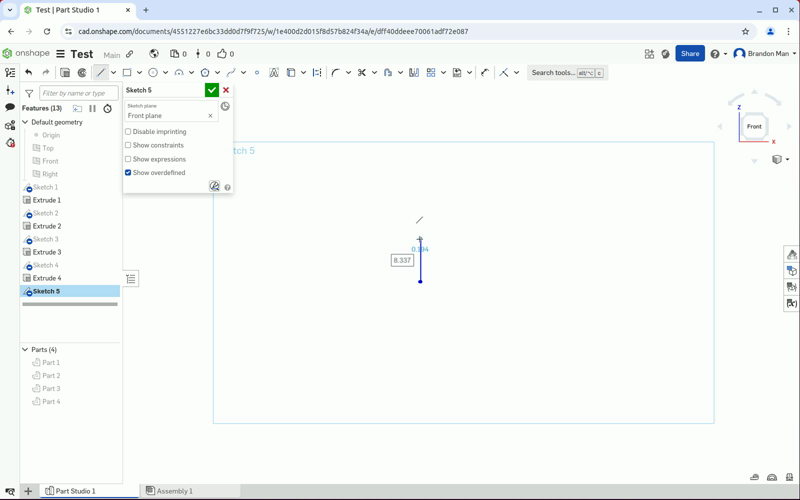
scroll(6)
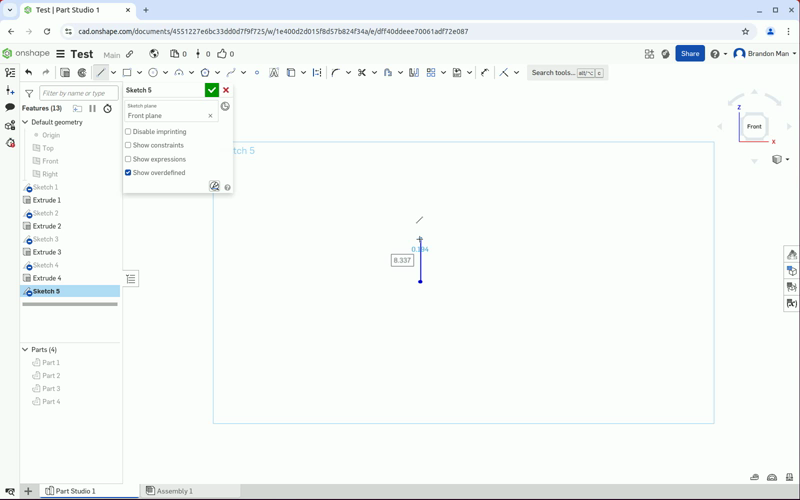
scroll(6)
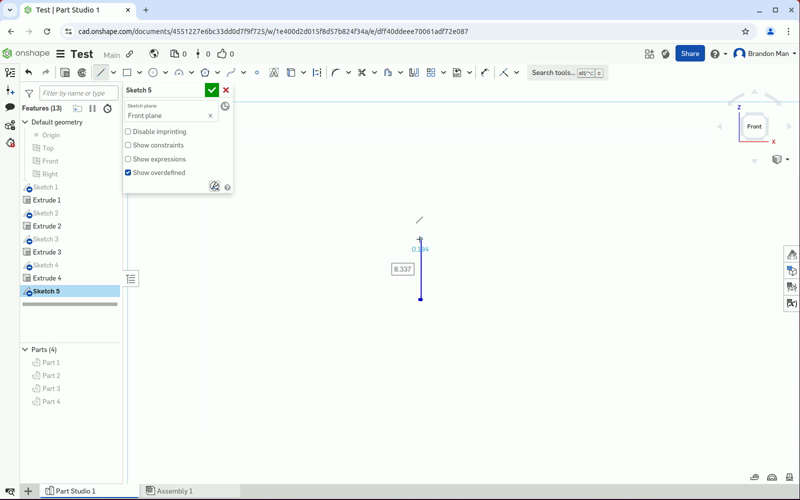
scroll(6)
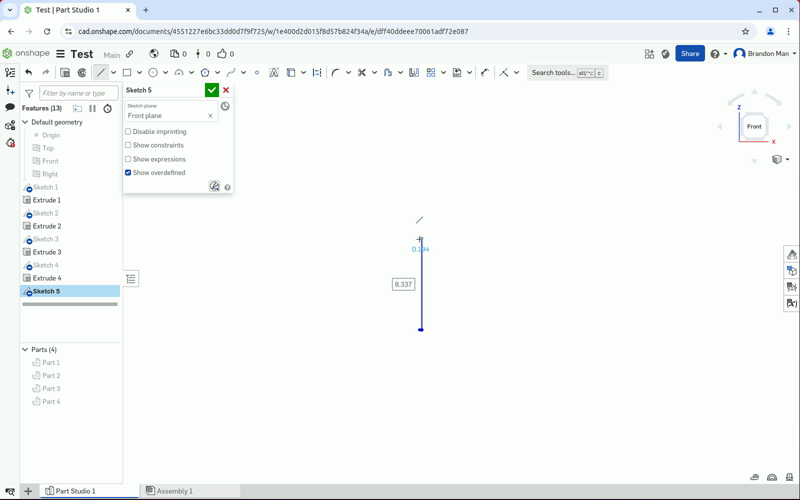
scroll(6)
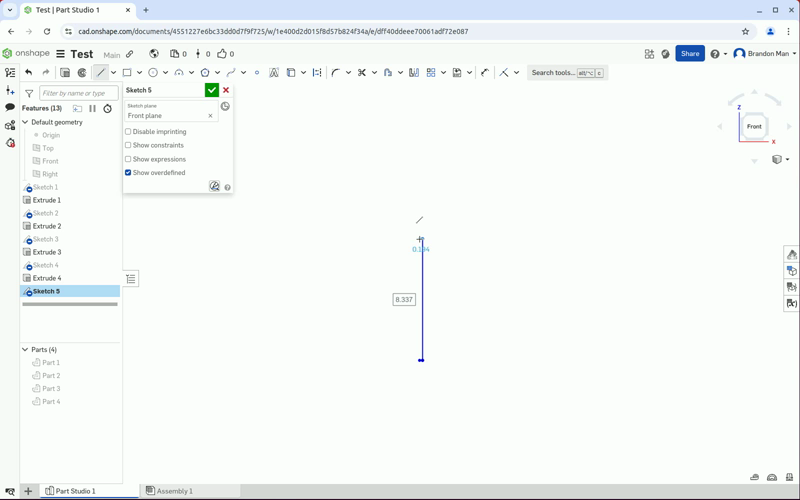
scroll(6)
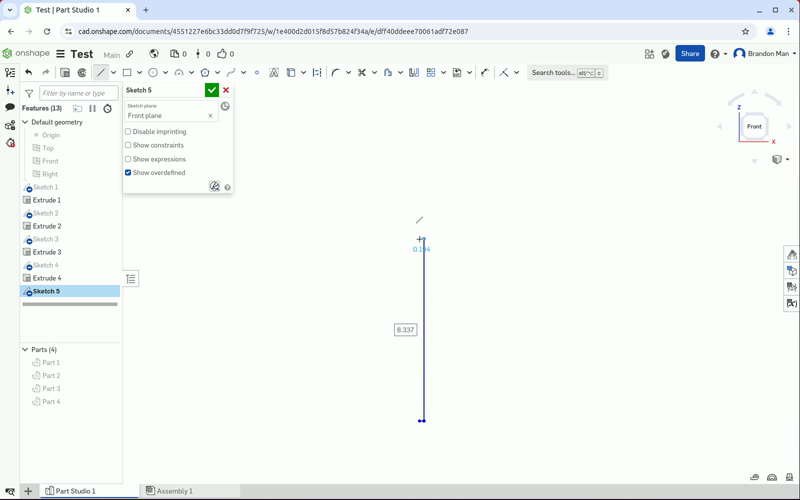
scroll(6)
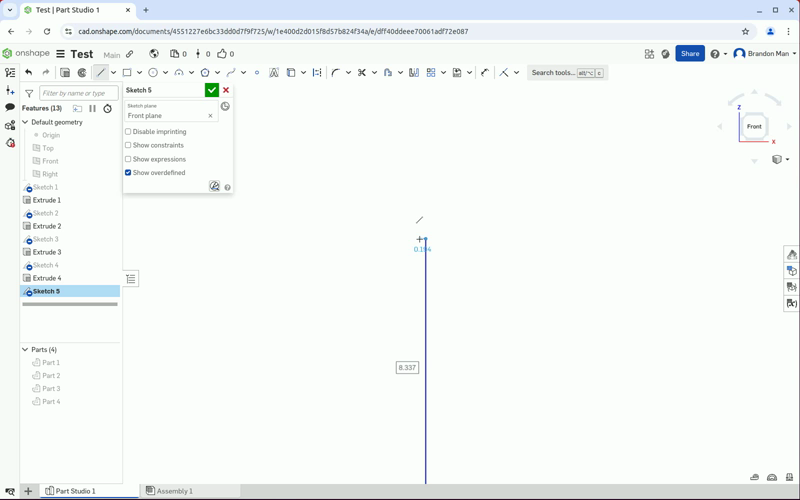
scroll(6)
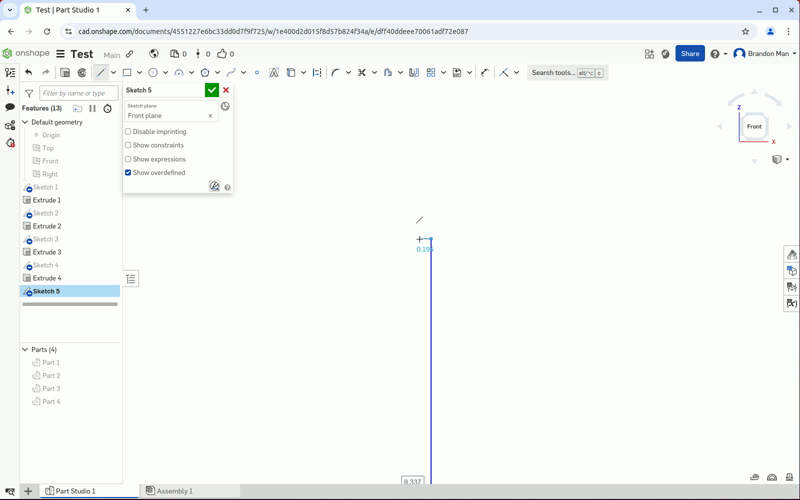
click(419, 238)
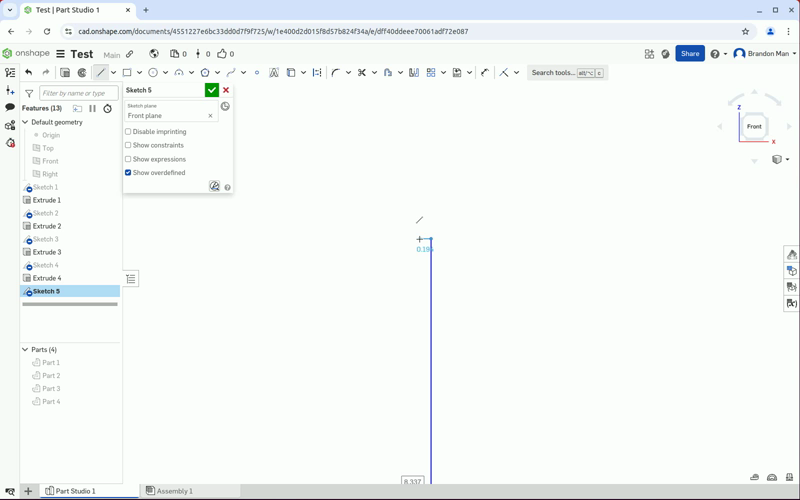
scroll(-6)
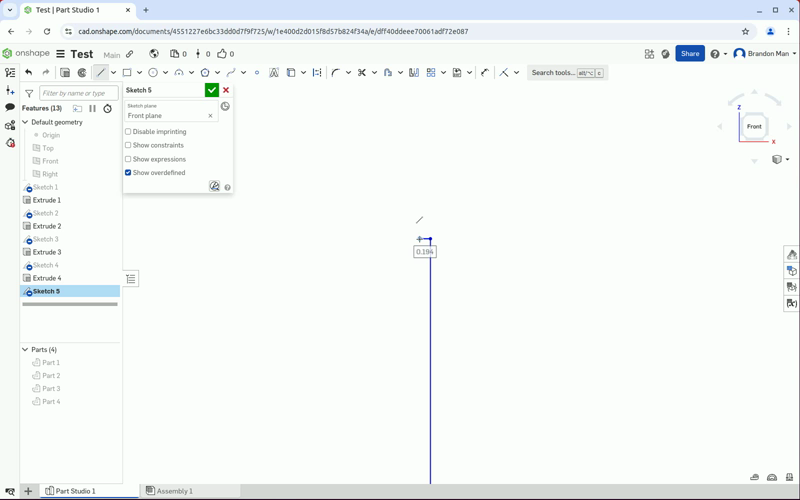
scroll(-6)
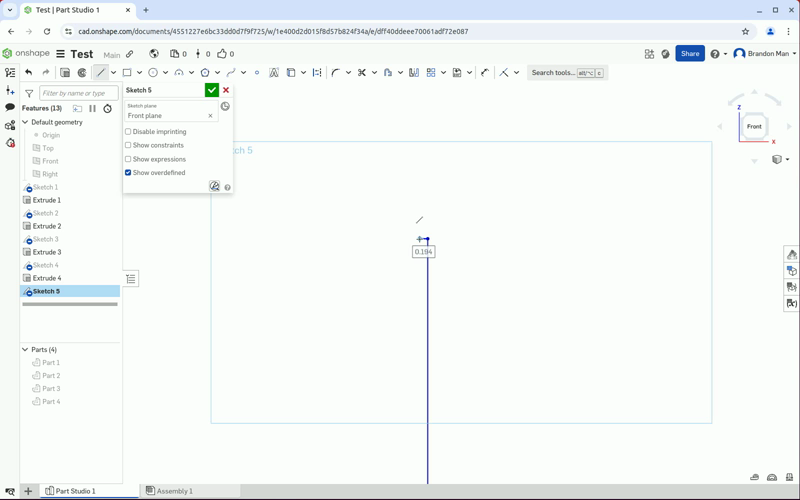
scroll(-6)
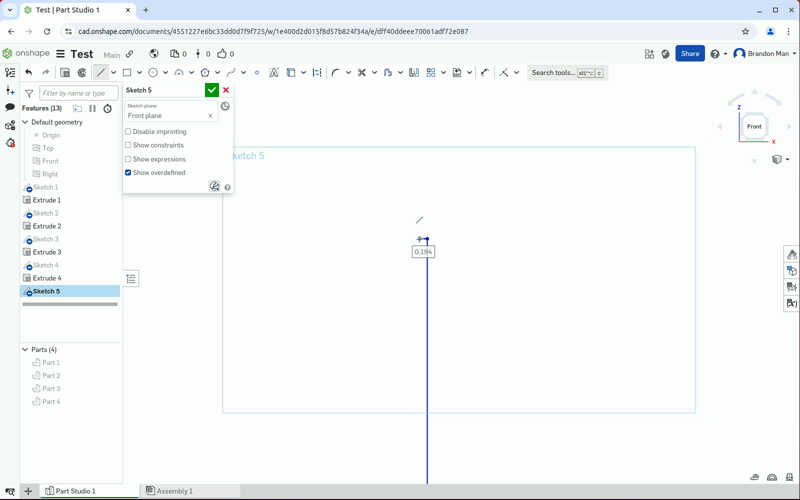
scroll(-6)
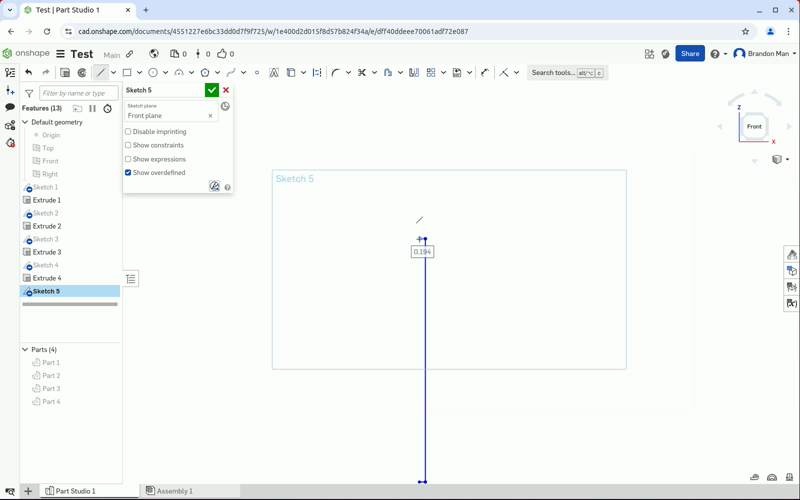
scroll(-6)
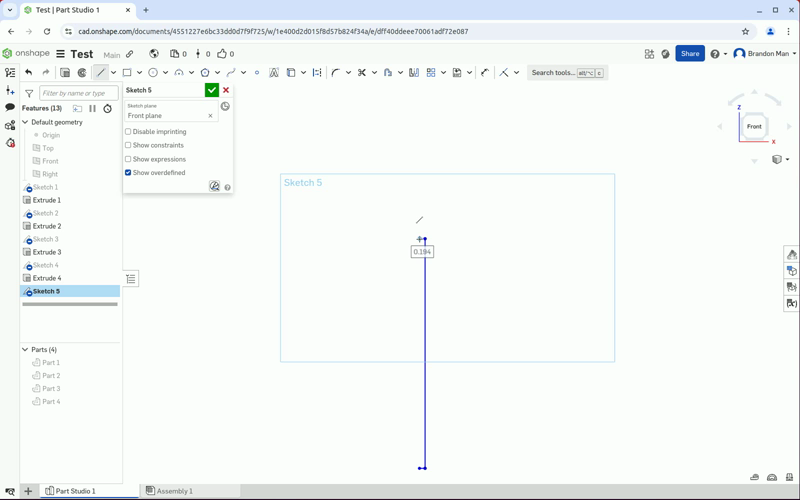
scroll(-6)
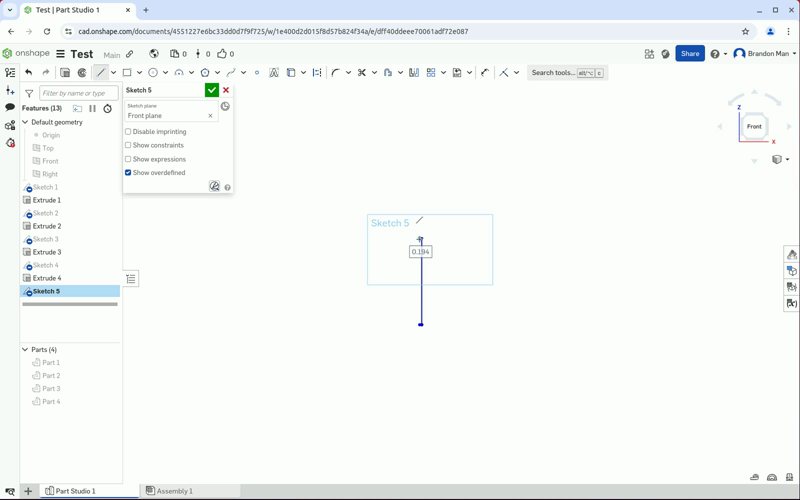
scroll(-6)
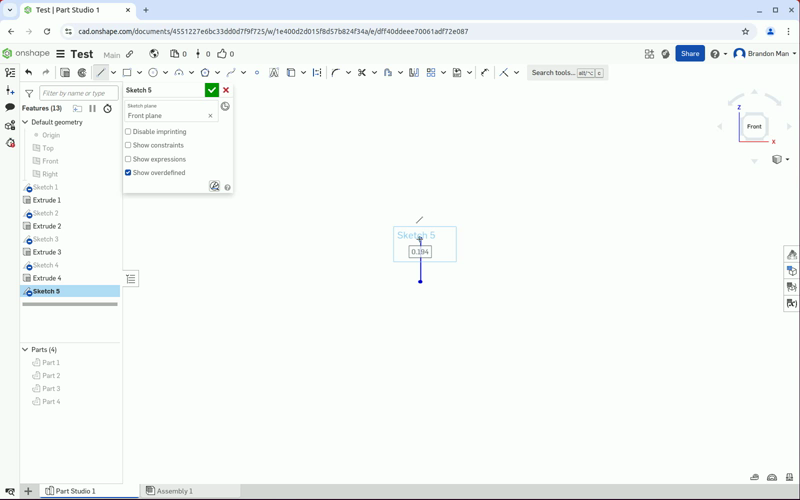
key_up(shift)
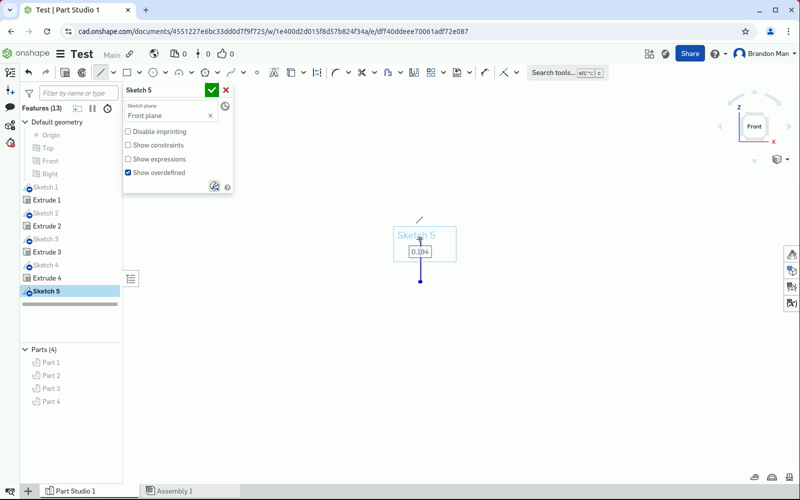
mouse_move(449, 238)
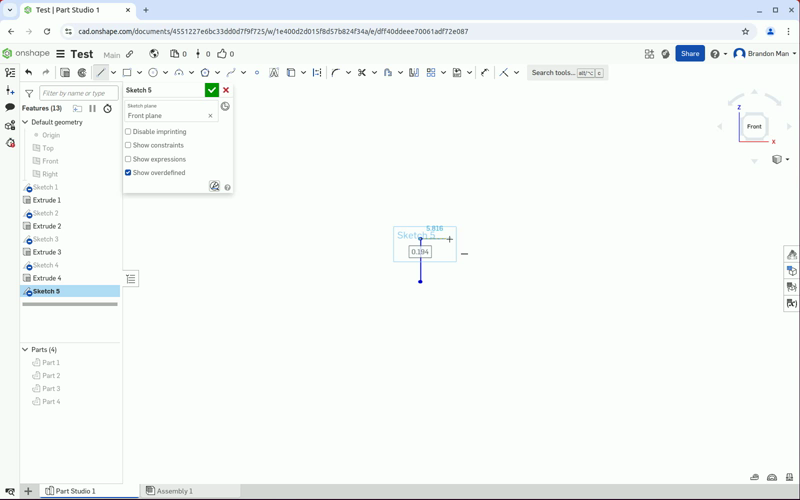
key_down(shift)
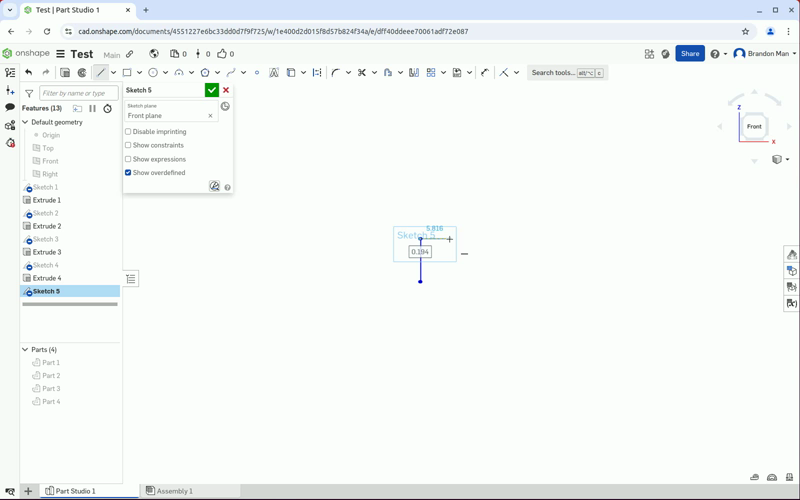
mouse_move(419, 281)
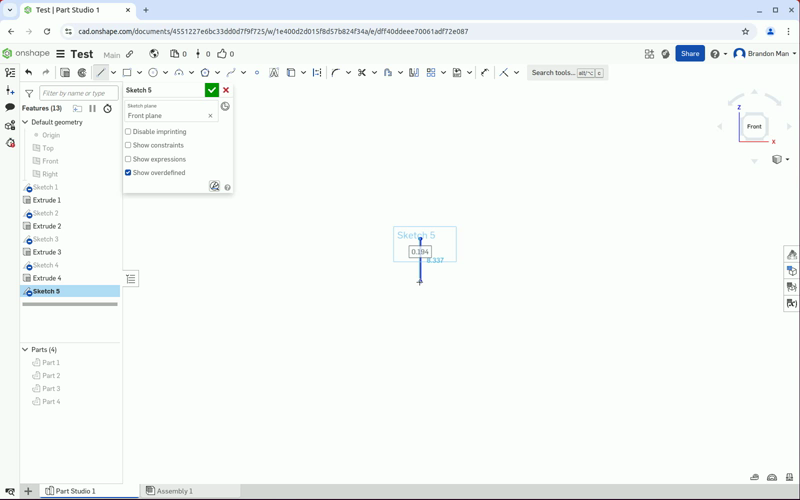
scroll(6)
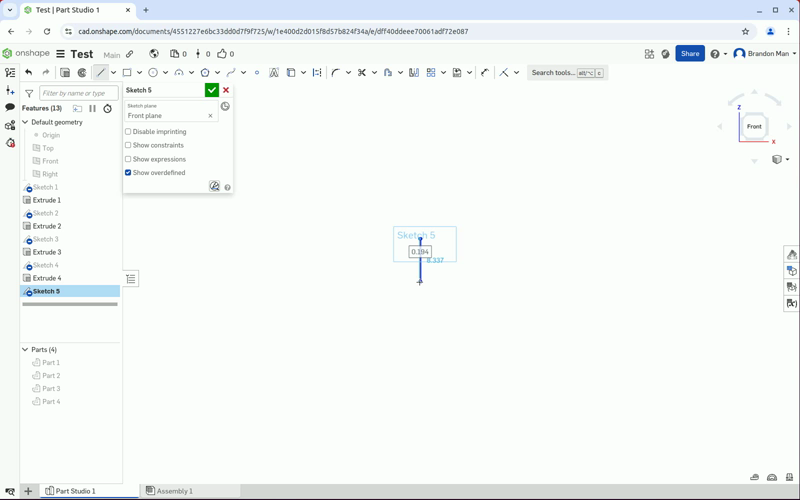
scroll(6)
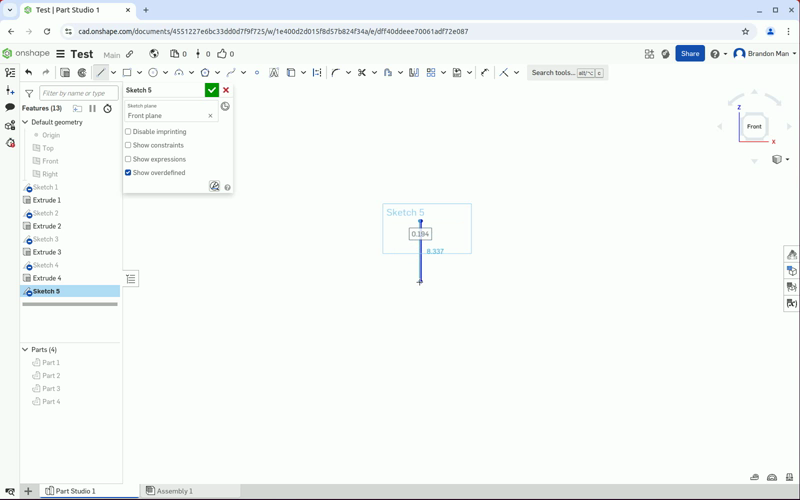
scroll(6)
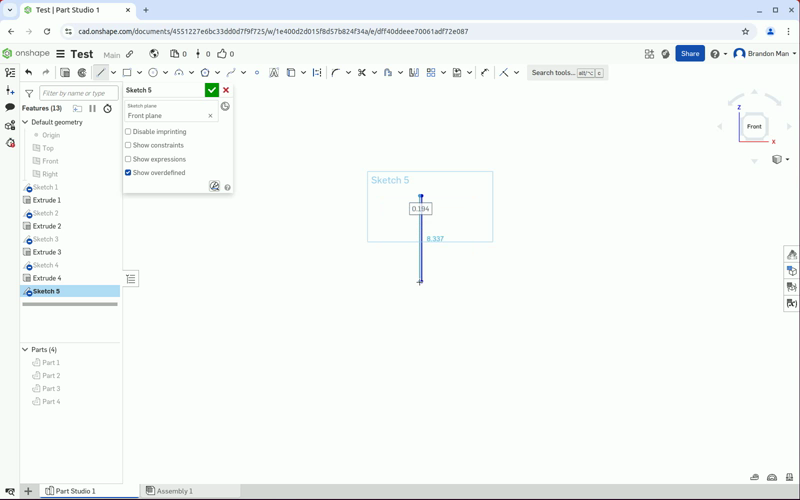
scroll(6)
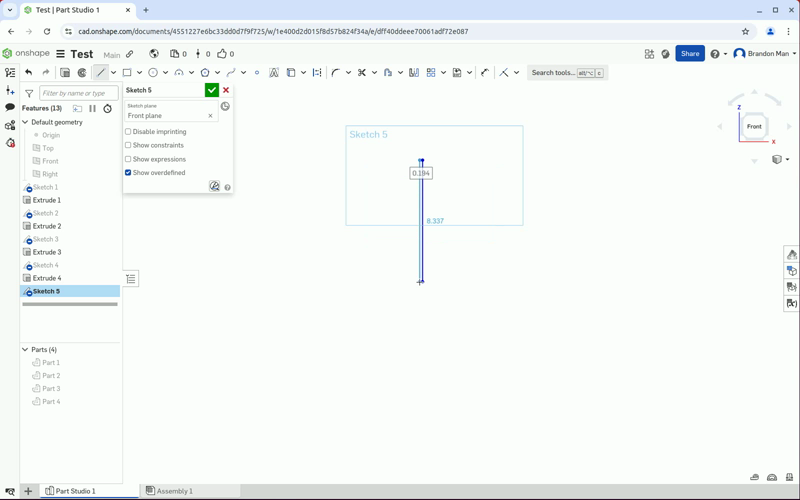
scroll(6)
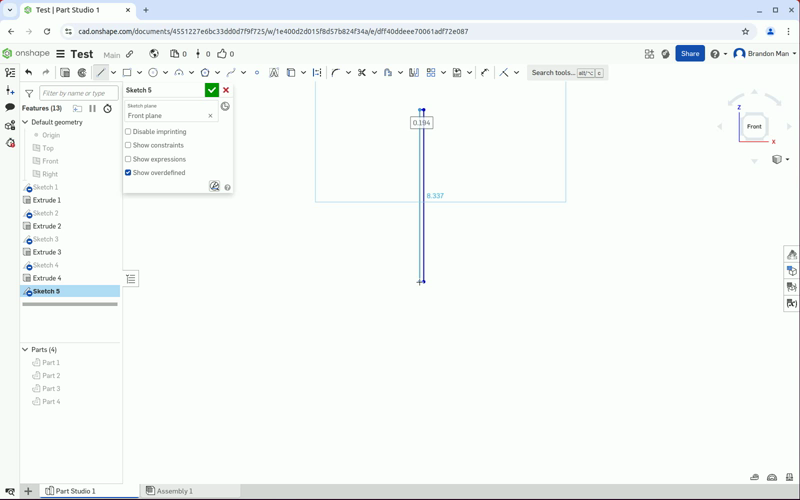
scroll(6)
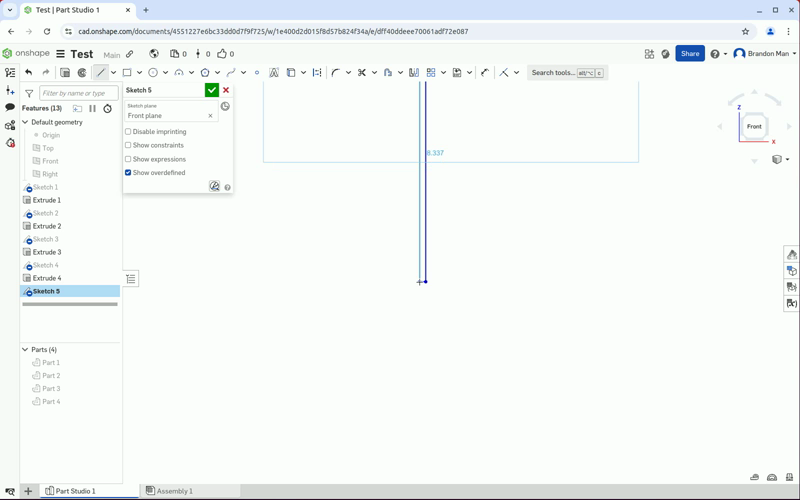
scroll(6)
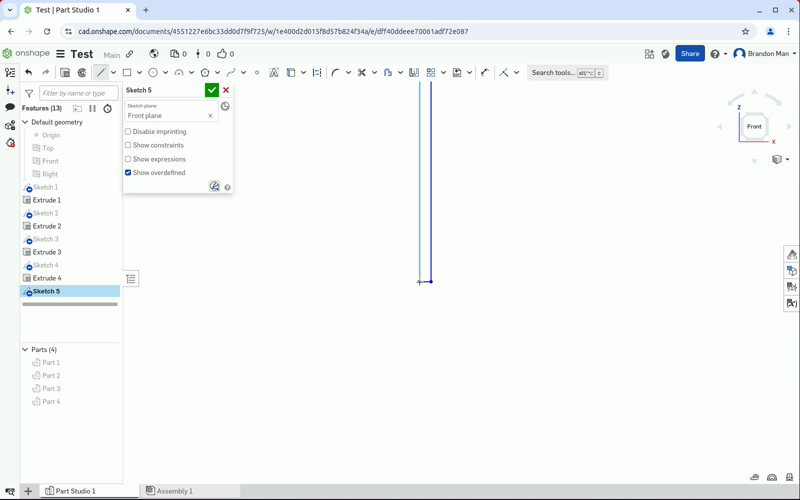
key_up(shift)
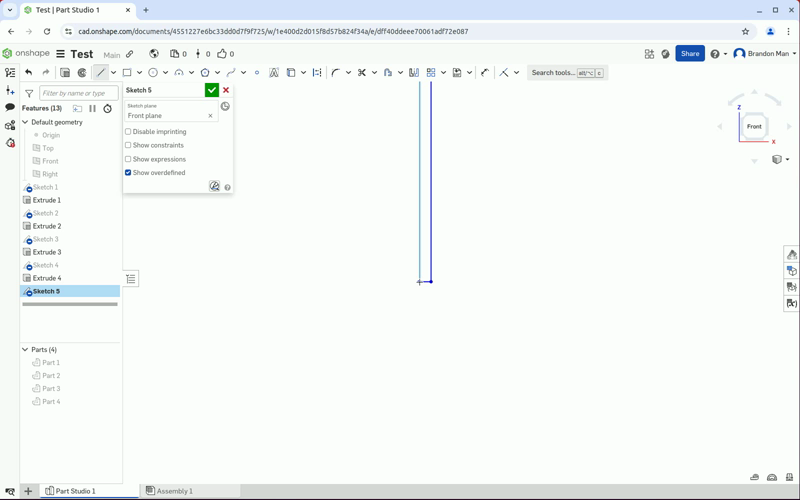
click(419, 281)
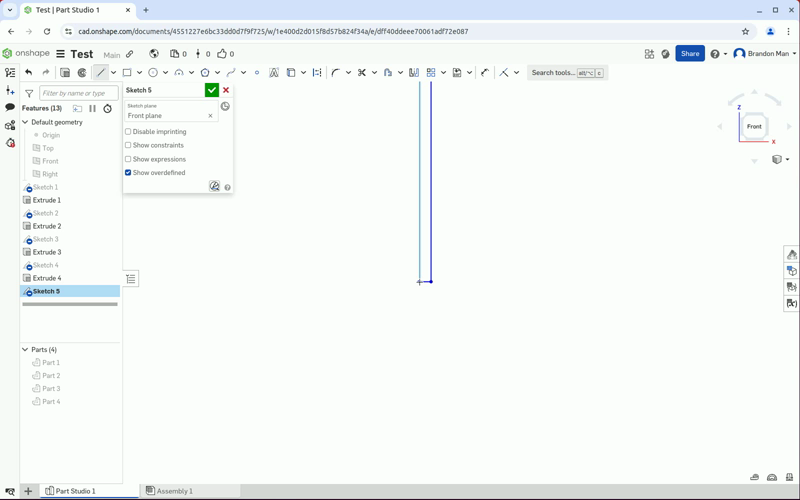
scroll(-6)
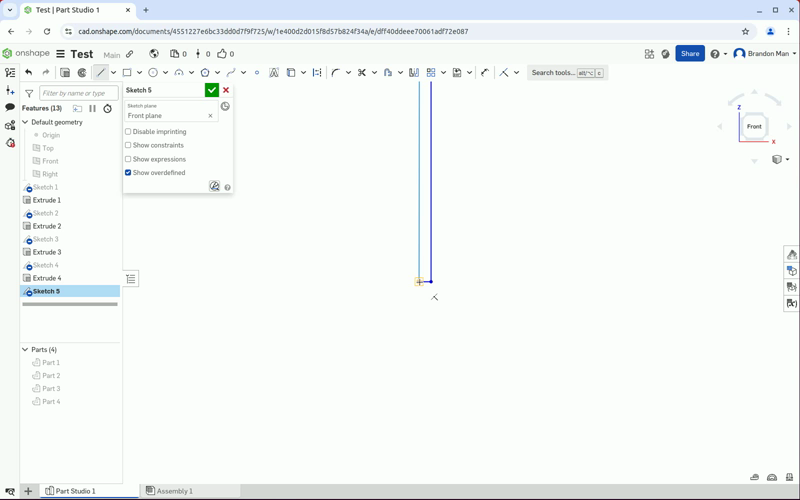
scroll(-6)
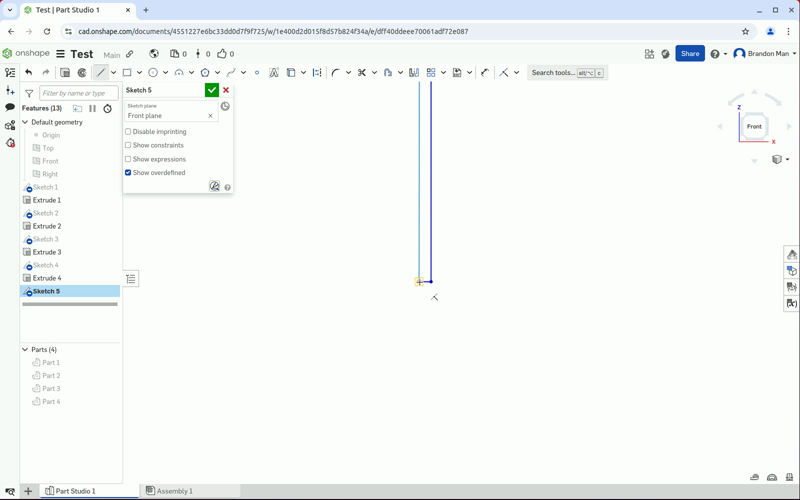
scroll(-6)
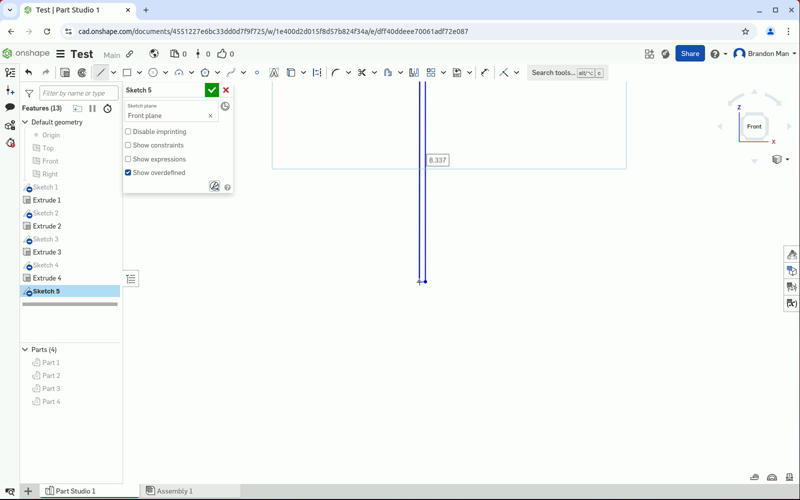
scroll(-6)
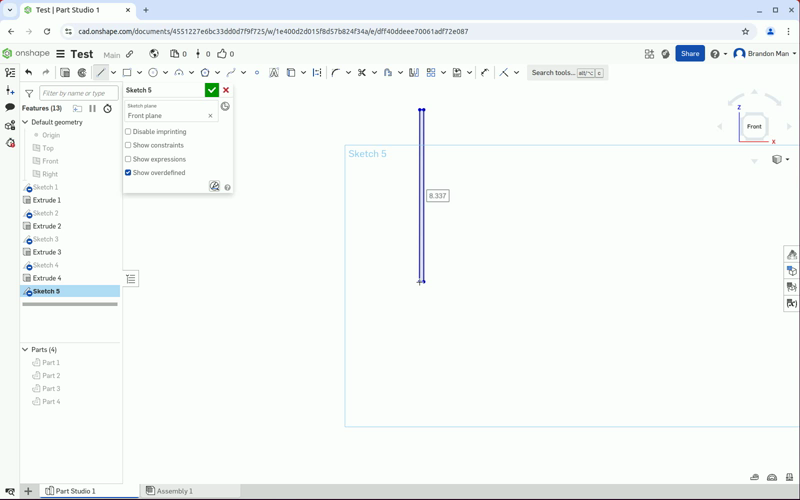
scroll(-6)
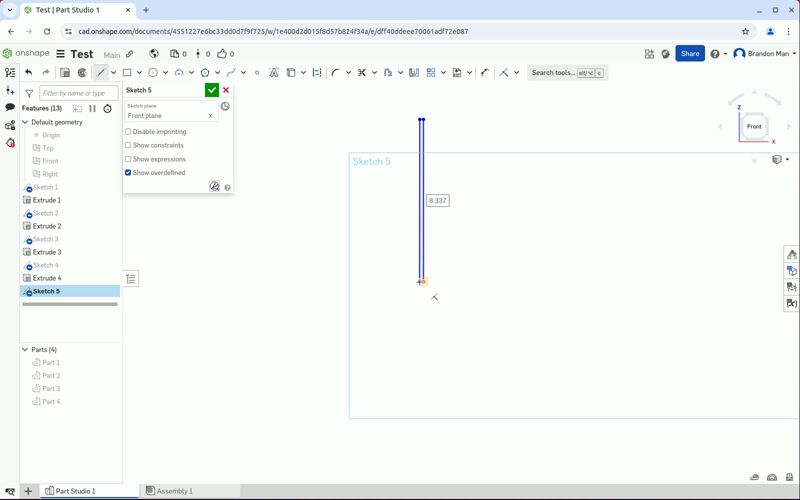
scroll(-6)
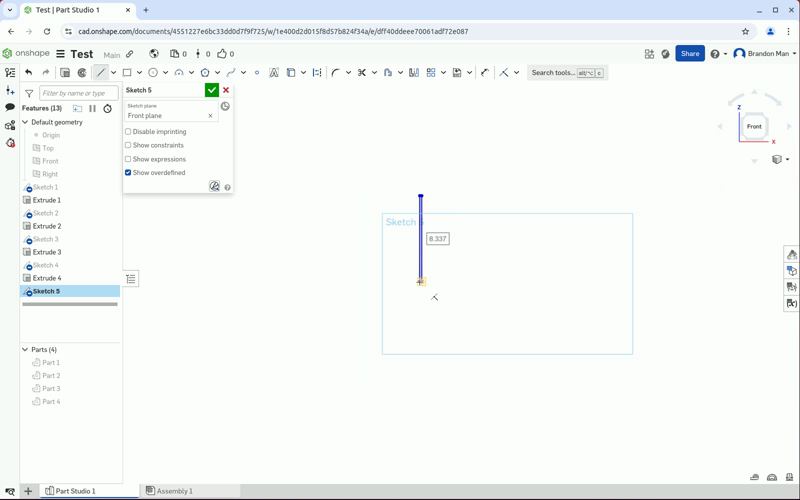
scroll(-6)
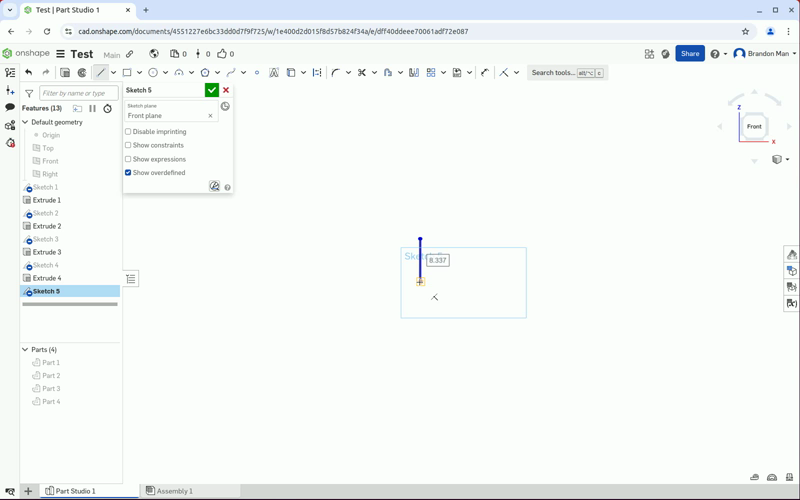
key(esc)
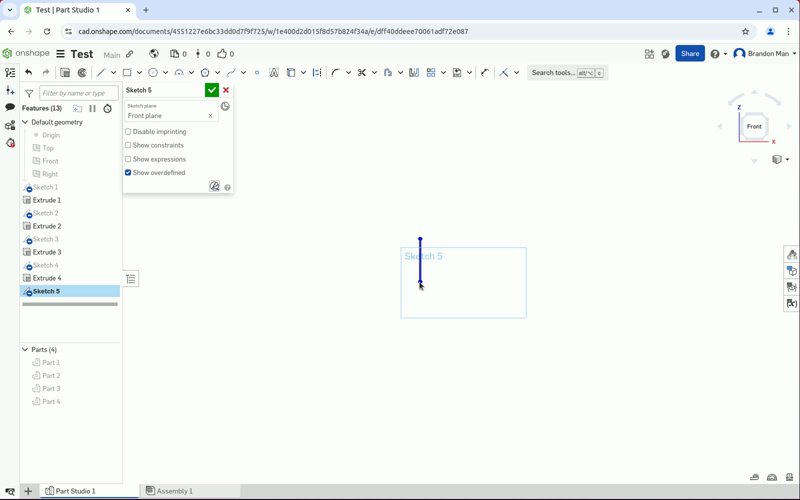
mouse_move(420, 263)
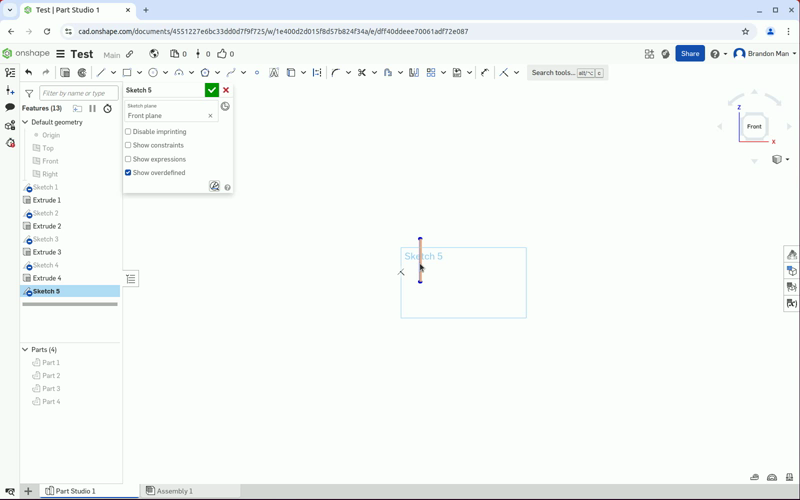
scroll(6)
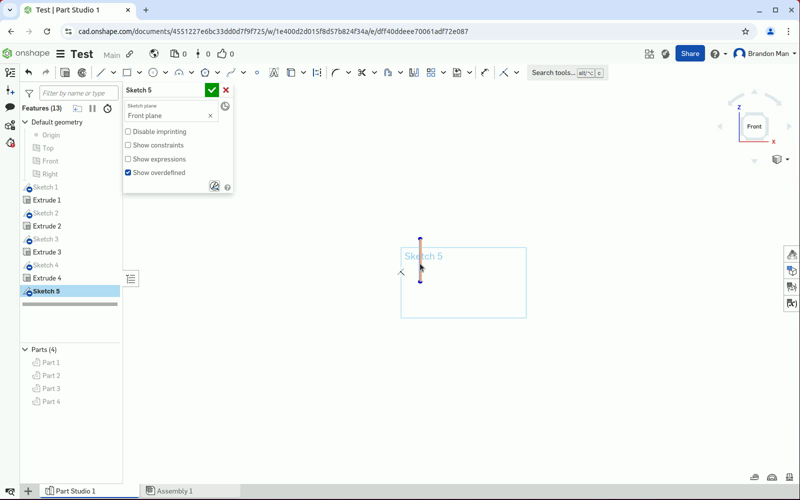
scroll(6)
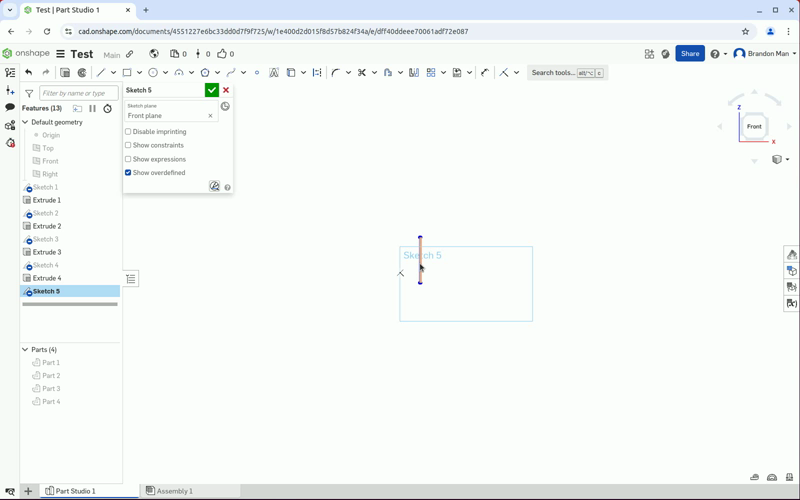
scroll(6)
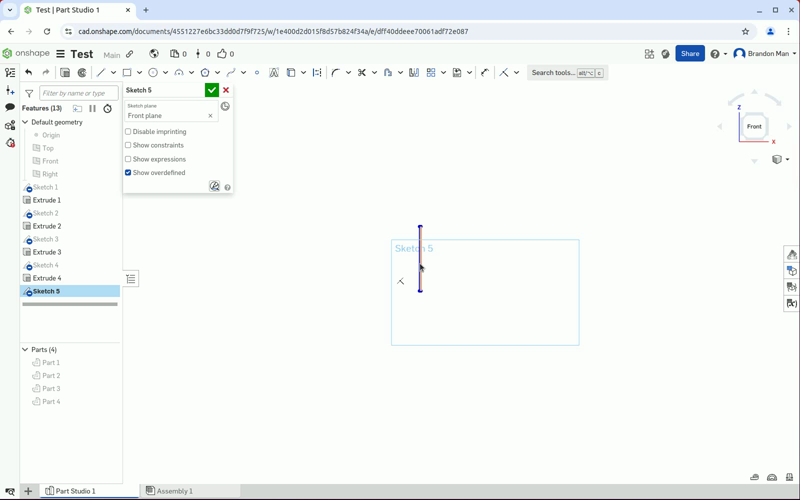
scroll(6)
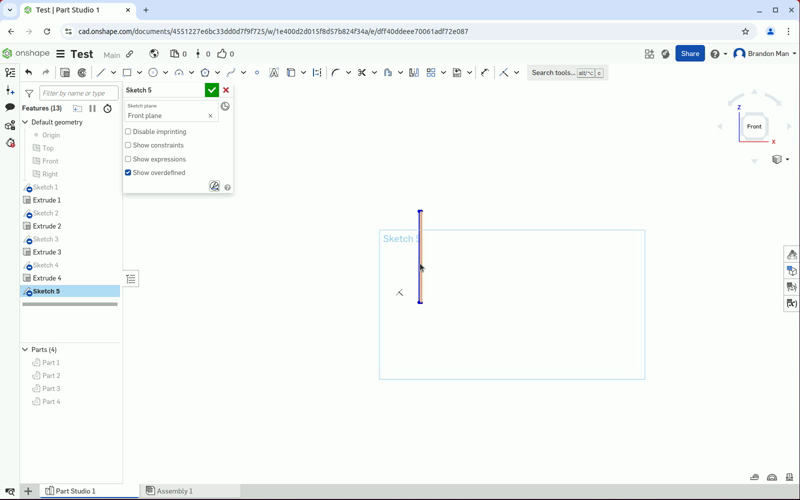
scroll(6)
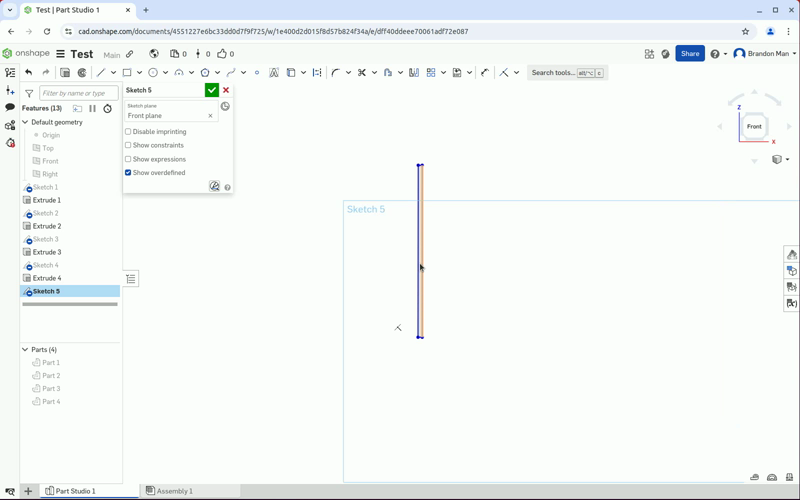
scroll(6)
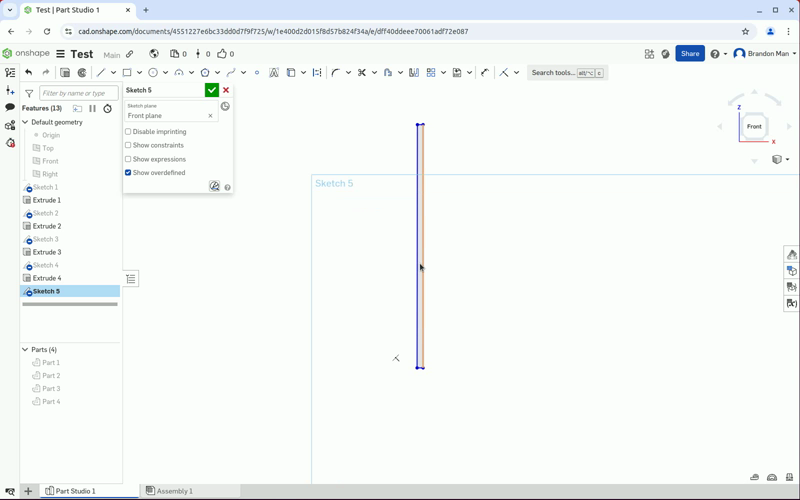
scroll(6)
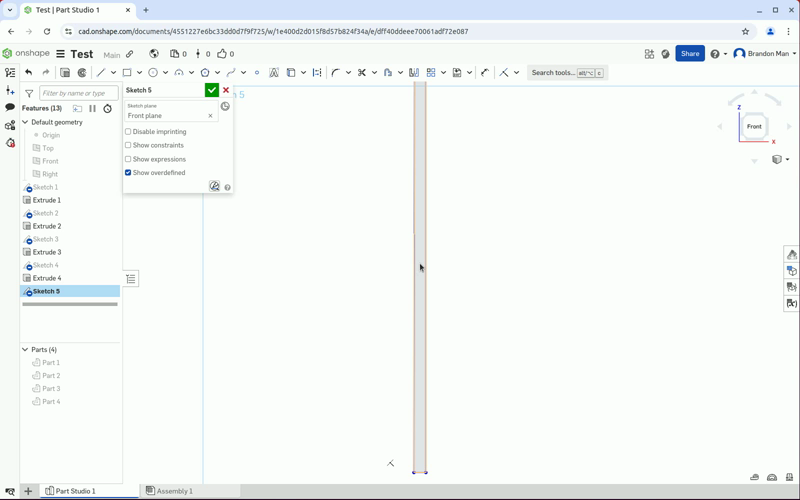
click(420, 263)
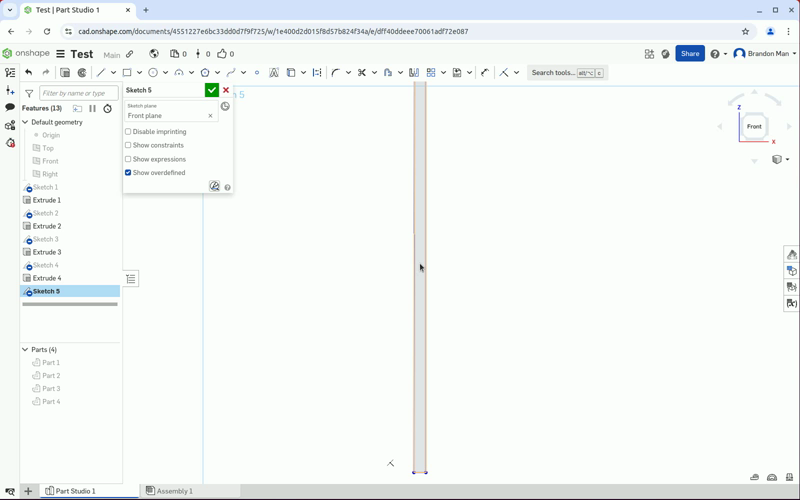
scroll(-6)
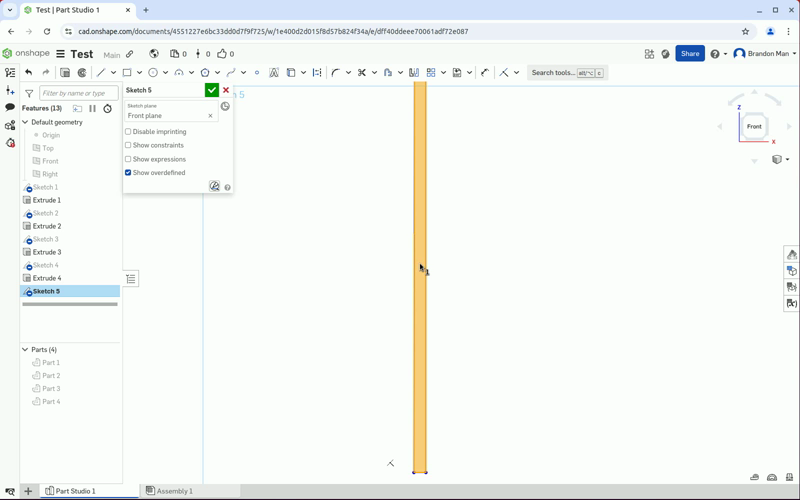
scroll(-6)
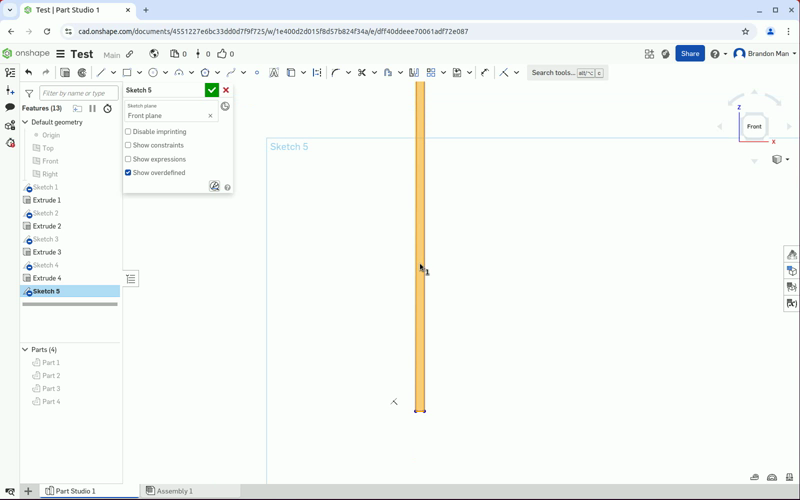
scroll(-6)
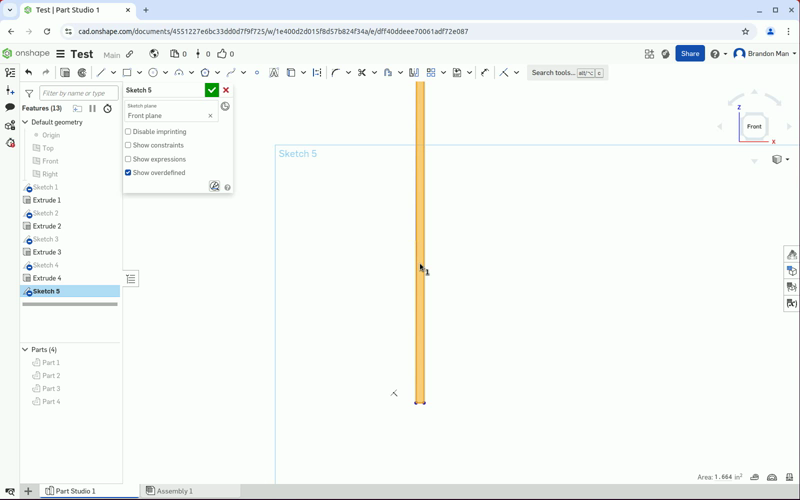
scroll(-6)
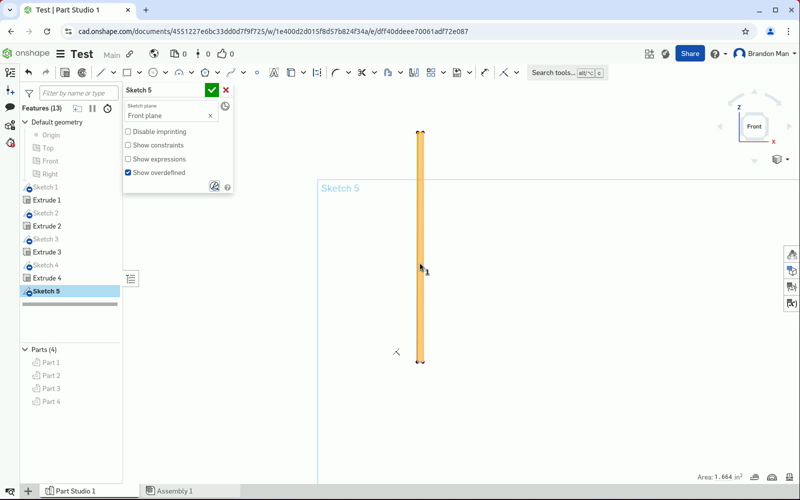
scroll(-6)
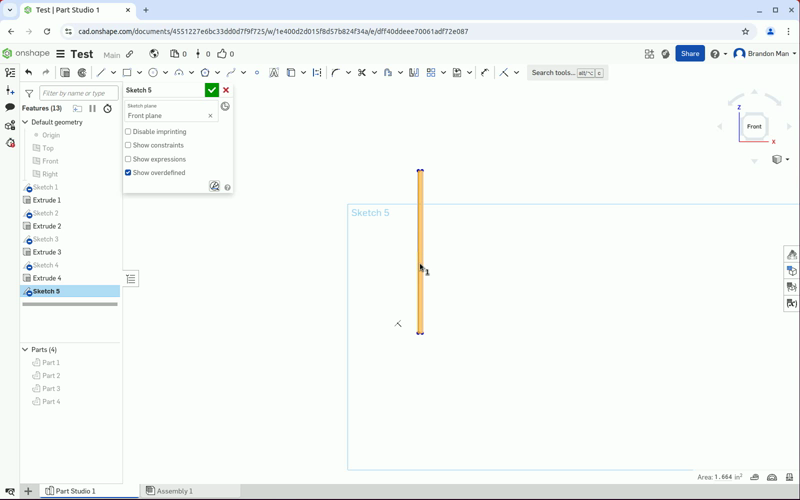
scroll(-6)
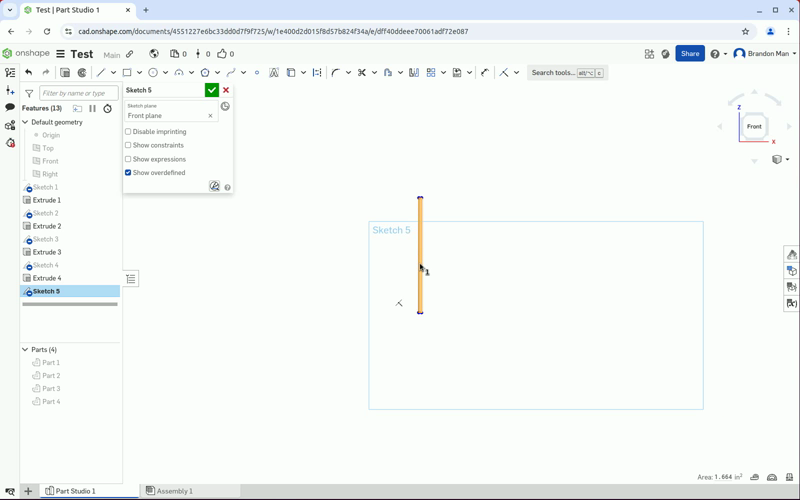
scroll(-6)
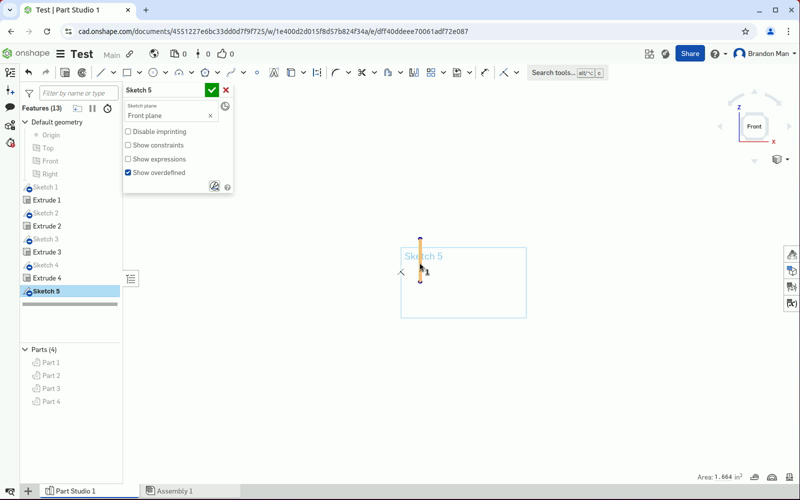
mouse_move(73, 352)
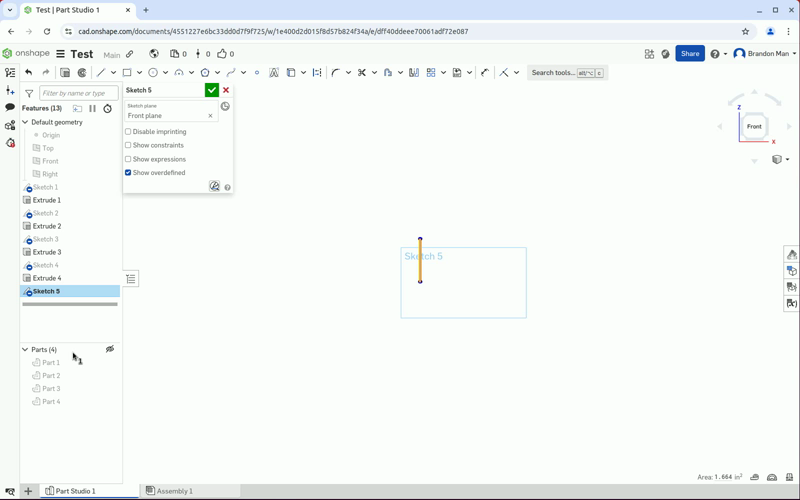
key(shift+y)
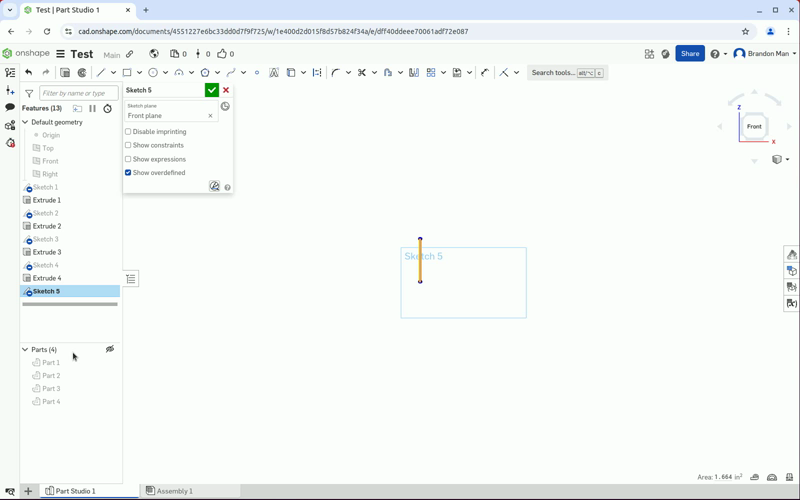
key(shift+e)
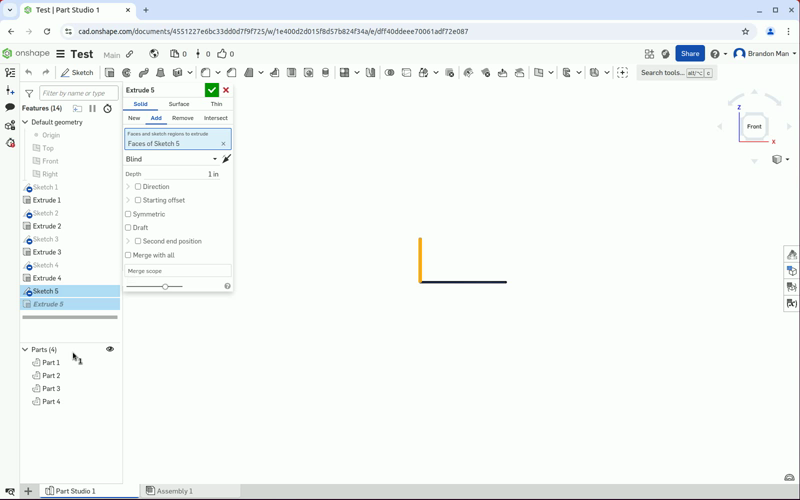
mouse_move(143, 106)
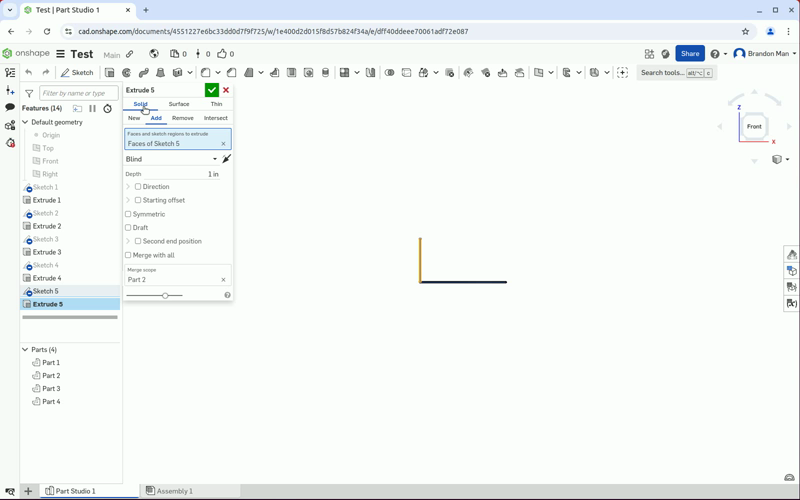
click(143, 106)
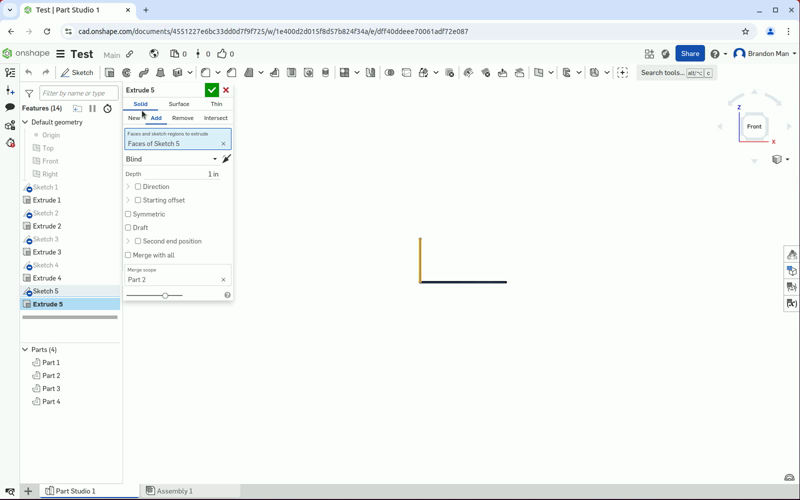
mouse_move(137, 120)
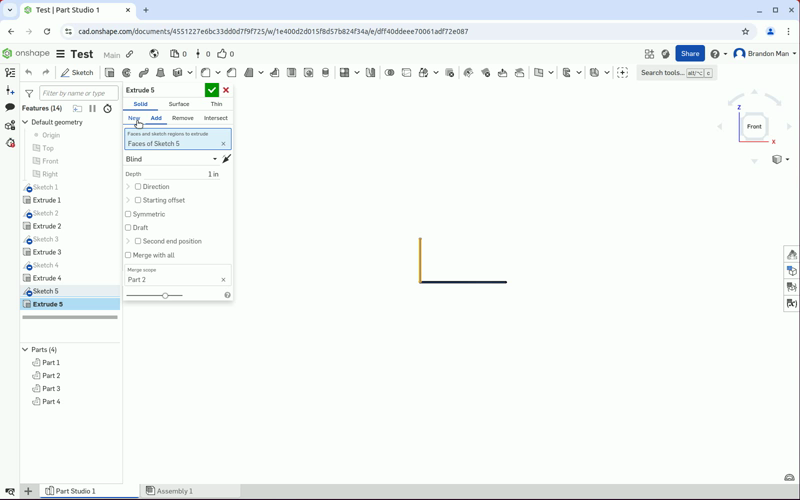
click(137, 120)
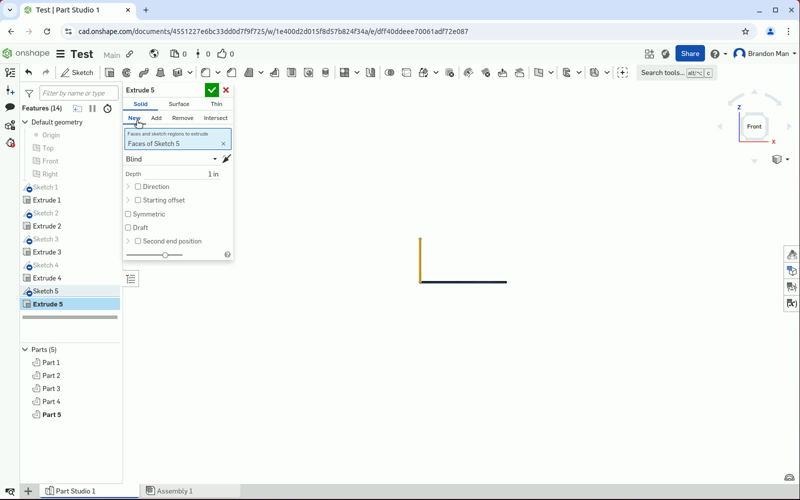
key(tab, 4)
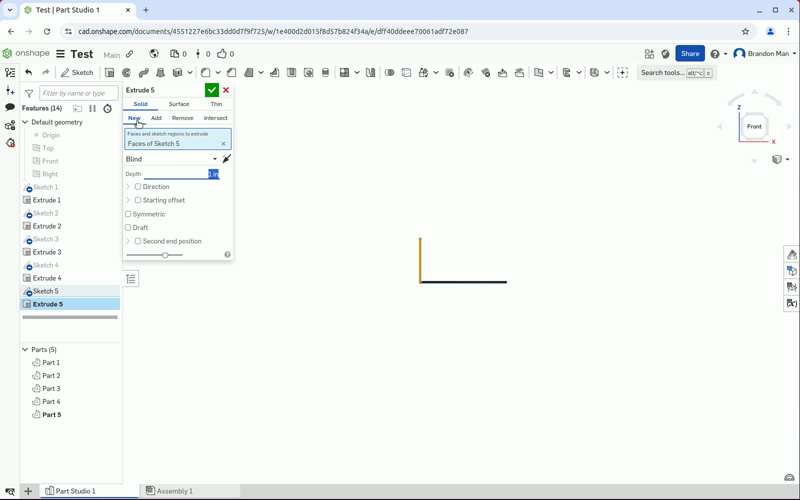
text(0.241)
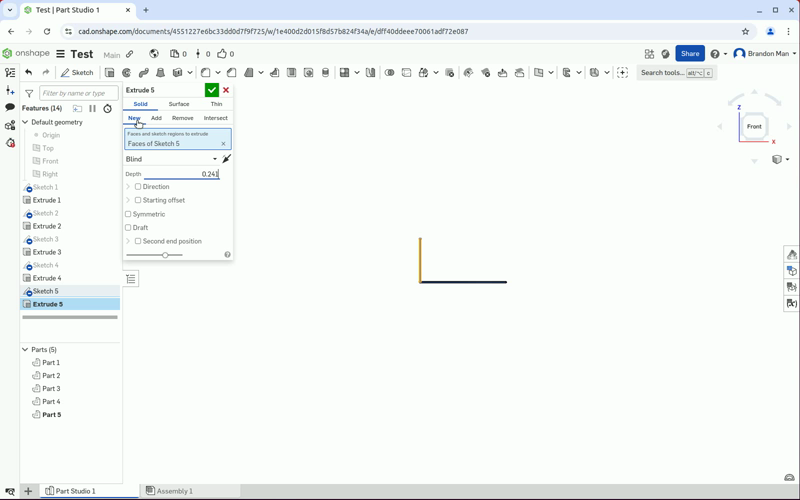
key(enter)
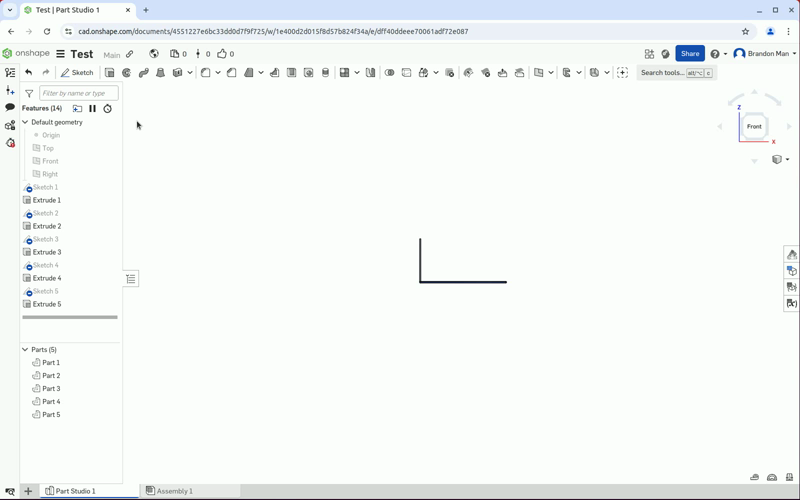
key(shift+h)
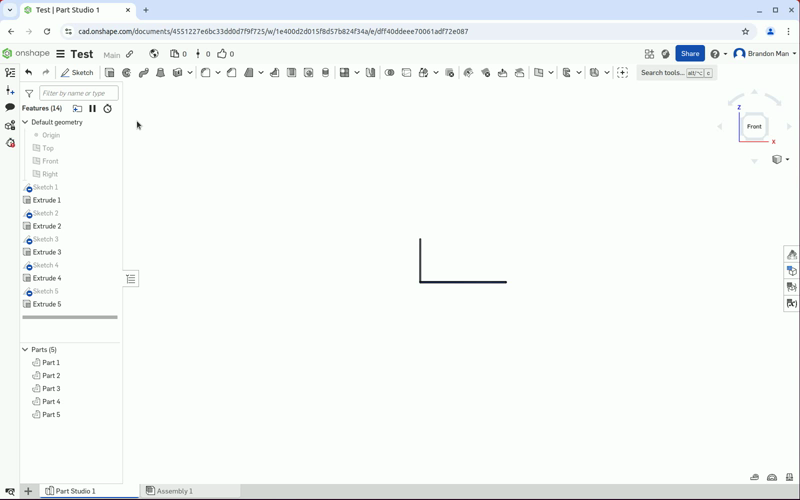
key(shift+h)
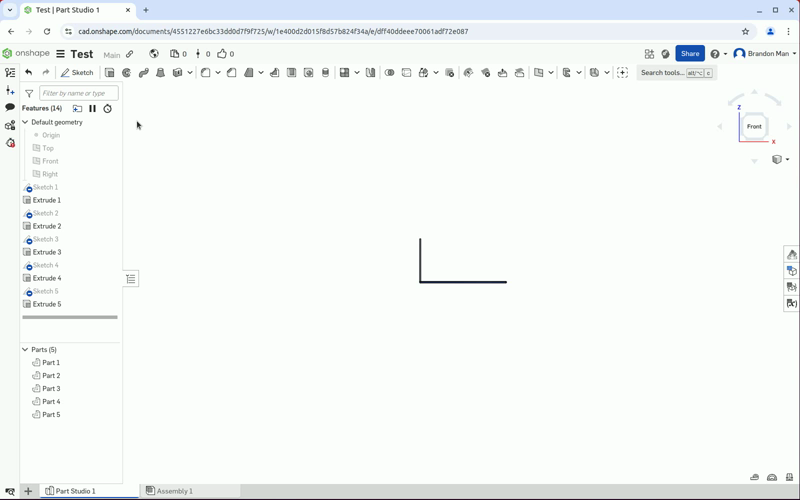
mouse_move(73, 189)
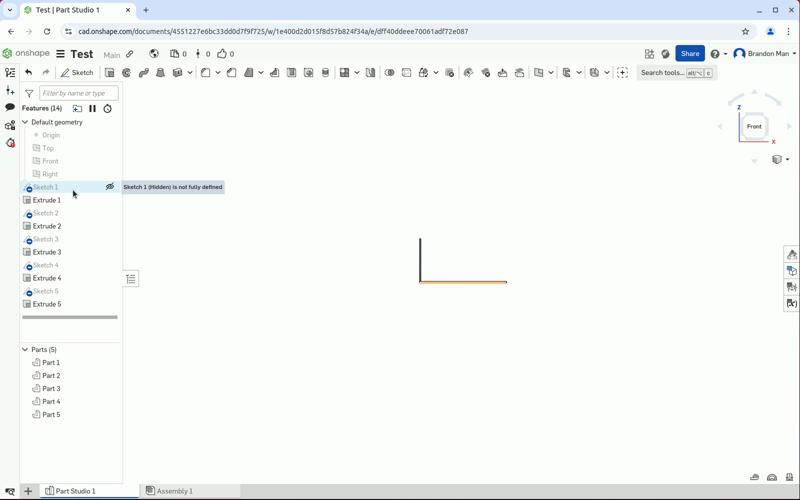
click(73, 189)
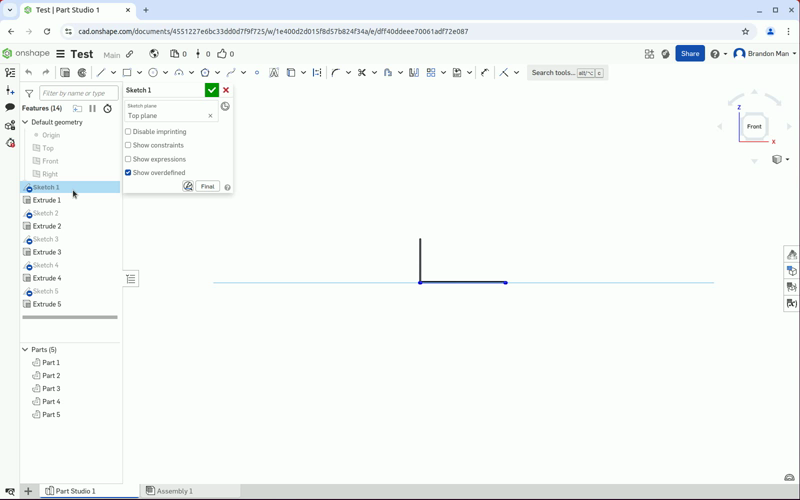
mouse_move(229, 92)
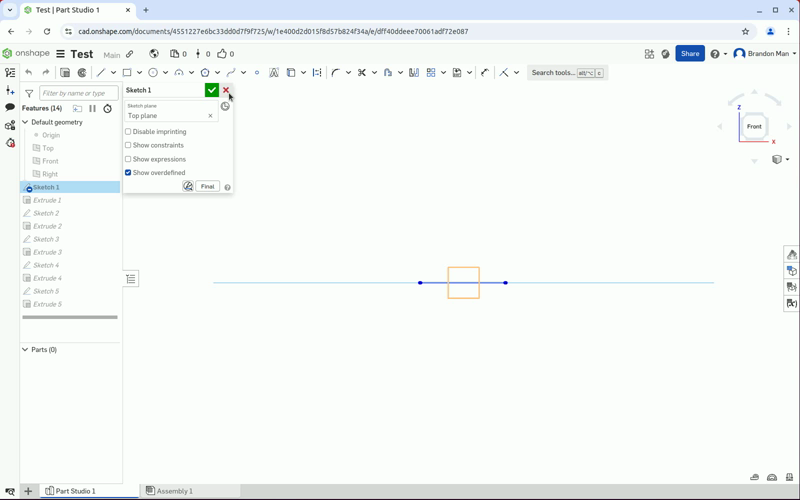
click(229, 92)
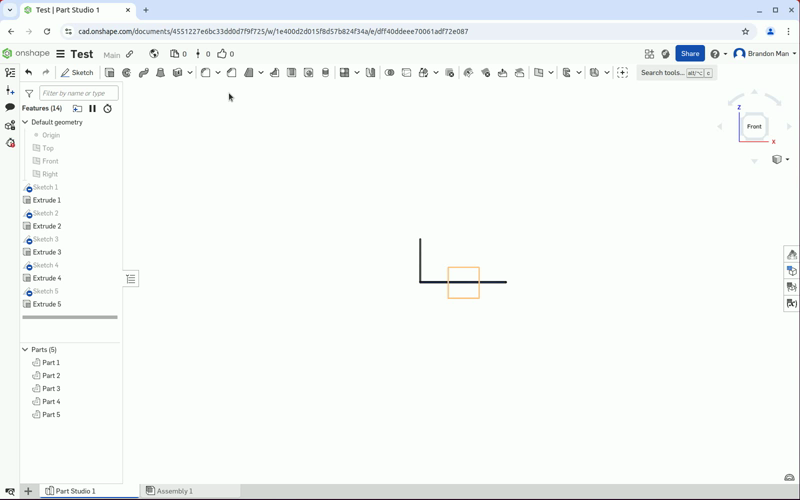
mouse_move(73, 352)
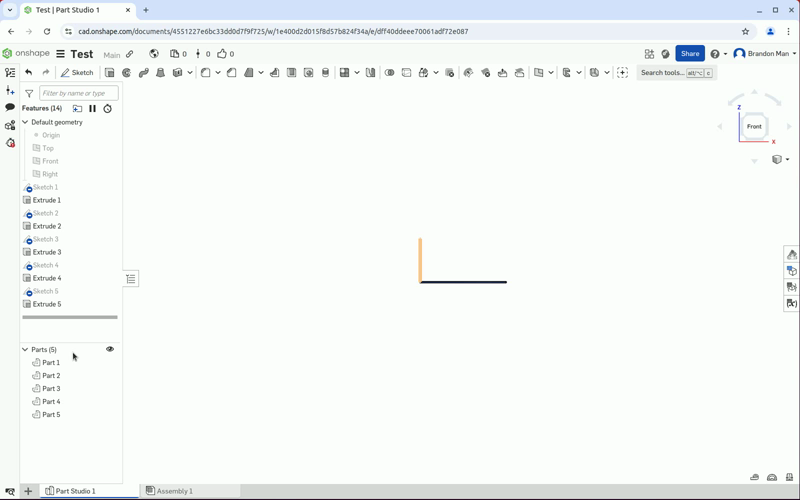
key(y)
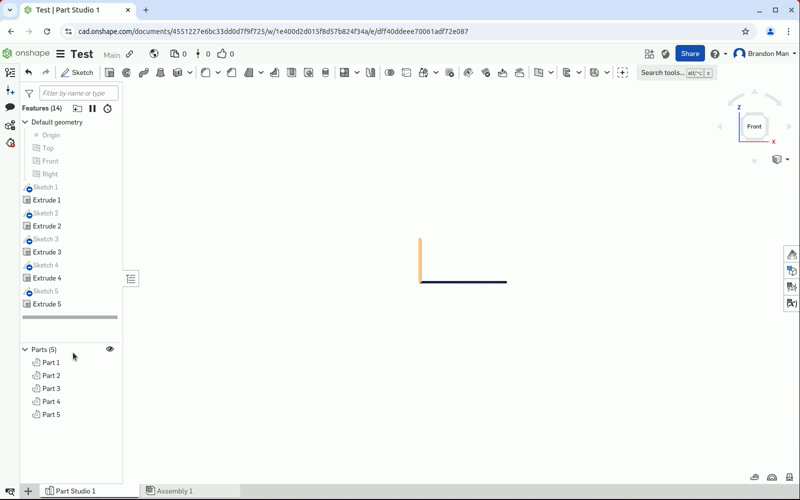
key(shift+p)
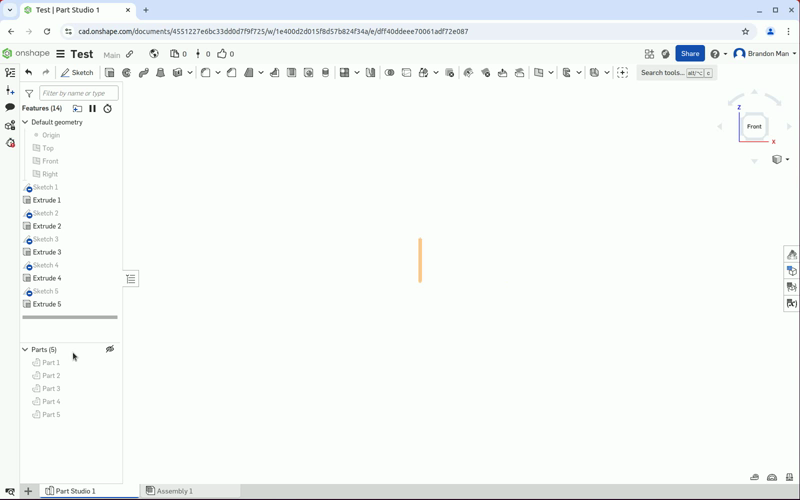
key(space)
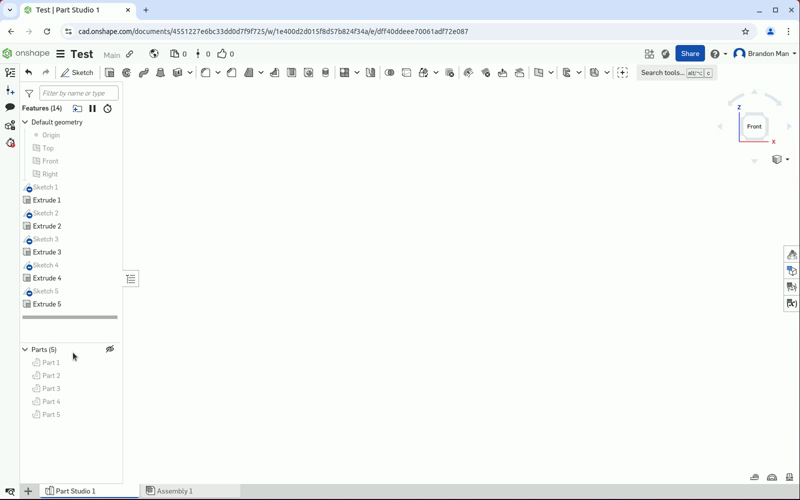
key_down(shift)
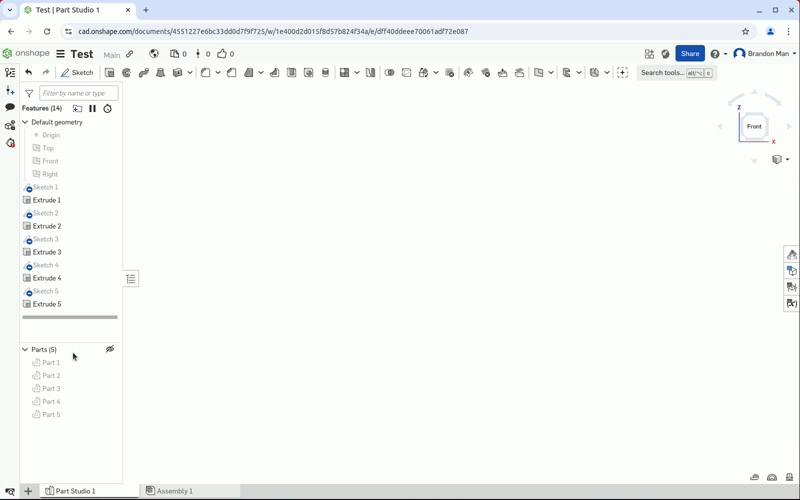
key(down)
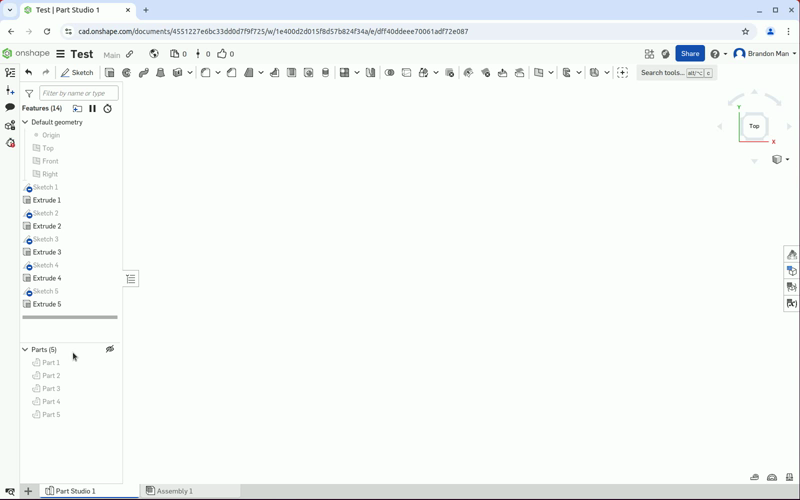
key_up(shift)
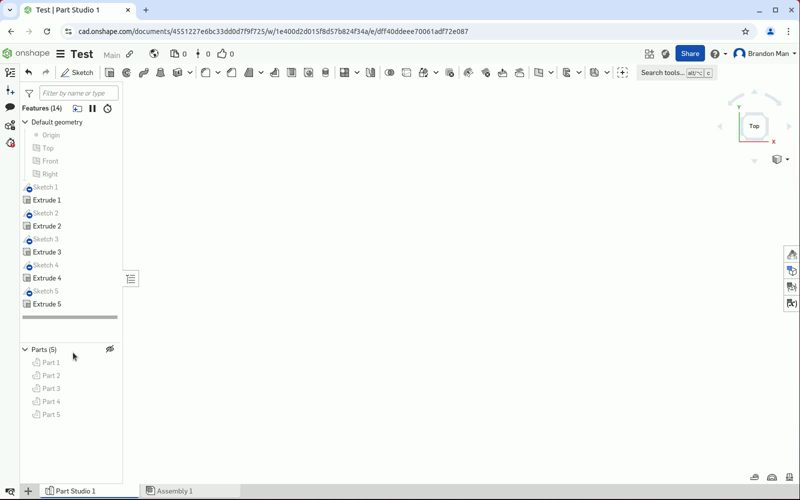
mouse_move(73, 352)
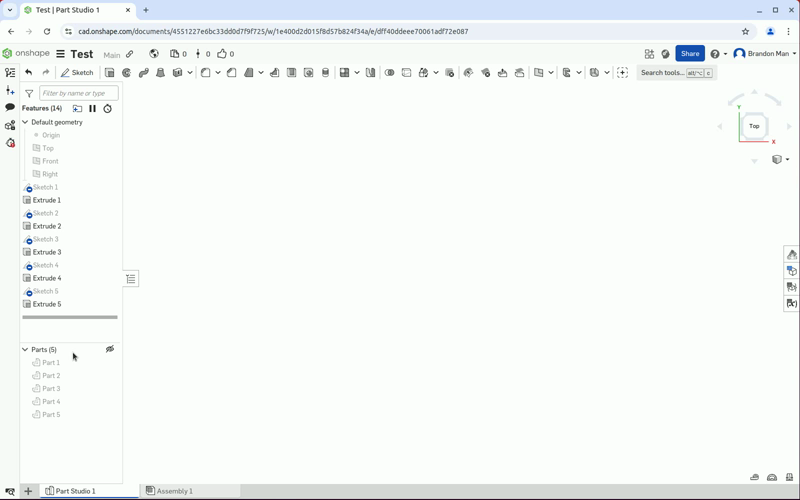
key(shift+y)
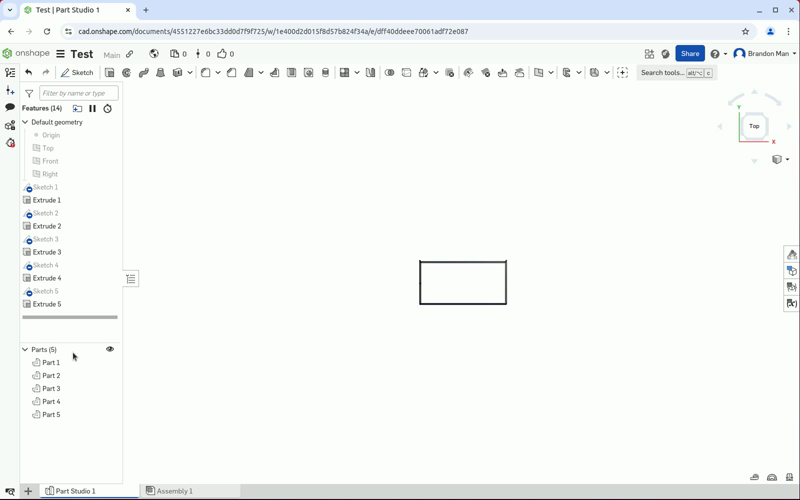
mouse_move(541, 75)
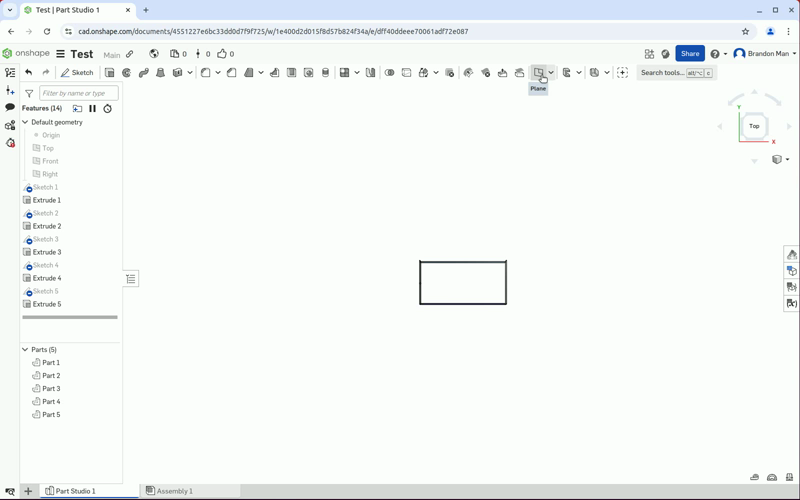
click(541, 75)
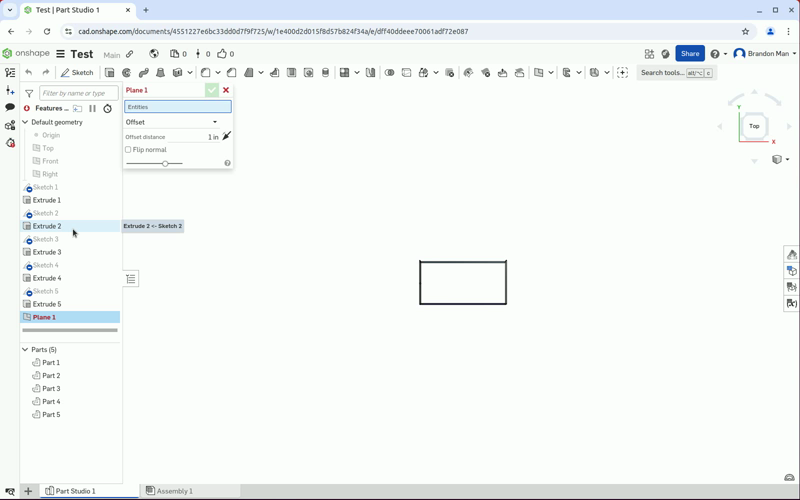
scroll(3)
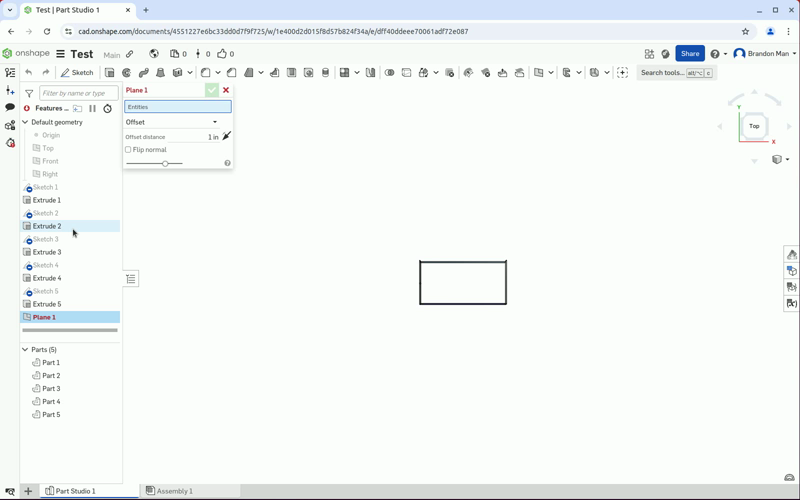
mouse_move(73, 150)
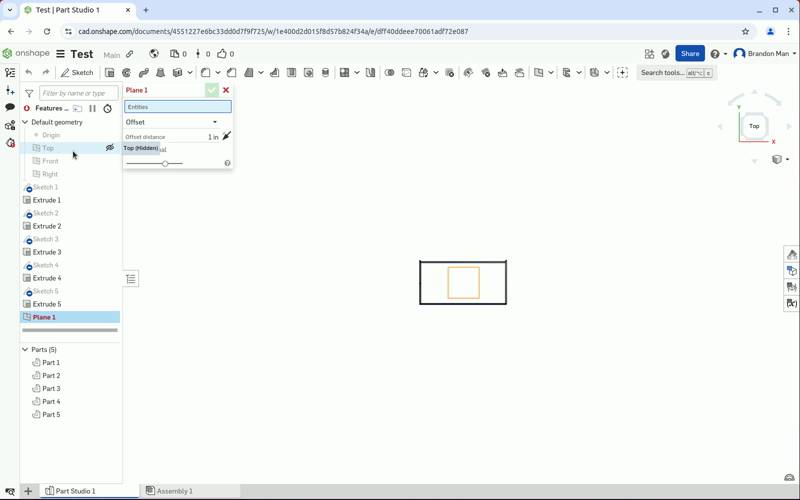
click(73, 150)
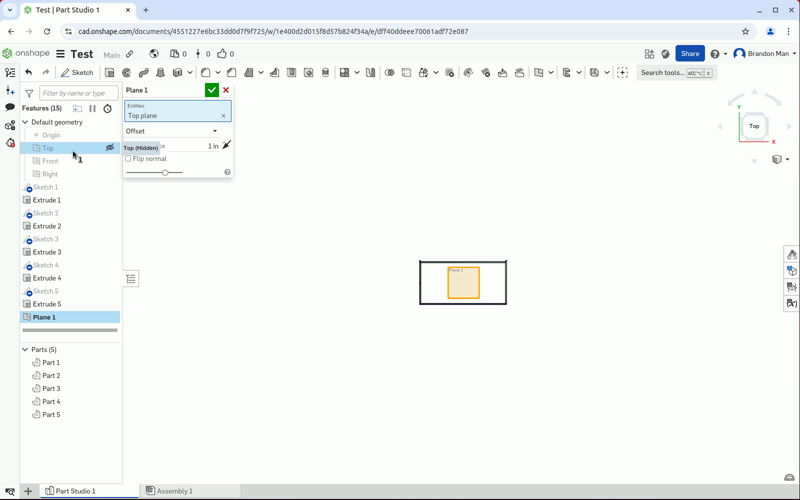
key(tab, 2)
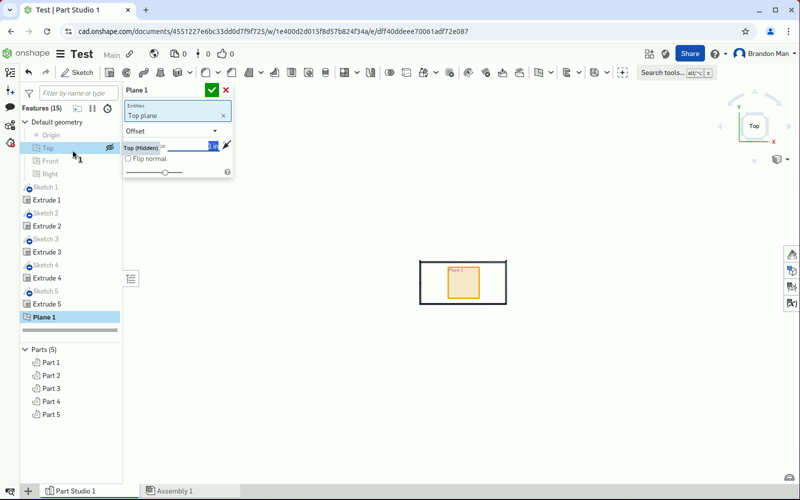
text(0.246)
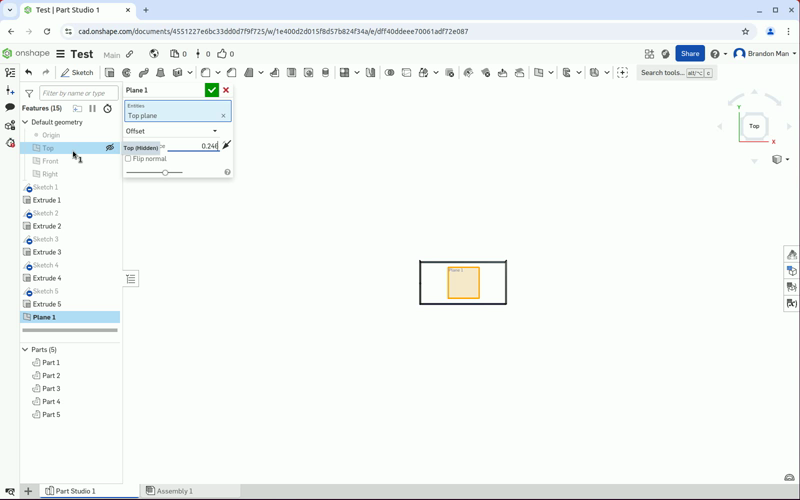
key(enter, 2)
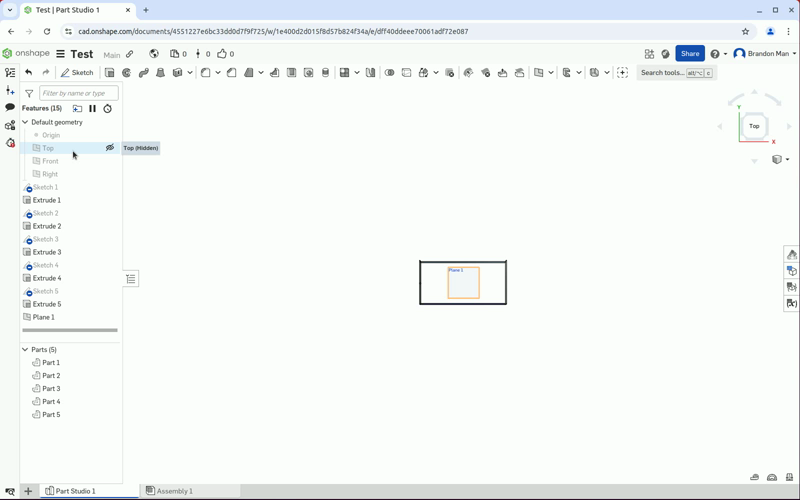
key(shift+s)
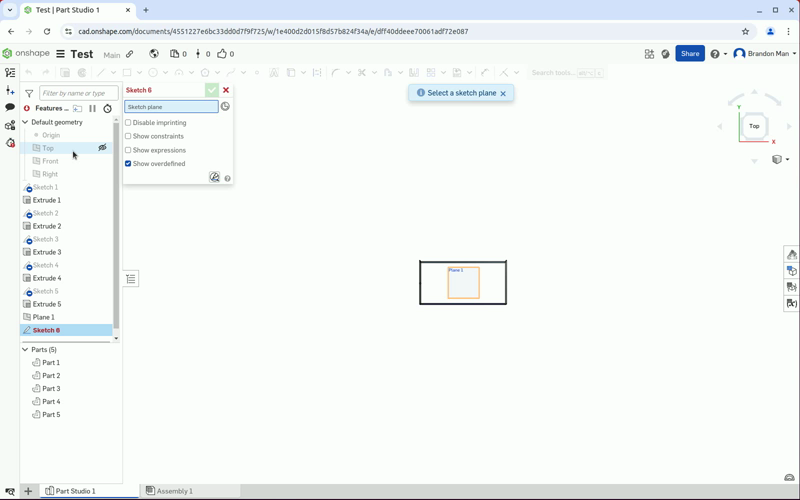
mouse_move(69, 319)
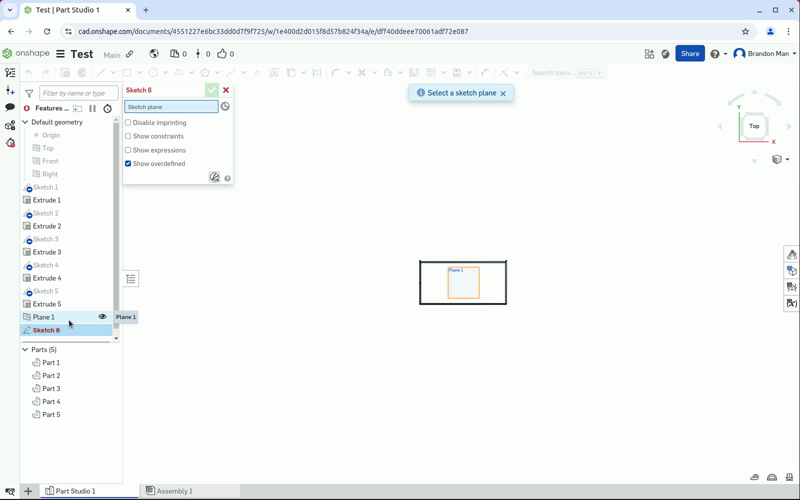
click(69, 319)
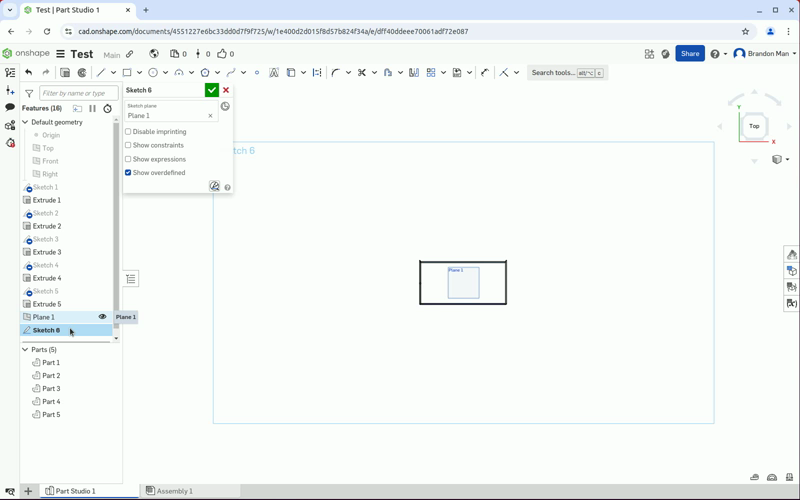
mouse_move(73, 352)
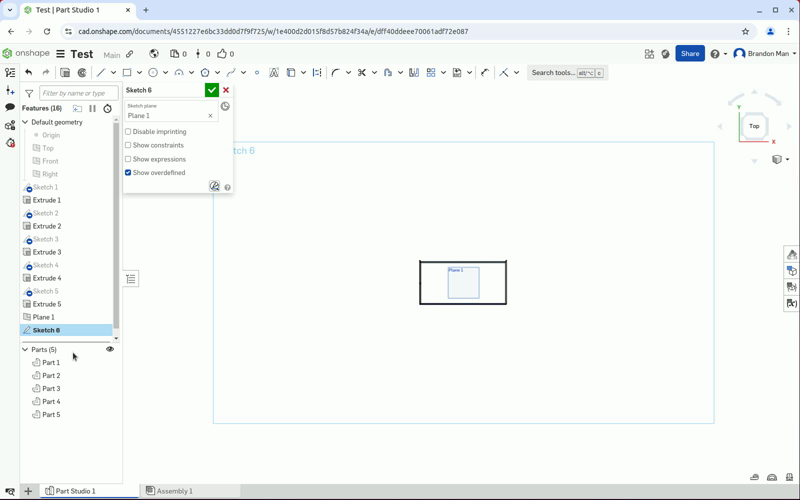
key(y)
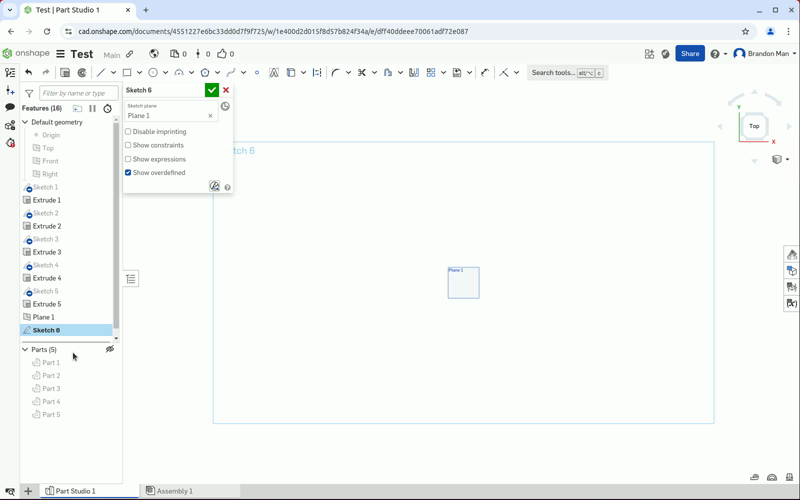
key(l)
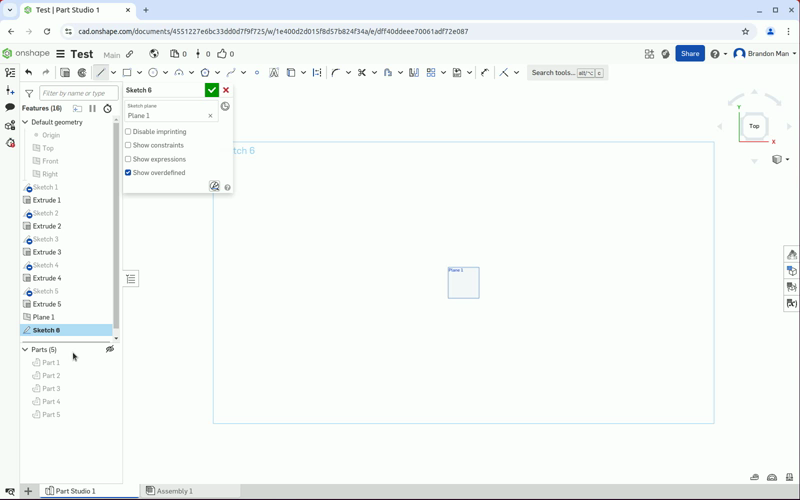
key_down(shift)
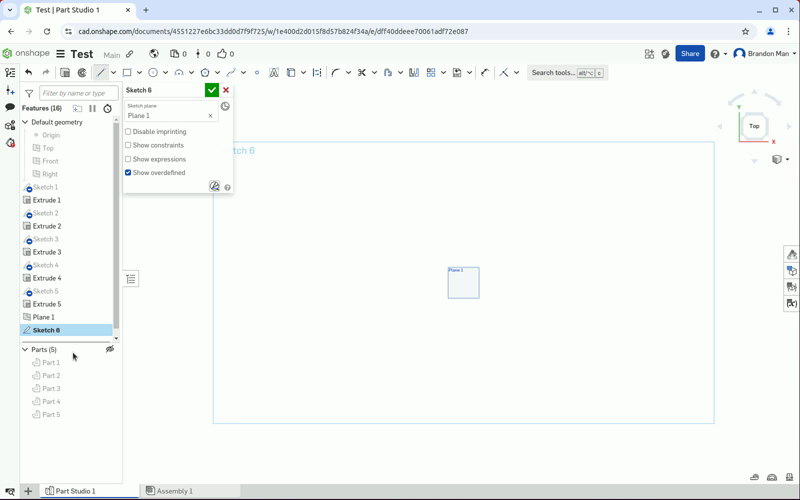
mouse_move(419, 264)
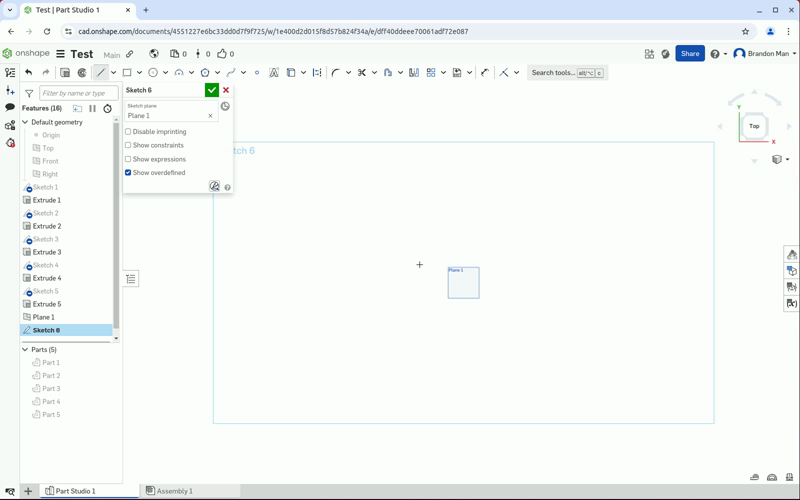
click(419, 264)
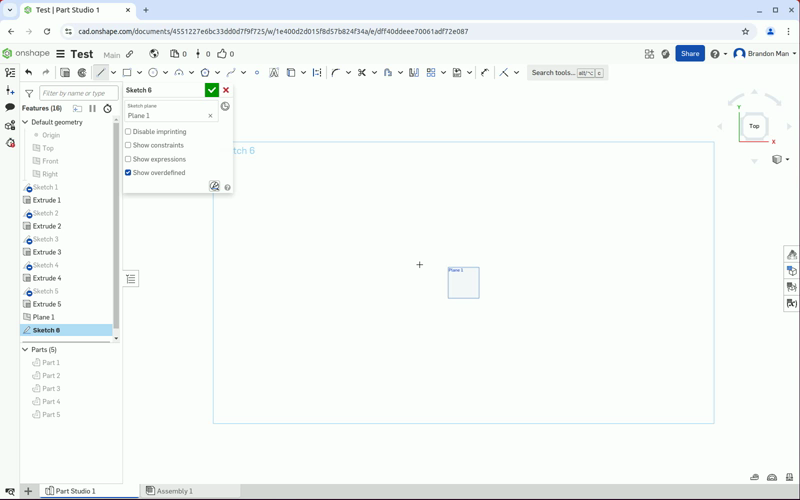
key_up(shift)
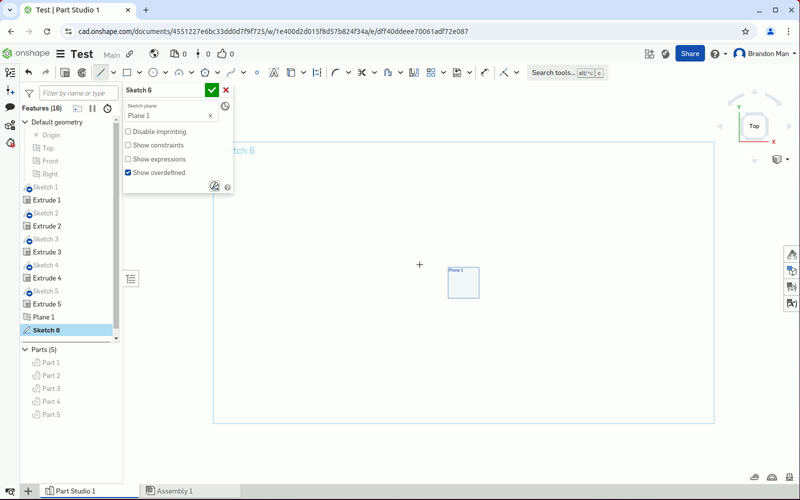
key_down(shift)
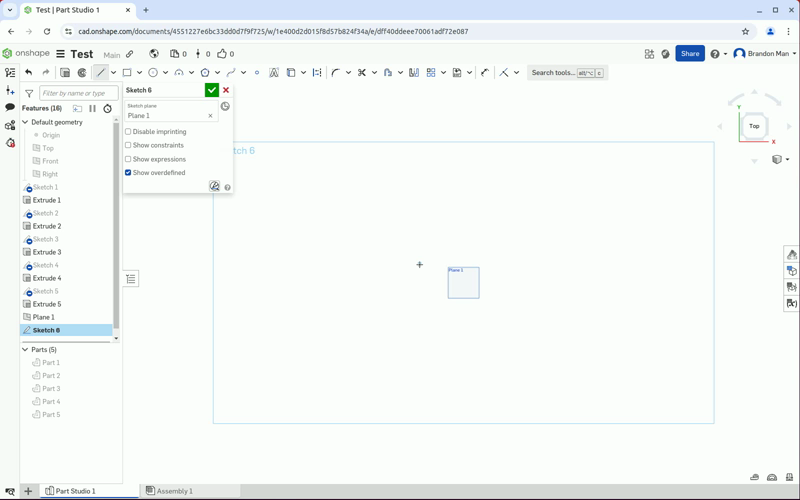
mouse_move(449, 264)
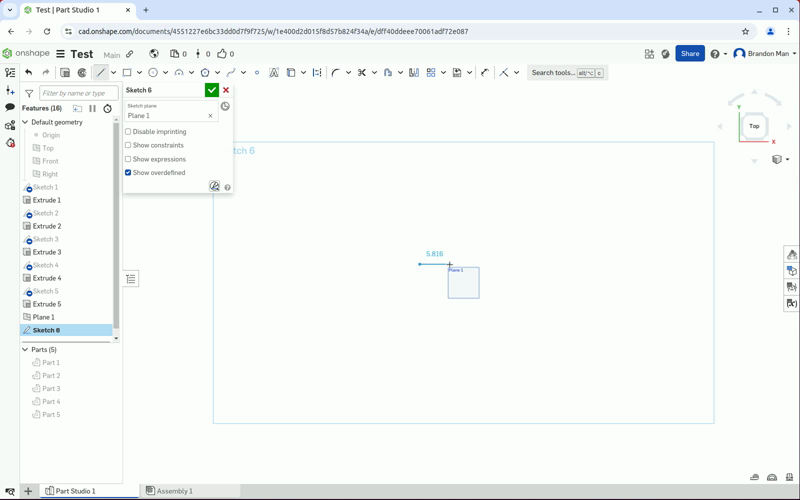
mouse_move(422, 264)
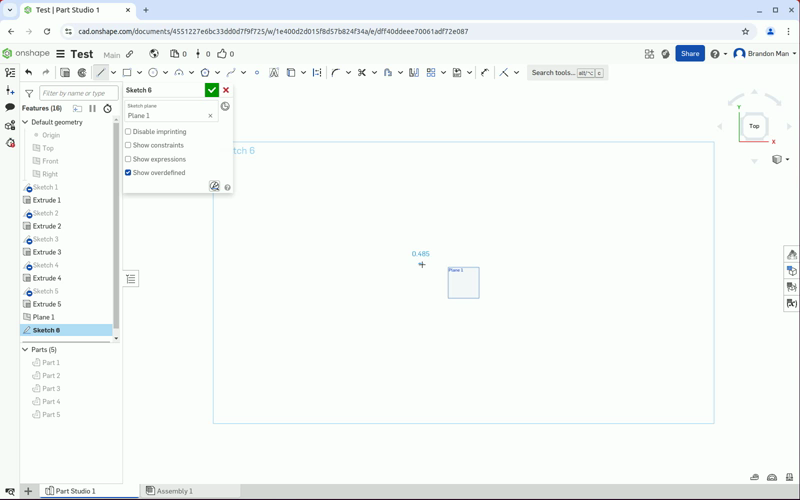
scroll(6)
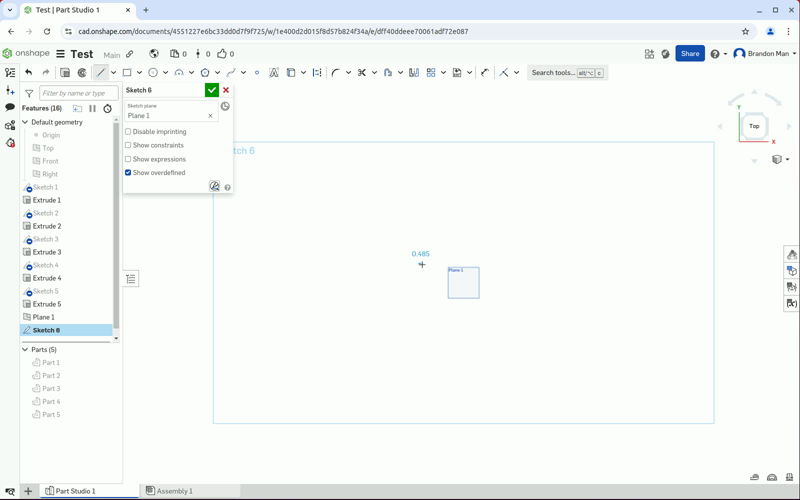
scroll(6)
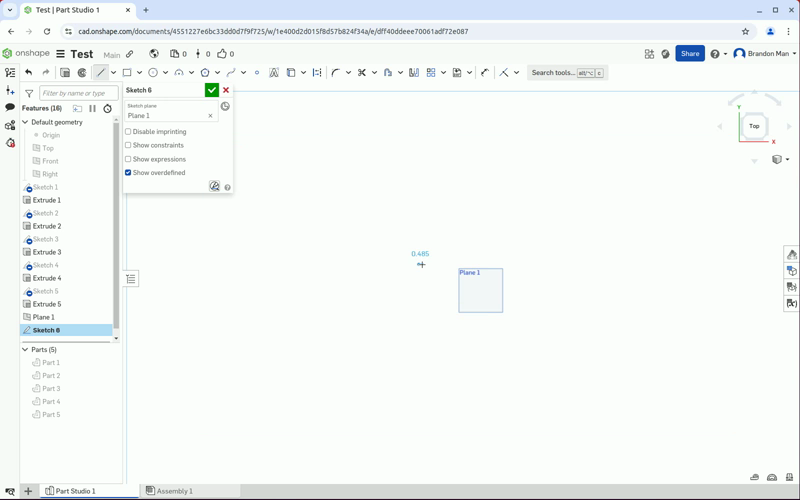
scroll(6)
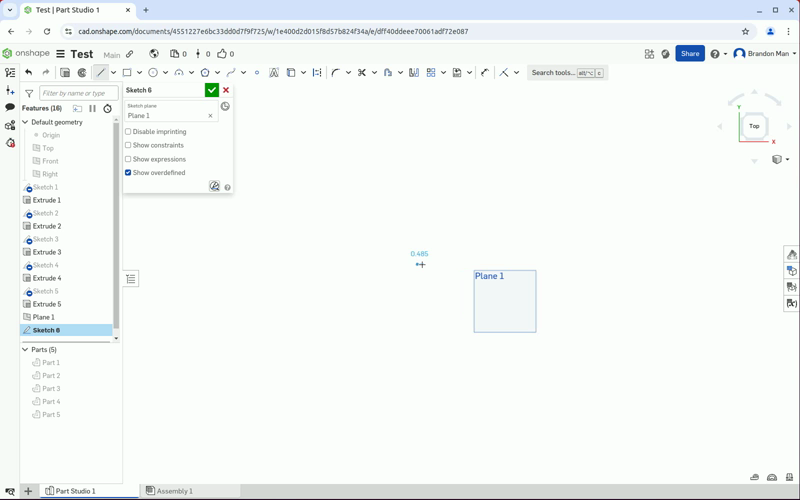
scroll(6)
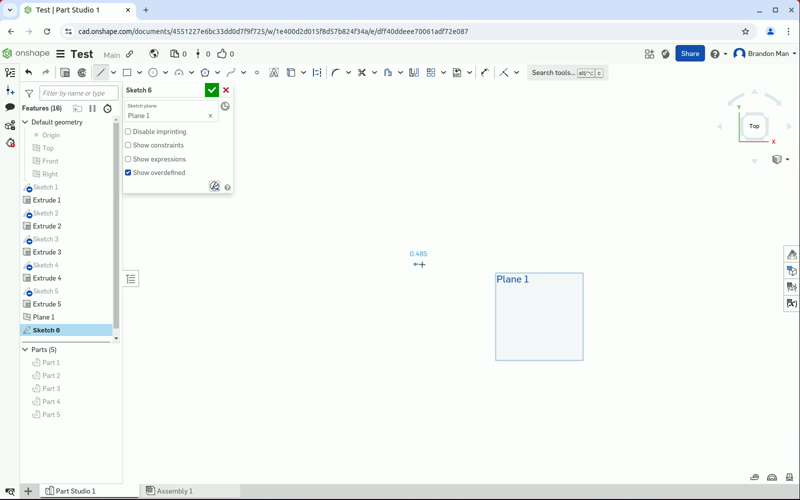
scroll(6)
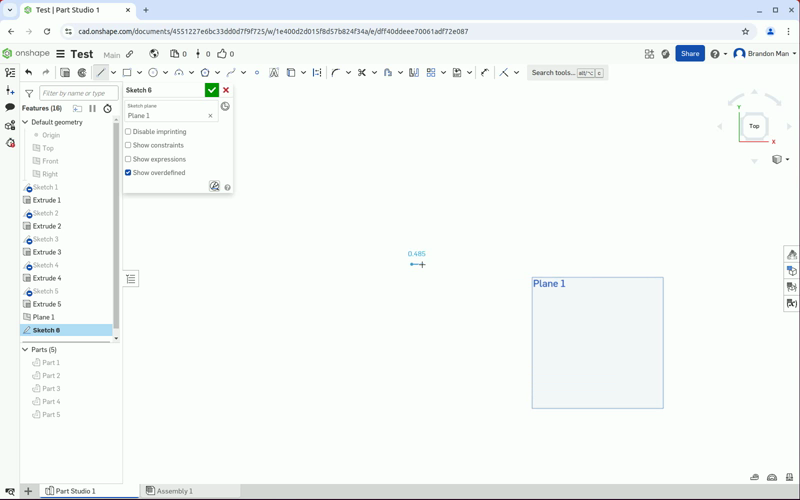
scroll(6)
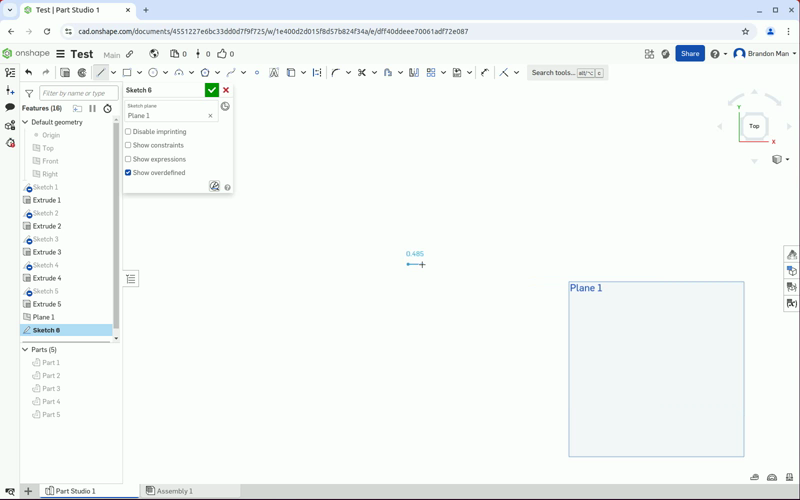
scroll(6)
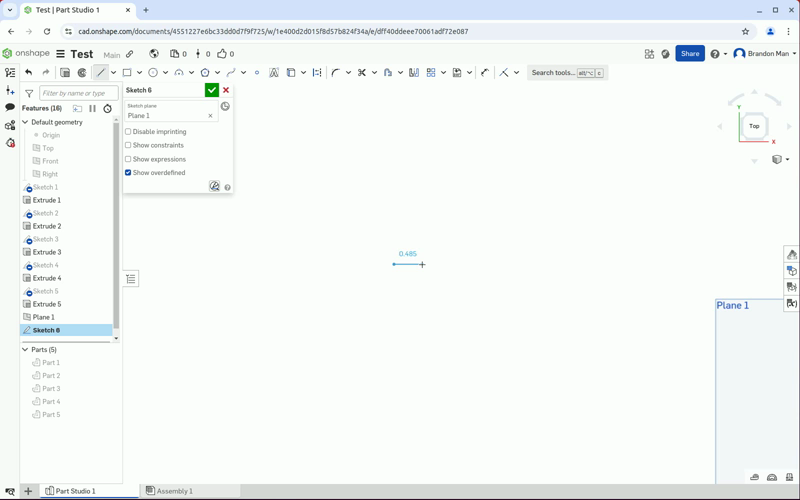
click(422, 264)
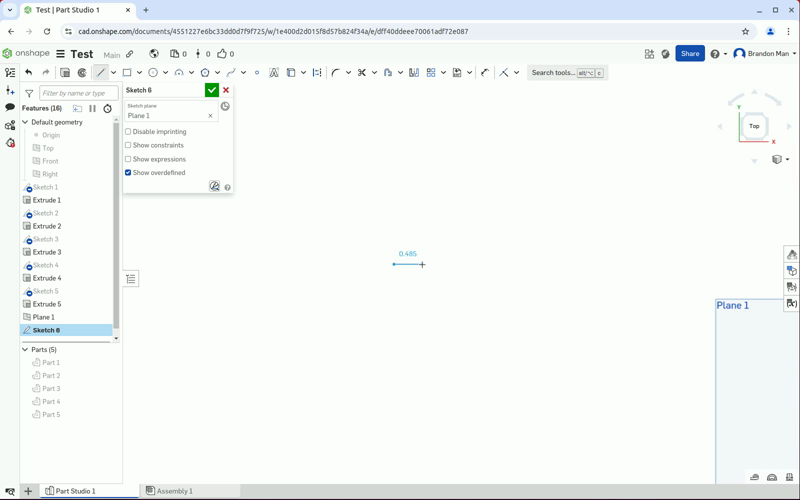
scroll(-6)
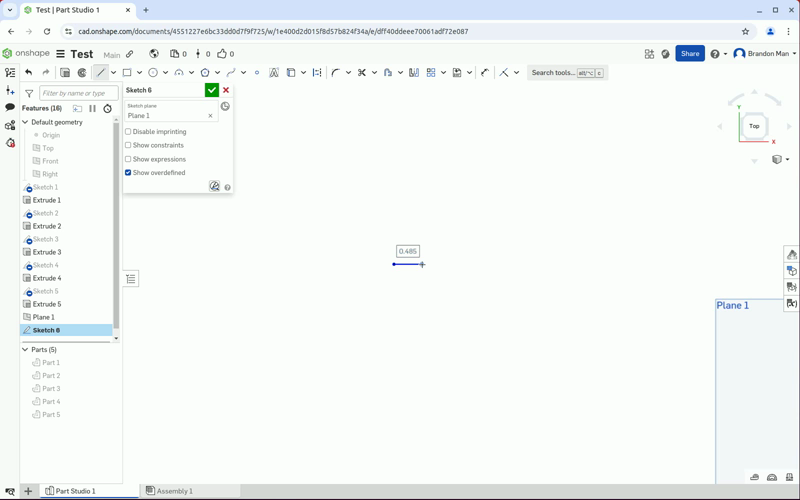
scroll(-6)
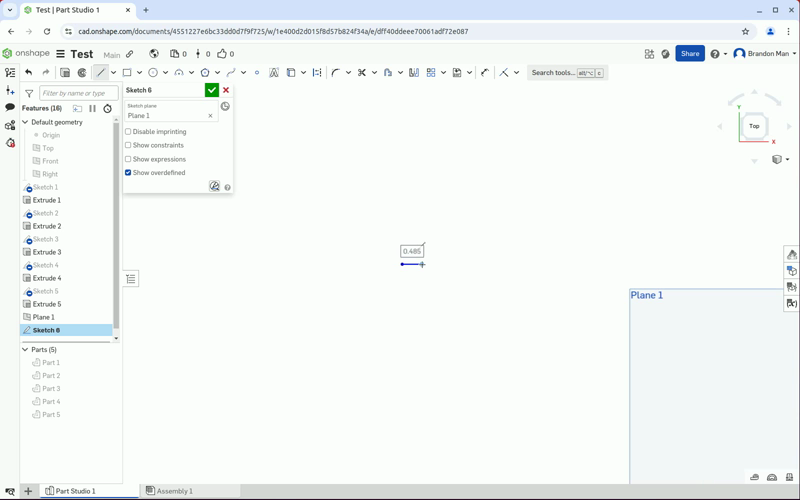
scroll(-6)
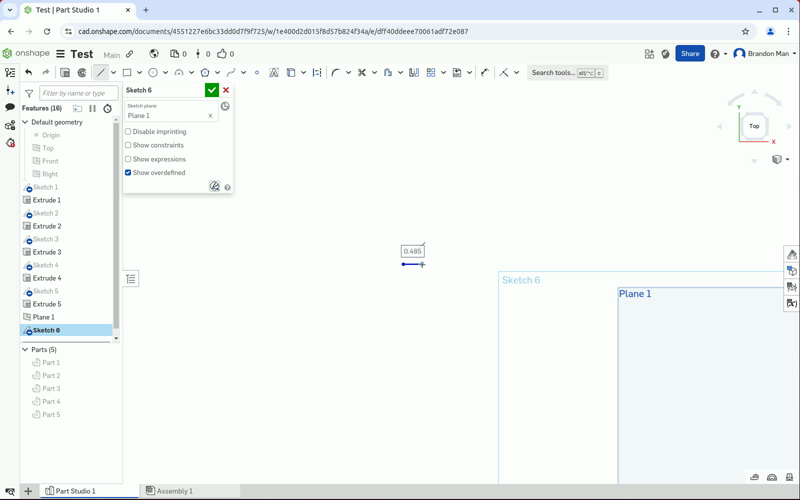
scroll(-6)
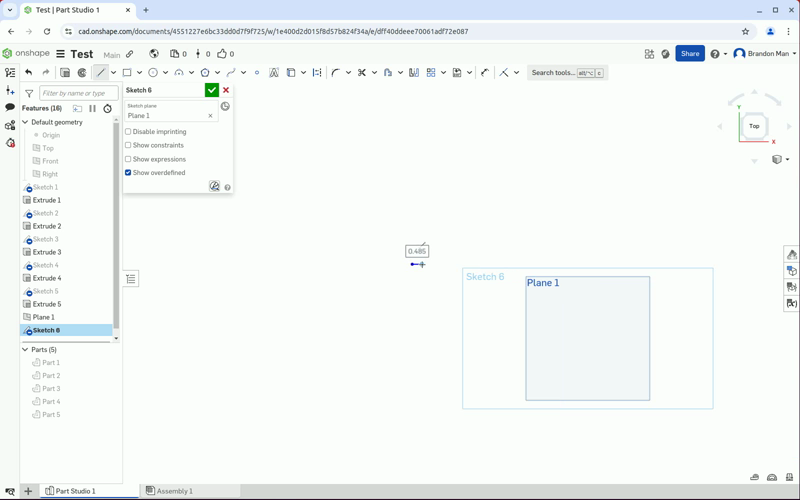
scroll(-6)
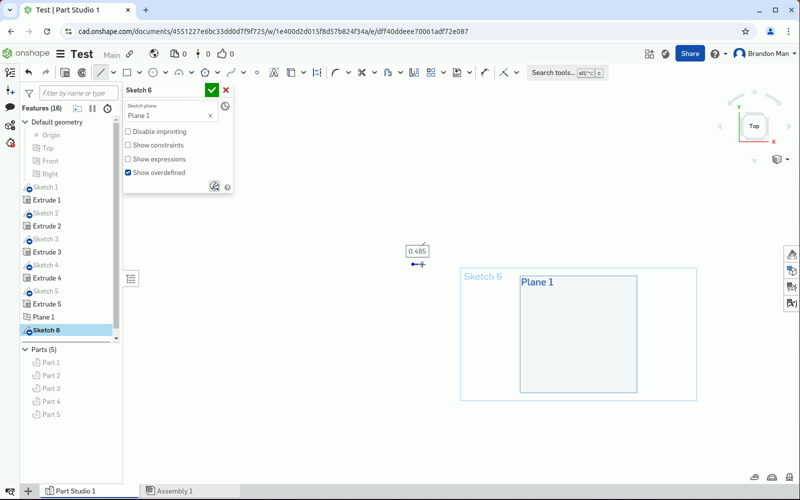
scroll(-6)
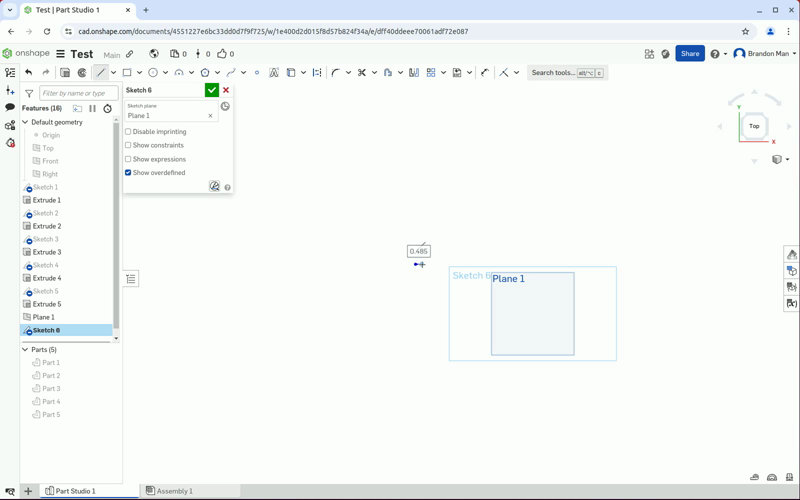
scroll(-6)
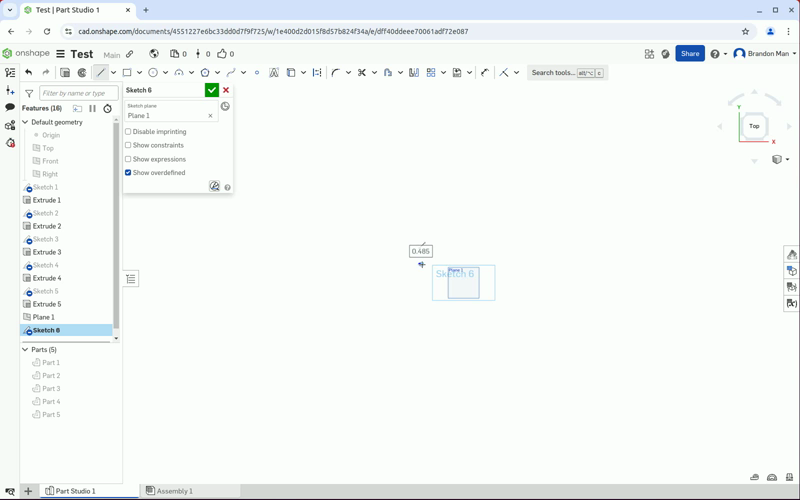
key_up(shift)
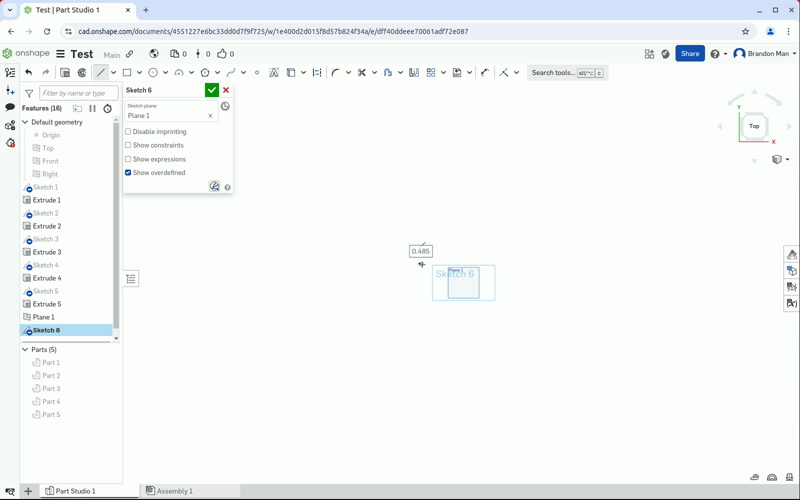
key_down(shift)
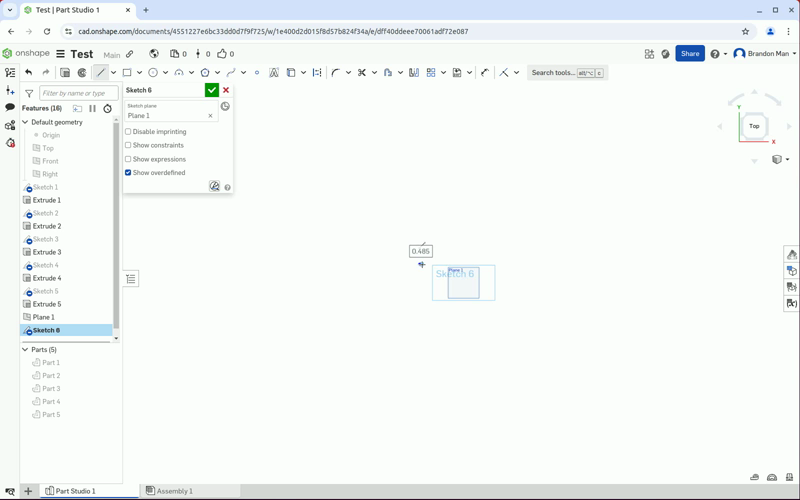
mouse_move(452, 264)
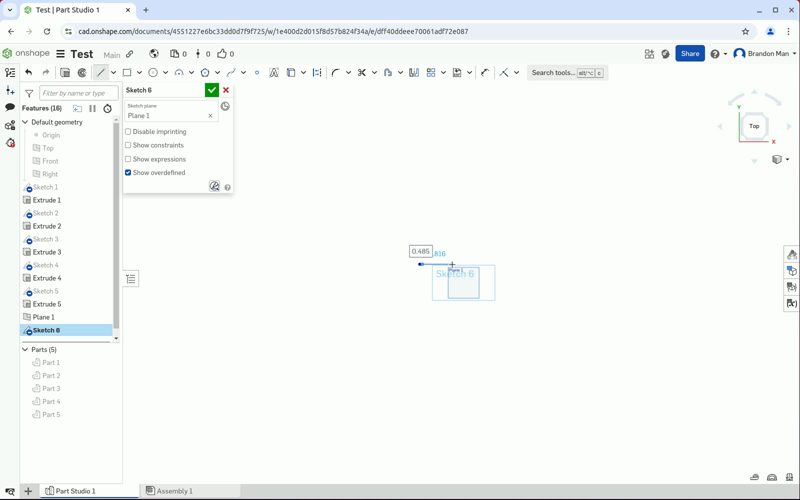
mouse_move(419, 261)
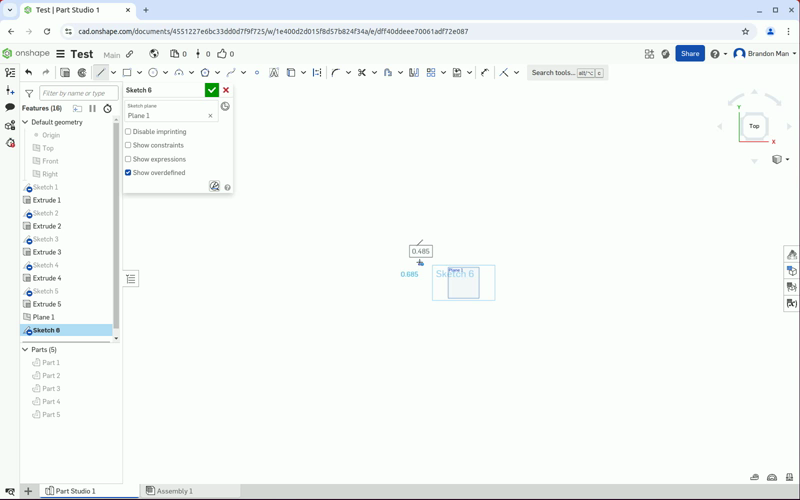
scroll(6)
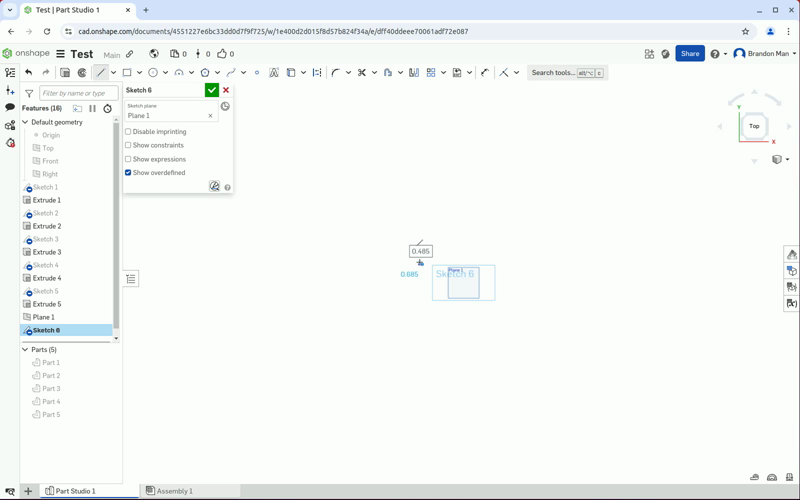
scroll(6)
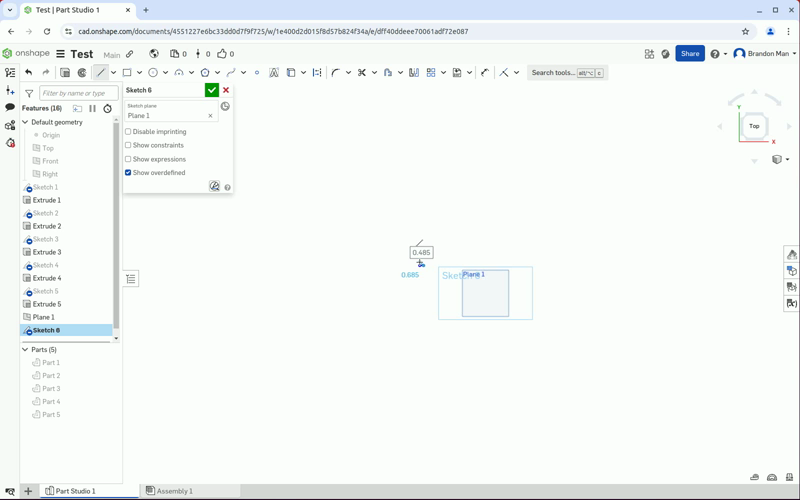
scroll(6)
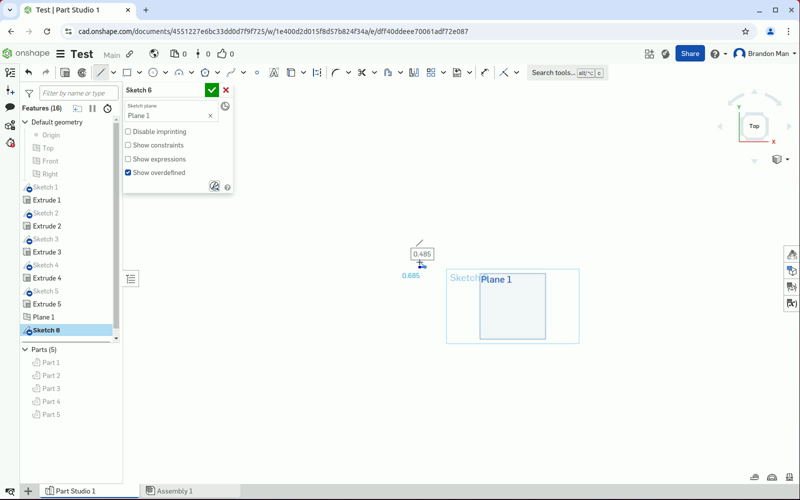
scroll(6)
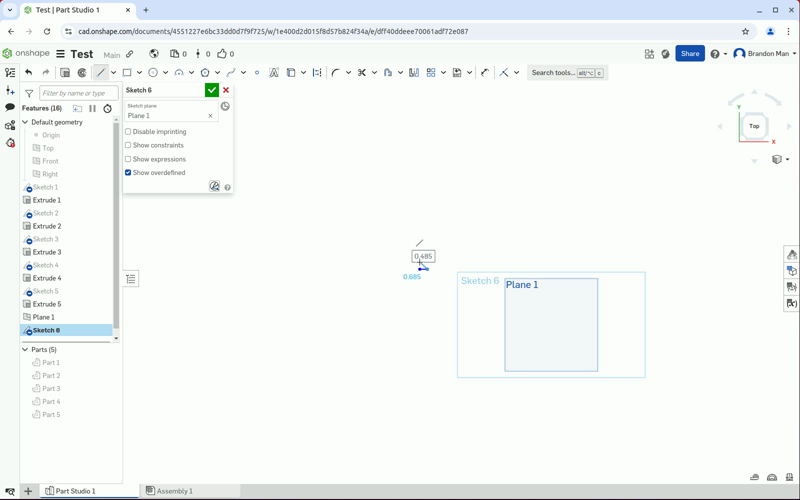
scroll(6)
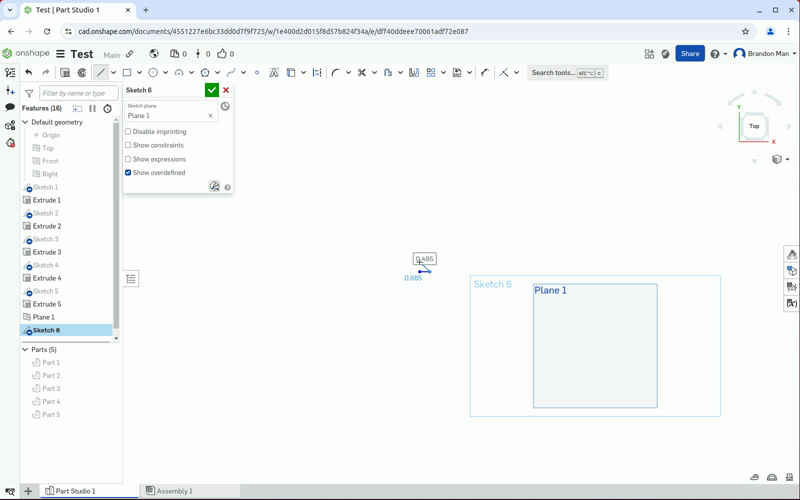
scroll(6)
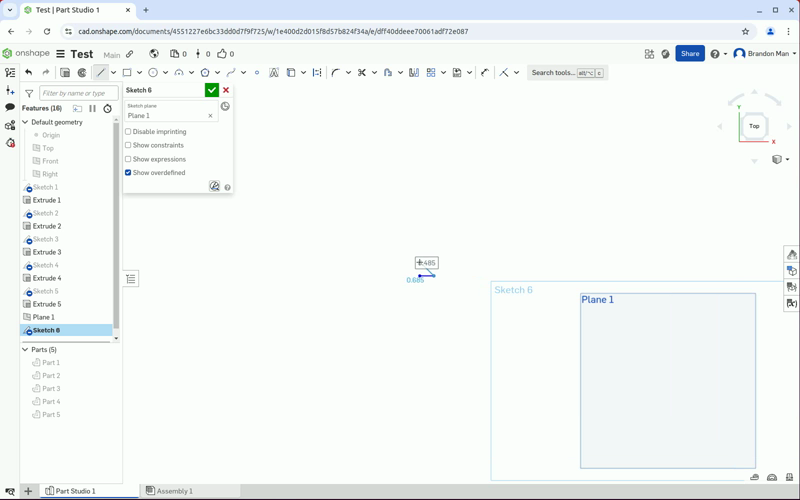
scroll(6)
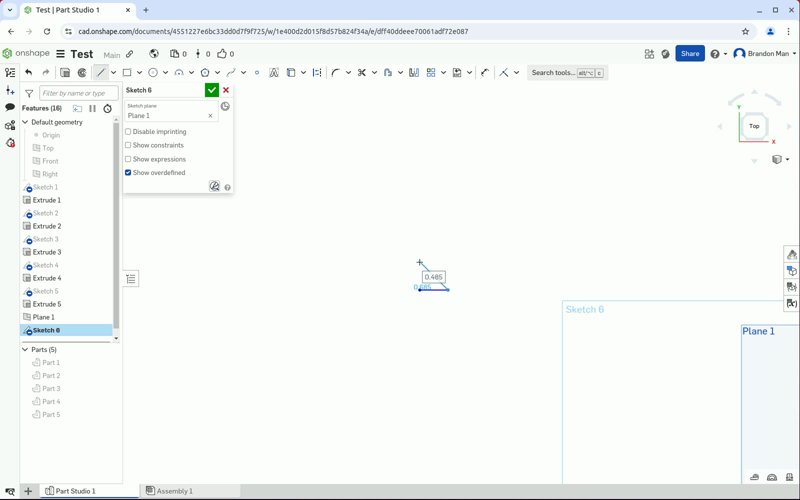
click(419, 261)
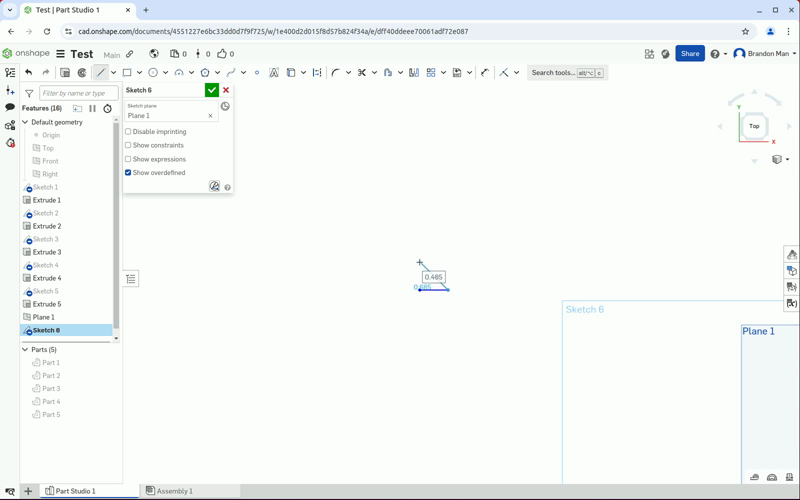
scroll(-6)
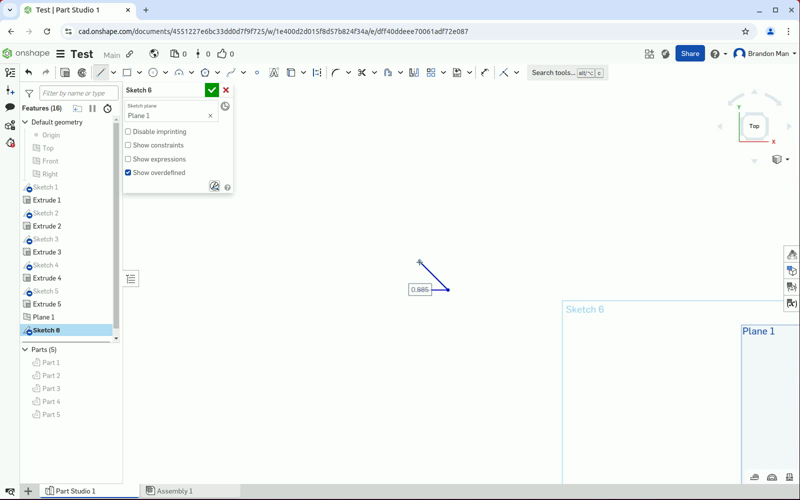
scroll(-6)
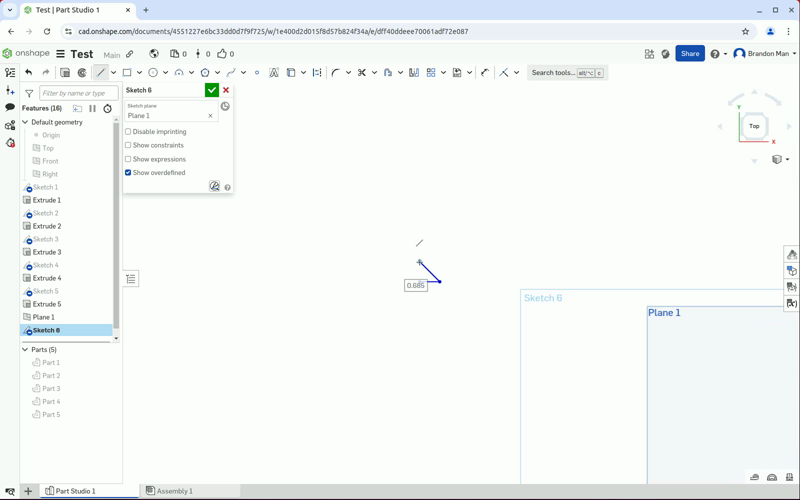
scroll(-6)
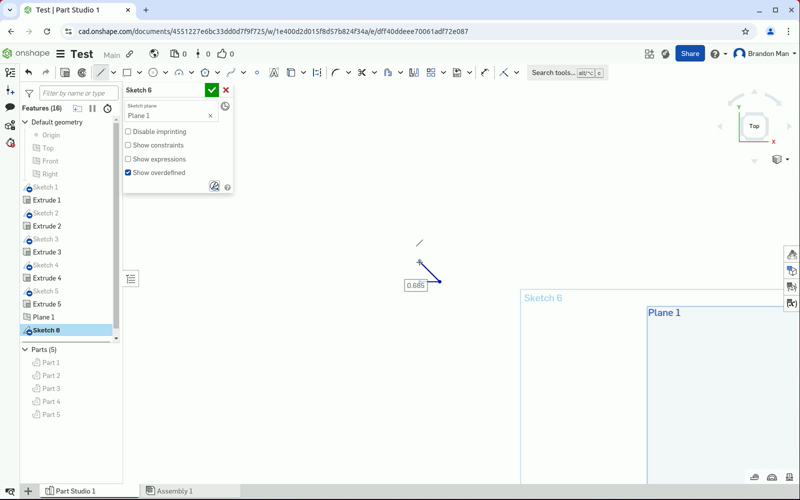
scroll(-6)
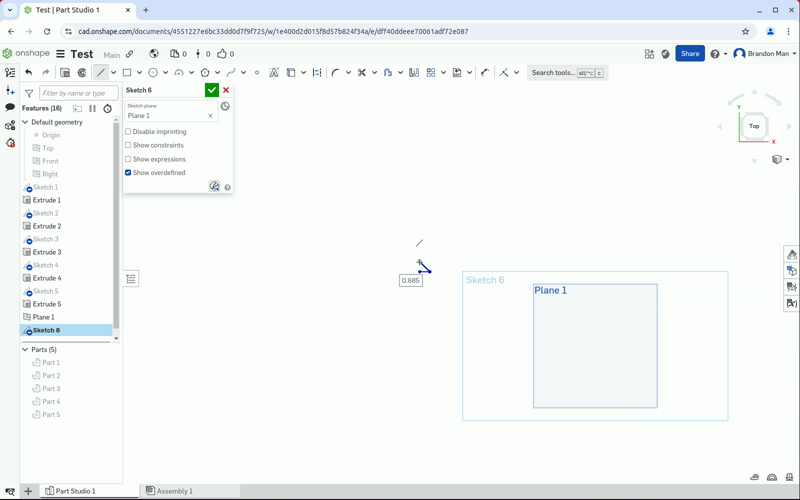
scroll(-6)
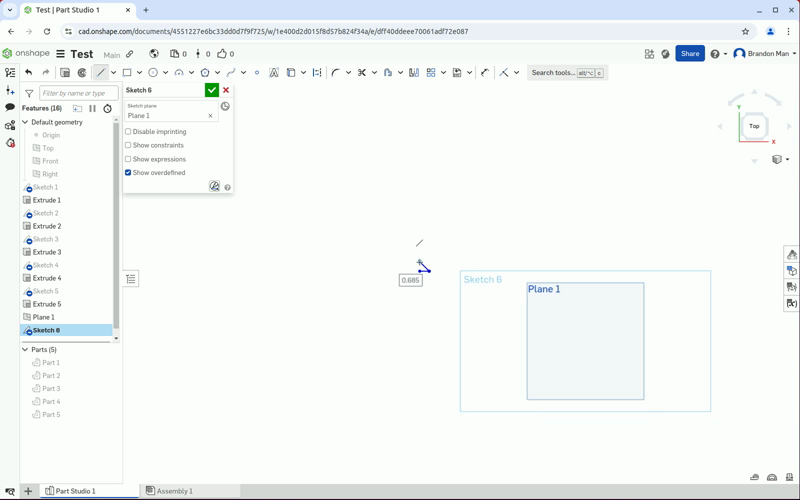
scroll(-6)
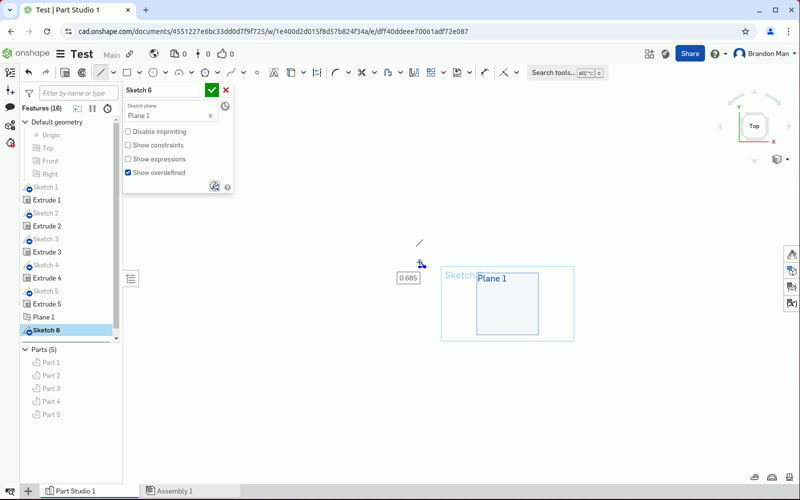
scroll(-6)
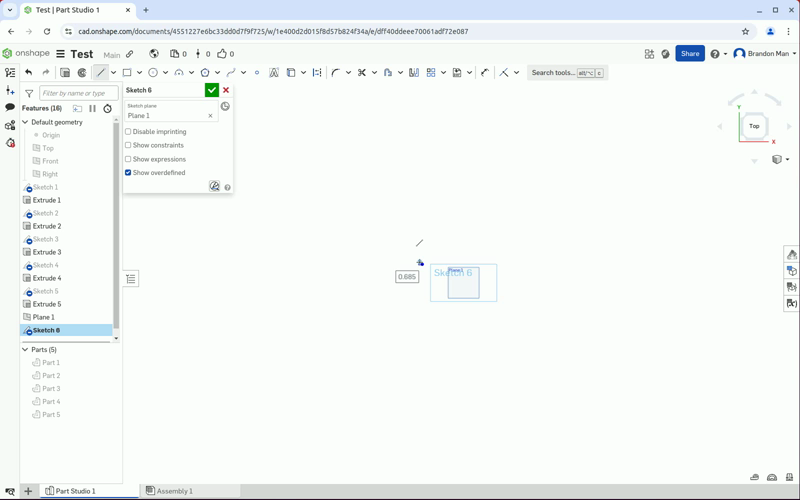
key_up(shift)
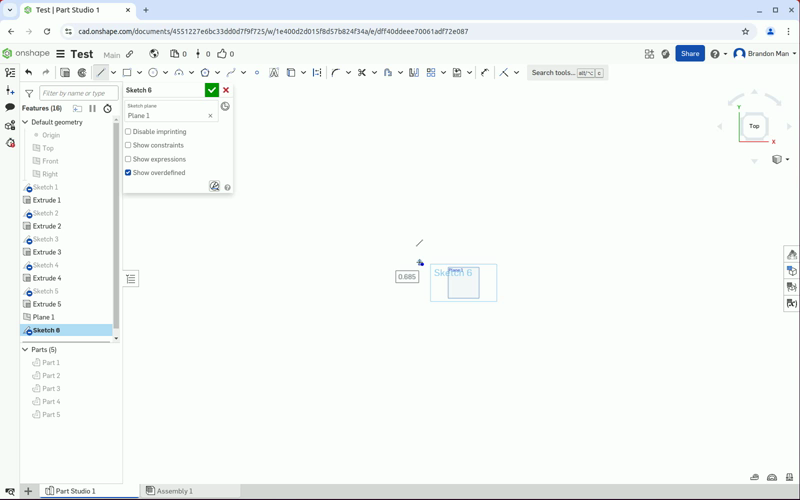
mouse_move(449, 261)
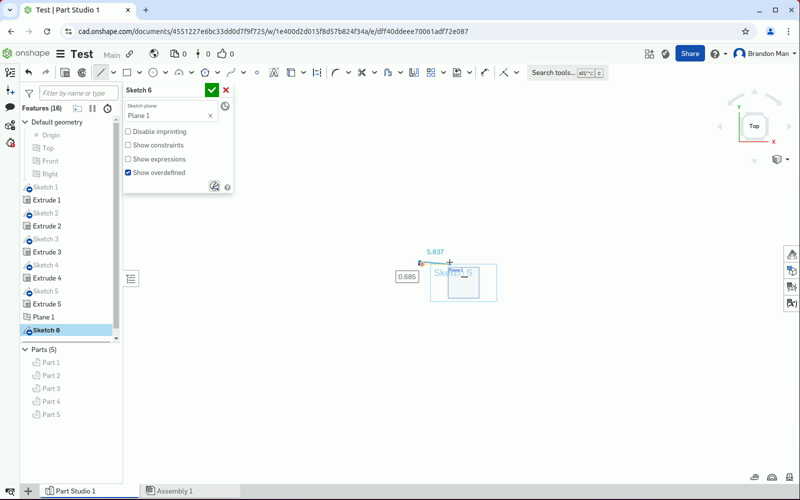
key_down(shift)
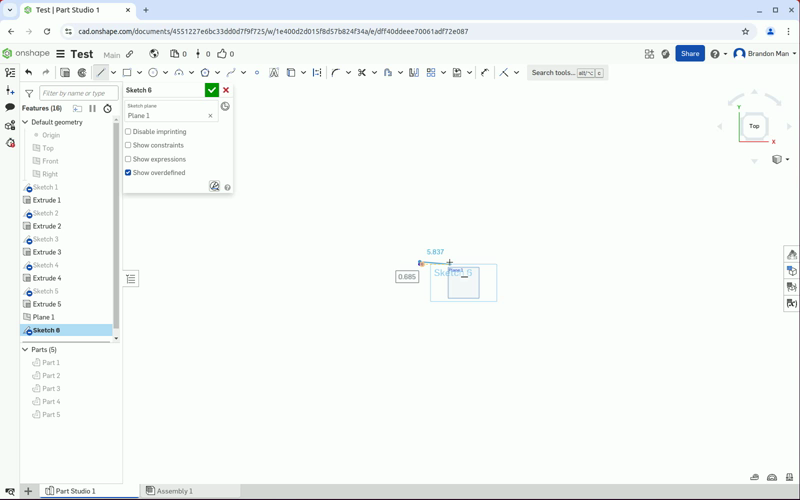
mouse_move(419, 264)
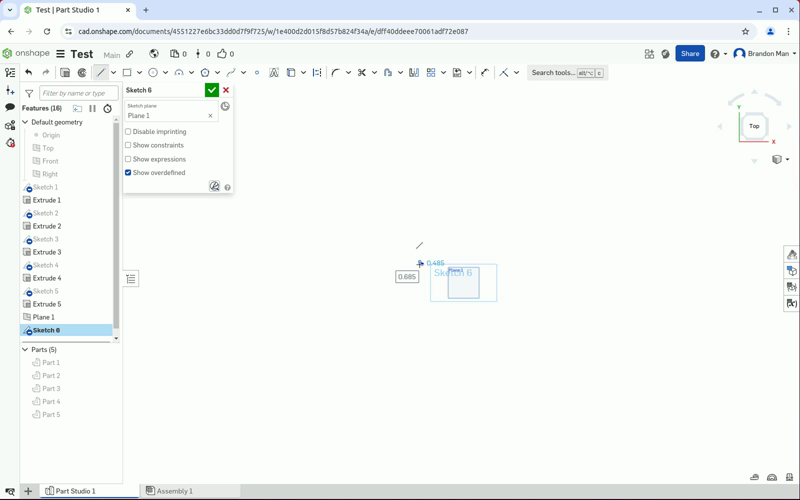
scroll(6)
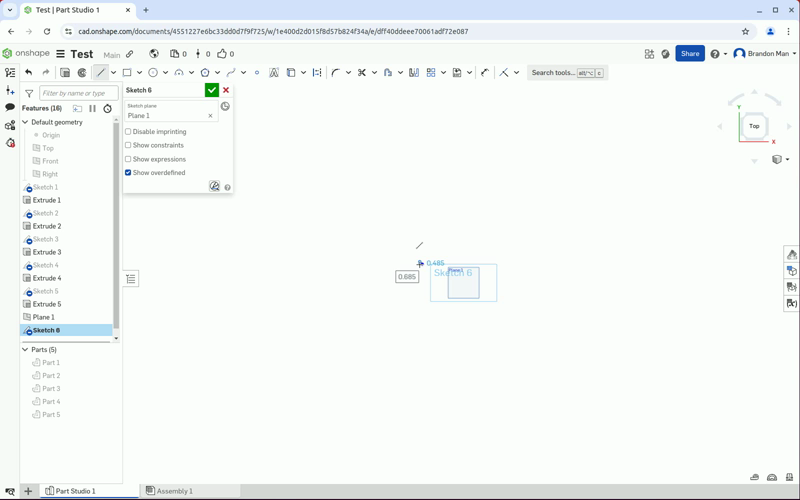
scroll(6)
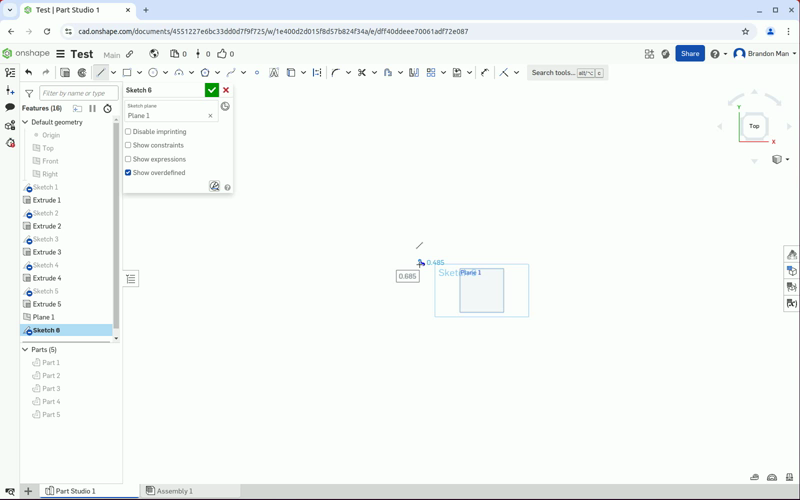
scroll(6)
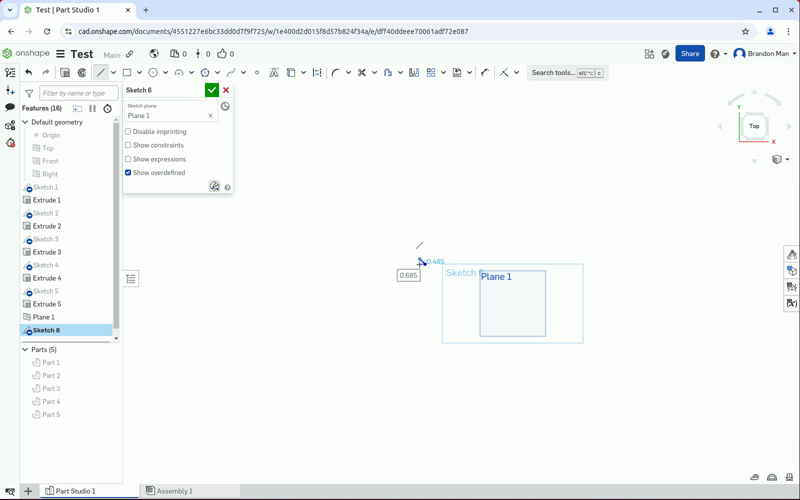
scroll(6)
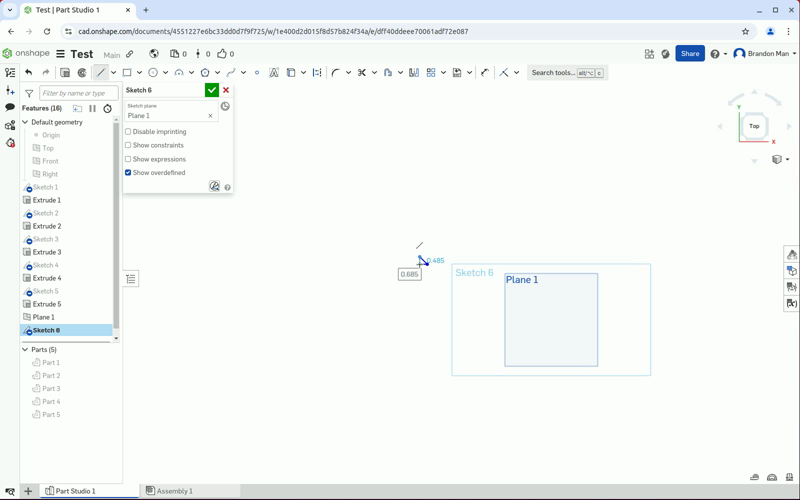
scroll(6)
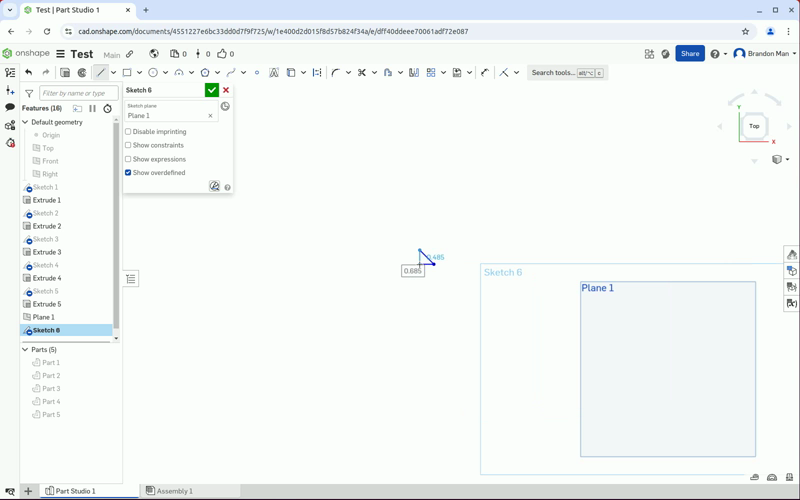
scroll(6)
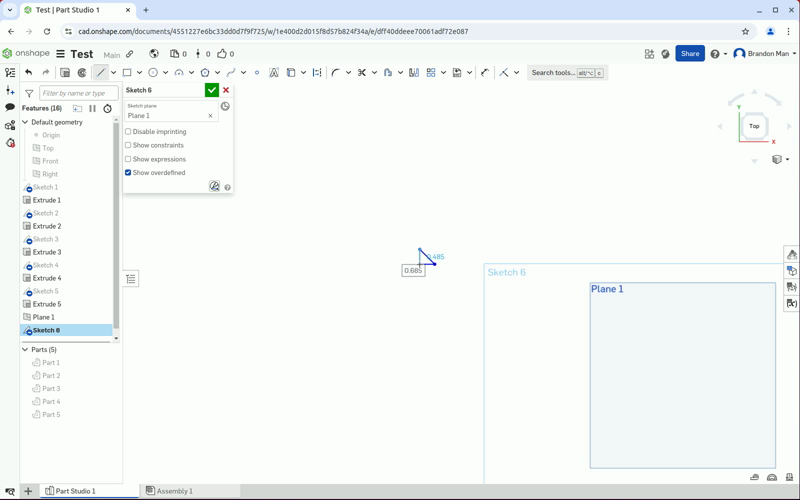
scroll(6)
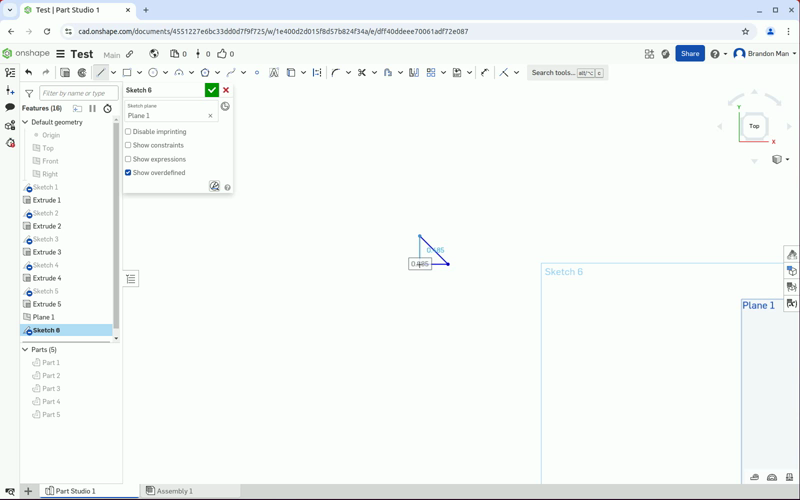
key_up(shift)
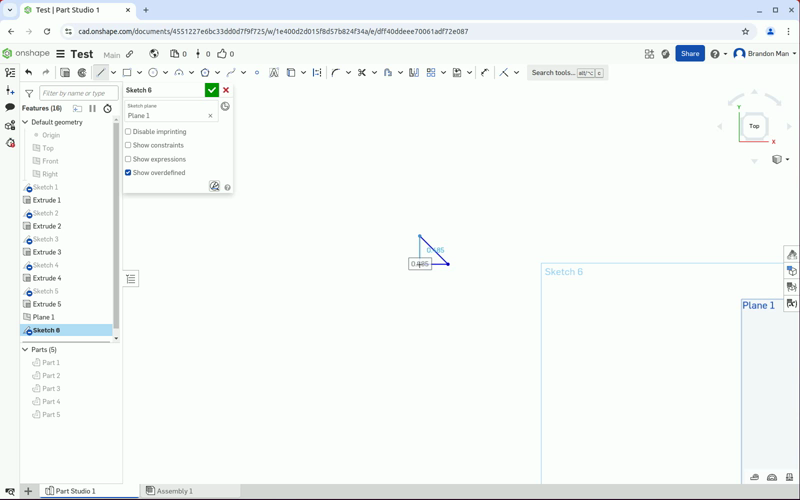
click(419, 264)
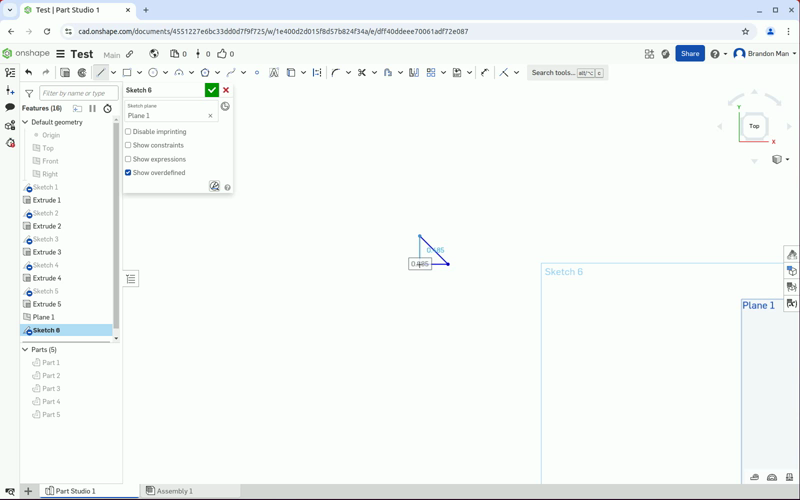
scroll(-6)
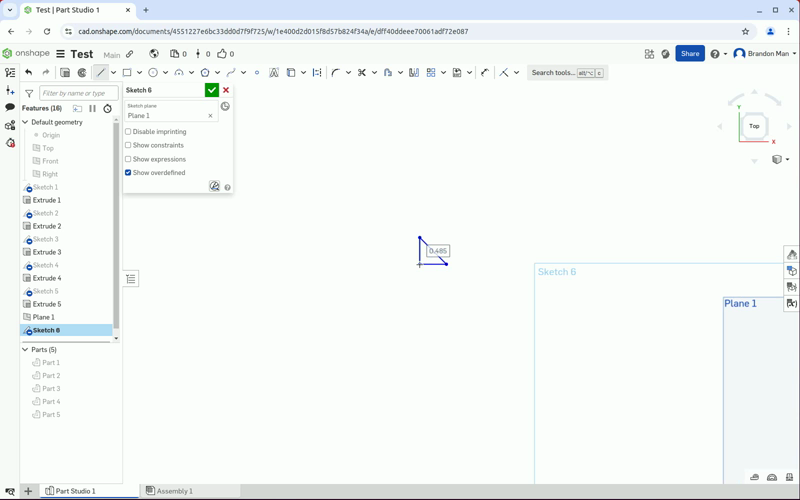
scroll(-6)
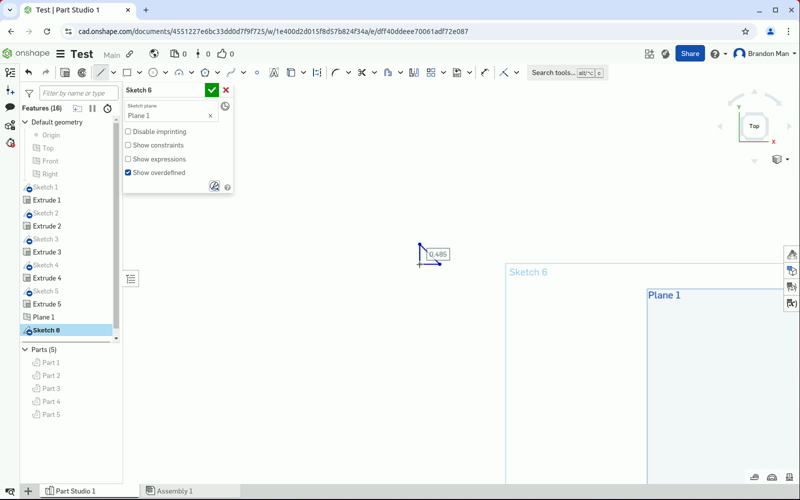
scroll(-6)
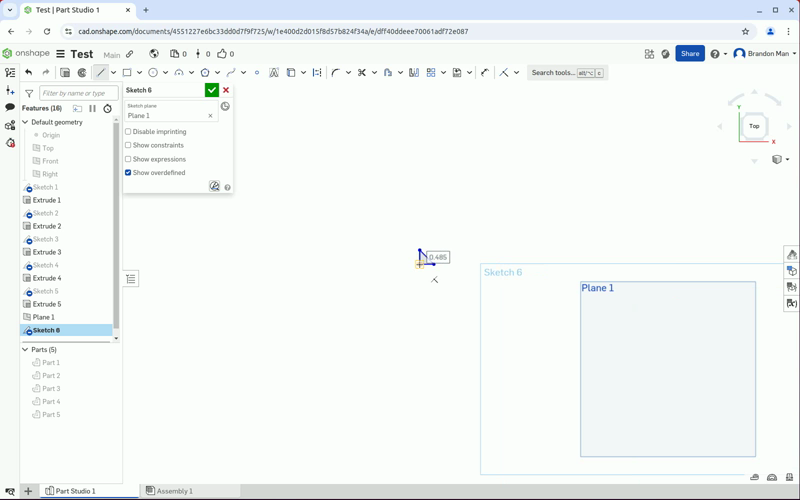
scroll(-6)
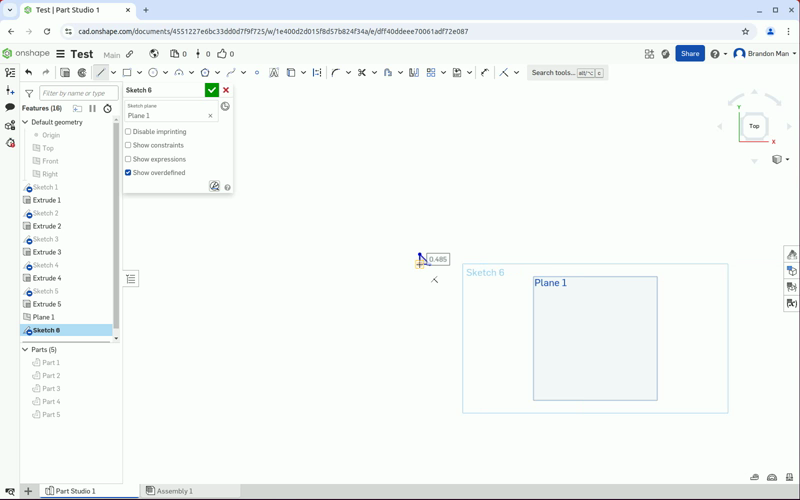
scroll(-6)
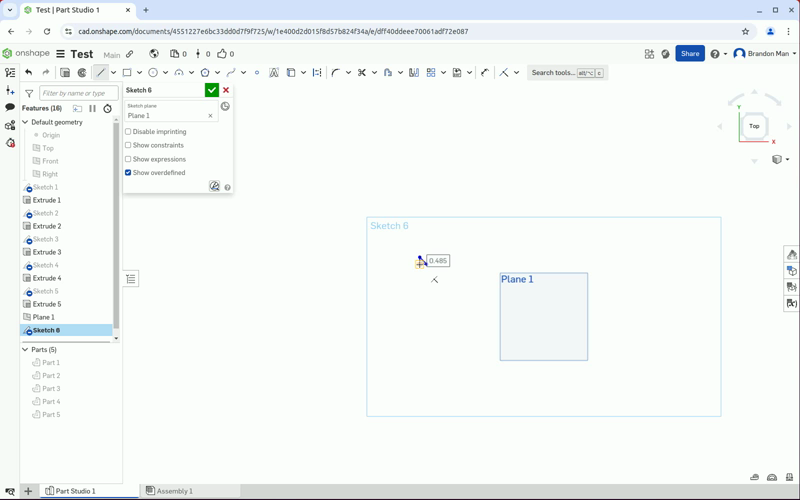
scroll(-6)
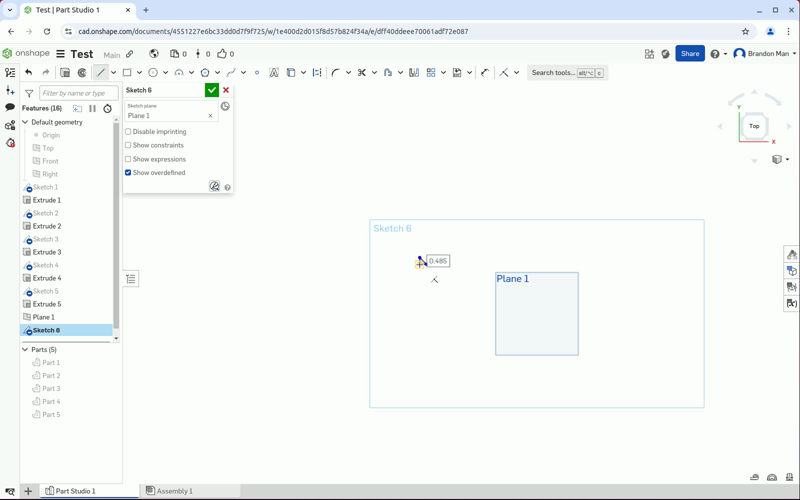
scroll(-6)
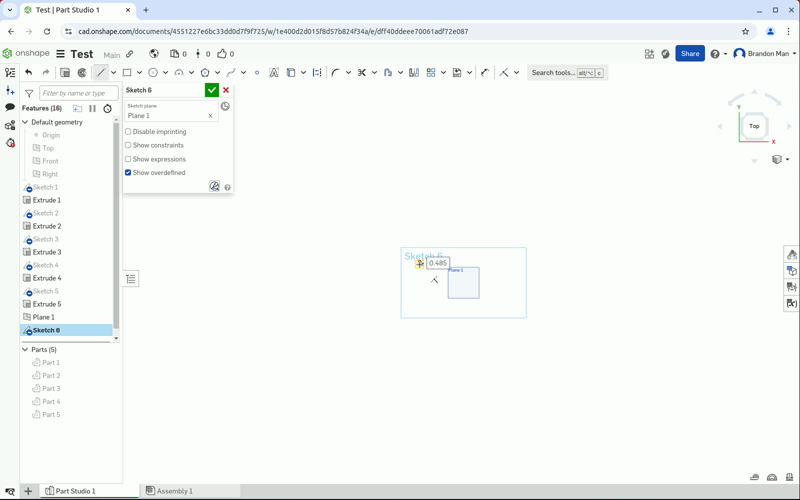
key(esc)
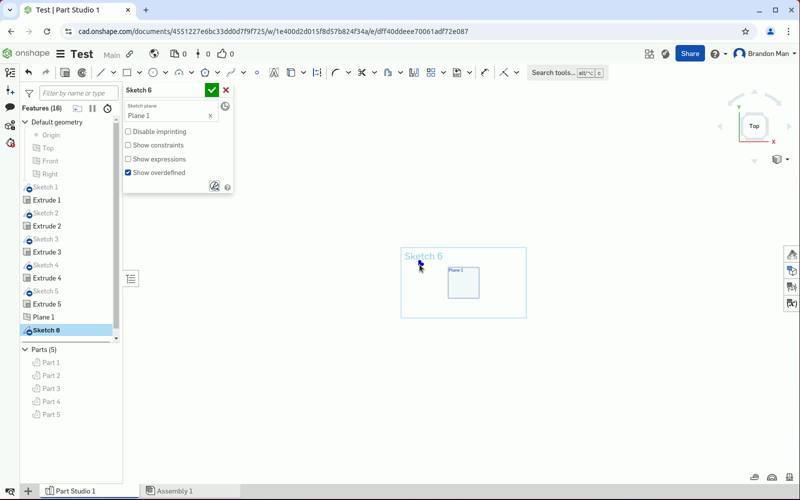
mouse_move(419, 263)
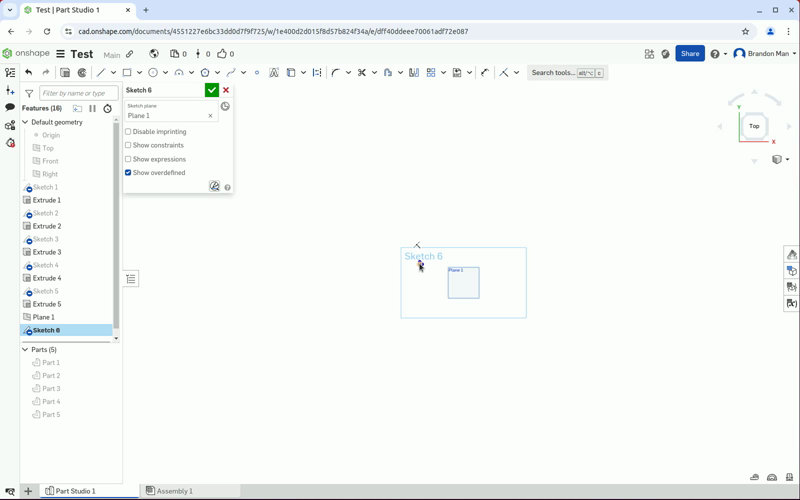
scroll(6)
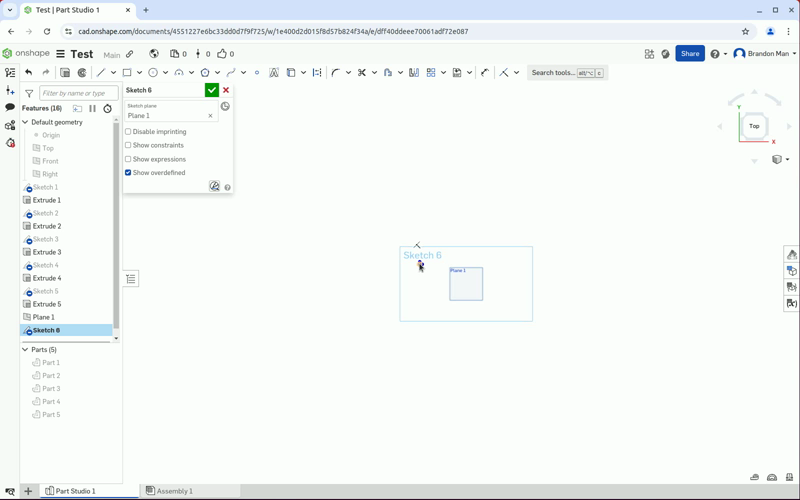
scroll(6)
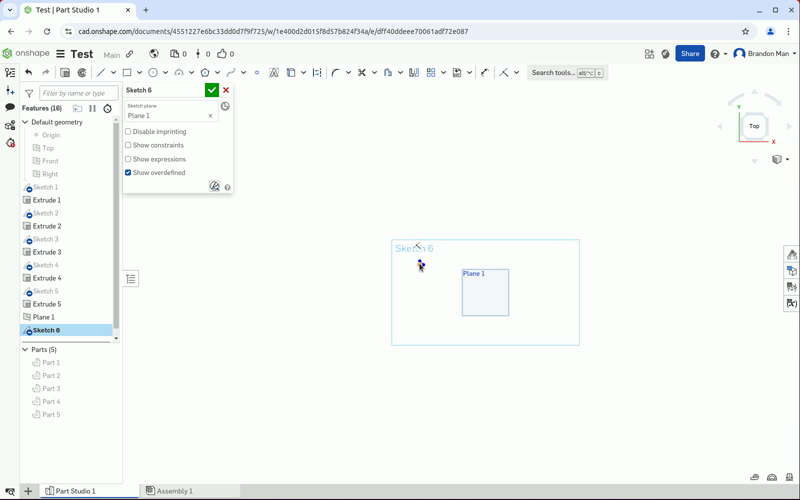
scroll(6)
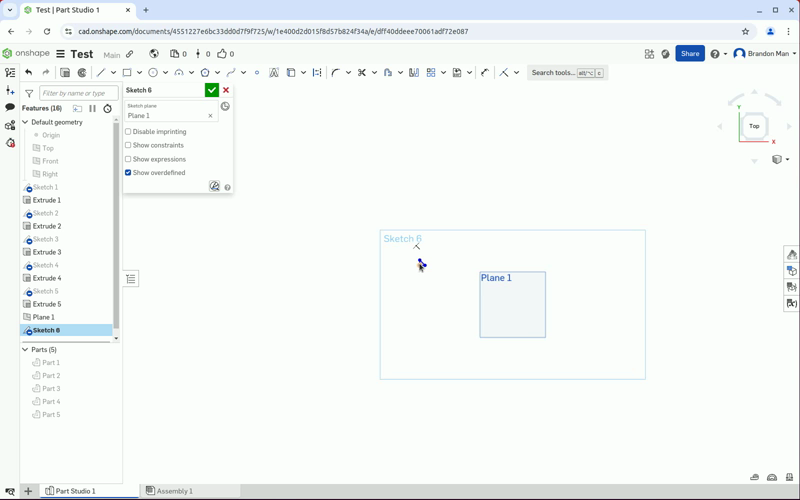
scroll(6)
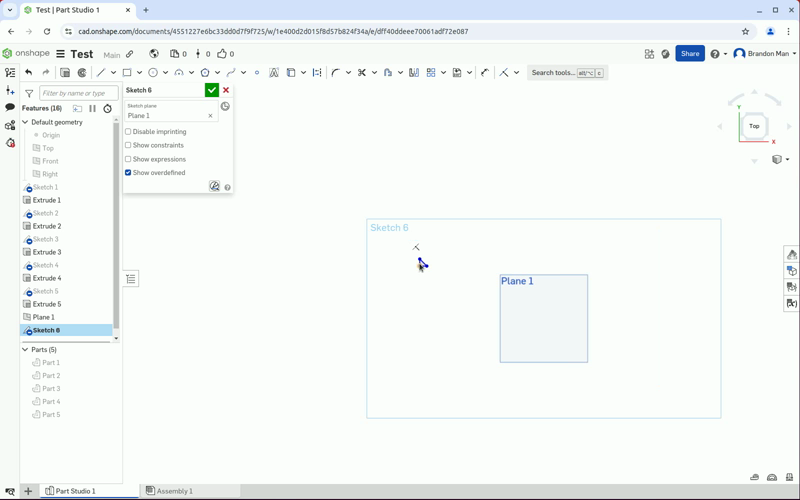
scroll(6)
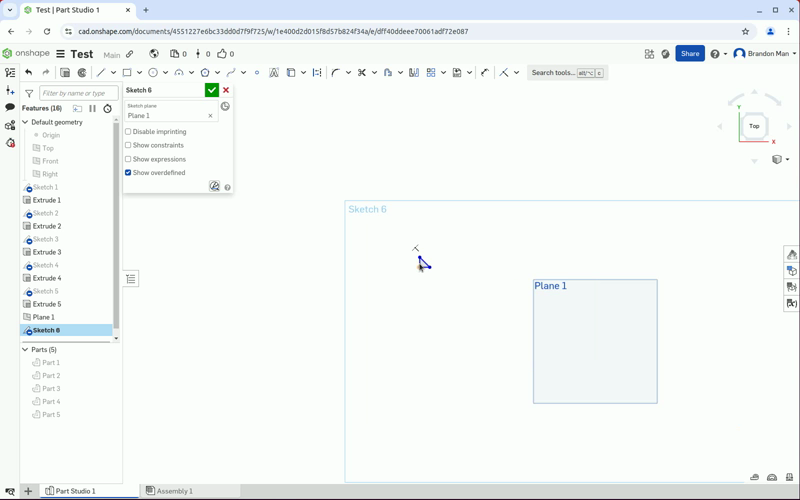
scroll(6)
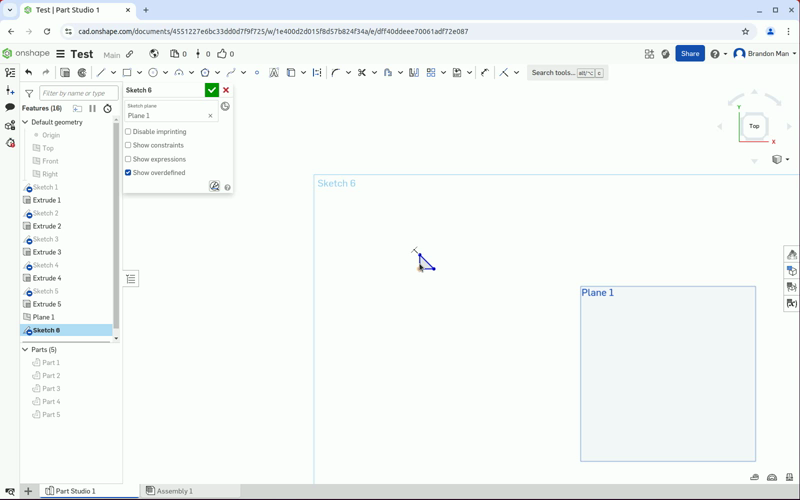
scroll(6)
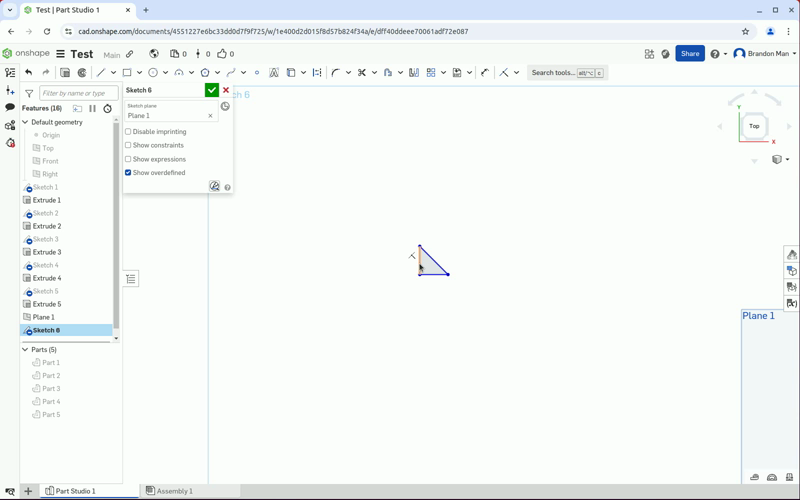
click(419, 263)
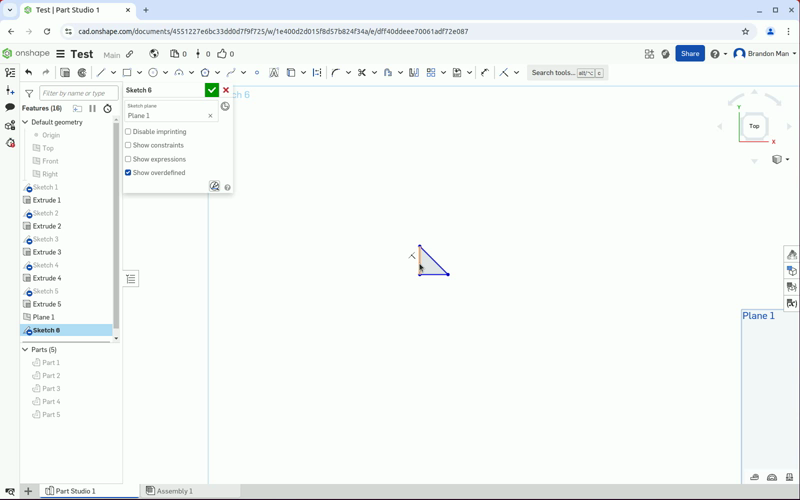
scroll(-6)
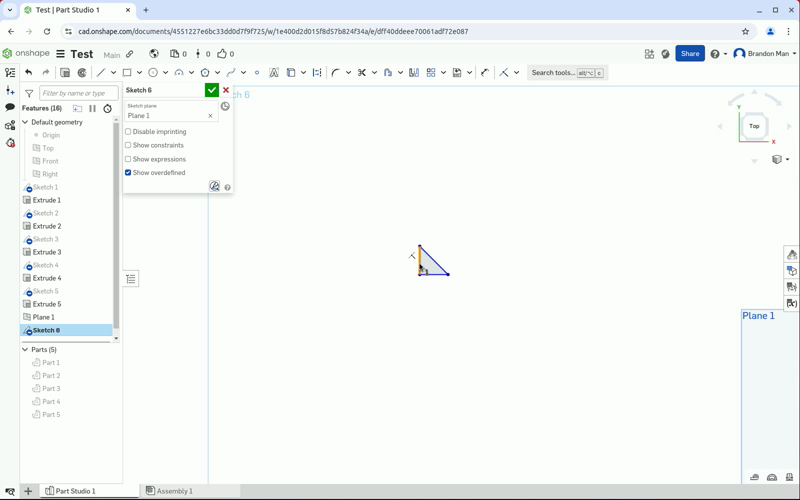
scroll(-6)
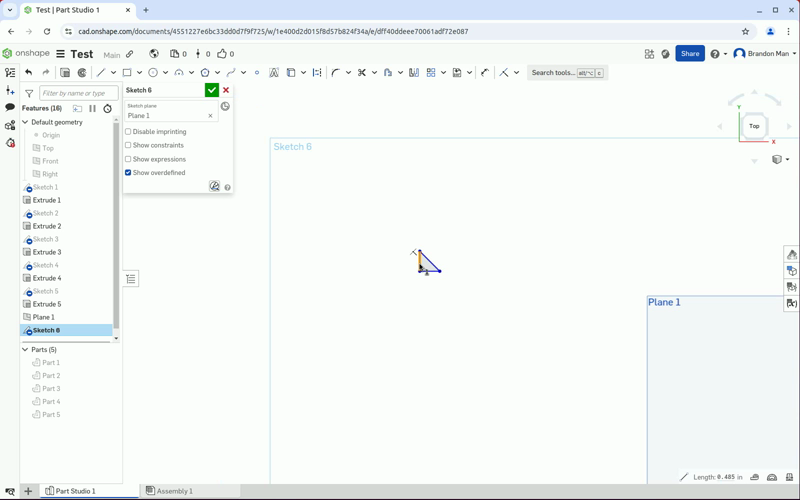
scroll(-6)
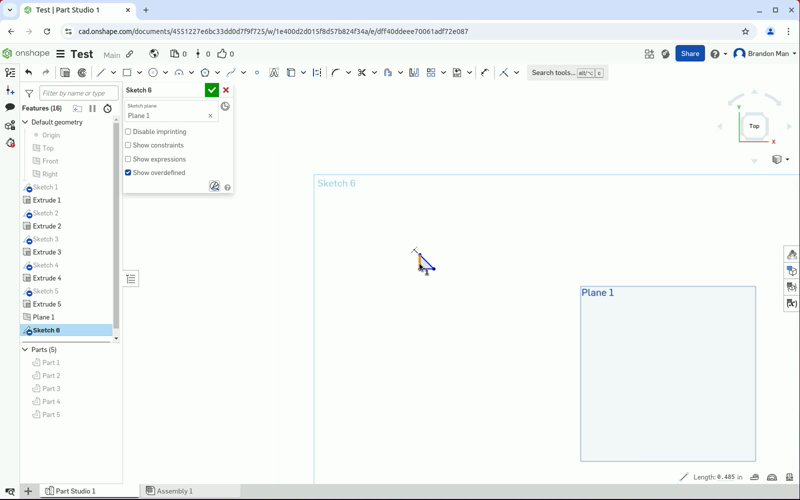
scroll(-6)
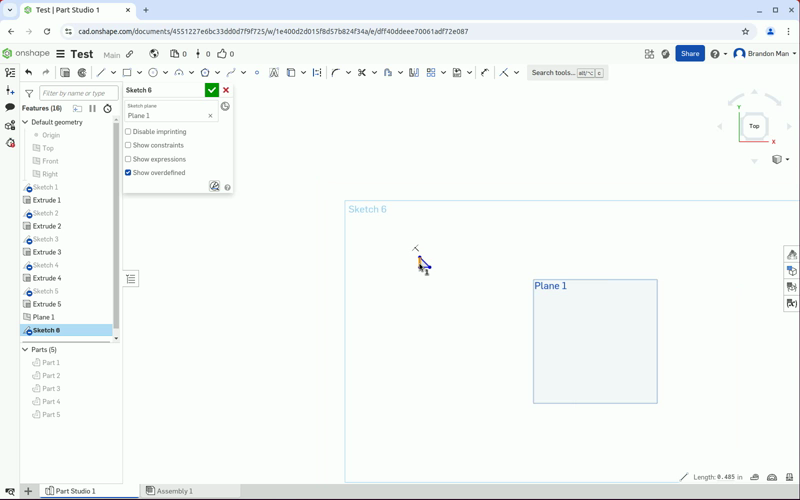
scroll(-6)
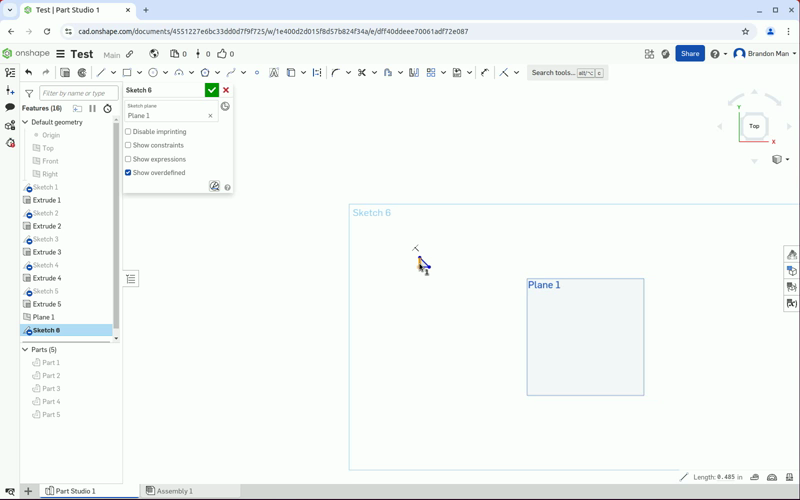
scroll(-6)
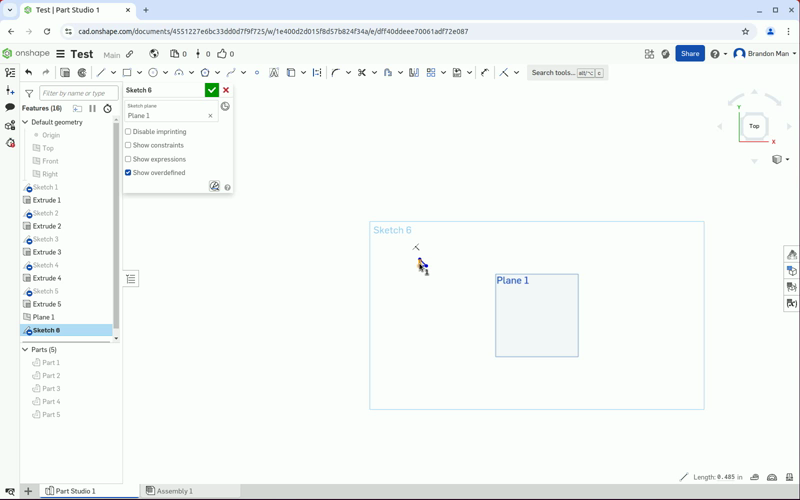
scroll(-6)
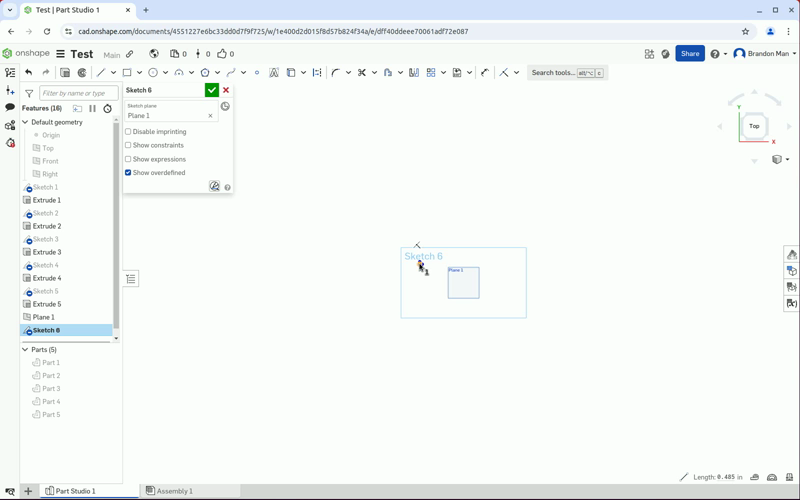
mouse_move(73, 352)
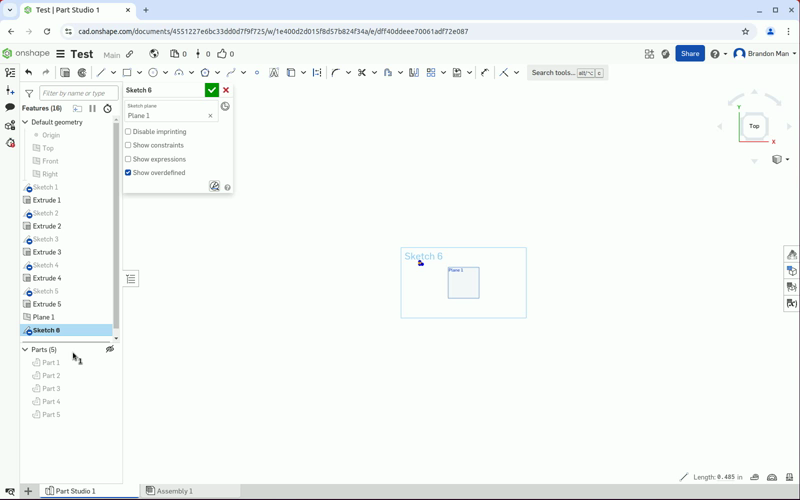
key(shift+y)
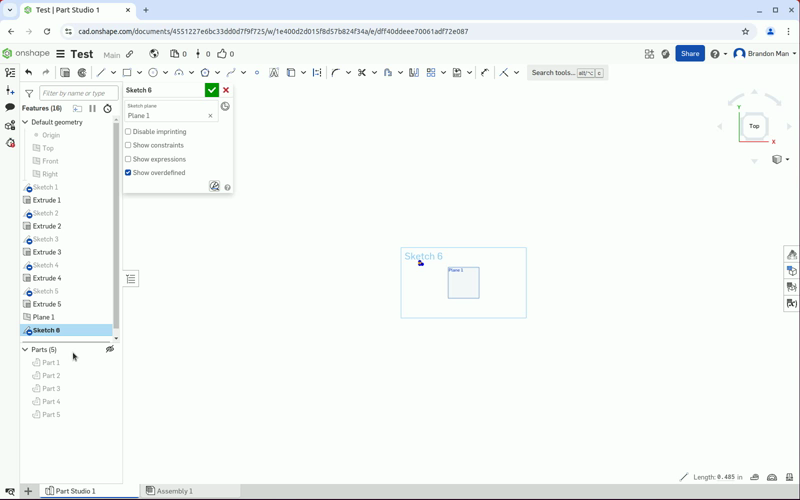
key(shift+e)
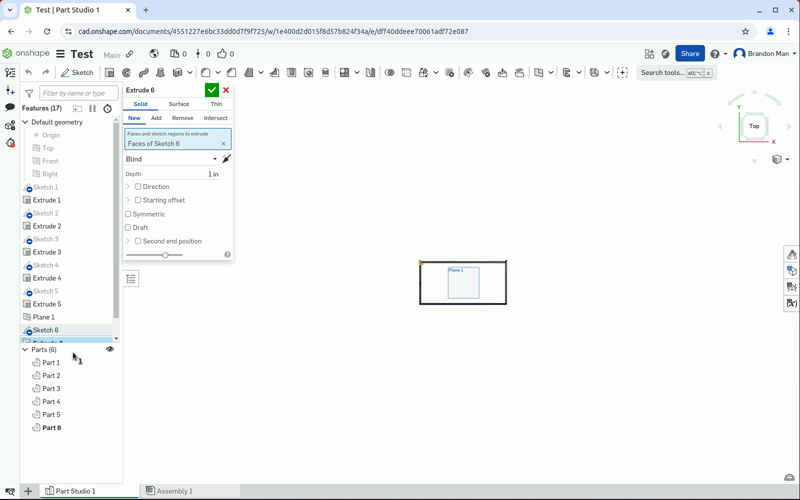
mouse_move(143, 106)
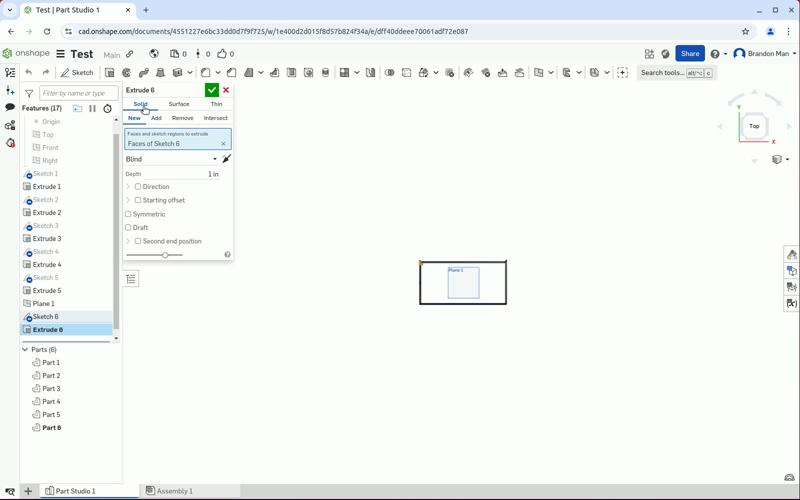
click(143, 106)
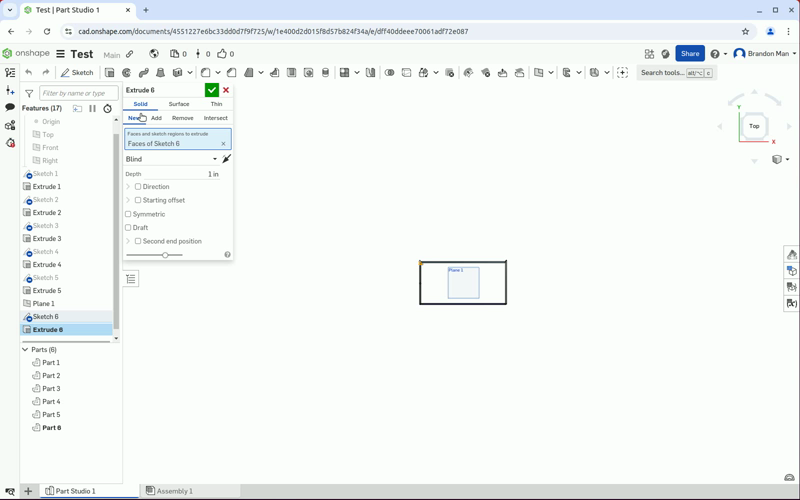
mouse_move(137, 120)
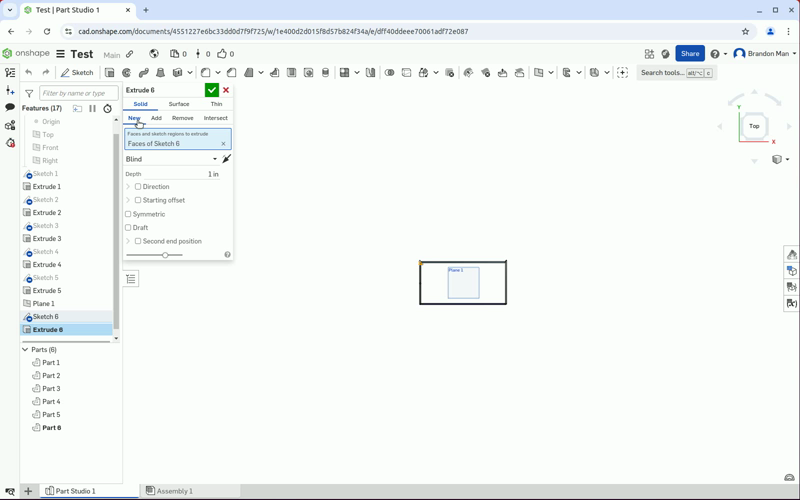
click(137, 120)
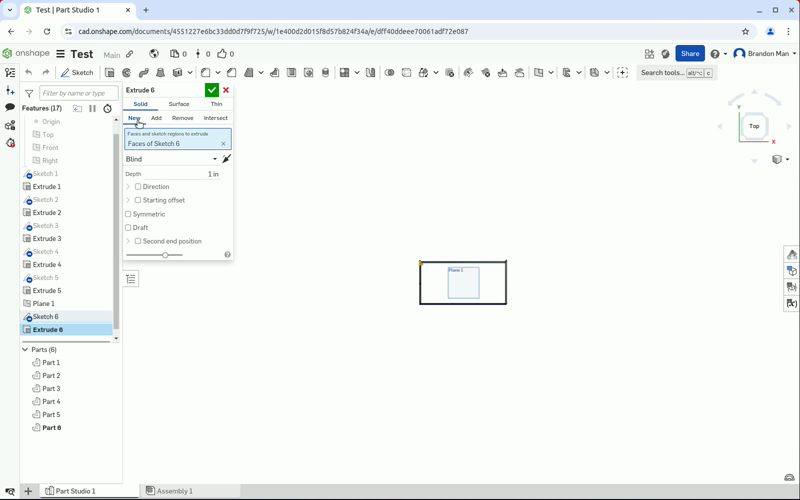
key(tab, 4)
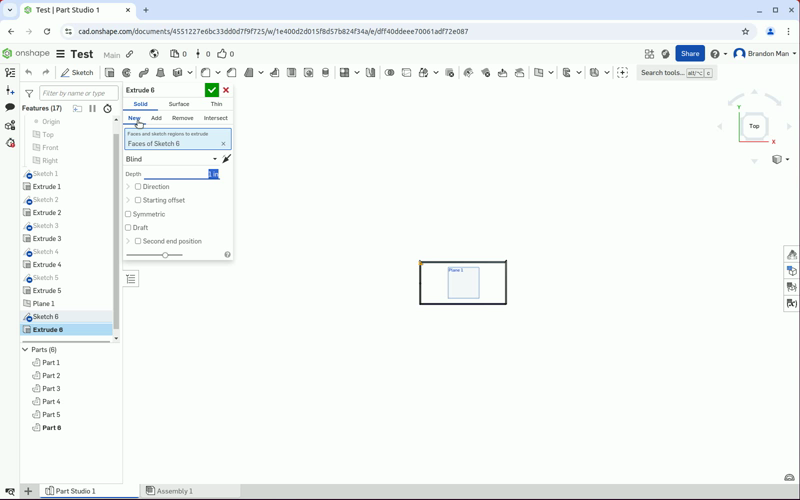
text(4.333)
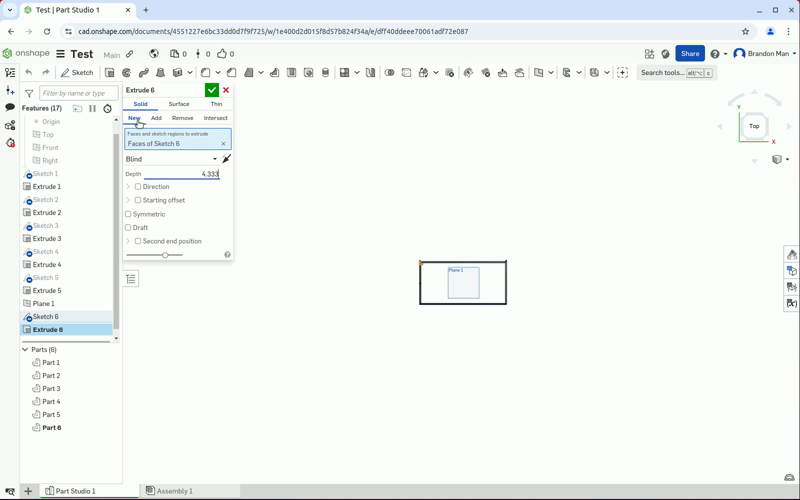
key(enter)
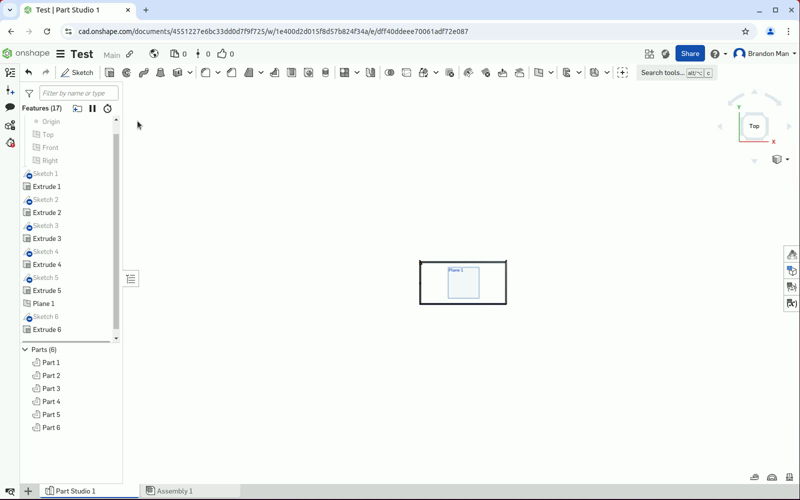
key(shift+h)
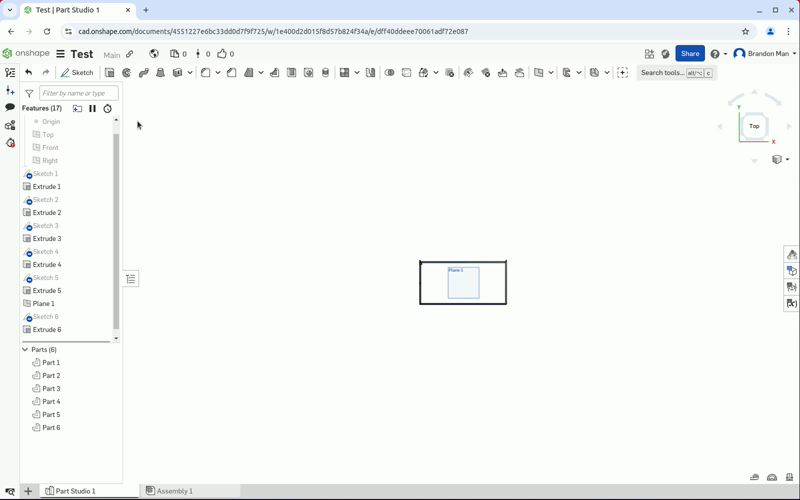
key(shift+h)
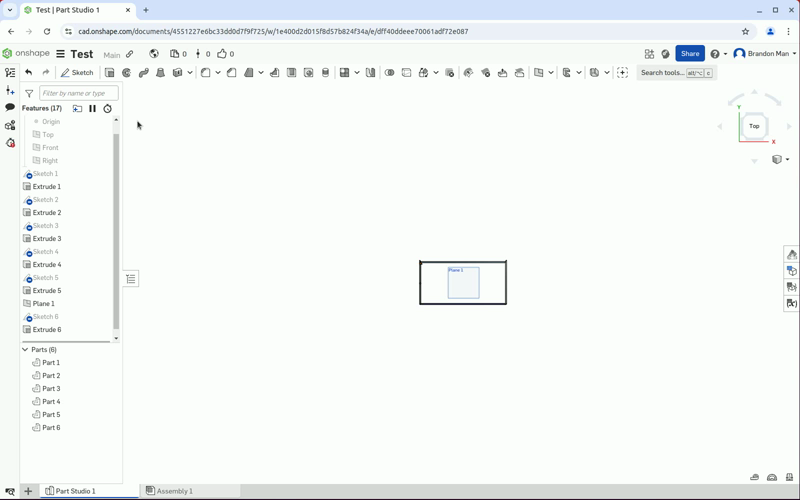
mouse_move(69, 176)
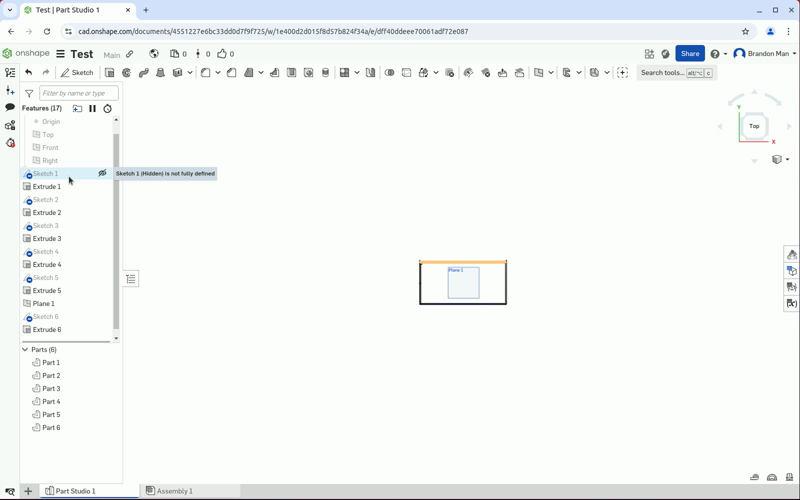
click(69, 176)
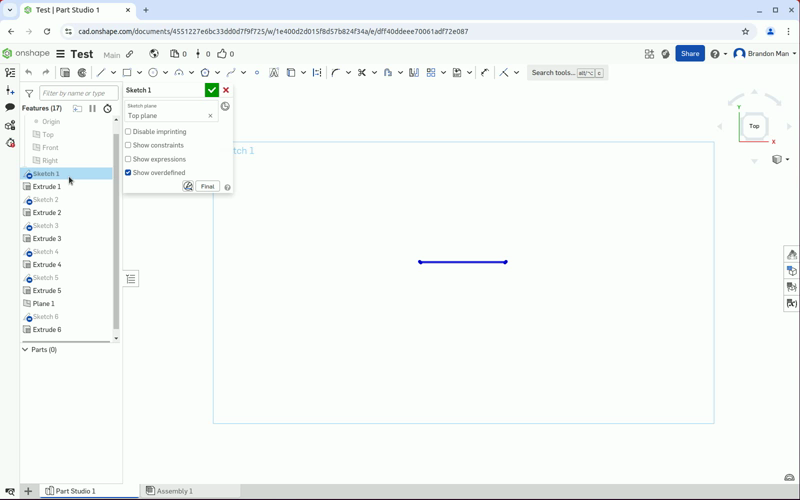
mouse_move(229, 92)
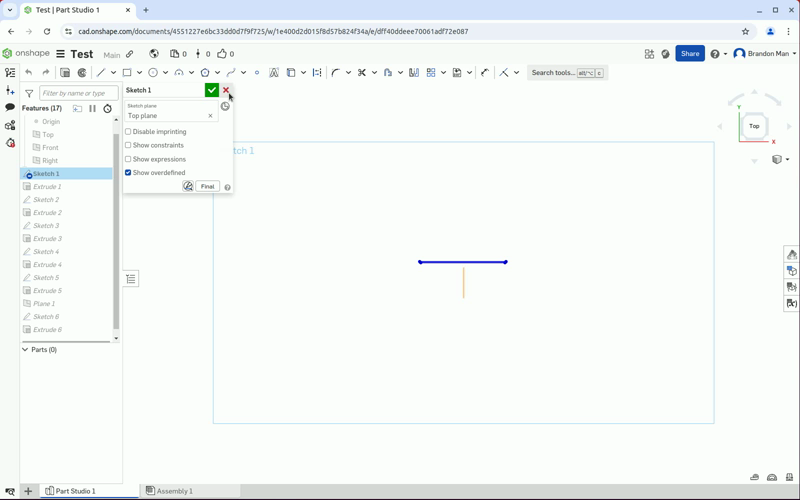
click(229, 92)
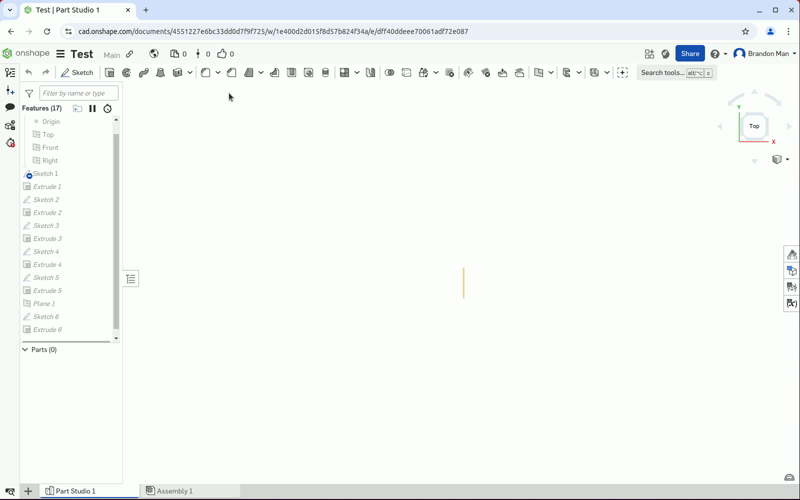
key(shift+s)
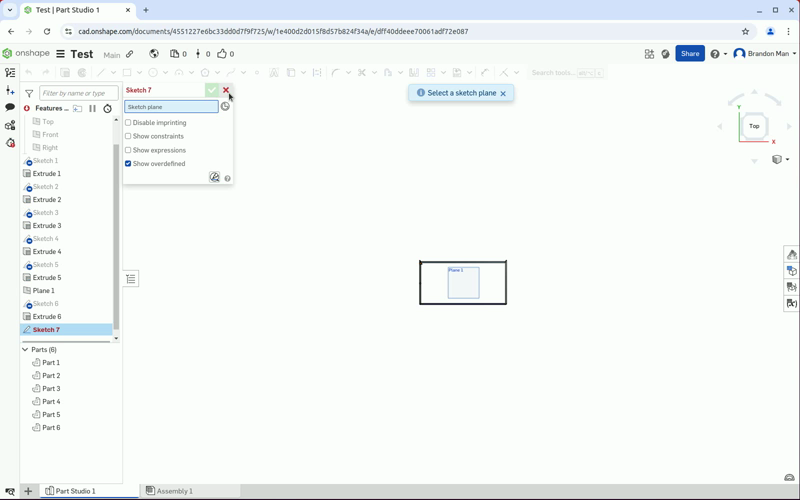
mouse_move(69, 293)
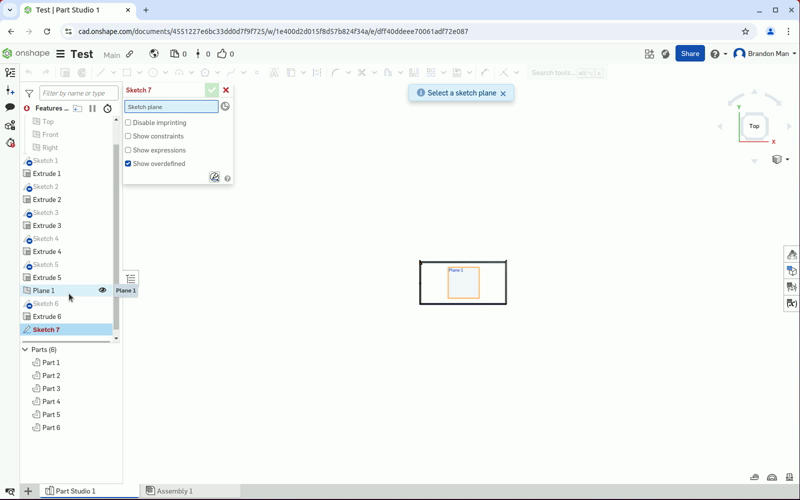
click(69, 293)
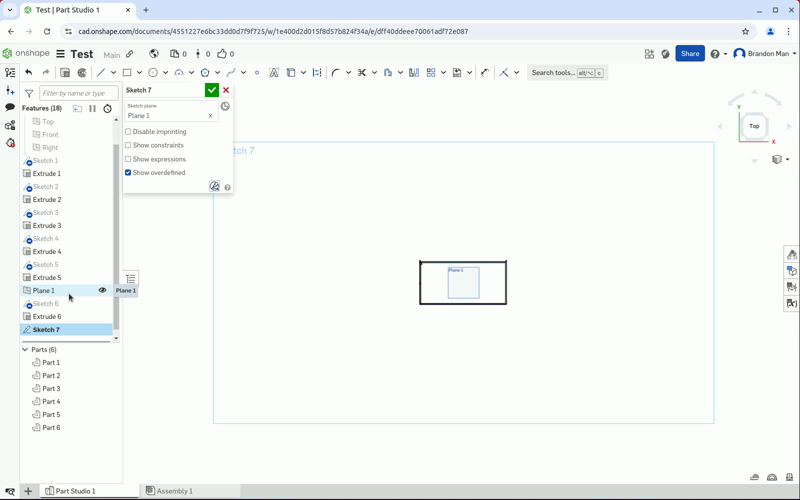
mouse_move(73, 352)
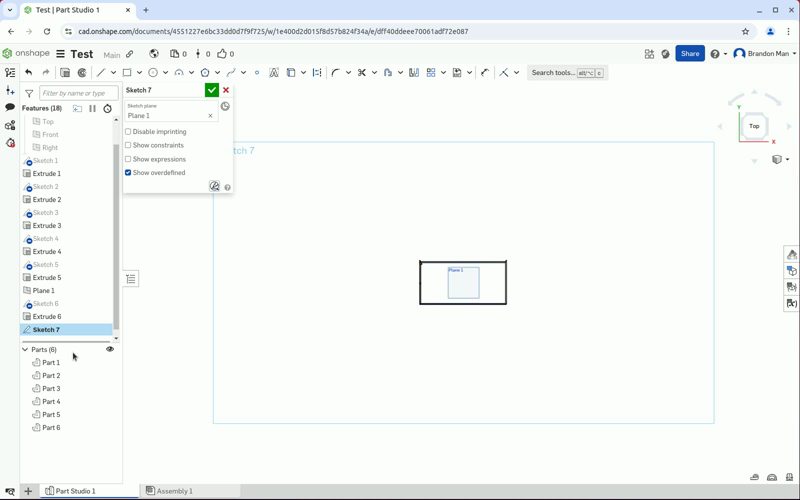
key(y)
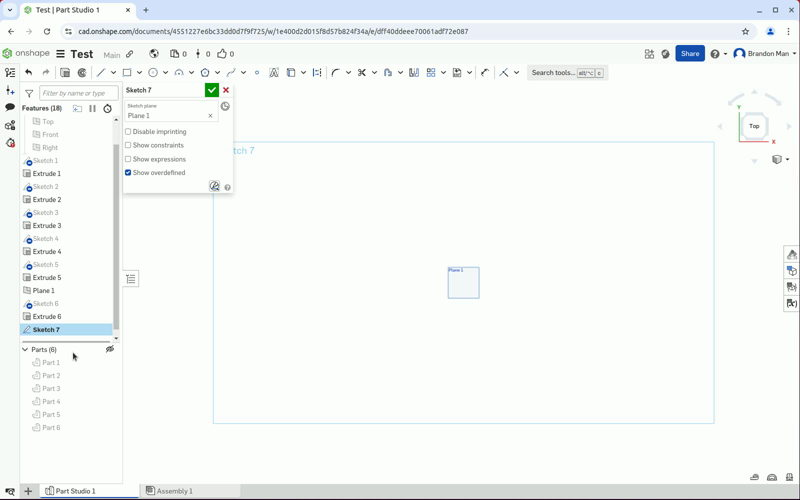
key(l)
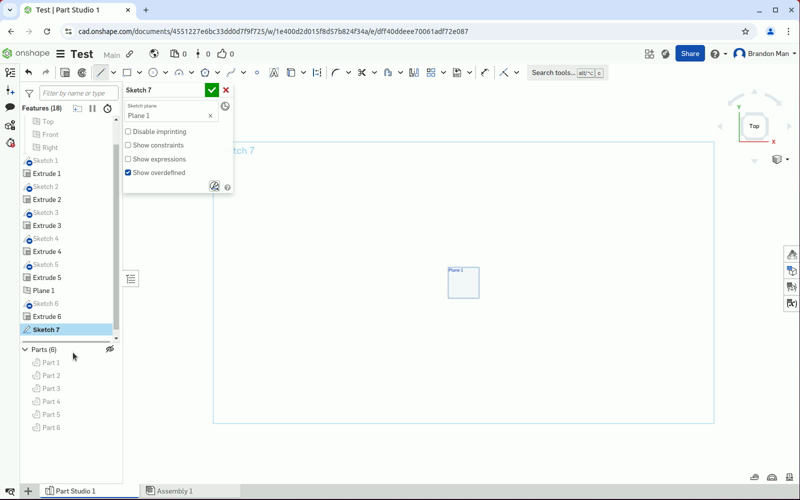
key_down(shift)
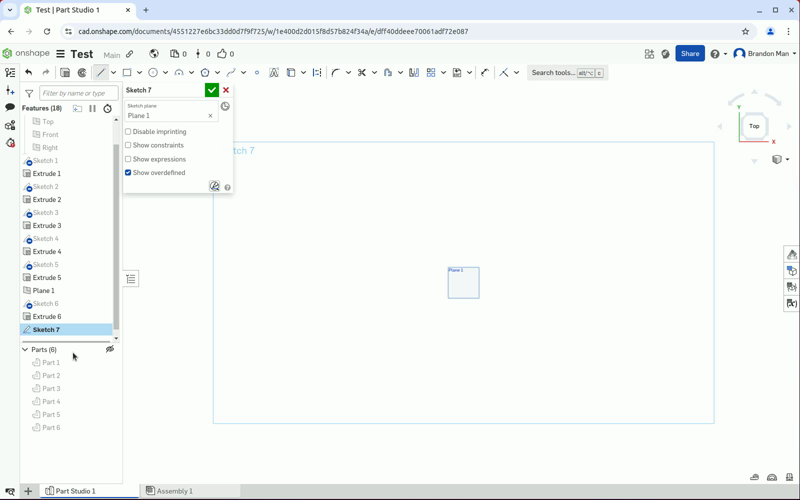
mouse_move(419, 262)
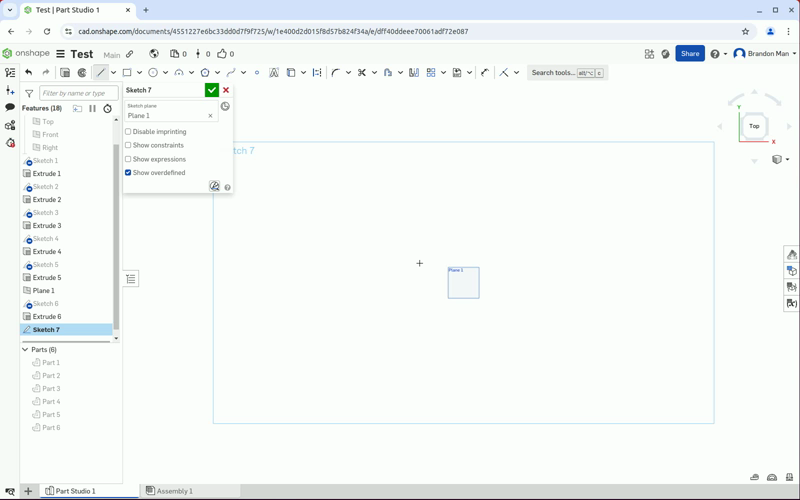
click(419, 262)
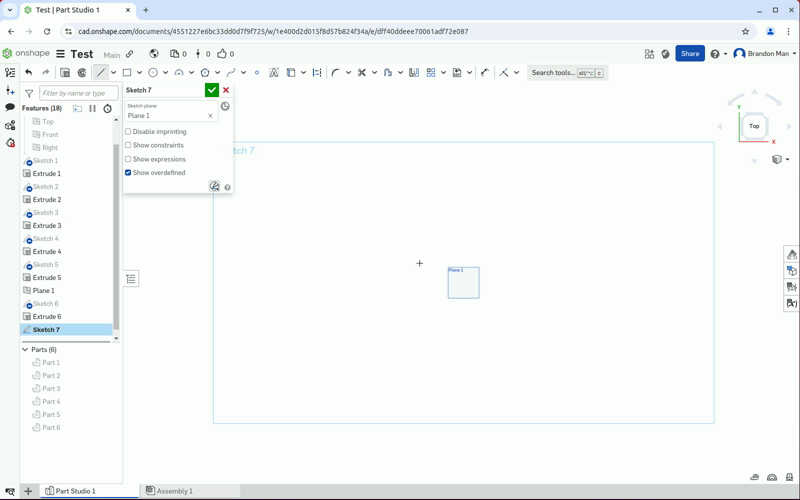
key_up(shift)
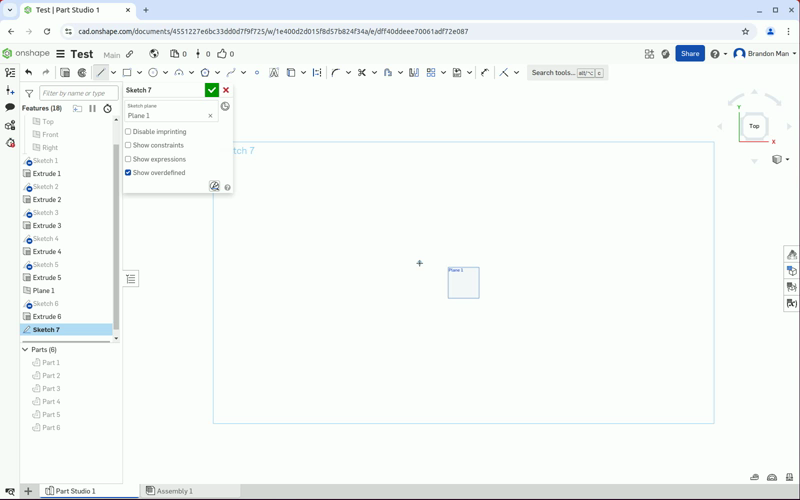
key_down(shift)
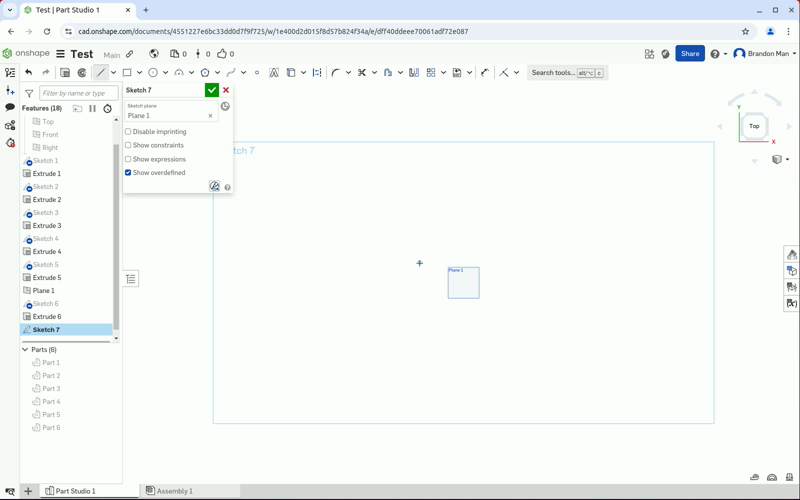
mouse_move(449, 262)
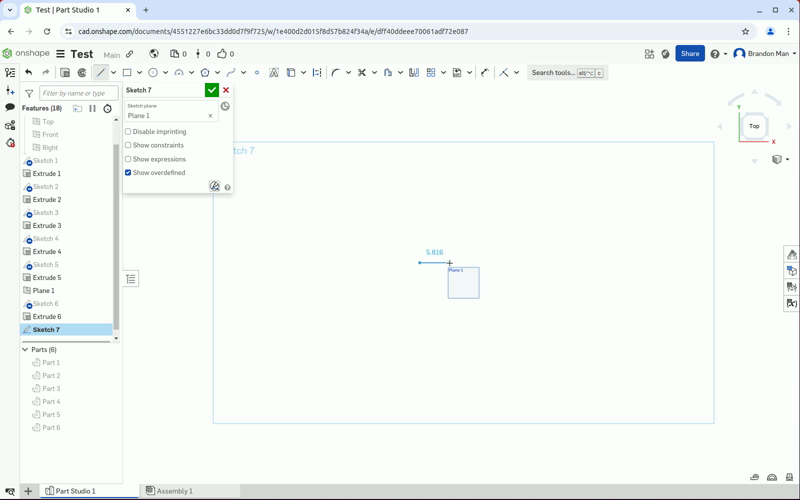
mouse_move(422, 265)
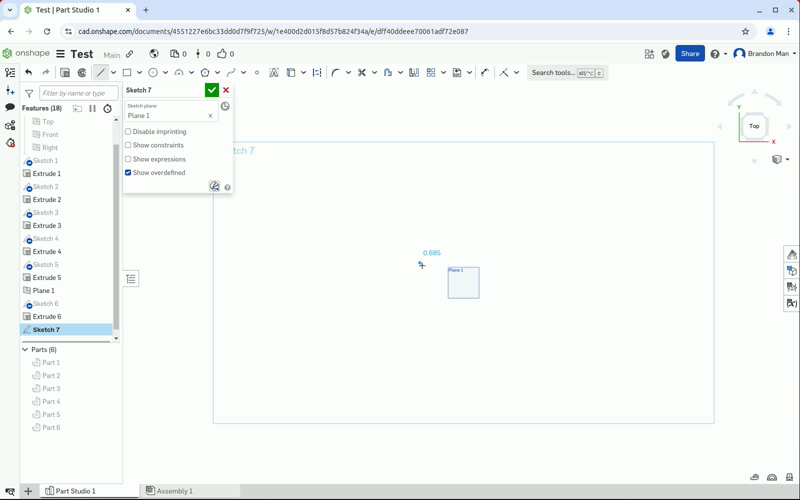
scroll(6)
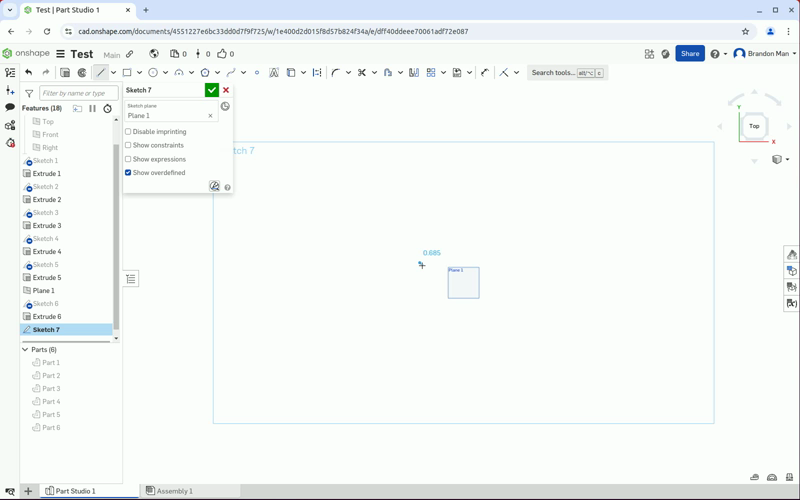
scroll(6)
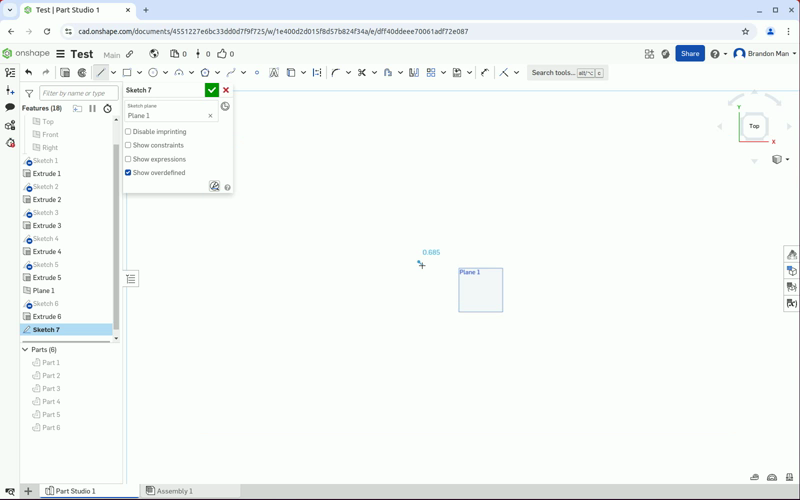
scroll(6)
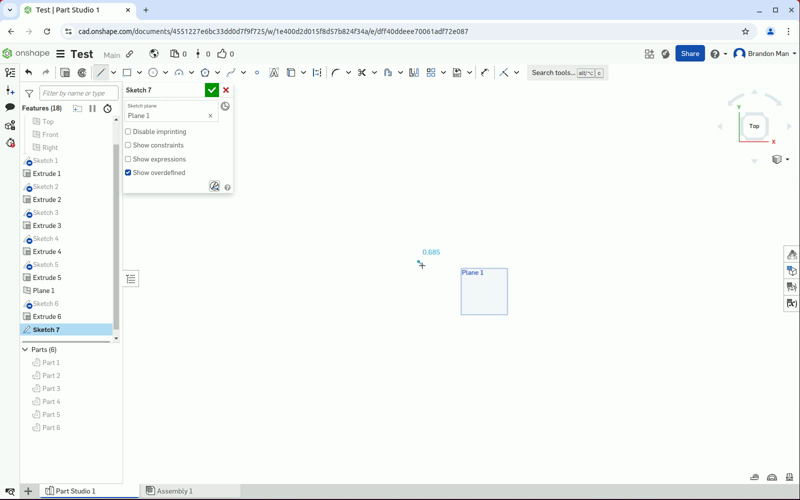
scroll(6)
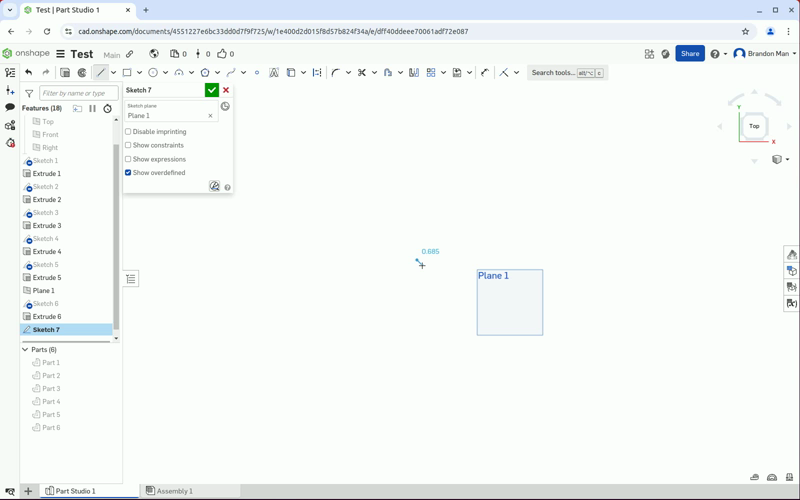
scroll(6)
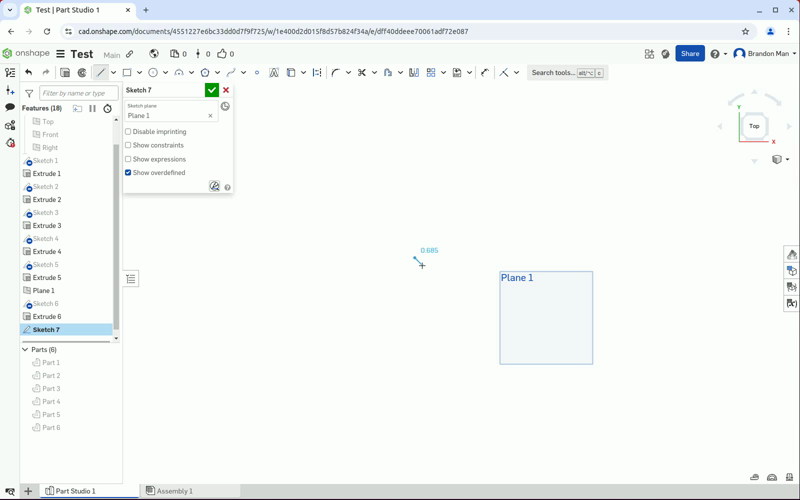
scroll(6)
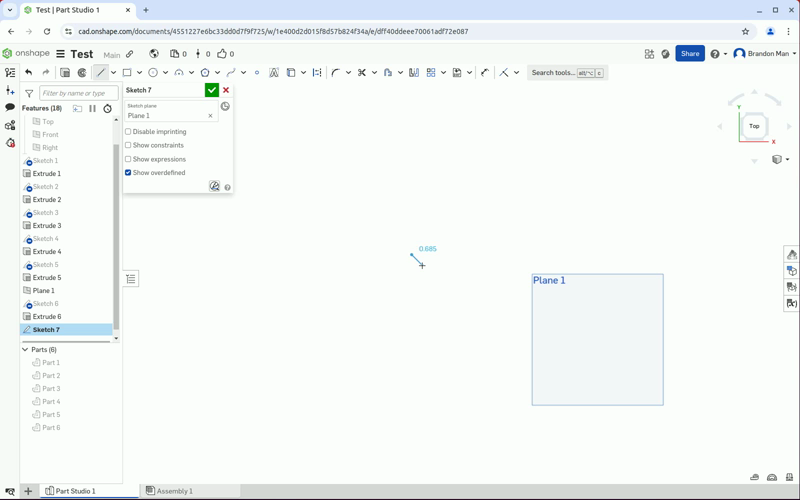
scroll(6)
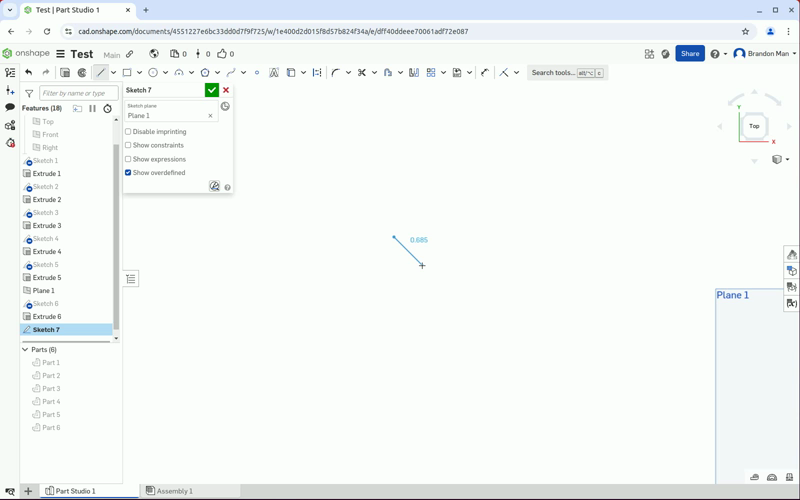
click(422, 265)
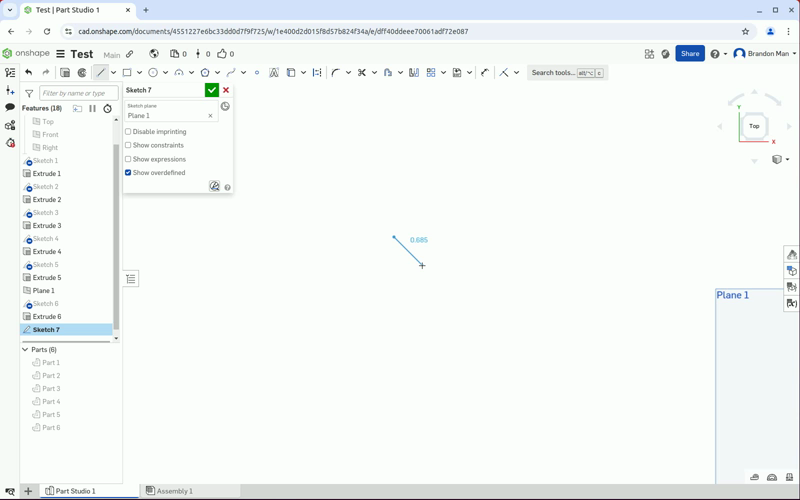
scroll(-6)
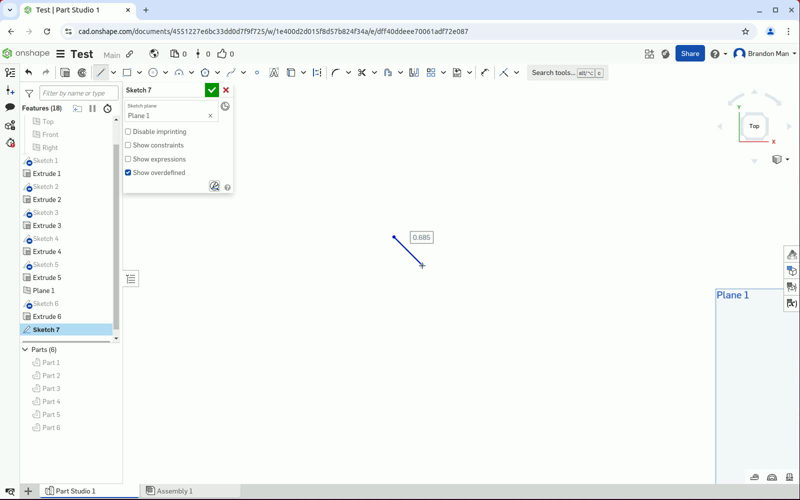
scroll(-6)
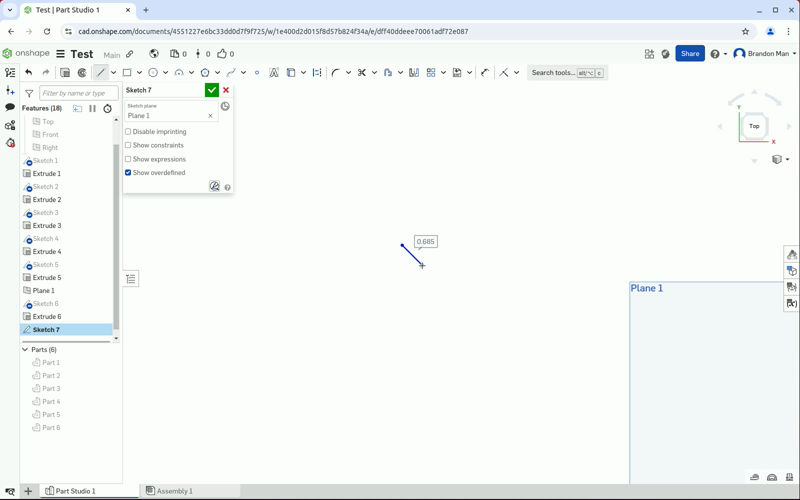
scroll(-6)
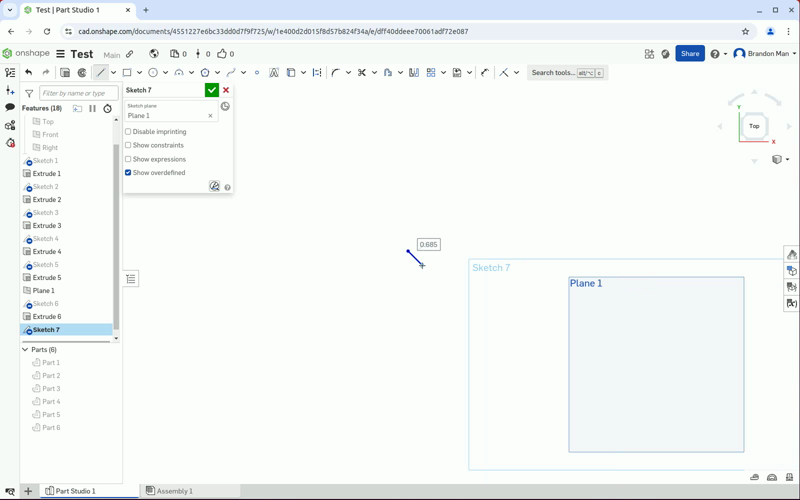
scroll(-6)
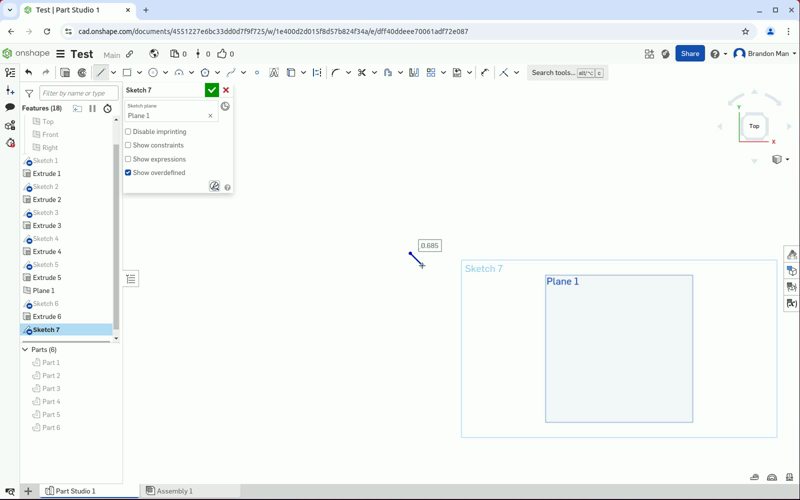
scroll(-6)
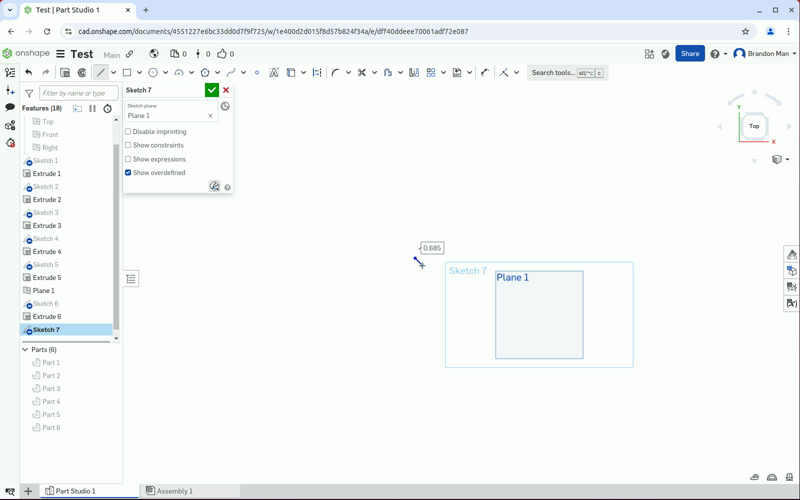
scroll(-6)
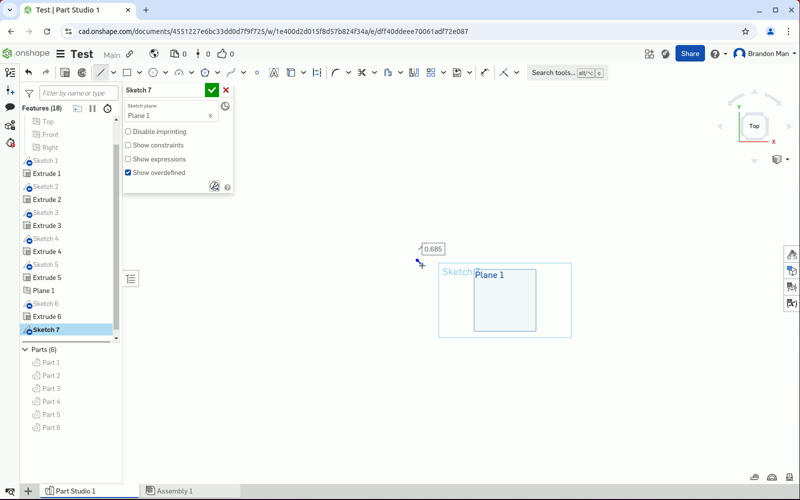
scroll(-6)
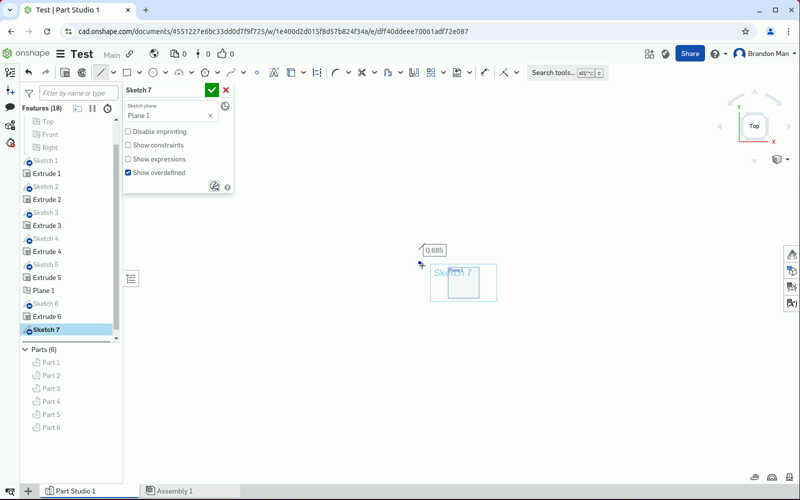
key_up(shift)
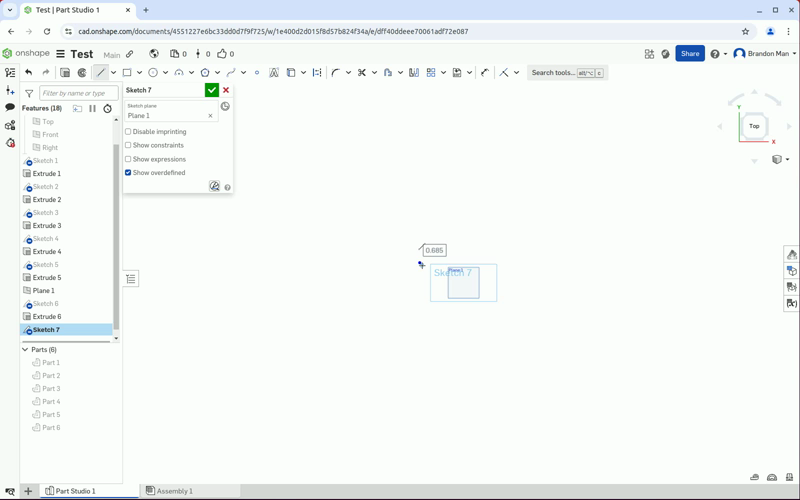
key_down(shift)
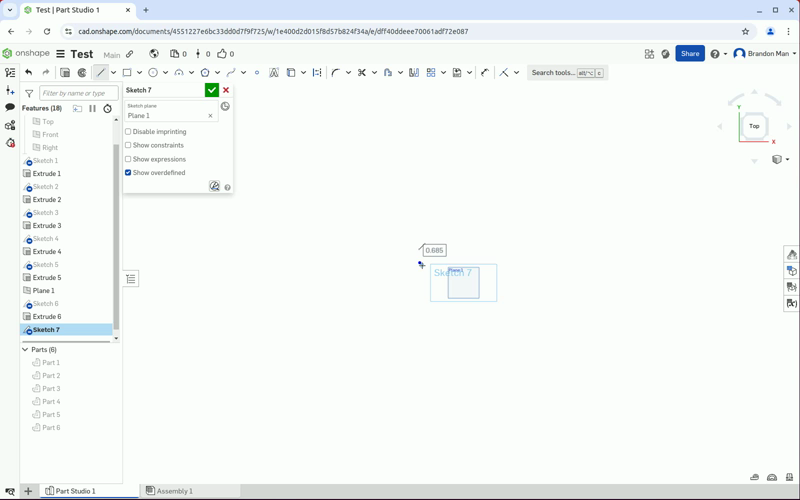
mouse_move(452, 265)
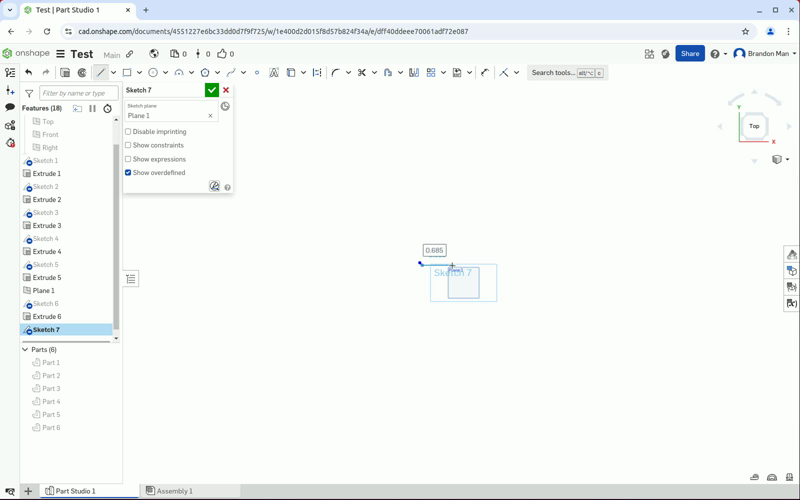
mouse_move(422, 262)
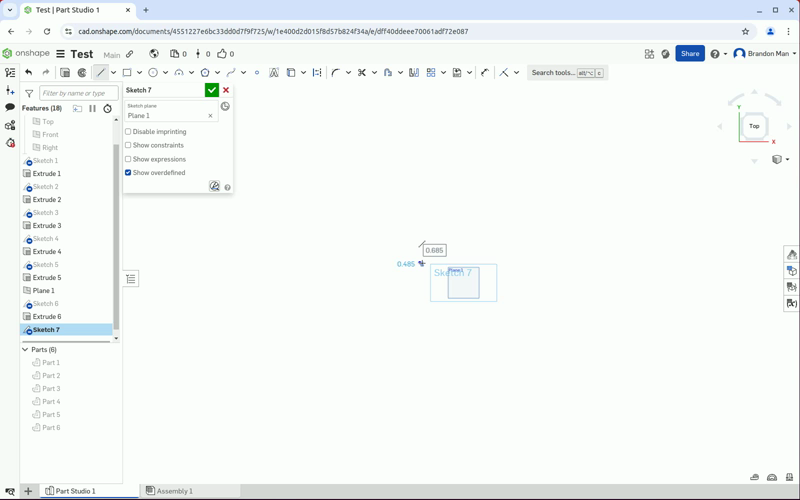
scroll(6)
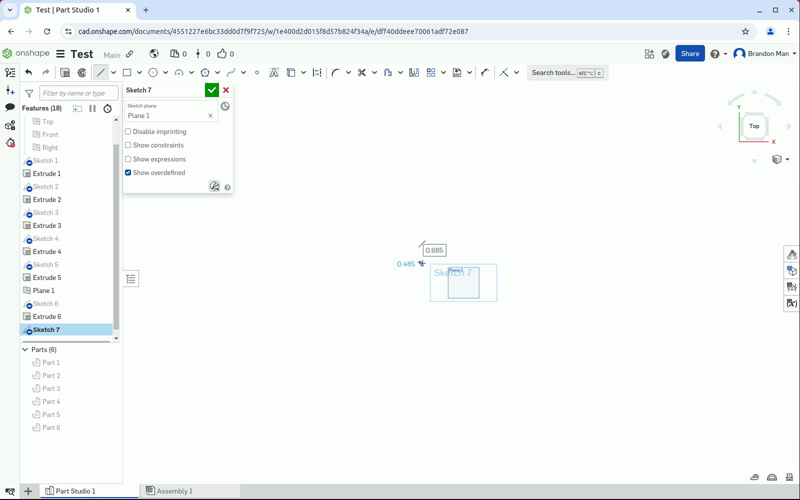
scroll(6)
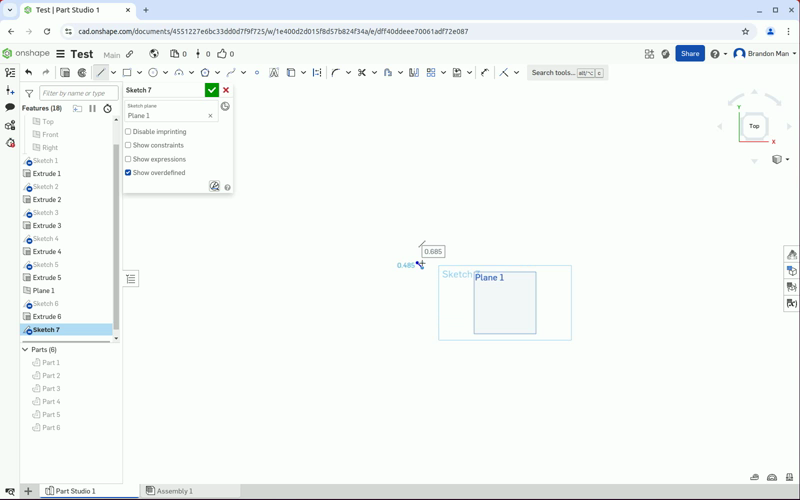
scroll(6)
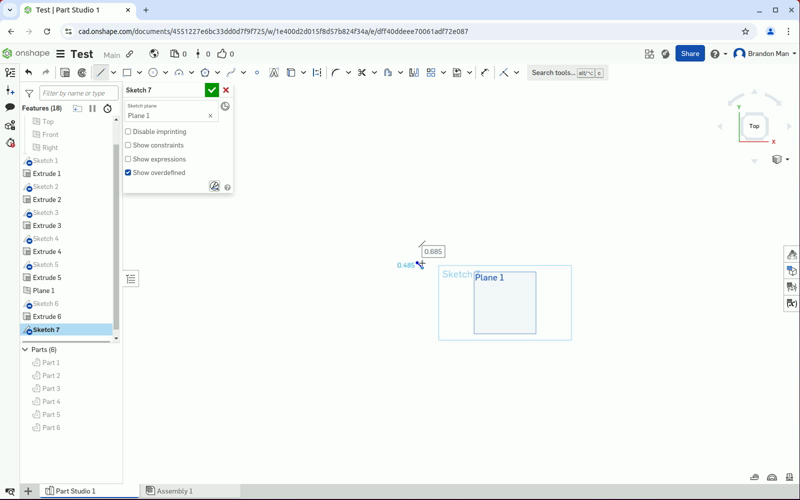
scroll(6)
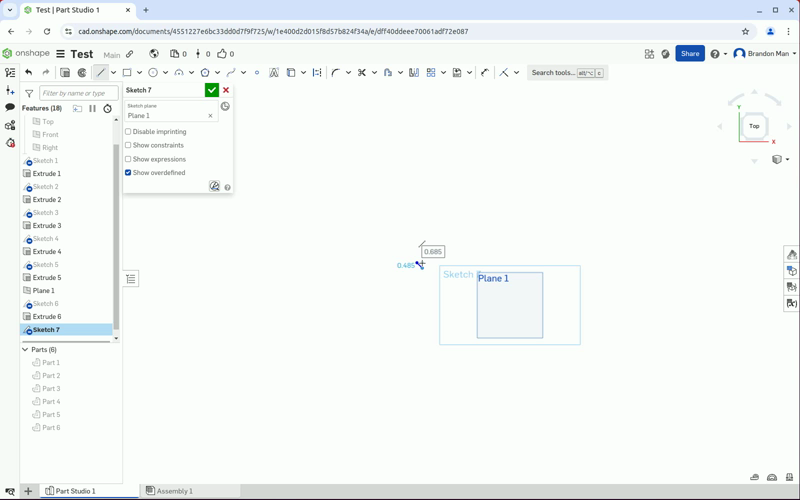
scroll(6)
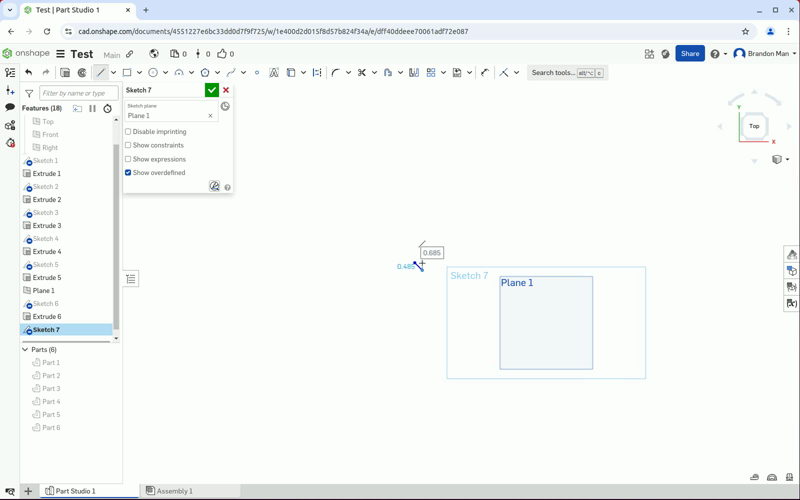
scroll(6)
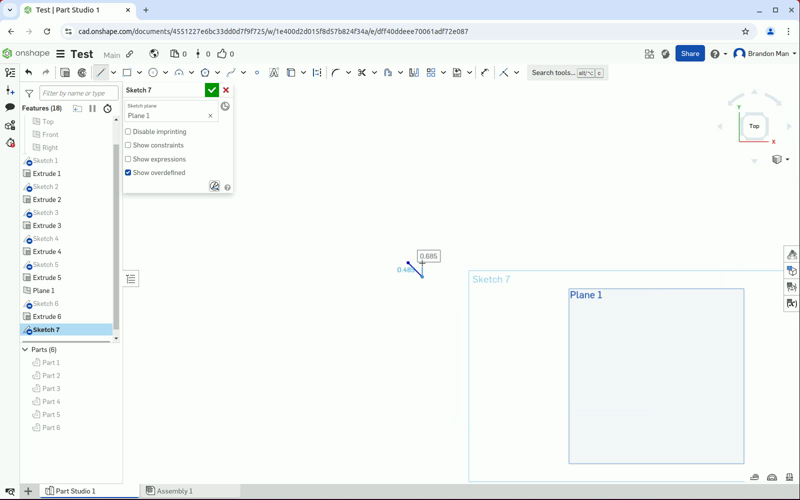
scroll(6)
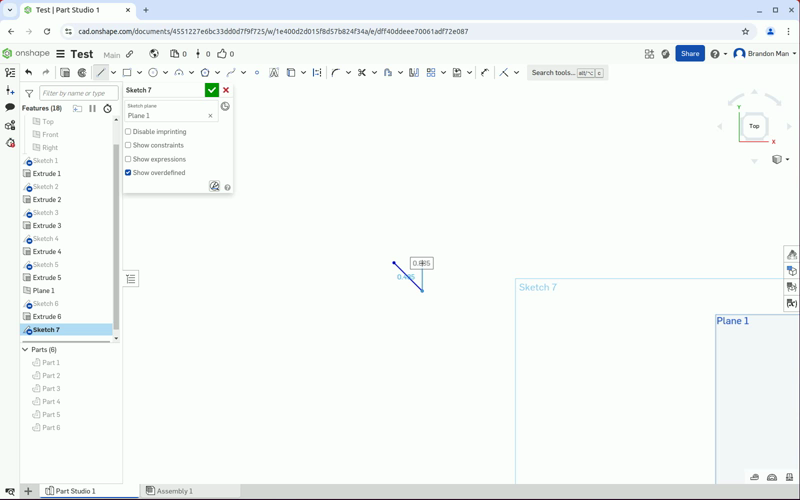
click(422, 262)
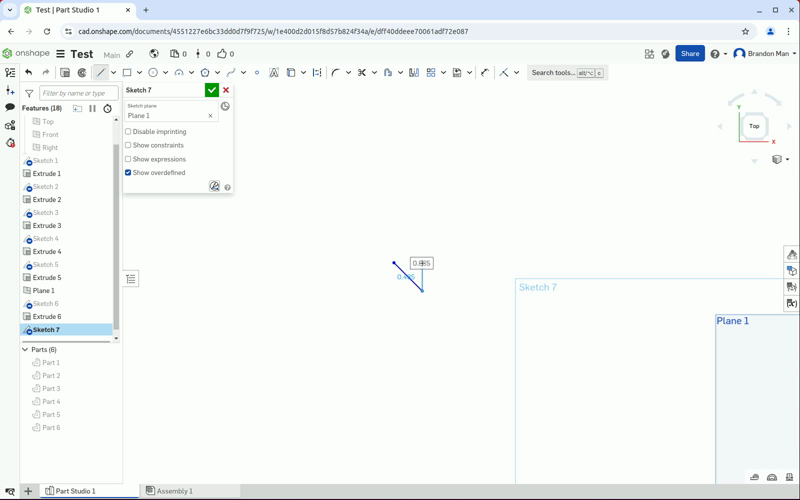
scroll(-6)
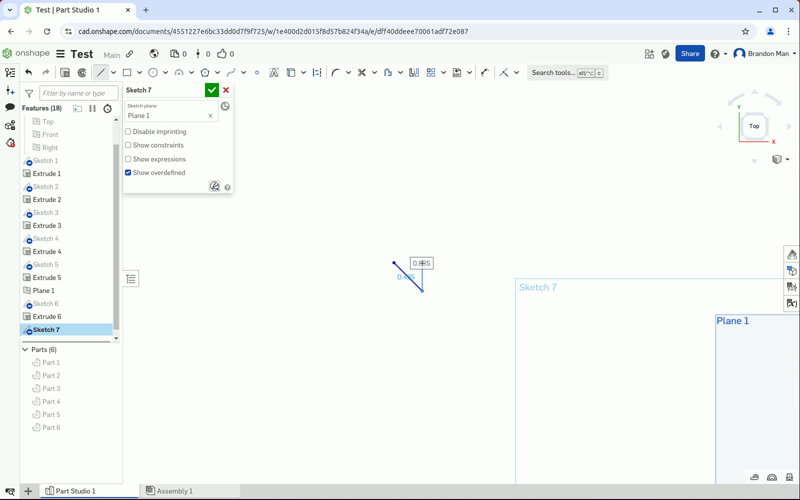
scroll(-6)
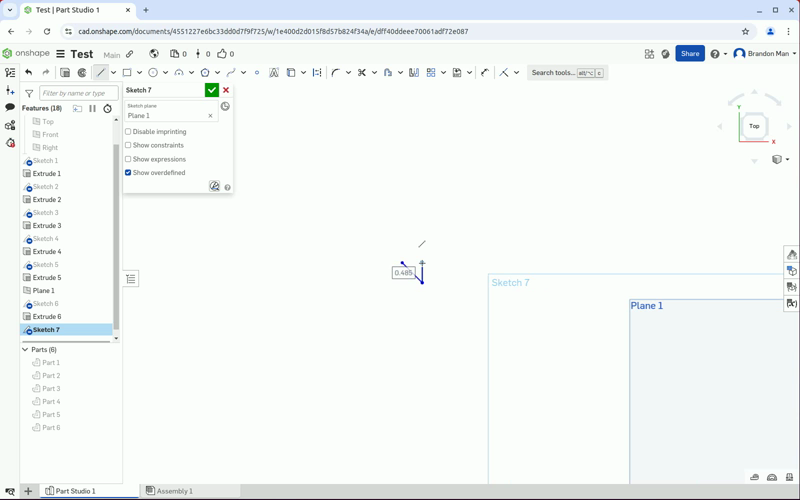
scroll(-6)
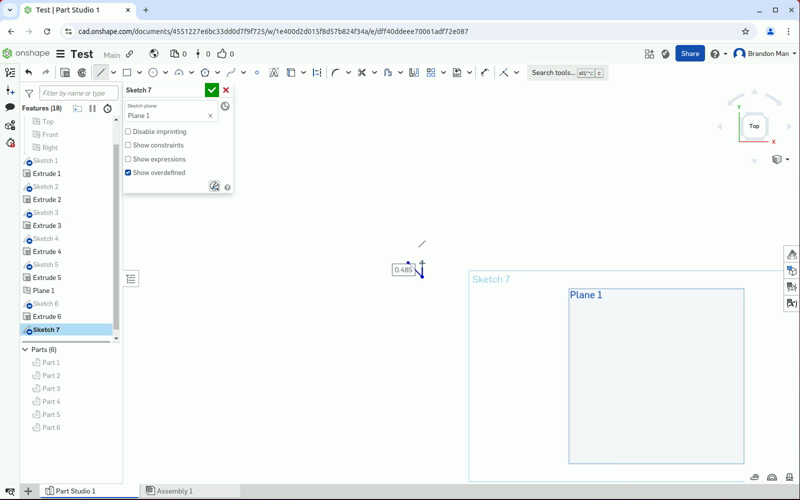
scroll(-6)
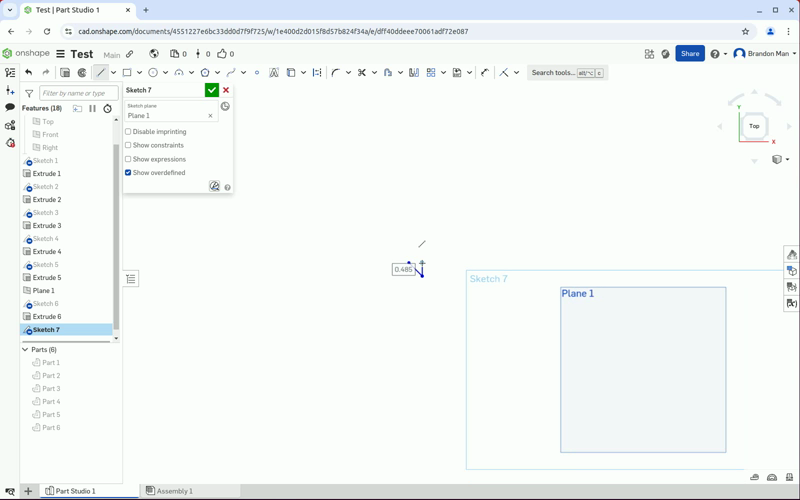
scroll(-6)
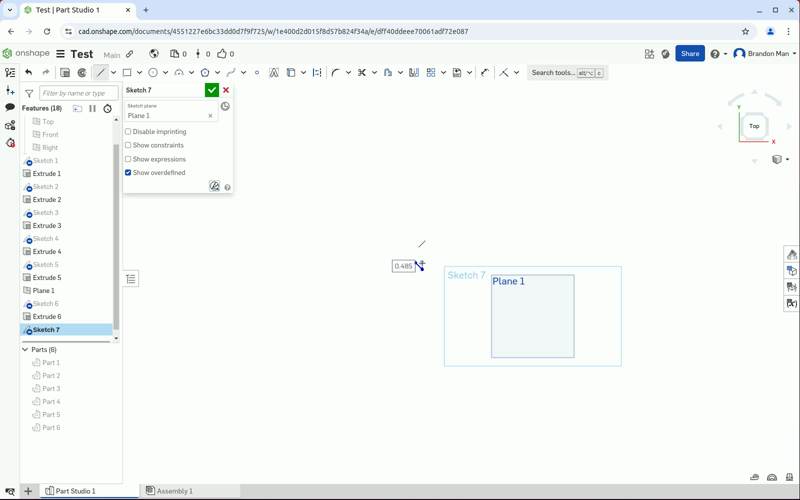
scroll(-6)
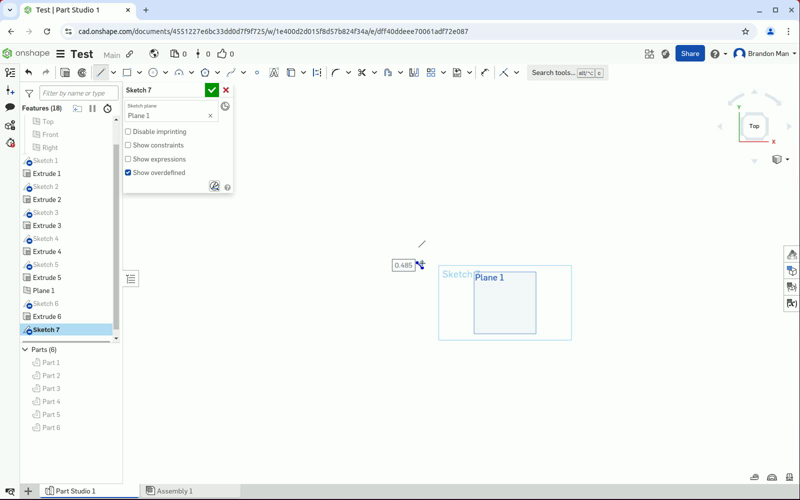
scroll(-6)
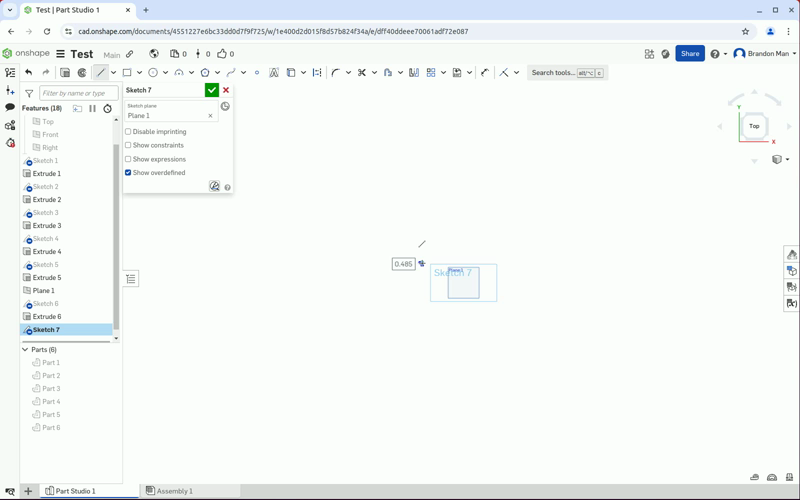
key_up(shift)
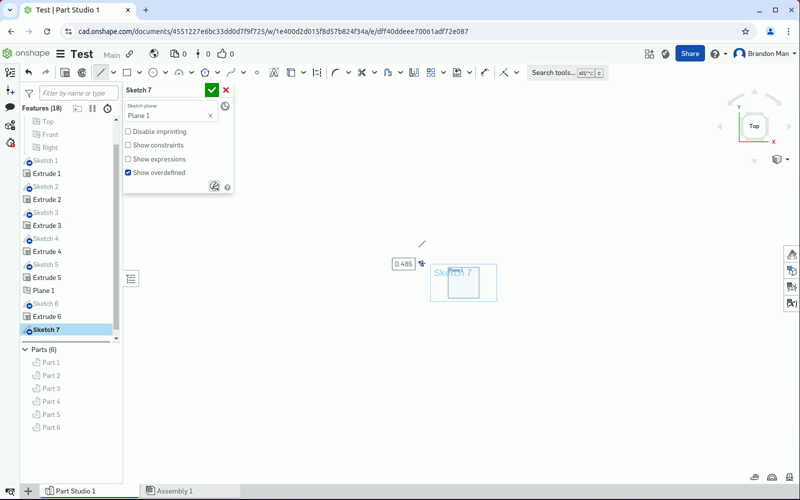
mouse_move(452, 262)
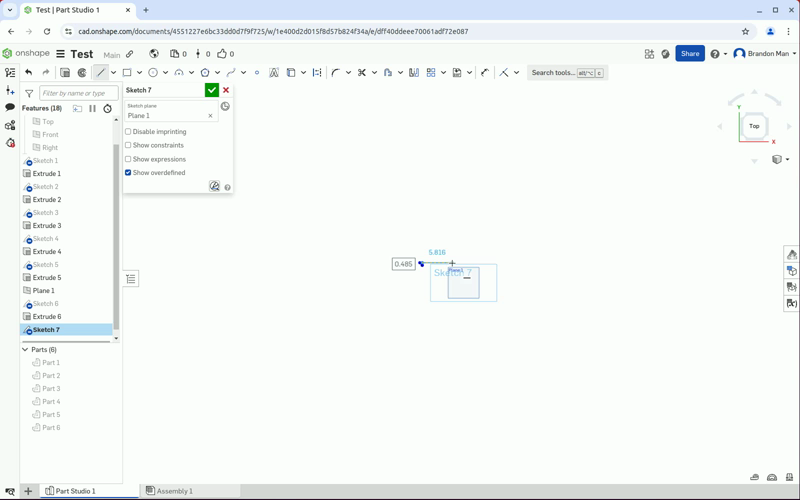
key_down(shift)
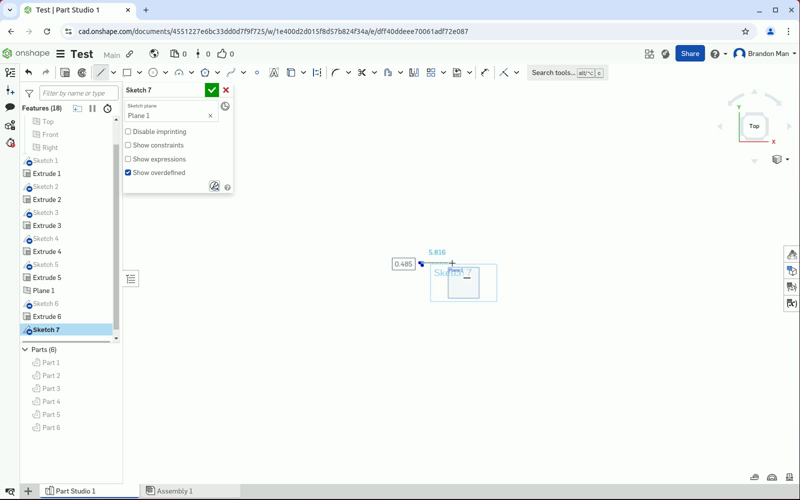
mouse_move(419, 262)
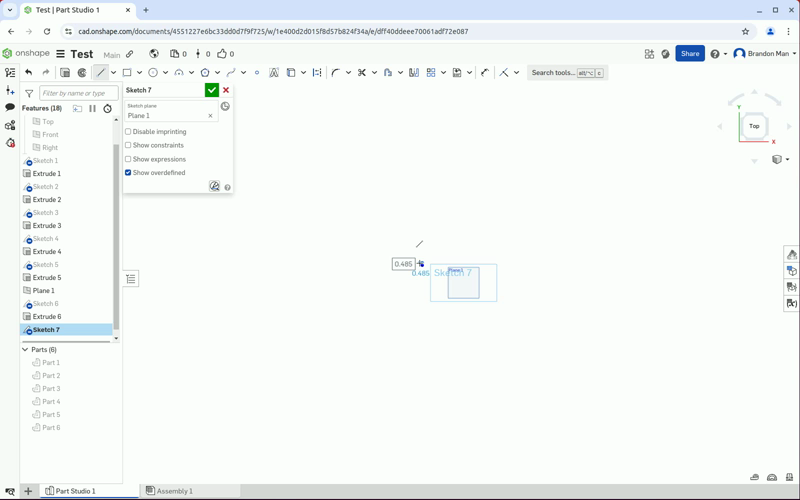
scroll(6)
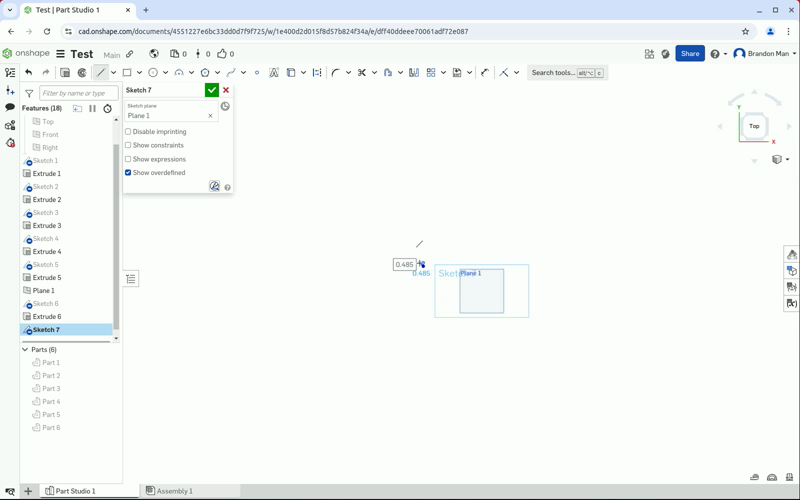
scroll(6)
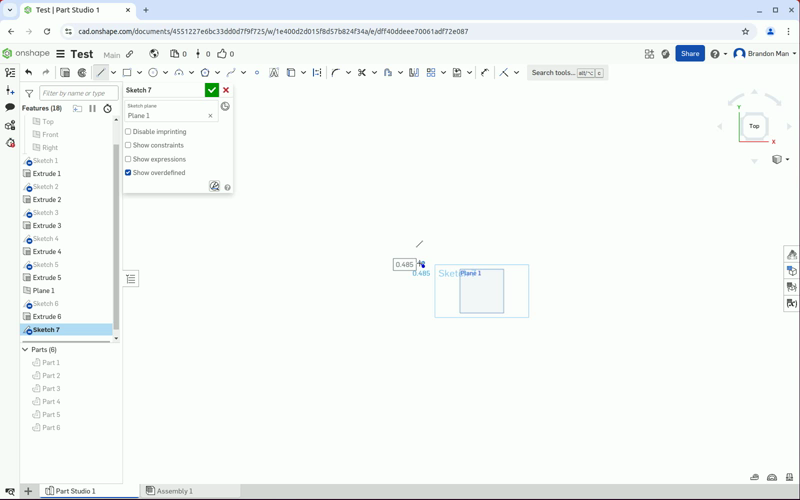
scroll(6)
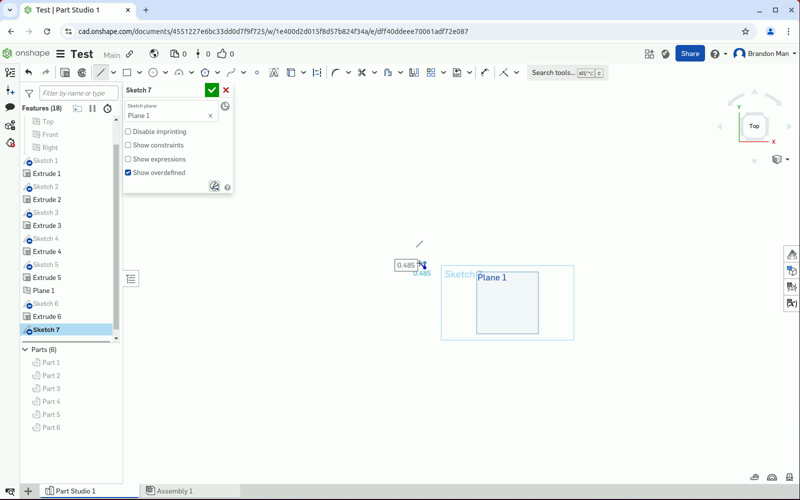
scroll(6)
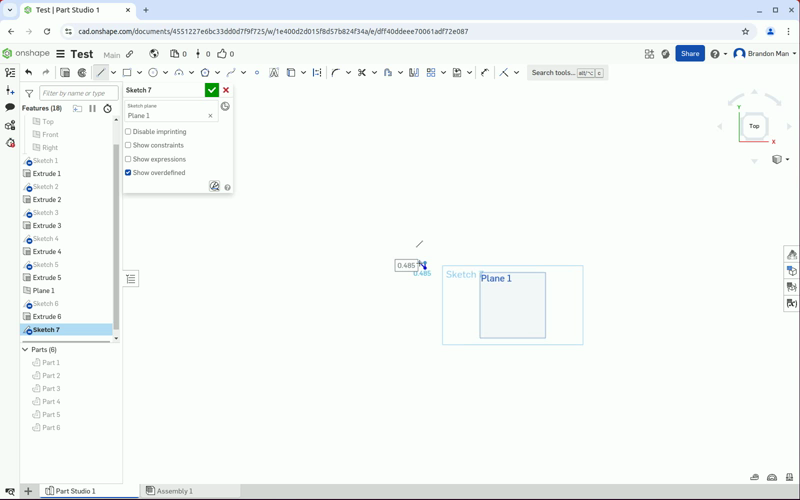
scroll(6)
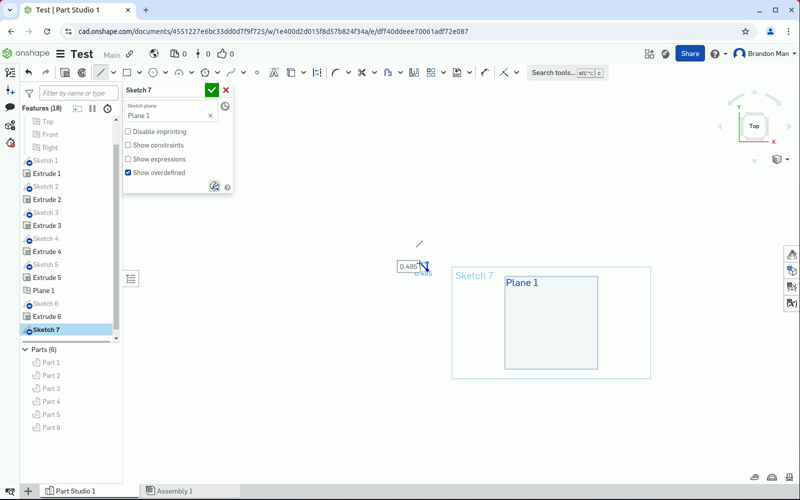
scroll(6)
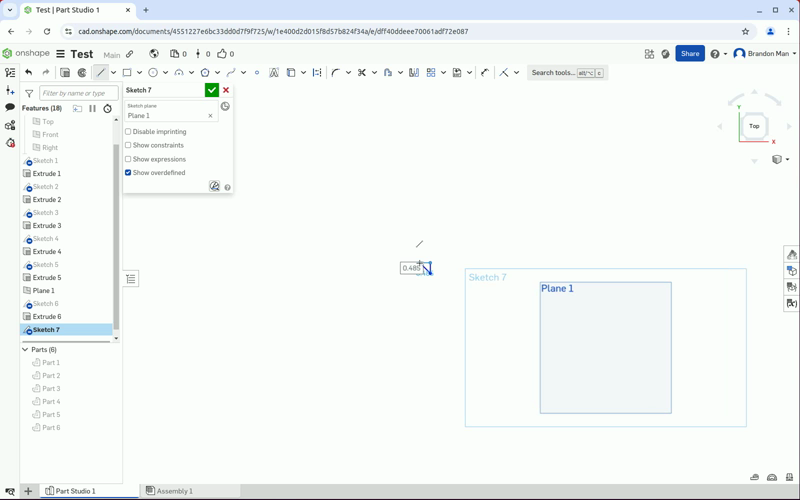
scroll(6)
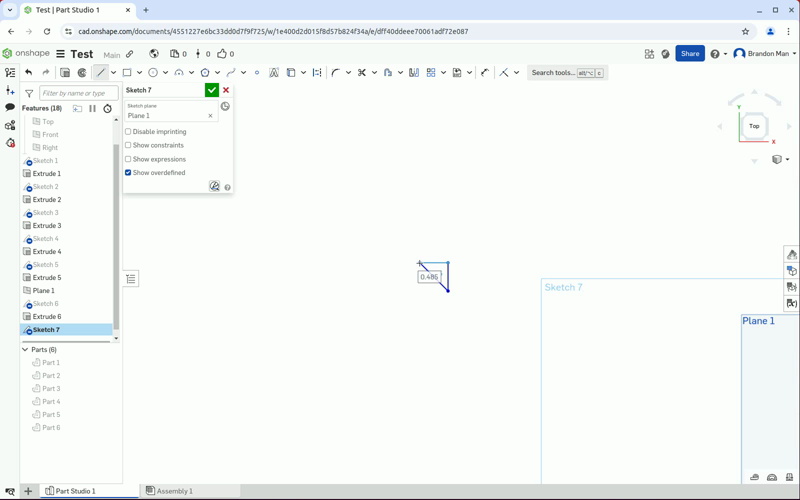
key_up(shift)
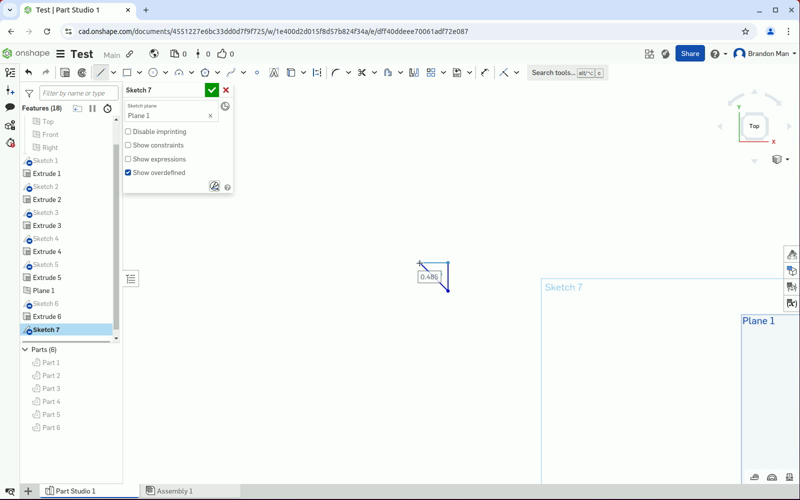
click(419, 262)
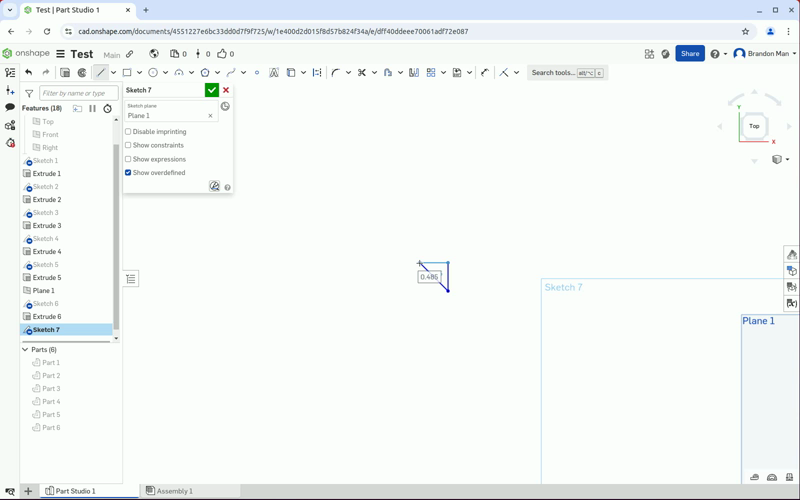
scroll(-6)
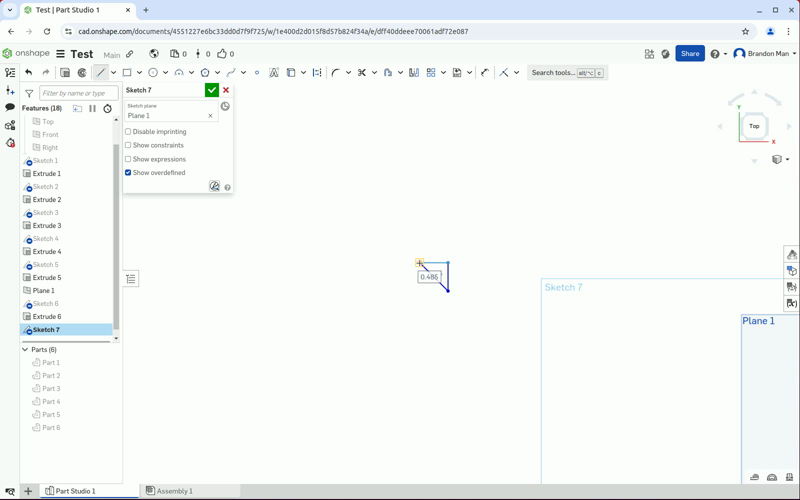
scroll(-6)
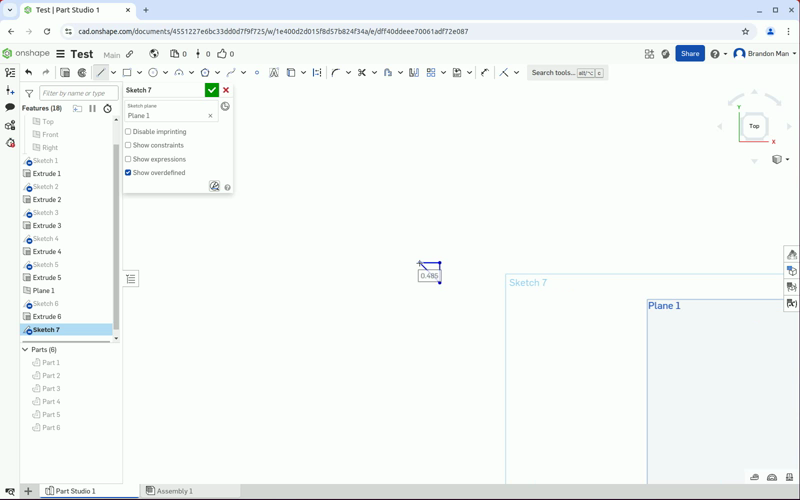
scroll(-6)
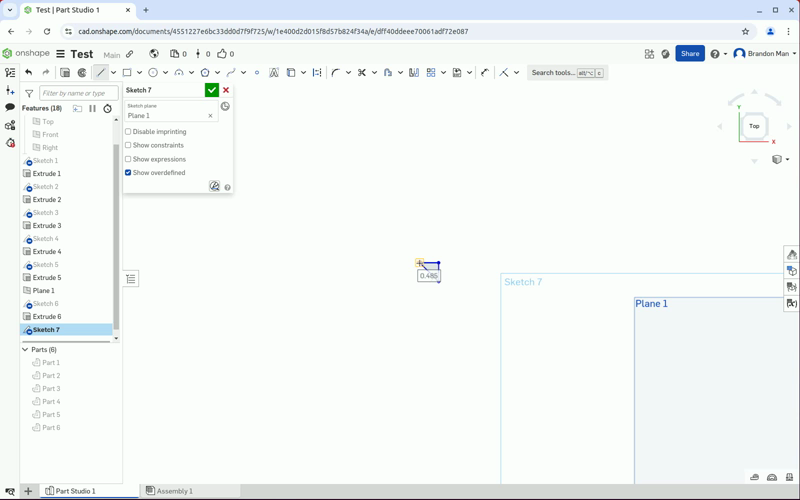
scroll(-6)
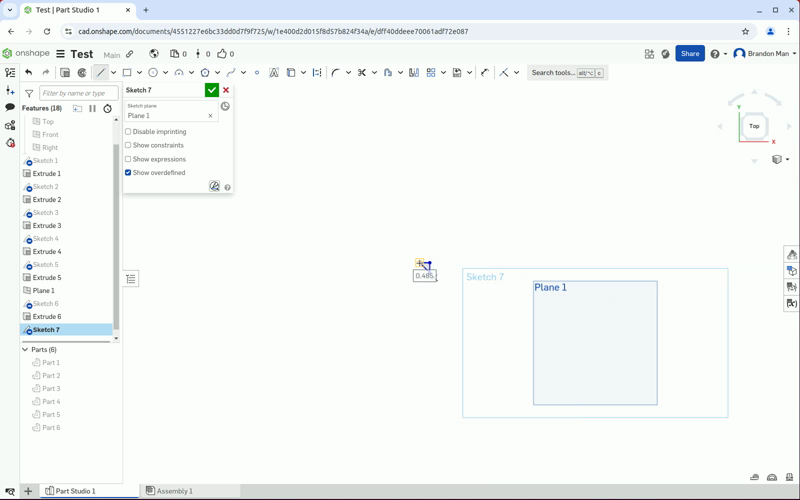
scroll(-6)
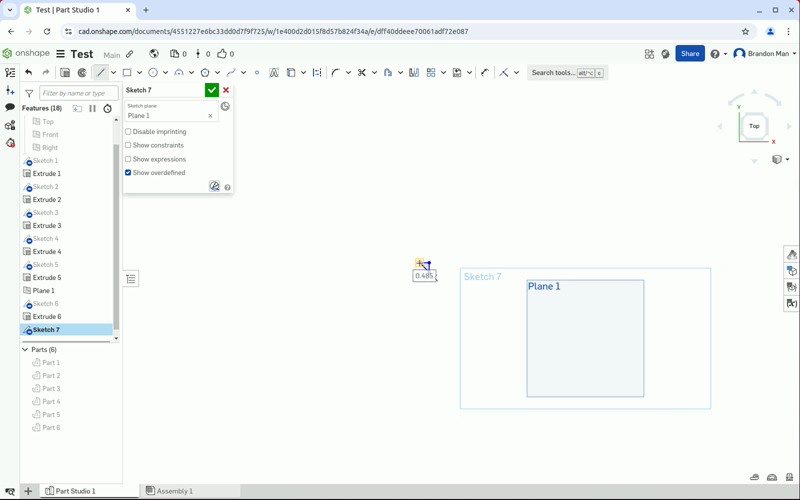
scroll(-6)
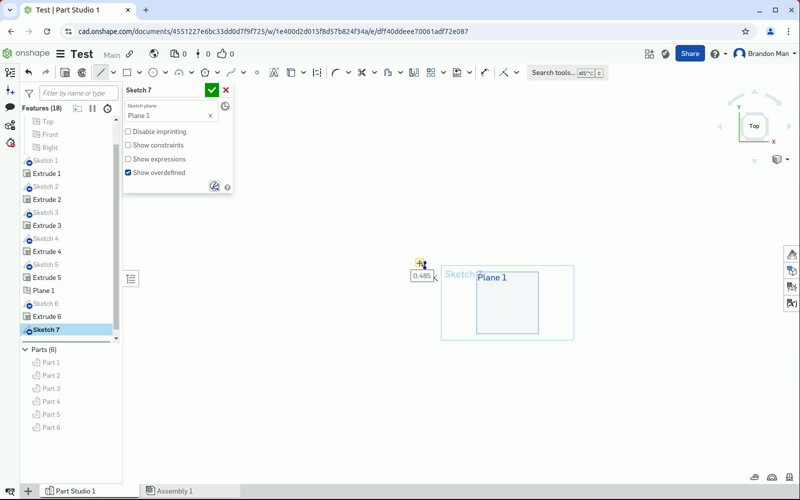
scroll(-6)
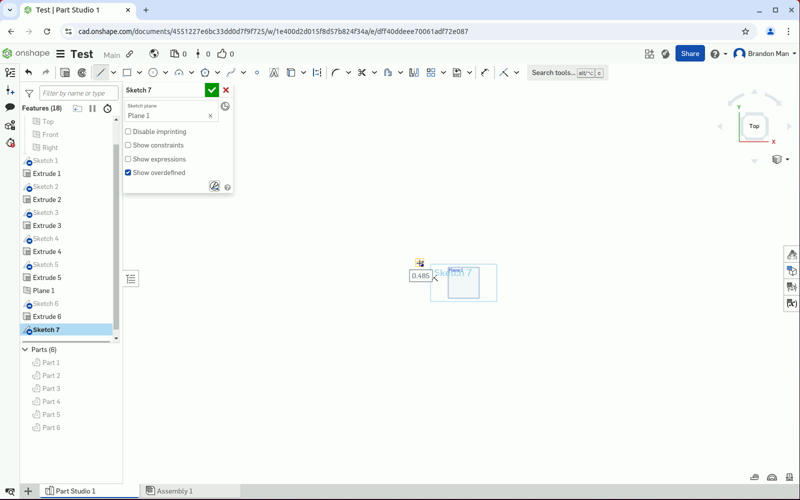
key(esc)
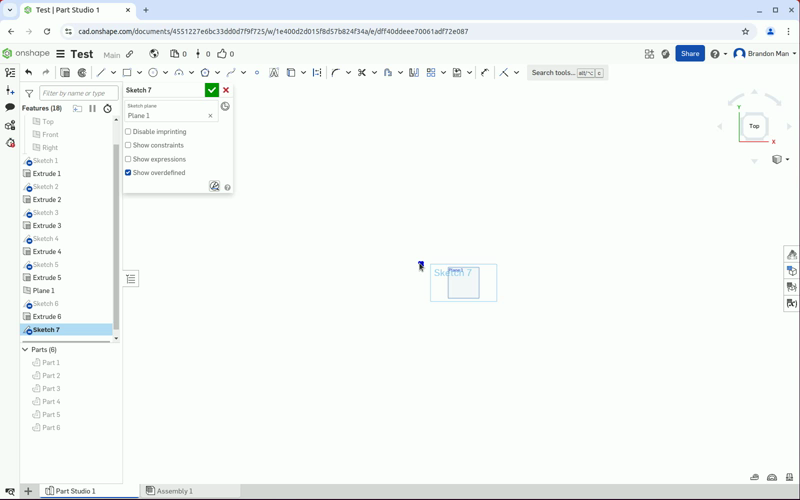
mouse_move(422, 264)
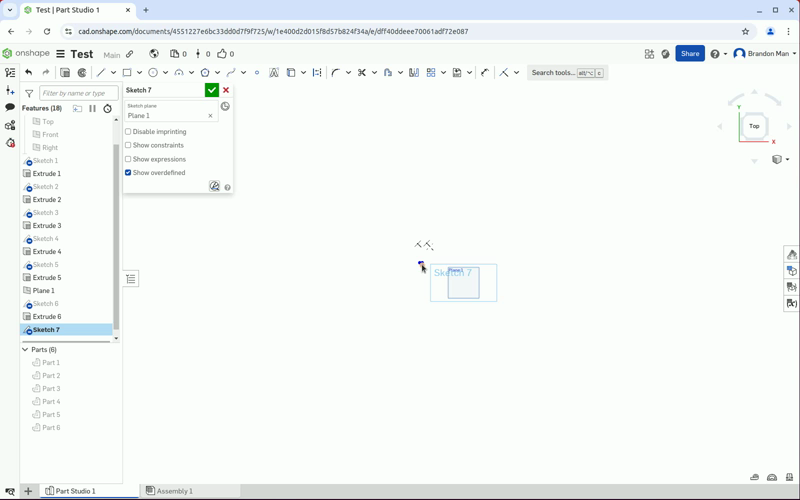
scroll(6)
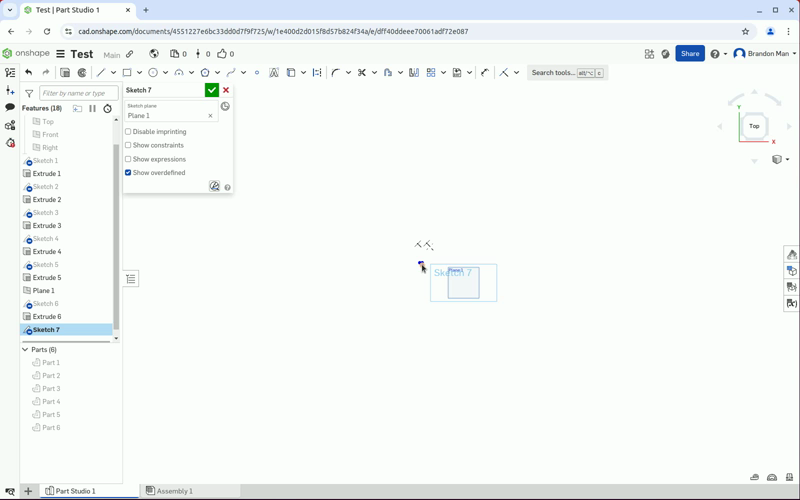
scroll(6)
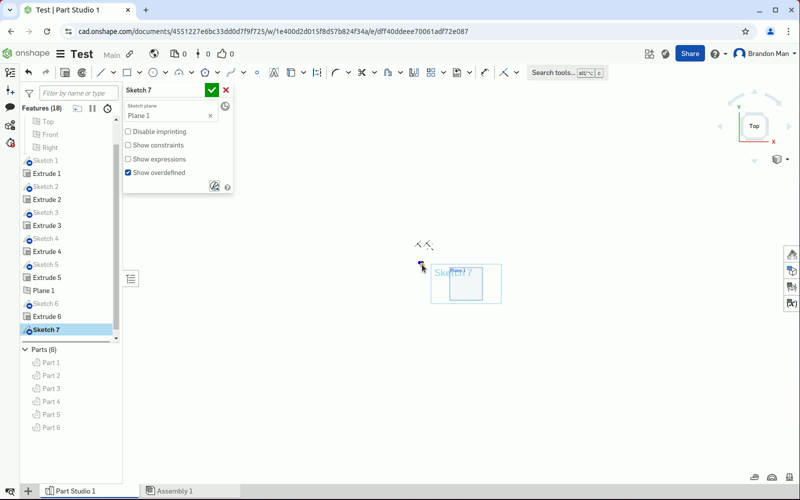
scroll(6)
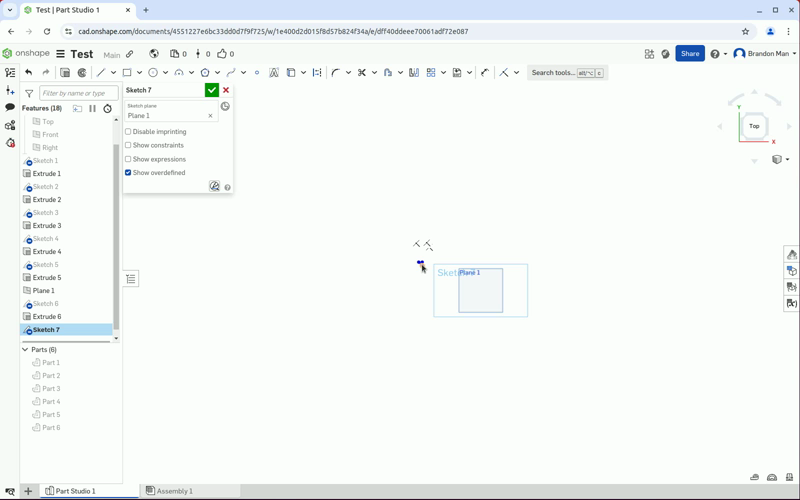
scroll(6)
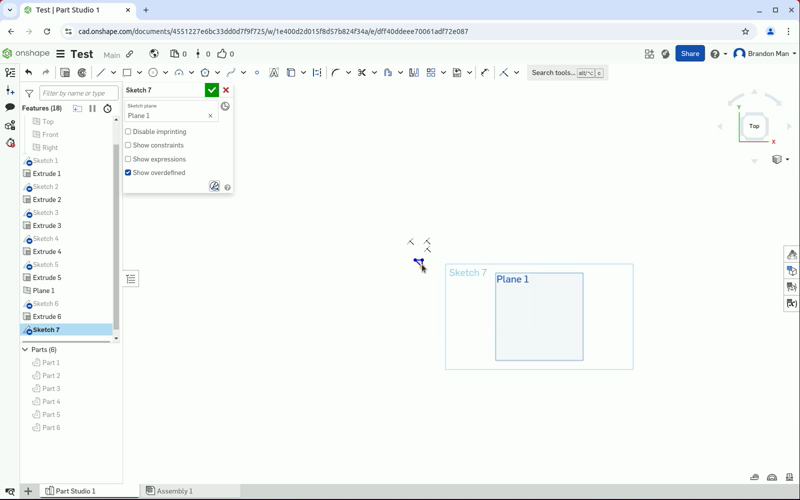
scroll(6)
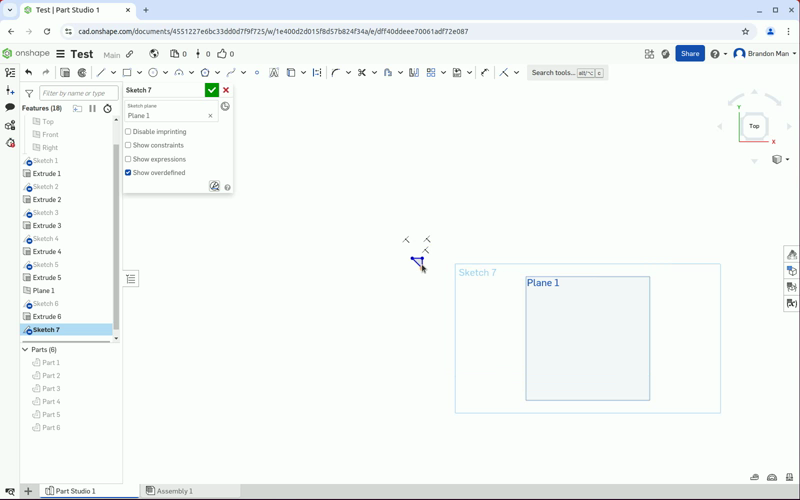
scroll(6)
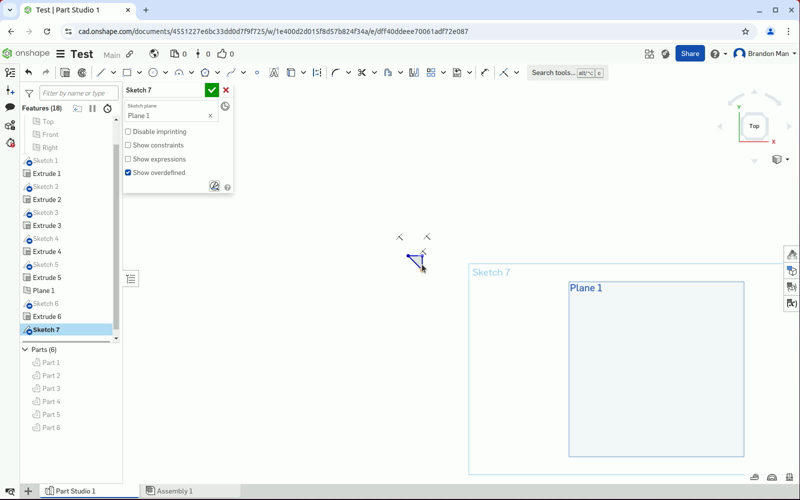
scroll(6)
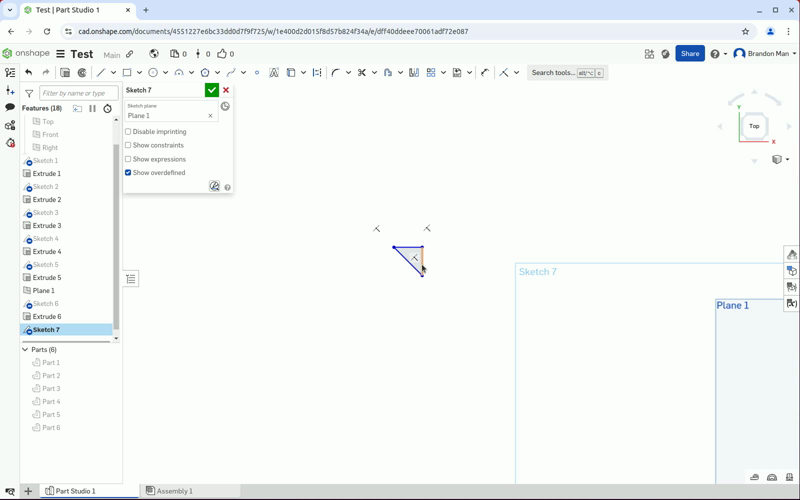
click(422, 264)
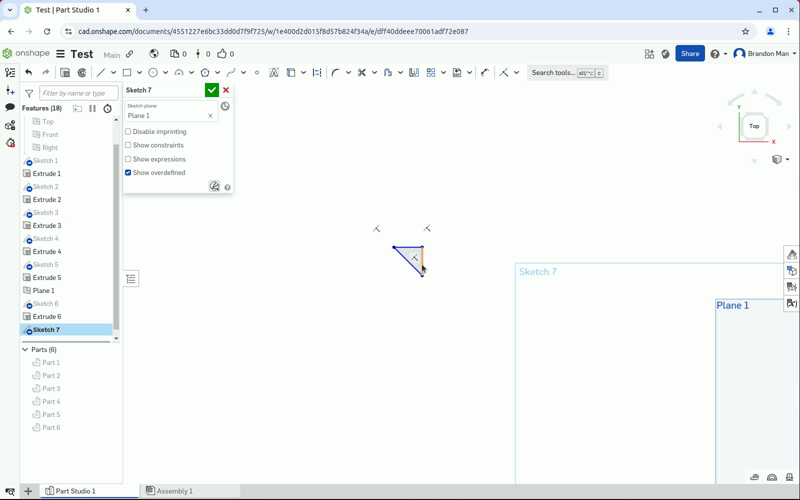
scroll(-6)
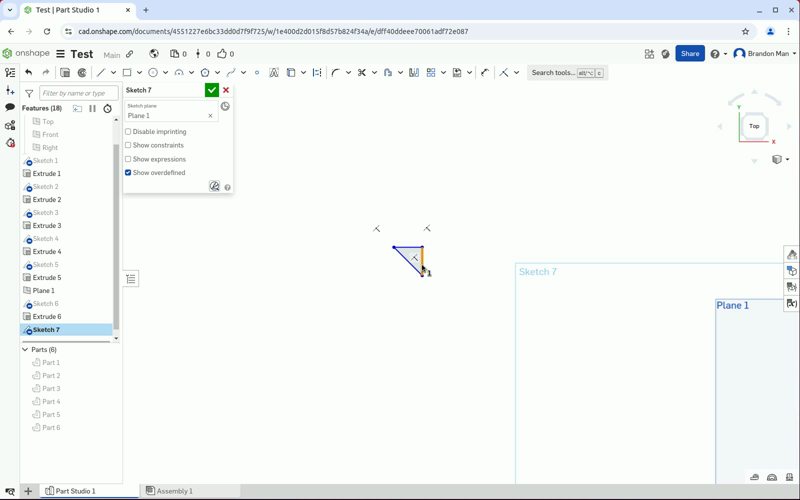
scroll(-6)
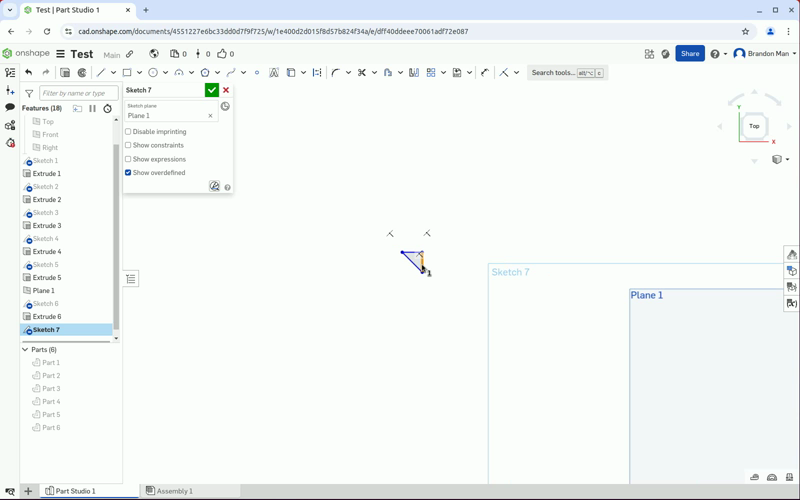
scroll(-6)
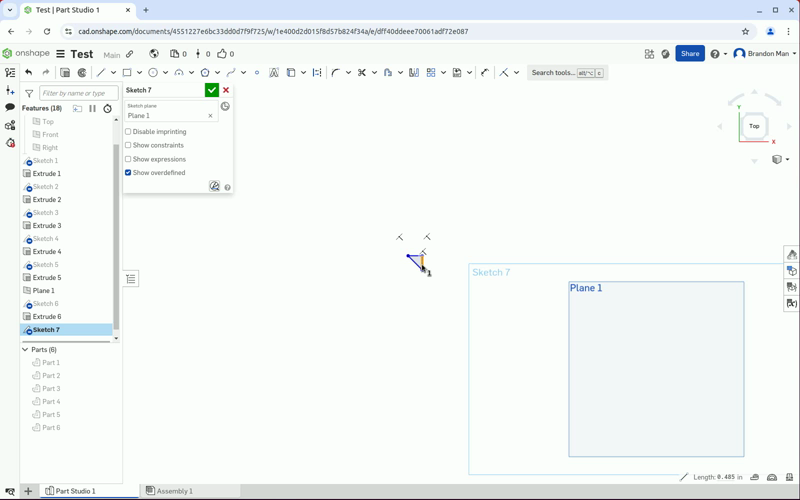
scroll(-6)
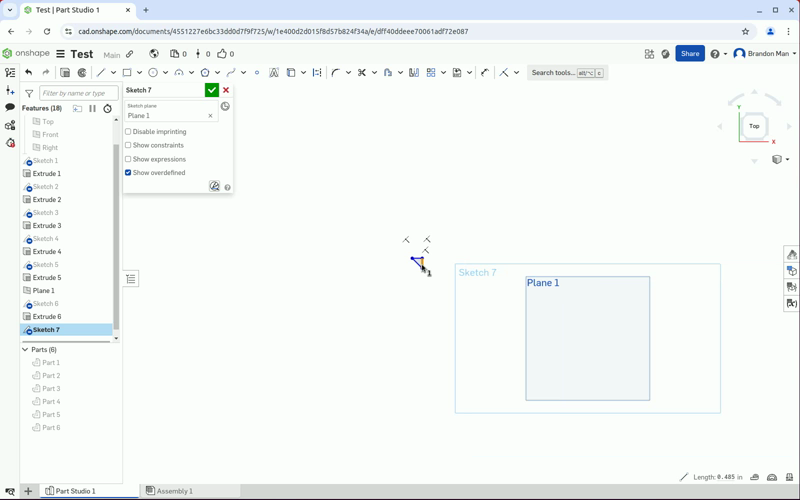
scroll(-6)
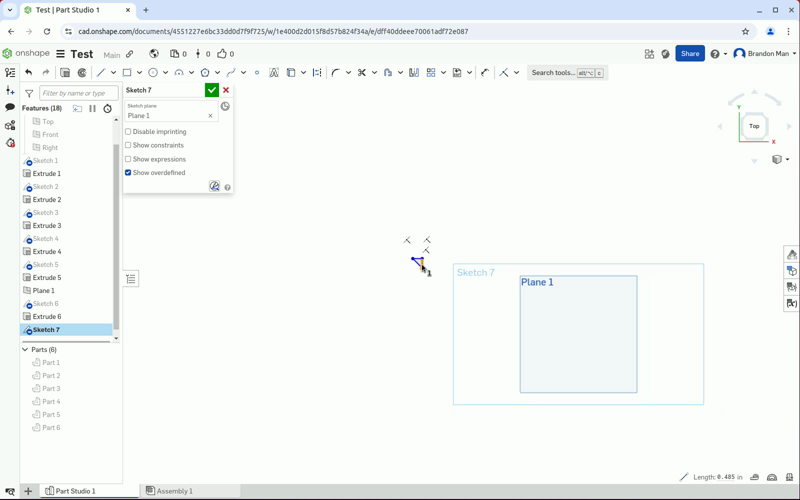
scroll(-6)
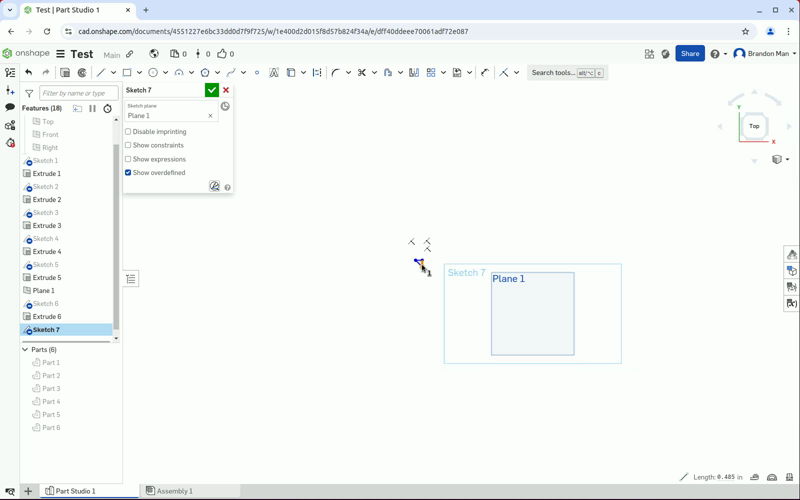
scroll(-6)
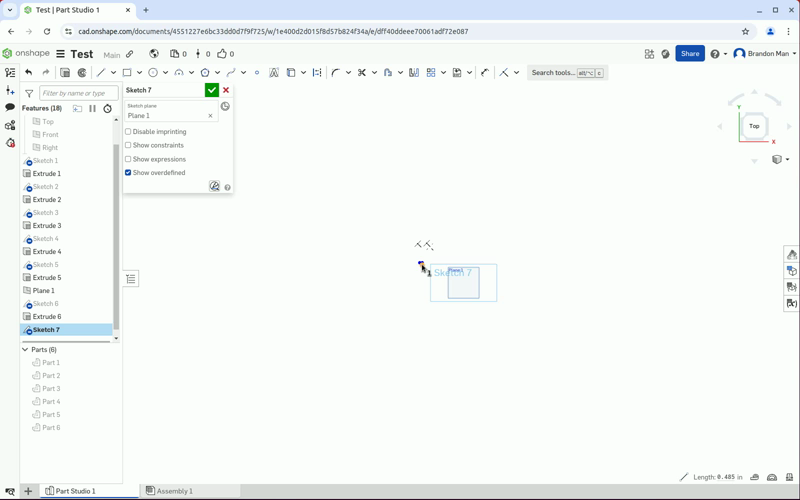
mouse_move(73, 352)
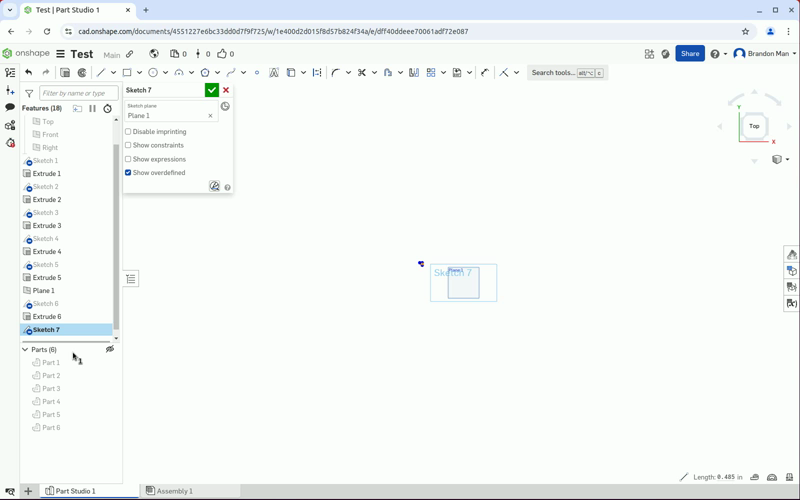
key(shift+y)
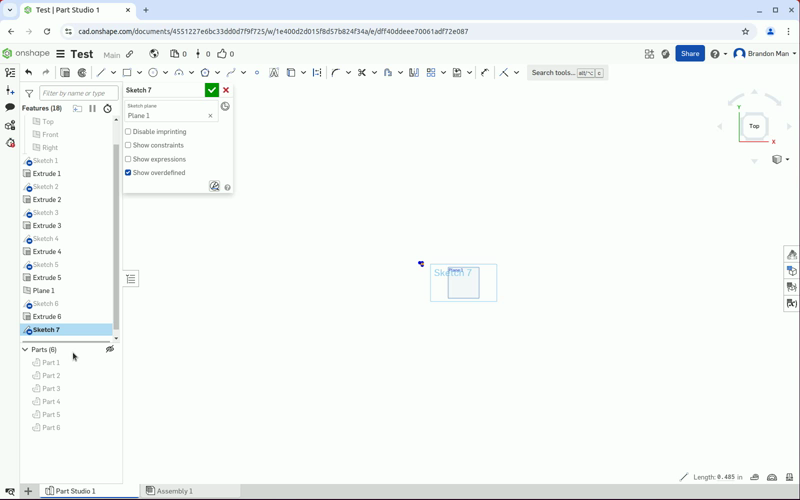
key(shift+e)
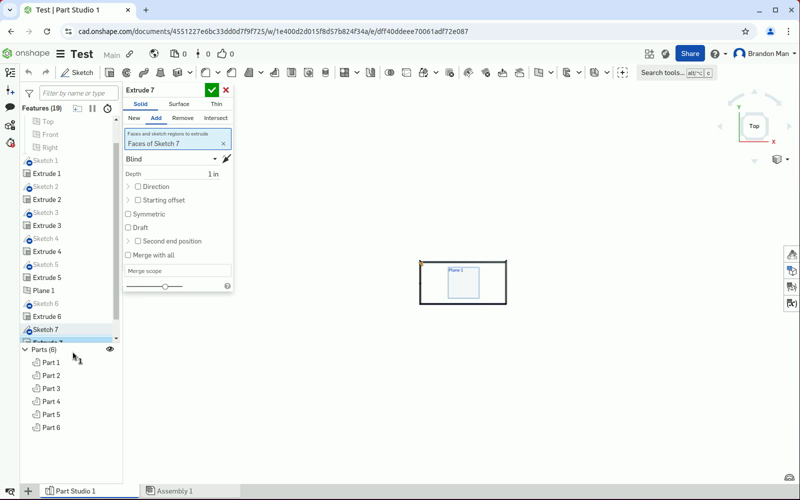
mouse_move(143, 106)
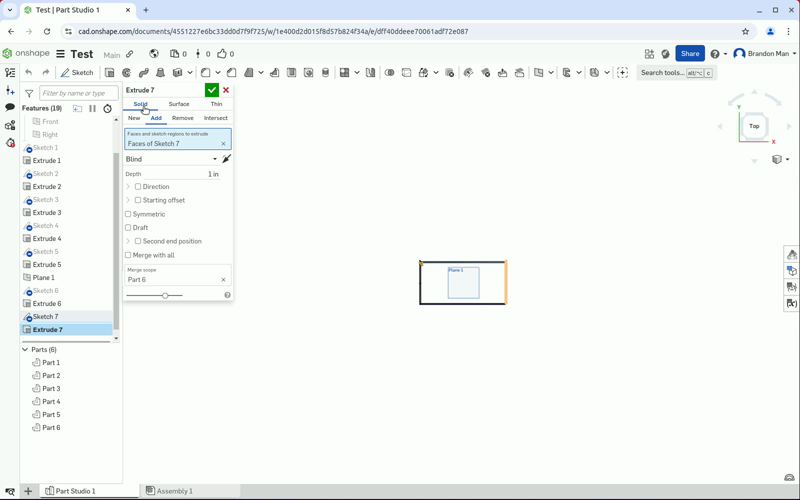
click(143, 106)
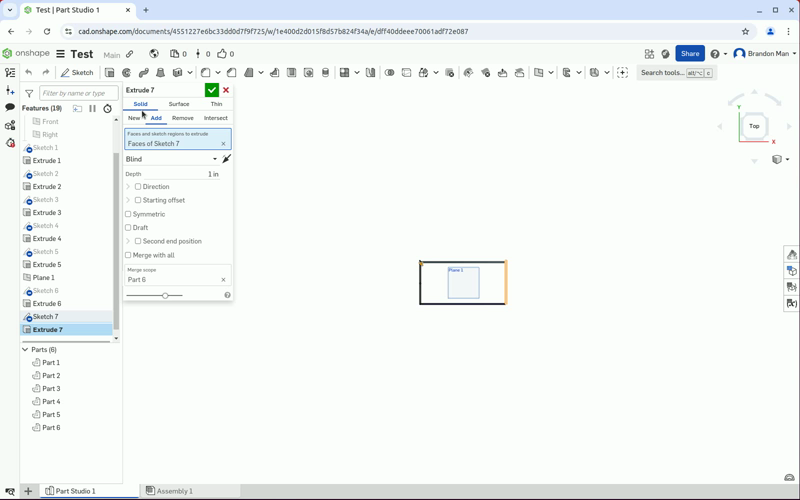
mouse_move(137, 120)
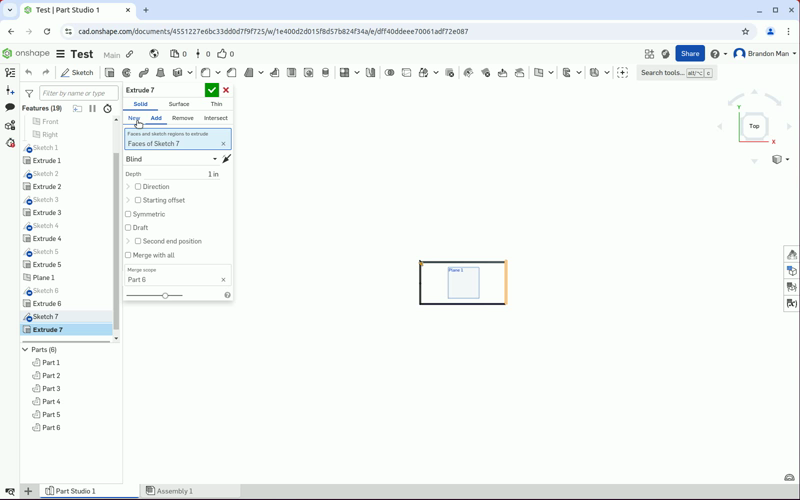
click(137, 120)
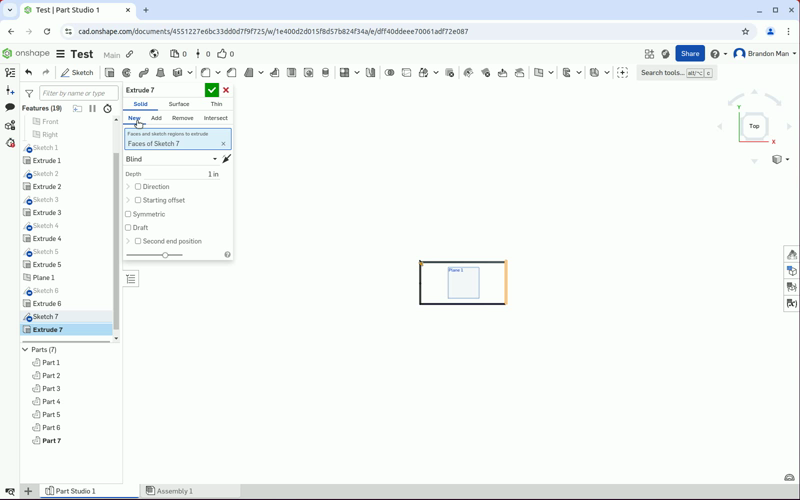
key(tab, 4)
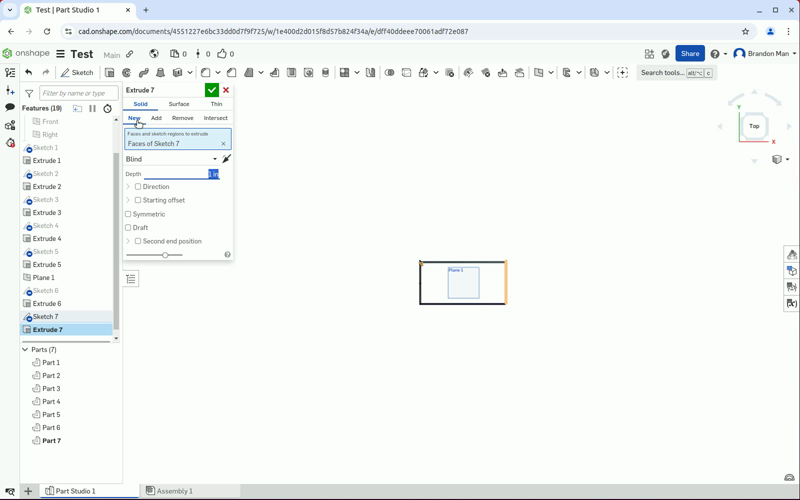
text(4.333)
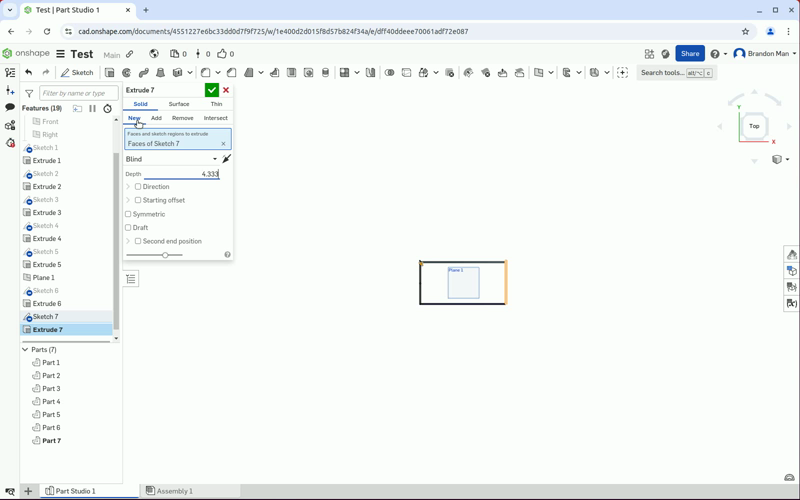
key(enter)
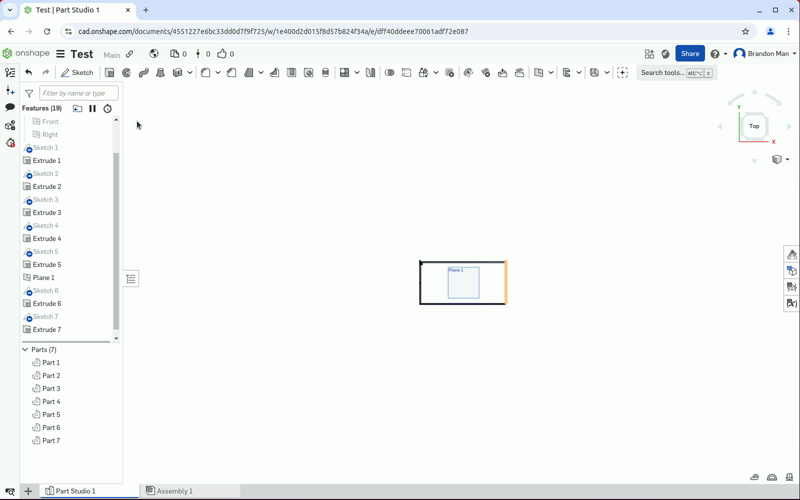
key(shift+h)
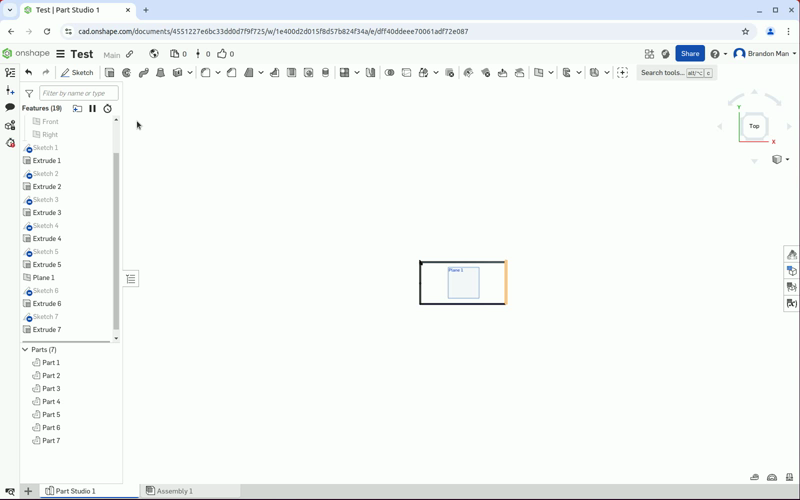
key(shift+h)
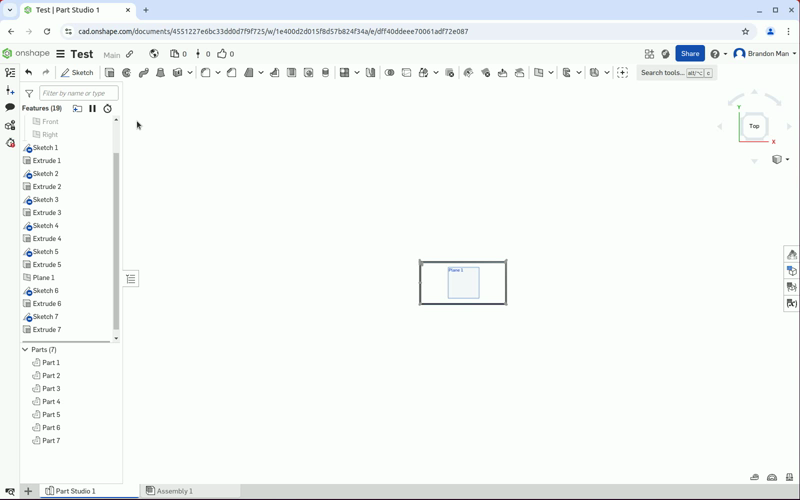
key(shift+7)
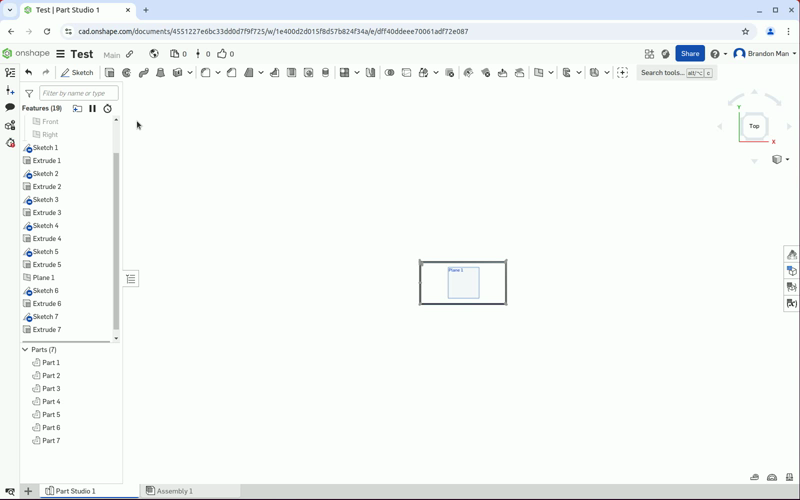
key(up, 3)
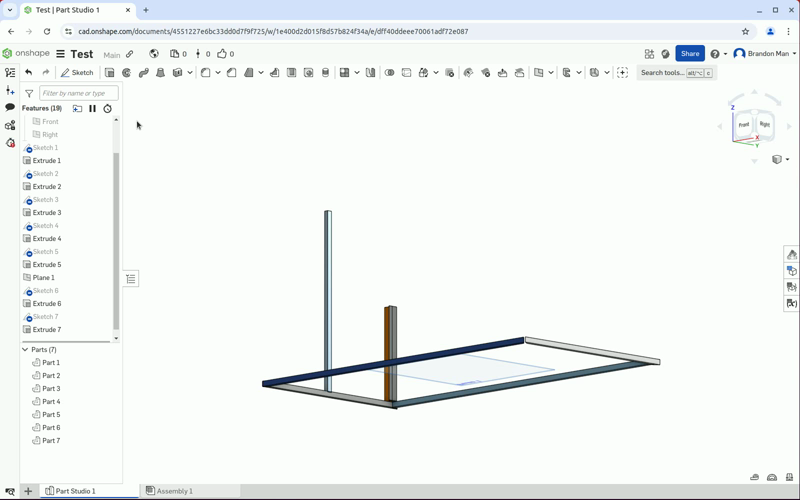
key(left, 3)
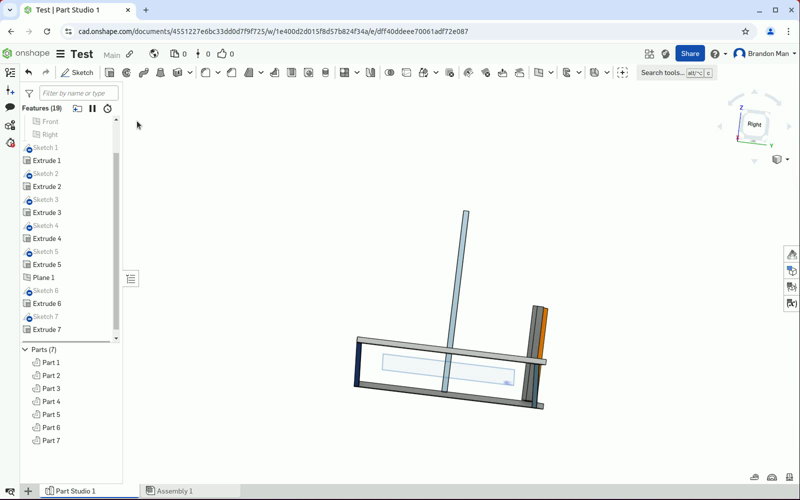
key(right, 3)
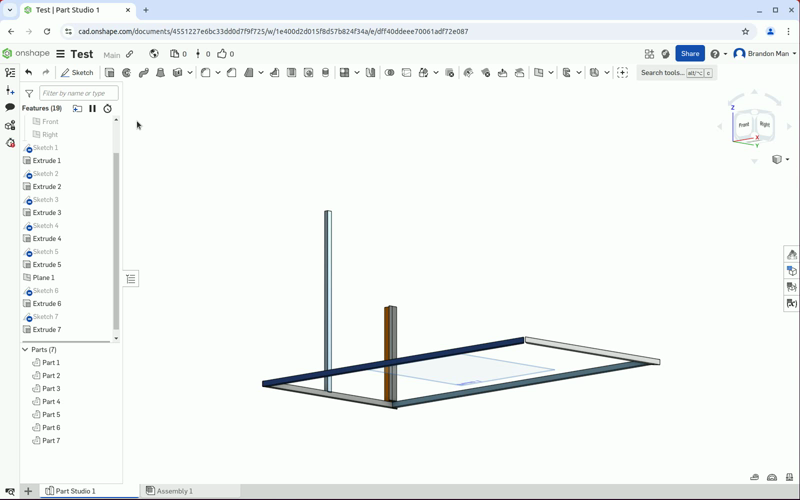
key(down, 3)
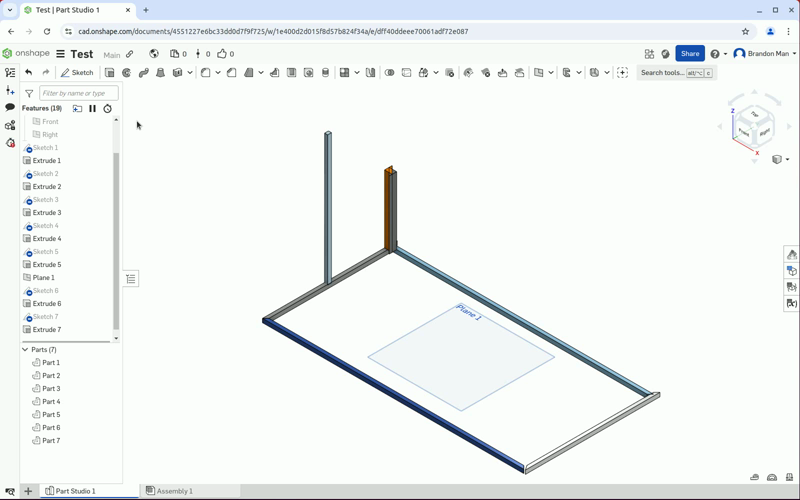
mouse_move(69, 150)
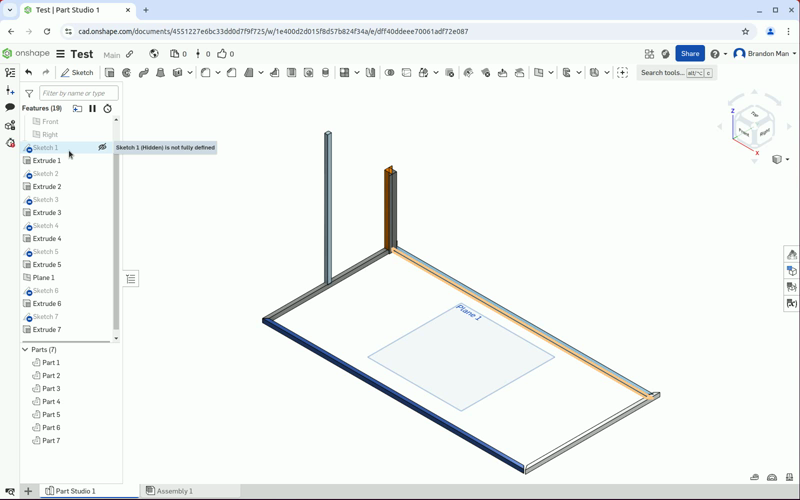
click(69, 150)